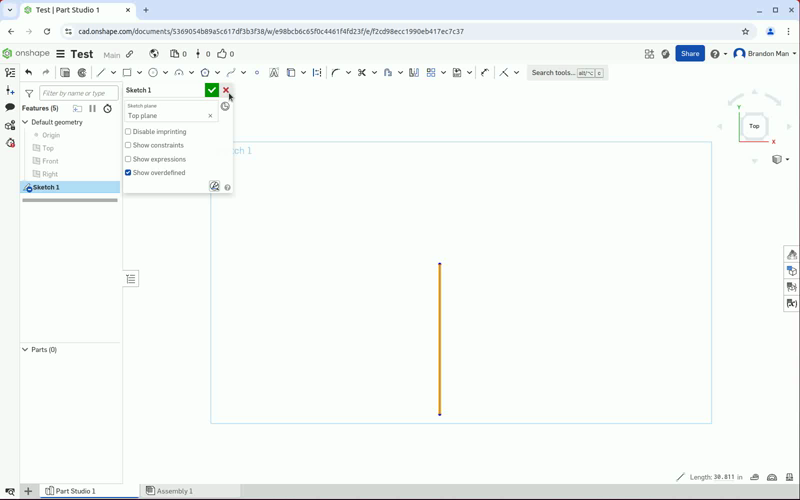
key(shift+h)
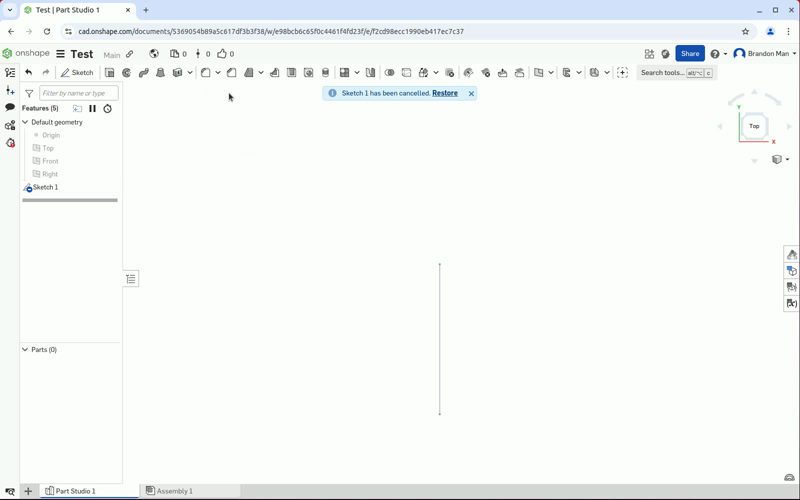
key(shift+s)
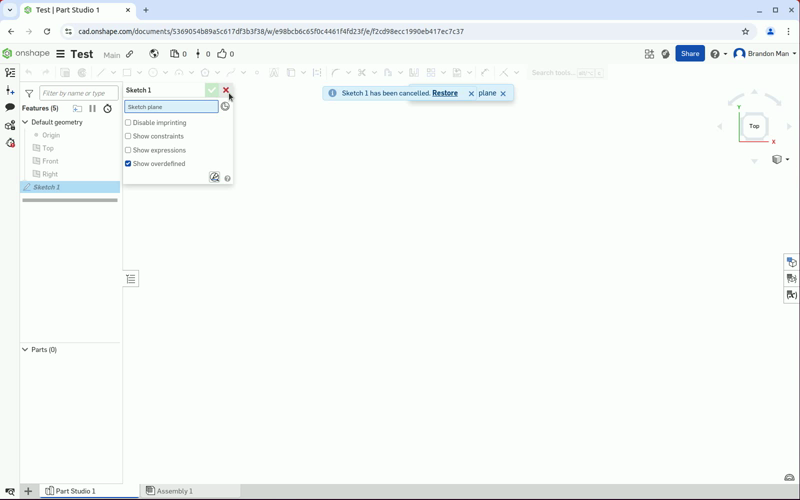
mouse_move(73, 150)
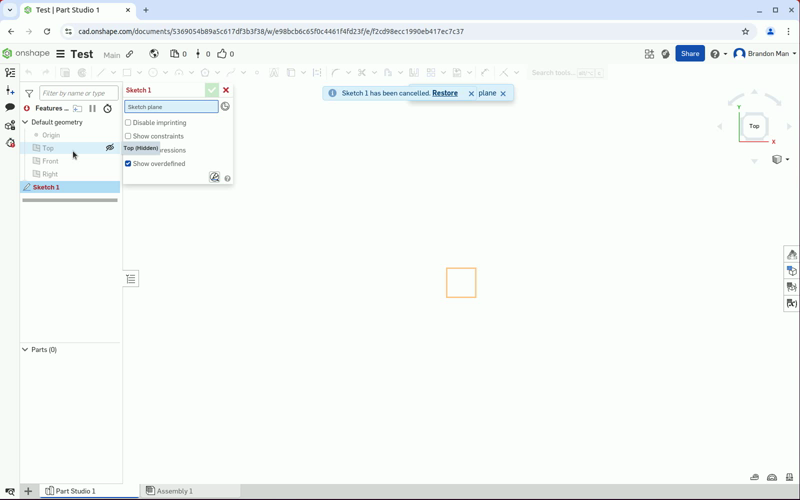
click(73, 150)
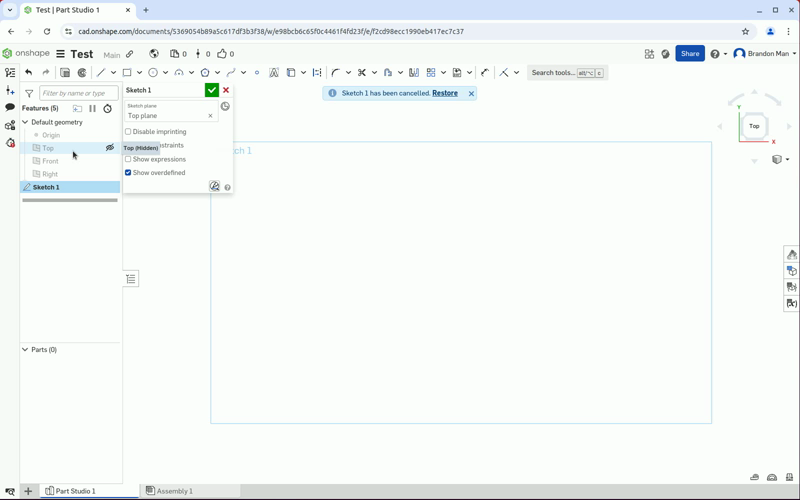
mouse_move(73, 352)
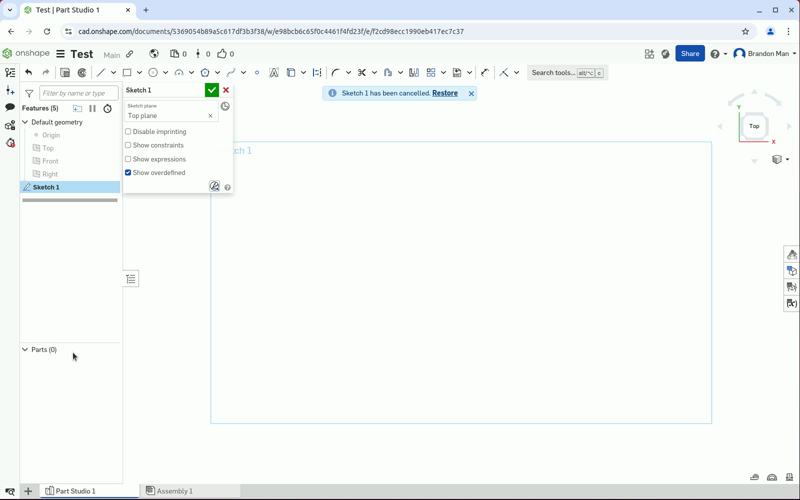
key(y)
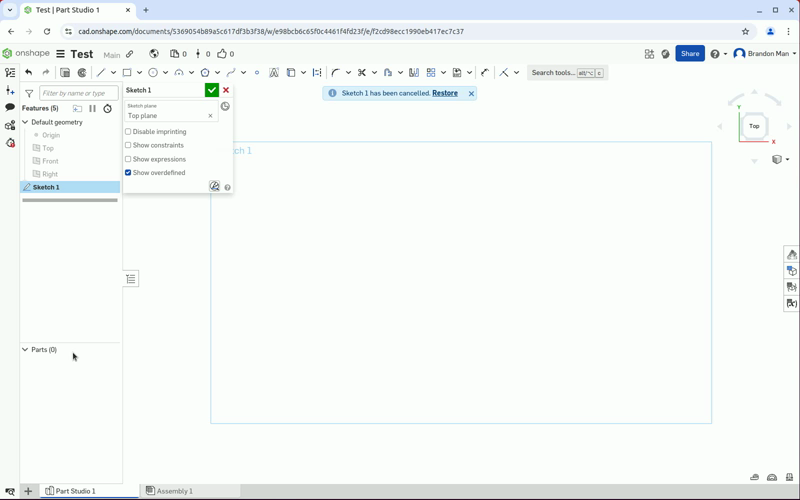
key(l)
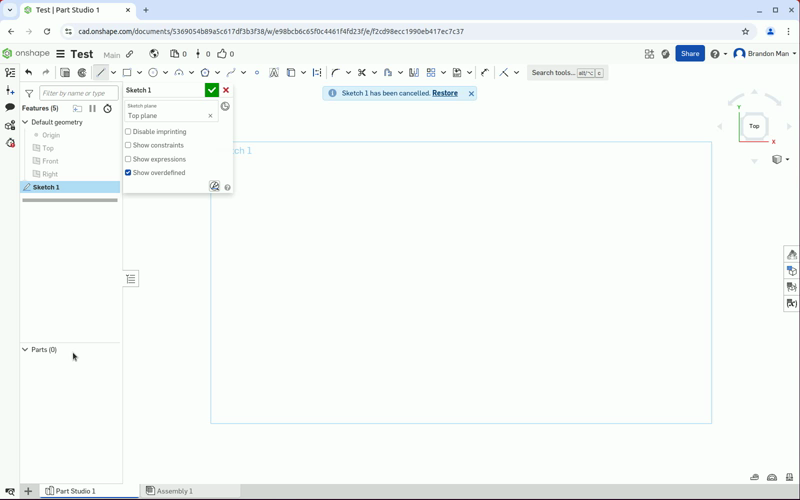
key_down(shift)
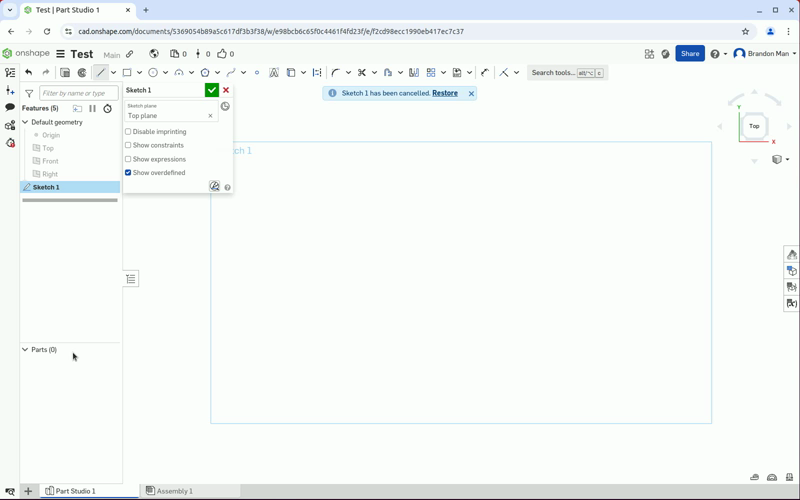
mouse_move(460, 282)
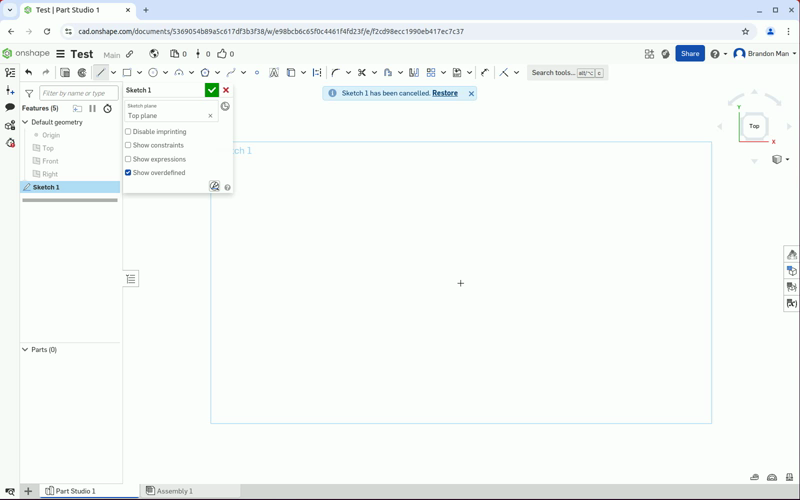
click(460, 282)
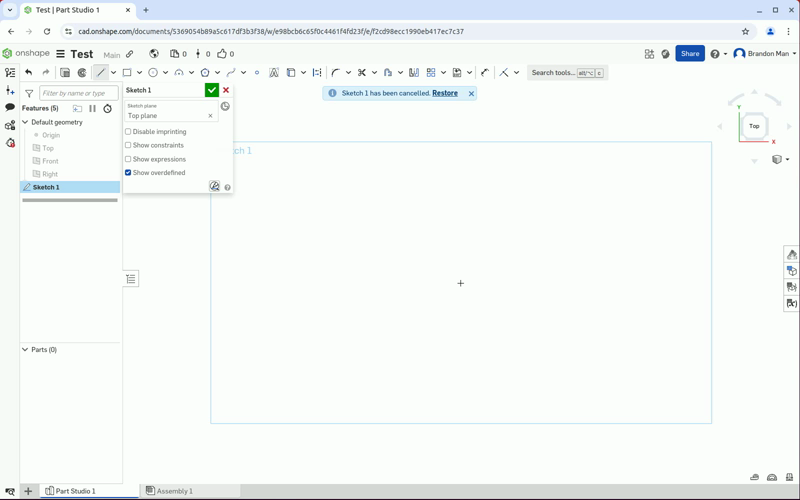
key_up(shift)
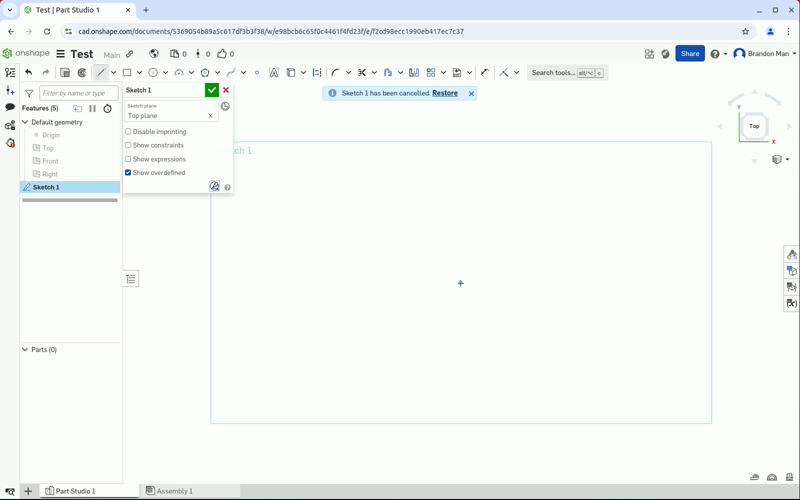
key_down(shift)
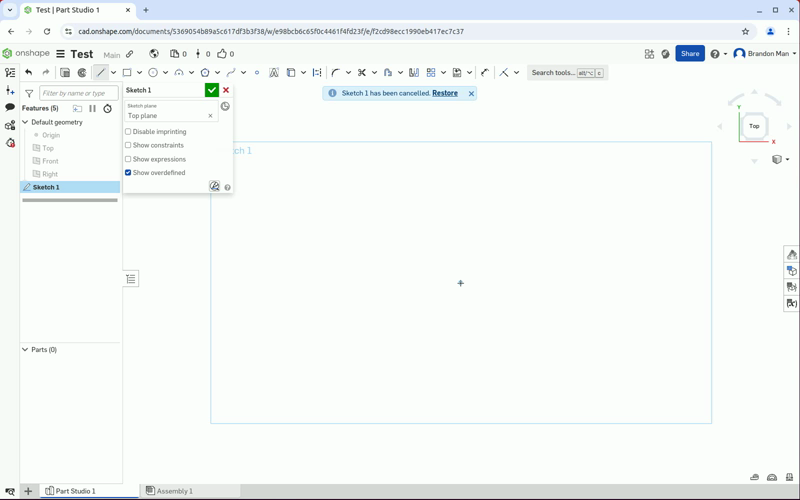
mouse_move(573, 282)
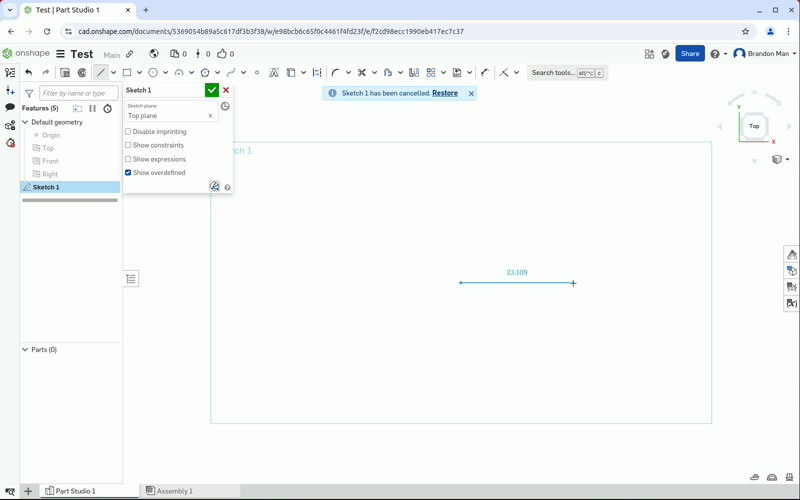
click(573, 282)
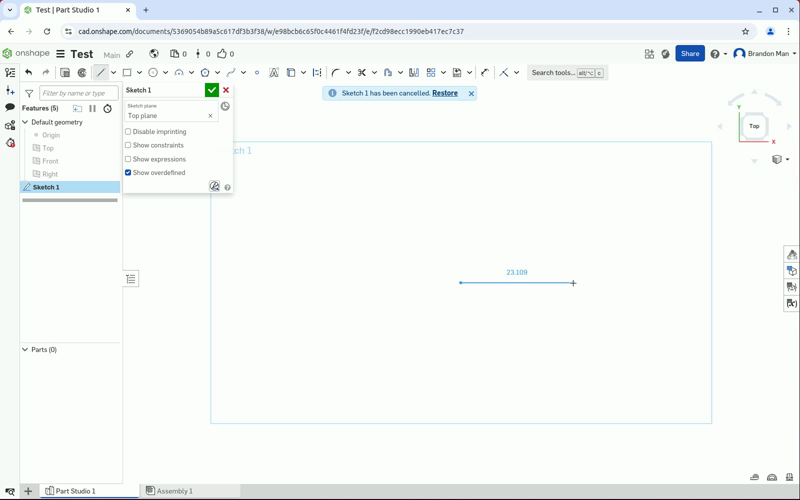
key_up(shift)
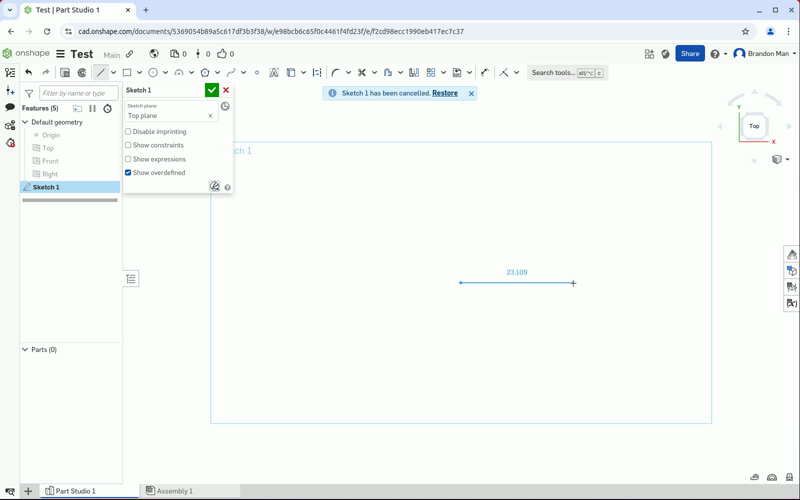
key_down(shift)
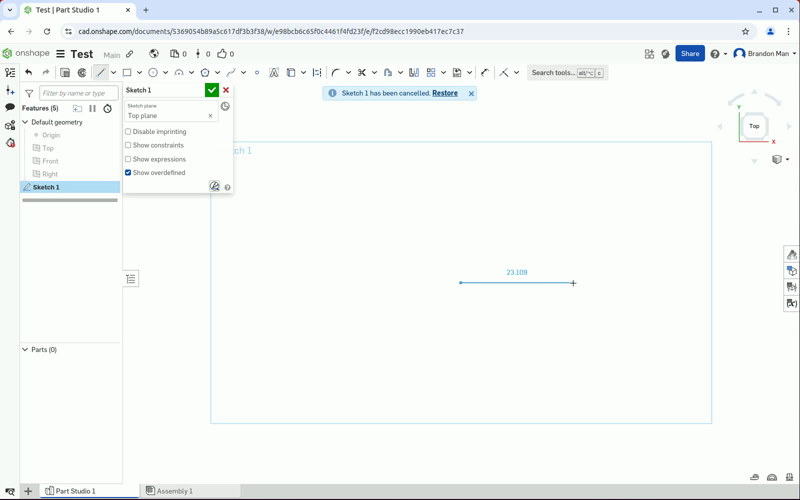
mouse_move(589, 282)
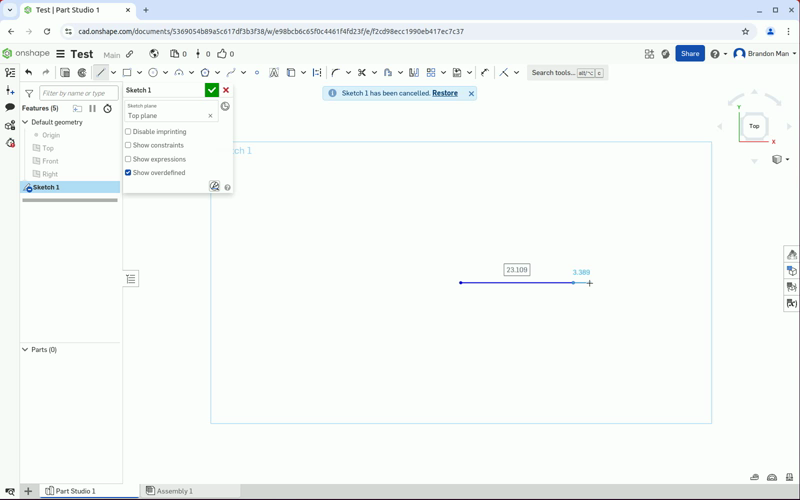
mouse_move(573, 245)
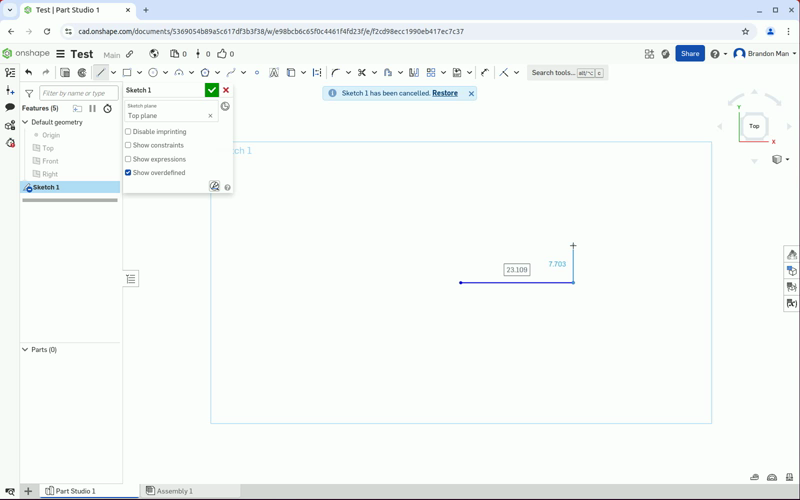
click(573, 245)
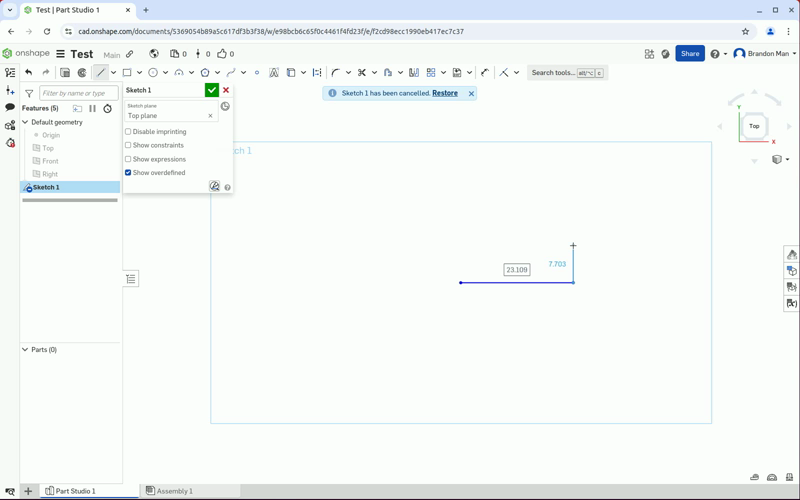
key_up(shift)
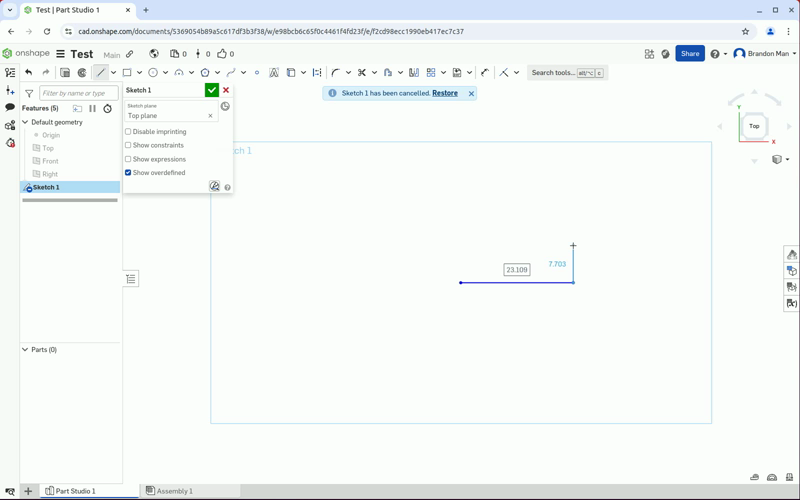
key_down(shift)
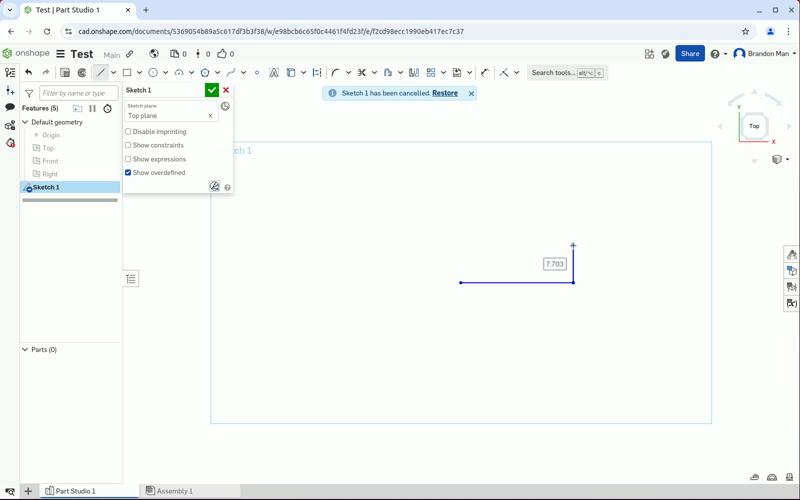
mouse_move(589, 245)
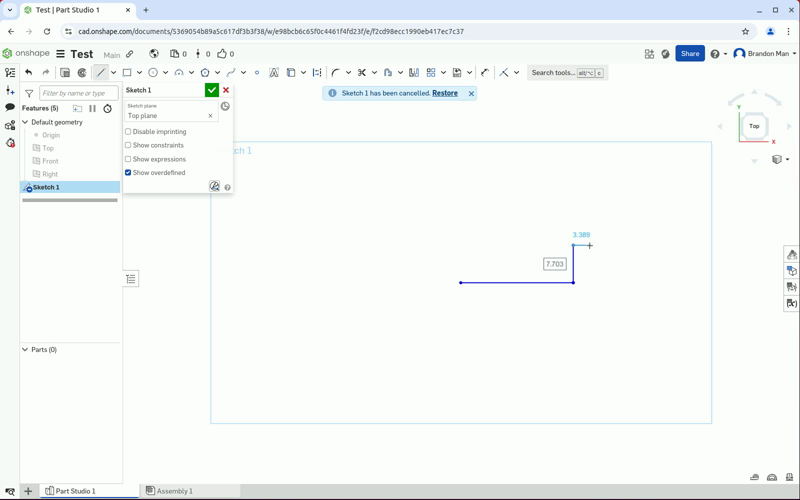
mouse_move(535, 245)
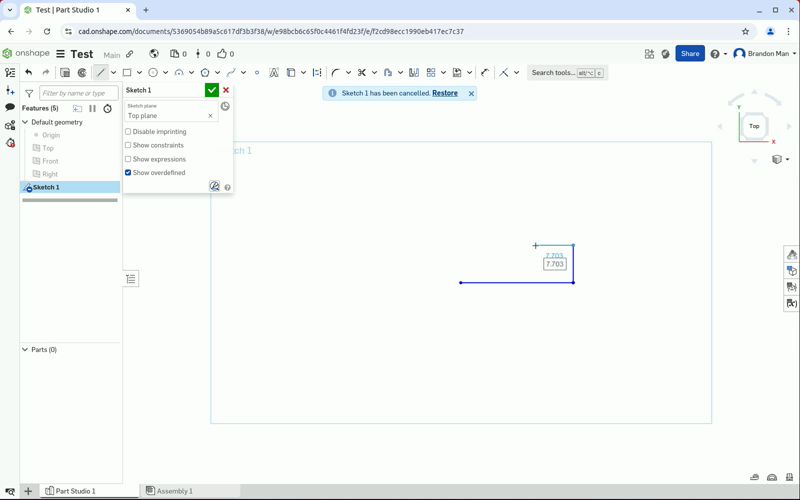
click(535, 245)
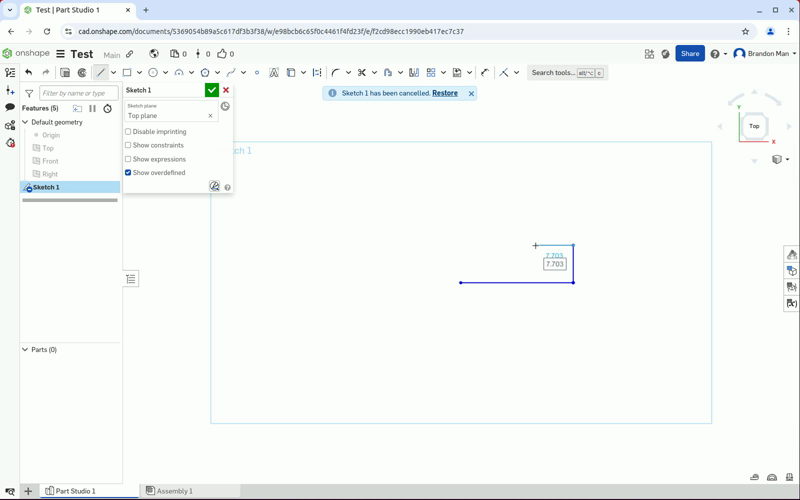
key_up(shift)
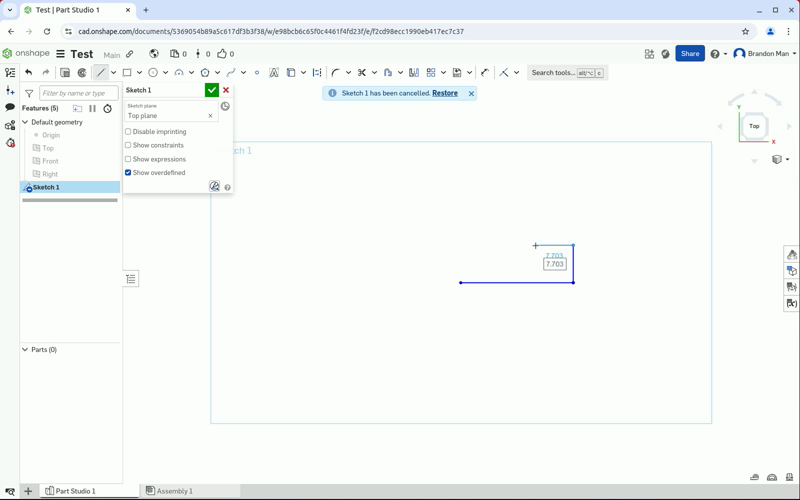
key_down(shift)
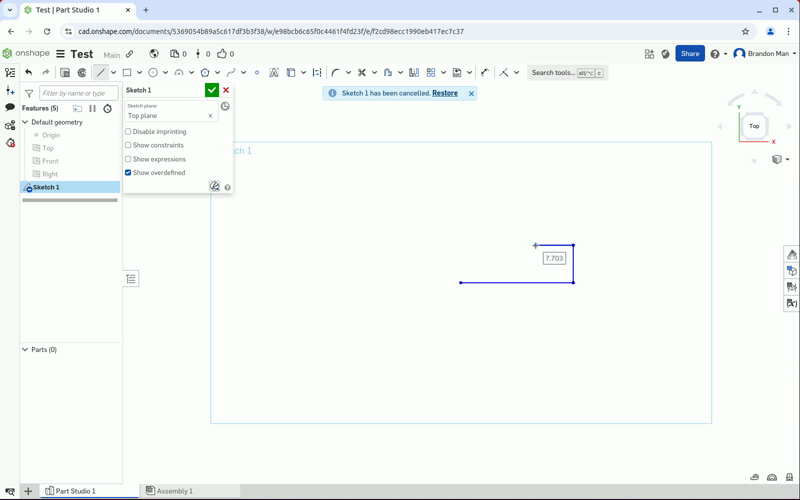
mouse_move(565, 245)
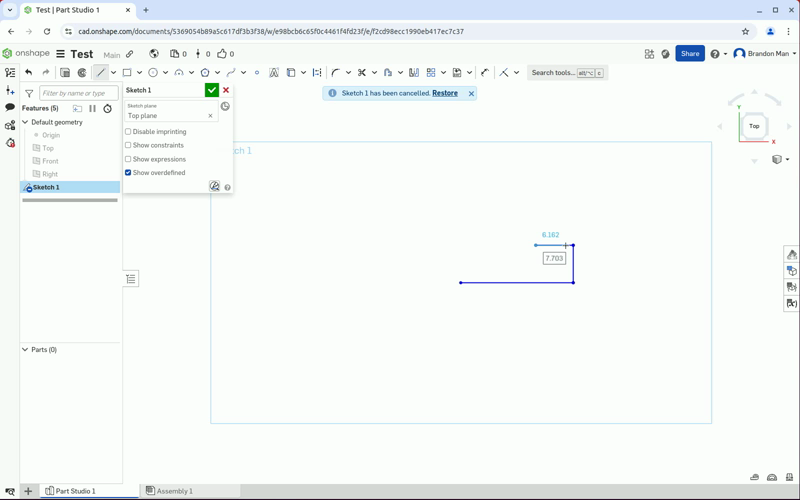
mouse_move(535, 241)
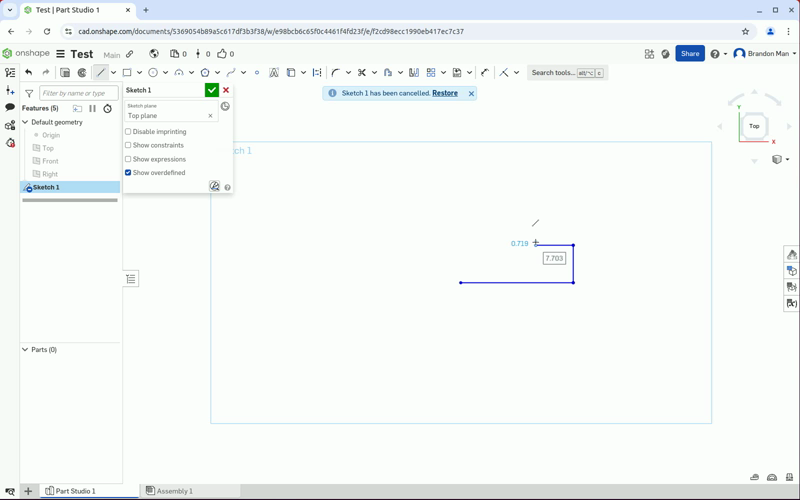
scroll(6)
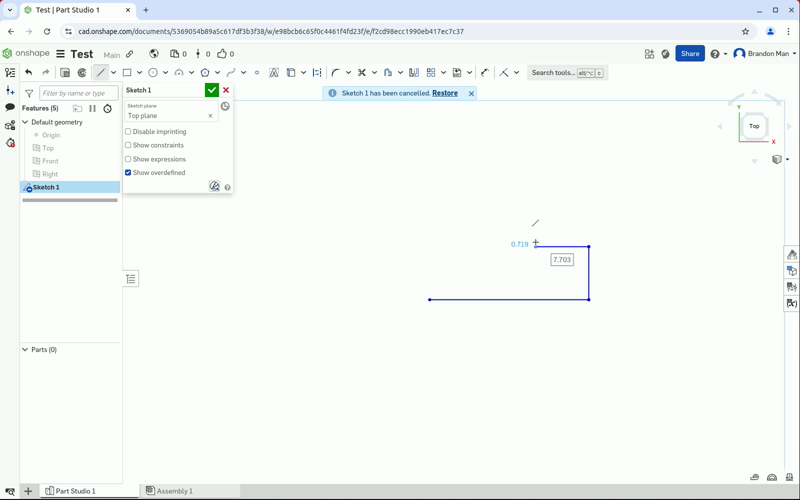
scroll(6)
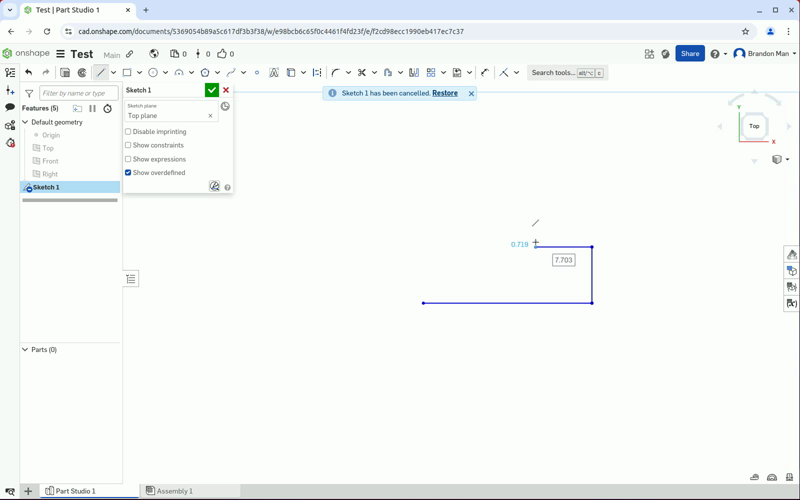
scroll(6)
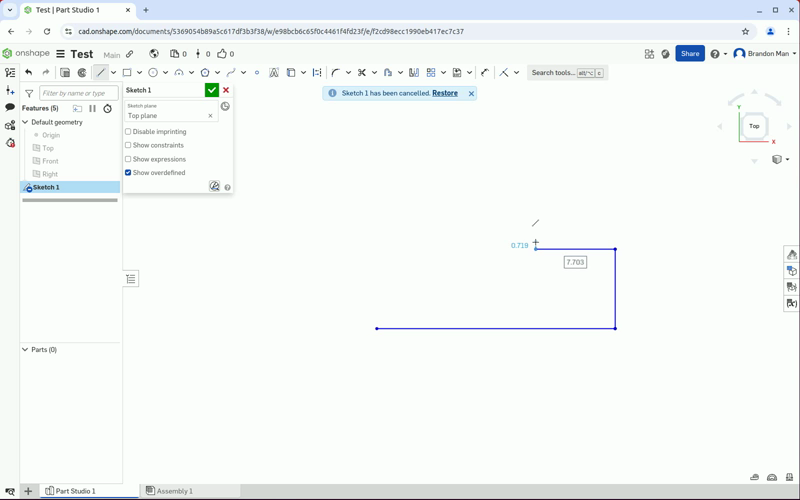
scroll(6)
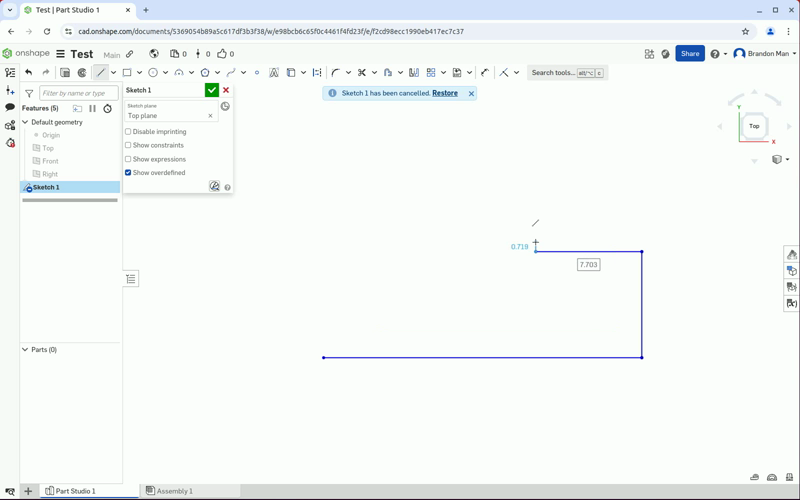
scroll(6)
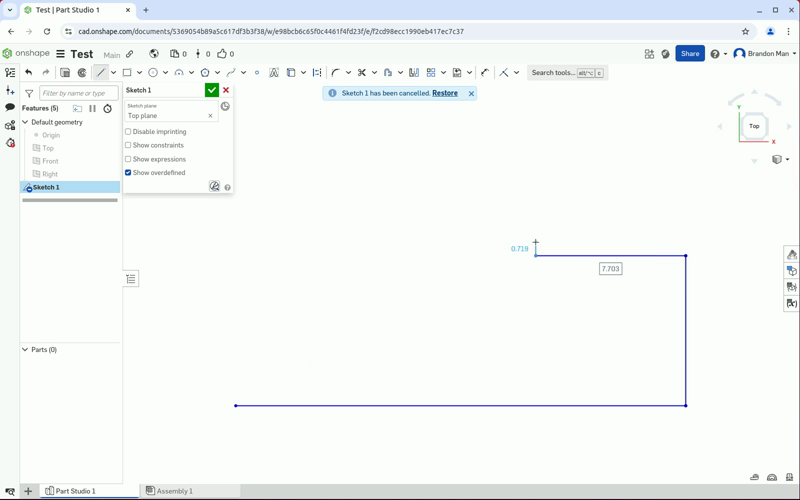
scroll(6)
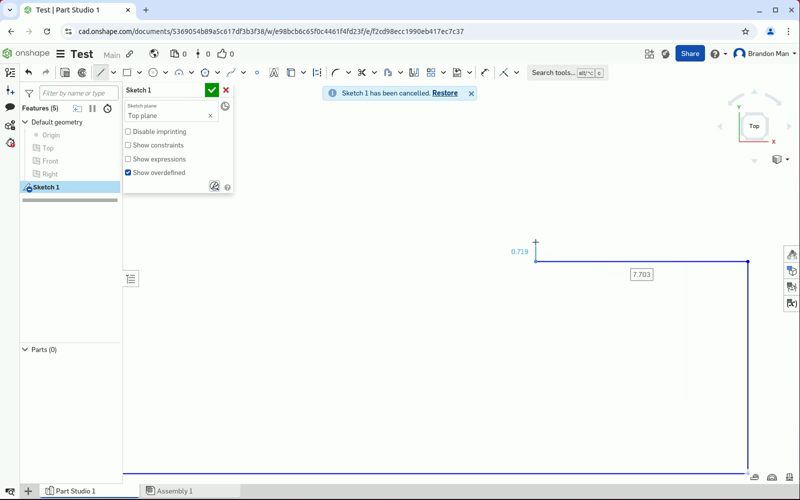
scroll(6)
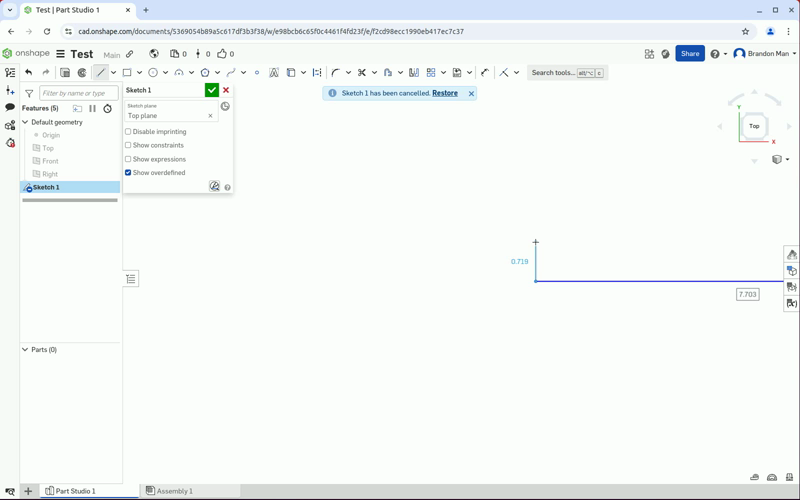
click(535, 241)
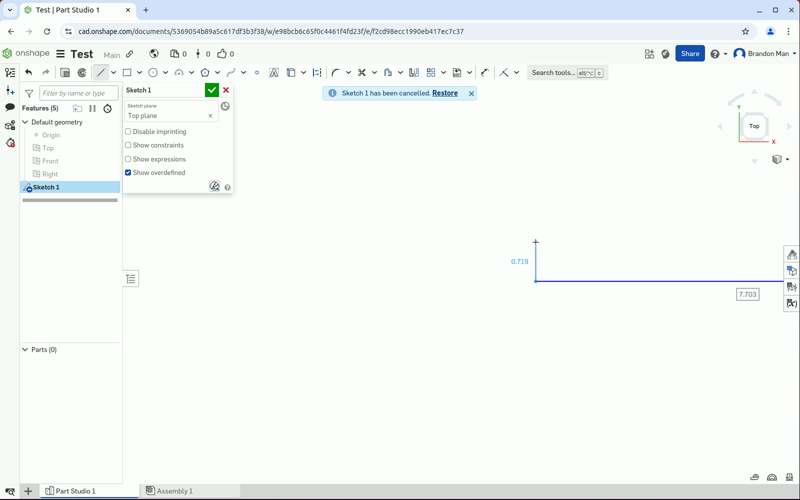
scroll(-6)
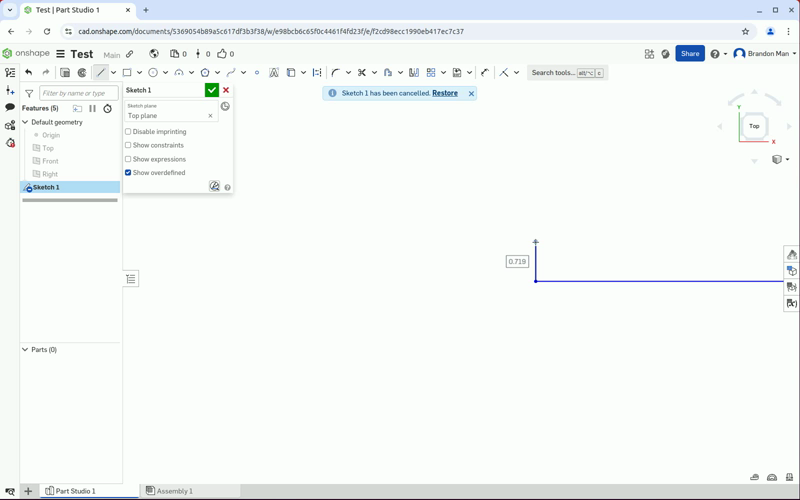
scroll(-6)
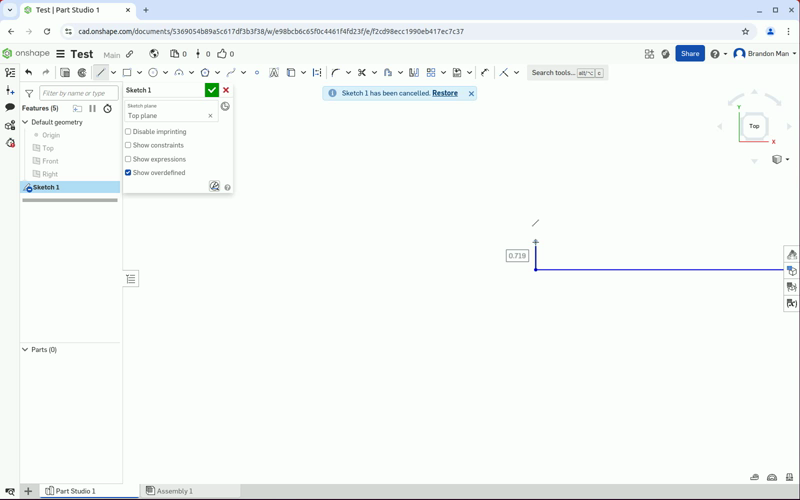
scroll(-6)
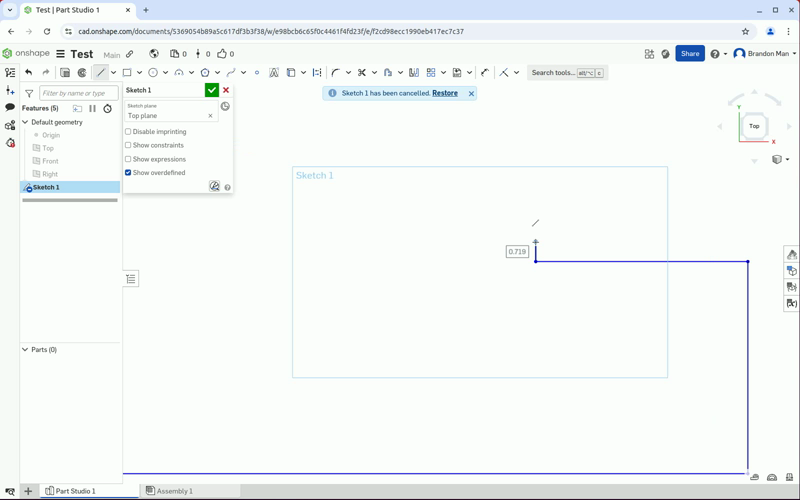
scroll(-6)
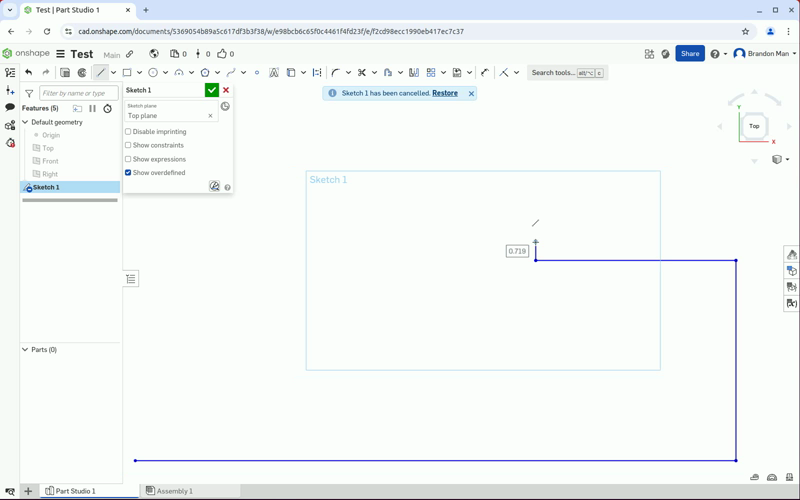
scroll(-6)
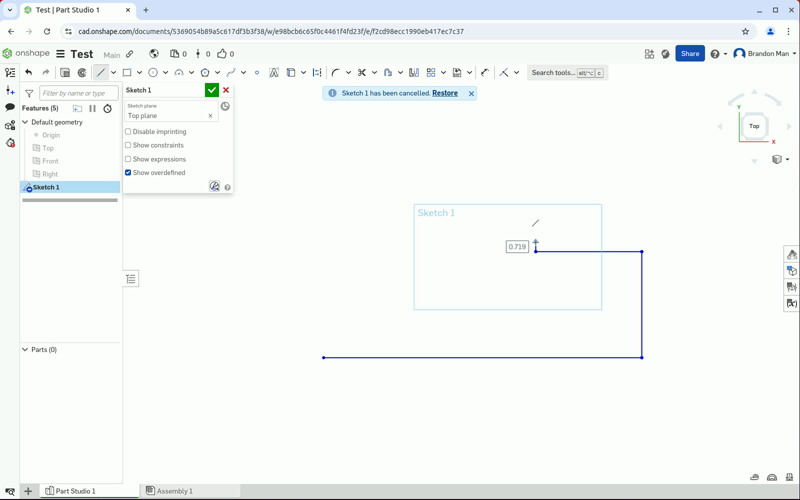
scroll(-6)
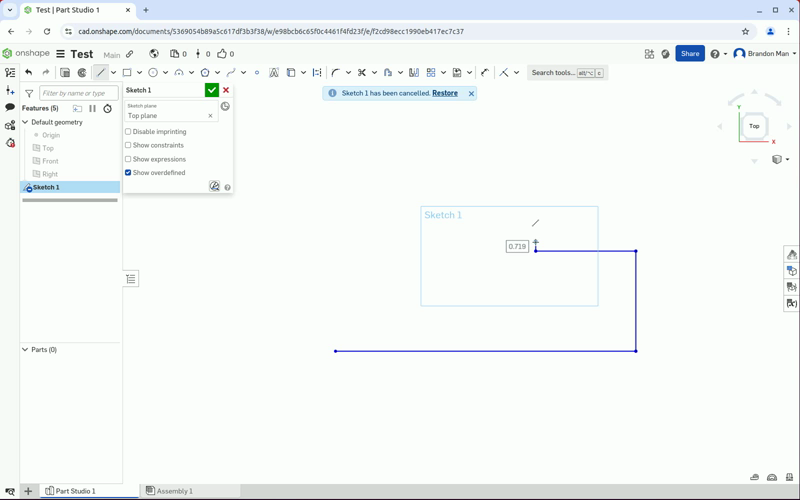
scroll(-6)
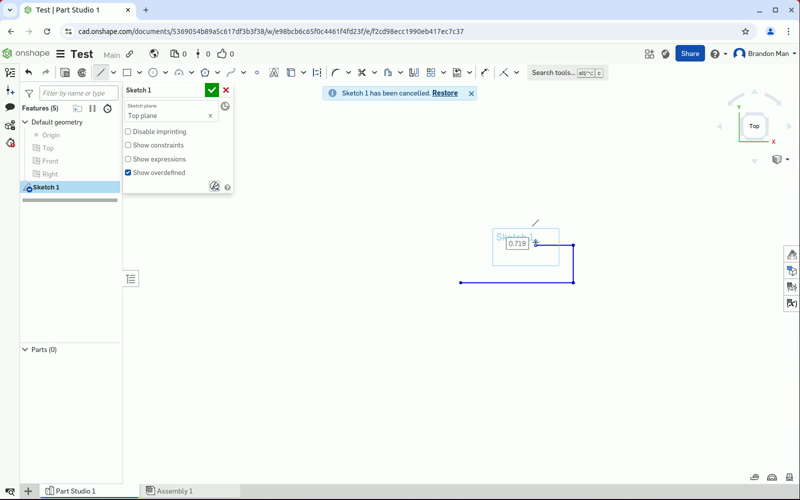
key_up(shift)
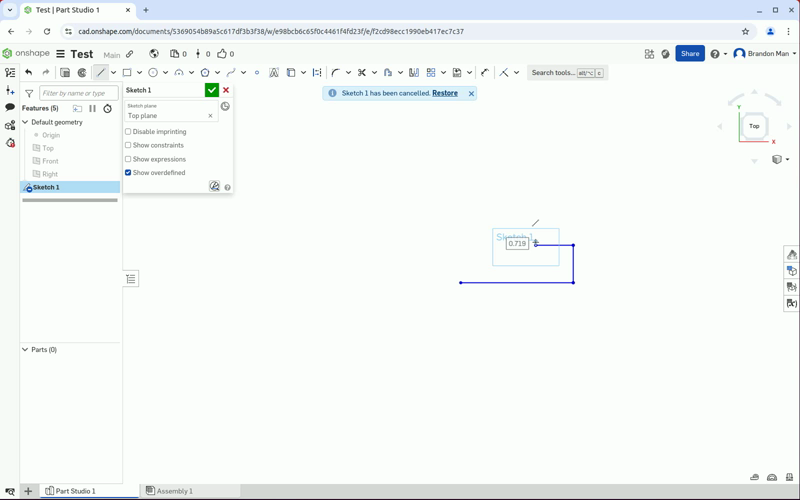
key_down(shift)
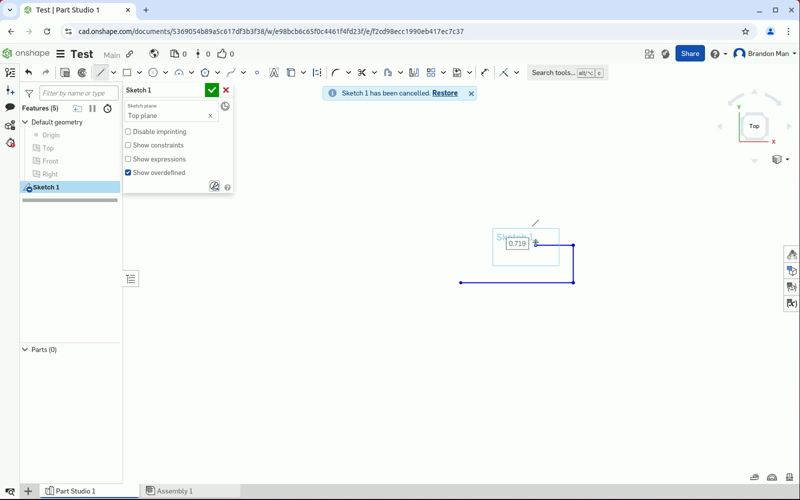
mouse_move(565, 241)
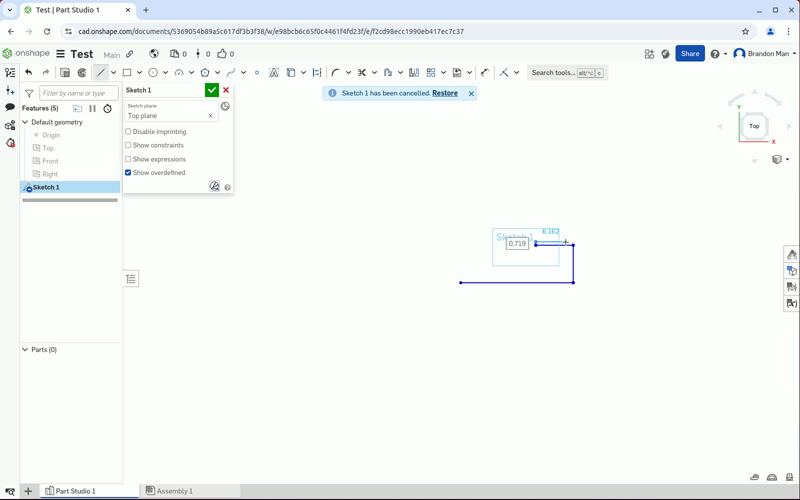
mouse_move(498, 241)
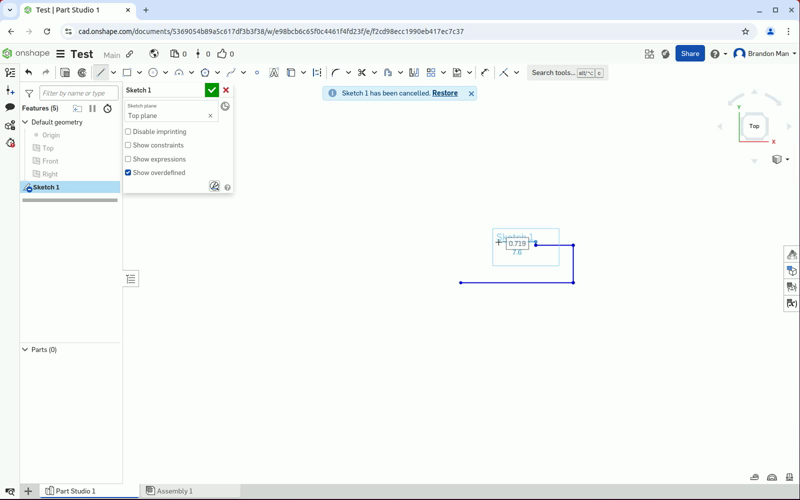
click(498, 241)
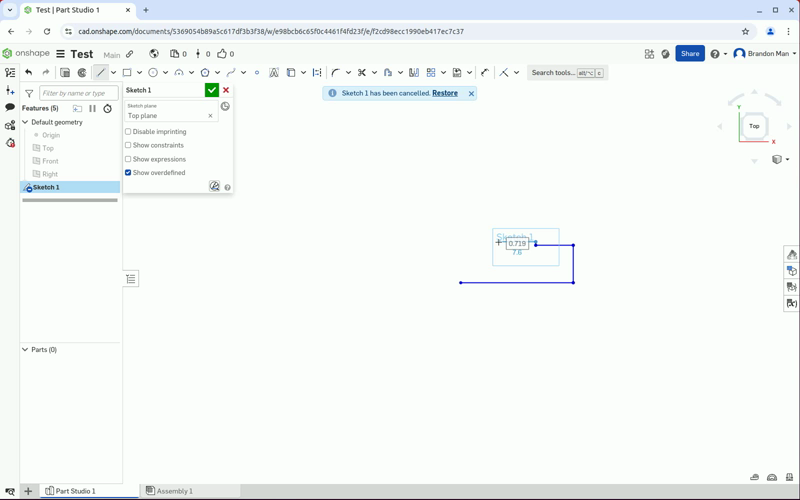
key_up(shift)
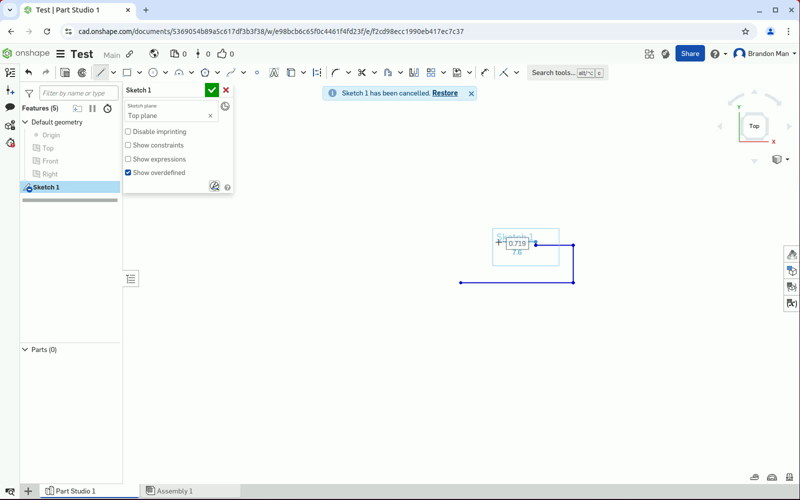
key_down(shift)
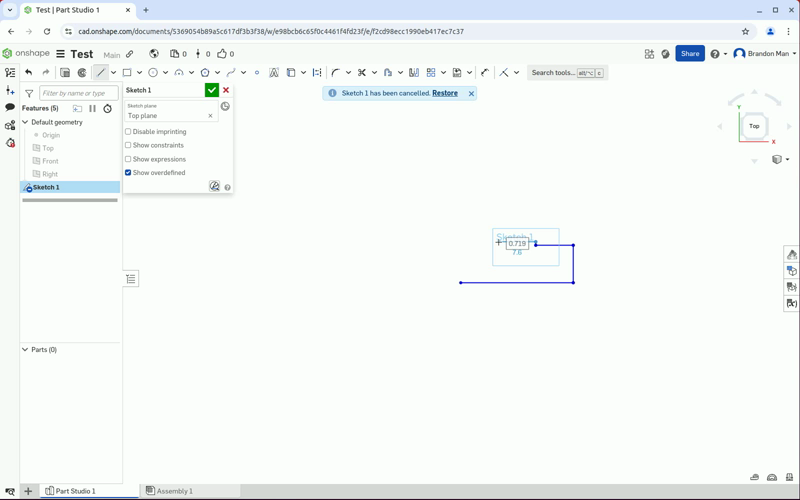
mouse_move(528, 241)
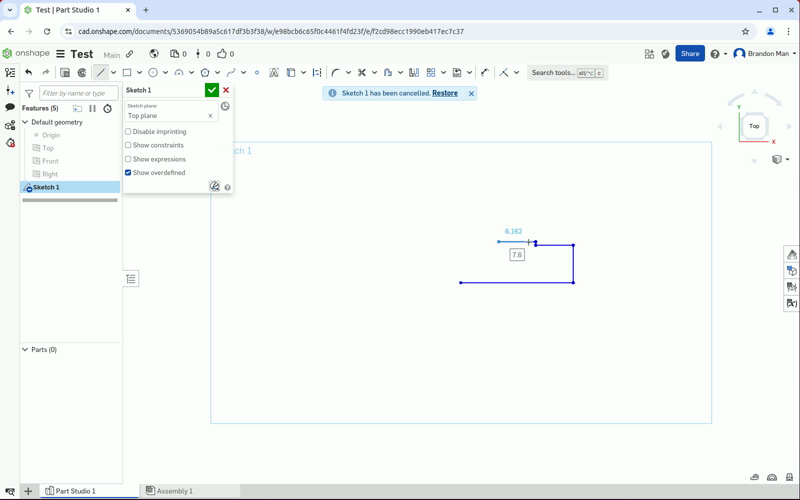
mouse_move(498, 245)
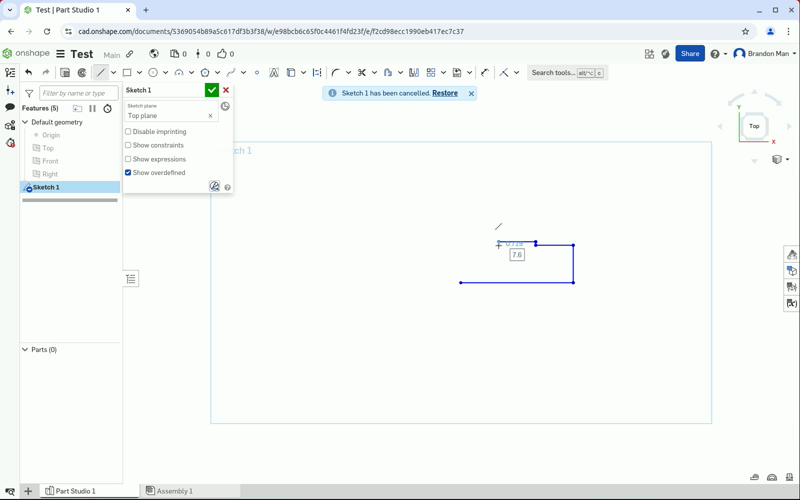
scroll(6)
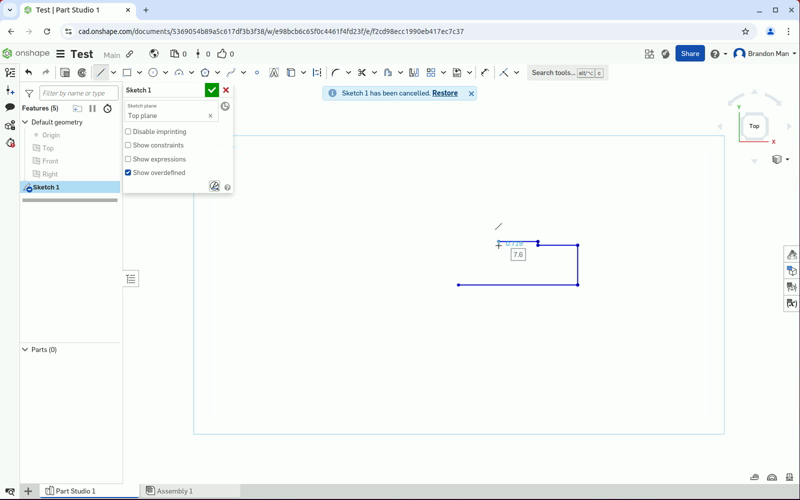
scroll(6)
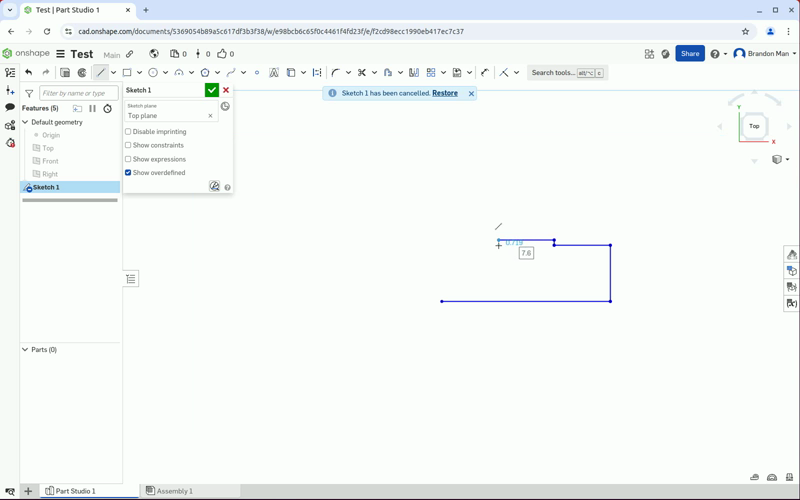
scroll(6)
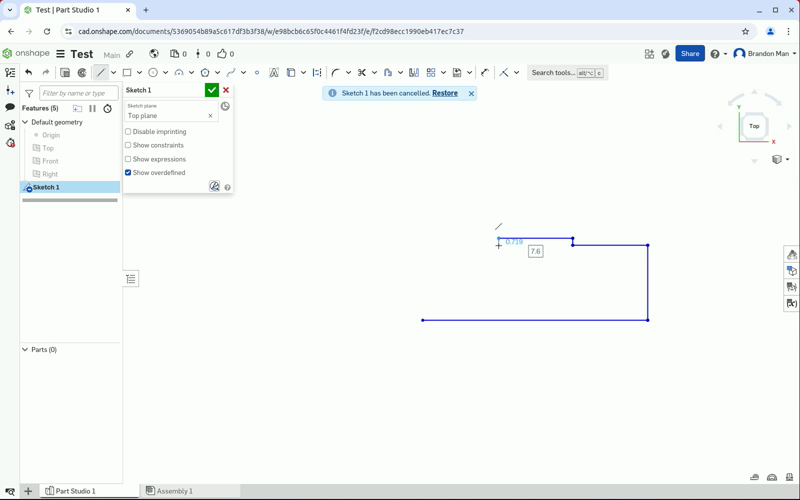
scroll(6)
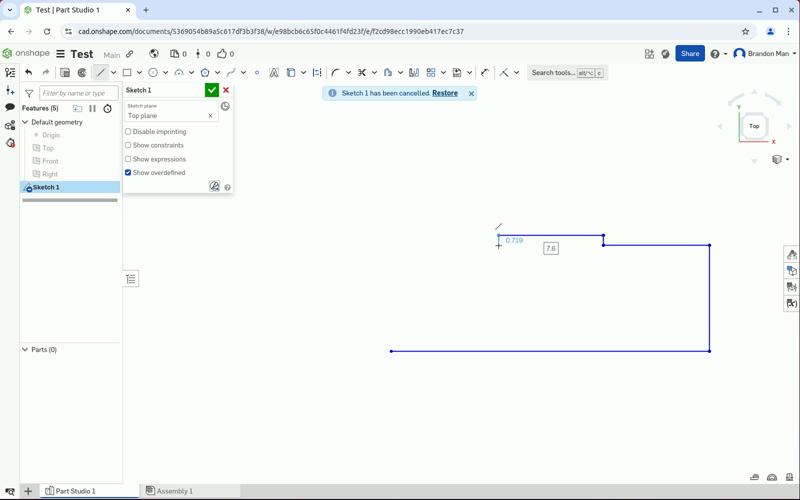
scroll(6)
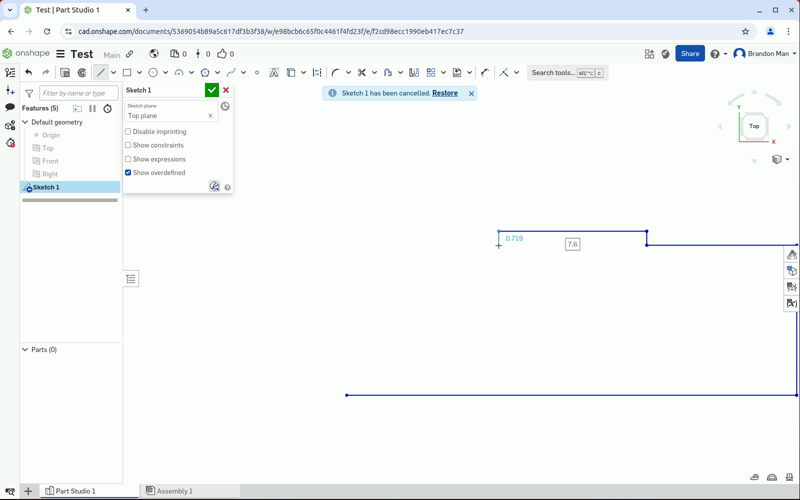
scroll(6)
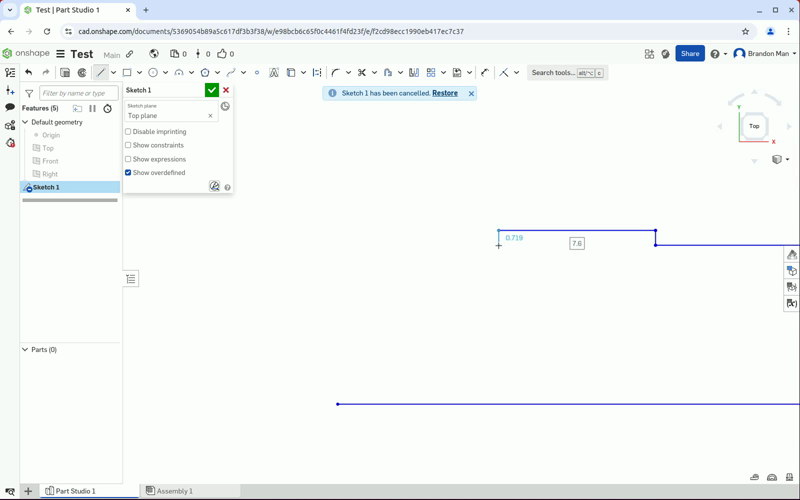
scroll(6)
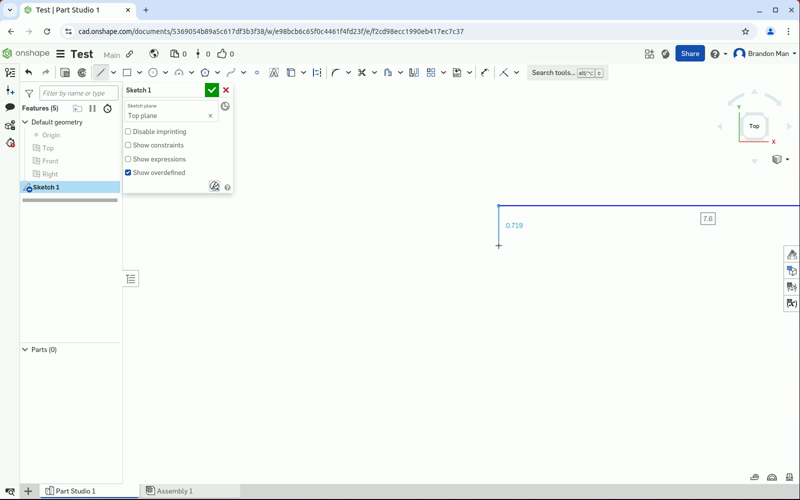
click(498, 245)
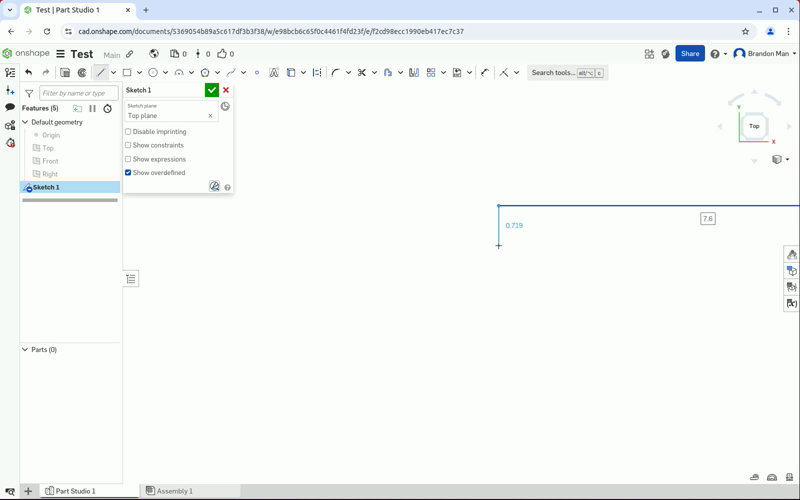
scroll(-6)
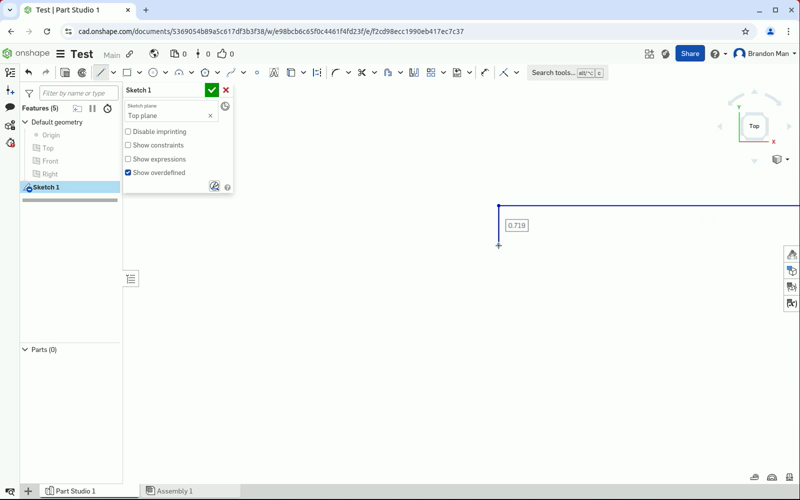
scroll(-6)
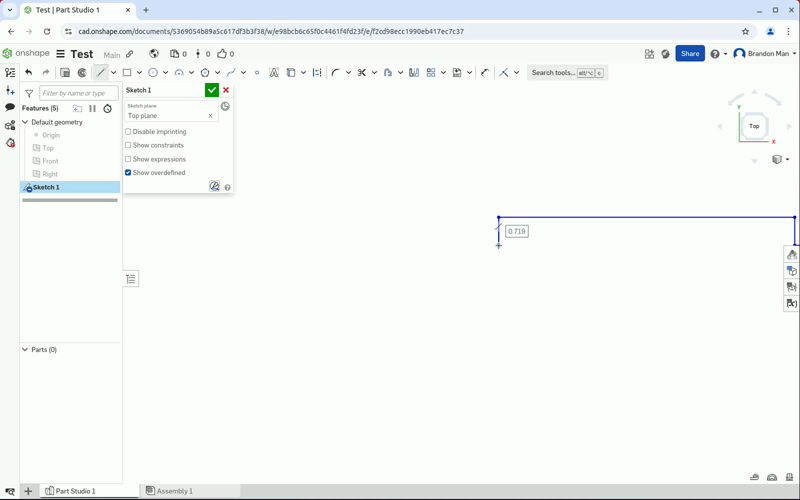
scroll(-6)
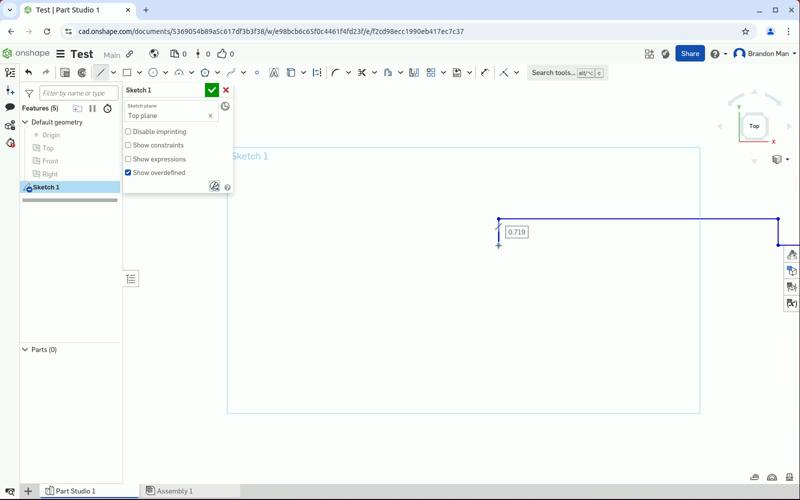
scroll(-6)
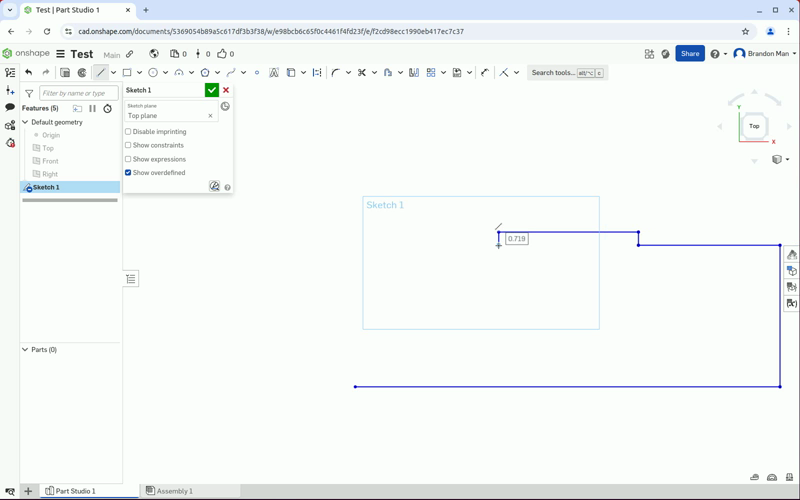
scroll(-6)
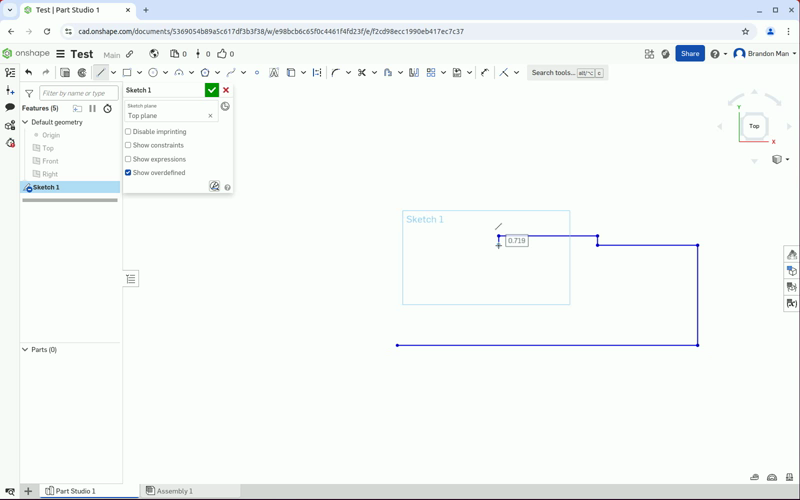
scroll(-6)
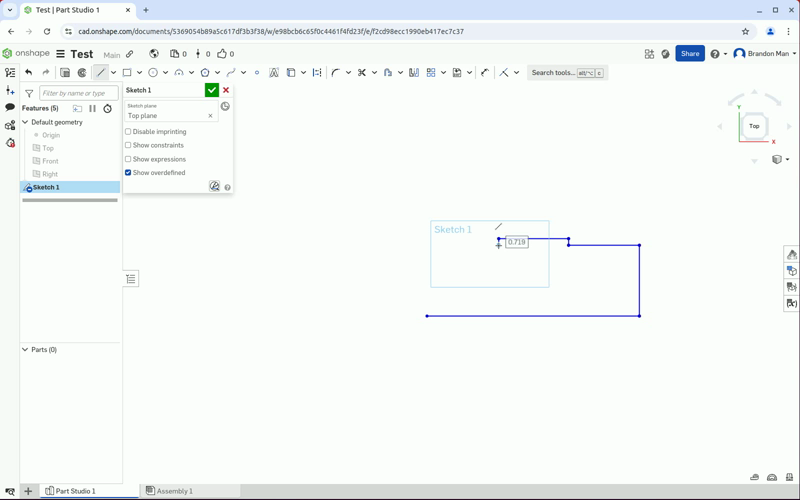
scroll(-6)
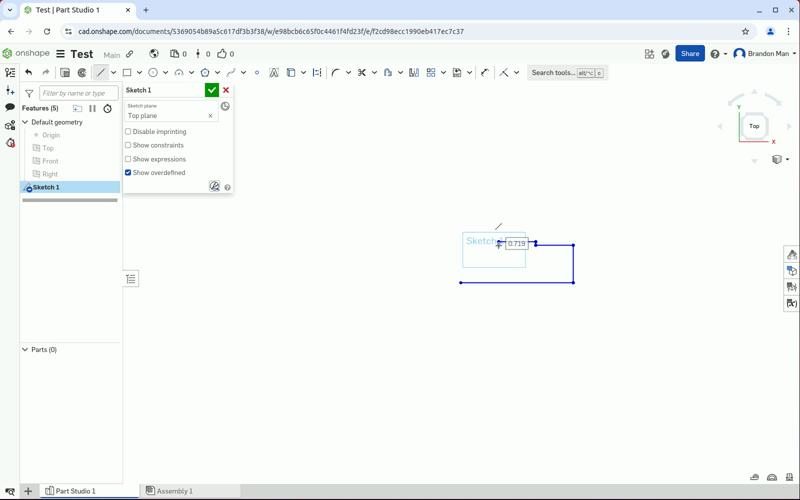
key_up(shift)
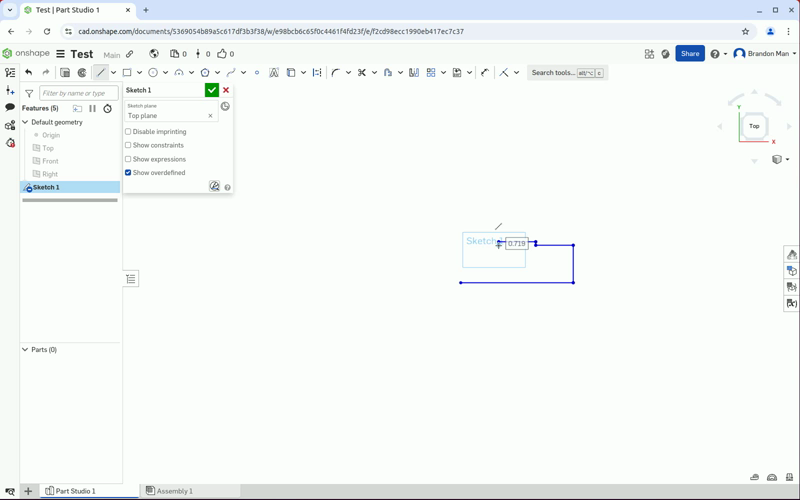
key_down(shift)
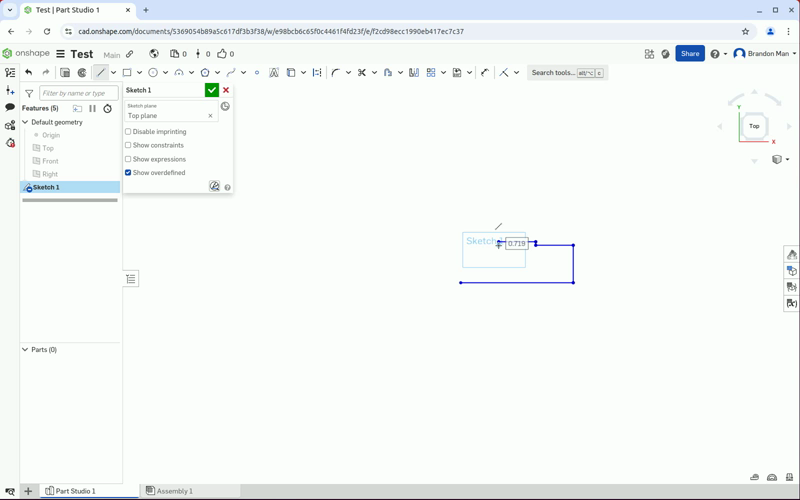
mouse_move(528, 245)
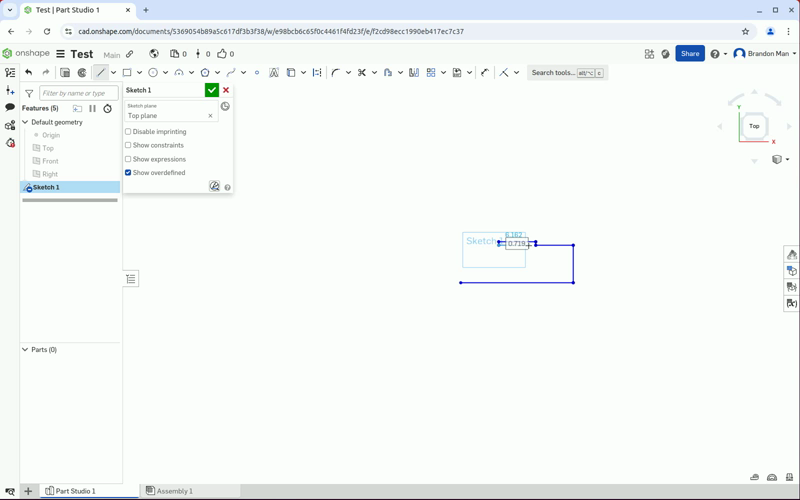
mouse_move(467, 245)
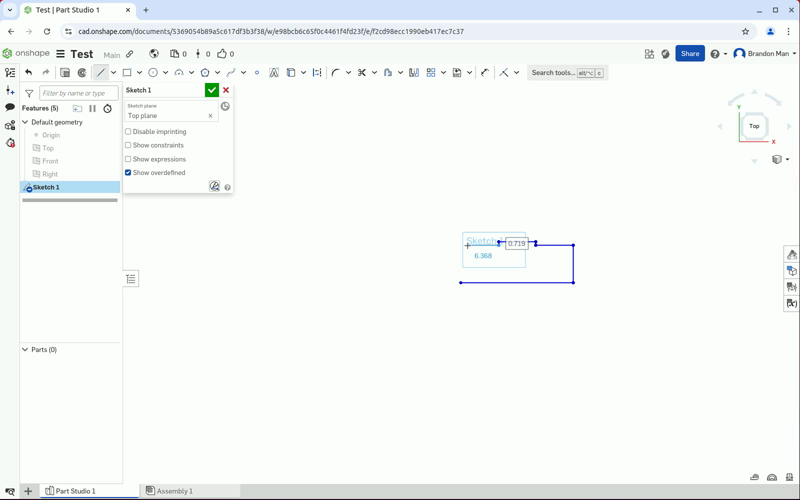
click(467, 245)
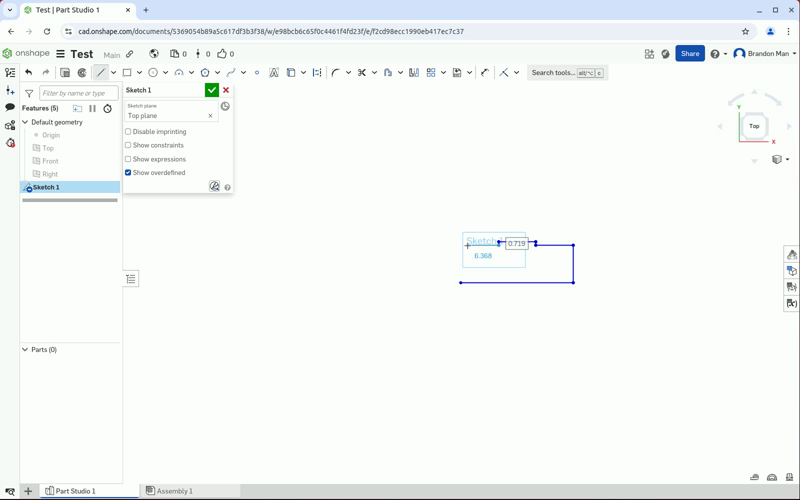
key_up(shift)
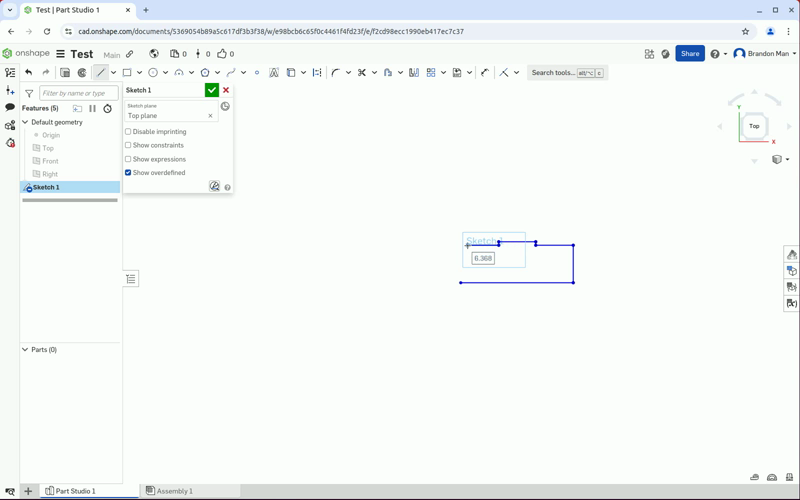
key_down(shift)
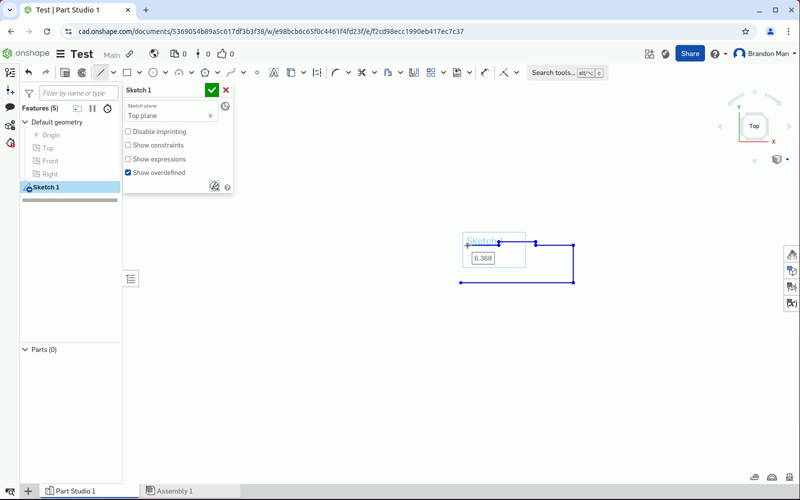
mouse_move(498, 245)
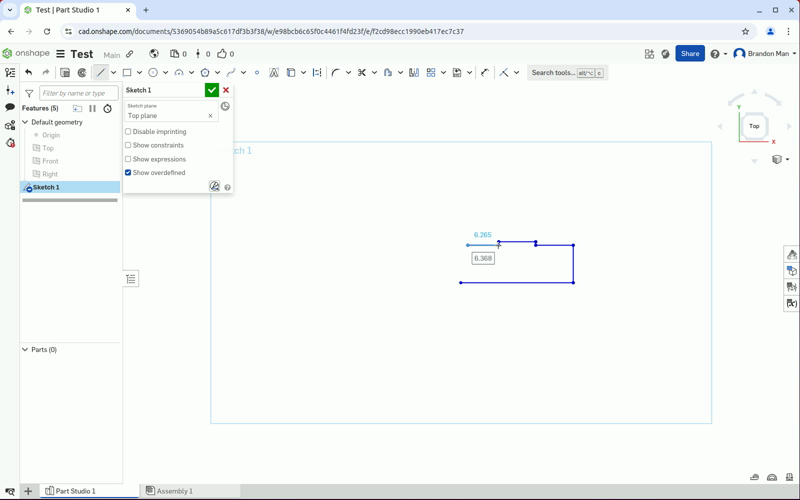
mouse_move(467, 246)
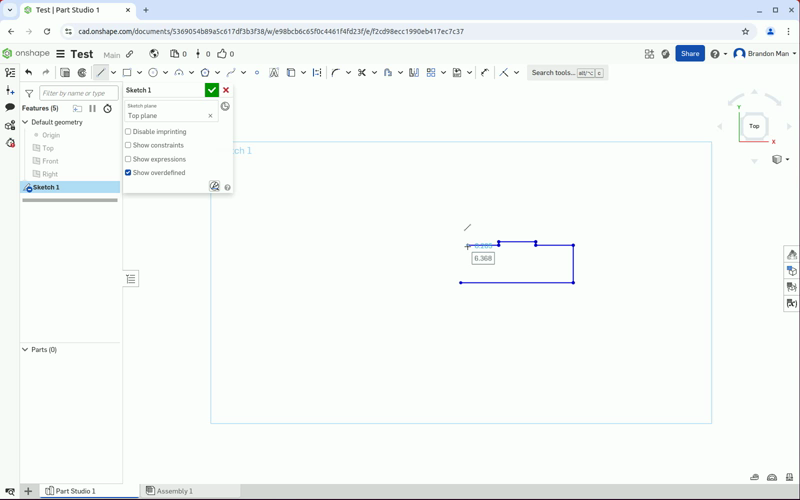
scroll(6)
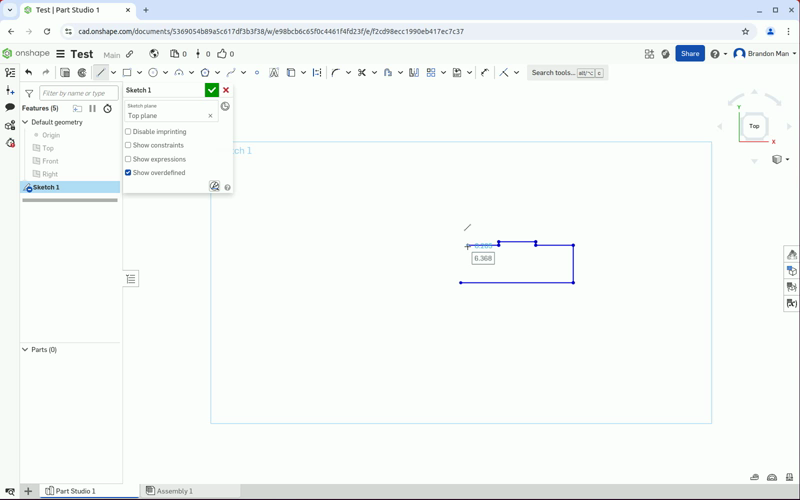
scroll(6)
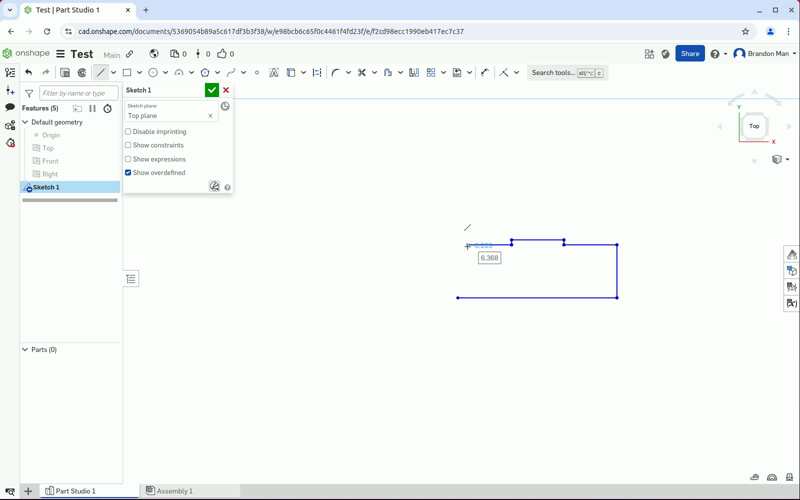
scroll(6)
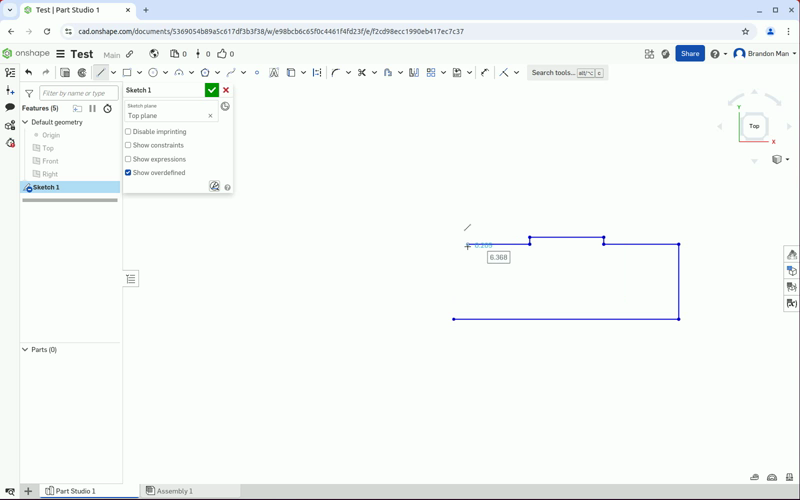
scroll(6)
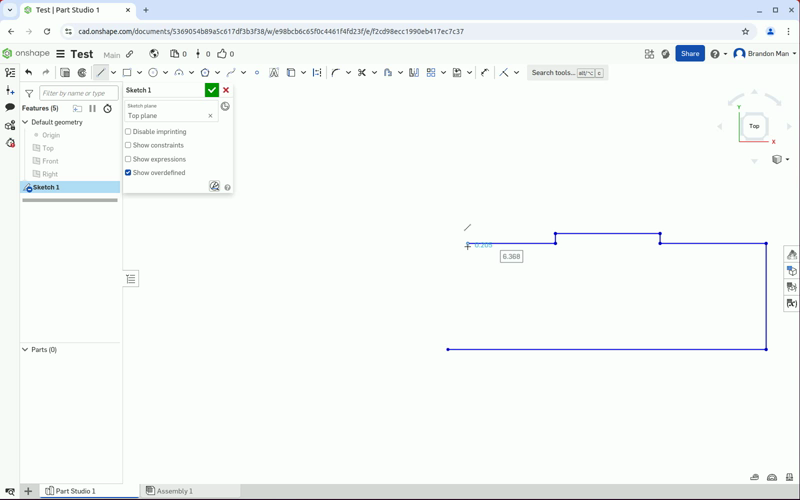
scroll(6)
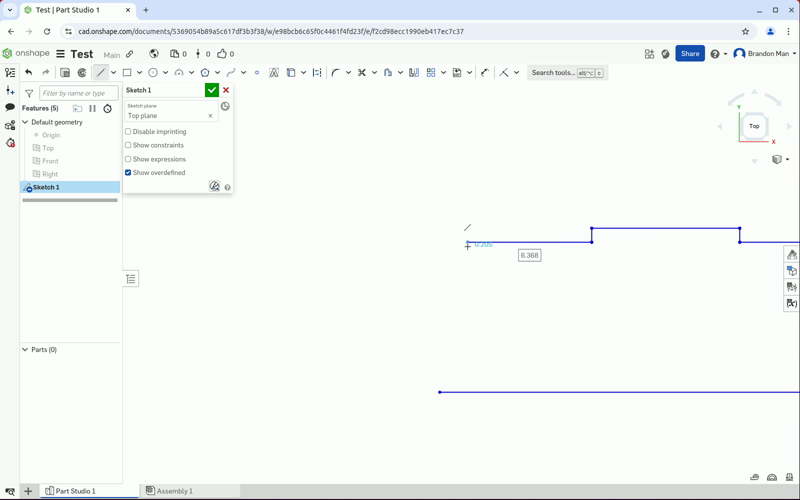
scroll(6)
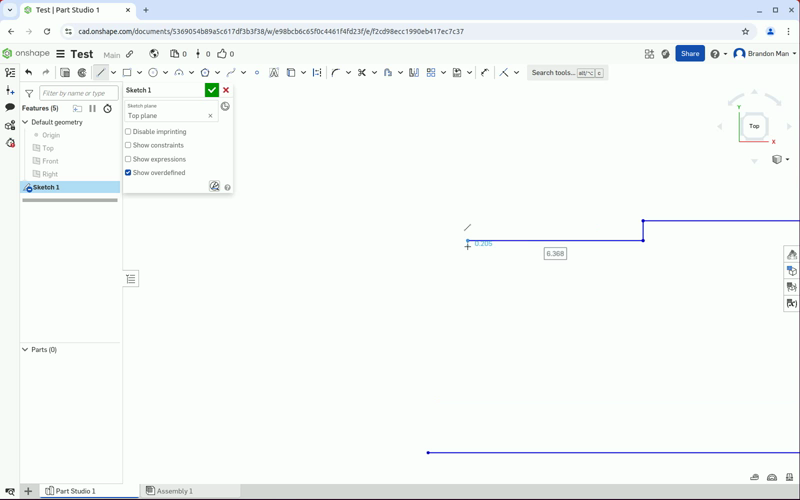
scroll(6)
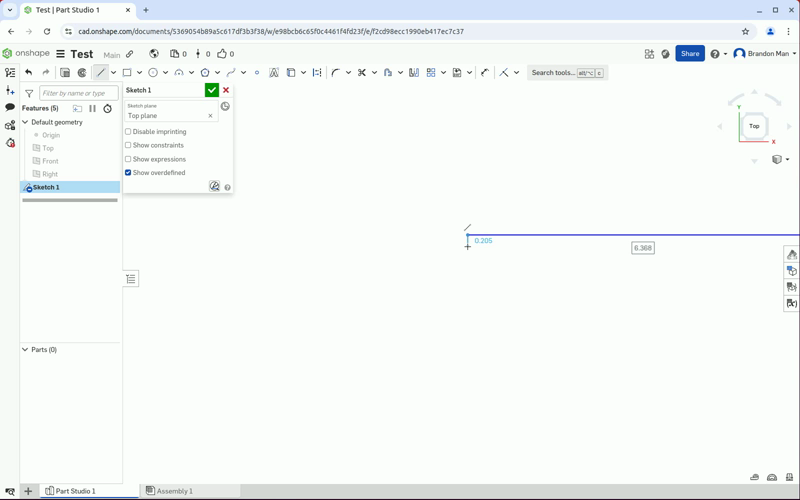
click(467, 246)
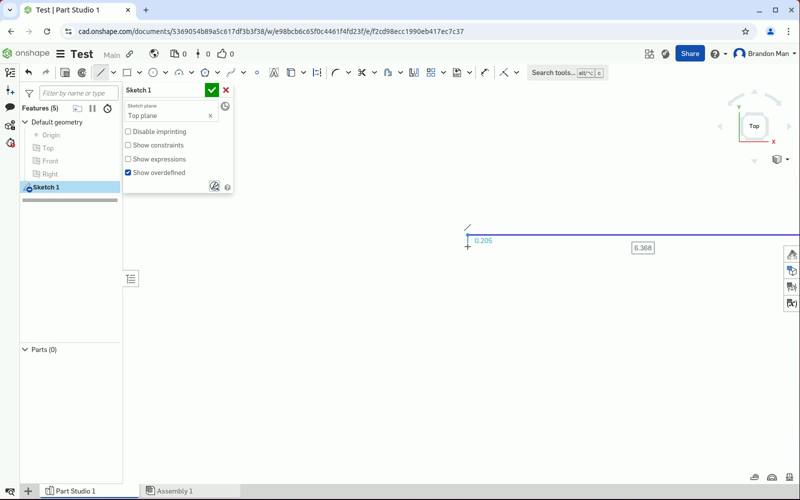
scroll(-6)
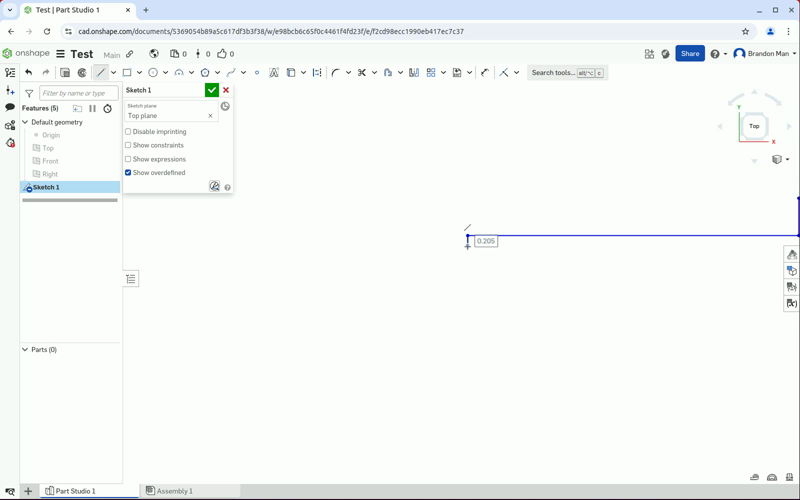
scroll(-6)
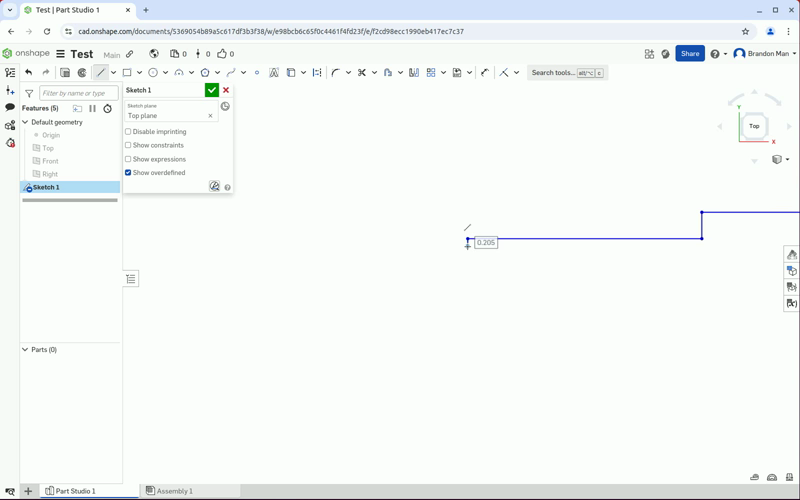
scroll(-6)
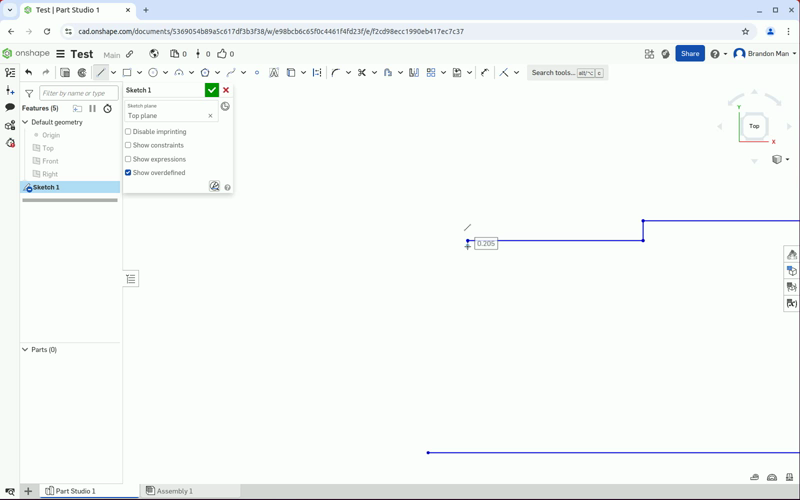
scroll(-6)
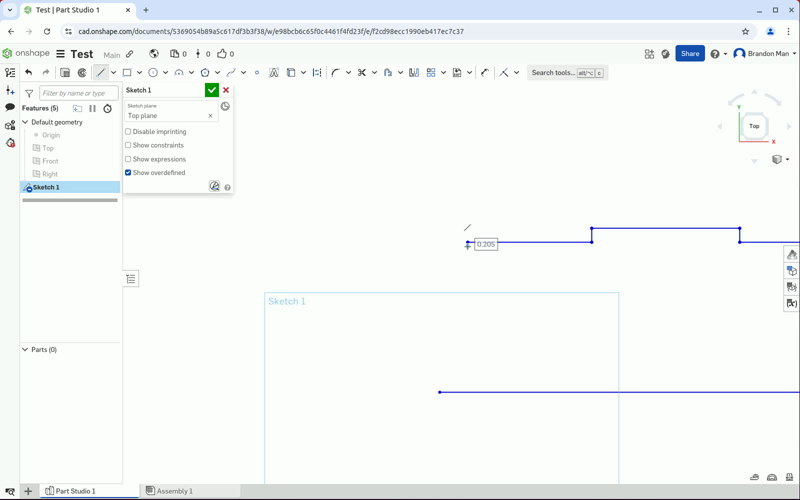
scroll(-6)
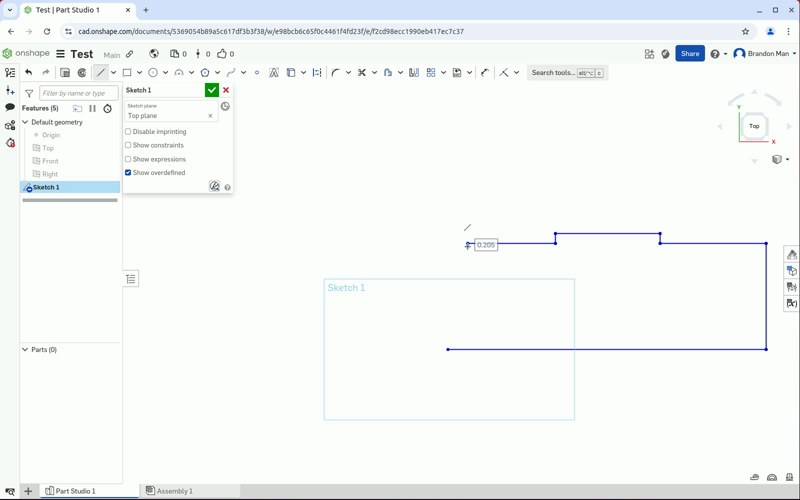
scroll(-6)
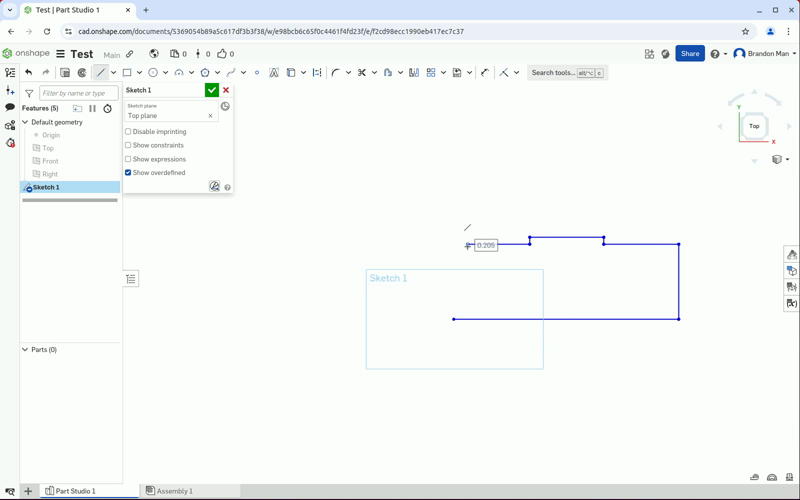
scroll(-6)
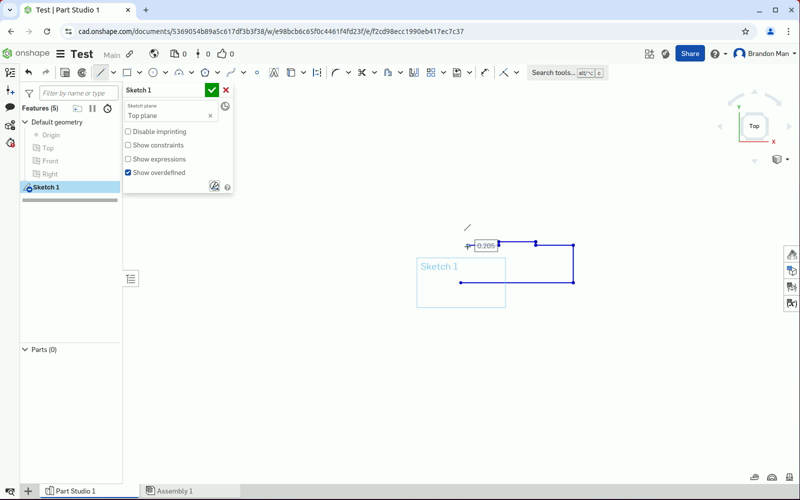
key_up(shift)
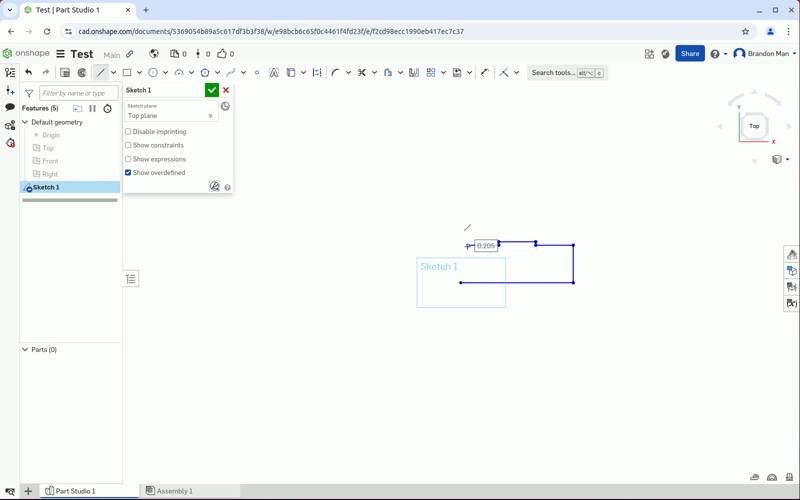
key_down(shift)
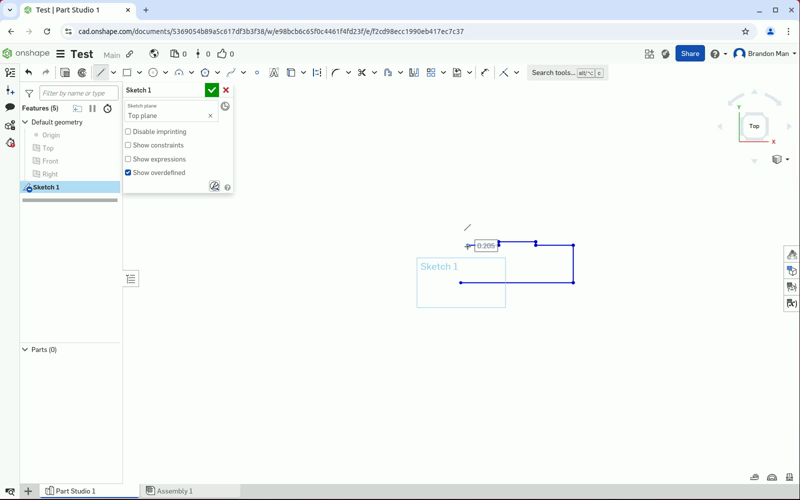
mouse_move(498, 246)
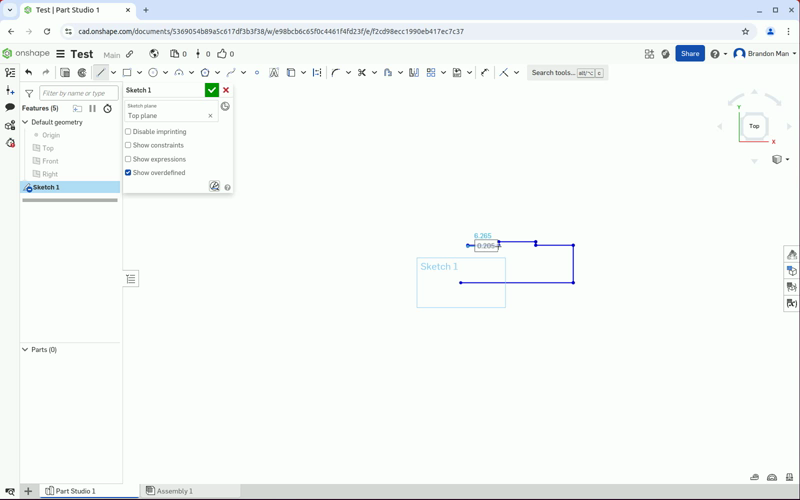
mouse_move(467, 266)
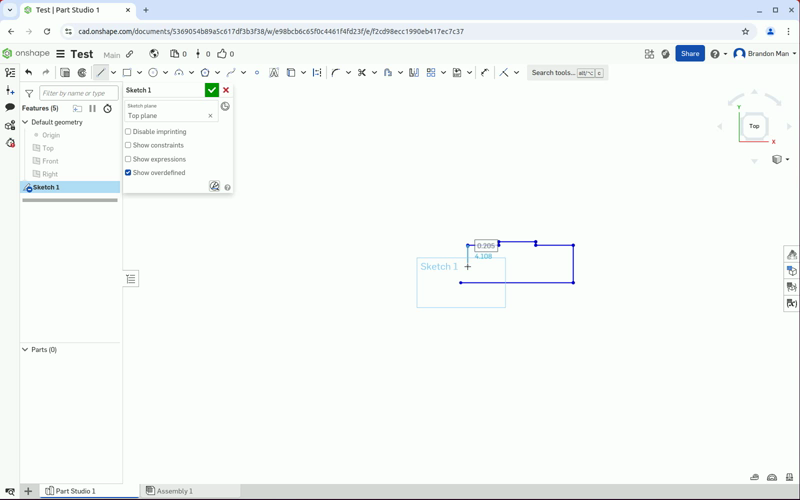
click(467, 266)
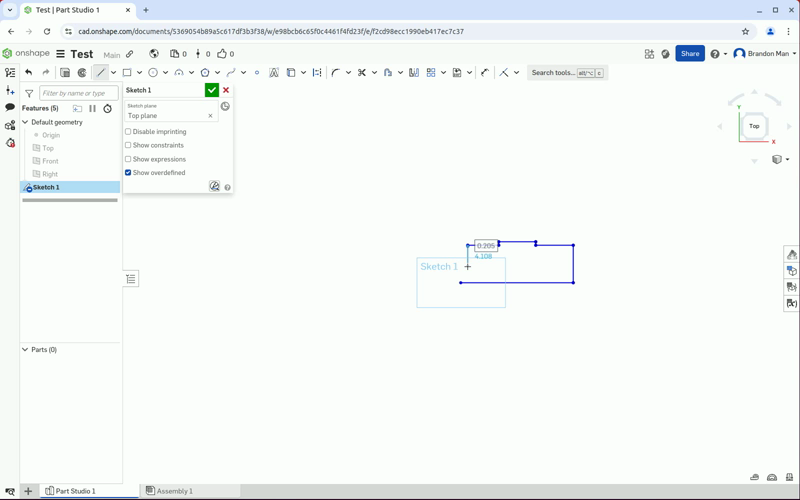
key_up(shift)
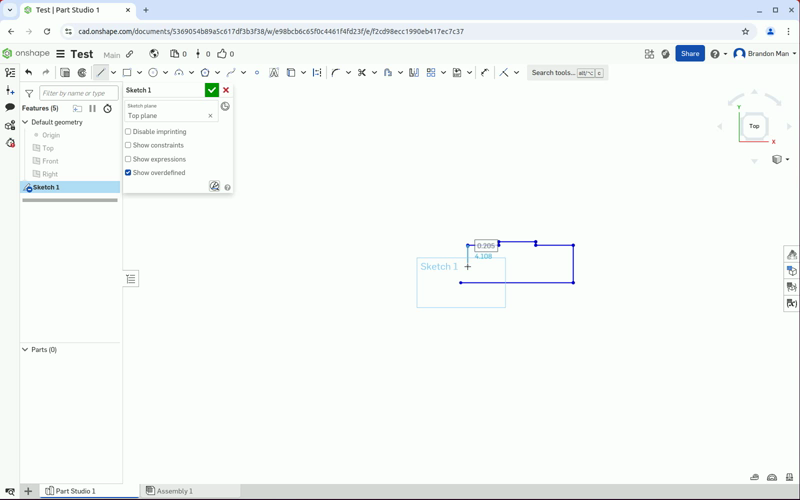
key_down(shift)
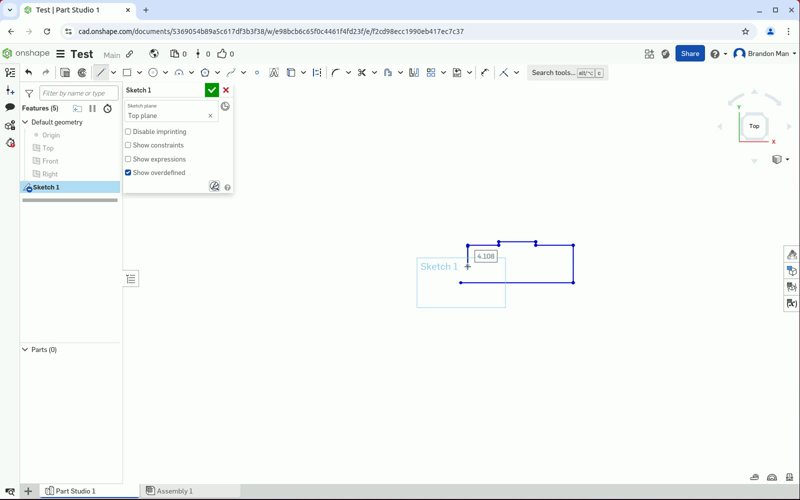
mouse_move(498, 266)
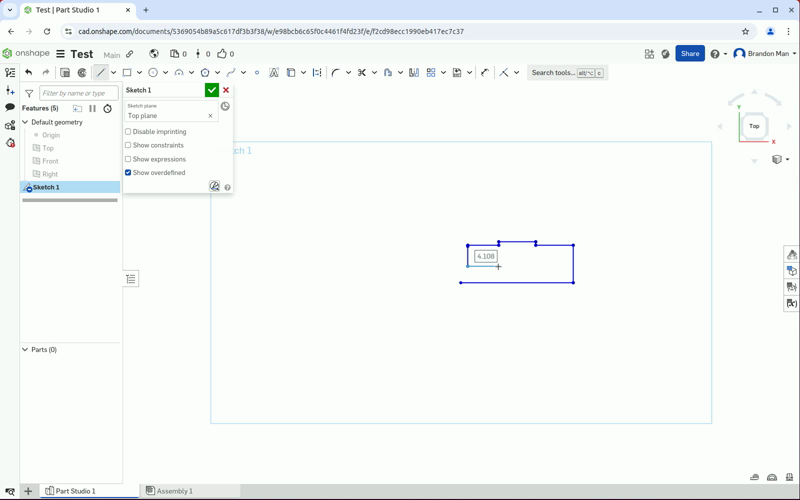
mouse_move(463, 266)
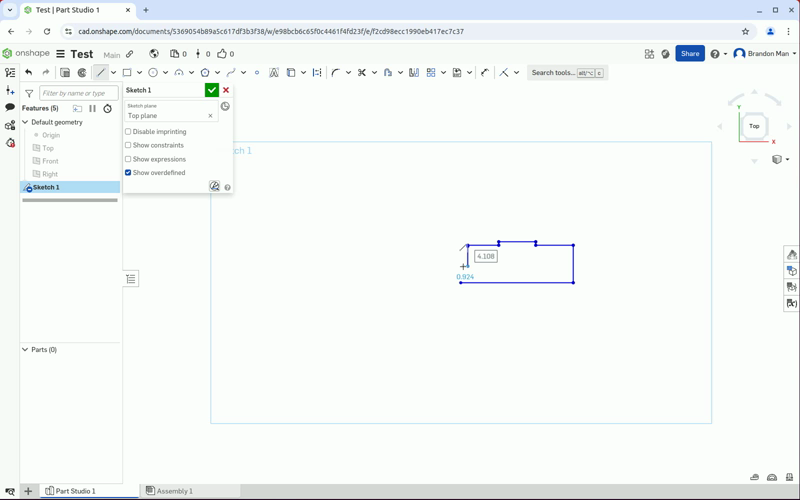
scroll(6)
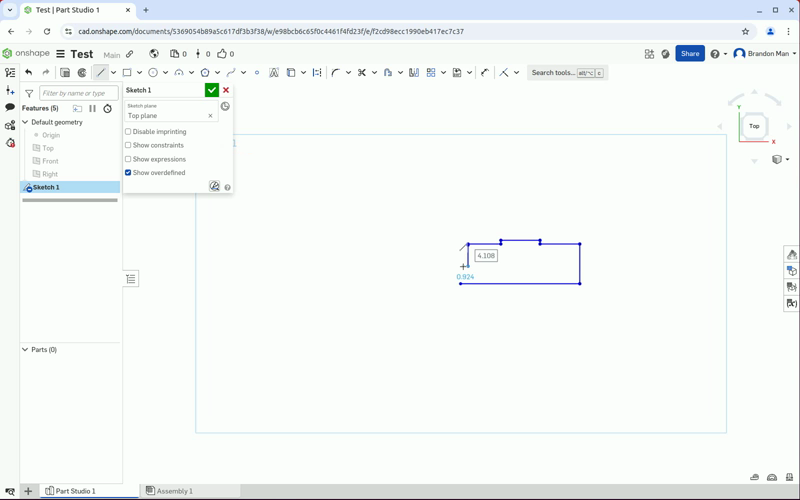
scroll(6)
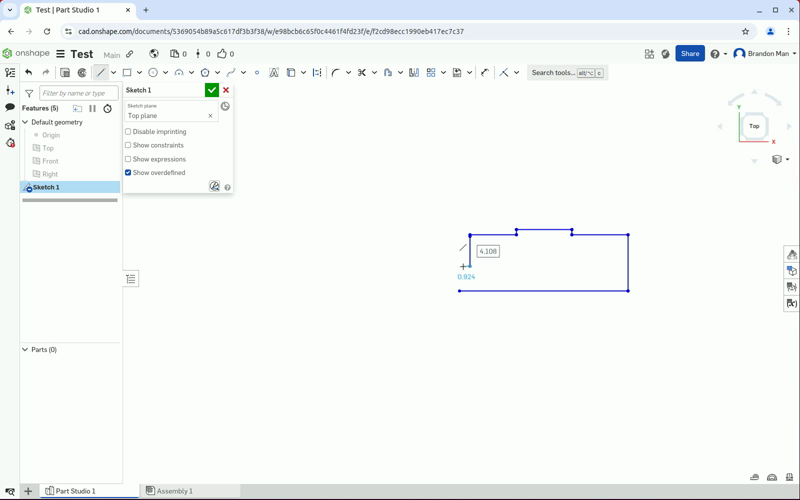
scroll(6)
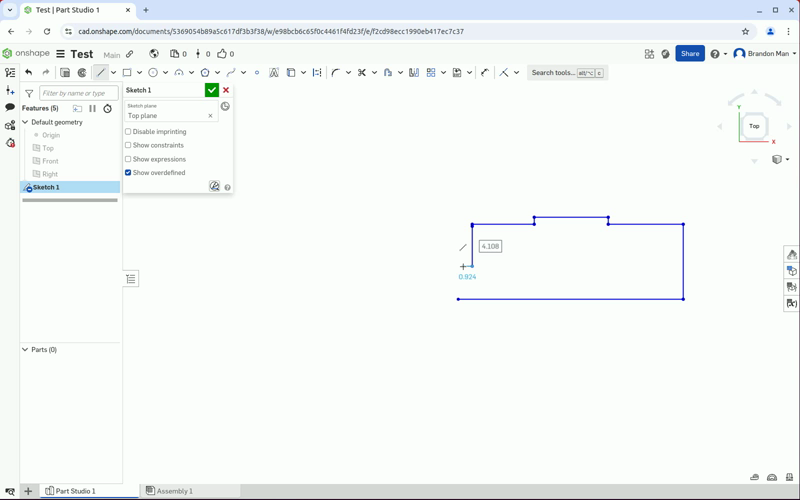
scroll(6)
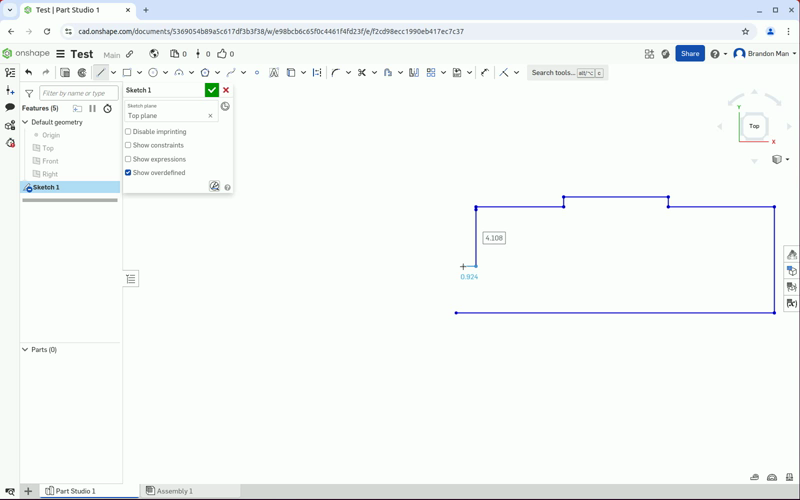
scroll(6)
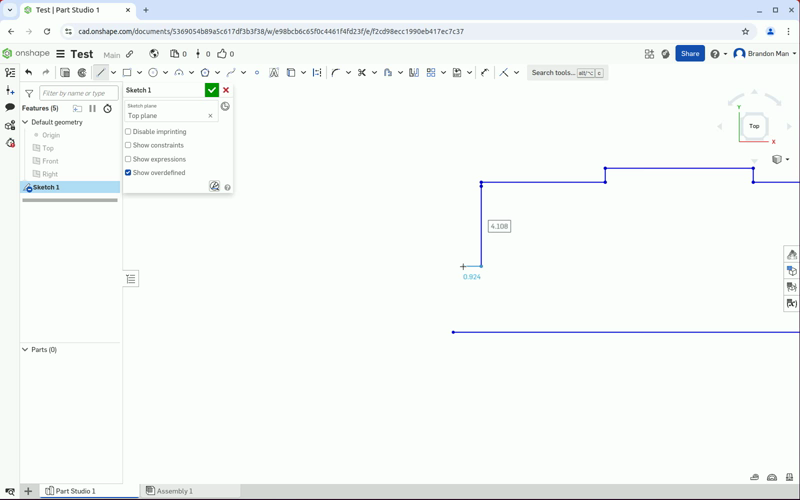
scroll(6)
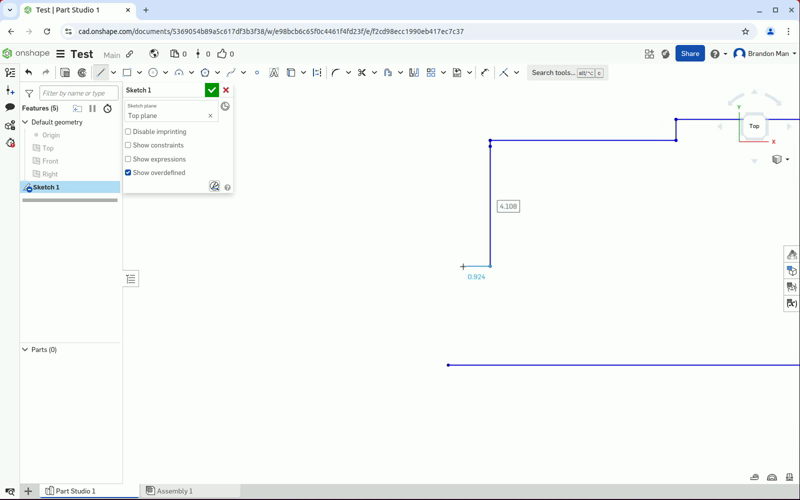
scroll(6)
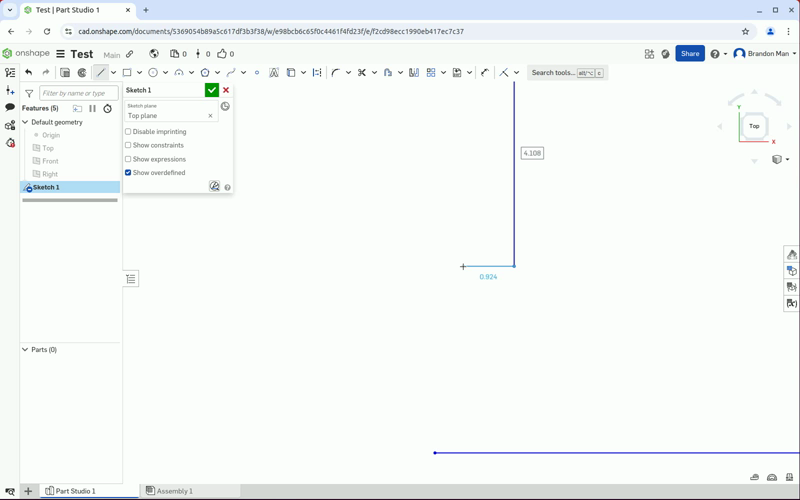
click(463, 266)
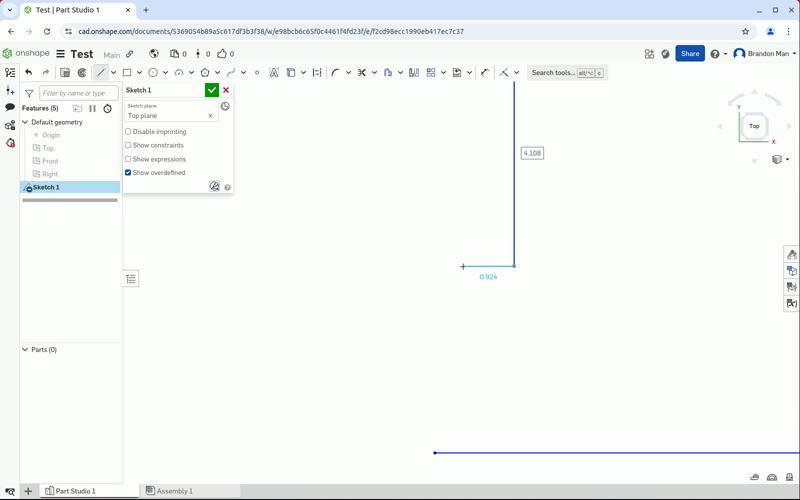
scroll(-6)
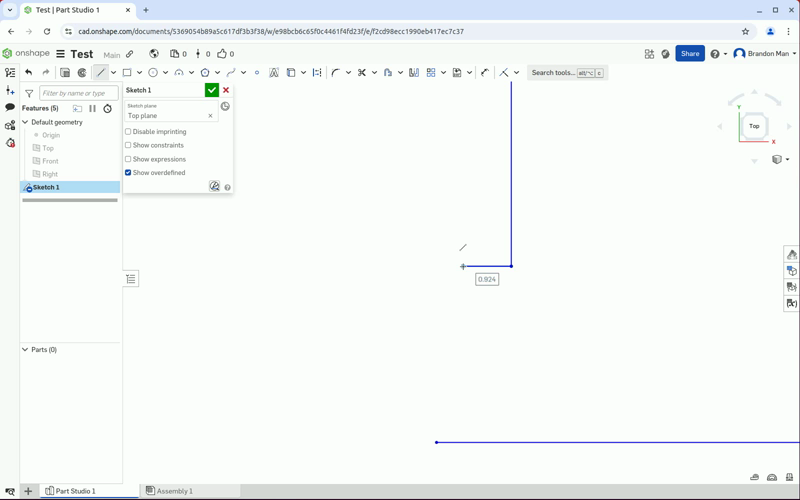
scroll(-6)
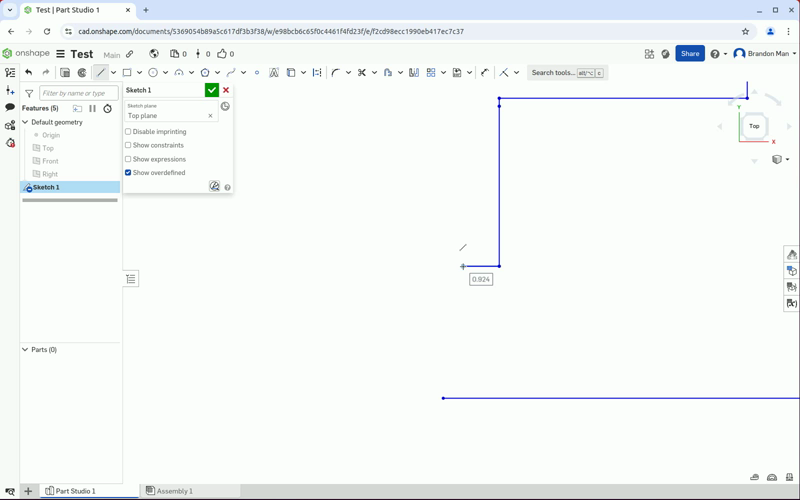
scroll(-6)
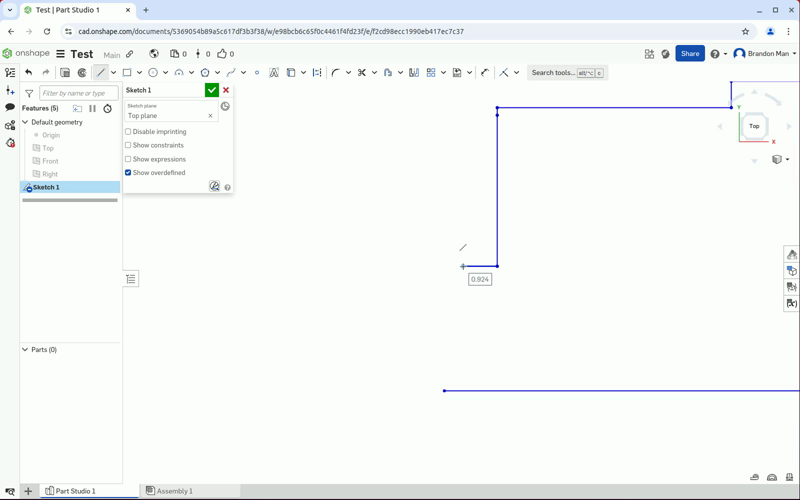
scroll(-6)
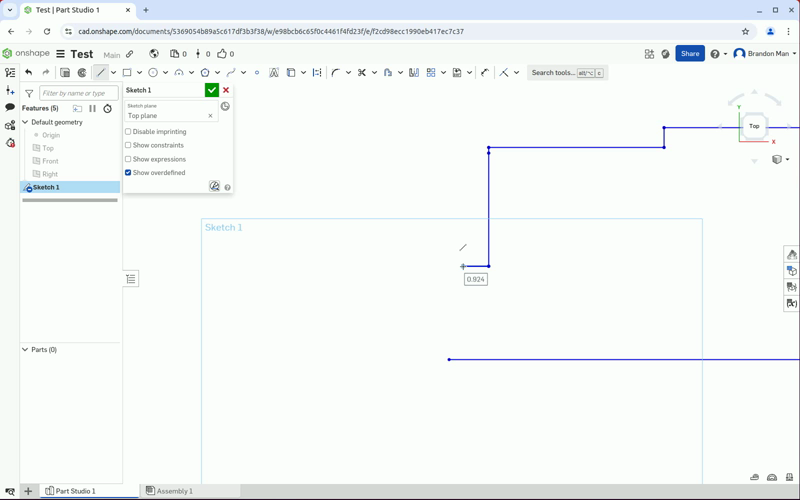
scroll(-6)
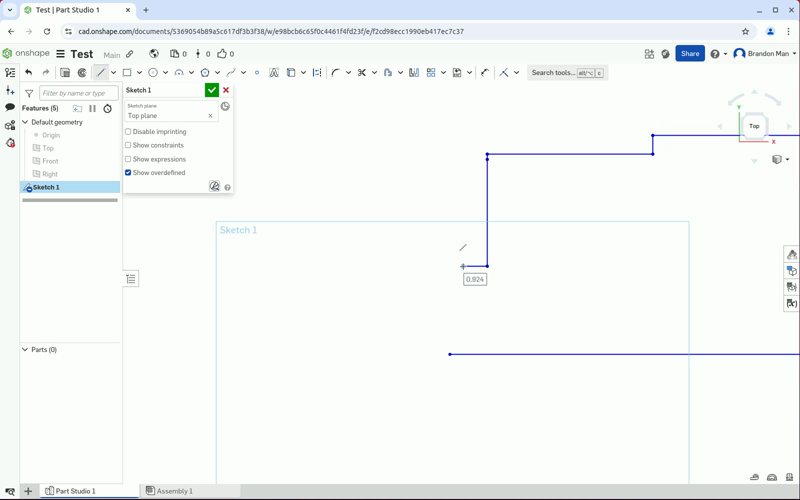
scroll(-6)
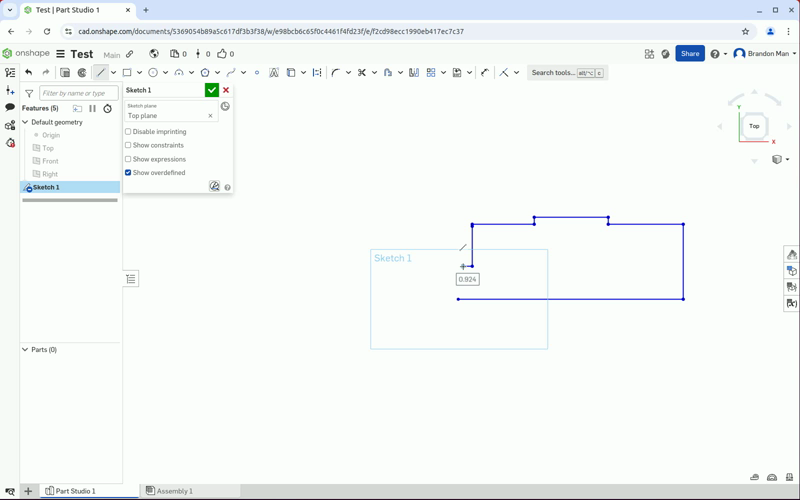
scroll(-6)
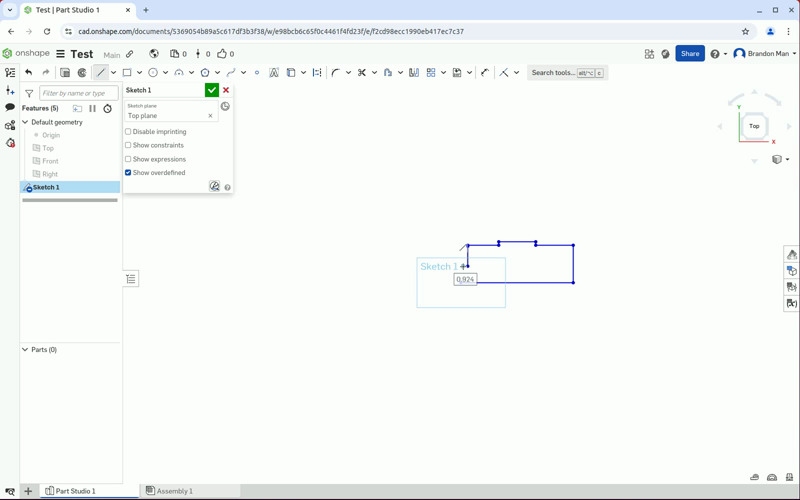
key_up(shift)
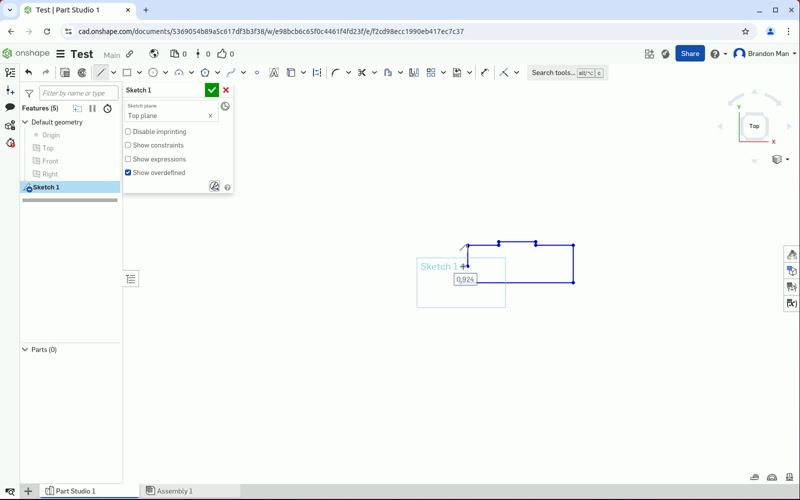
key_down(shift)
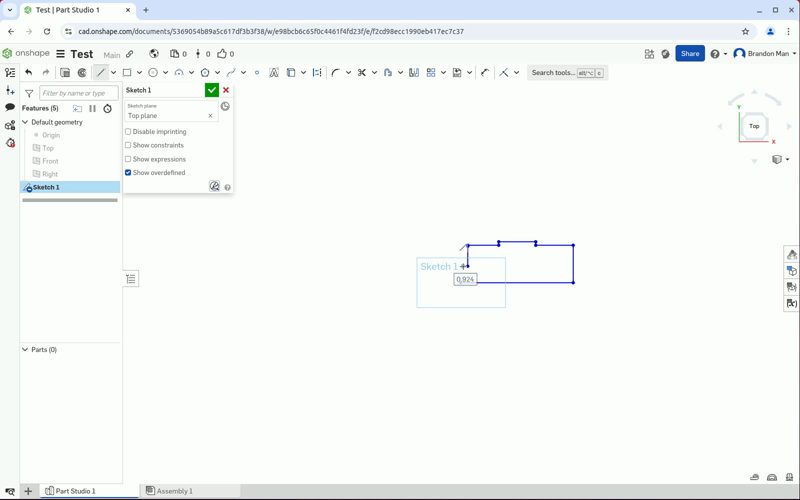
mouse_move(493, 266)
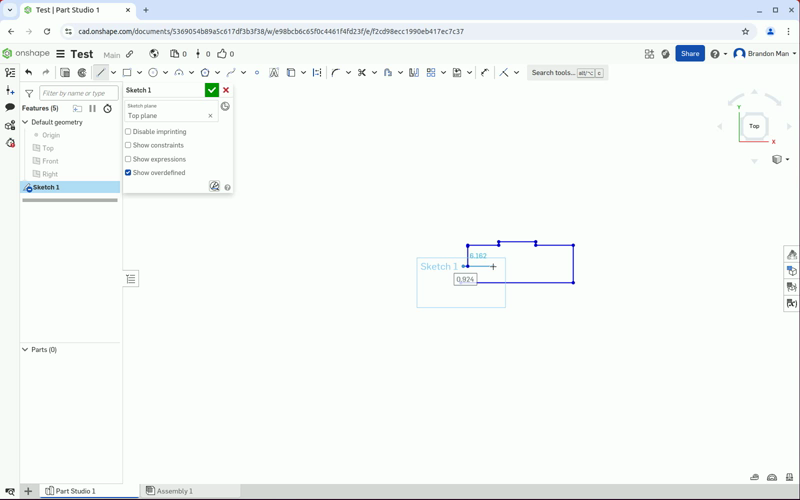
mouse_move(463, 272)
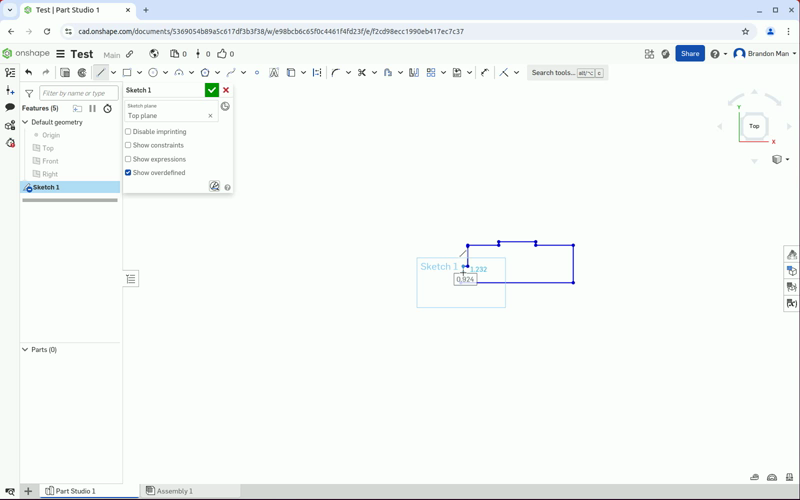
scroll(6)
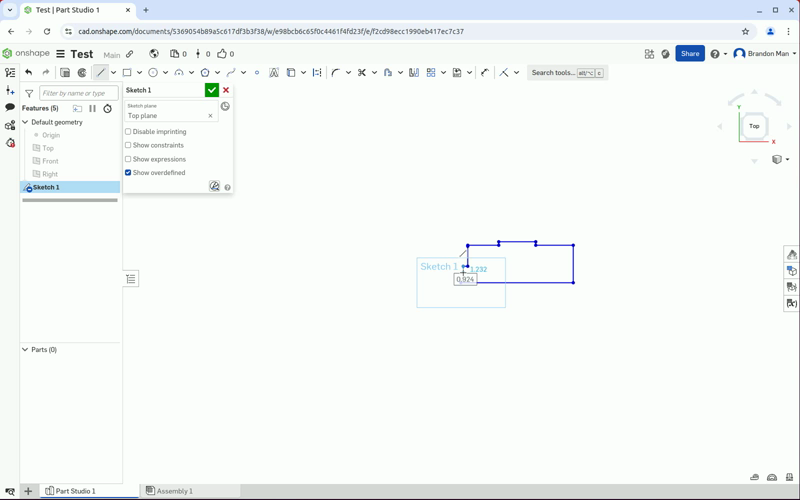
scroll(6)
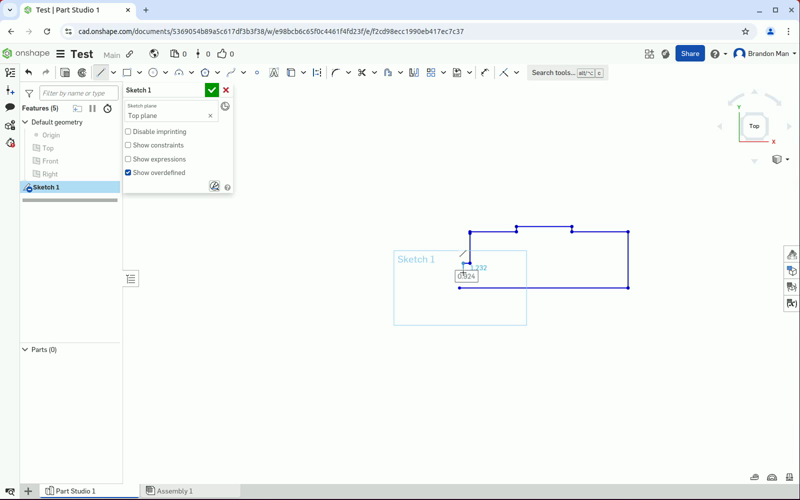
scroll(6)
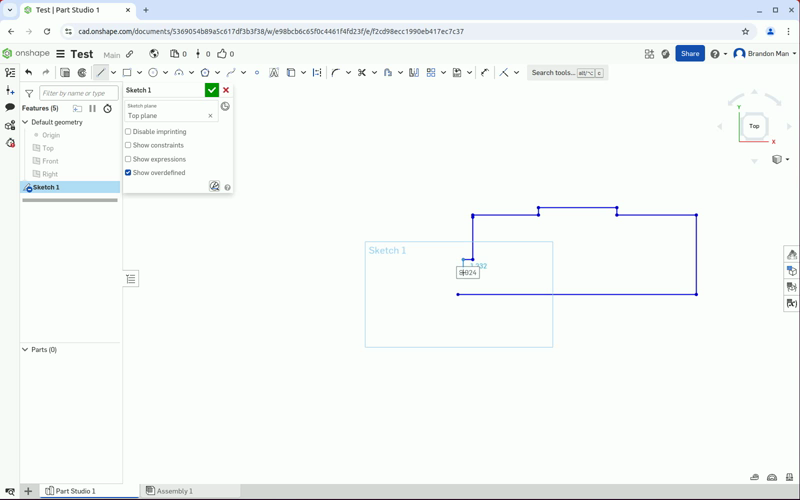
scroll(6)
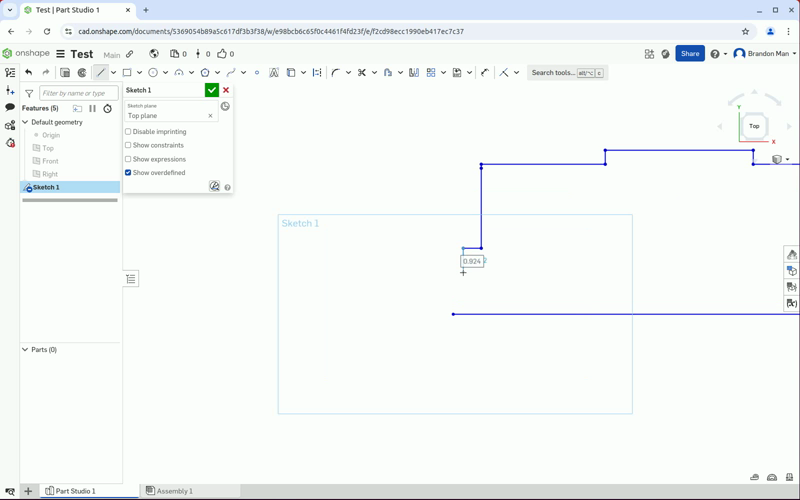
scroll(6)
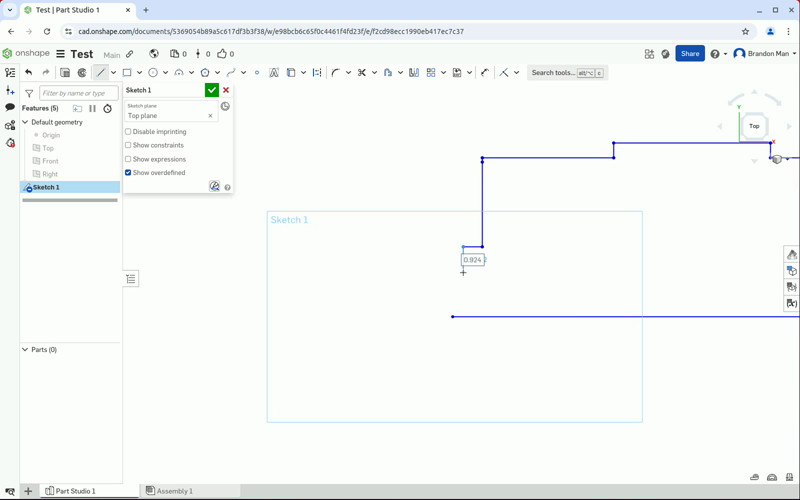
scroll(6)
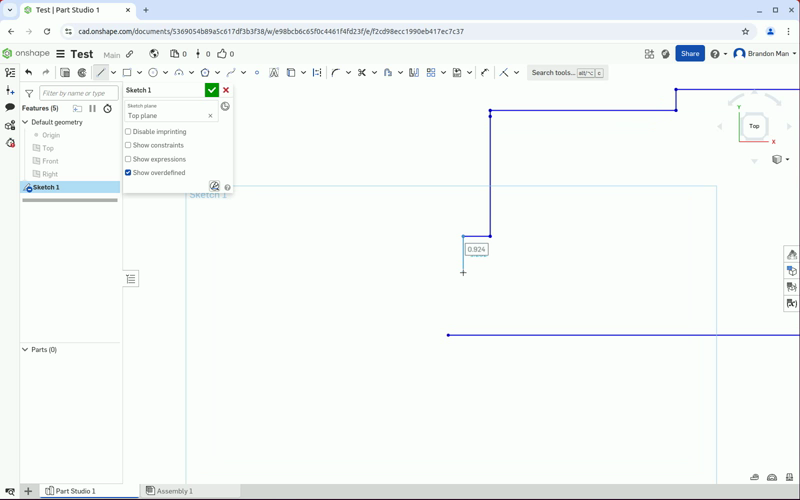
scroll(6)
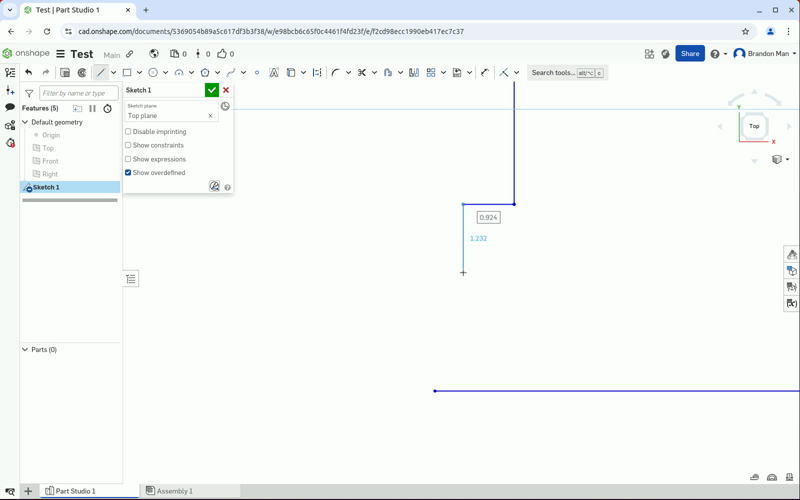
click(463, 272)
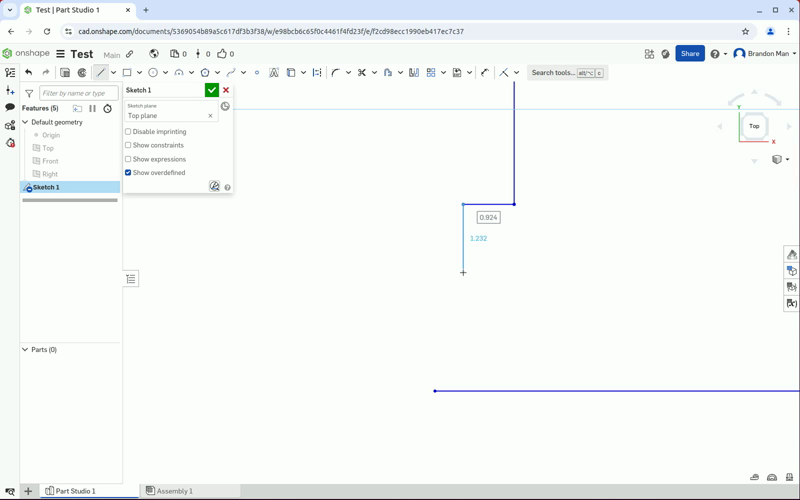
scroll(-6)
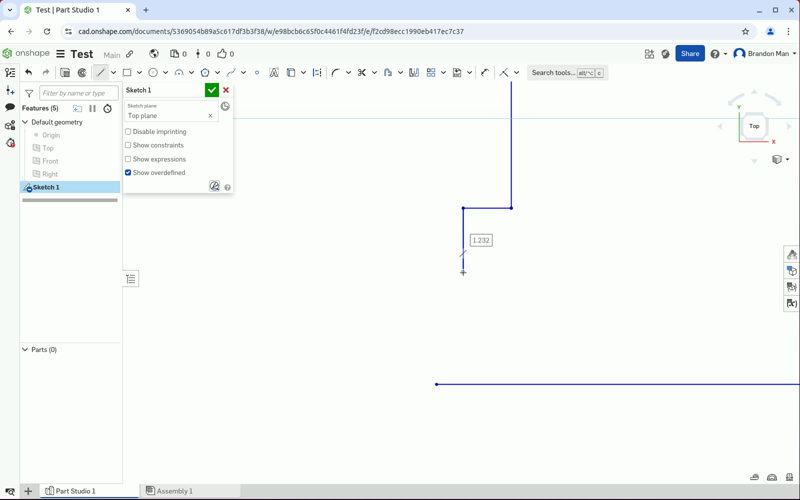
scroll(-6)
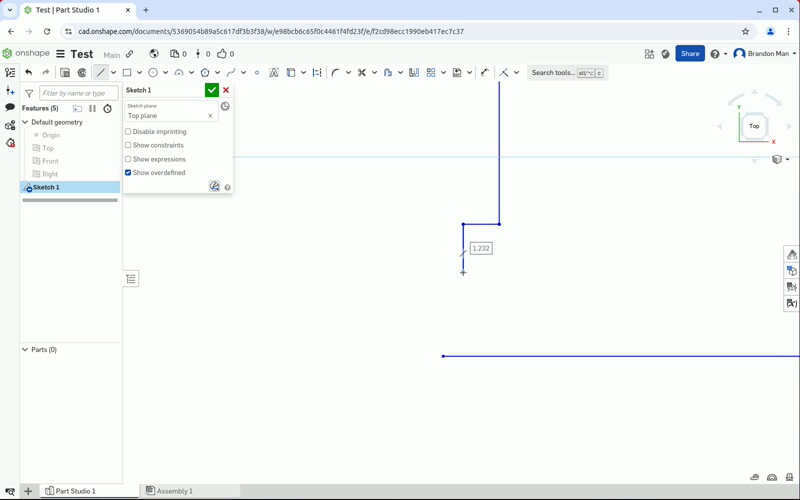
scroll(-6)
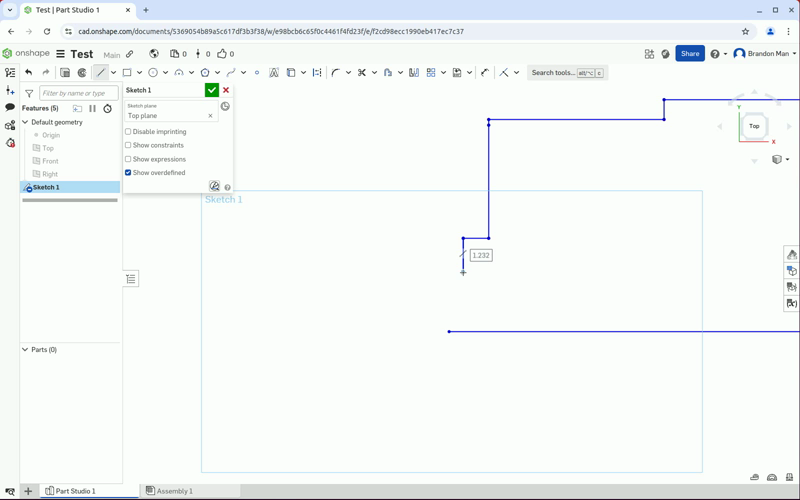
scroll(-6)
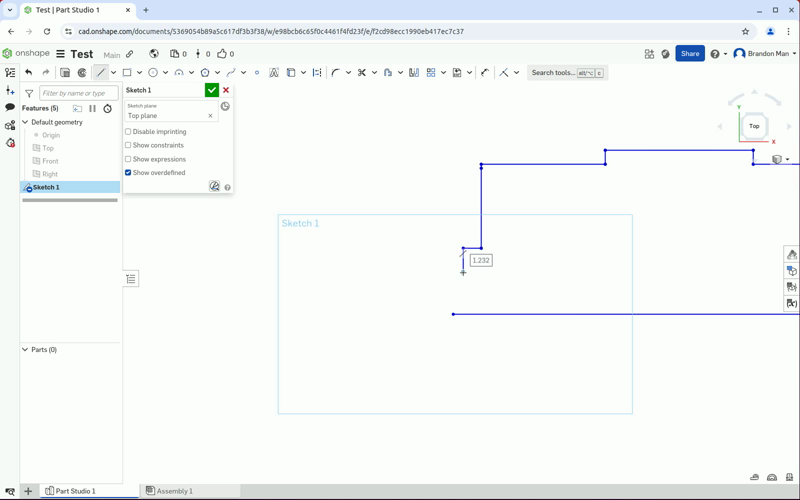
scroll(-6)
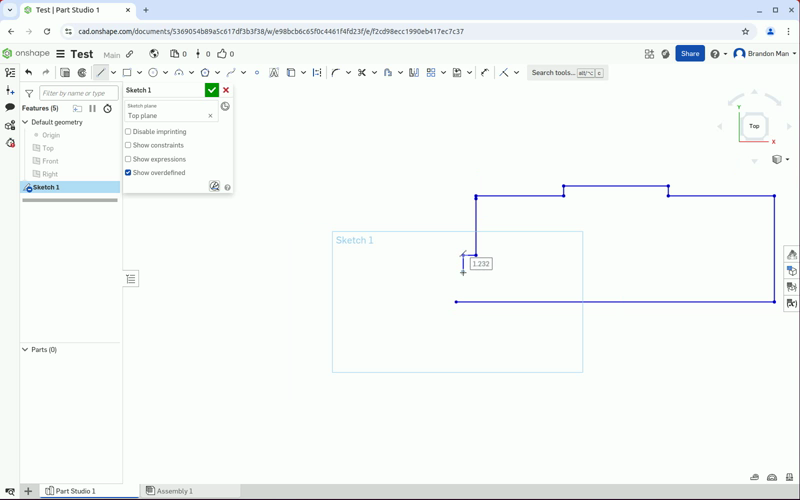
scroll(-6)
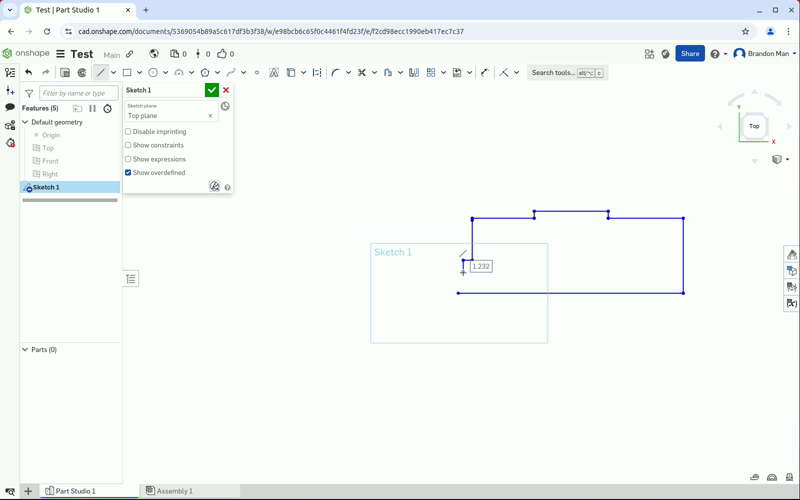
scroll(-6)
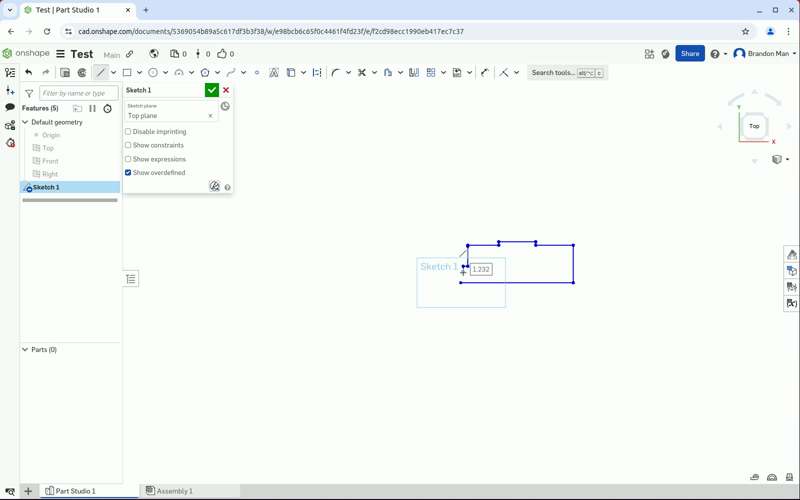
key_up(shift)
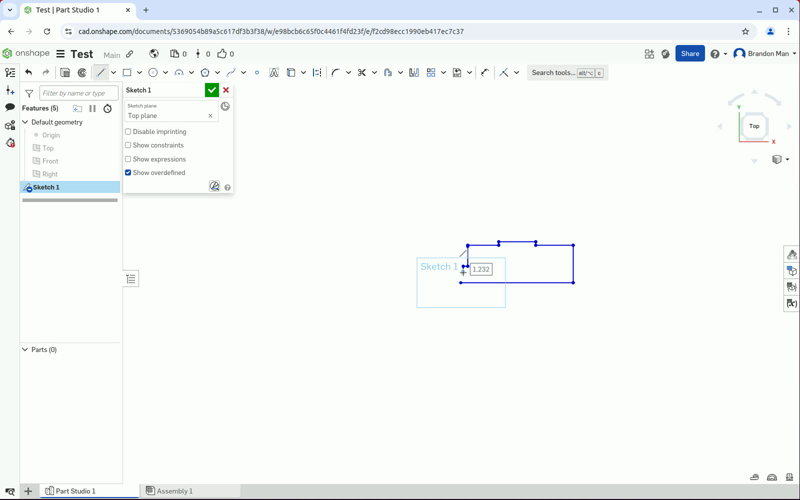
key_down(shift)
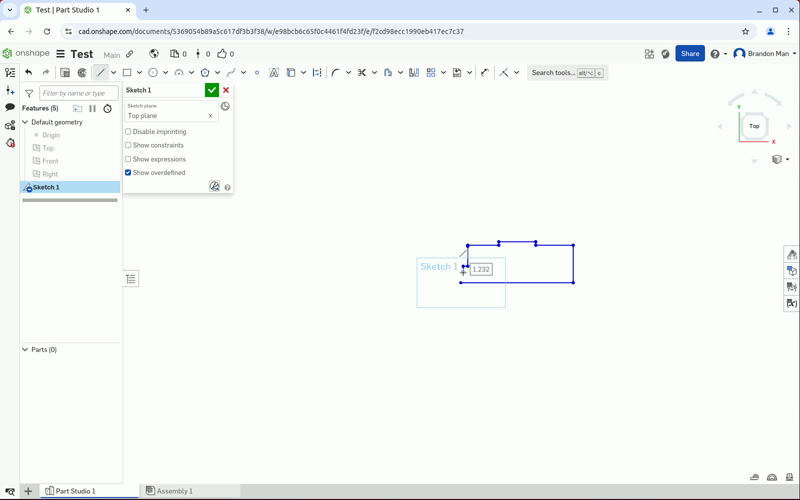
mouse_move(493, 272)
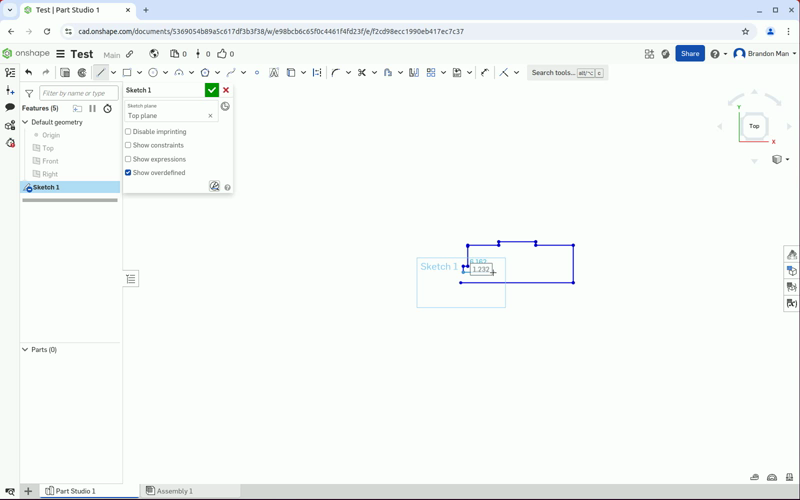
mouse_move(460, 272)
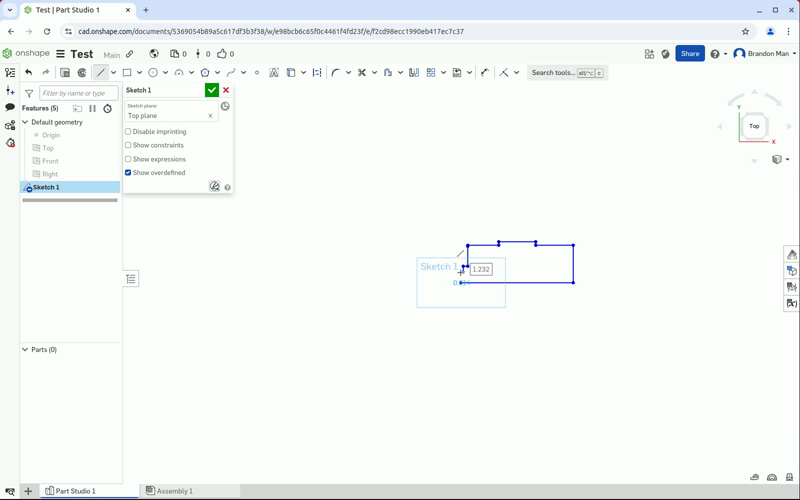
scroll(6)
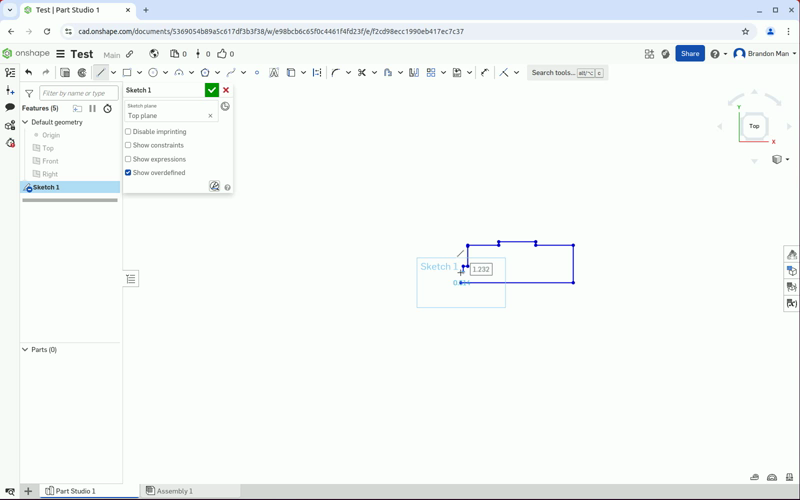
scroll(6)
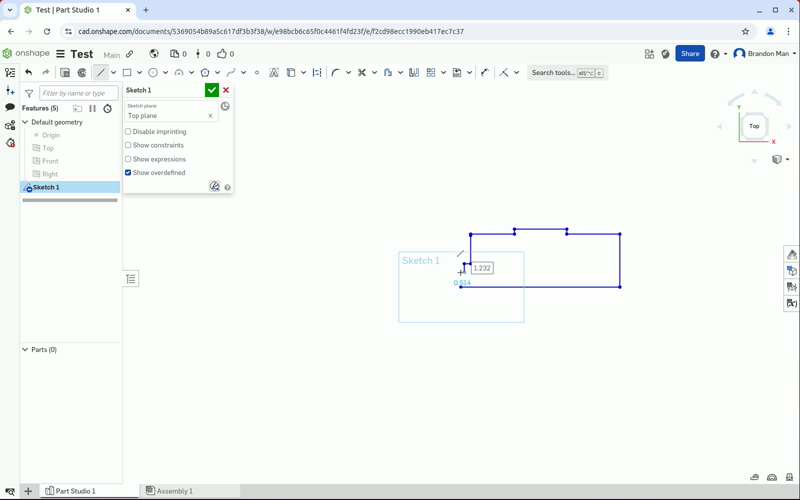
scroll(6)
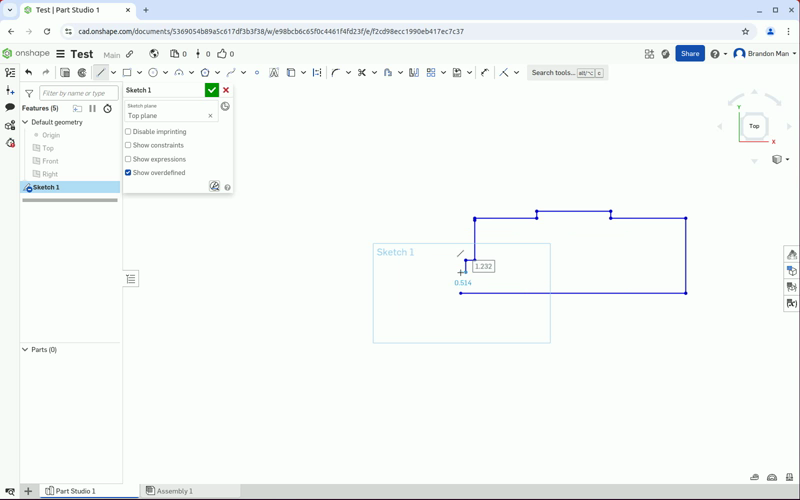
scroll(6)
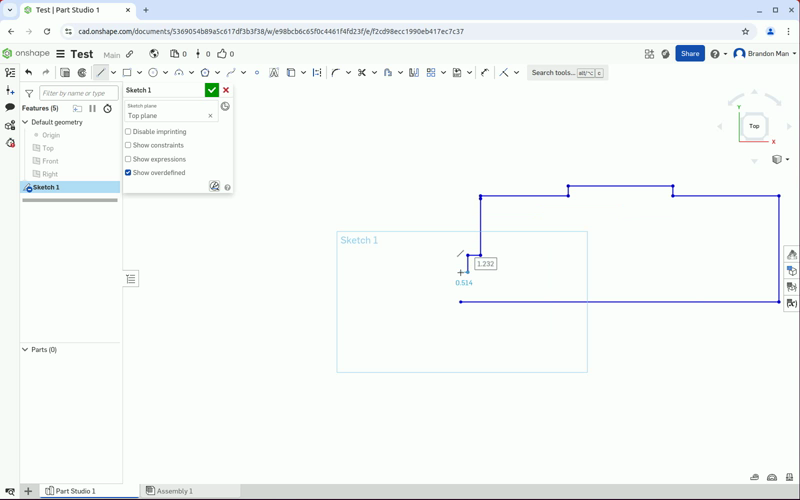
scroll(6)
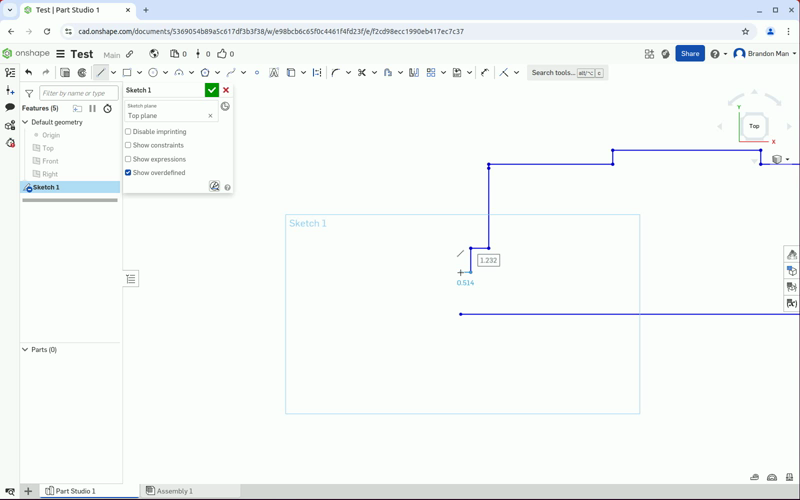
scroll(6)
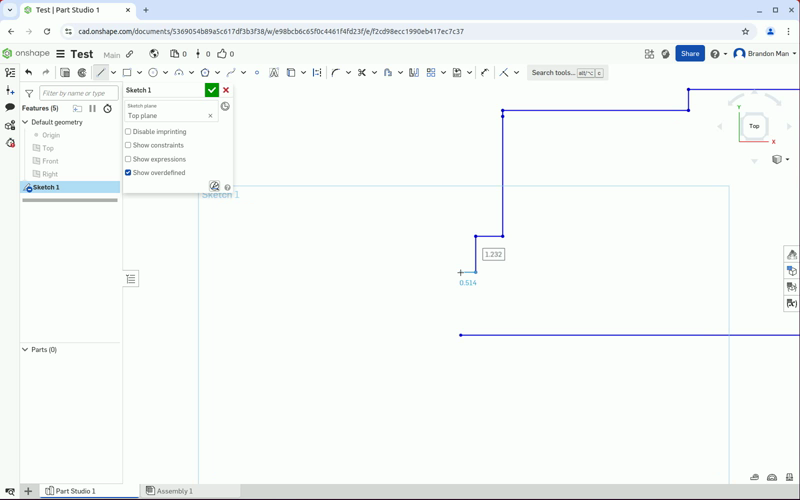
scroll(6)
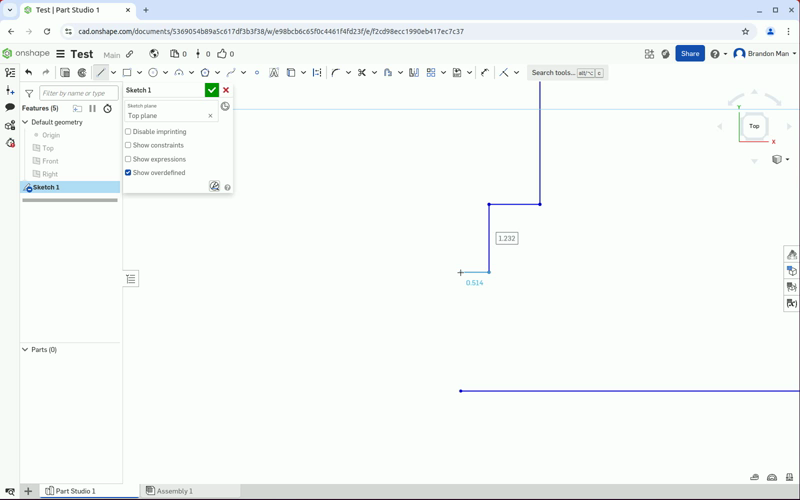
click(460, 272)
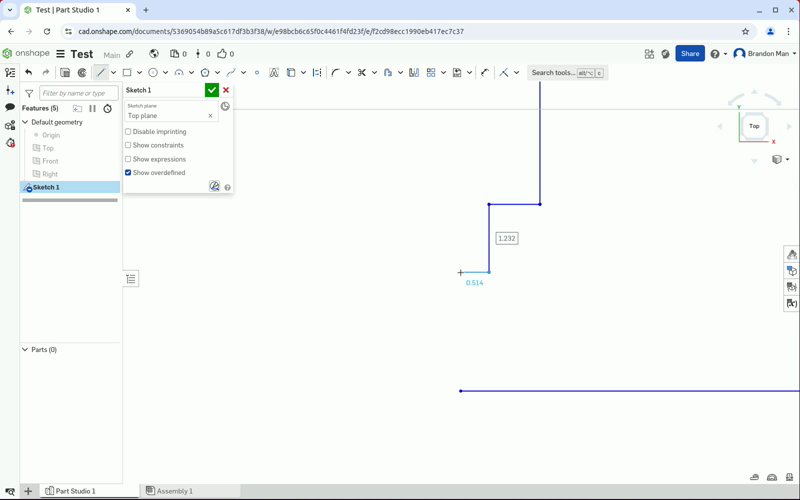
scroll(-6)
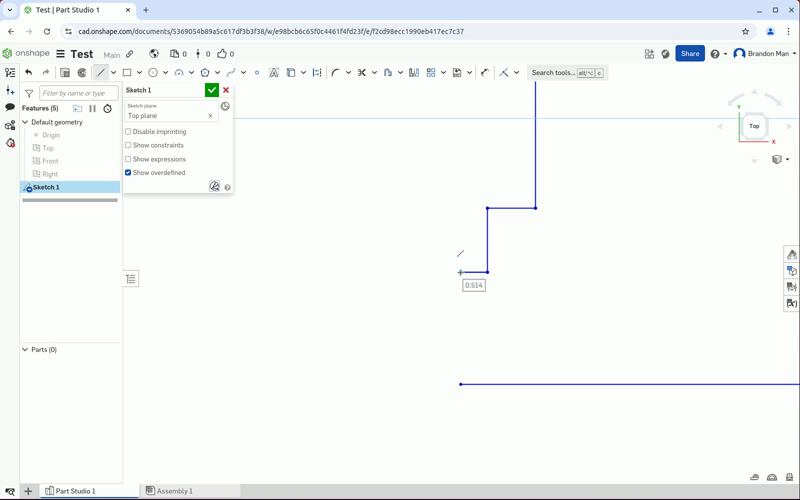
scroll(-6)
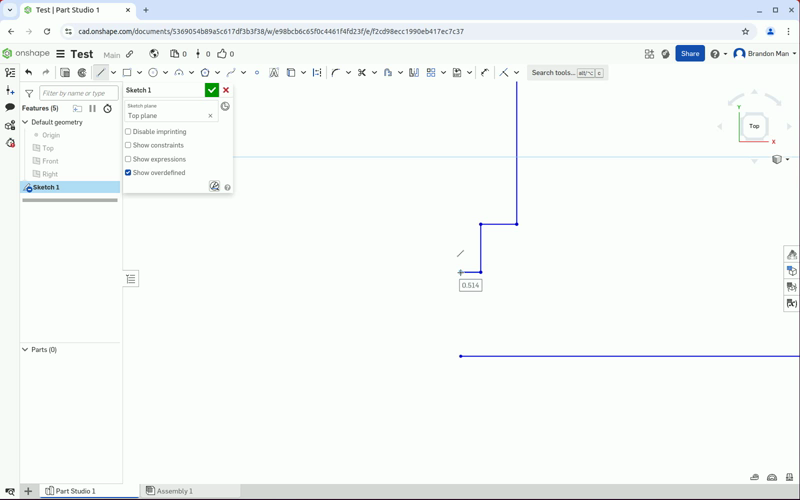
scroll(-6)
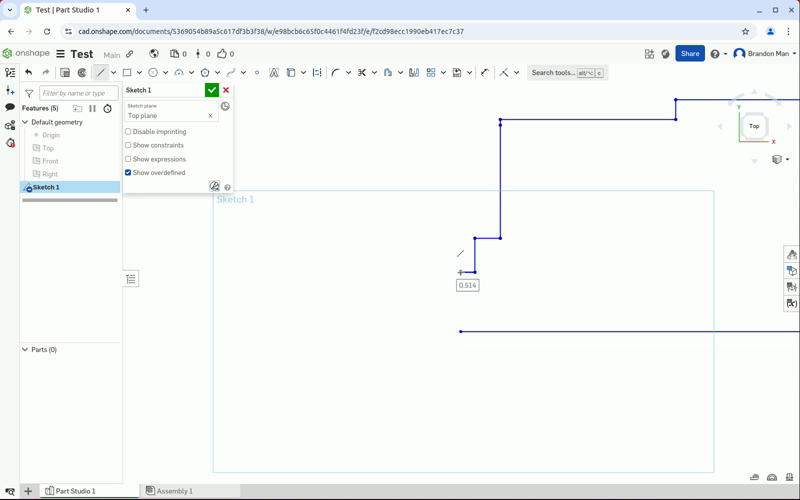
scroll(-6)
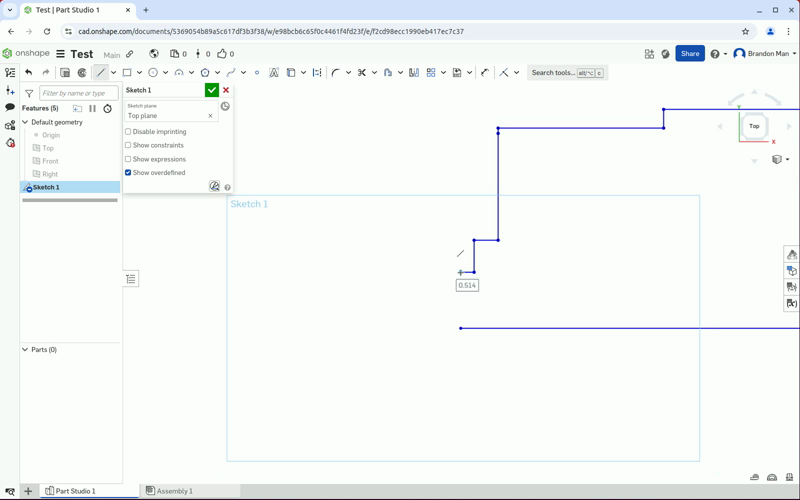
scroll(-6)
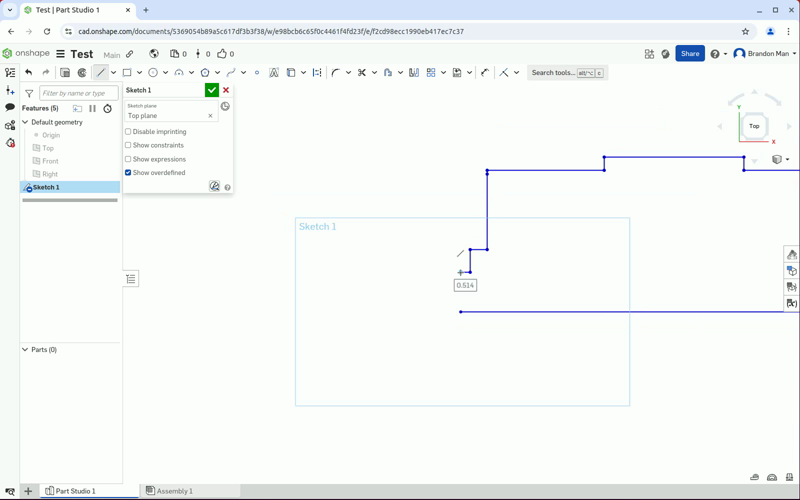
scroll(-6)
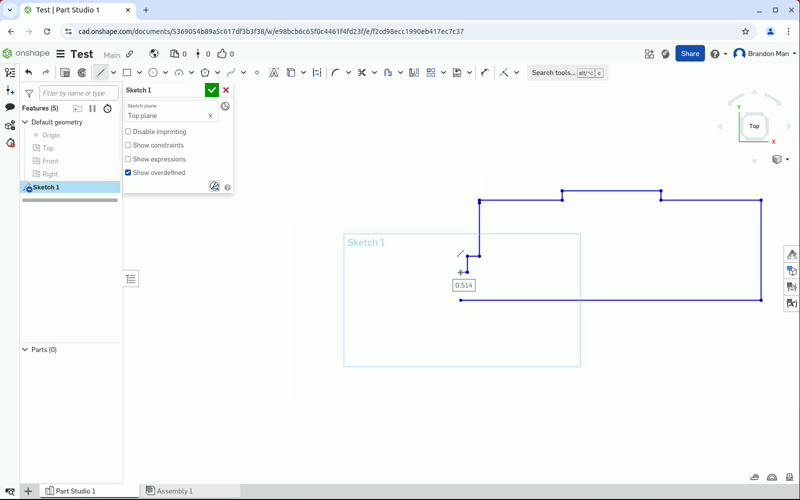
scroll(-6)
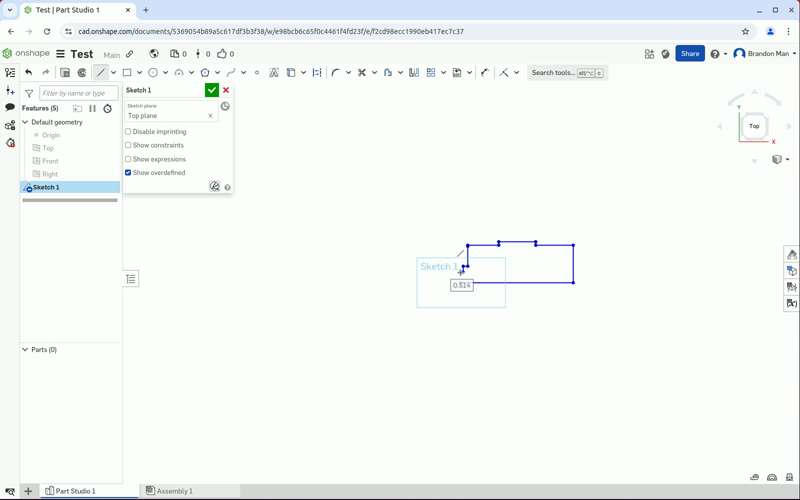
key_up(shift)
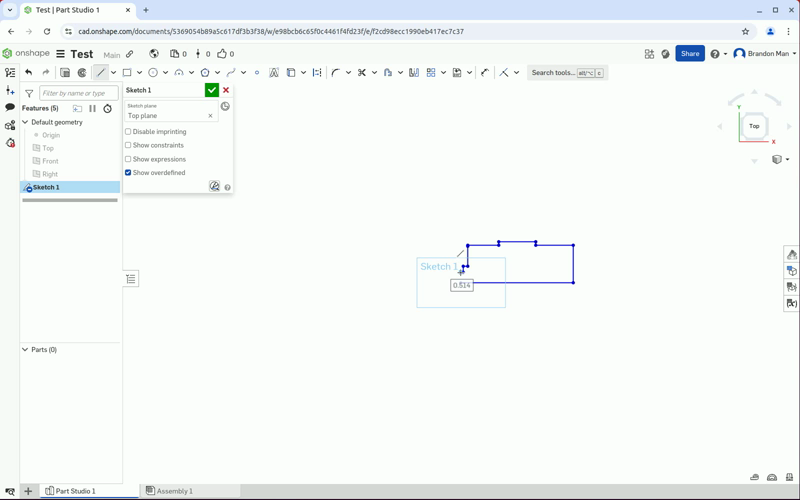
mouse_move(490, 272)
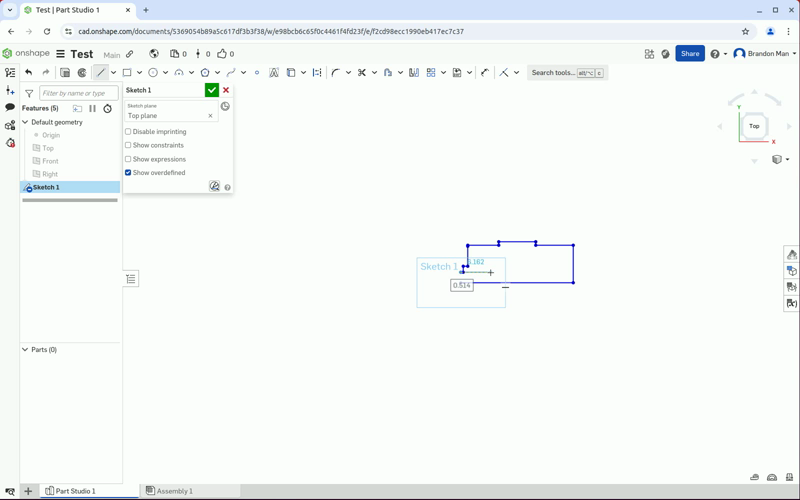
key_down(shift)
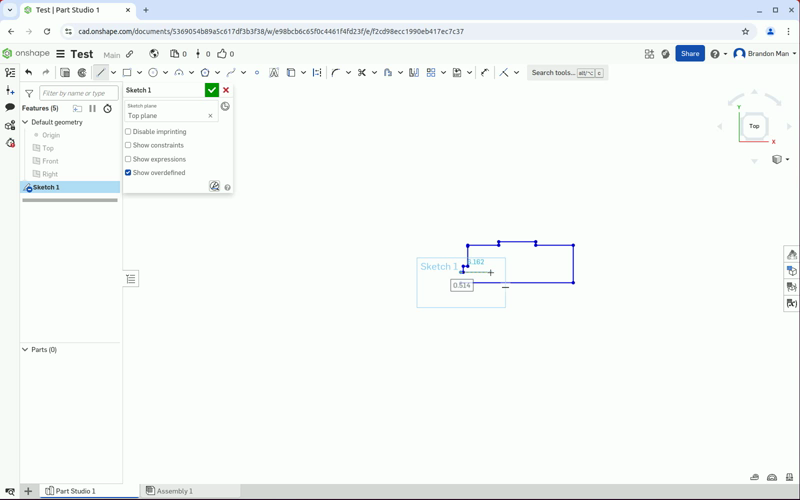
mouse_move(460, 282)
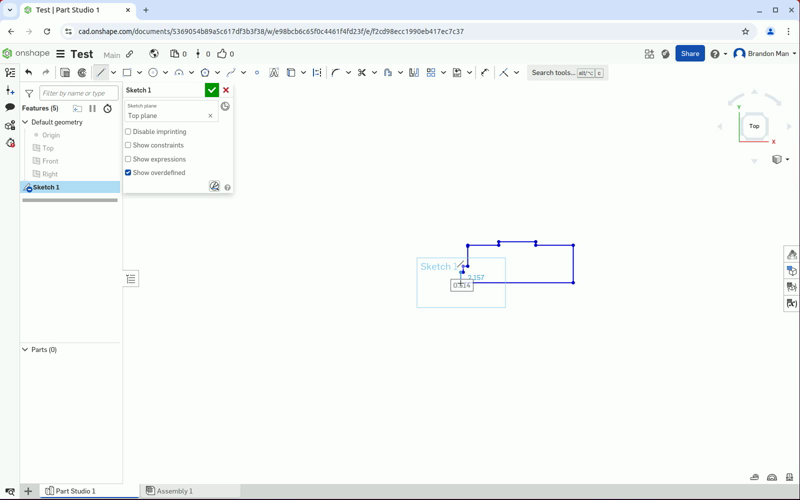
key_up(shift)
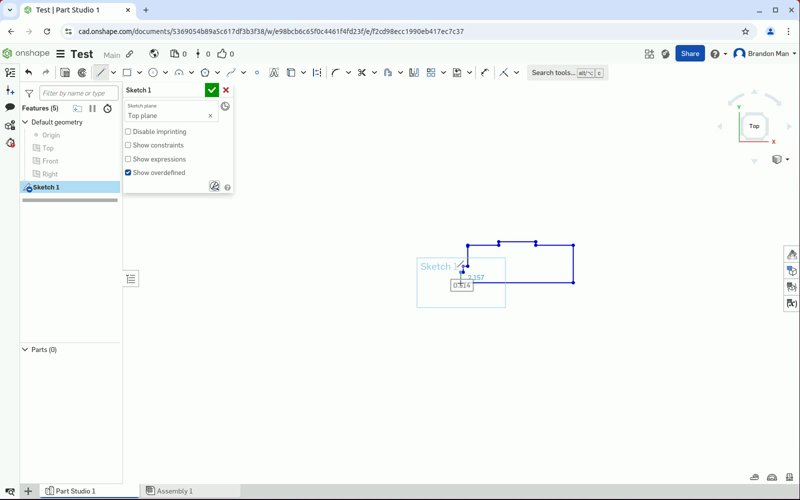
click(460, 282)
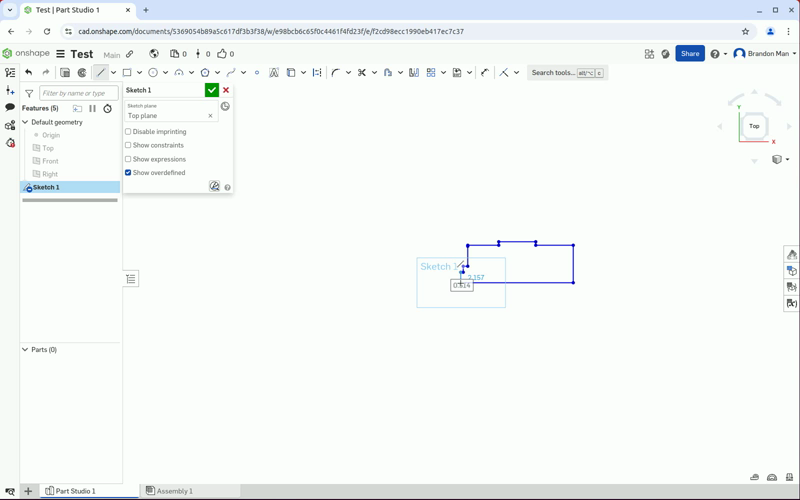
key(esc)
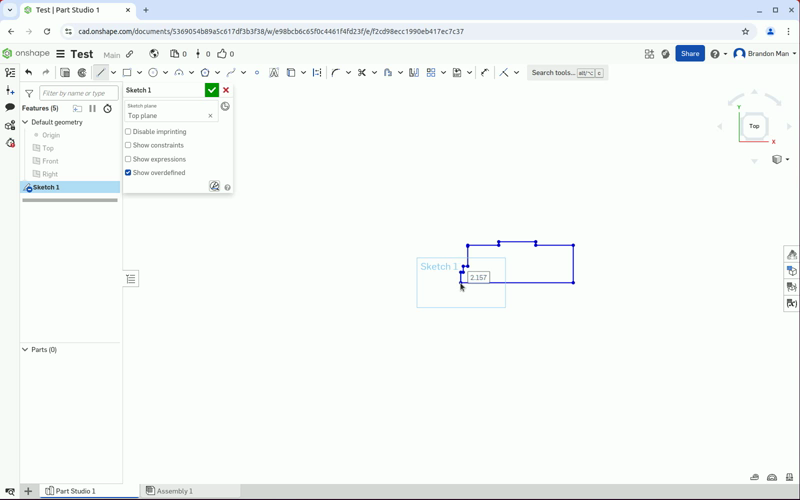
key(l)
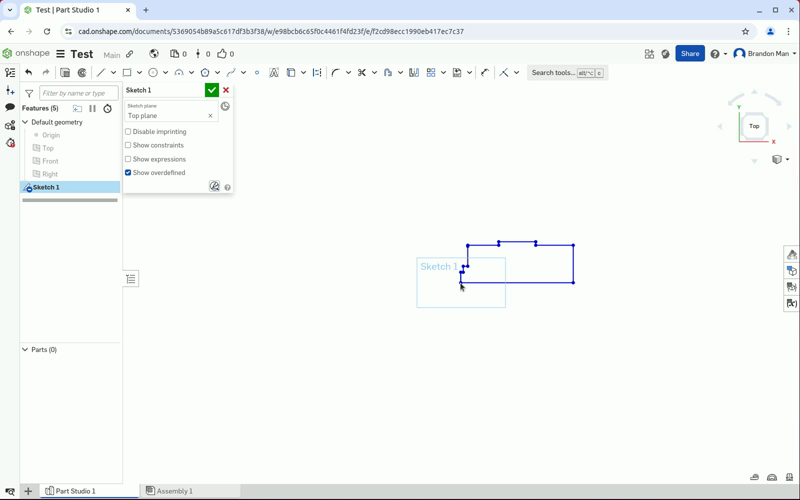
key_down(shift)
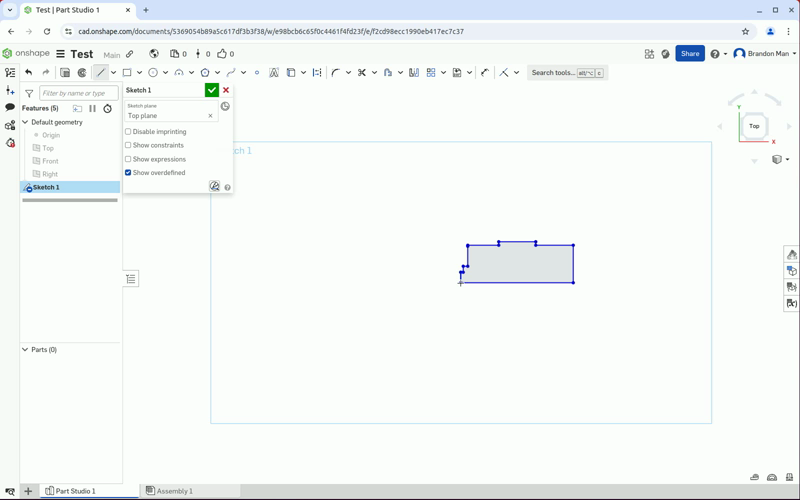
mouse_move(461, 281)
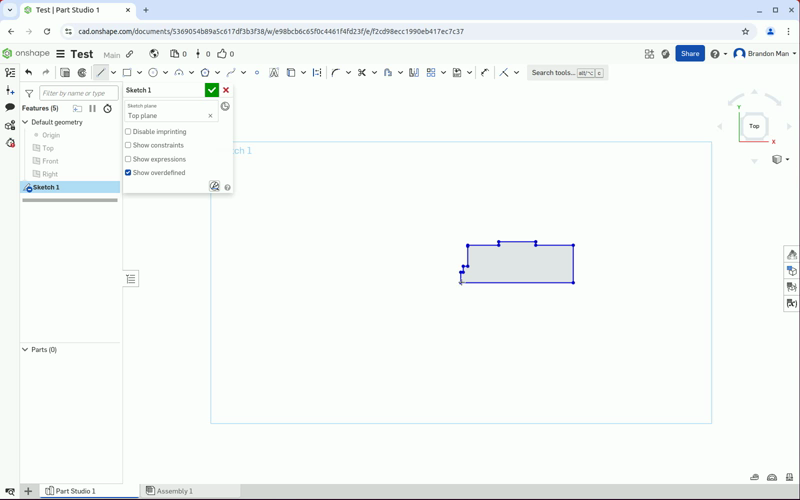
scroll(6)
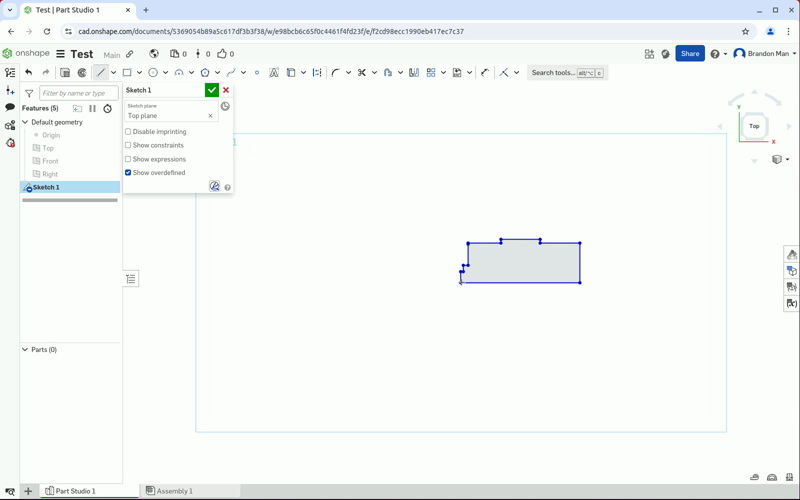
scroll(6)
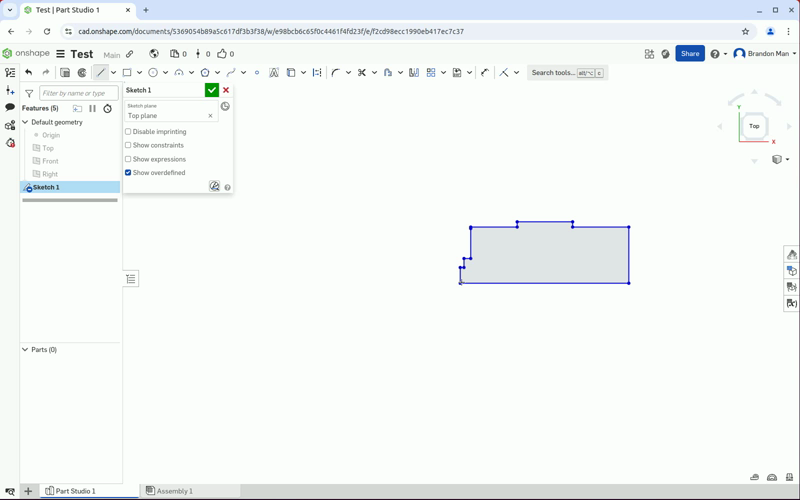
scroll(6)
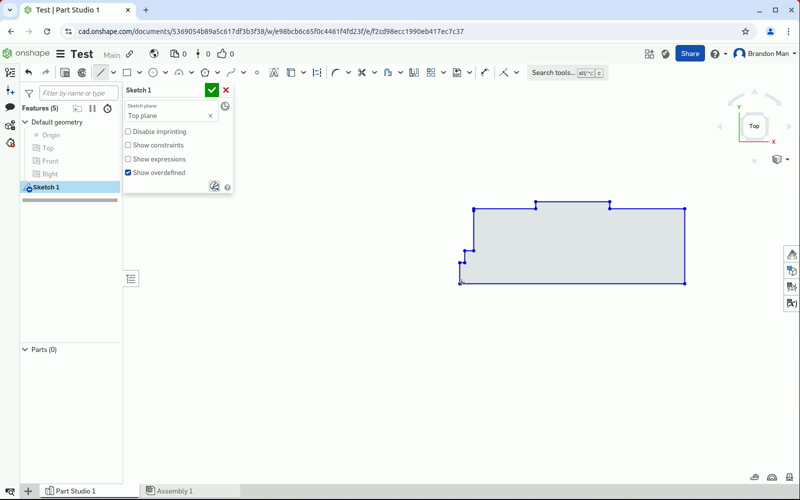
scroll(6)
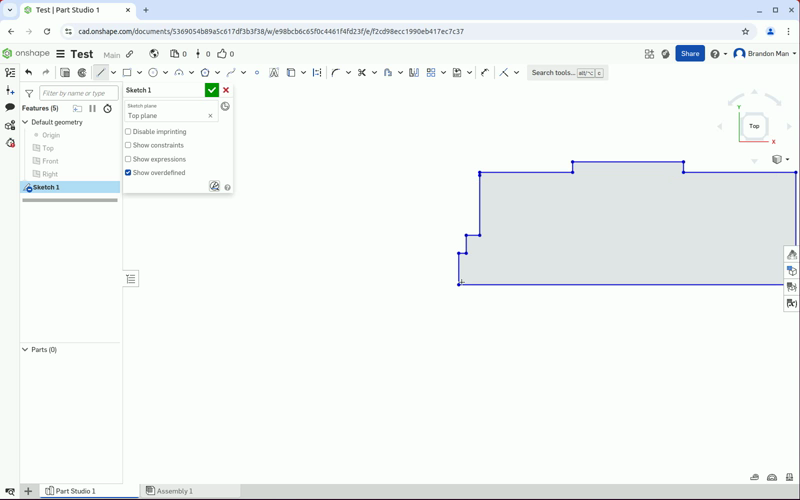
scroll(6)
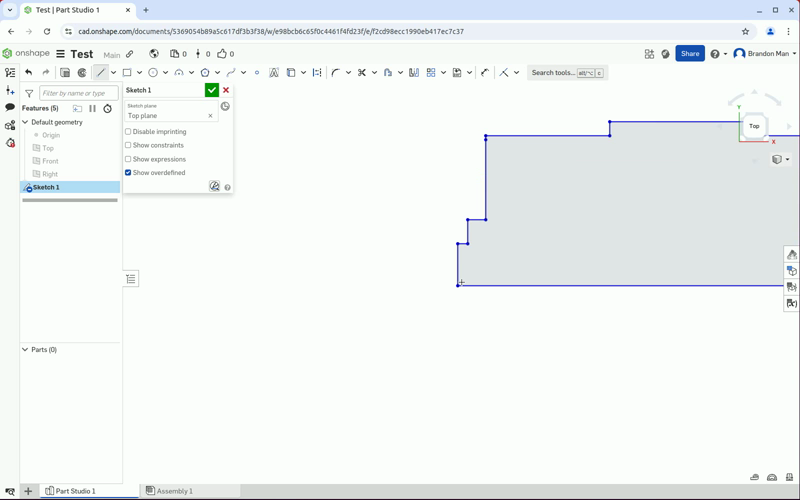
scroll(6)
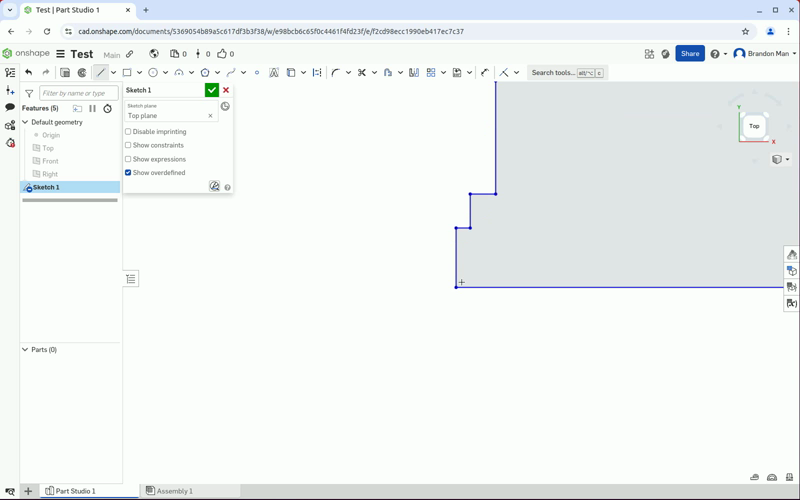
scroll(6)
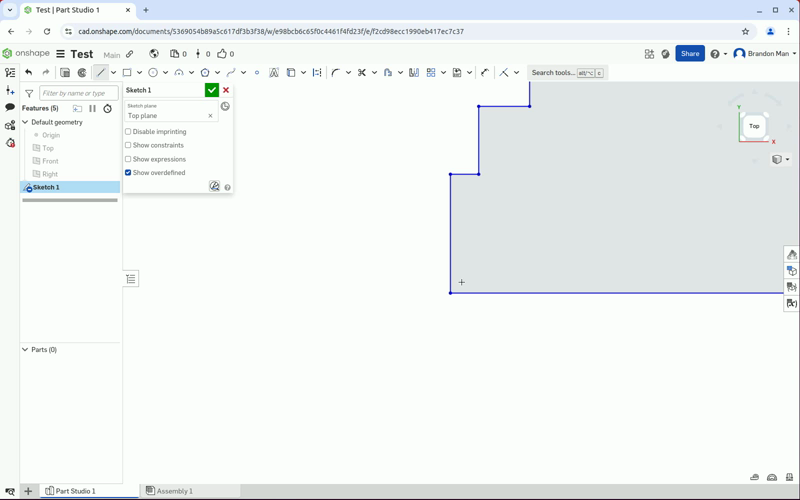
click(461, 281)
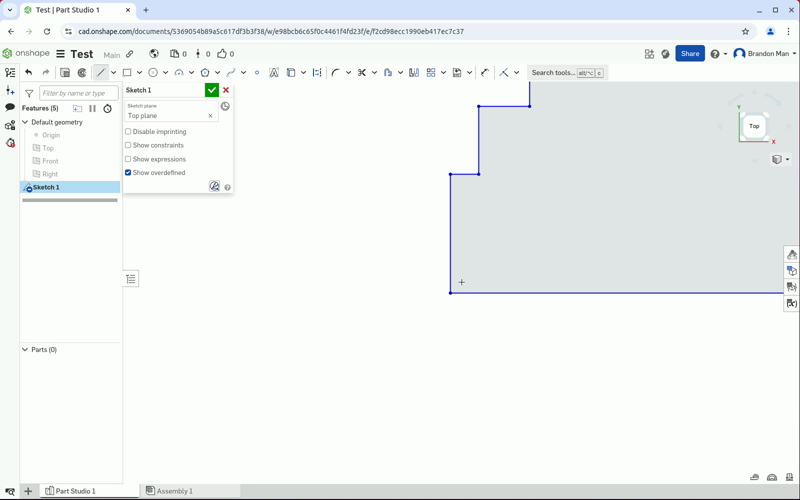
scroll(-6)
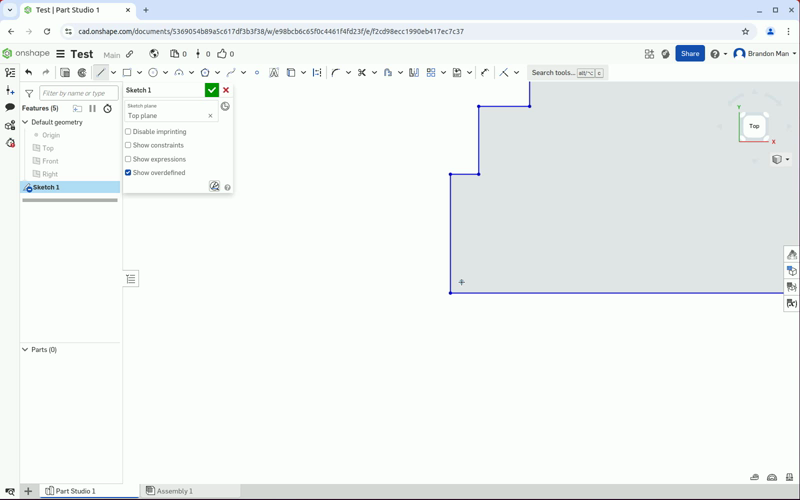
scroll(-6)
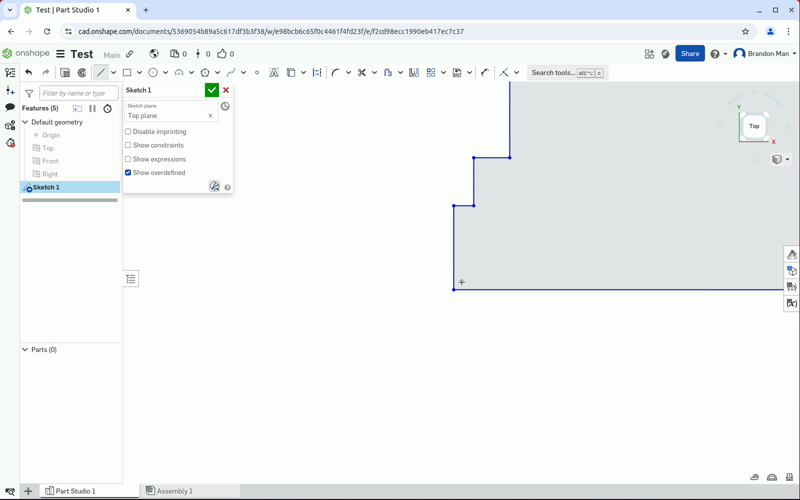
scroll(-6)
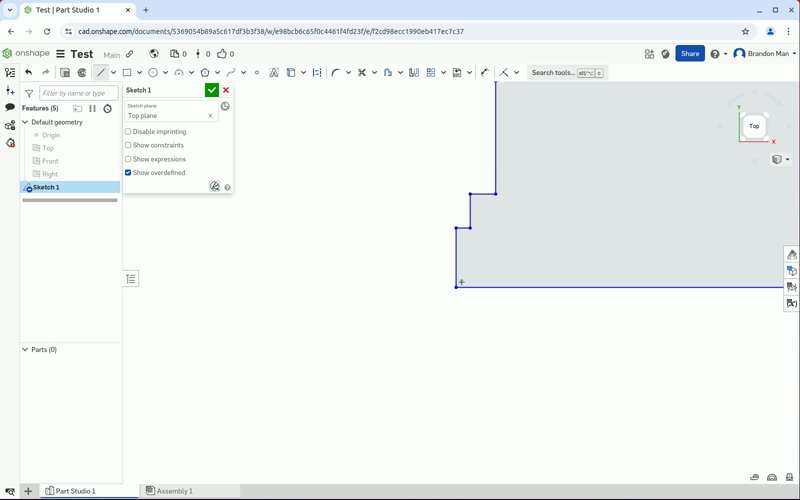
scroll(-6)
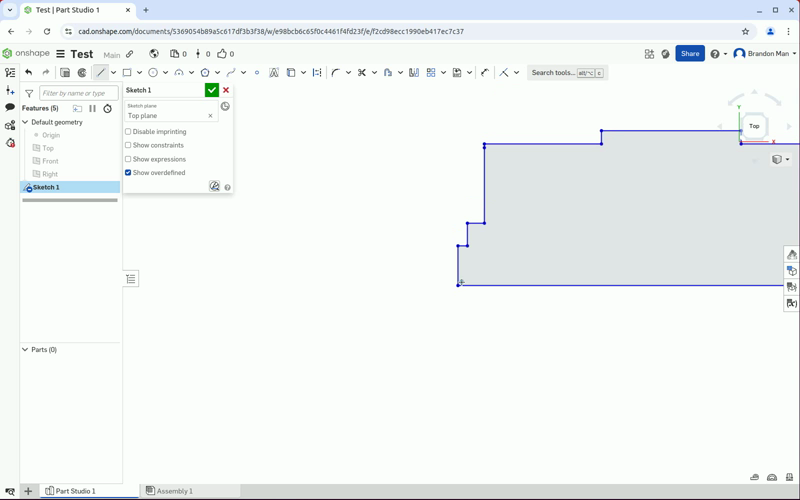
scroll(-6)
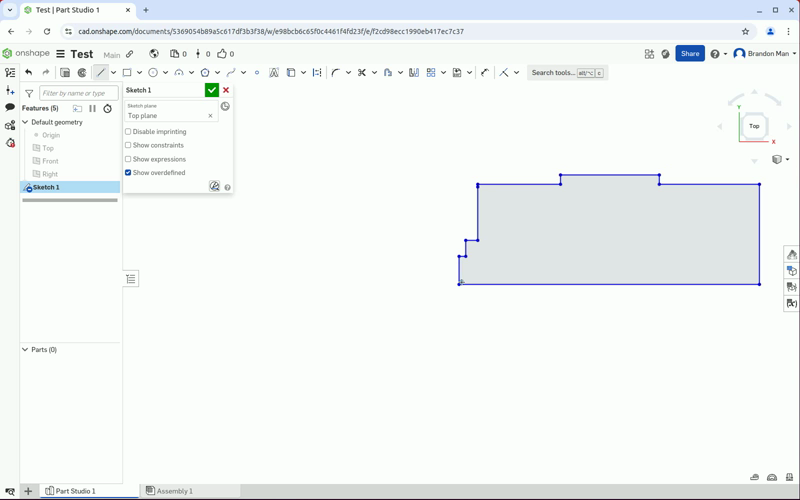
scroll(-6)
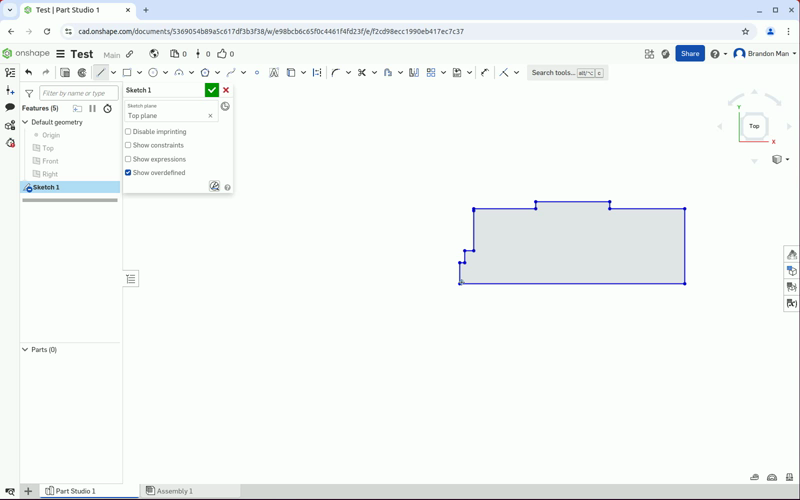
scroll(-6)
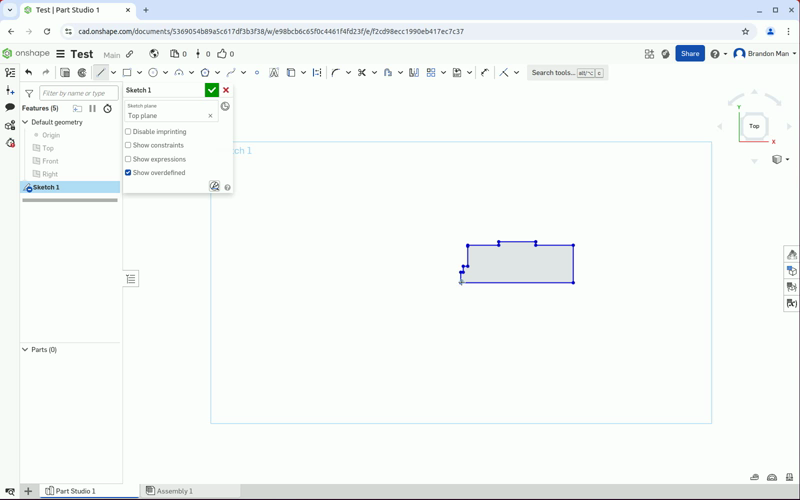
key_up(shift)
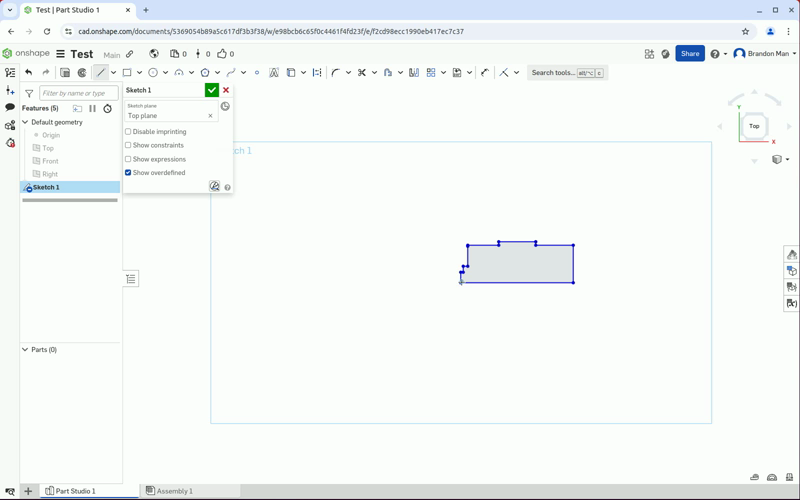
key_down(shift)
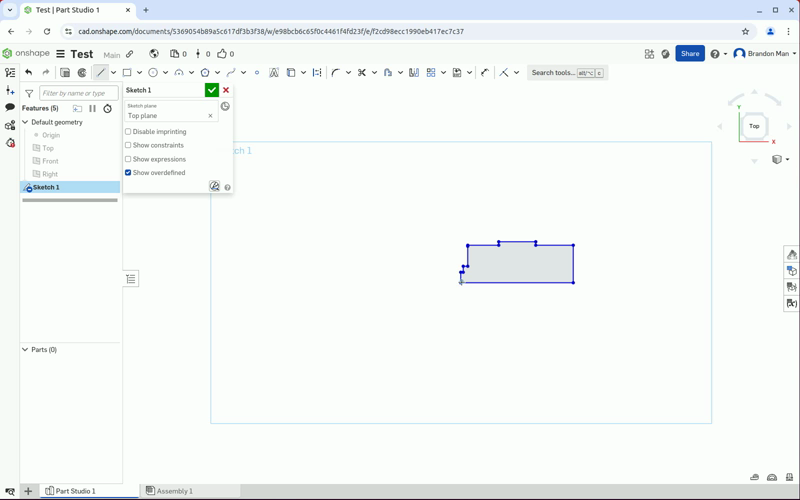
mouse_move(572, 281)
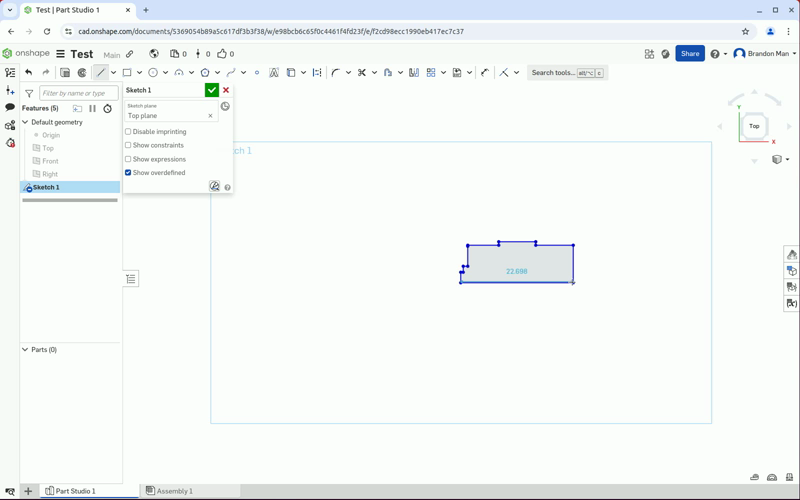
scroll(6)
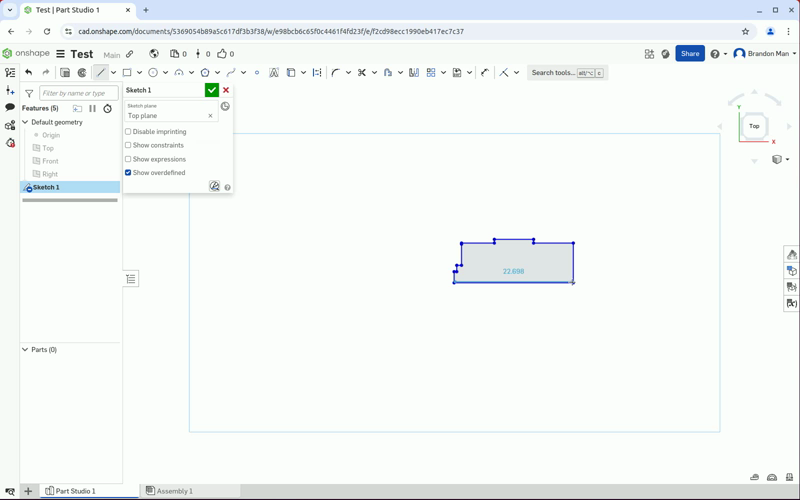
scroll(6)
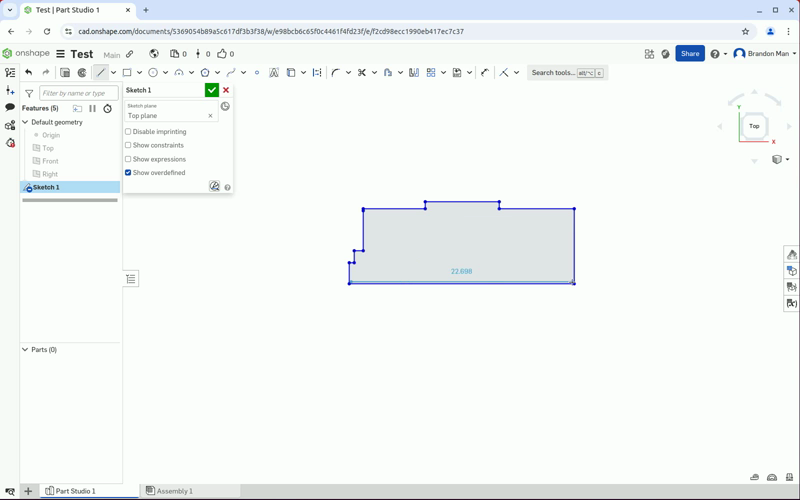
scroll(6)
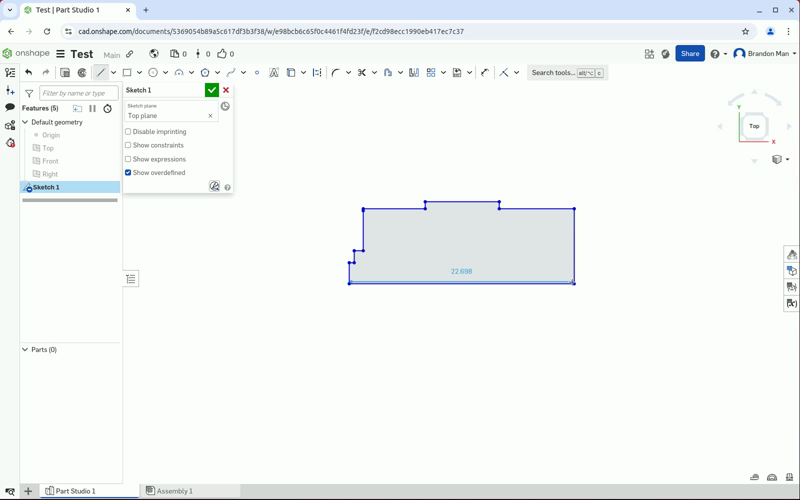
scroll(6)
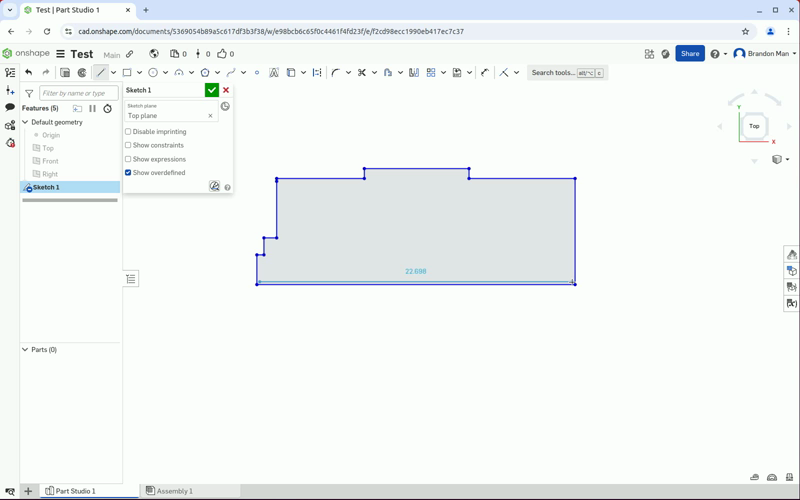
scroll(6)
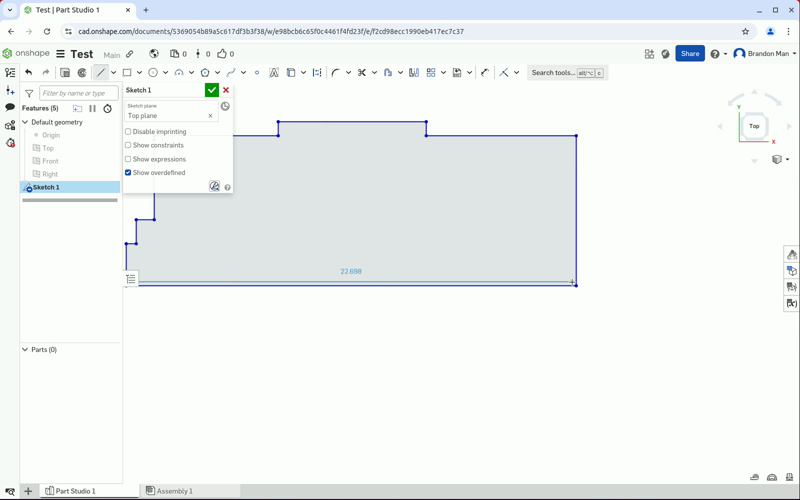
scroll(6)
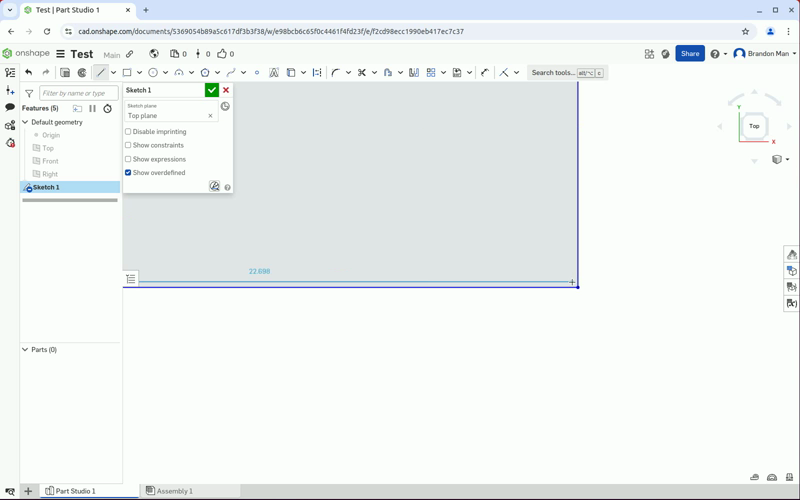
scroll(6)
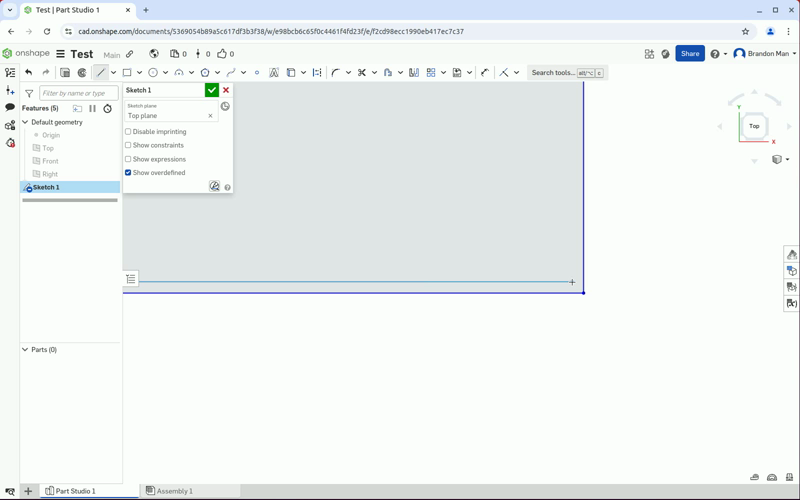
click(572, 281)
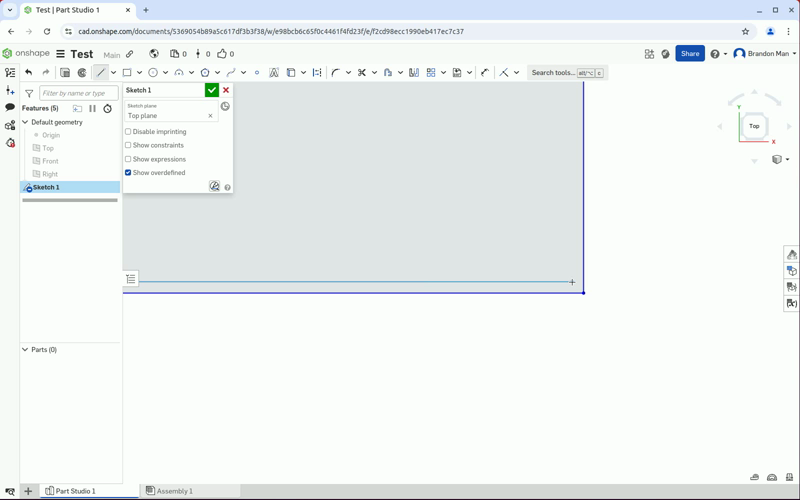
scroll(-6)
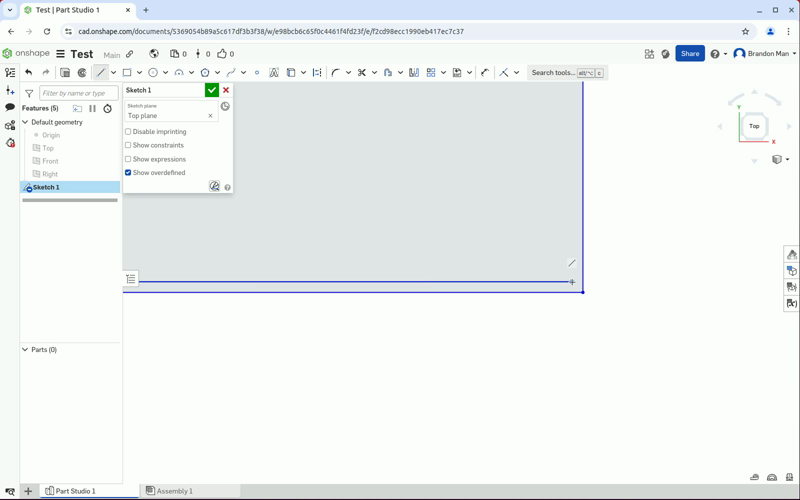
scroll(-6)
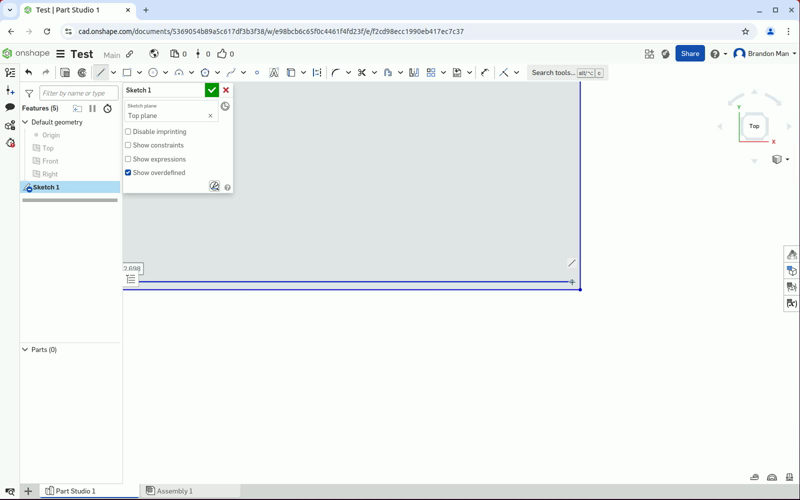
scroll(-6)
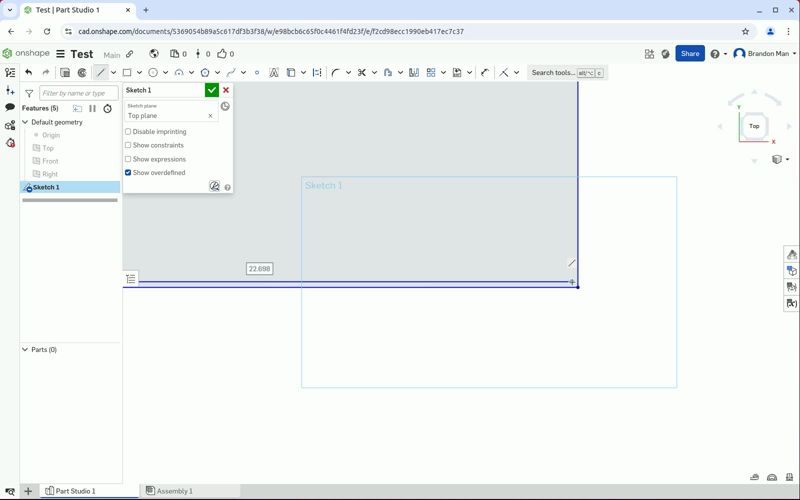
scroll(-6)
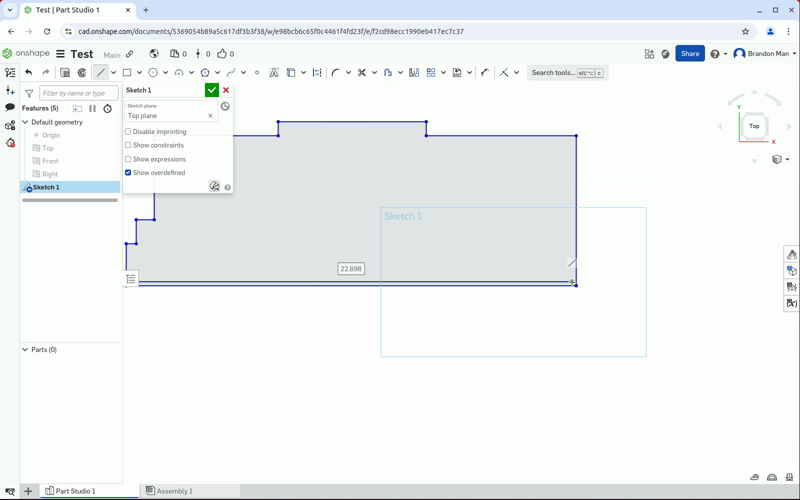
scroll(-6)
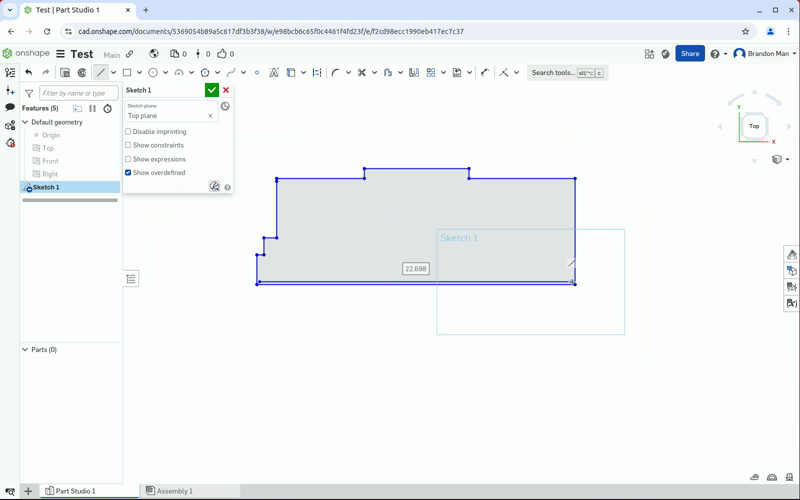
scroll(-6)
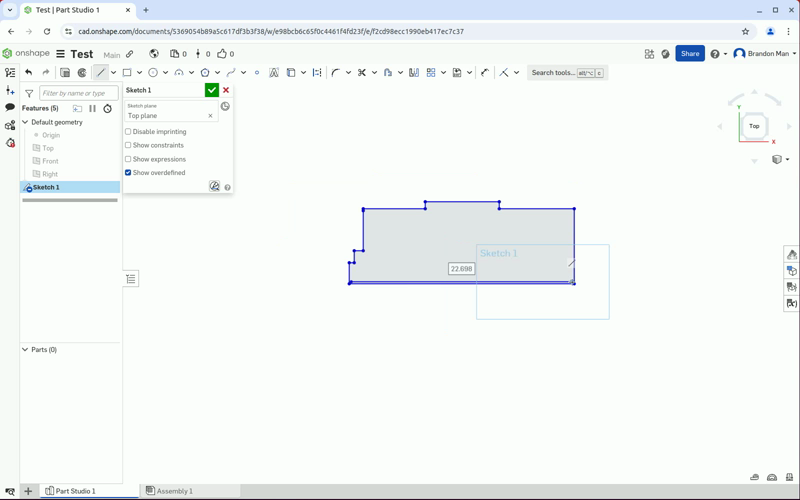
scroll(-6)
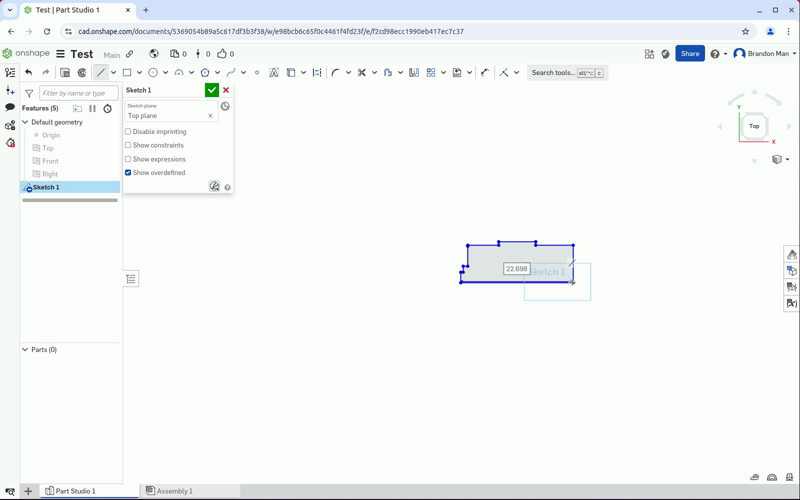
key_up(shift)
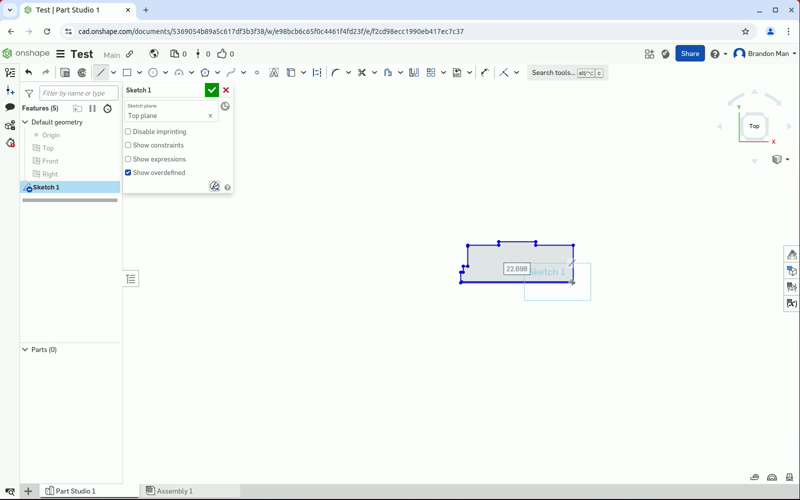
key_down(shift)
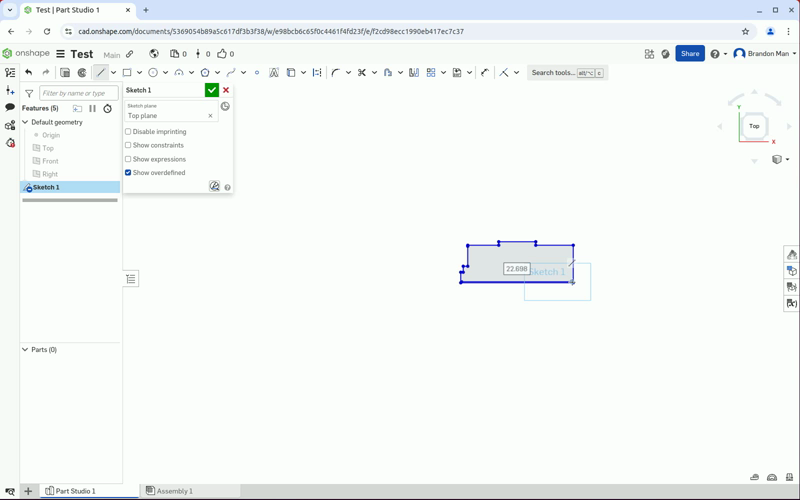
mouse_move(589, 281)
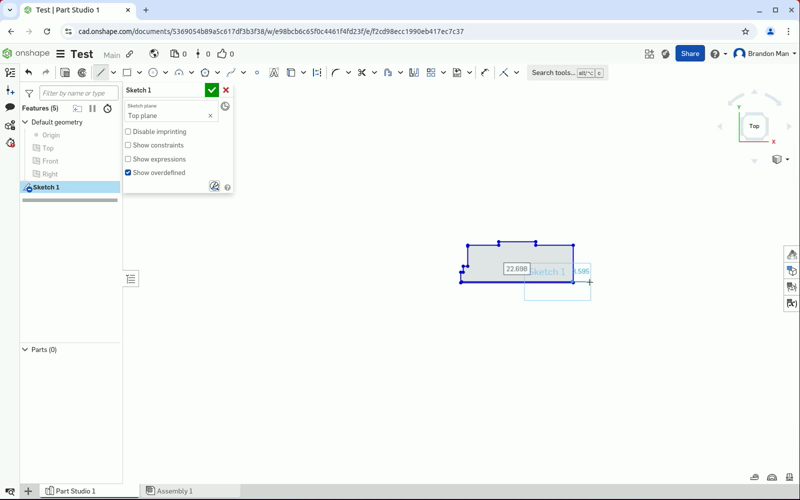
mouse_move(572, 246)
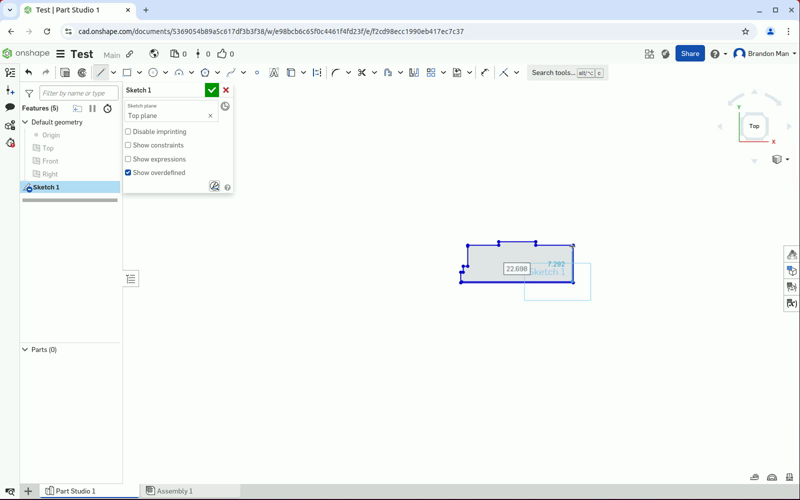
scroll(6)
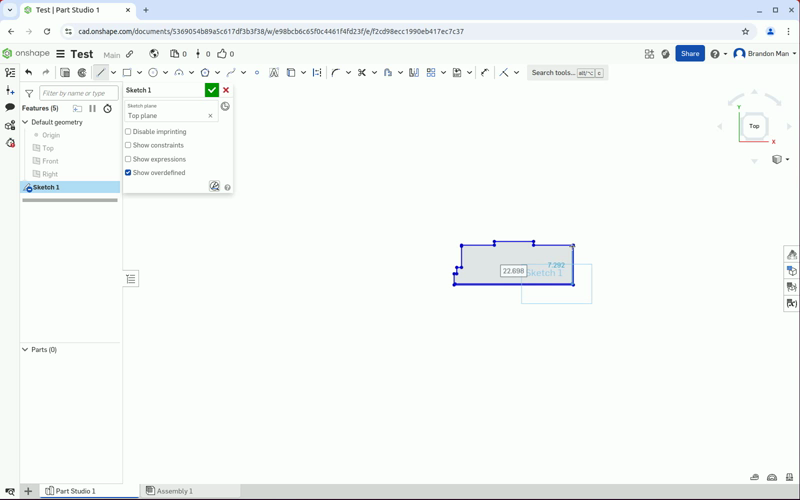
scroll(6)
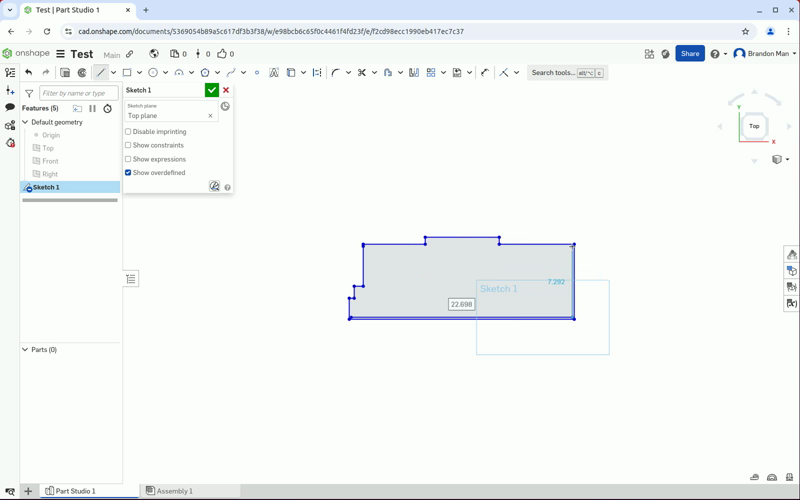
scroll(6)
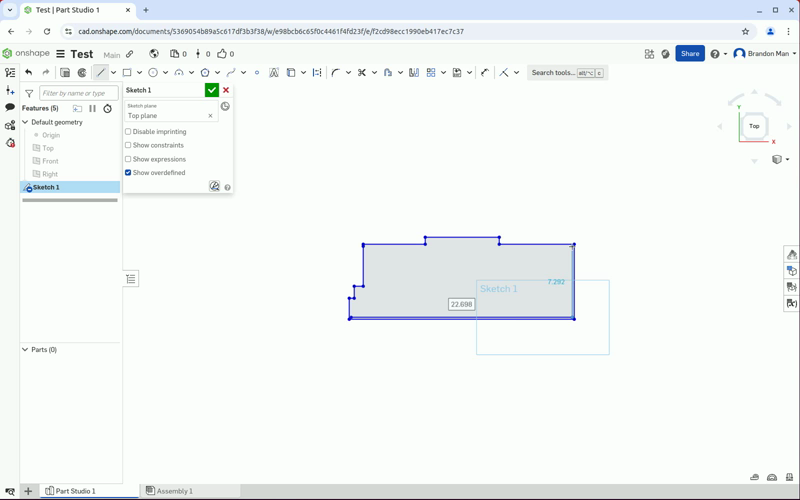
scroll(6)
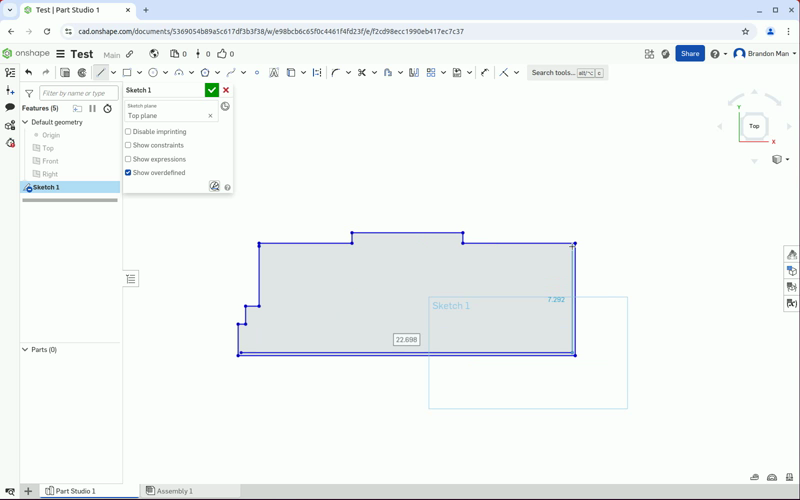
scroll(6)
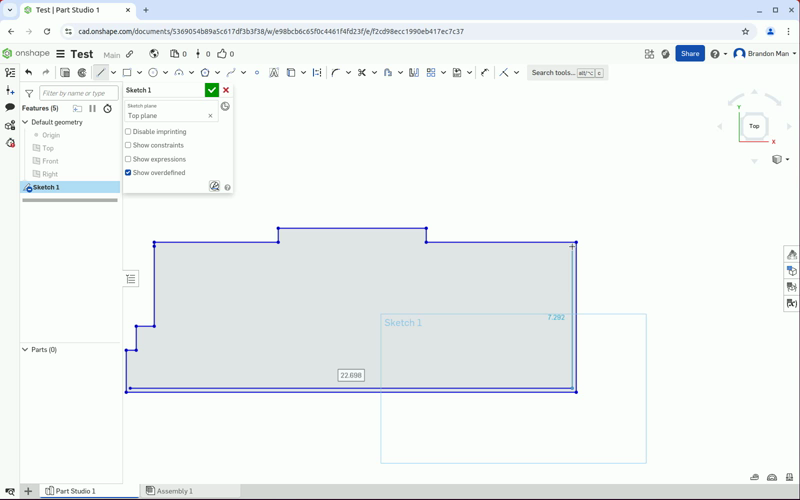
scroll(6)
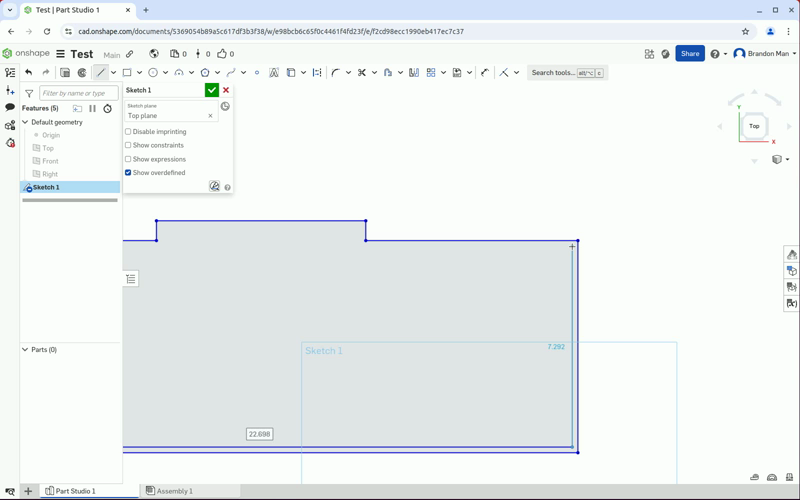
scroll(6)
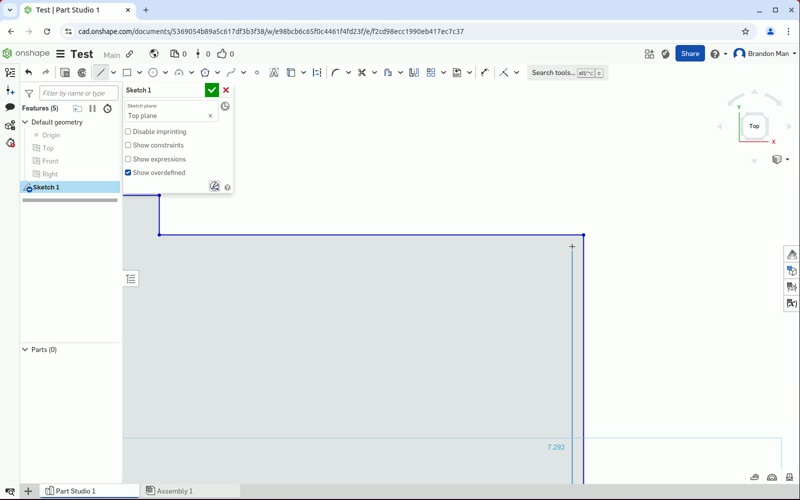
click(572, 246)
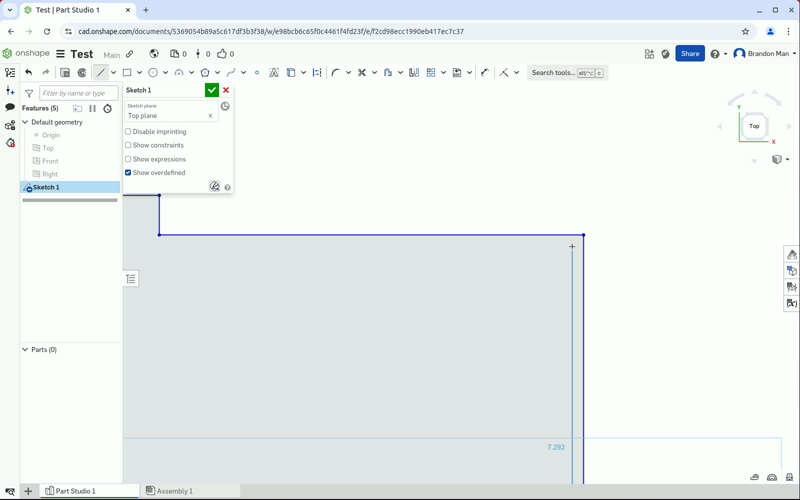
scroll(-6)
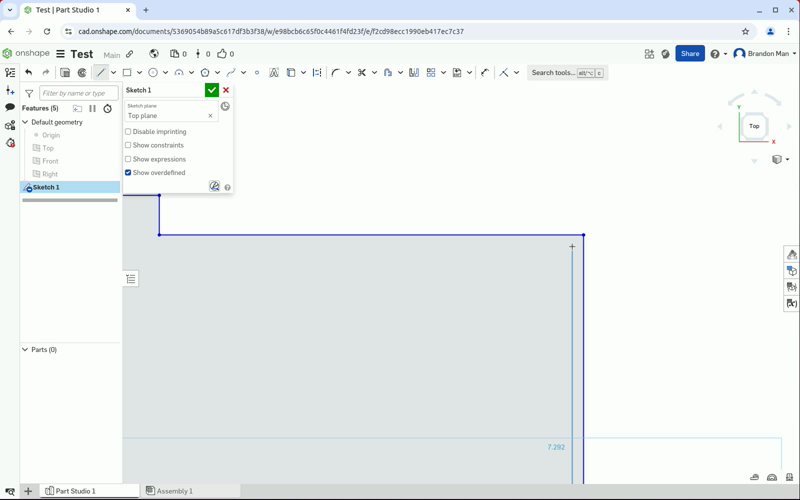
scroll(-6)
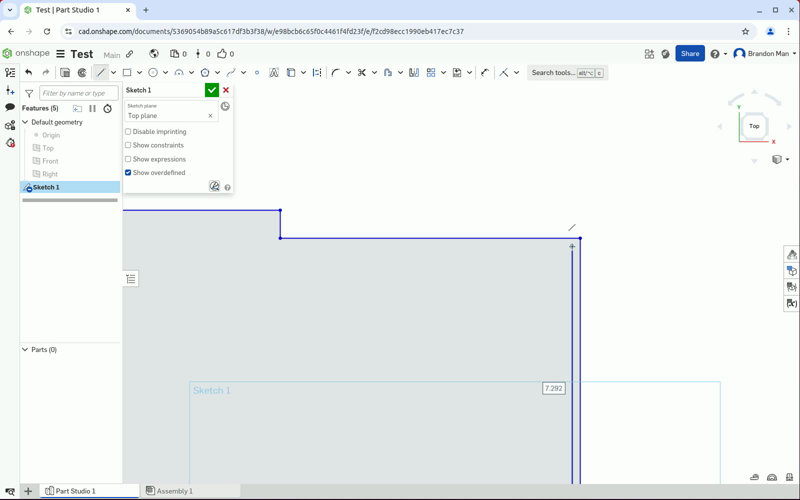
scroll(-6)
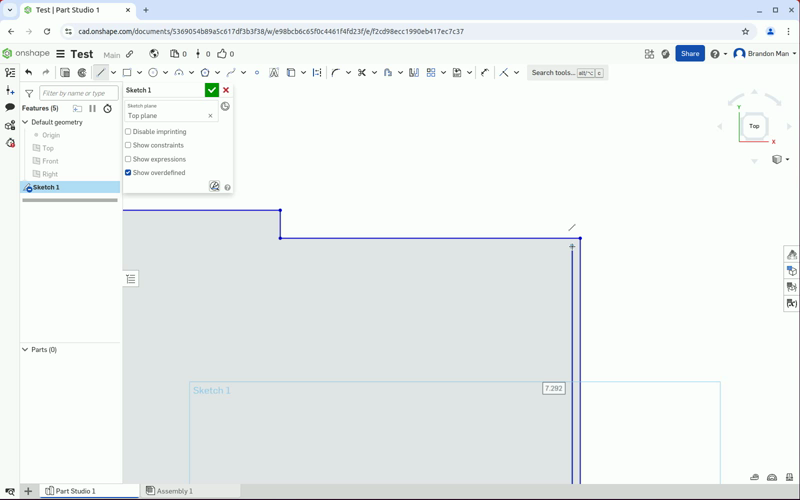
scroll(-6)
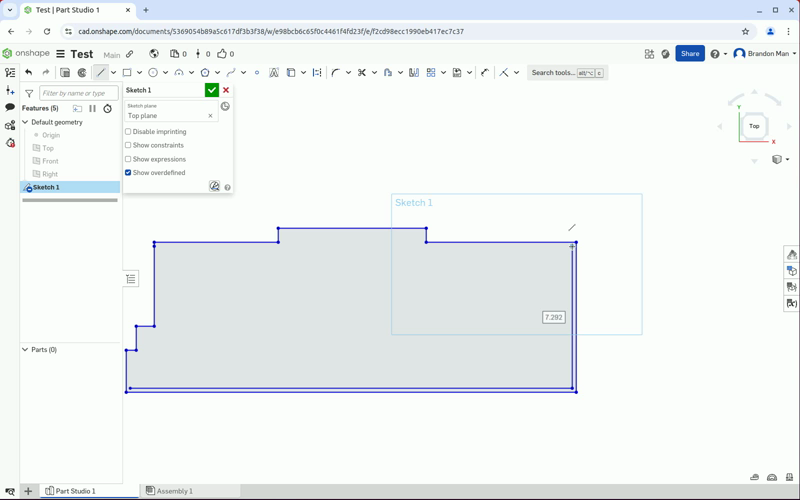
scroll(-6)
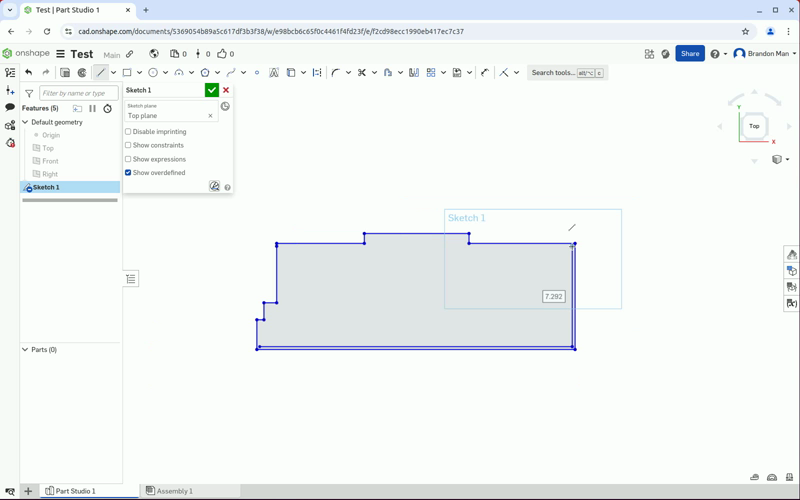
scroll(-6)
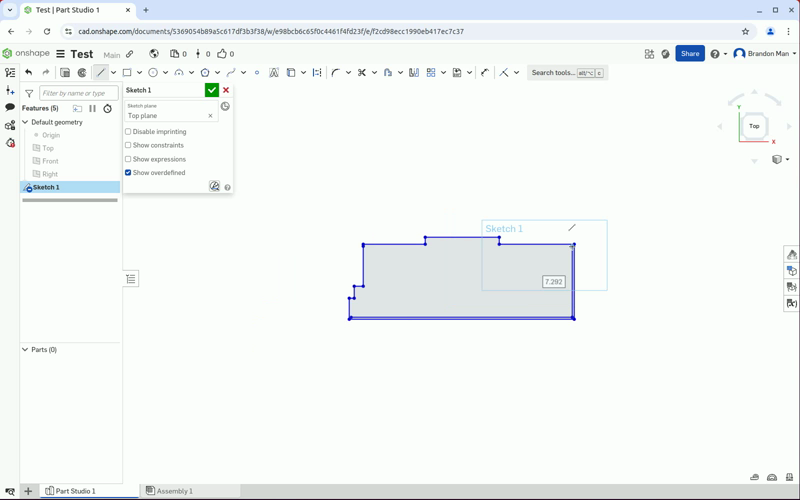
scroll(-6)
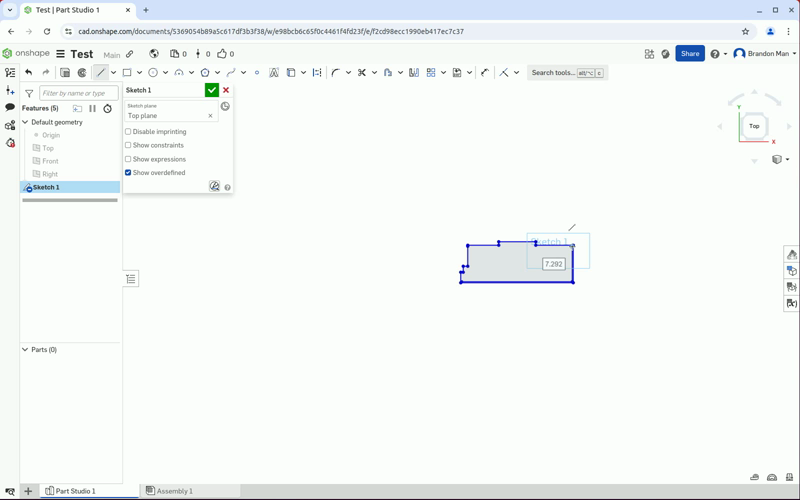
key_up(shift)
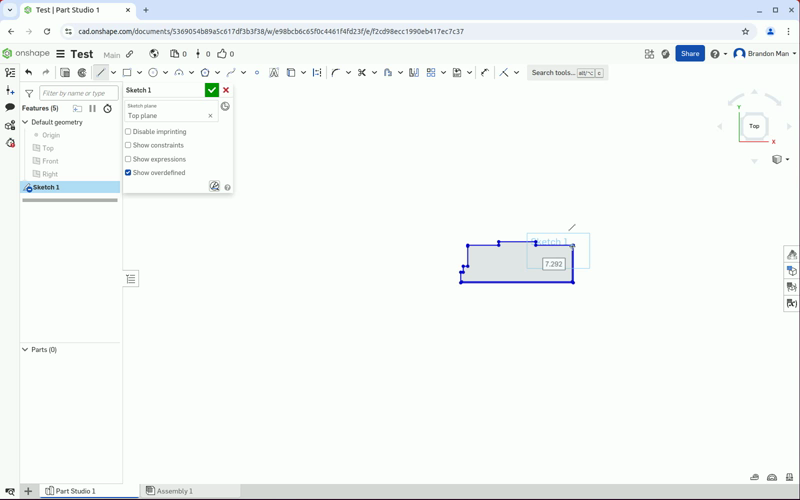
key_down(shift)
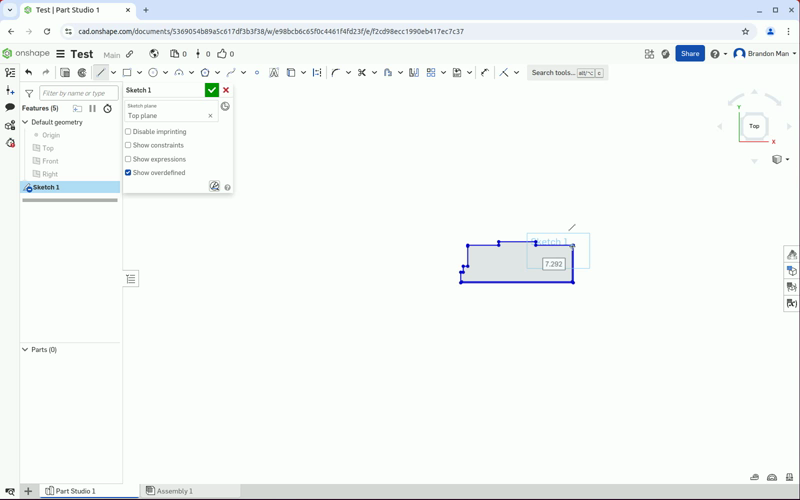
mouse_move(589, 246)
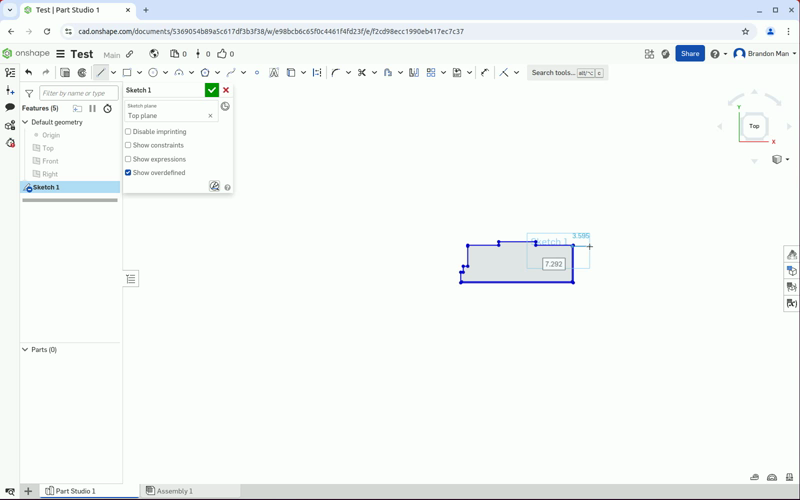
mouse_move(533, 246)
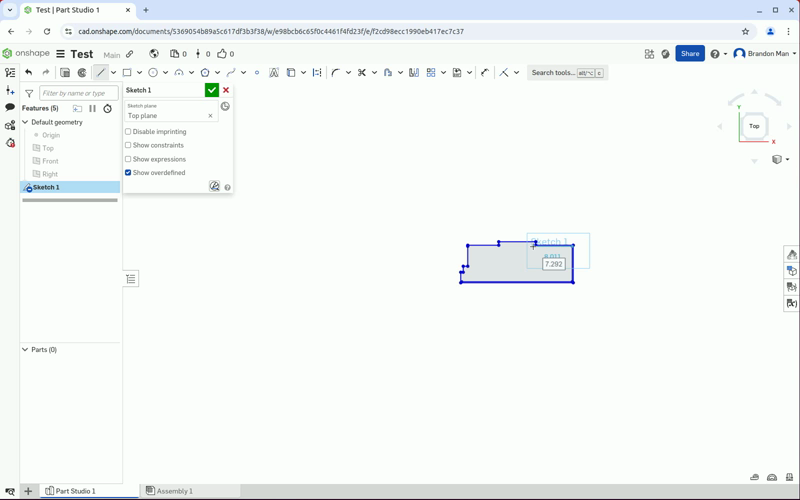
scroll(6)
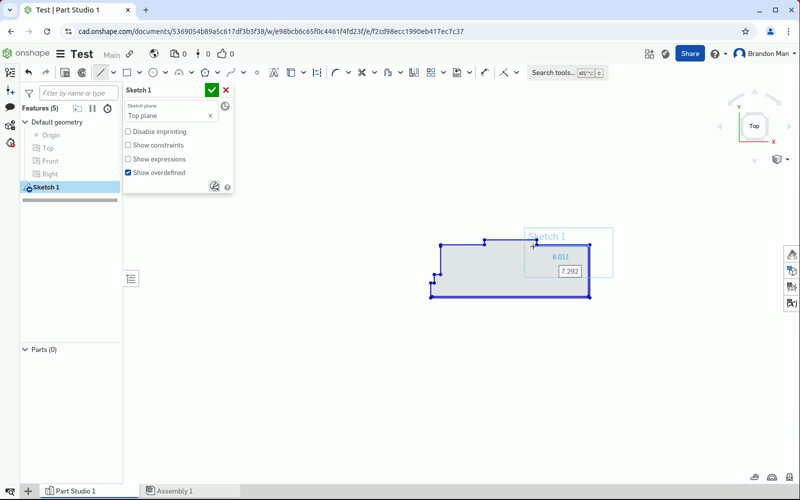
scroll(6)
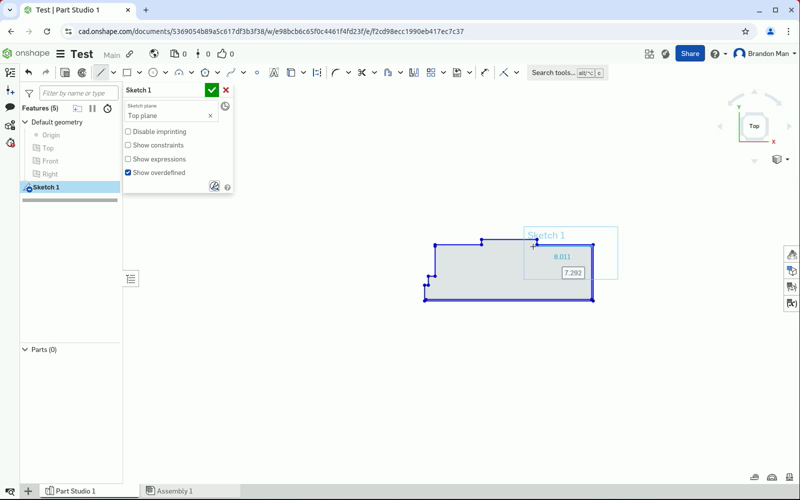
scroll(6)
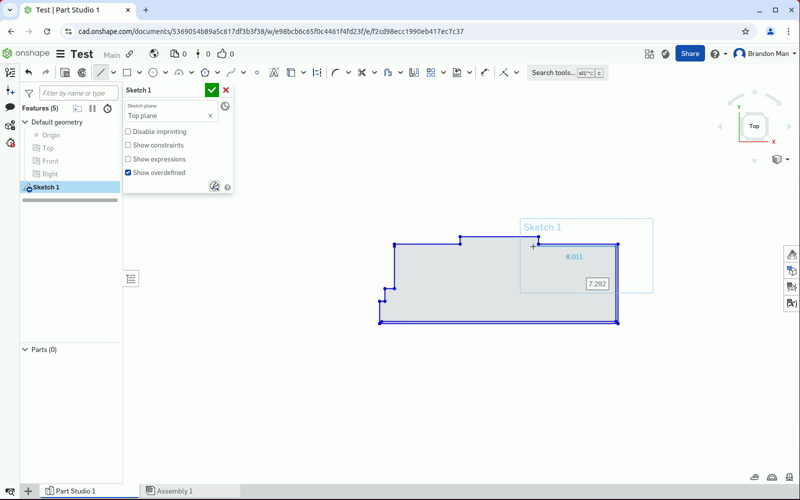
scroll(6)
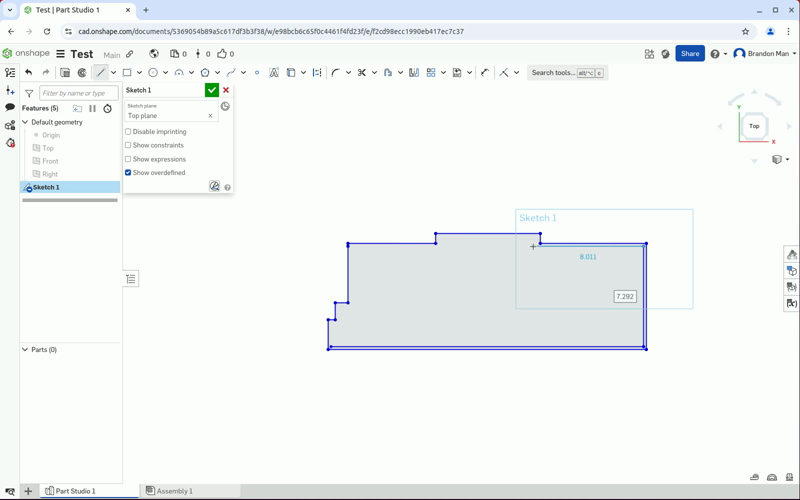
scroll(6)
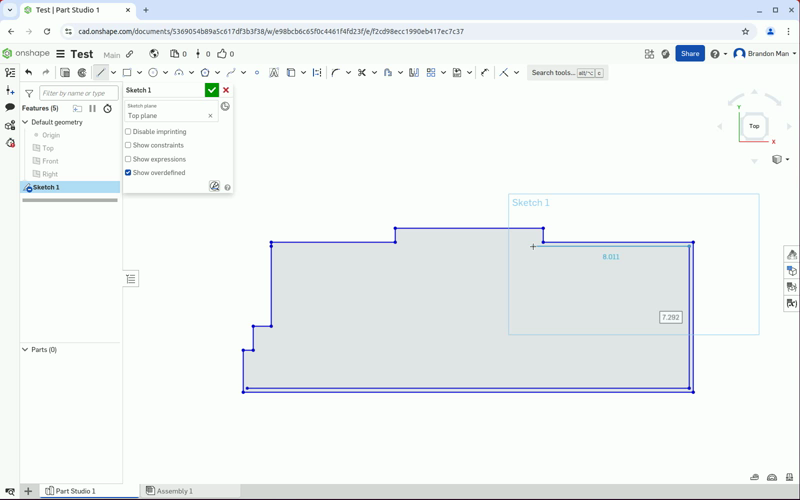
scroll(6)
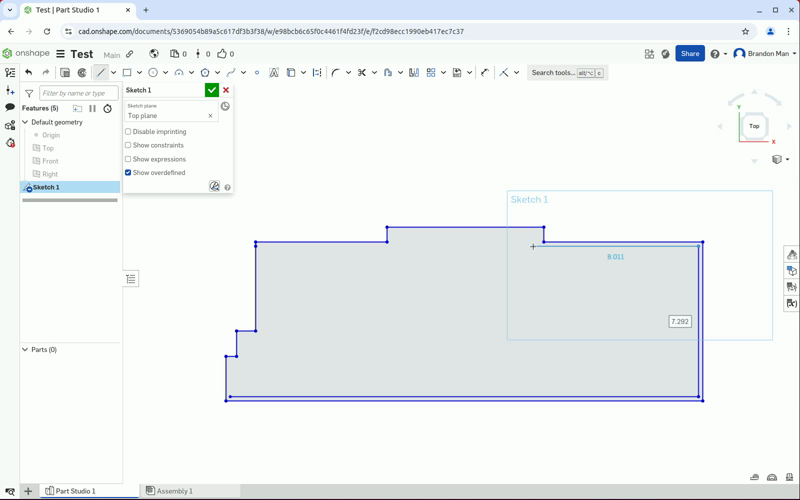
scroll(6)
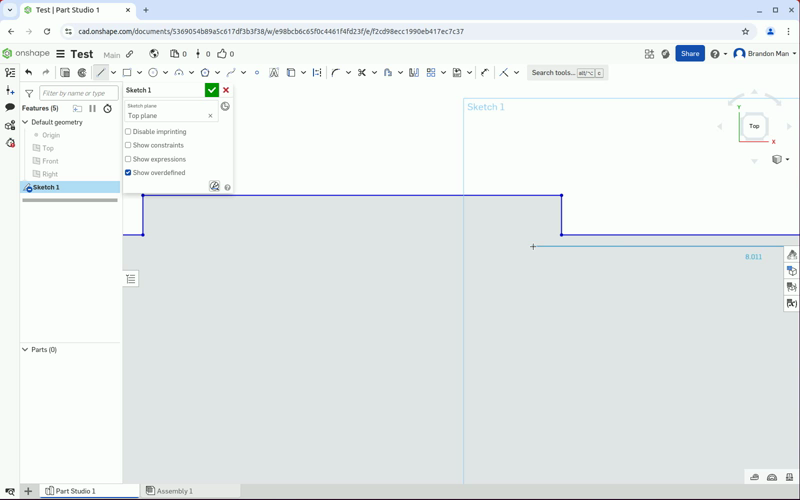
click(533, 246)
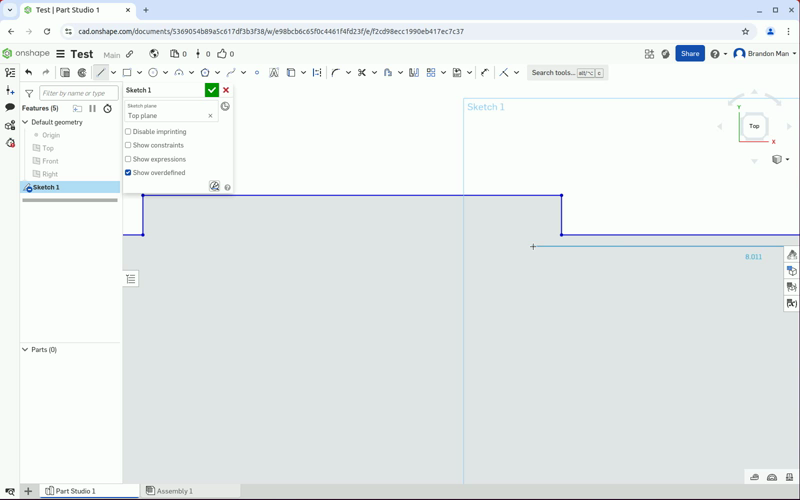
scroll(-6)
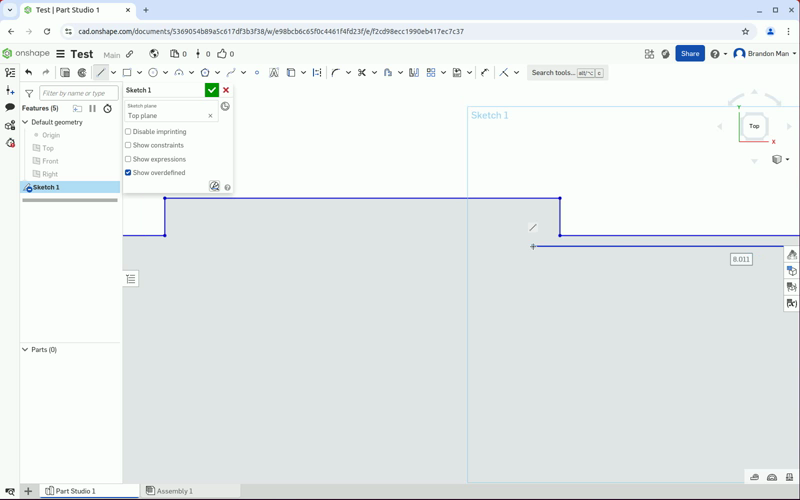
scroll(-6)
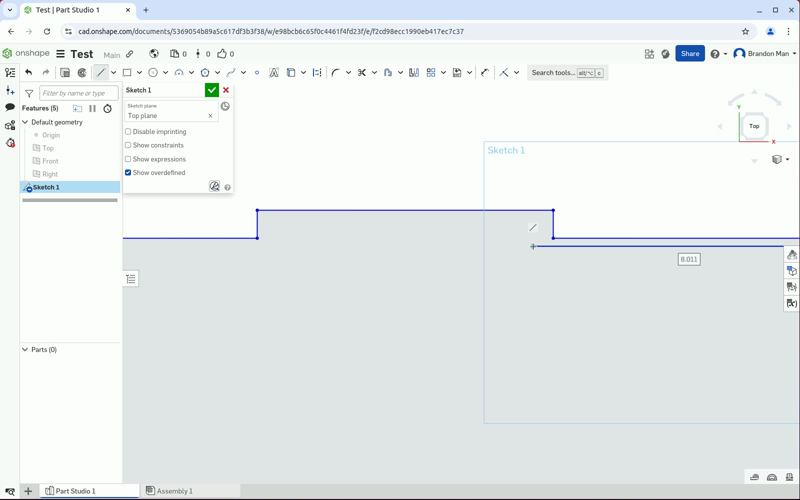
scroll(-6)
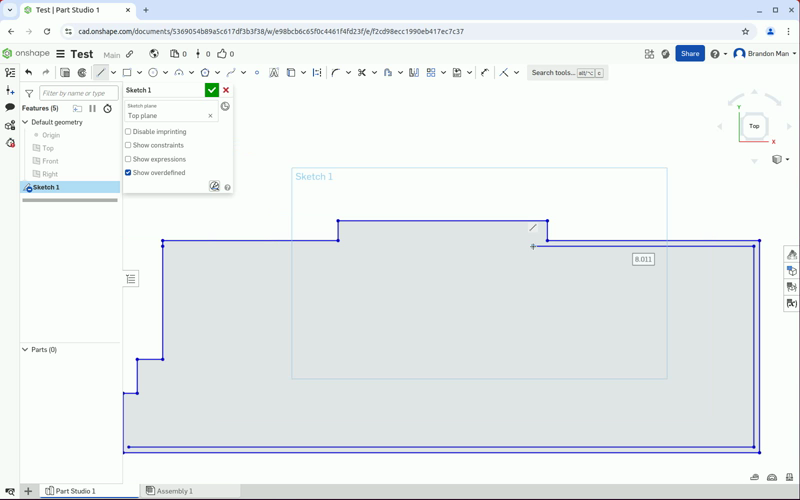
scroll(-6)
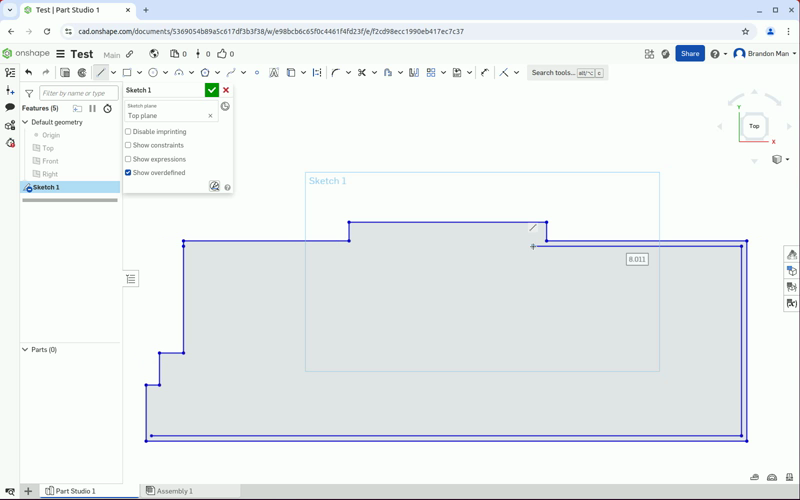
scroll(-6)
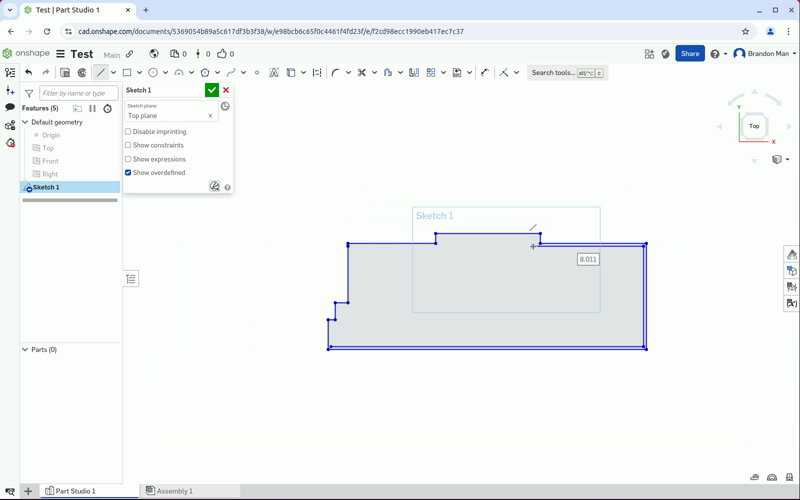
scroll(-6)
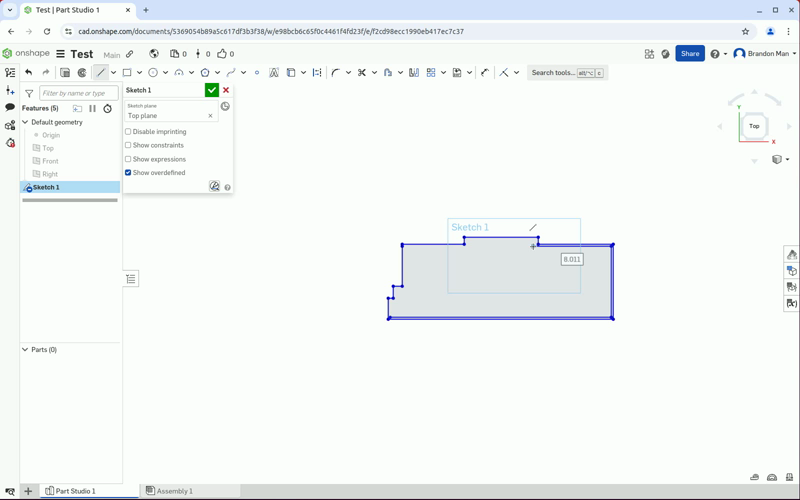
scroll(-6)
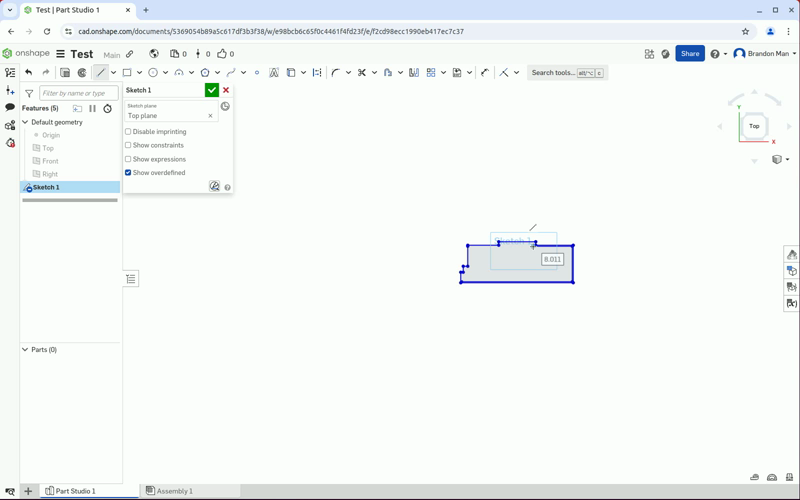
key_up(shift)
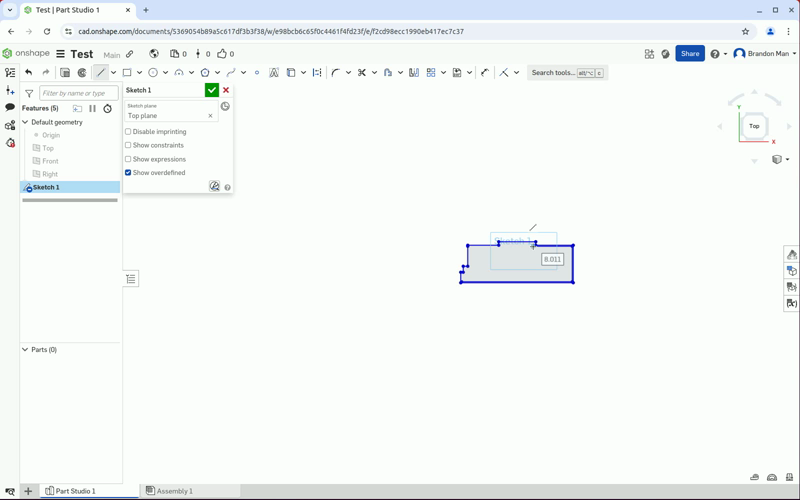
key_down(shift)
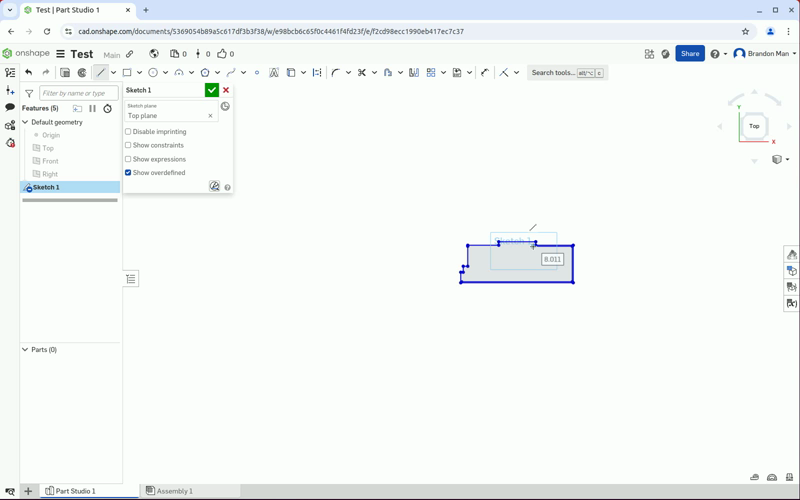
mouse_move(563, 246)
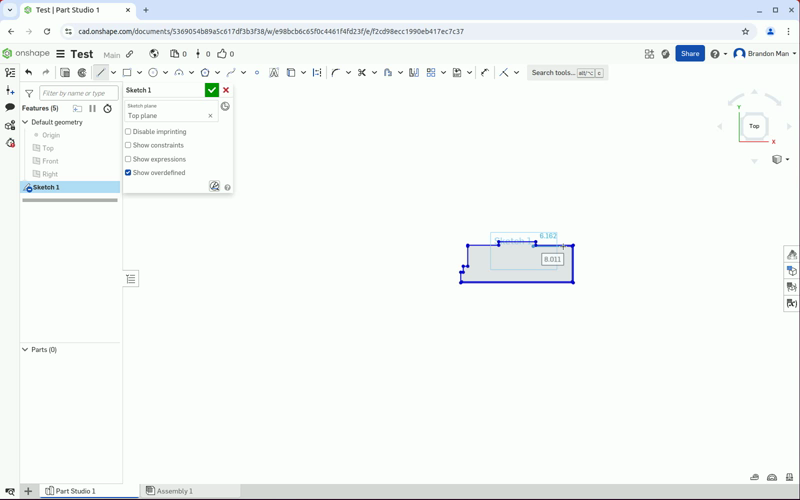
mouse_move(533, 242)
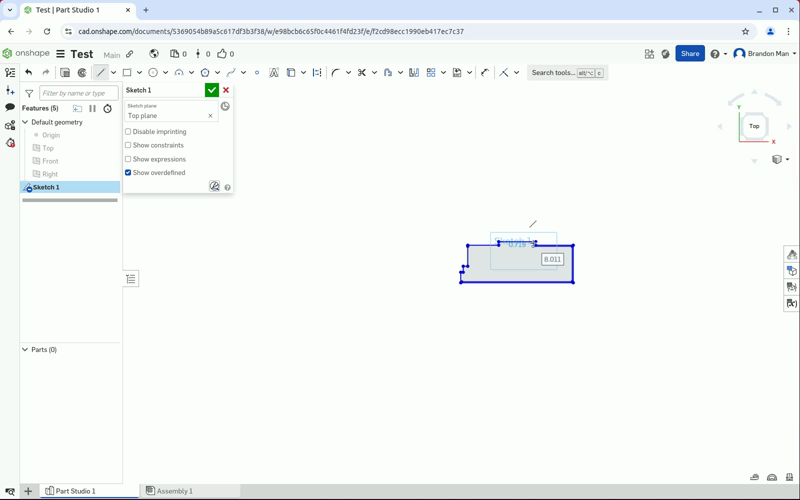
scroll(6)
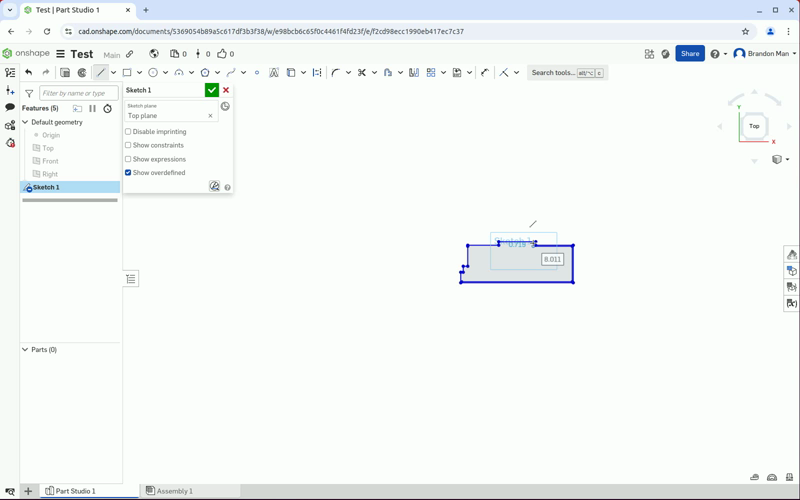
scroll(6)
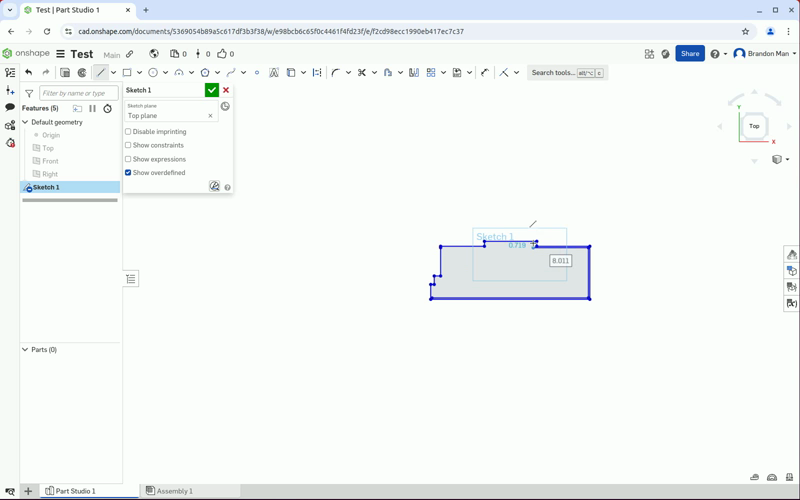
scroll(6)
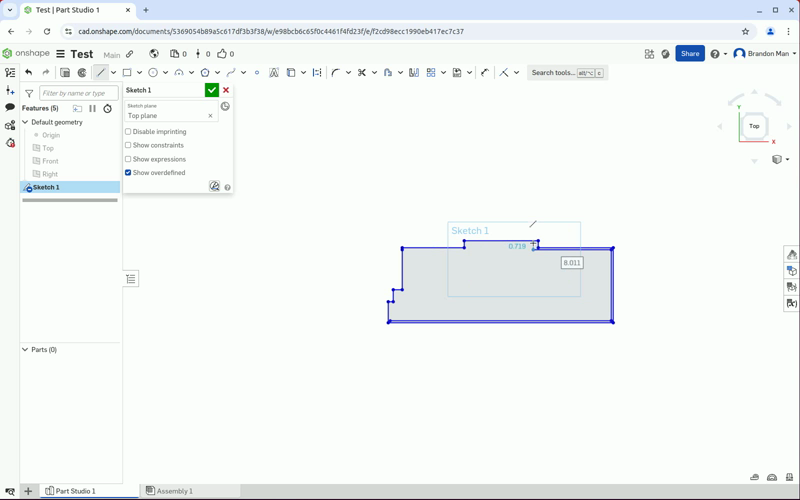
scroll(6)
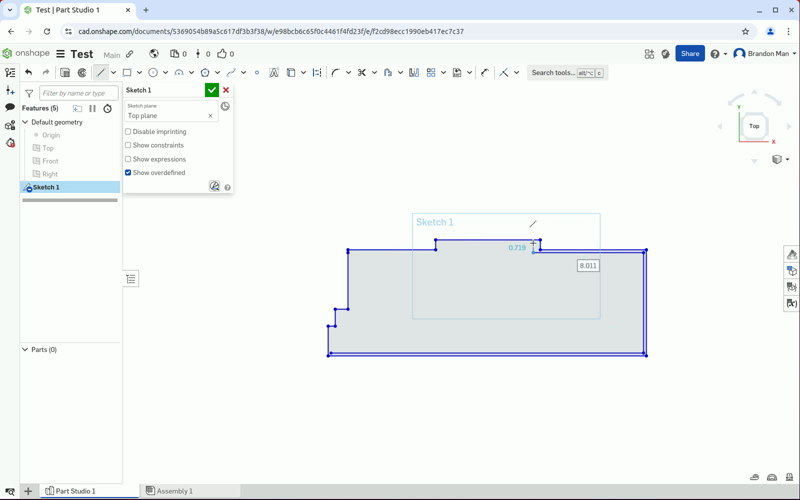
scroll(6)
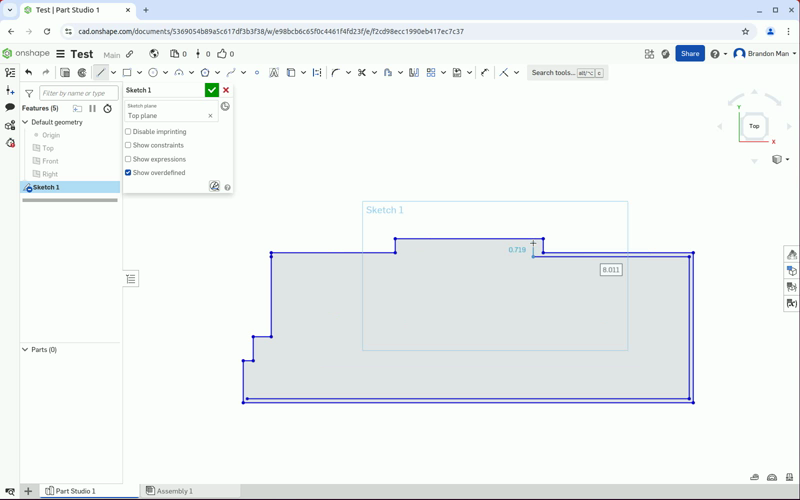
scroll(6)
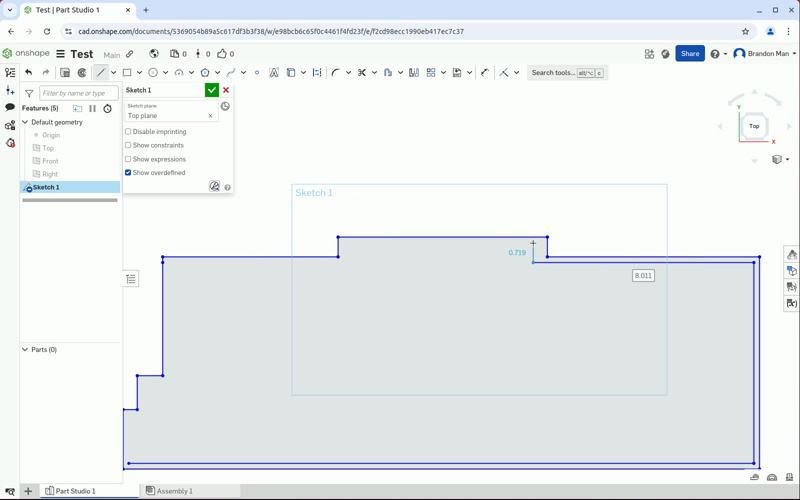
scroll(6)
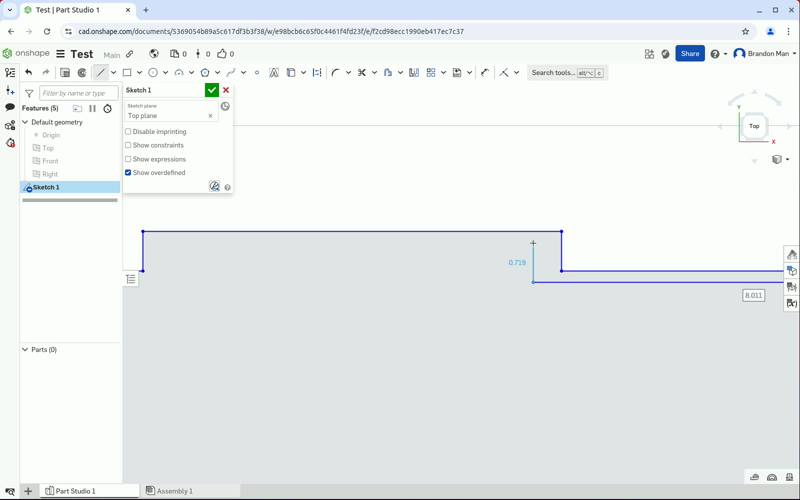
click(533, 242)
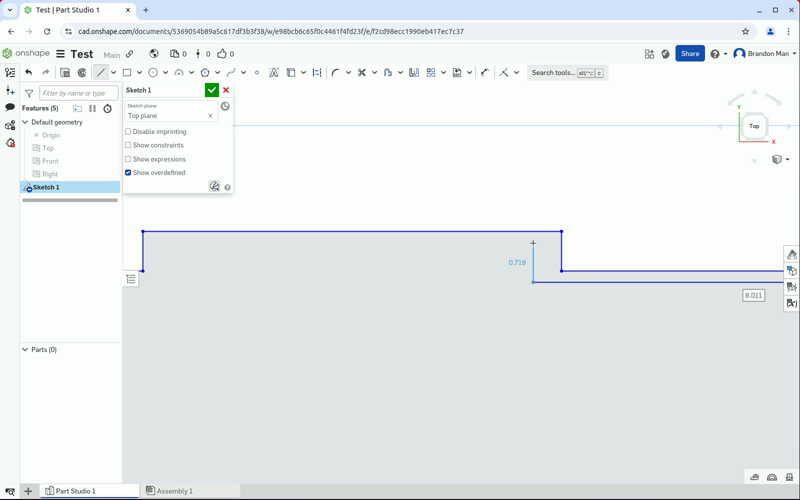
scroll(-6)
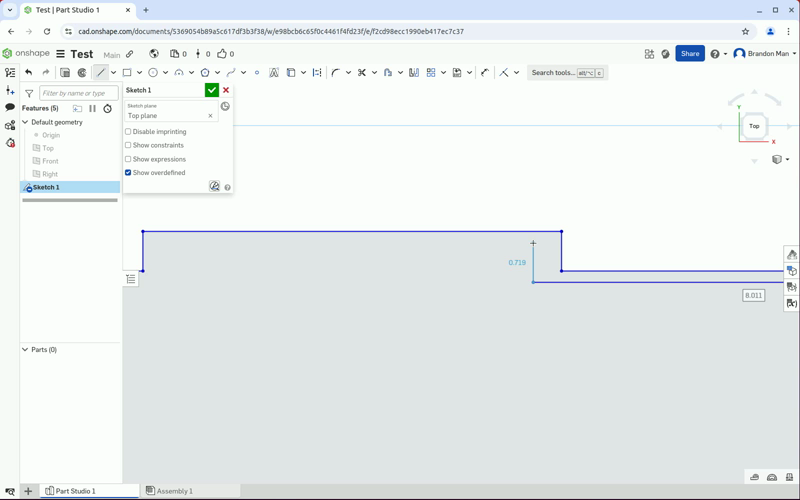
scroll(-6)
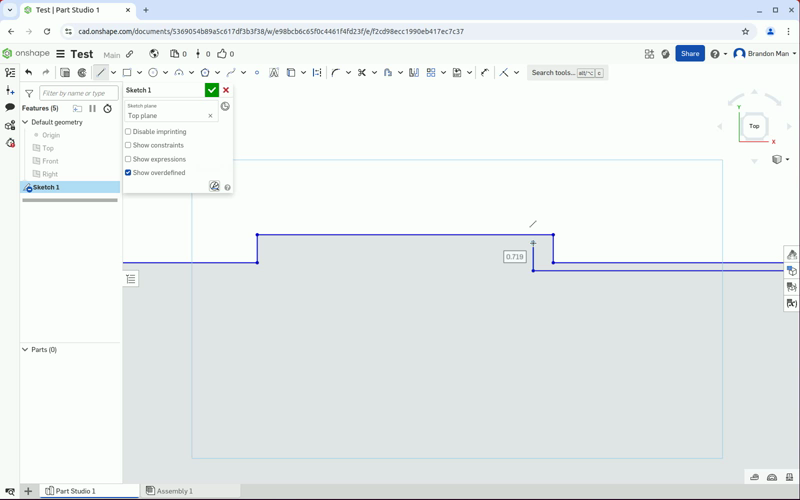
scroll(-6)
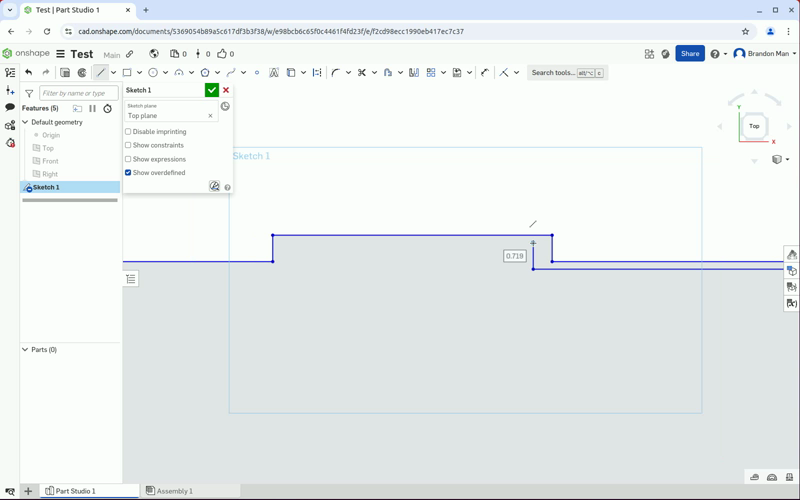
scroll(-6)
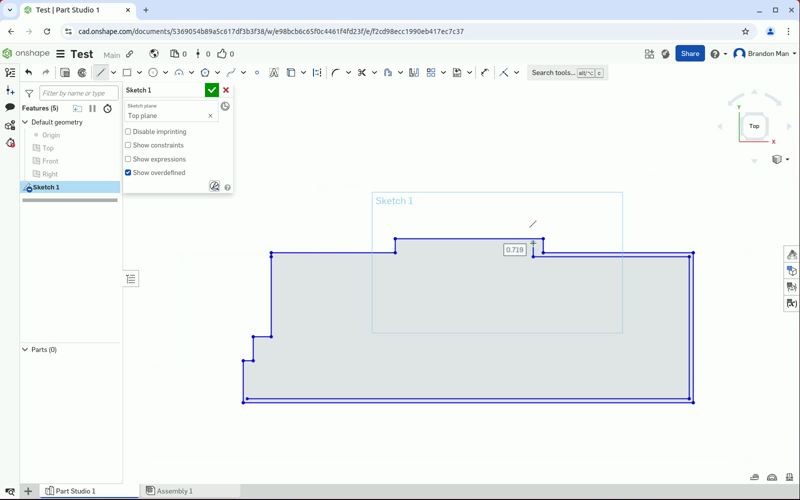
scroll(-6)
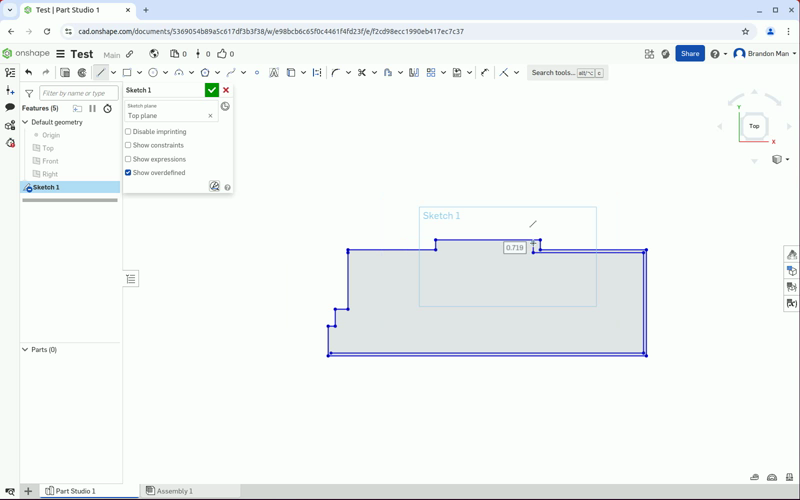
scroll(-6)
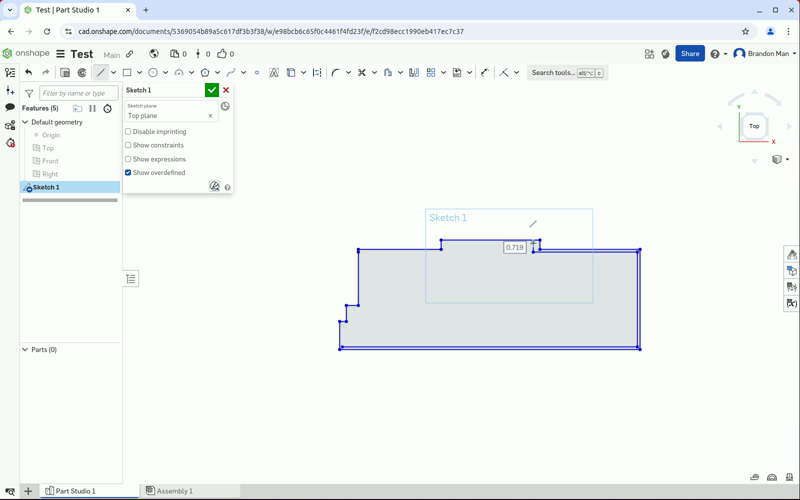
scroll(-6)
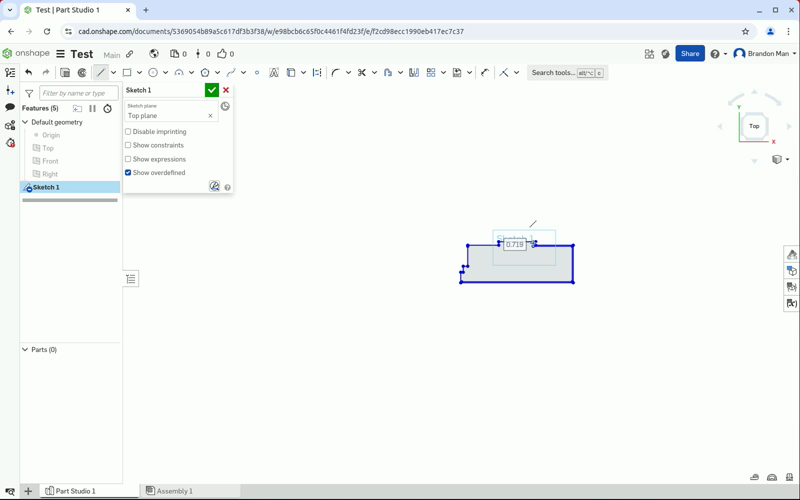
key_up(shift)
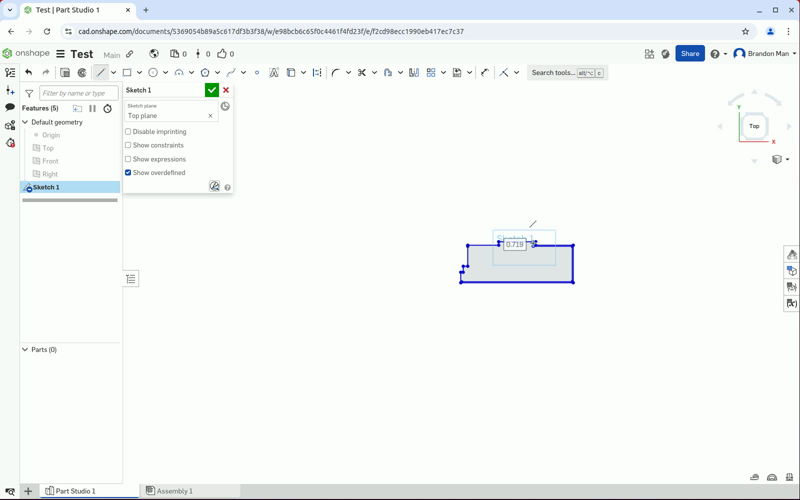
key_down(shift)
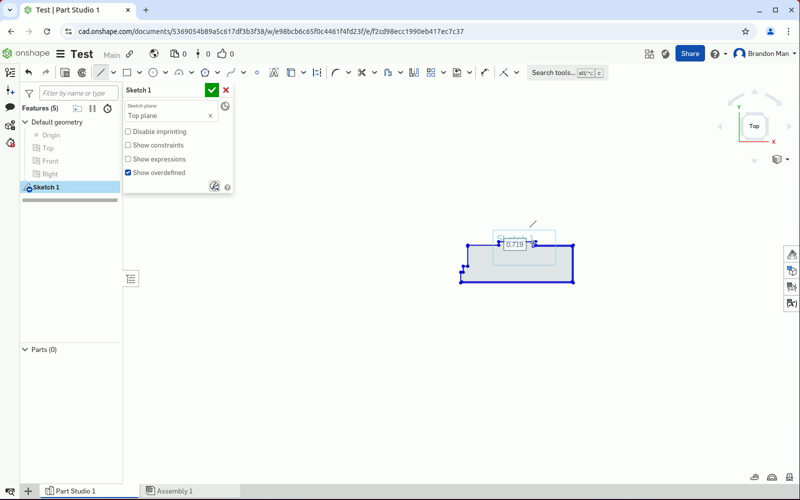
mouse_move(563, 242)
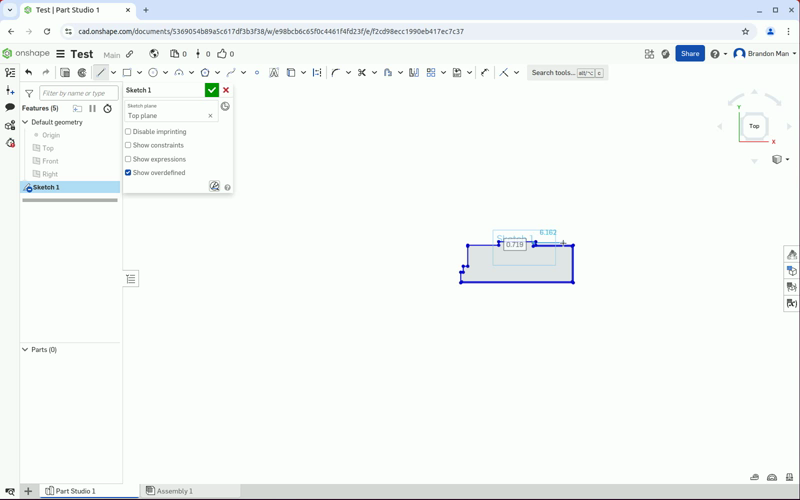
mouse_move(501, 242)
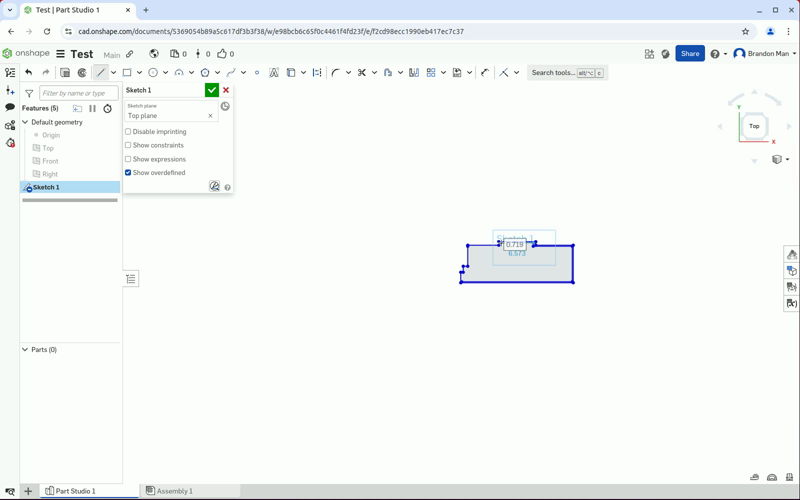
scroll(6)
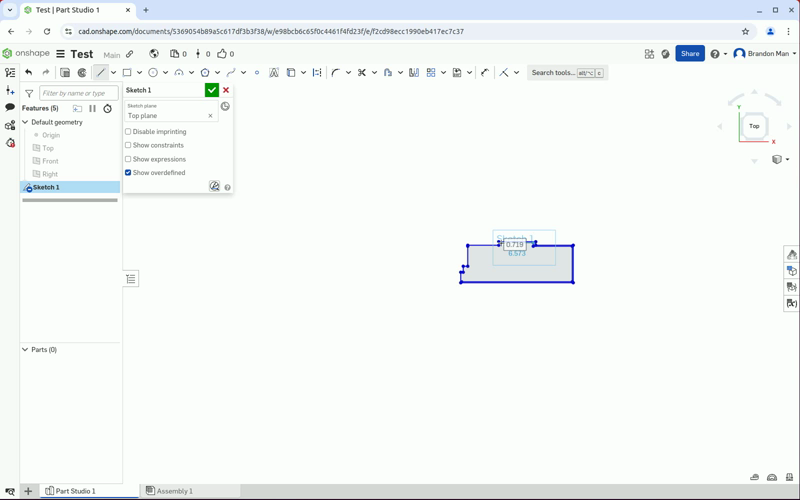
scroll(6)
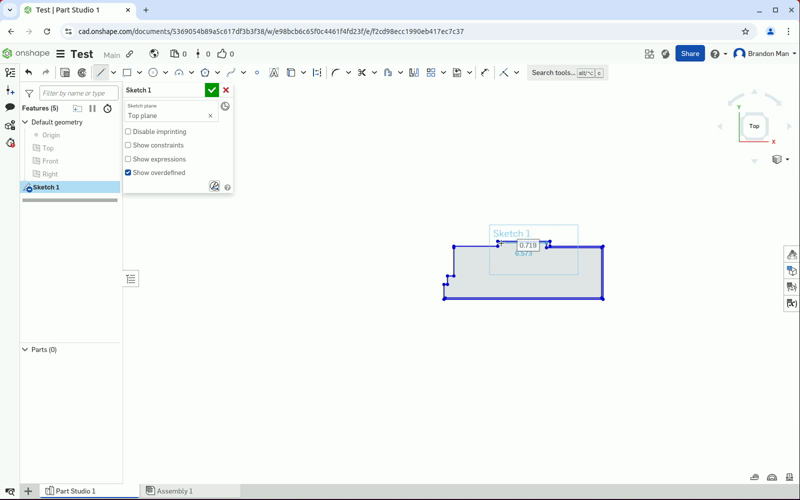
scroll(6)
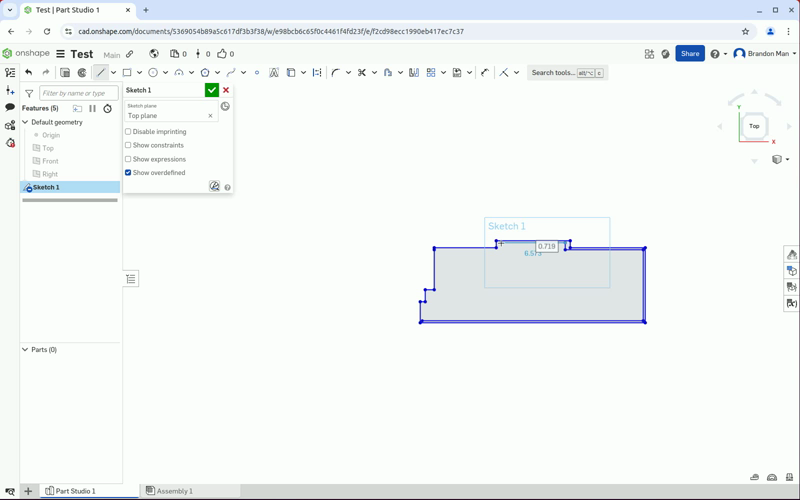
scroll(6)
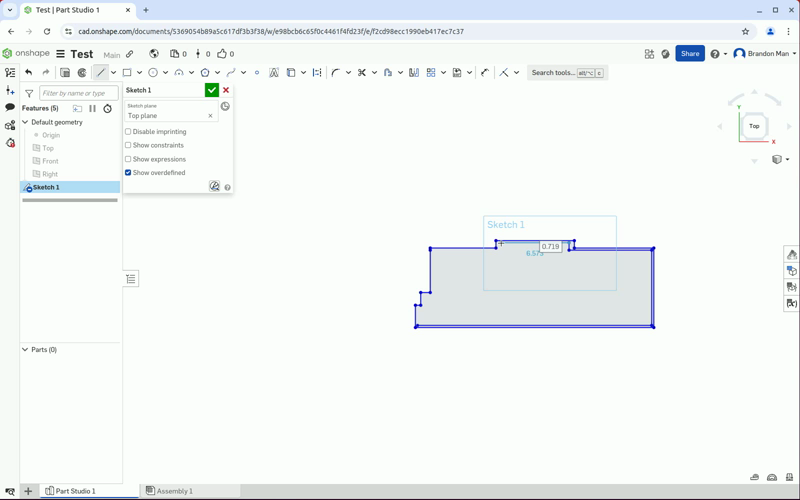
scroll(6)
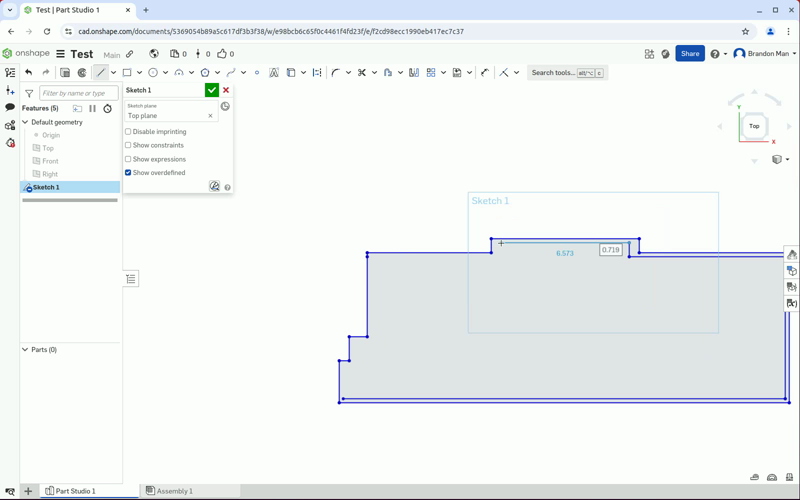
scroll(6)
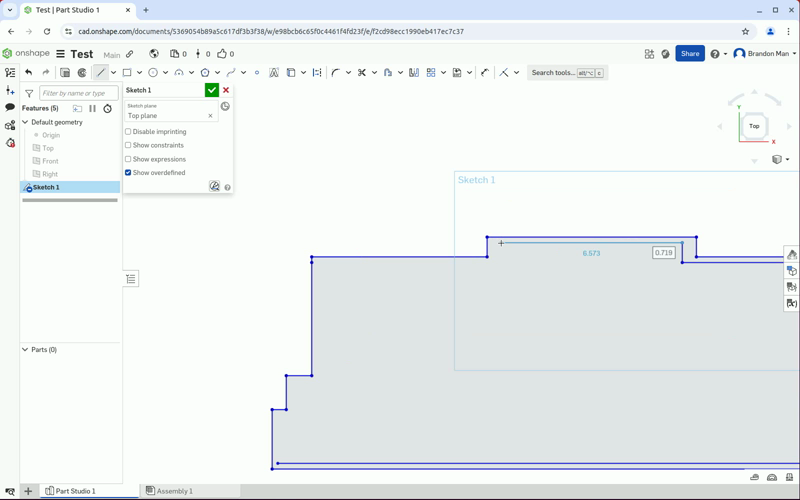
scroll(6)
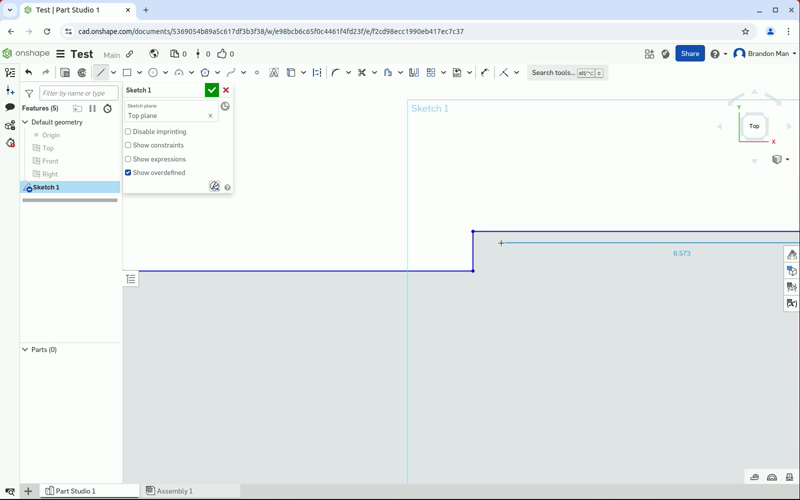
click(501, 242)
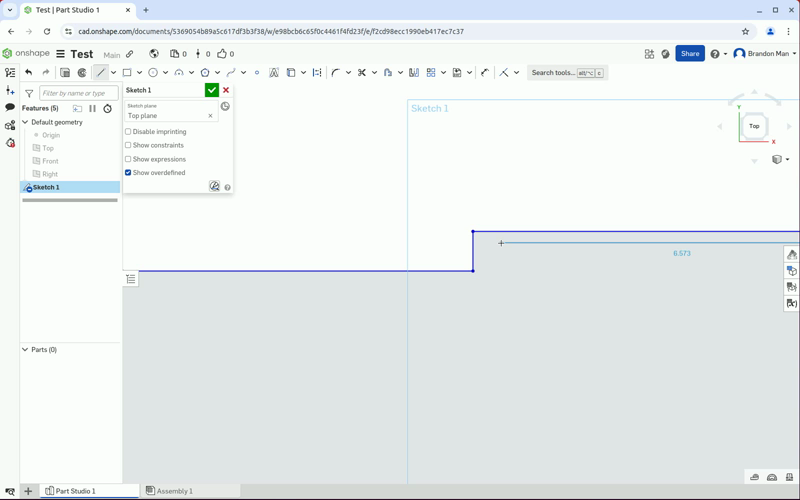
scroll(-6)
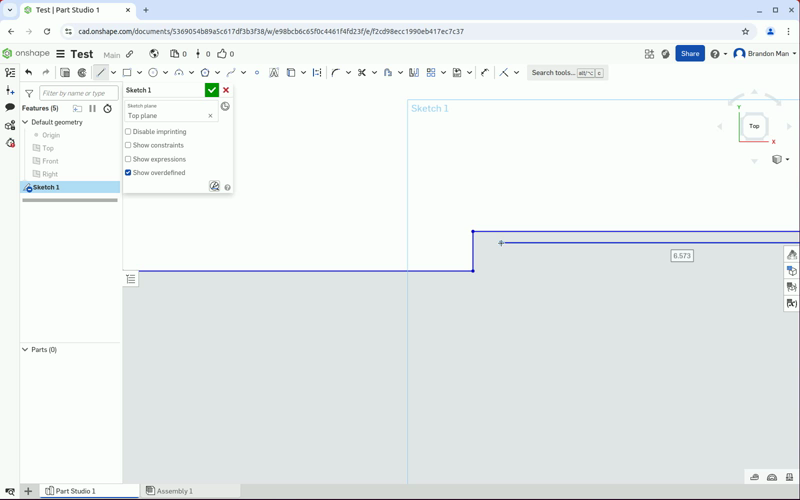
scroll(-6)
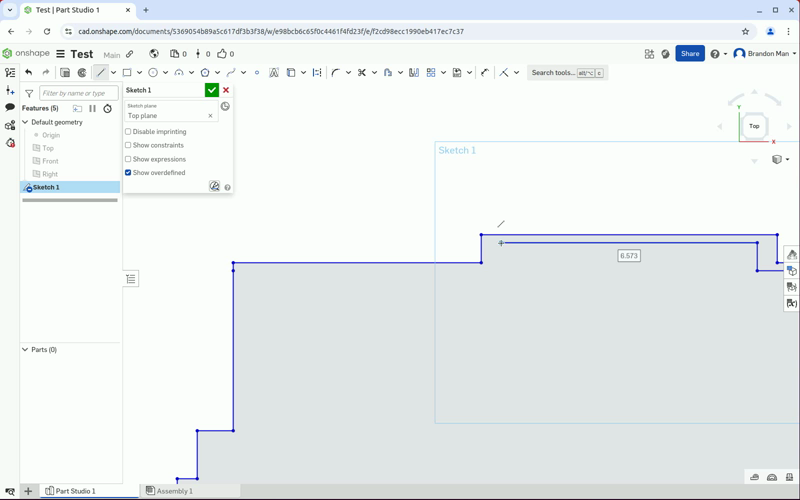
scroll(-6)
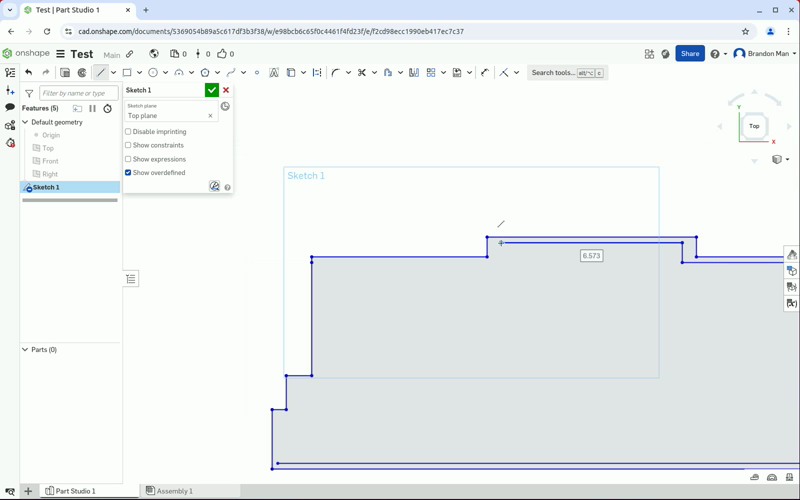
scroll(-6)
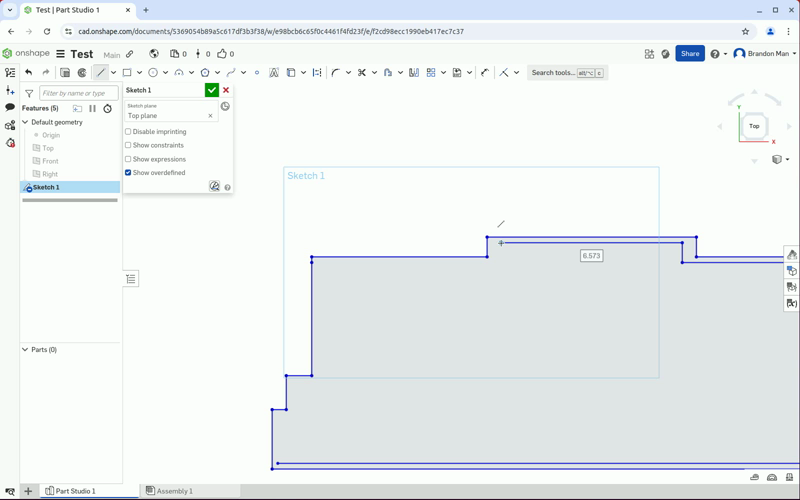
scroll(-6)
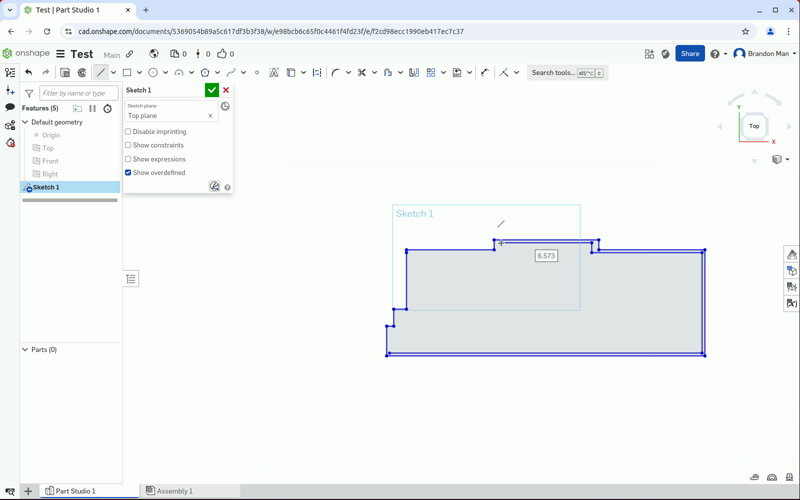
scroll(-6)
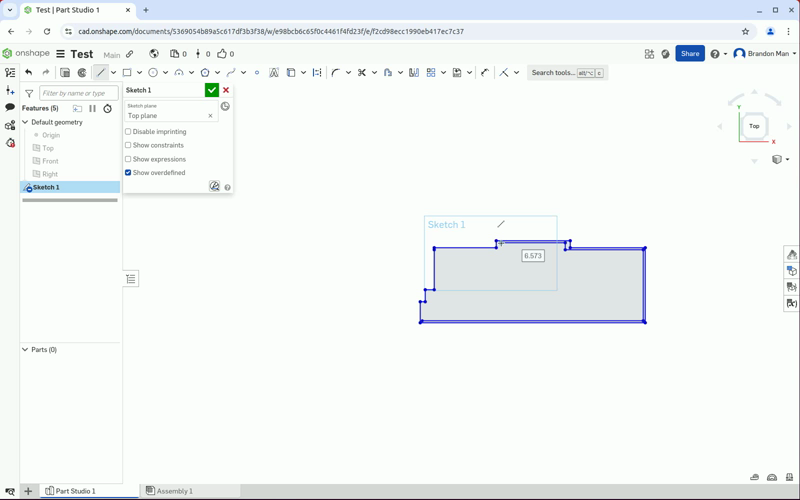
scroll(-6)
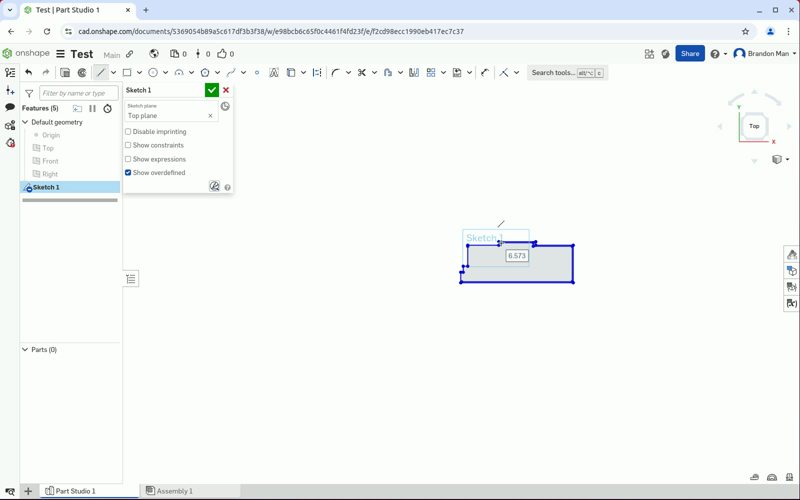
key_up(shift)
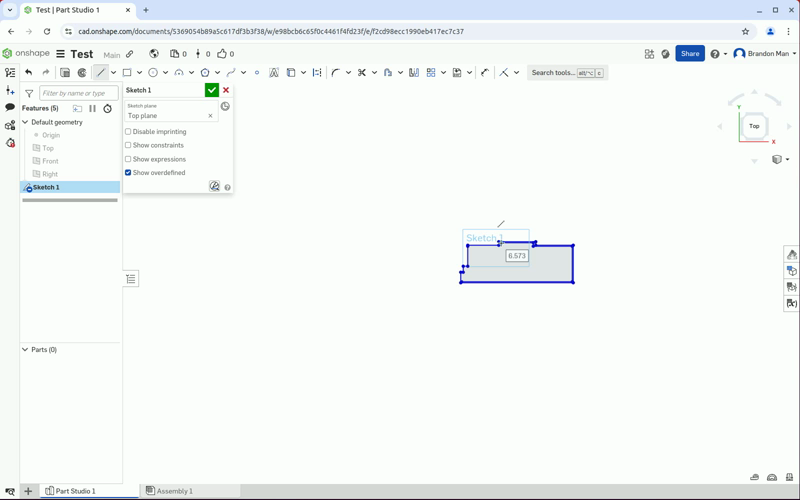
key_down(shift)
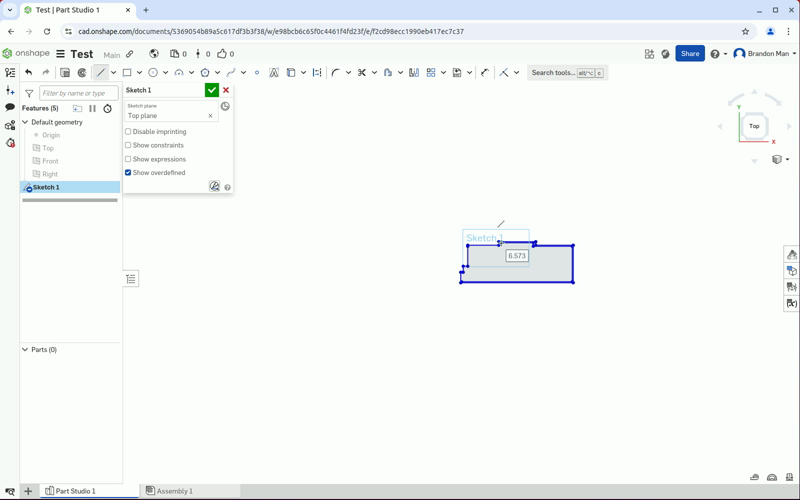
mouse_move(531, 242)
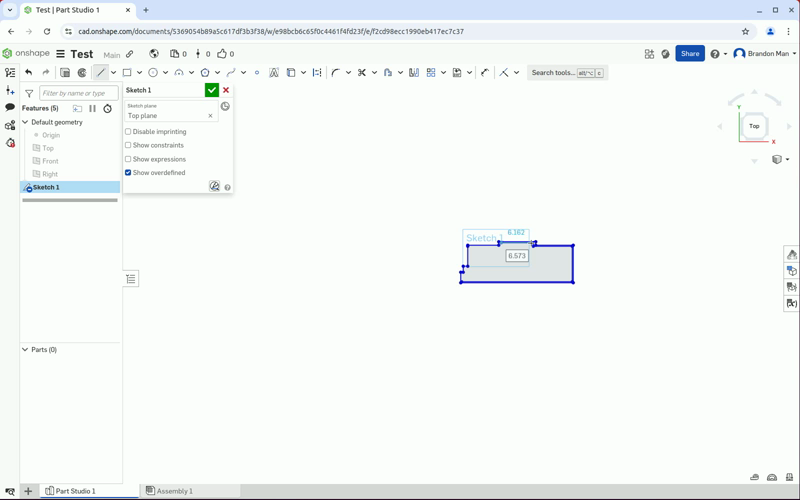
mouse_move(501, 246)
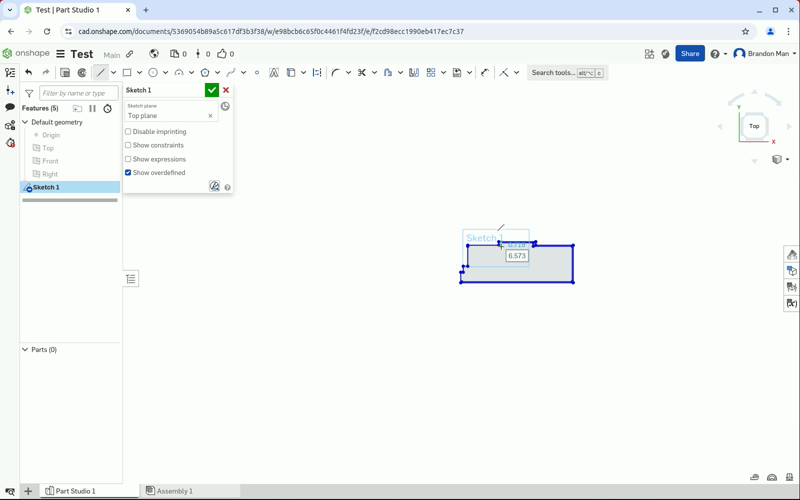
scroll(6)
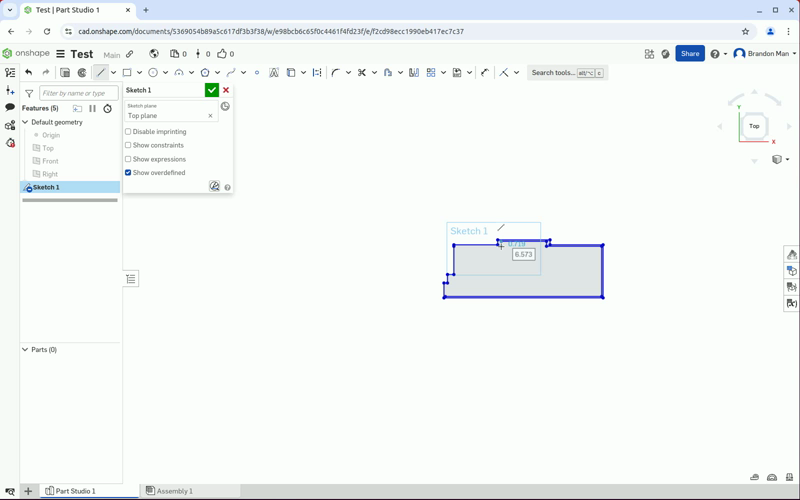
scroll(6)
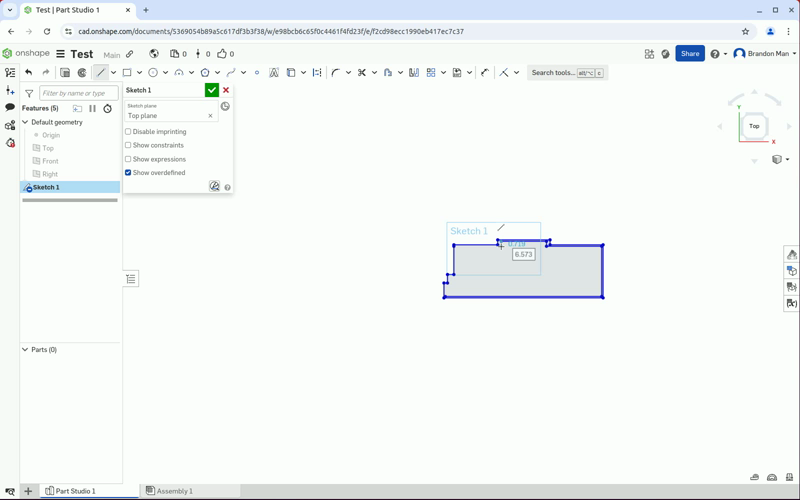
scroll(6)
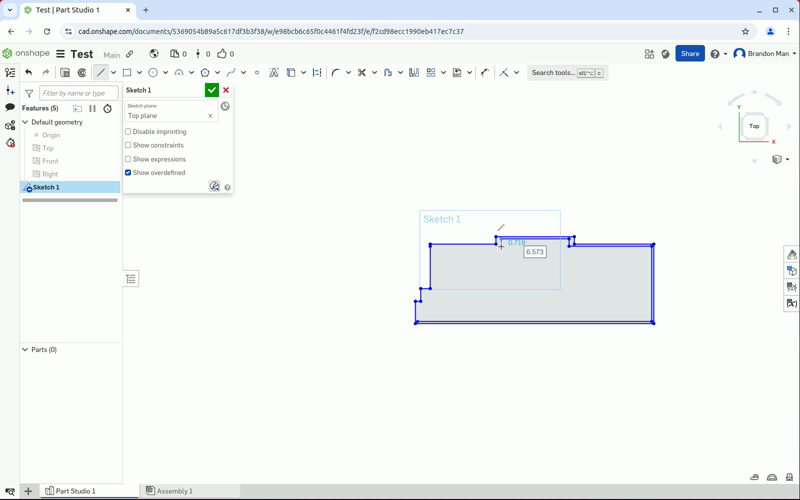
scroll(6)
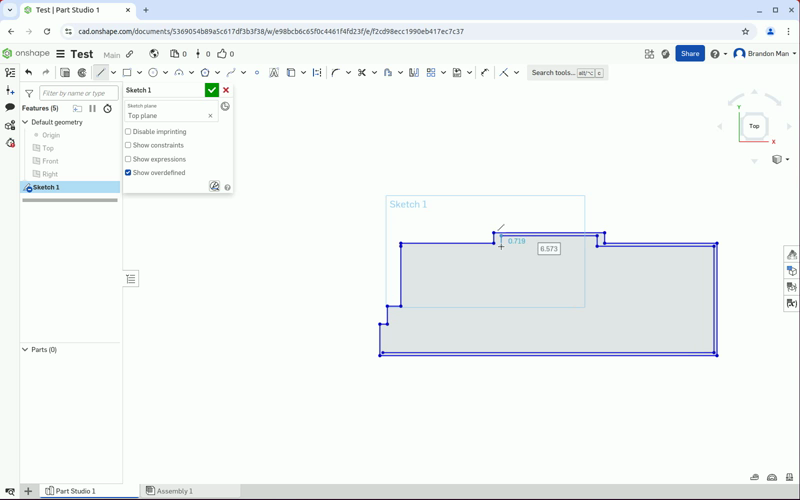
scroll(6)
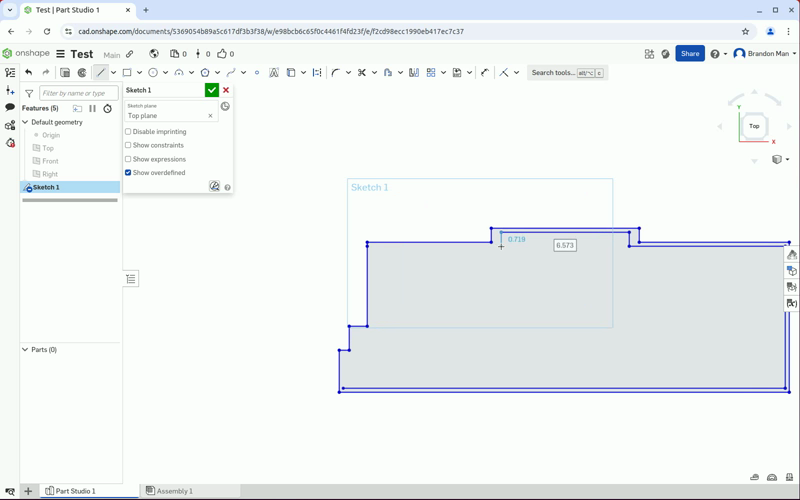
scroll(6)
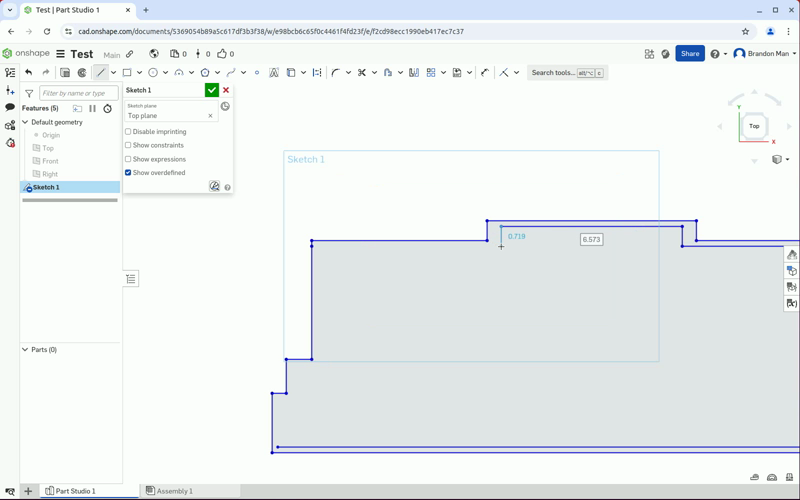
scroll(6)
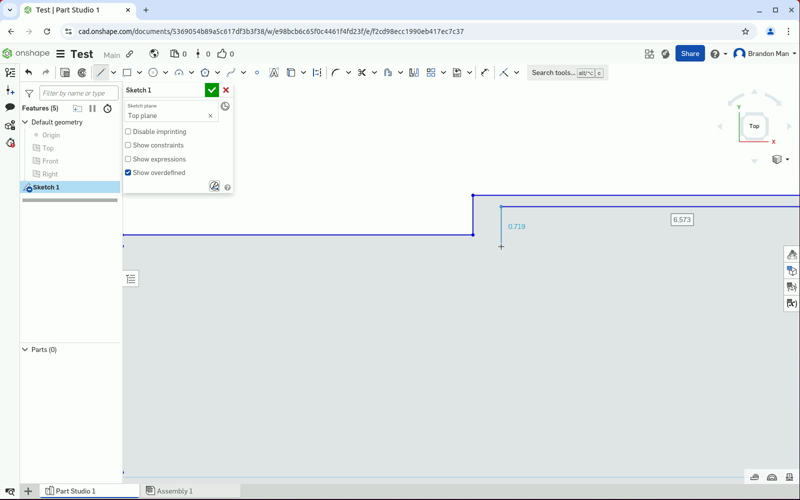
click(501, 246)
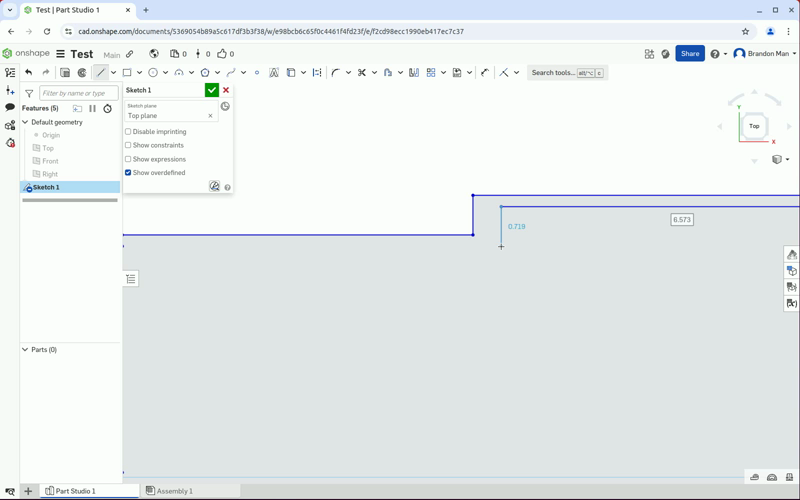
scroll(-6)
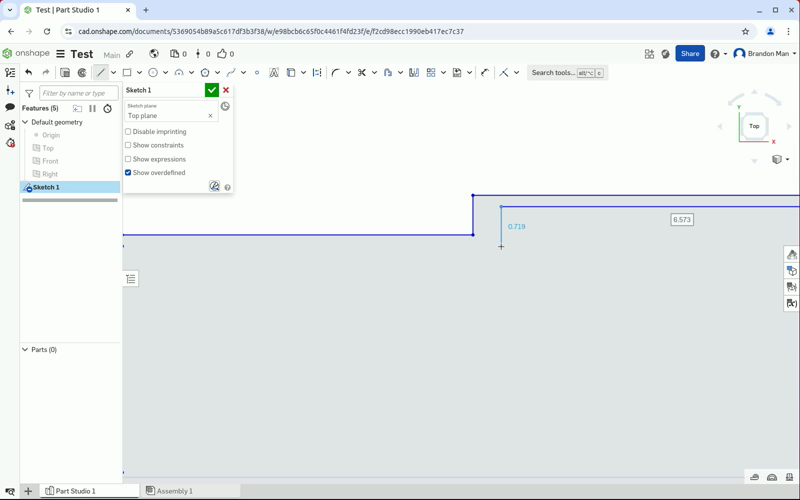
scroll(-6)
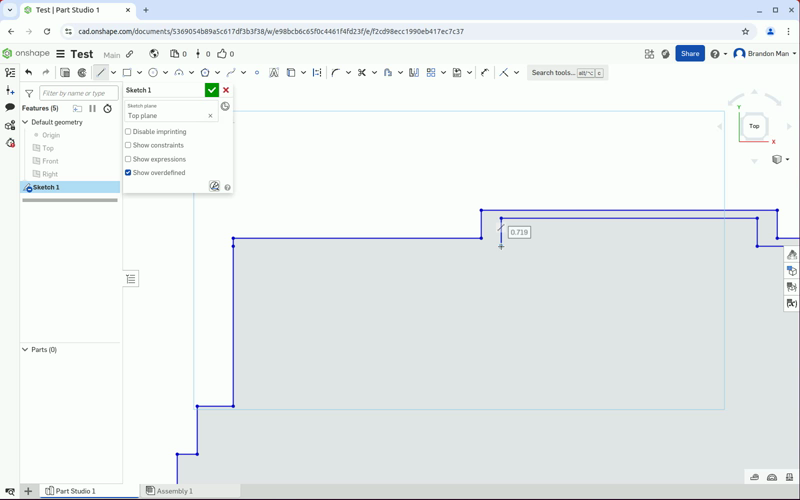
scroll(-6)
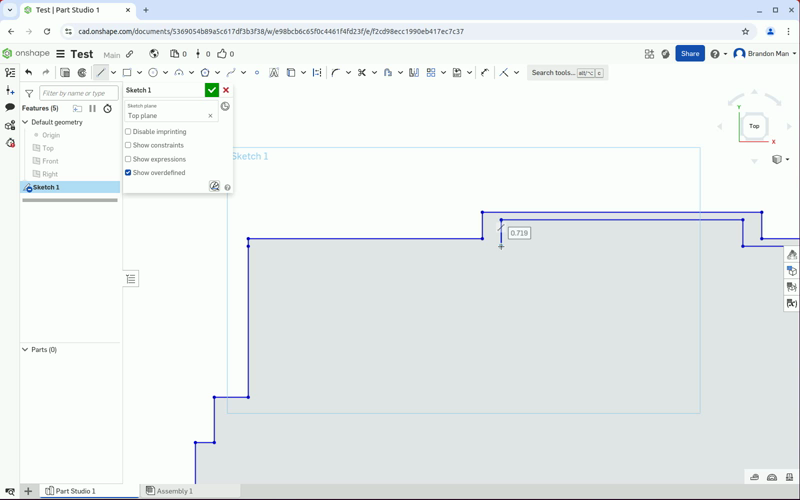
scroll(-6)
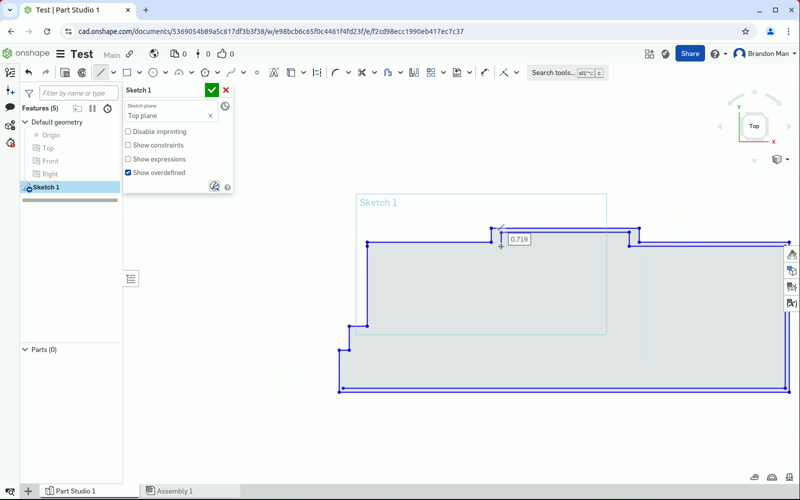
scroll(-6)
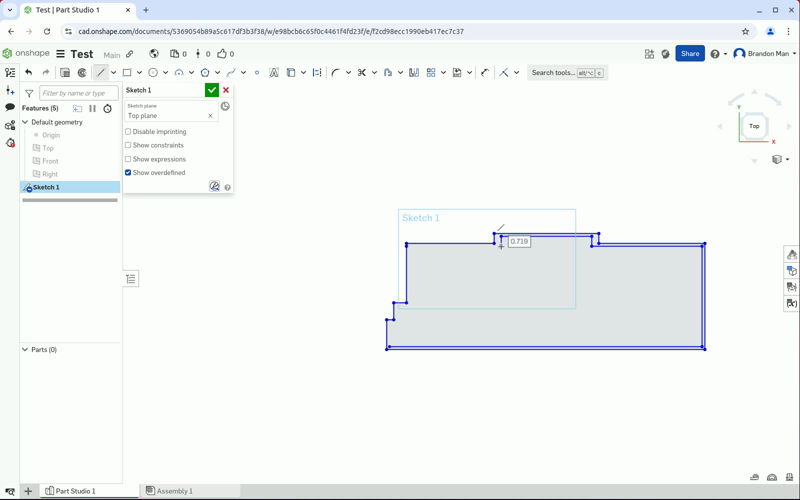
scroll(-6)
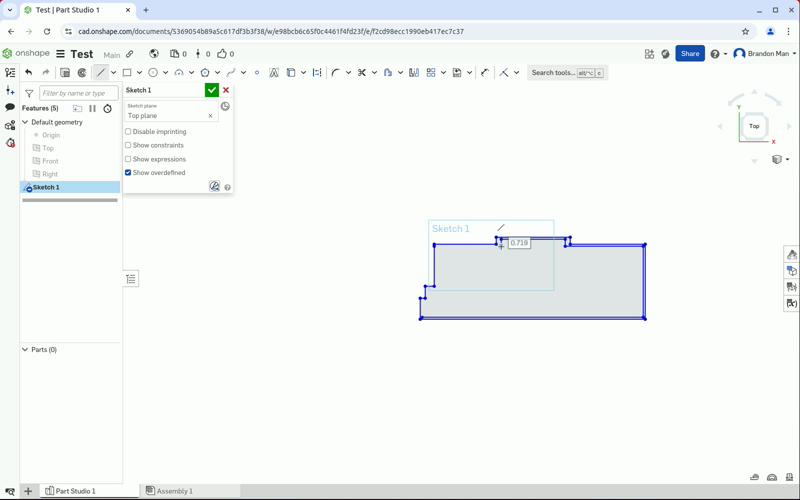
scroll(-6)
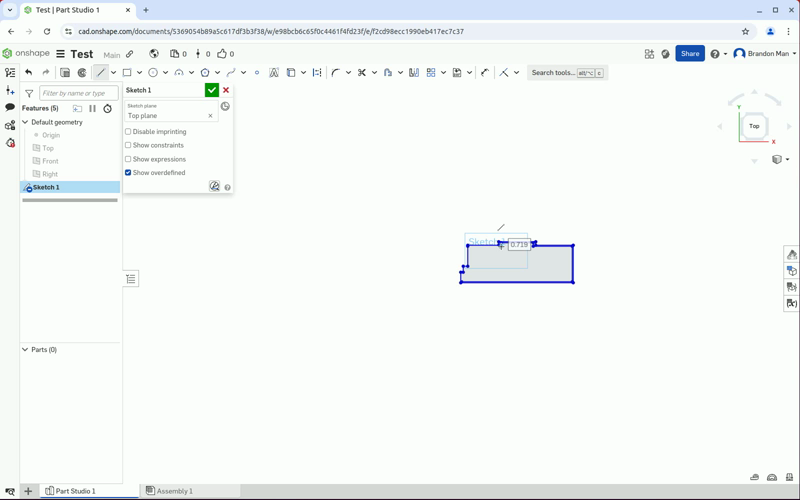
key_up(shift)
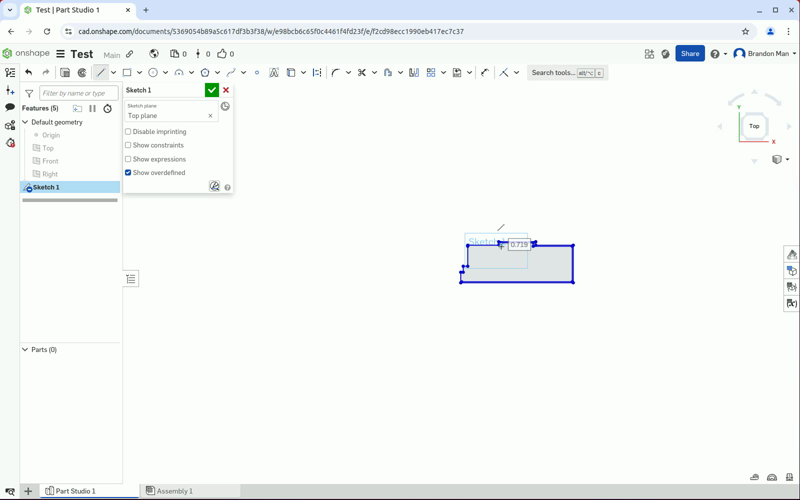
key_down(shift)
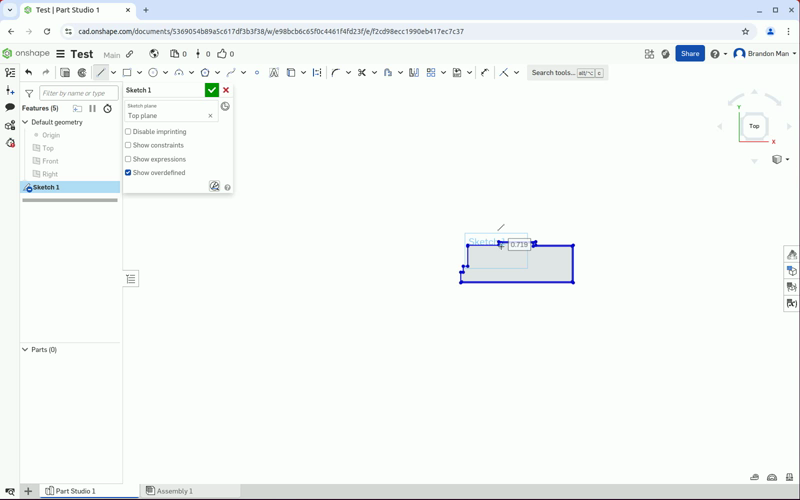
mouse_move(531, 246)
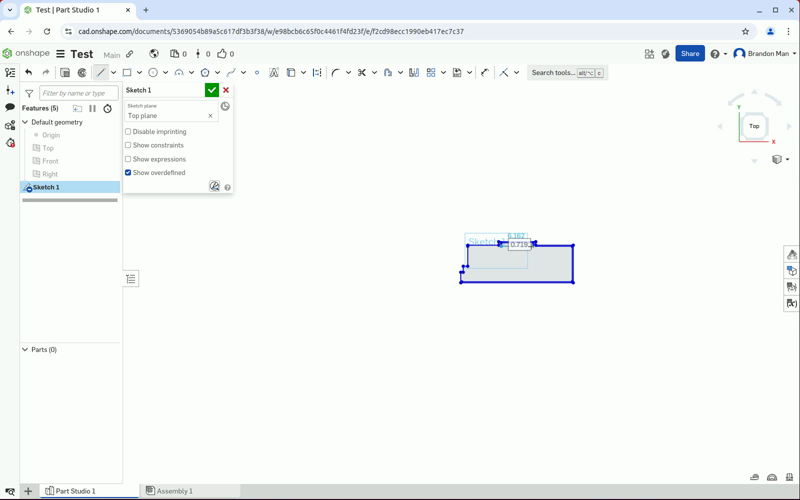
mouse_move(469, 246)
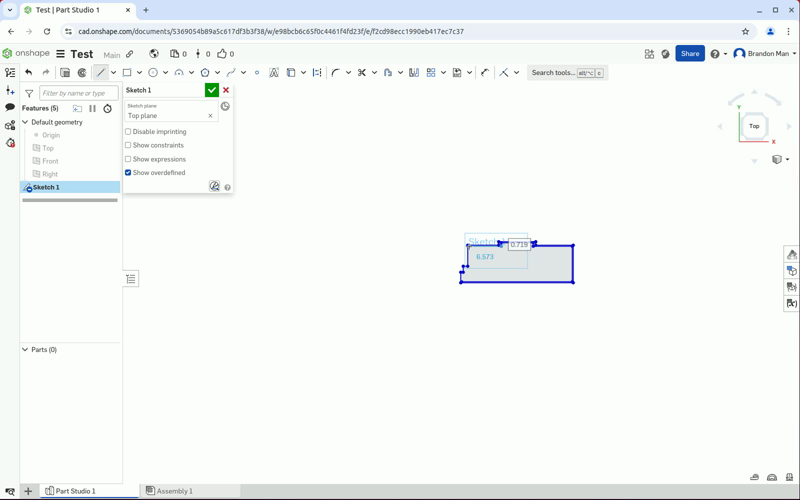
scroll(6)
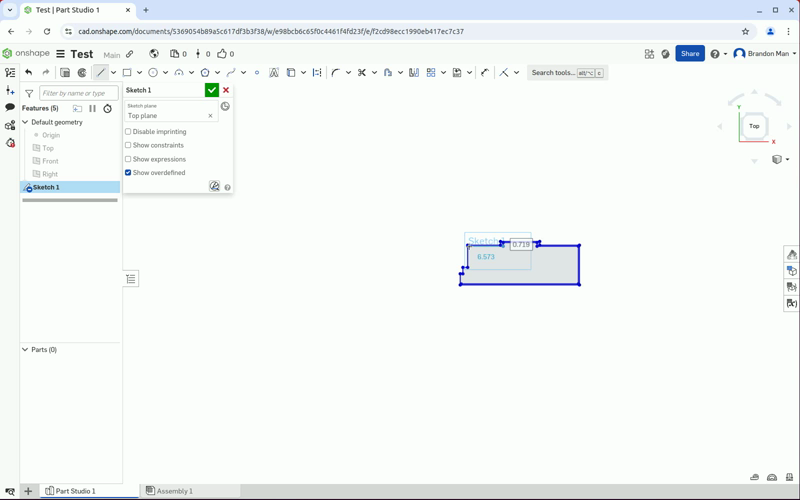
scroll(6)
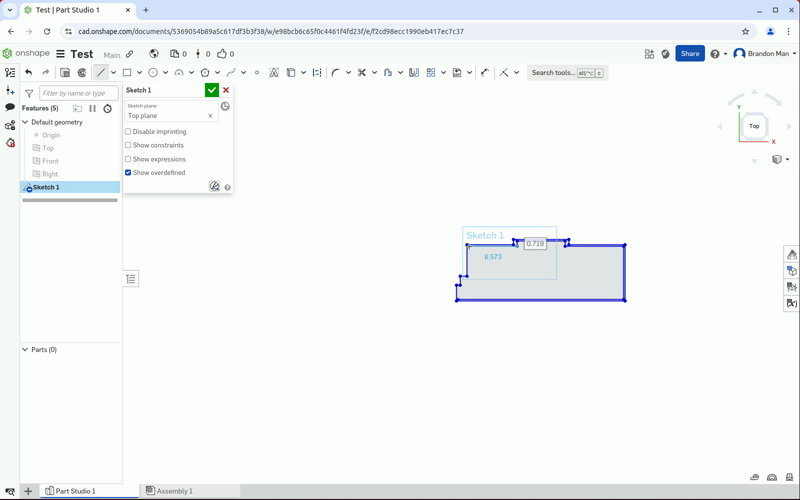
scroll(6)
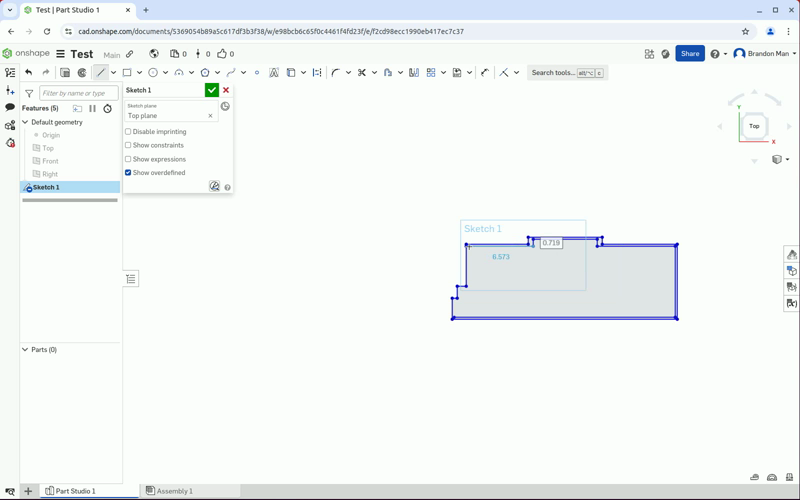
scroll(6)
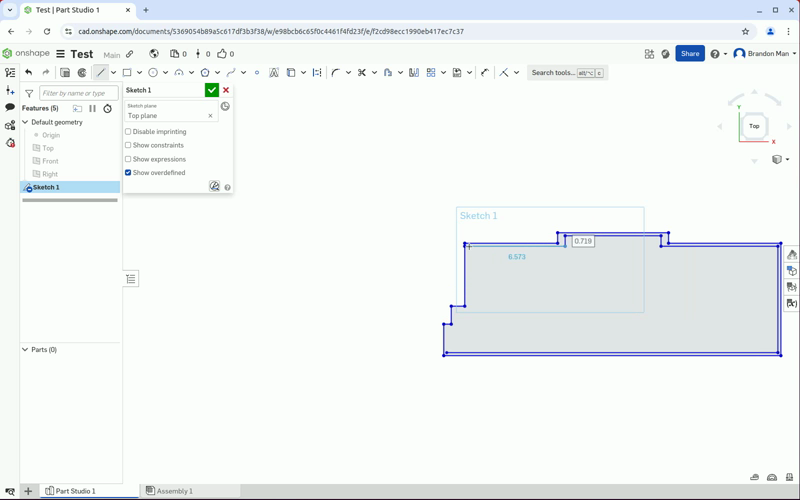
scroll(6)
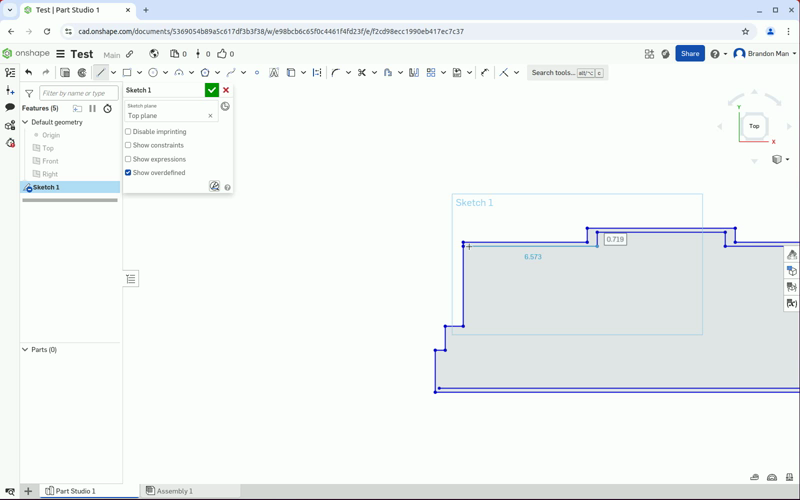
scroll(6)
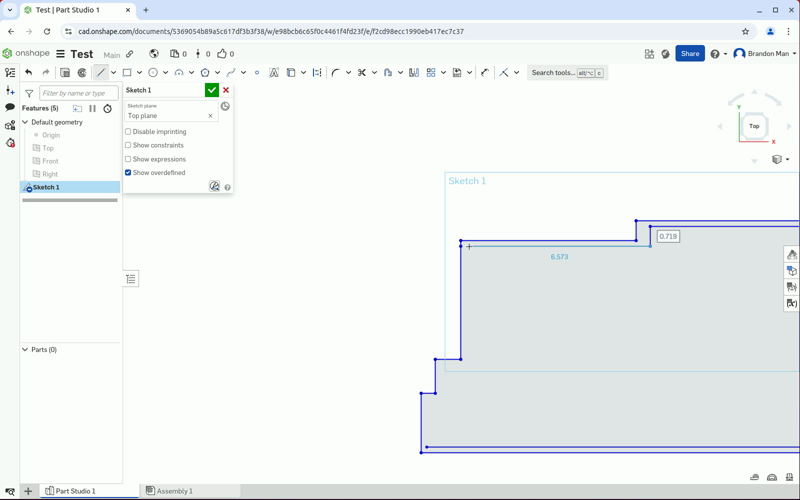
scroll(6)
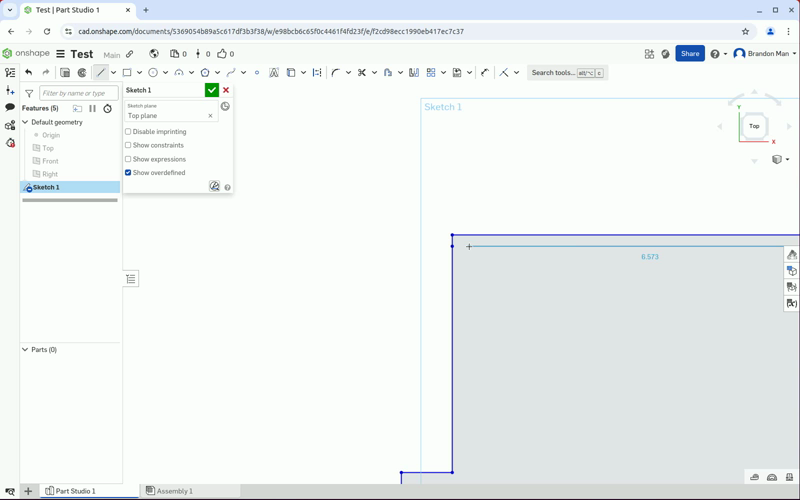
click(469, 246)
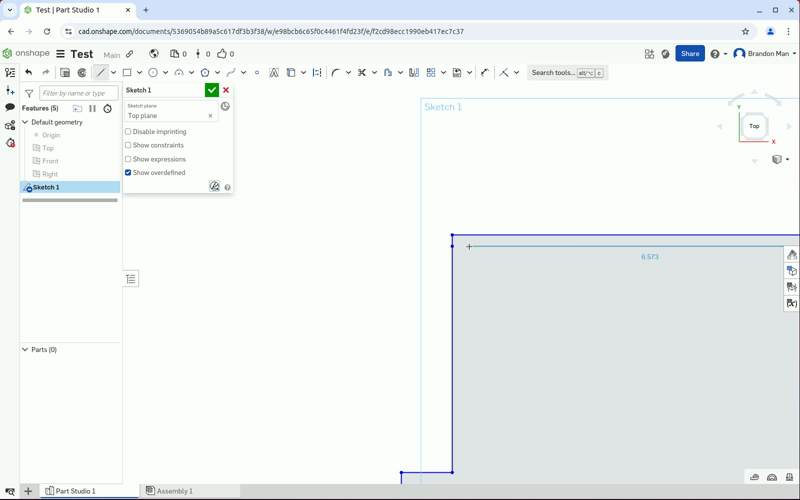
scroll(-6)
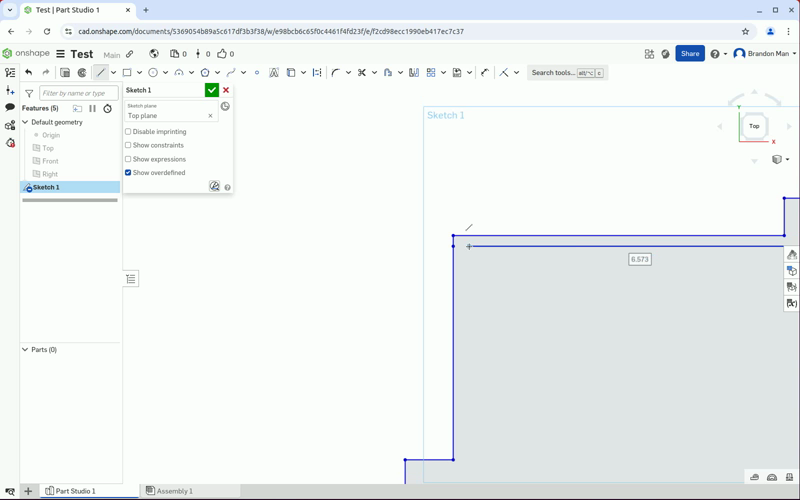
scroll(-6)
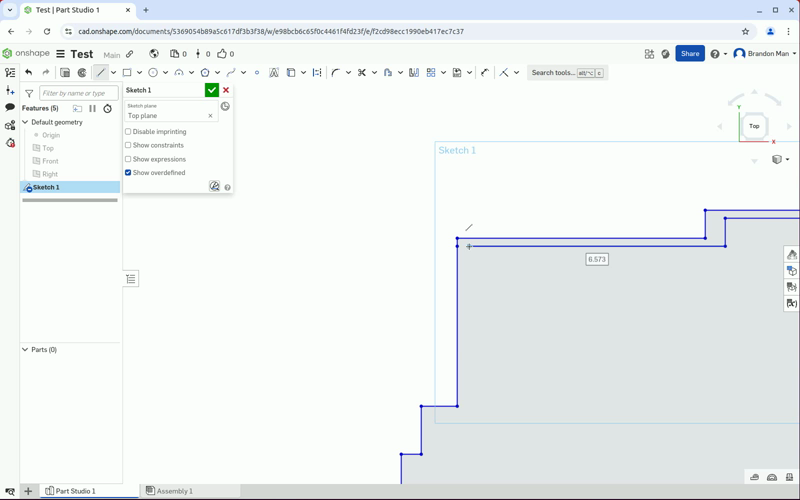
scroll(-6)
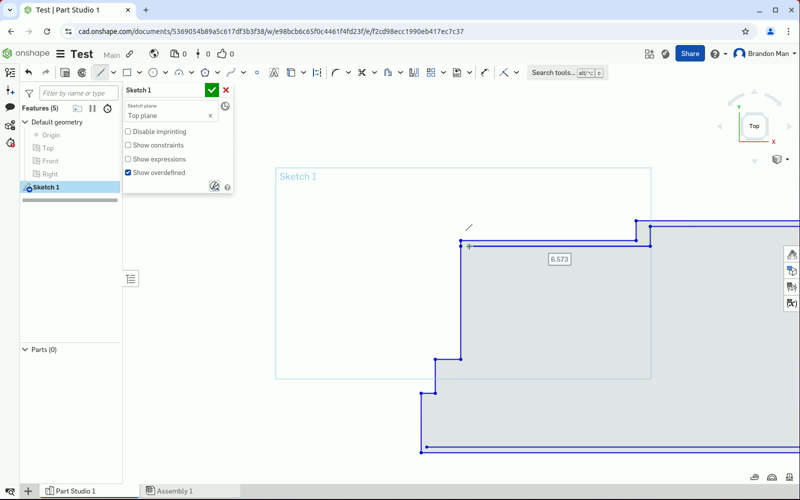
scroll(-6)
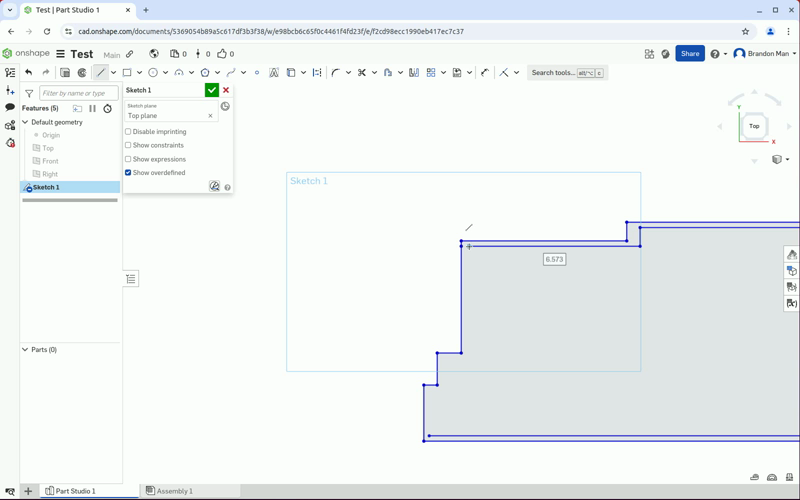
scroll(-6)
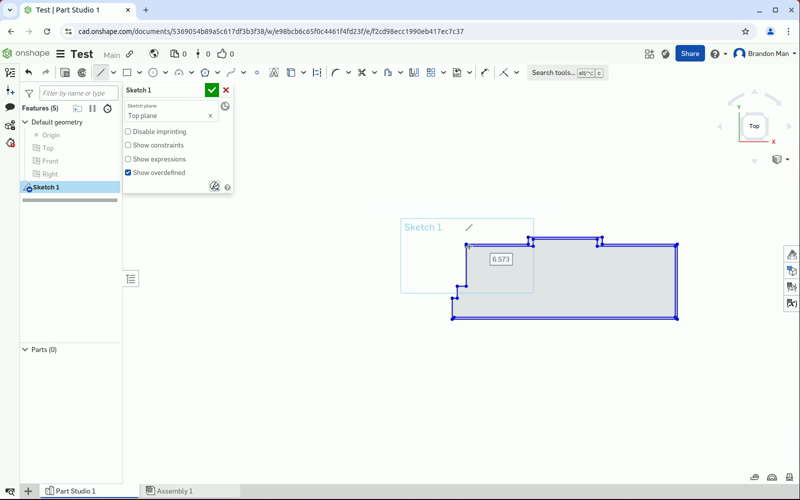
scroll(-6)
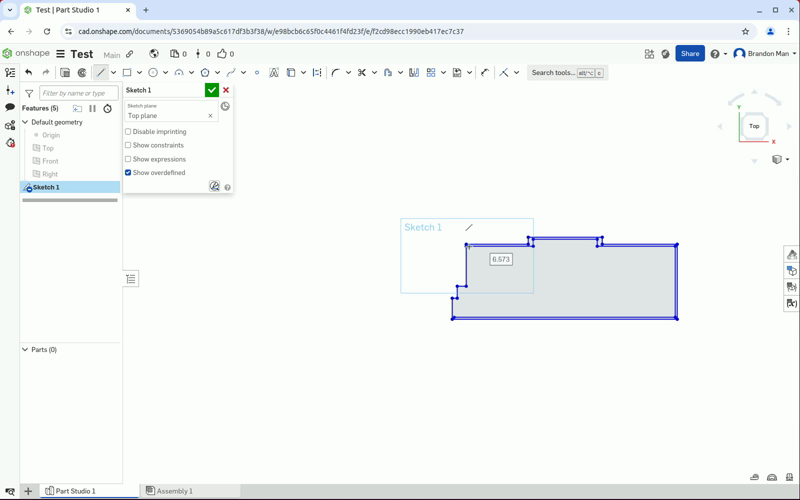
scroll(-6)
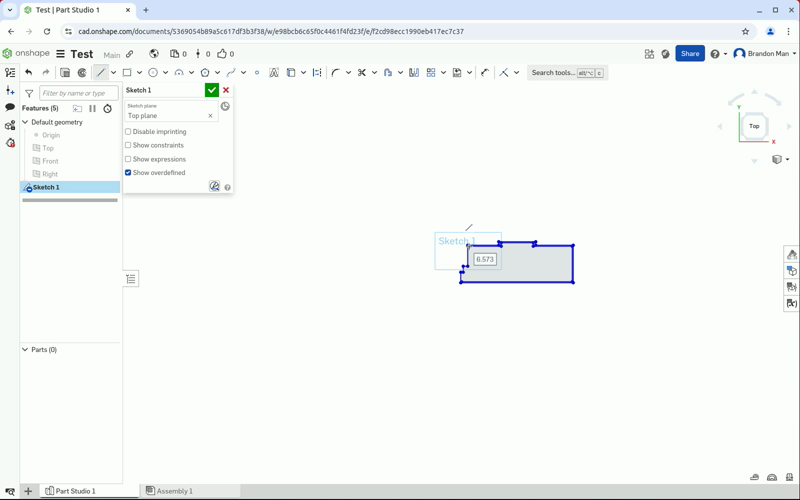
key_up(shift)
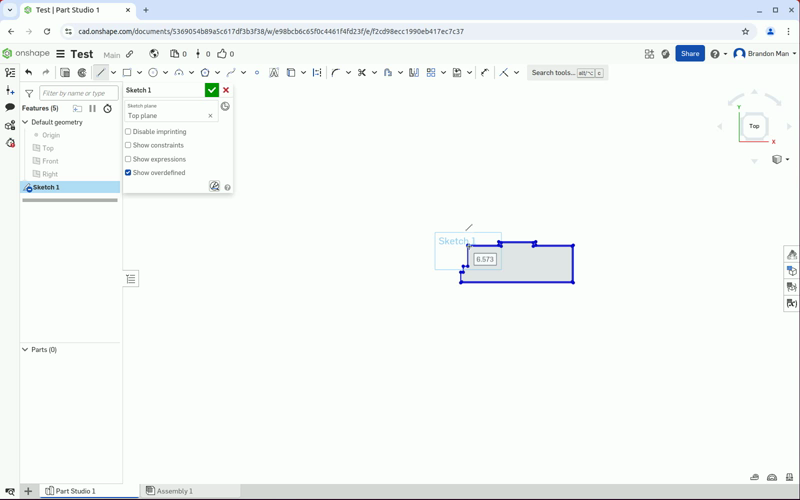
key_down(shift)
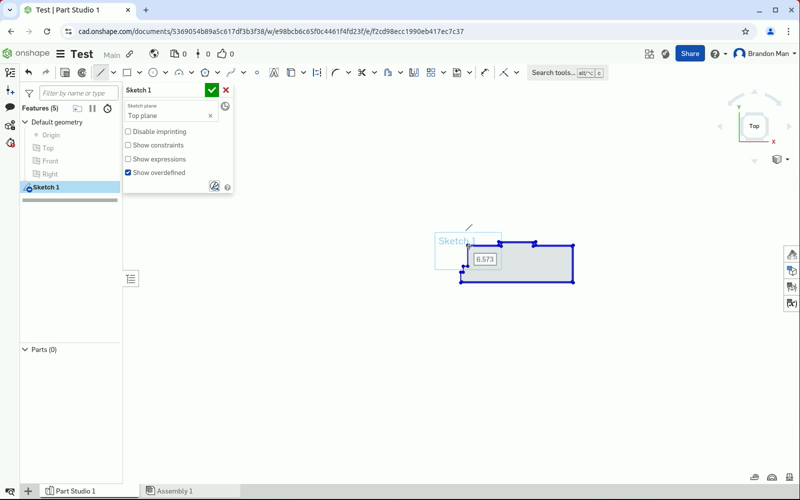
mouse_move(499, 246)
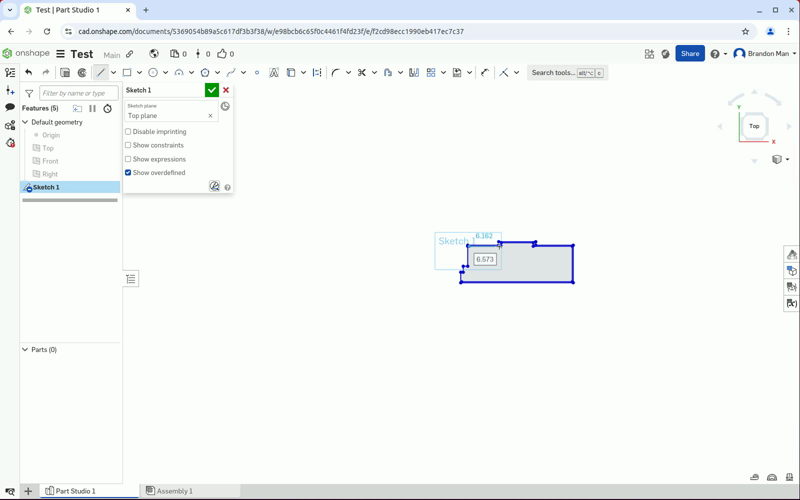
mouse_move(469, 267)
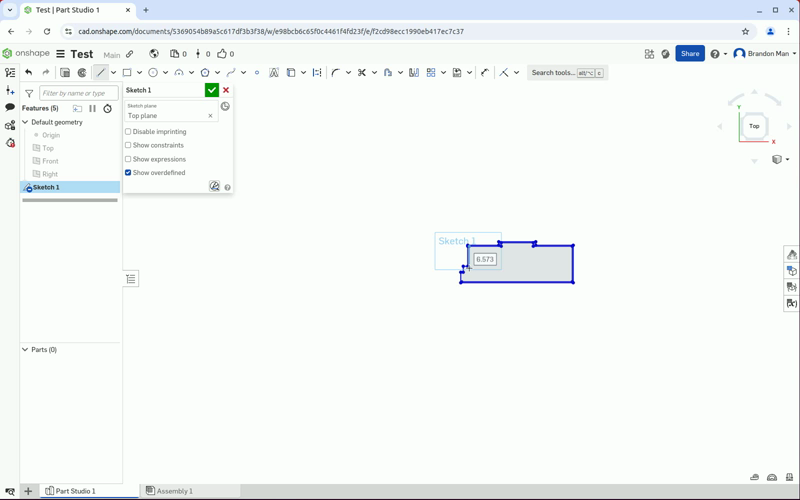
scroll(6)
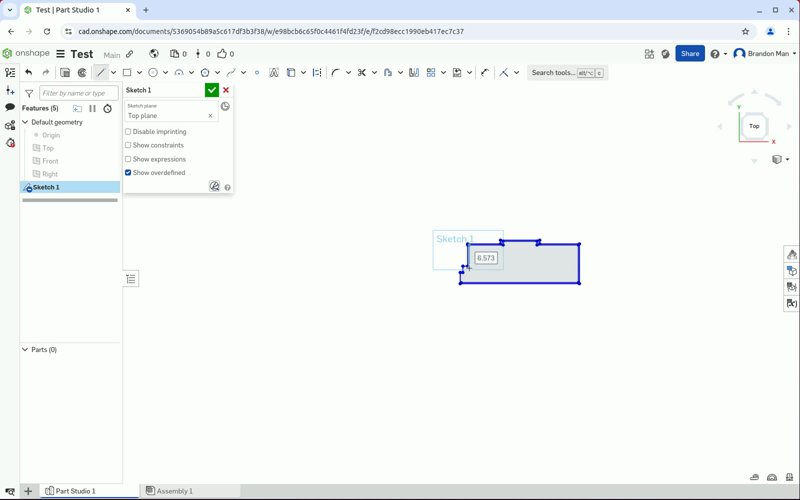
scroll(6)
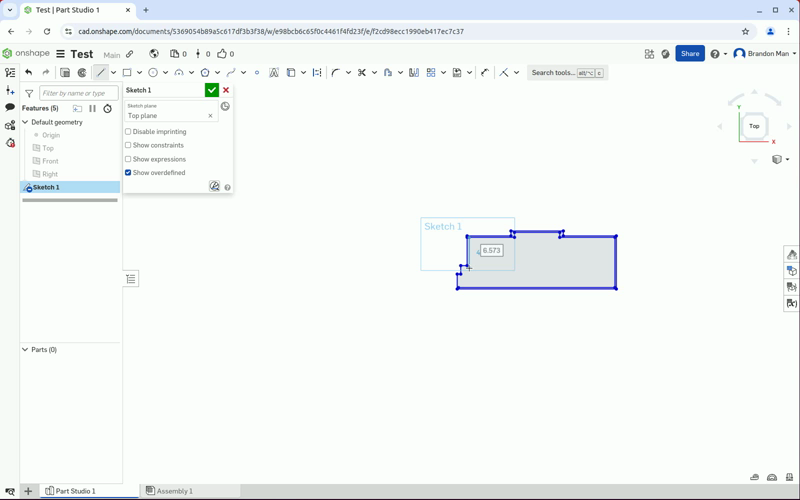
scroll(6)
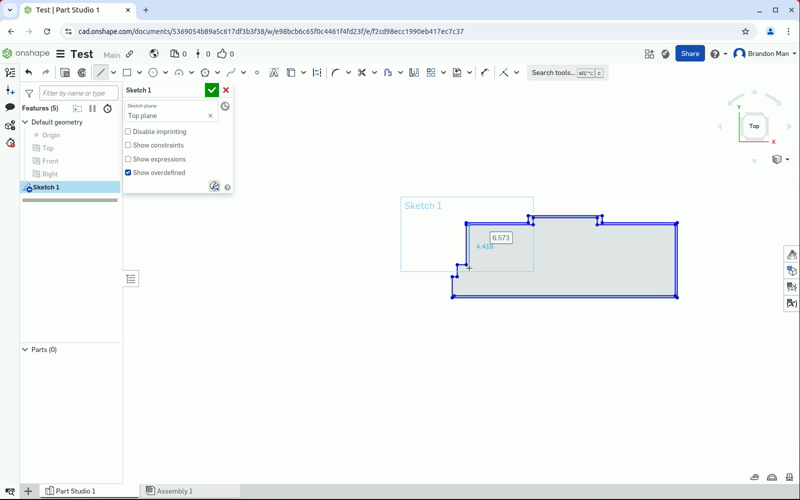
scroll(6)
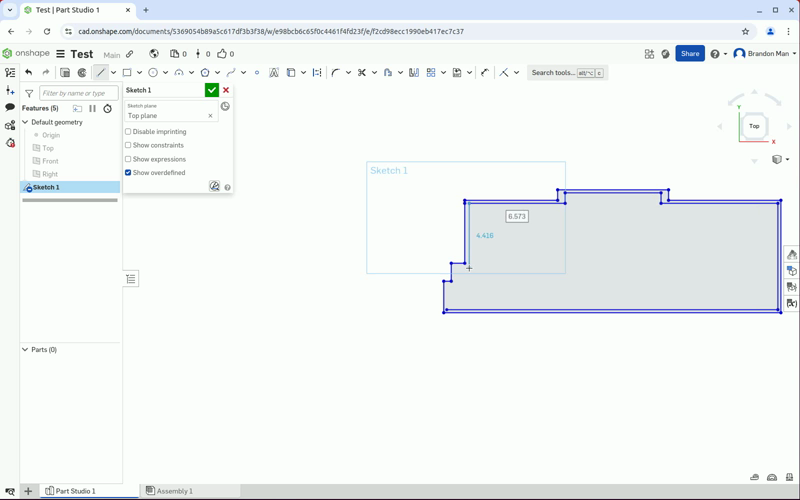
scroll(6)
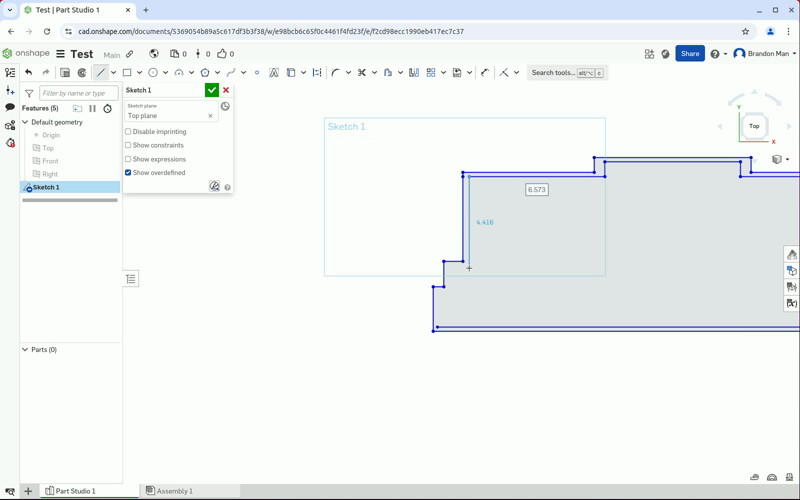
scroll(6)
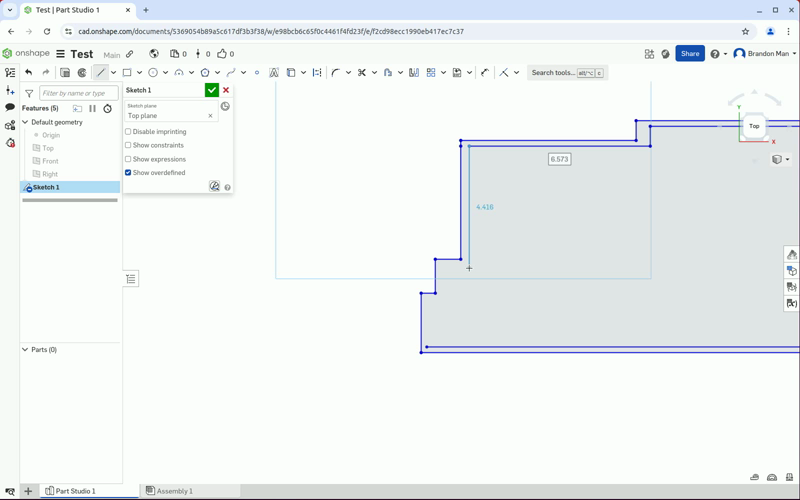
scroll(6)
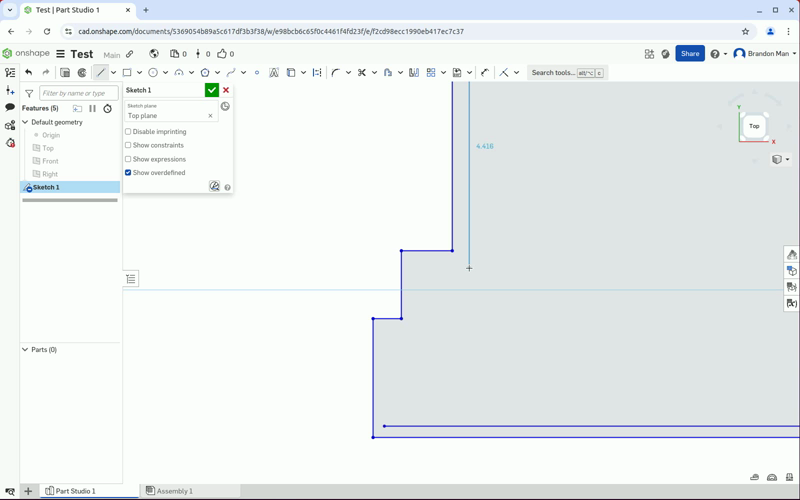
click(469, 267)
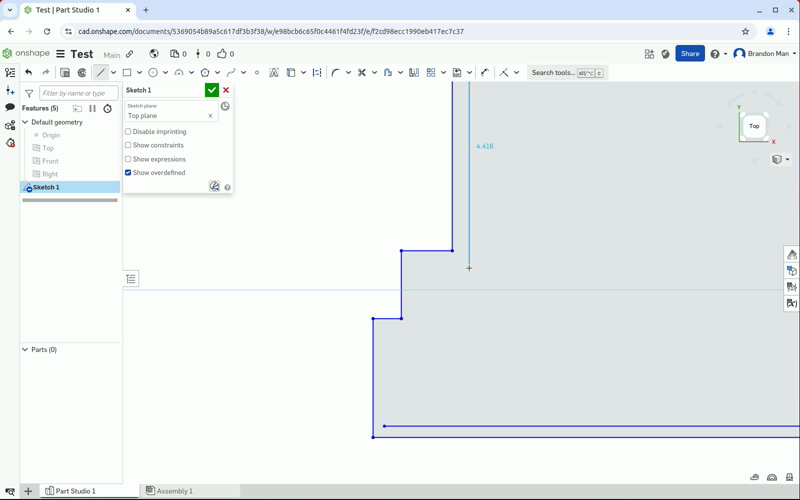
scroll(-6)
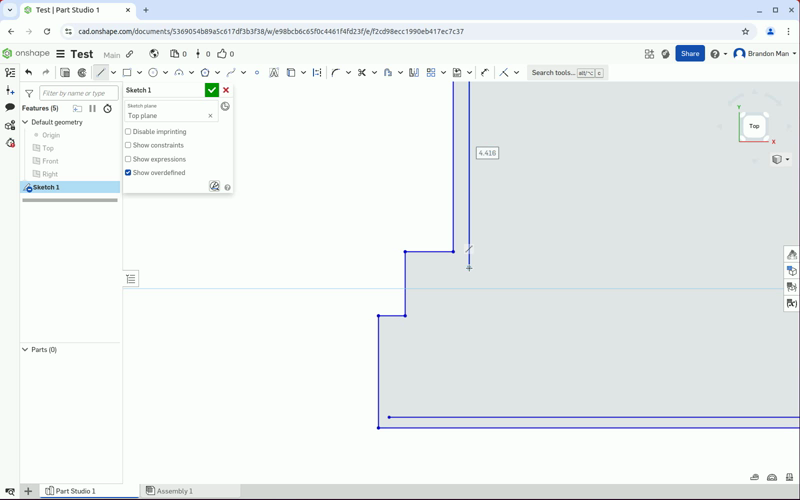
scroll(-6)
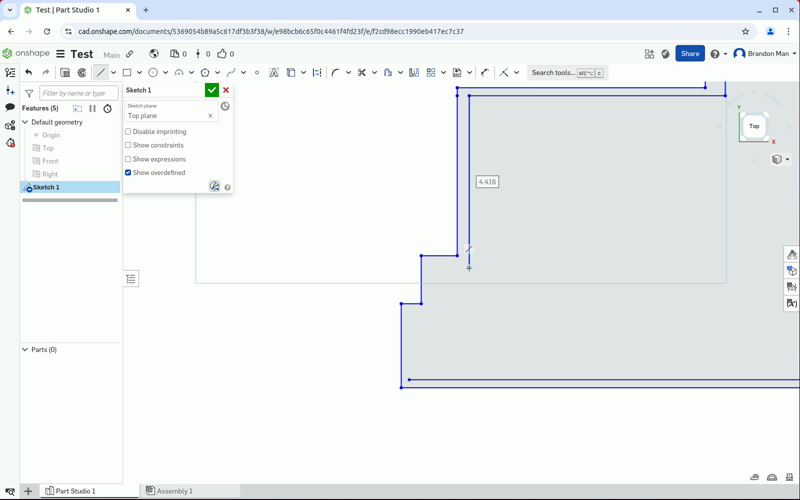
scroll(-6)
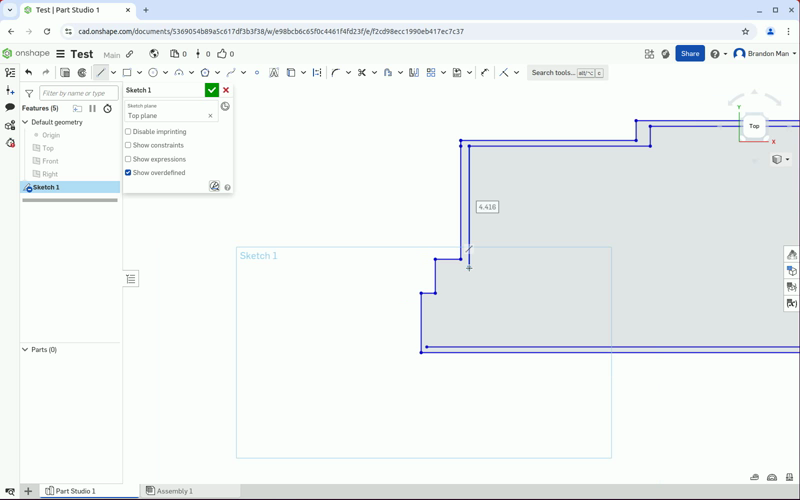
scroll(-6)
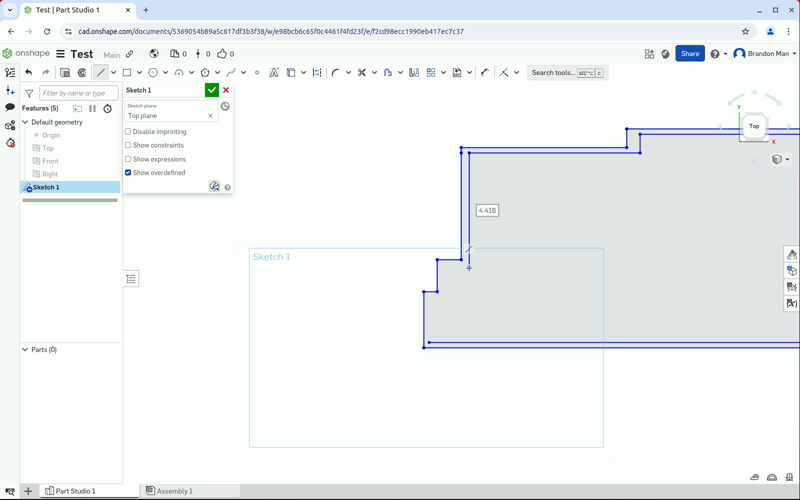
scroll(-6)
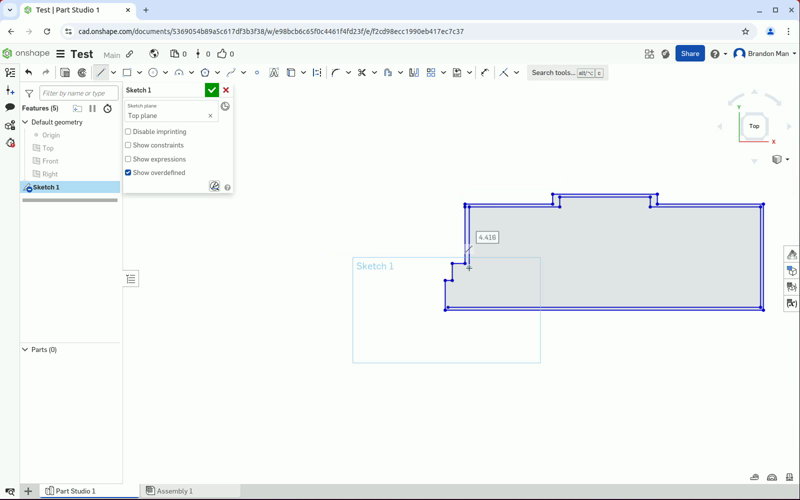
scroll(-6)
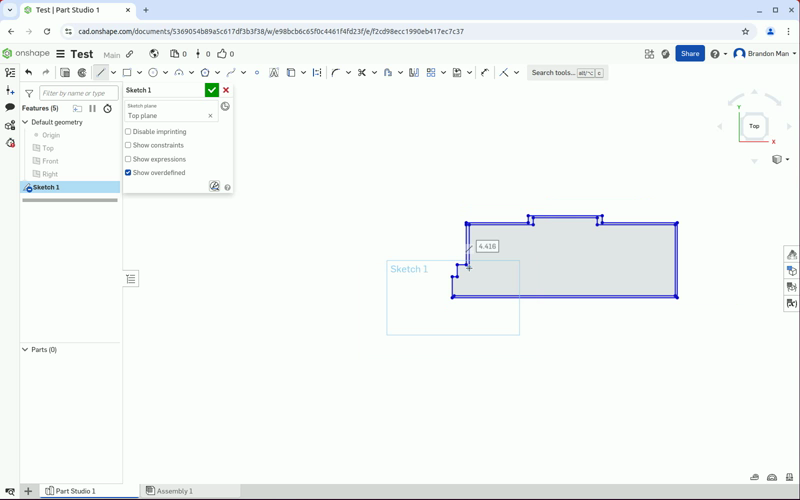
scroll(-6)
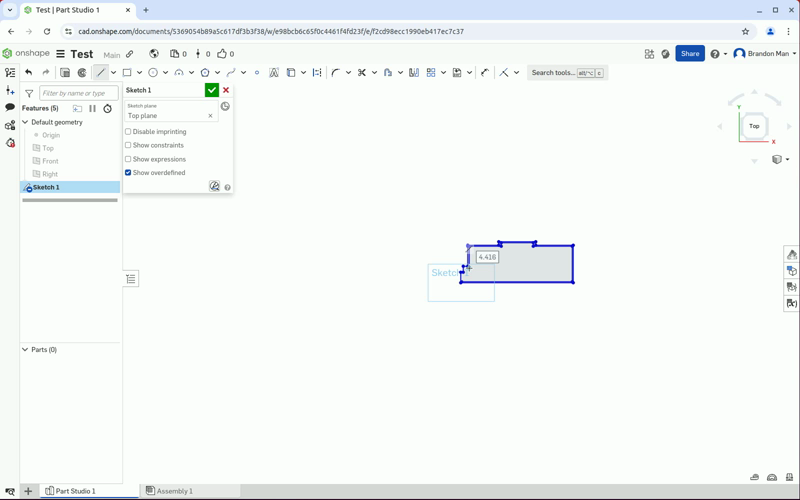
key_up(shift)
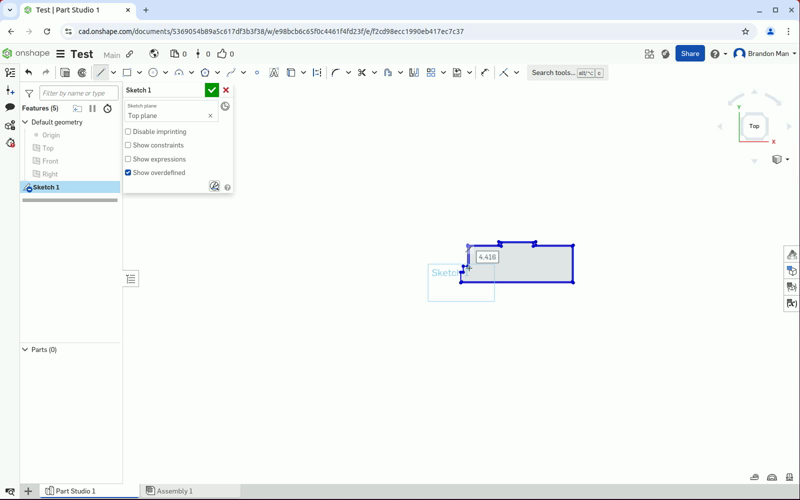
key_down(shift)
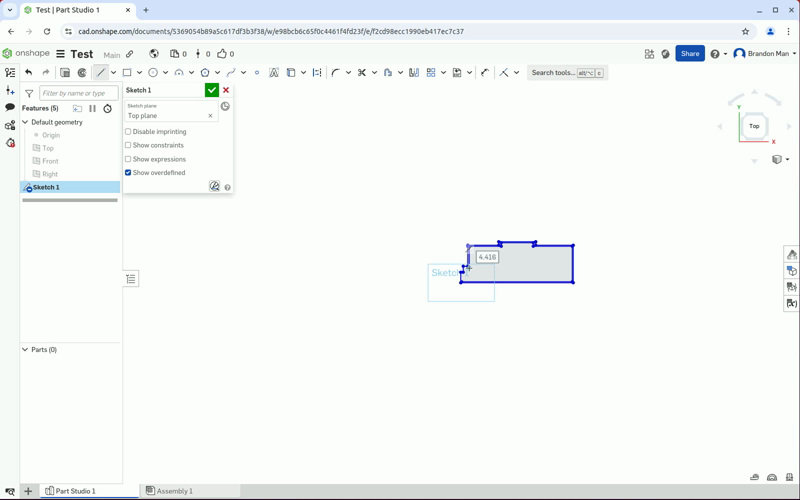
mouse_move(499, 267)
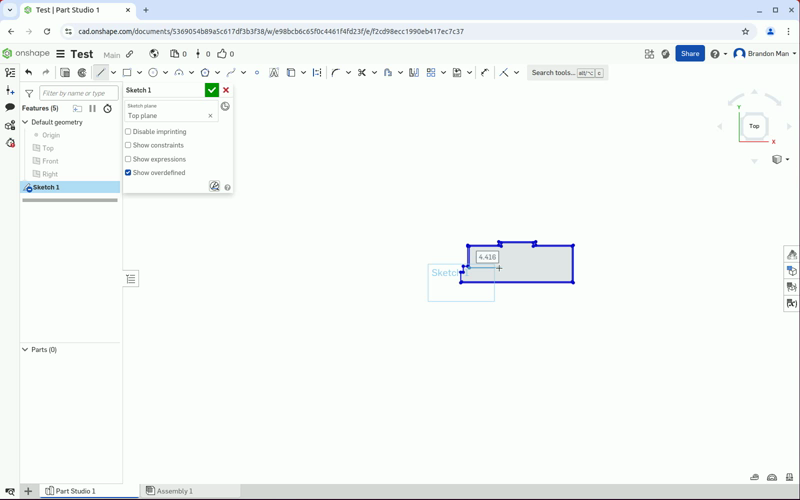
mouse_move(466, 267)
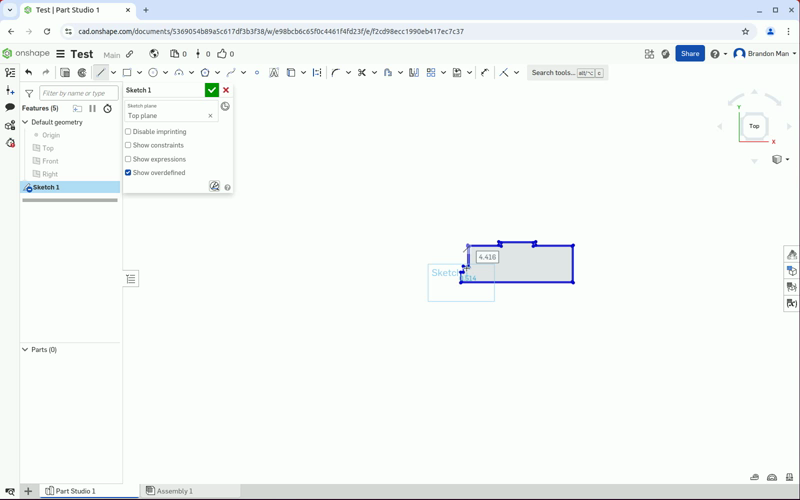
scroll(6)
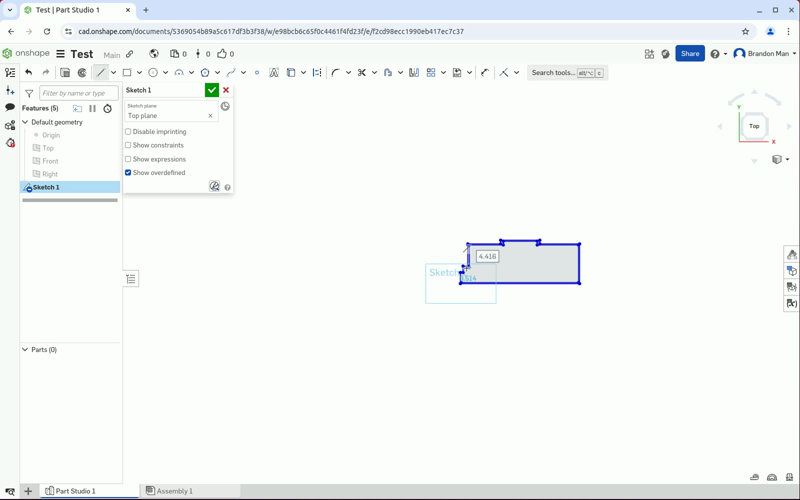
scroll(6)
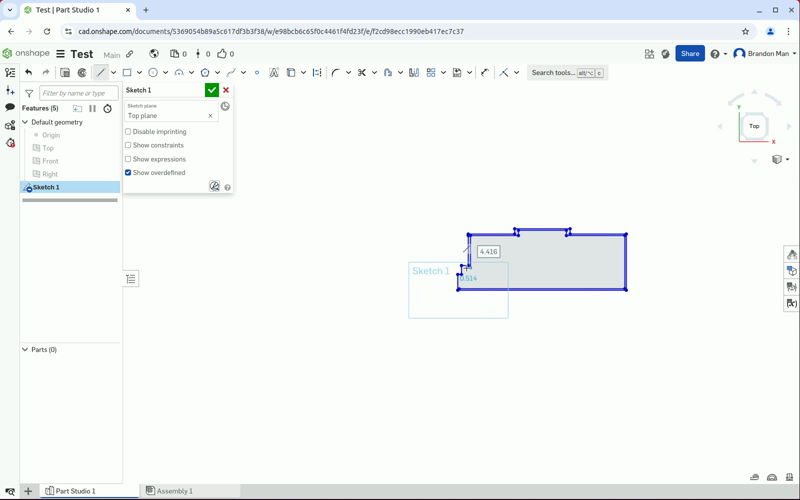
scroll(6)
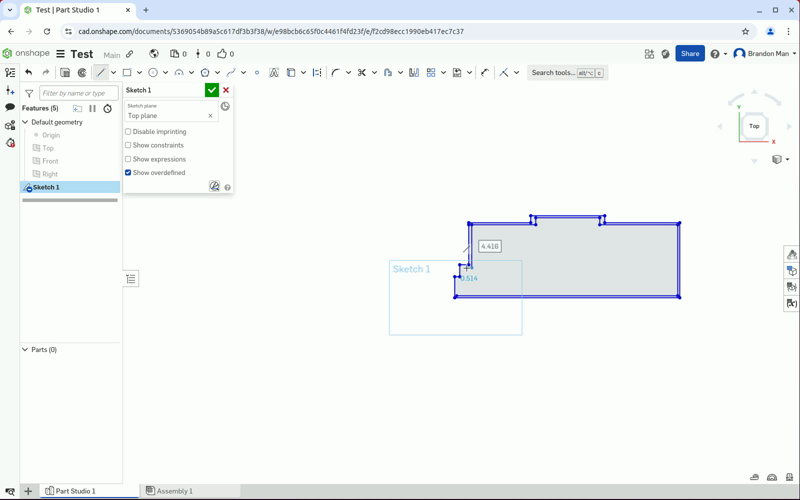
scroll(6)
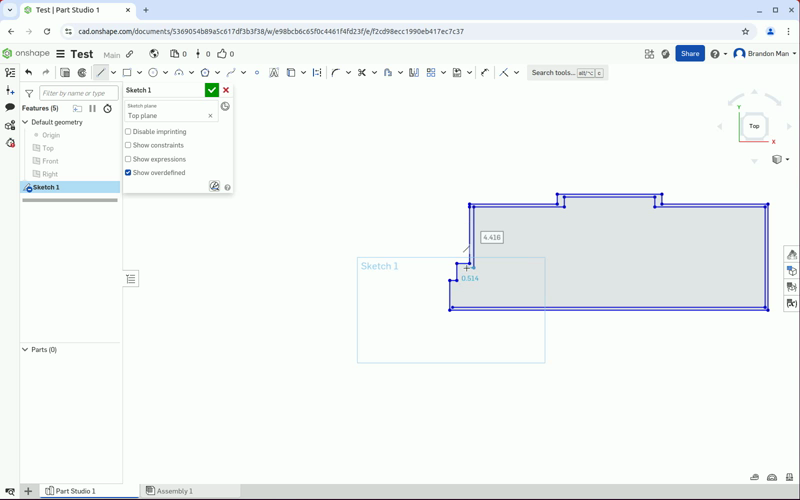
scroll(6)
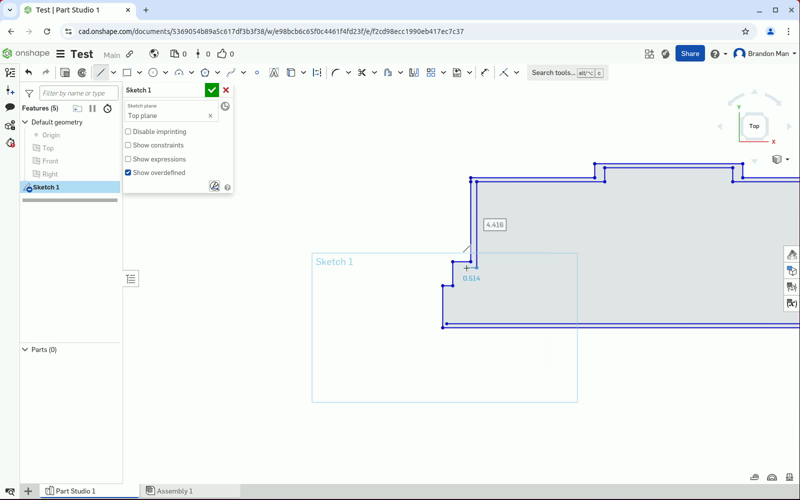
scroll(6)
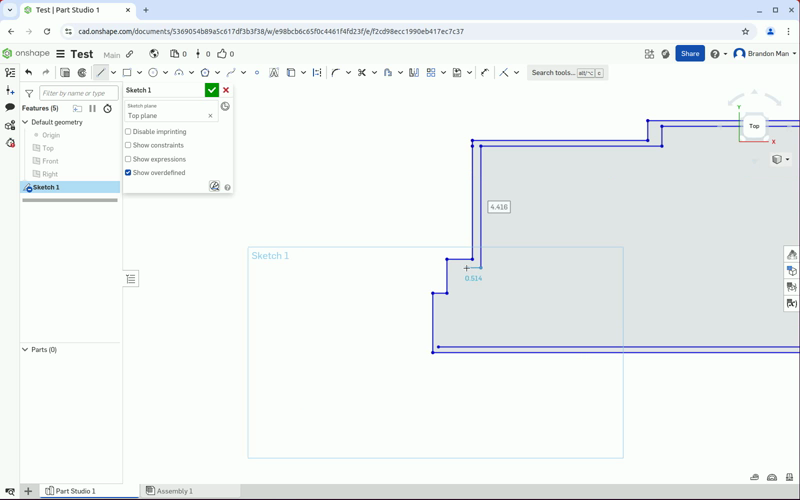
scroll(6)
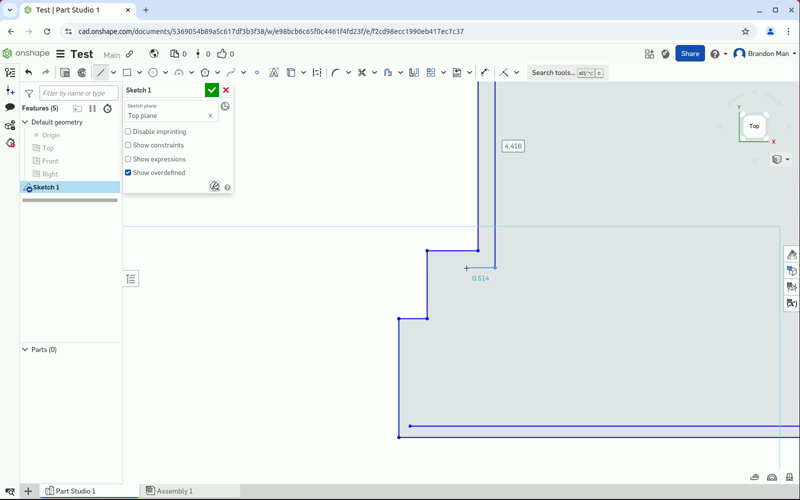
click(466, 267)
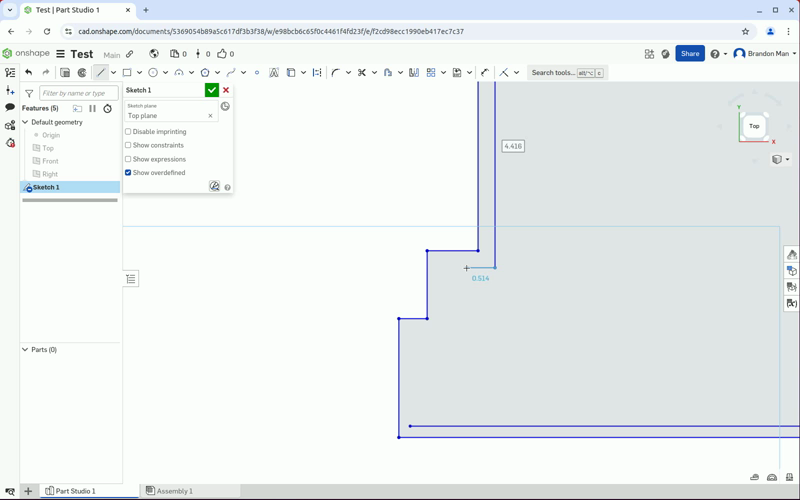
scroll(-6)
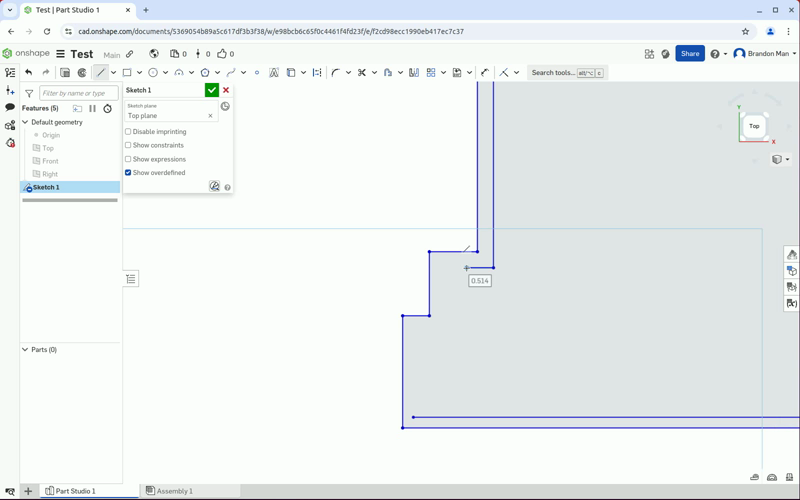
scroll(-6)
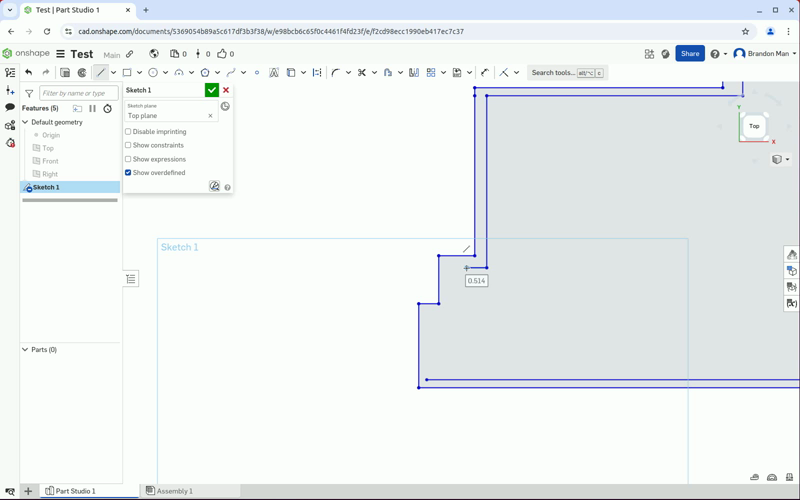
scroll(-6)
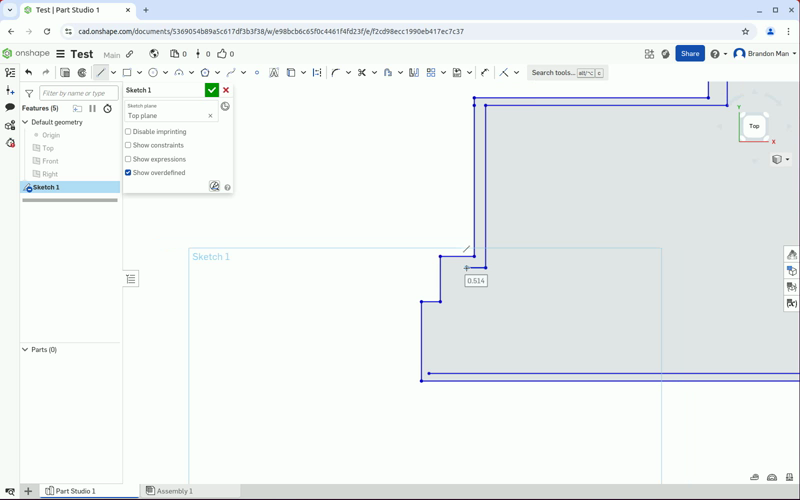
scroll(-6)
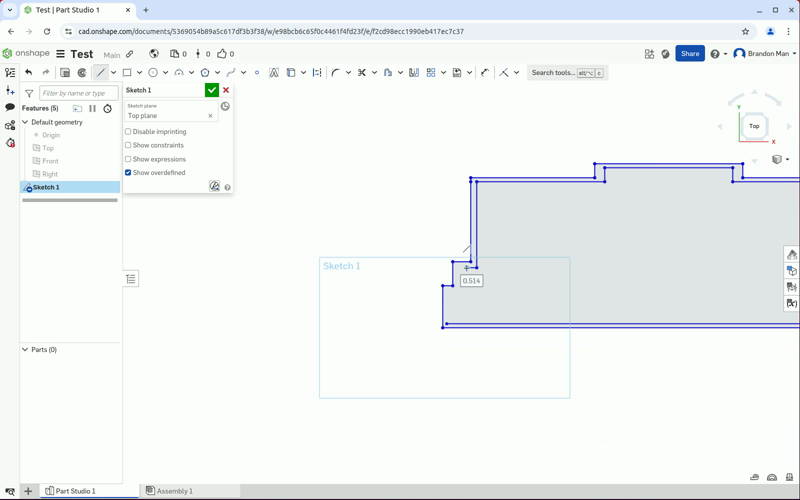
scroll(-6)
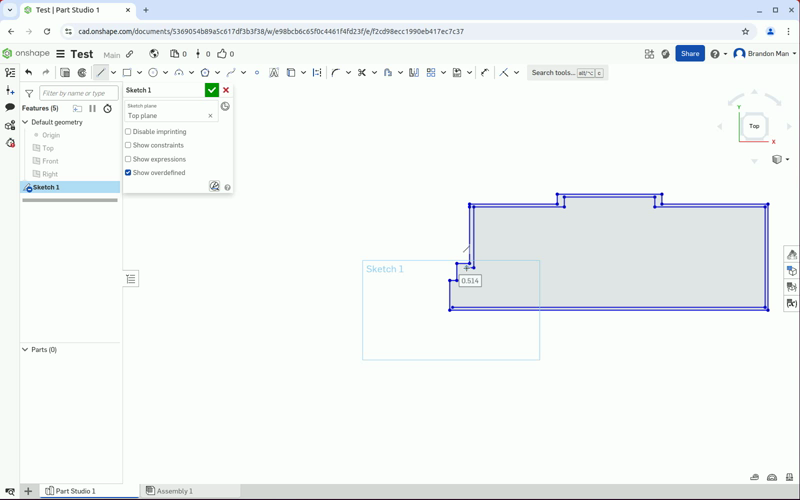
scroll(-6)
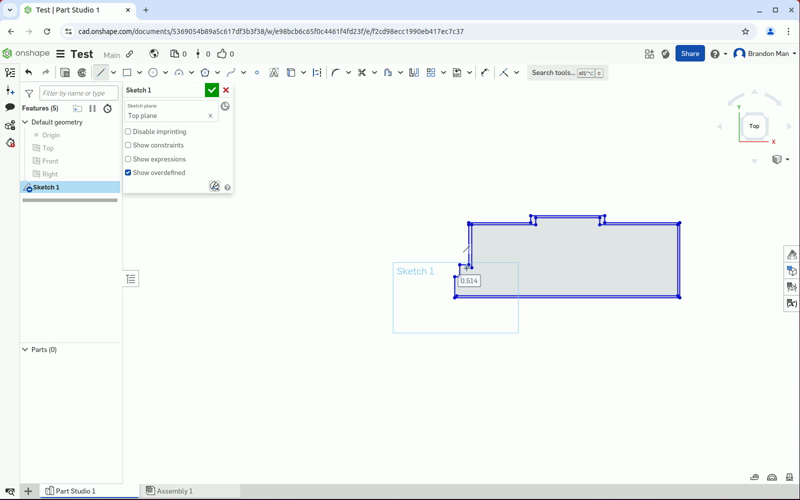
scroll(-6)
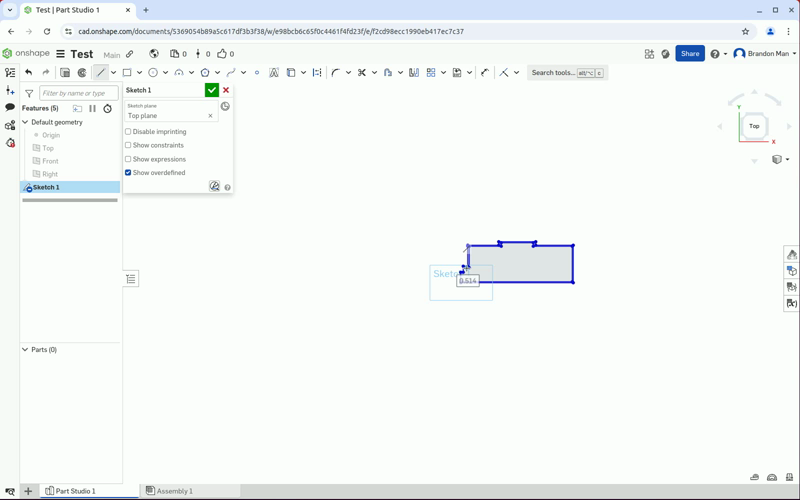
key_up(shift)
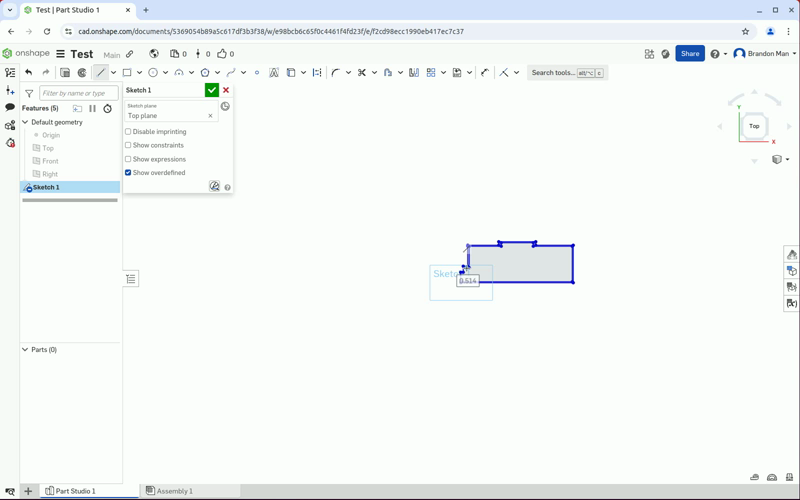
key_down(shift)
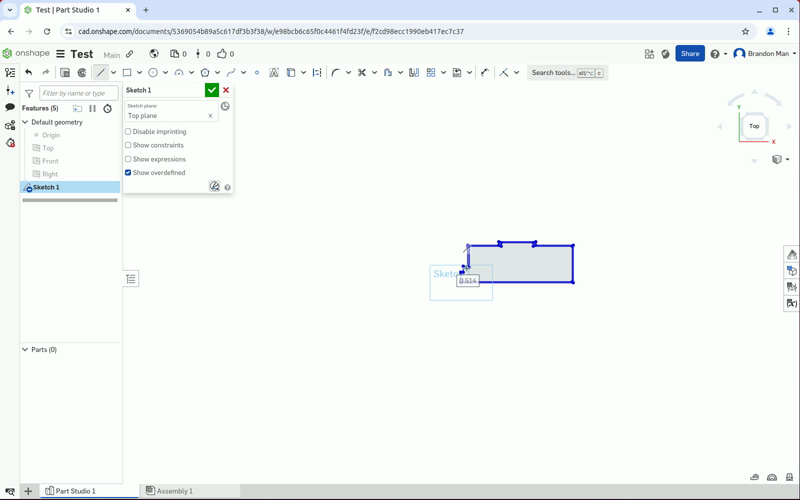
mouse_move(496, 267)
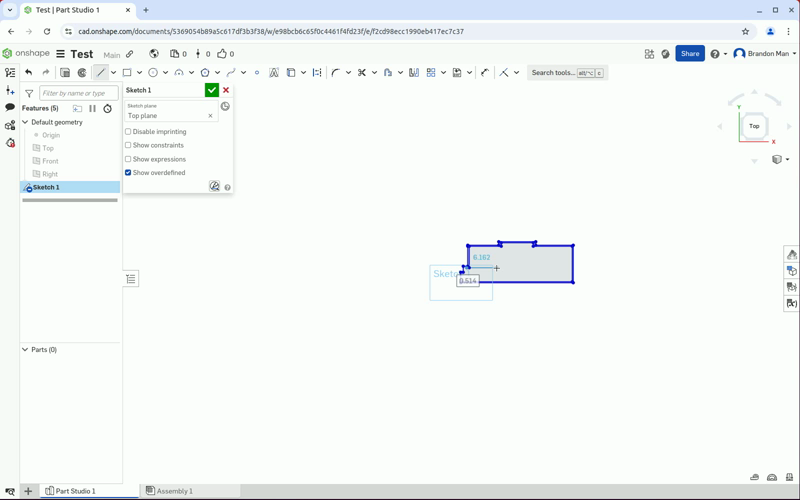
mouse_move(464, 267)
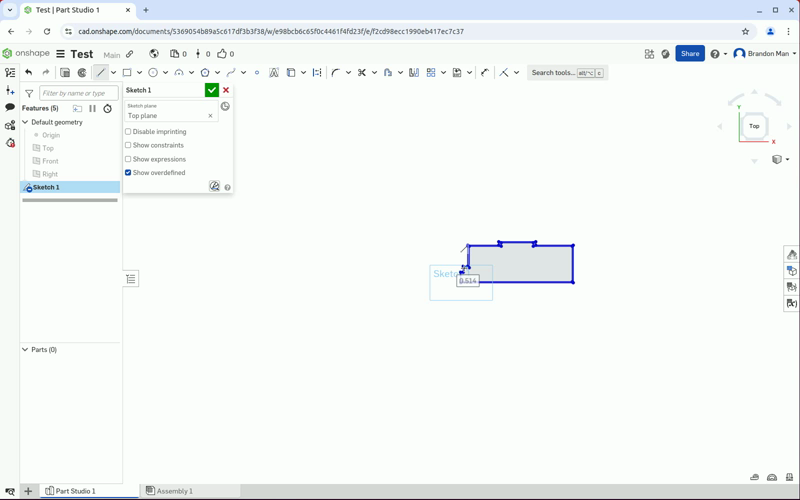
scroll(6)
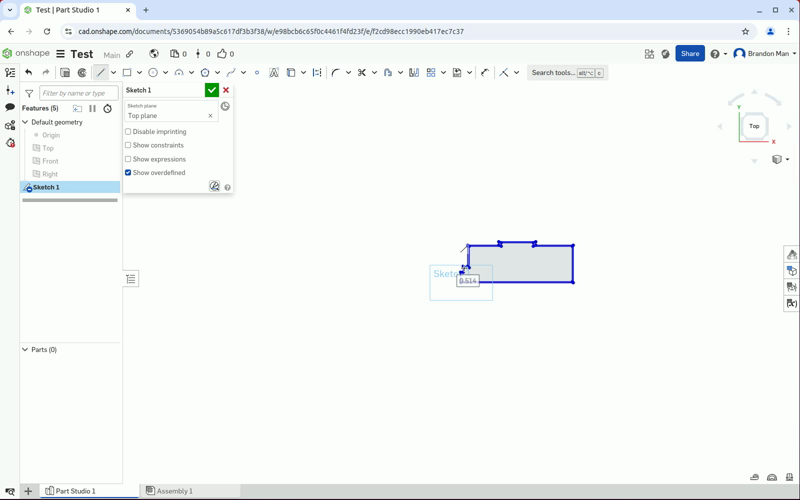
scroll(6)
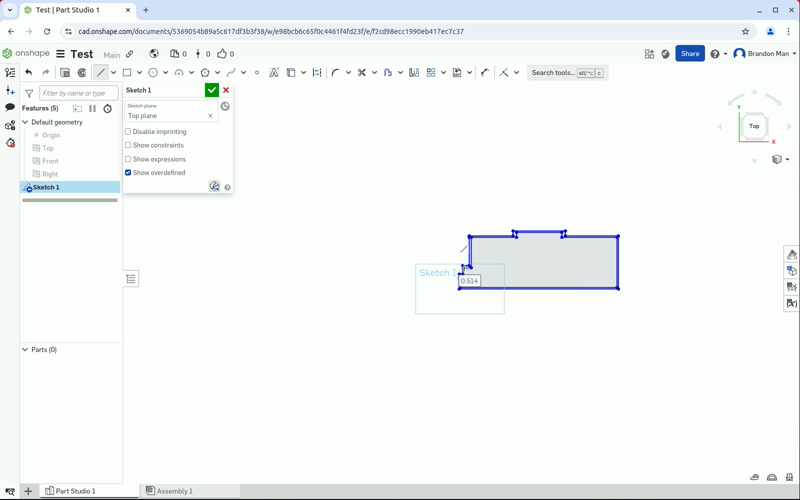
scroll(6)
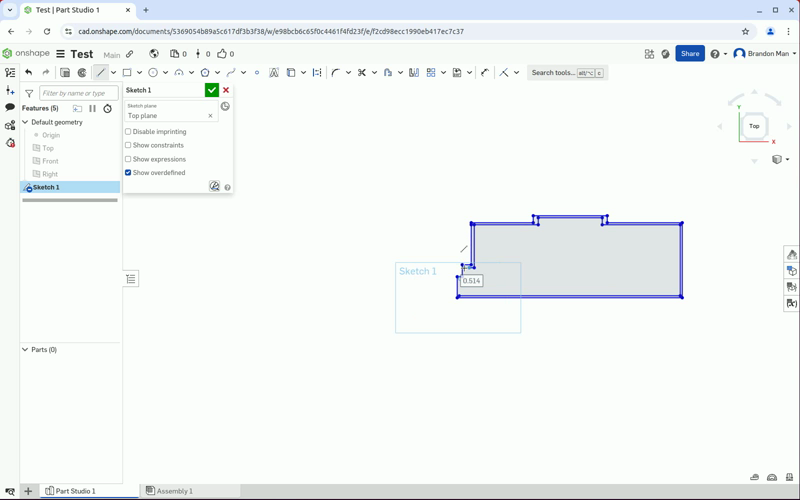
scroll(6)
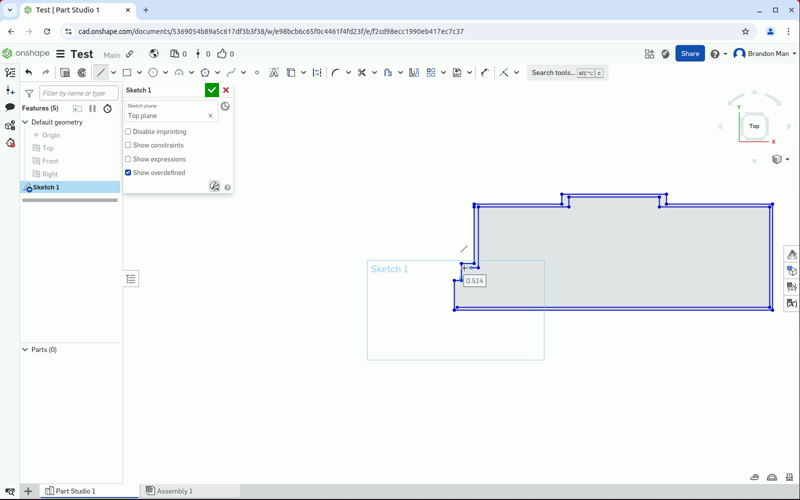
scroll(6)
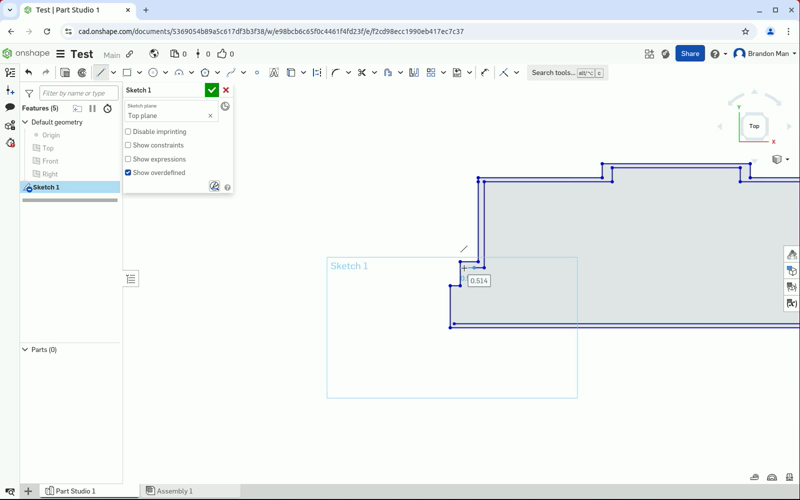
scroll(6)
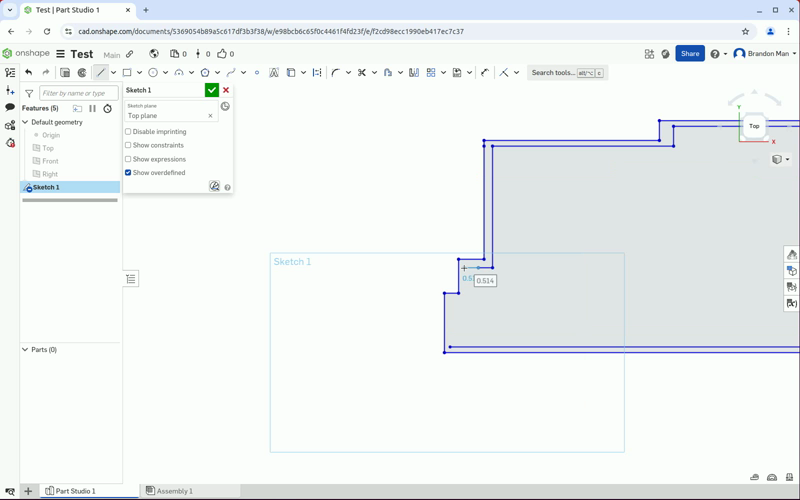
scroll(6)
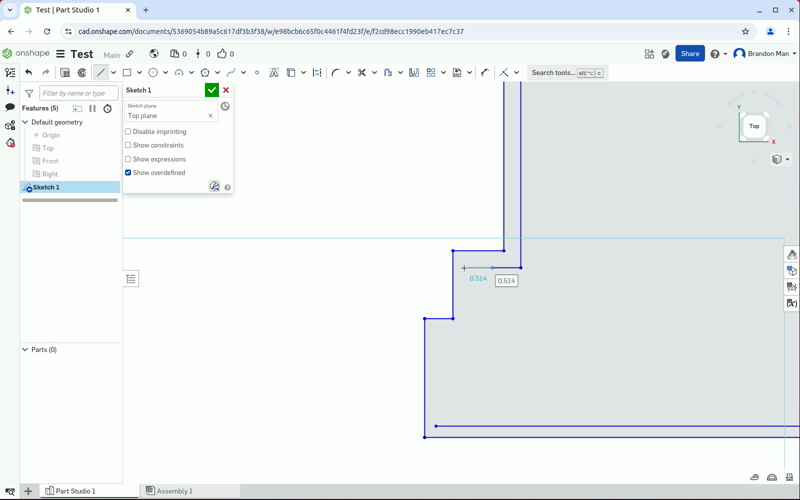
click(464, 267)
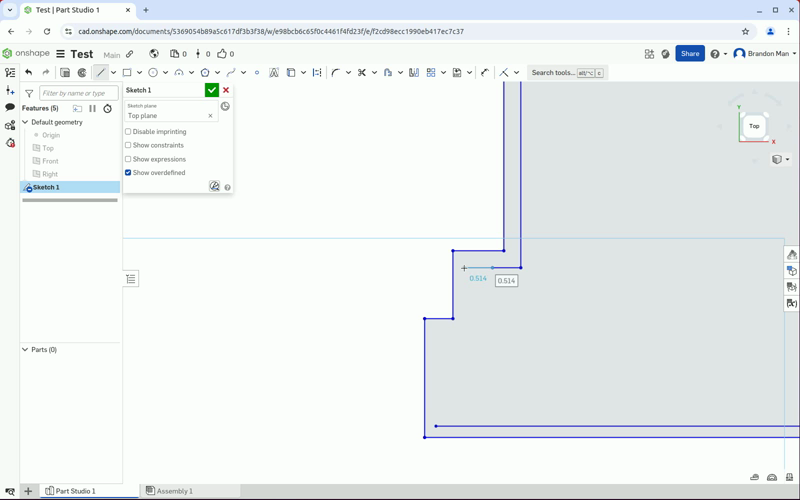
scroll(-6)
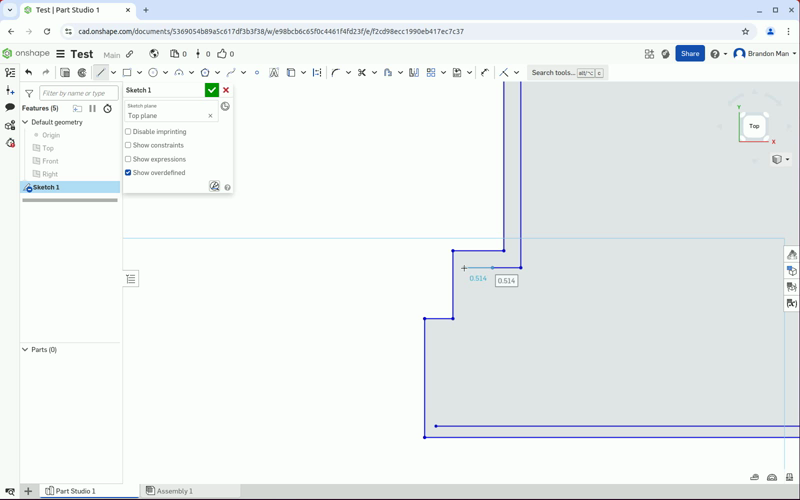
scroll(-6)
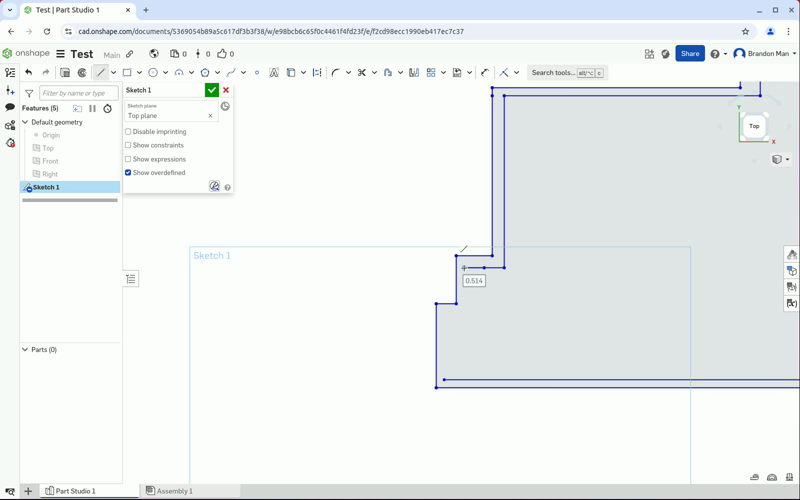
scroll(-6)
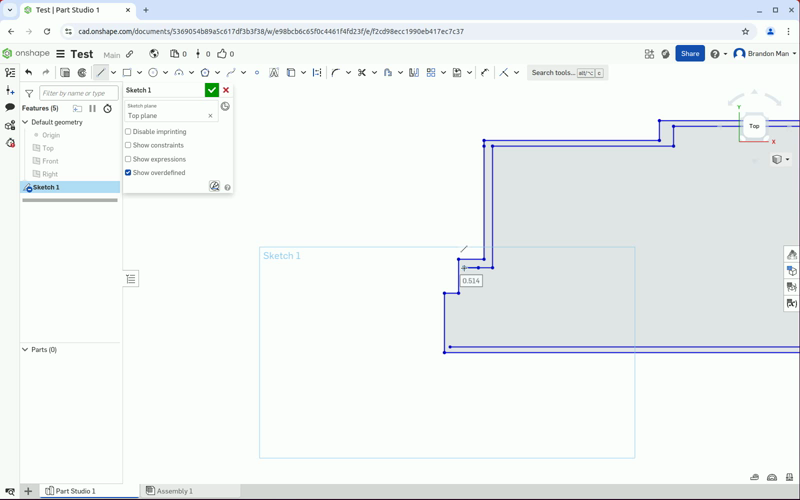
scroll(-6)
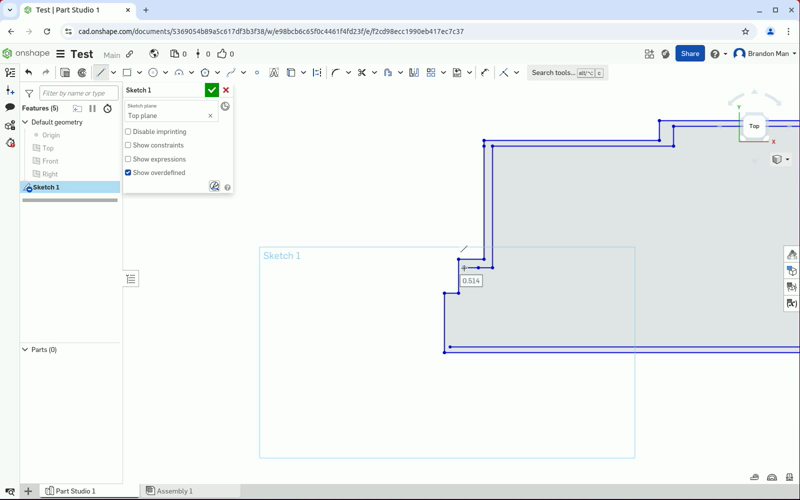
scroll(-6)
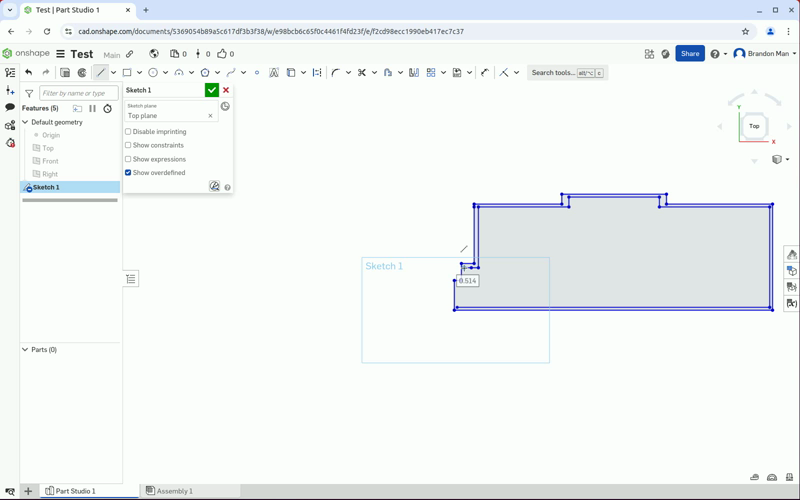
scroll(-6)
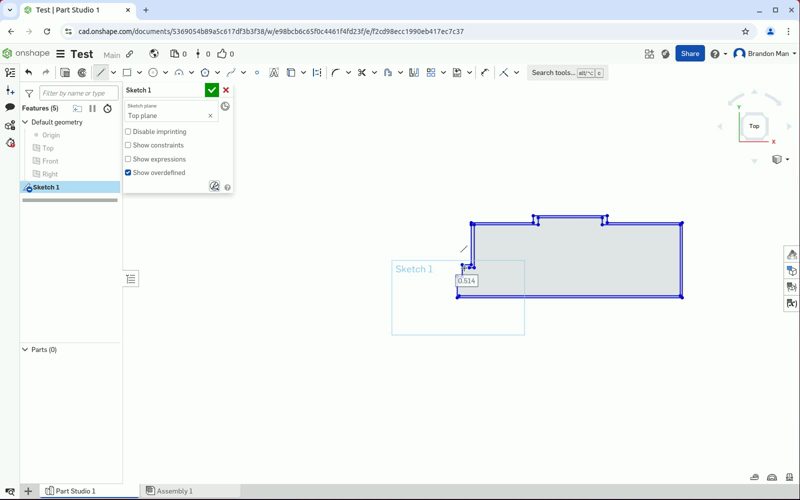
scroll(-6)
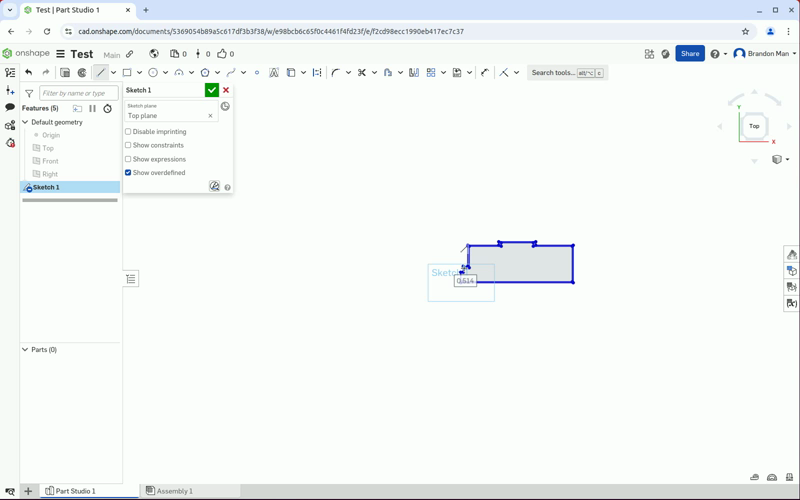
key_up(shift)
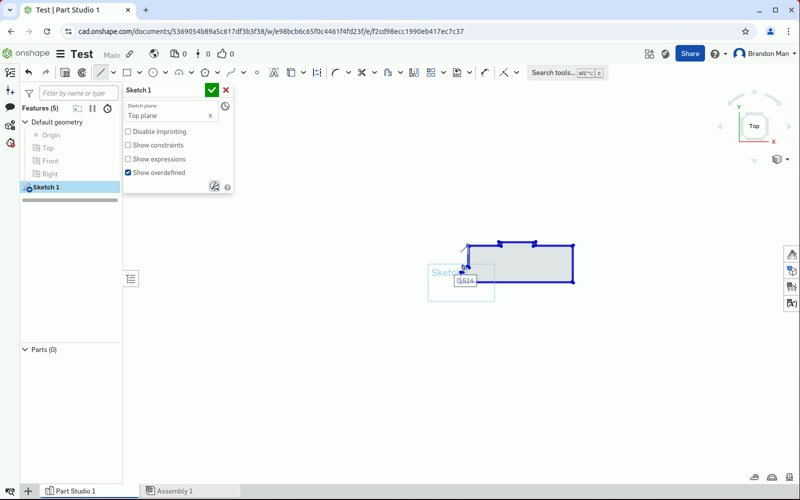
key_down(shift)
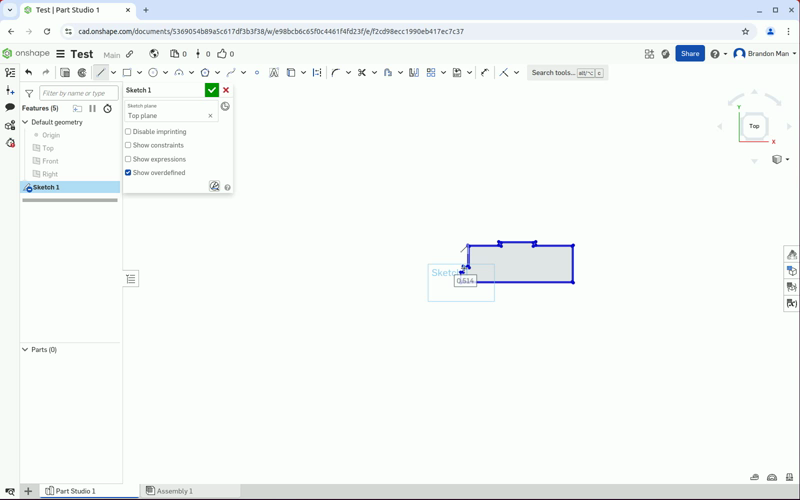
mouse_move(494, 267)
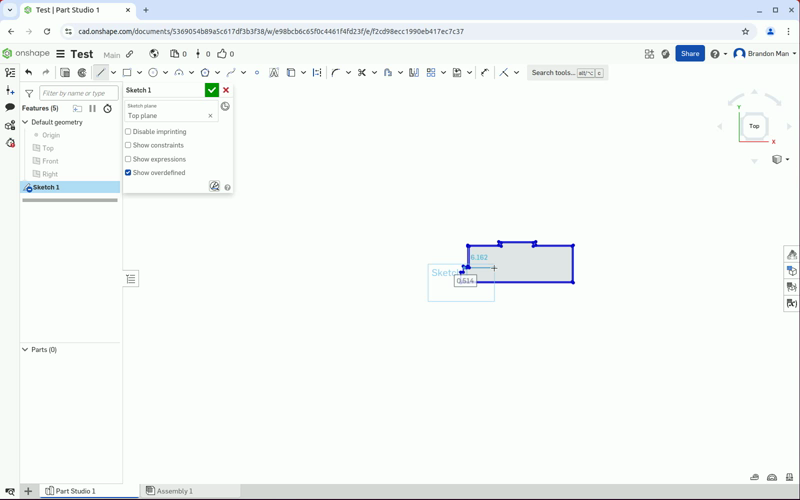
mouse_move(464, 273)
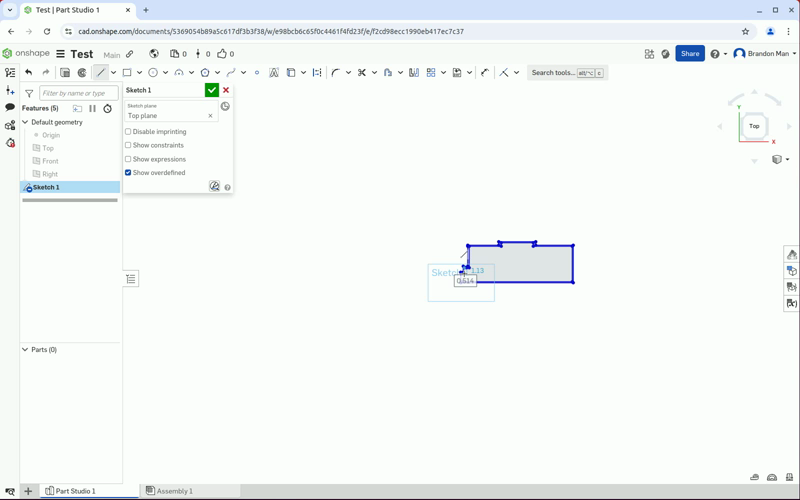
scroll(6)
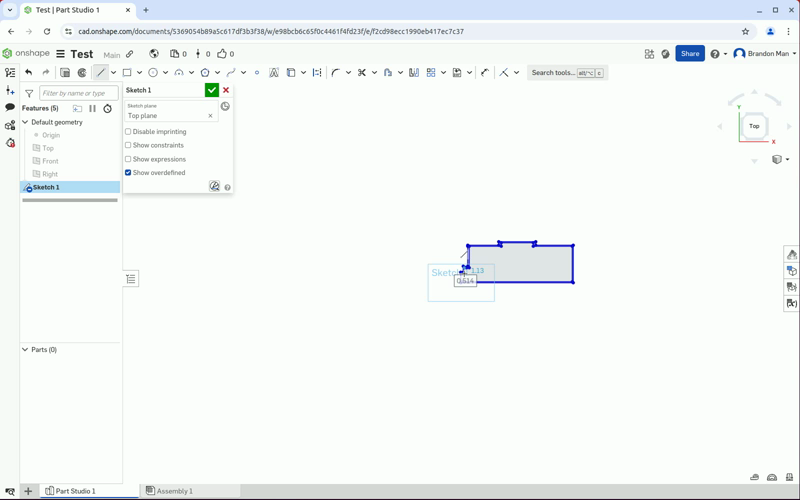
scroll(6)
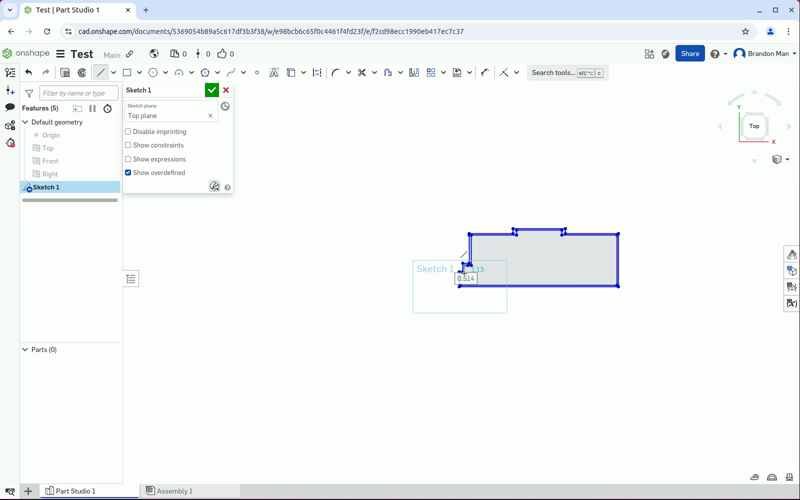
scroll(6)
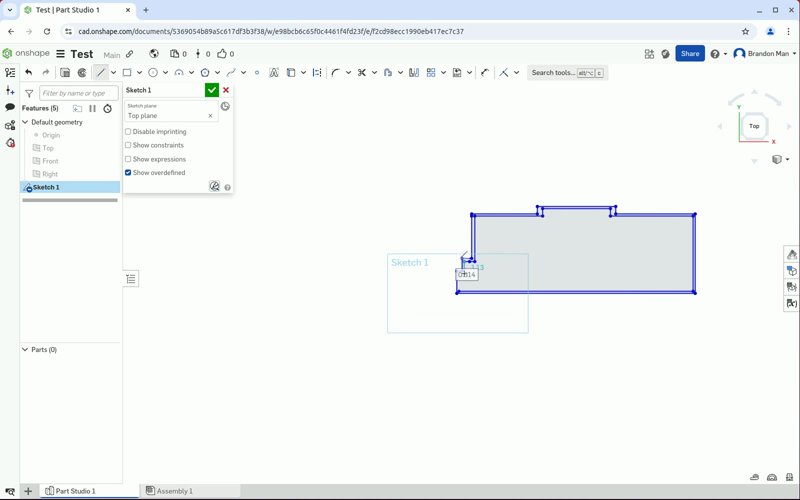
scroll(6)
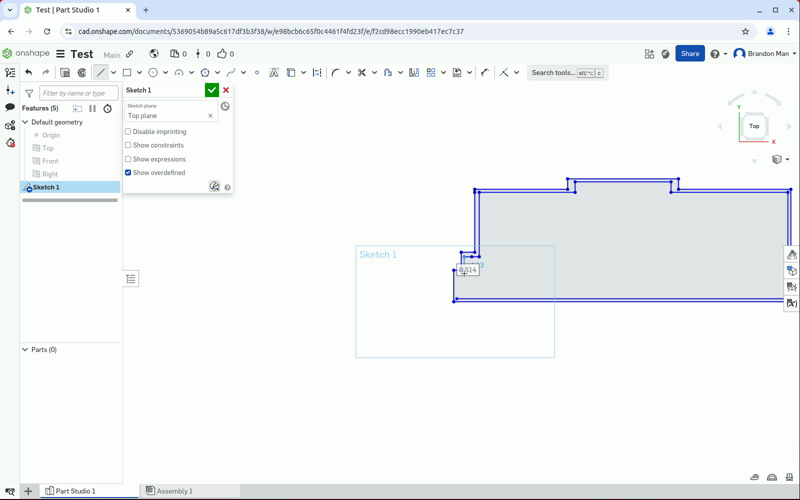
scroll(6)
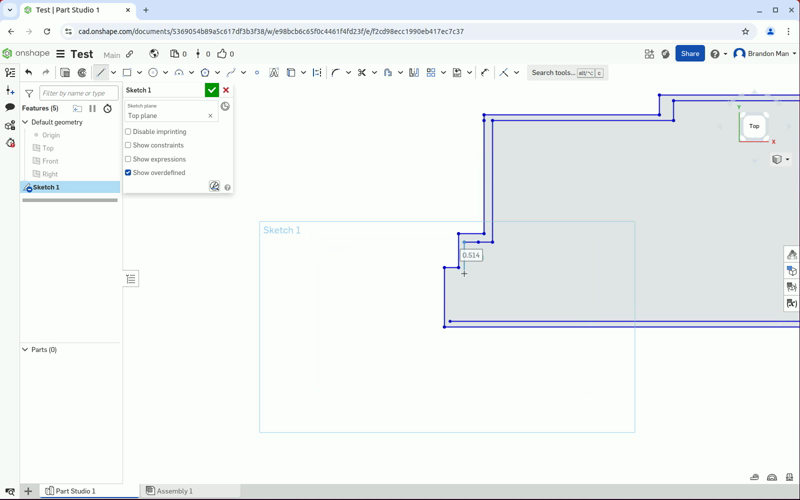
scroll(6)
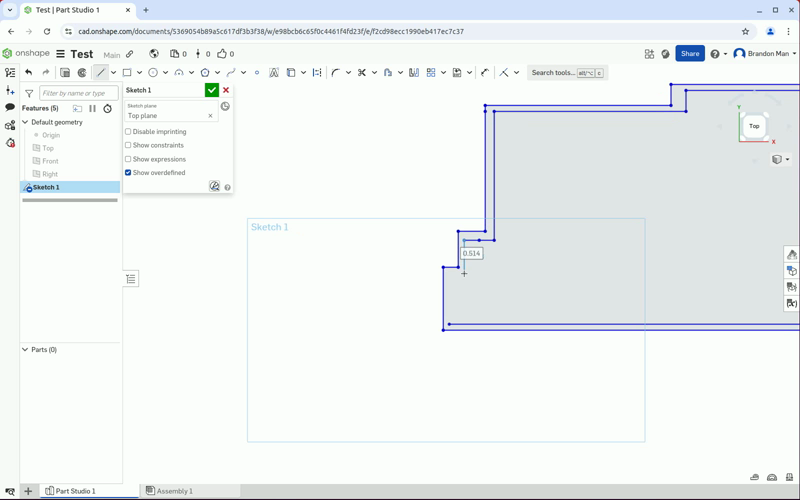
scroll(6)
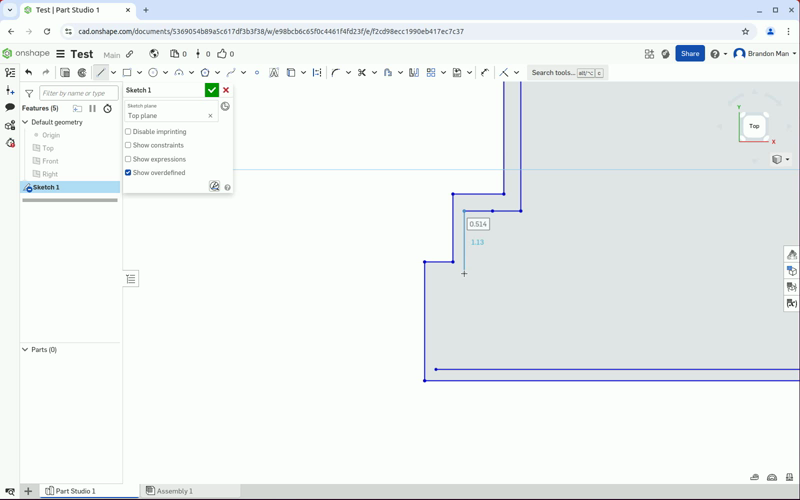
click(464, 273)
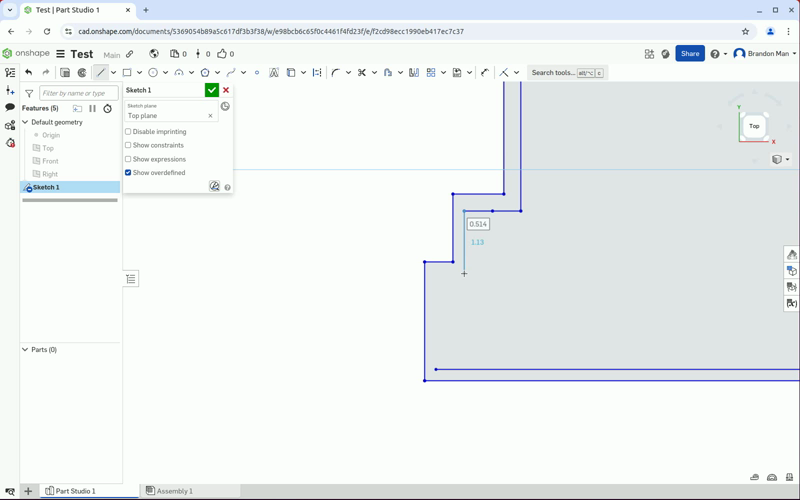
scroll(-6)
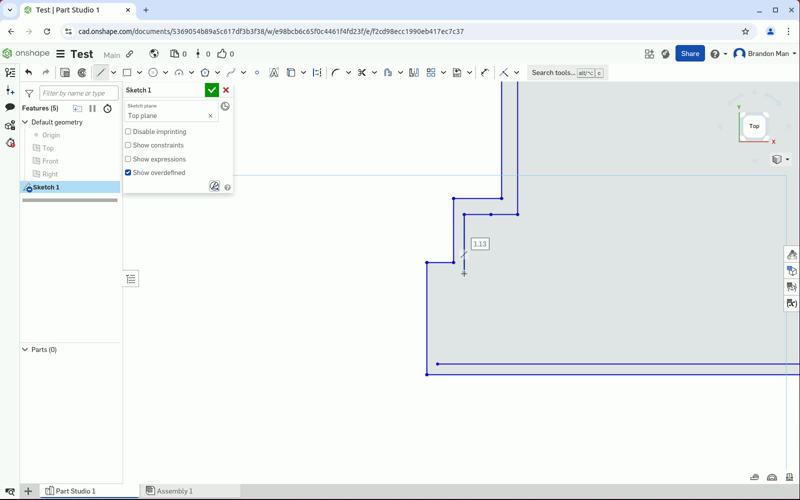
scroll(-6)
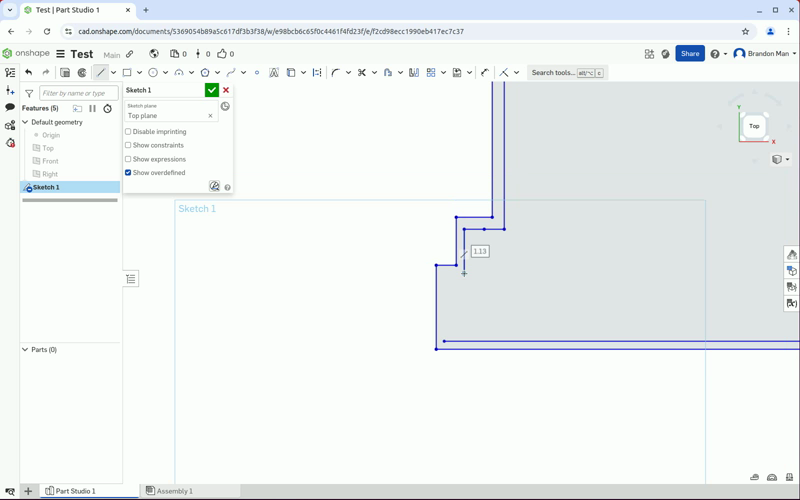
scroll(-6)
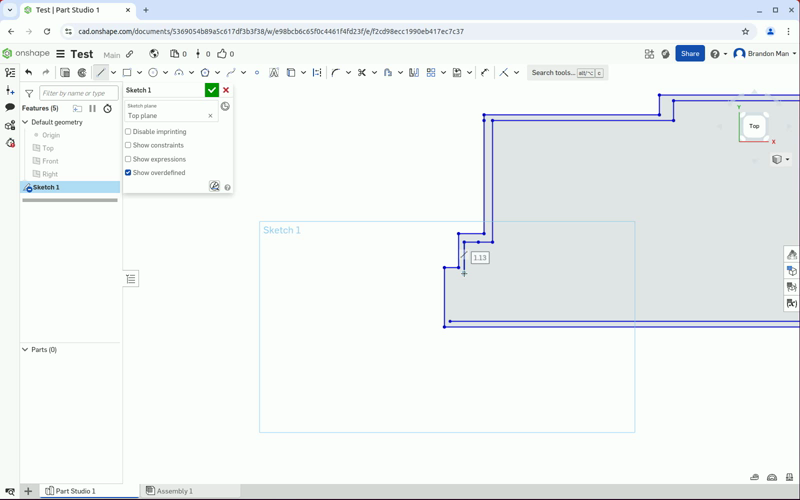
scroll(-6)
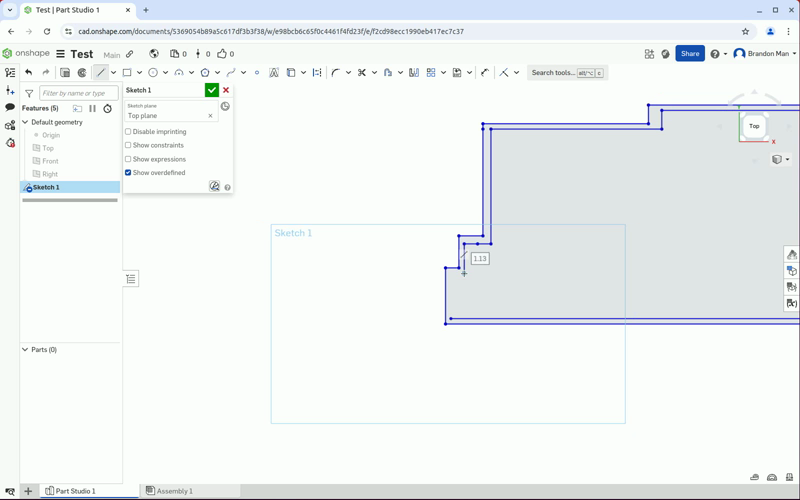
scroll(-6)
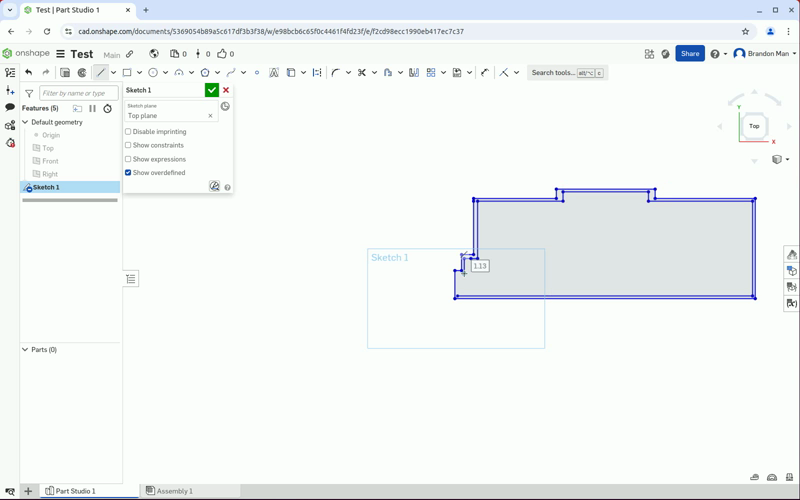
scroll(-6)
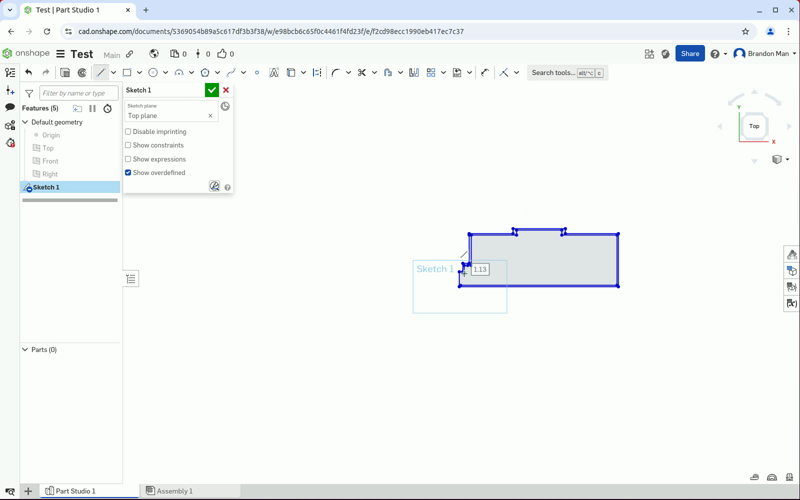
scroll(-6)
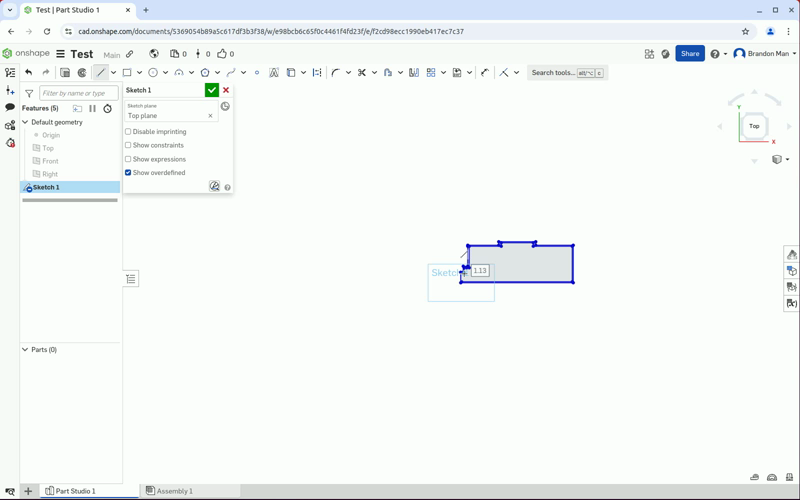
key_up(shift)
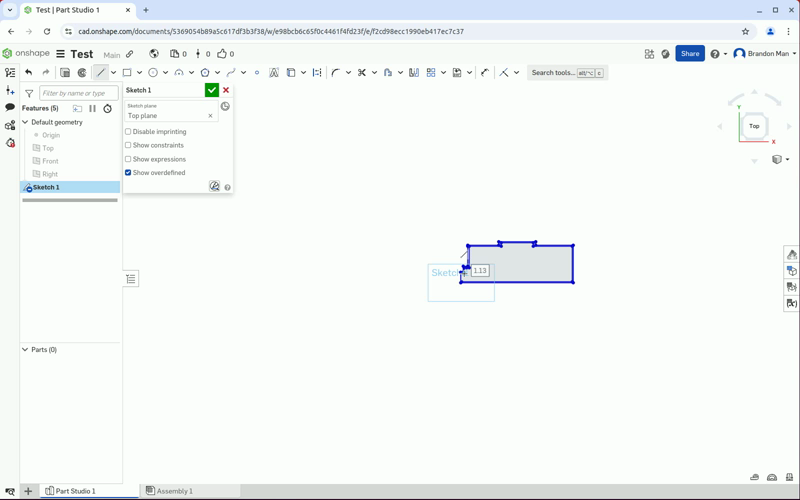
key_down(shift)
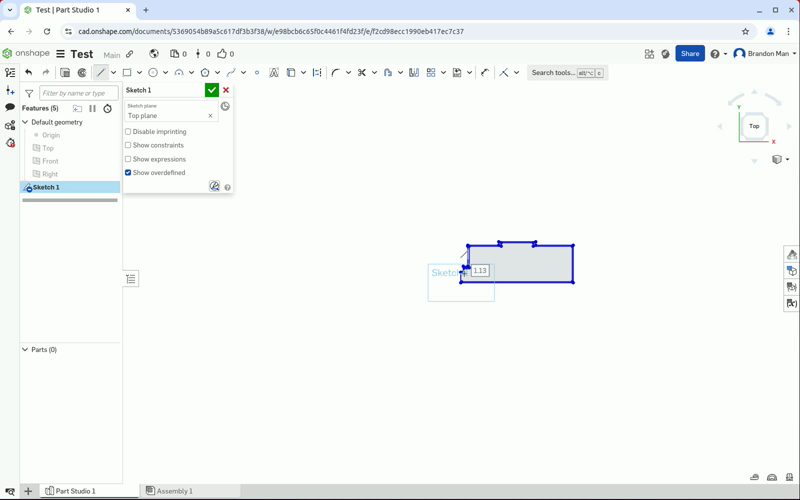
mouse_move(494, 273)
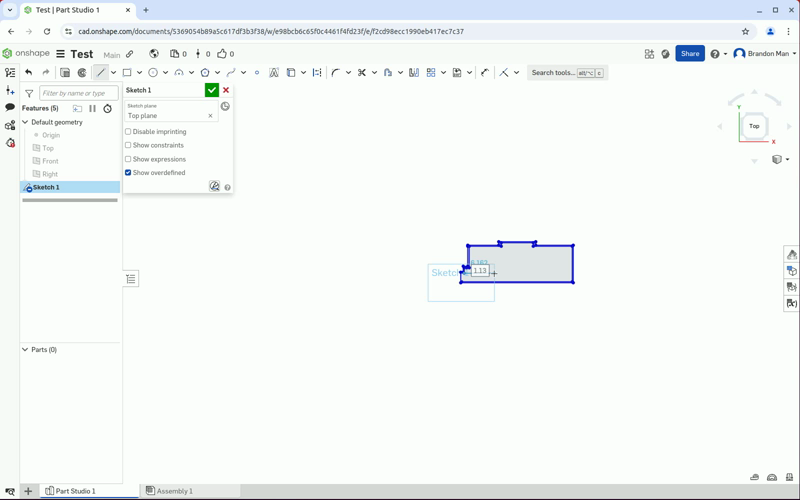
mouse_move(461, 273)
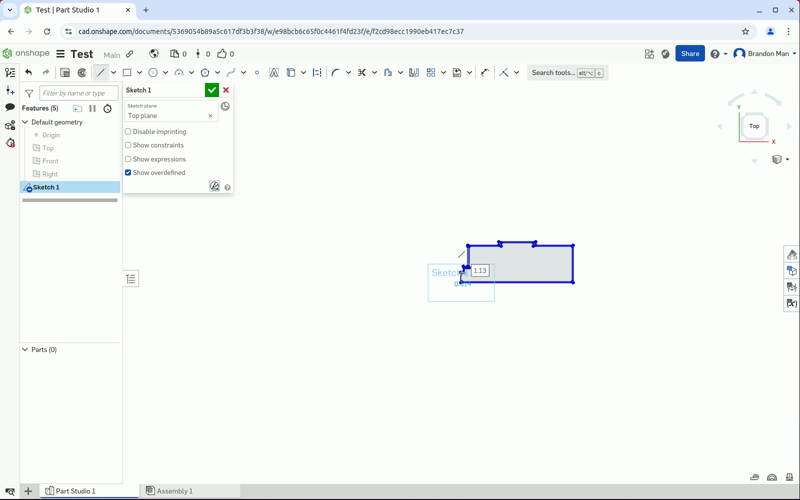
scroll(6)
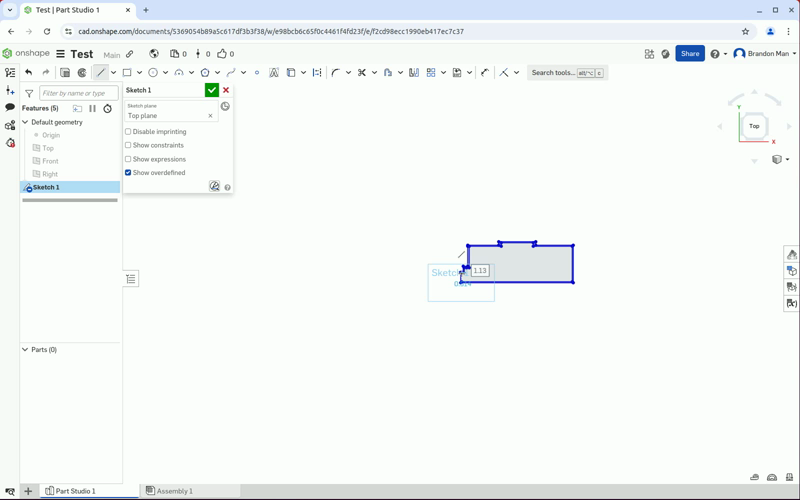
scroll(6)
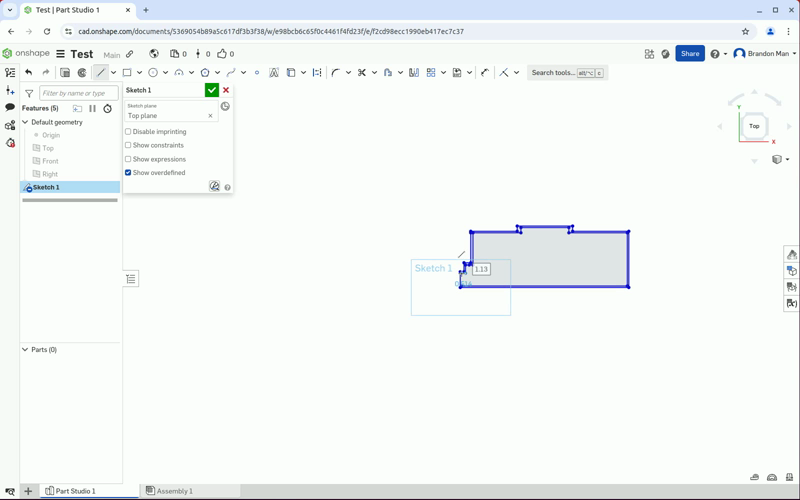
scroll(6)
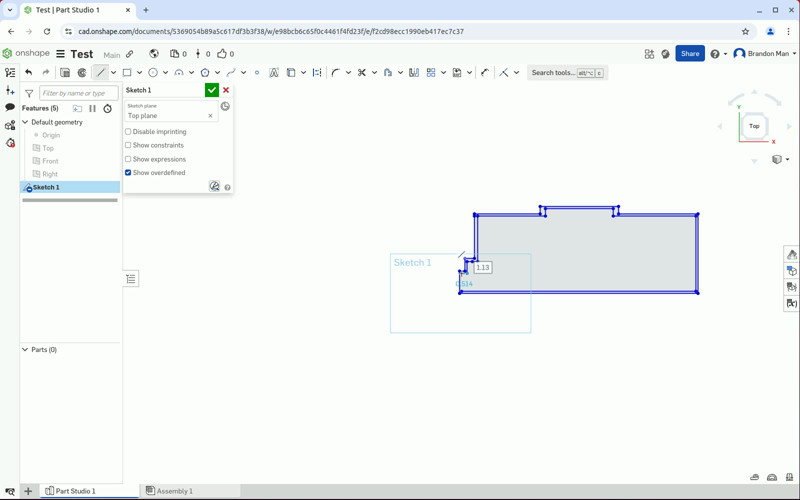
scroll(6)
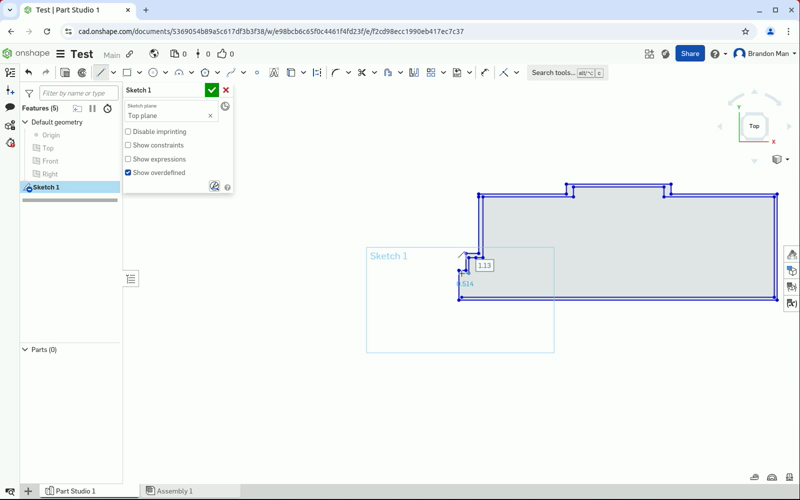
scroll(6)
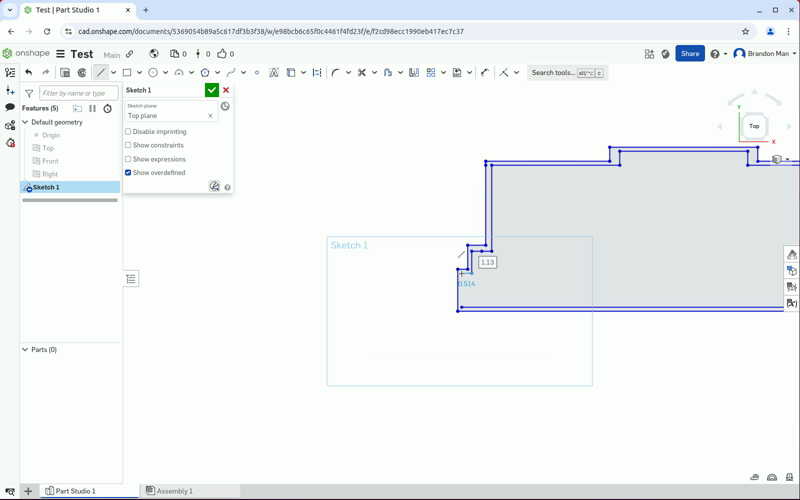
scroll(6)
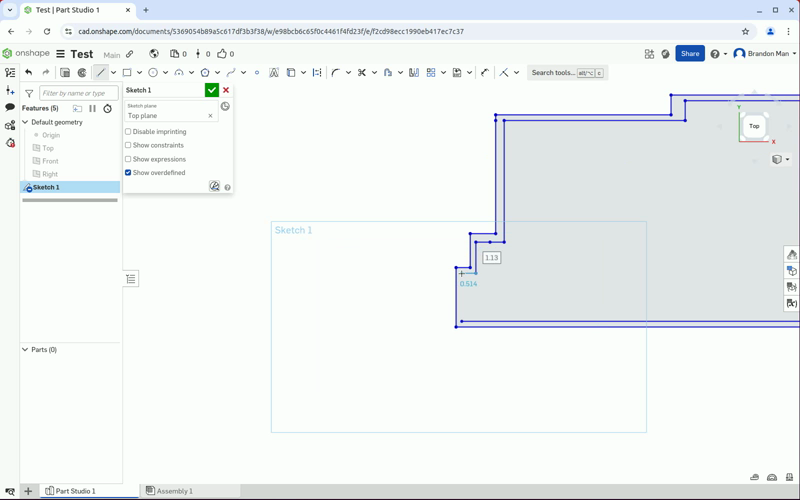
scroll(6)
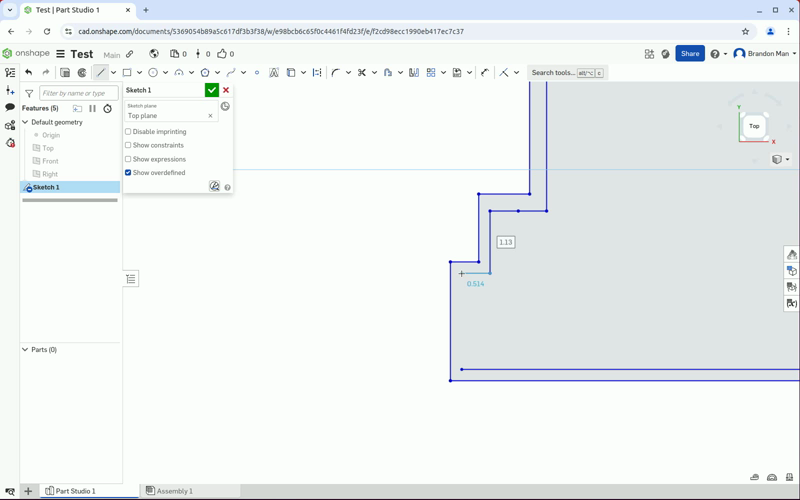
click(461, 273)
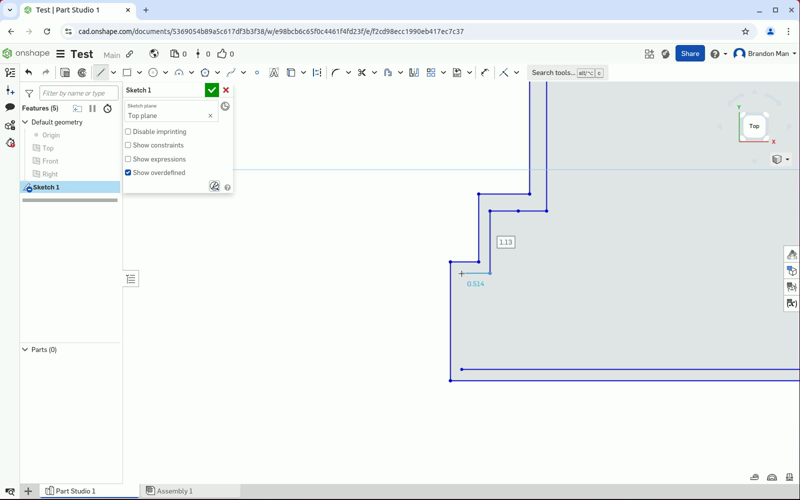
scroll(-6)
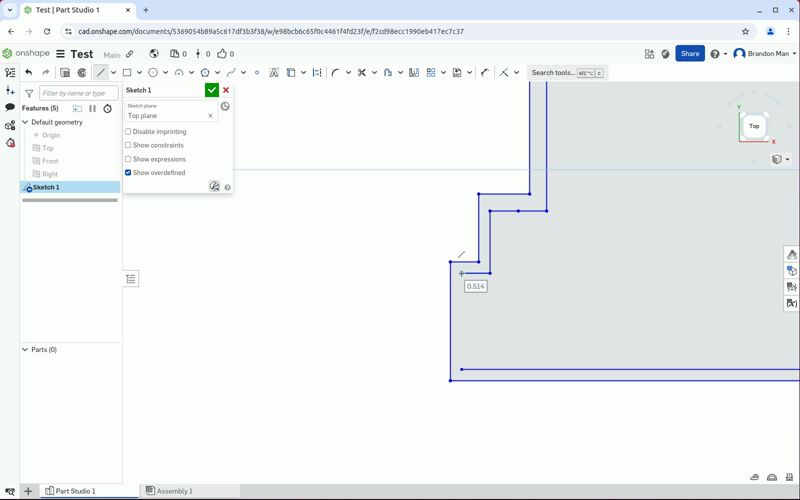
scroll(-6)
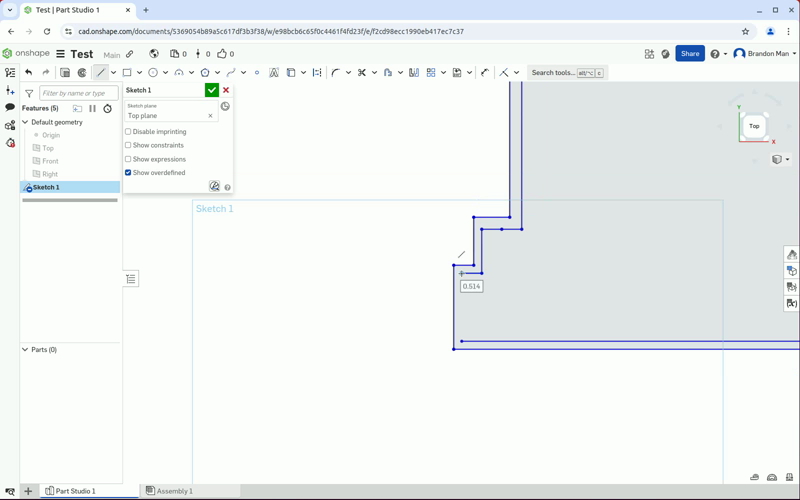
scroll(-6)
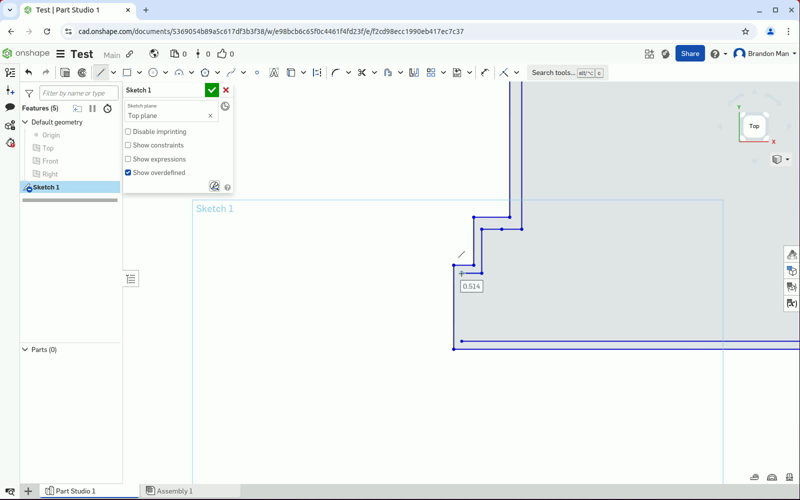
scroll(-6)
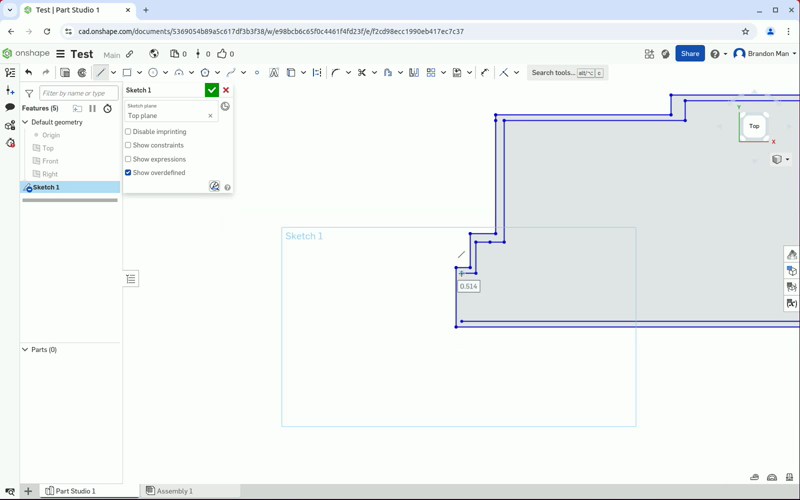
scroll(-6)
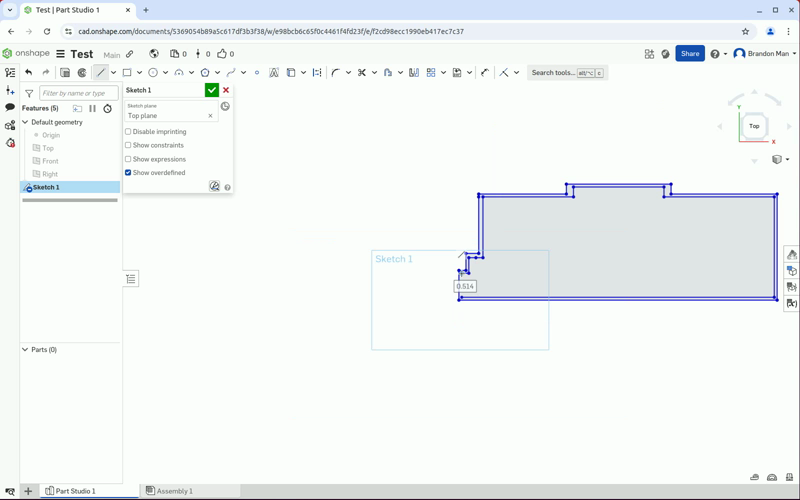
scroll(-6)
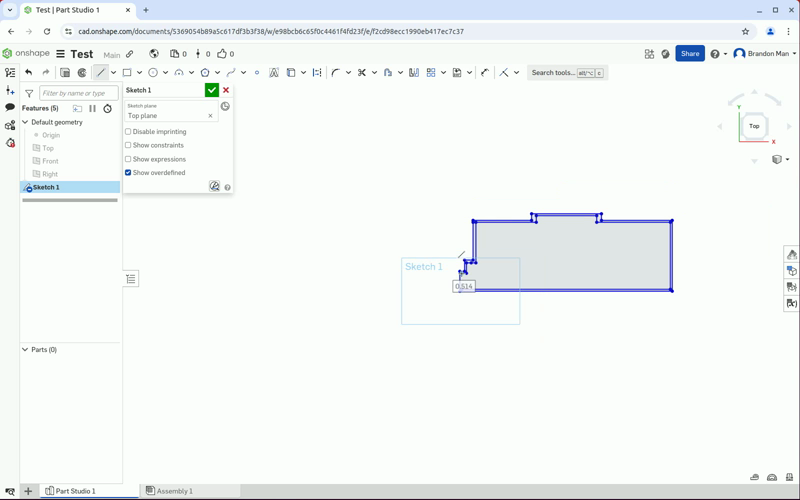
scroll(-6)
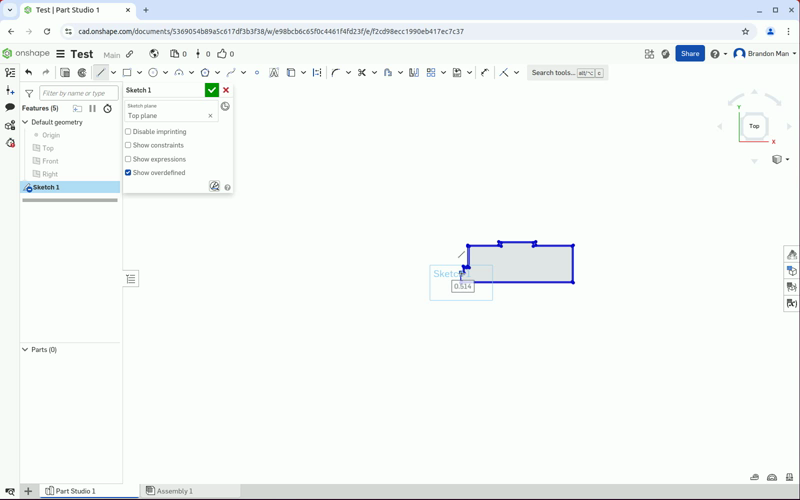
key_up(shift)
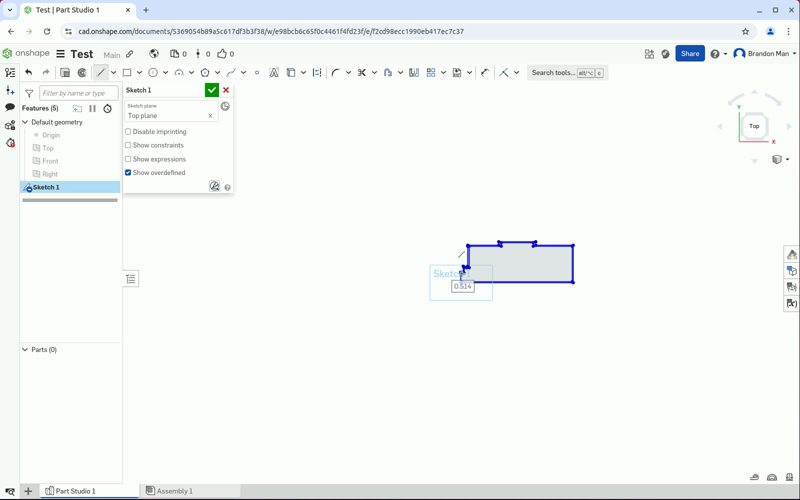
mouse_move(492, 273)
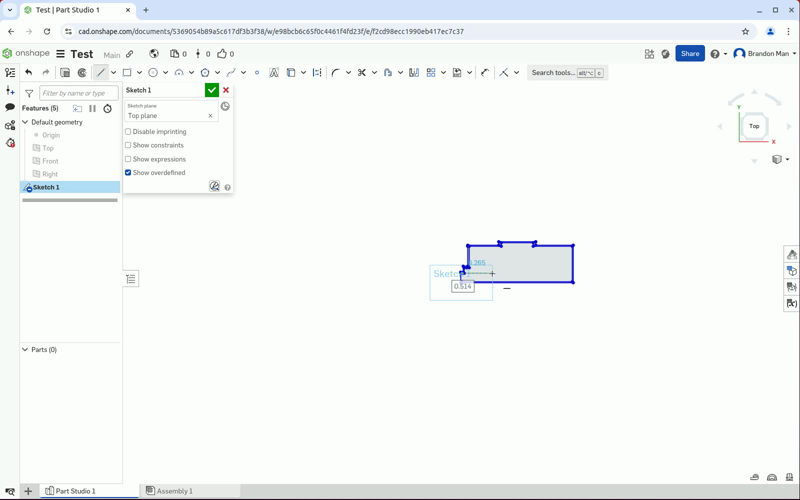
key_down(shift)
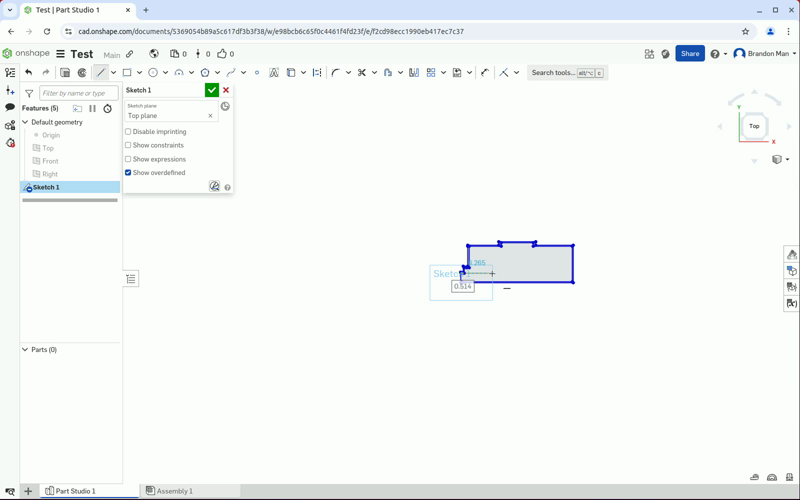
mouse_move(461, 281)
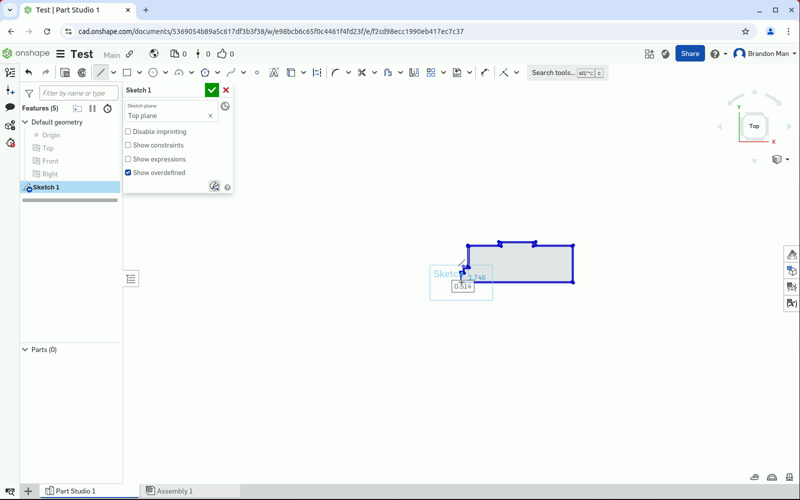
scroll(6)
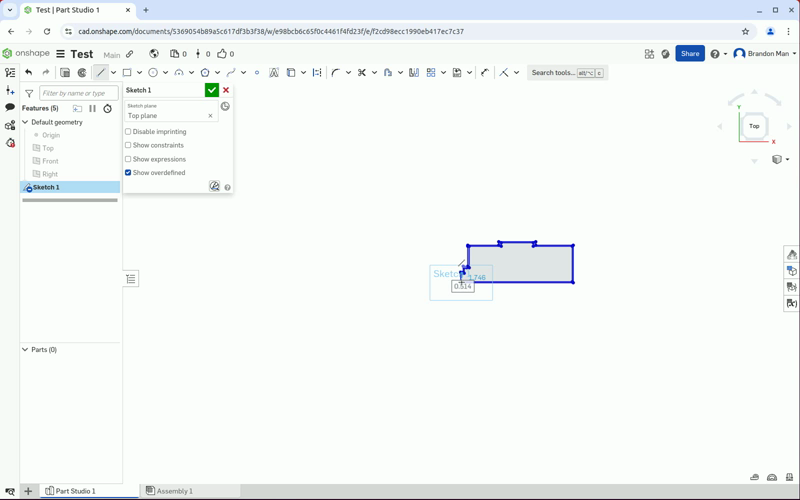
scroll(6)
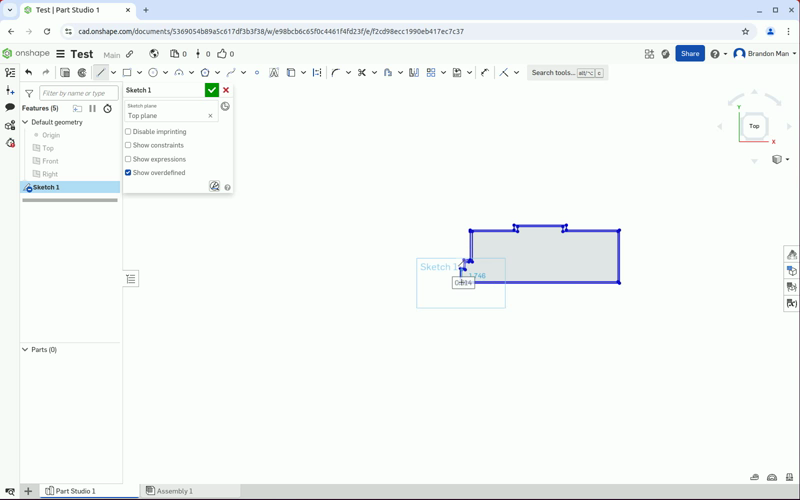
scroll(6)
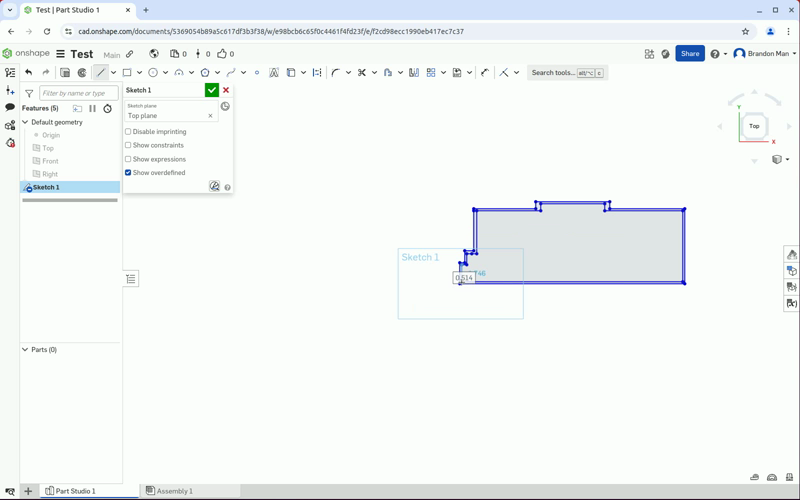
scroll(6)
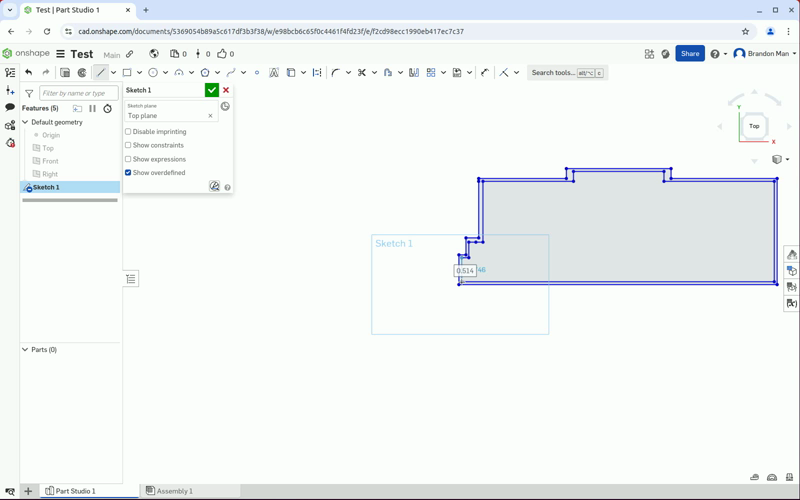
scroll(6)
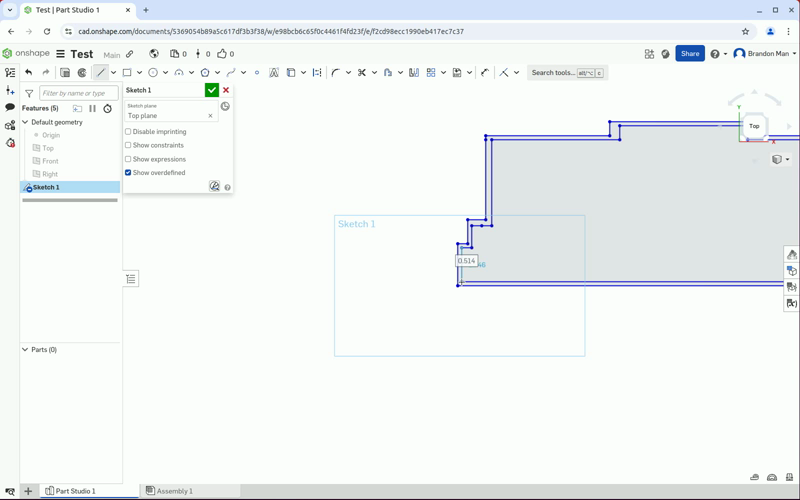
scroll(6)
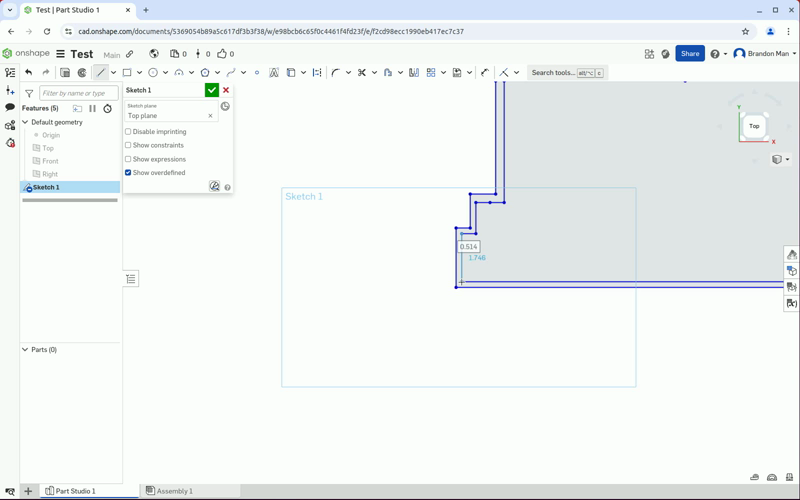
scroll(6)
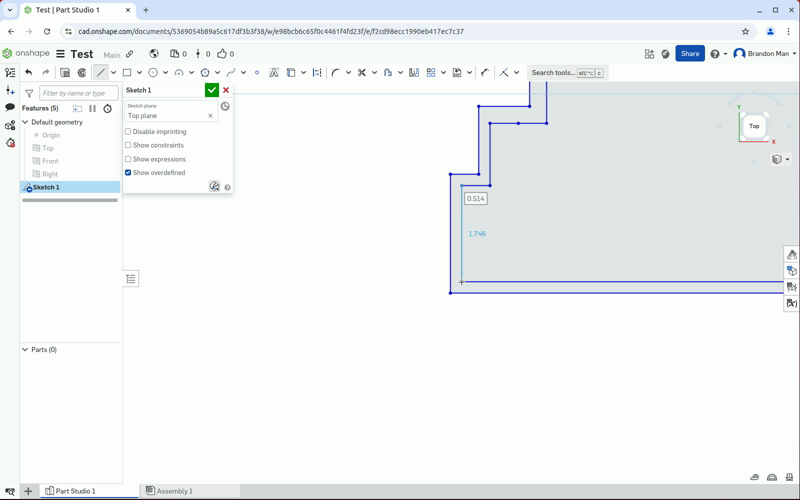
key_up(shift)
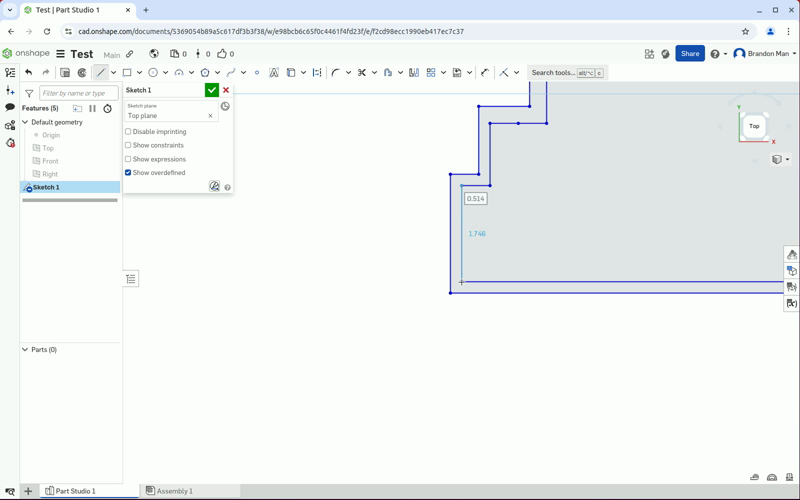
click(461, 281)
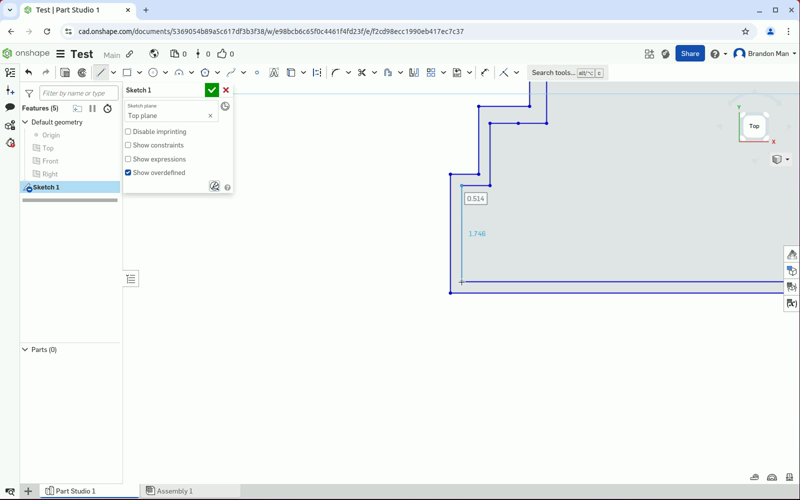
scroll(-6)
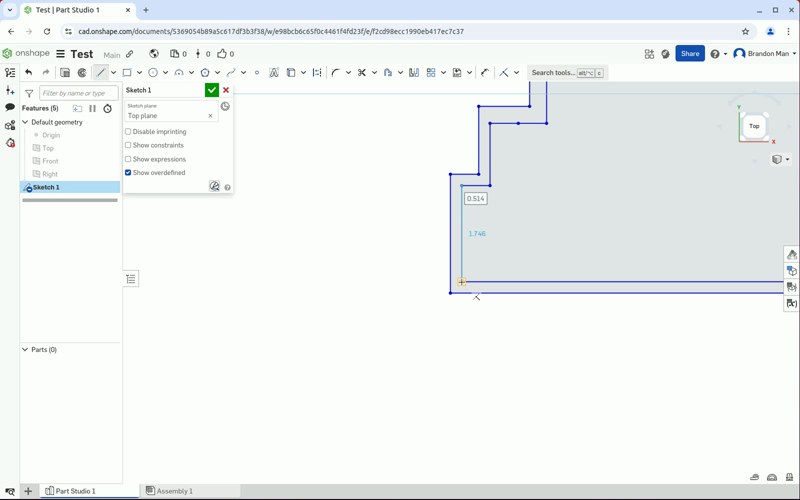
scroll(-6)
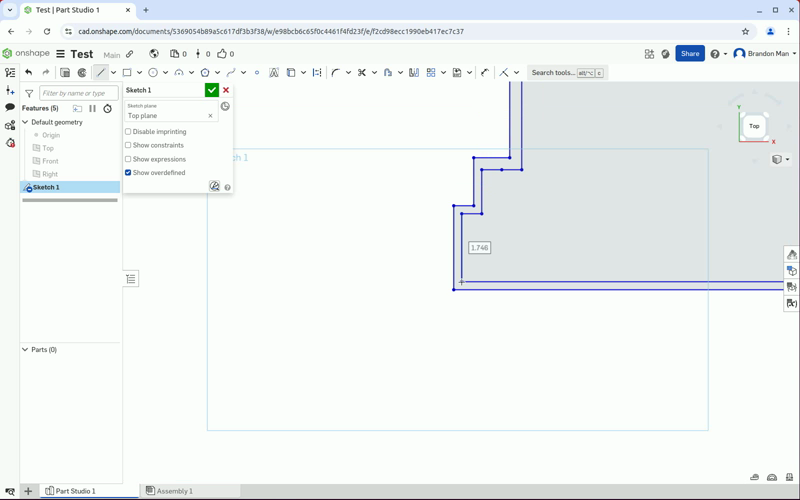
scroll(-6)
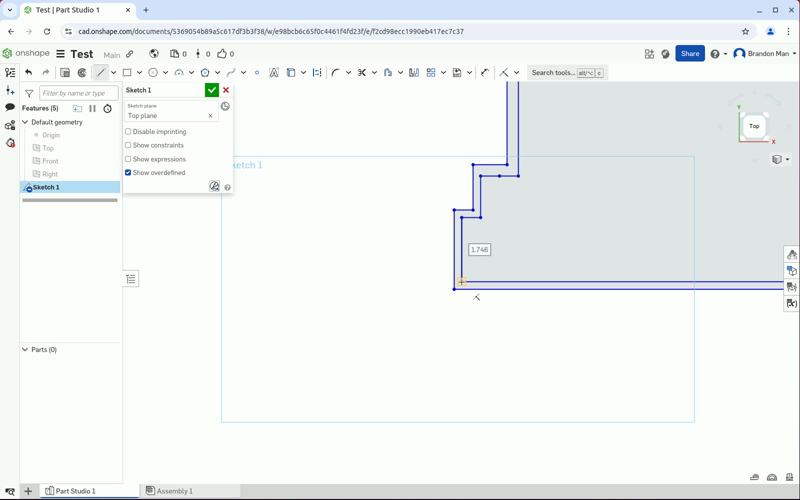
scroll(-6)
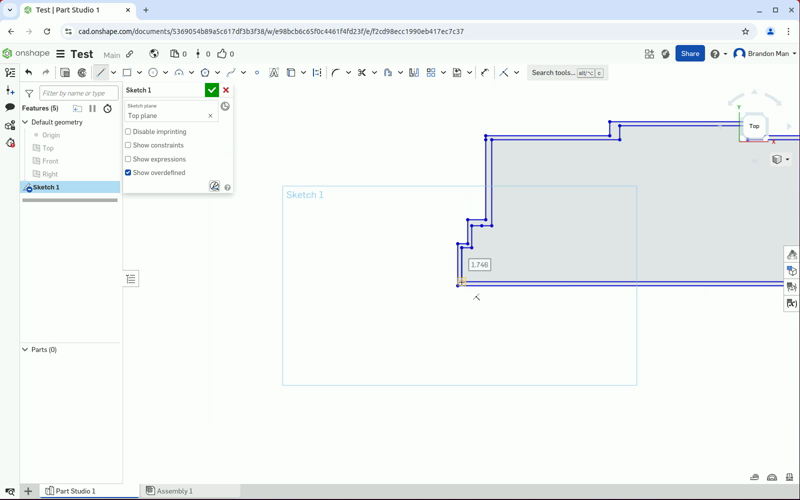
scroll(-6)
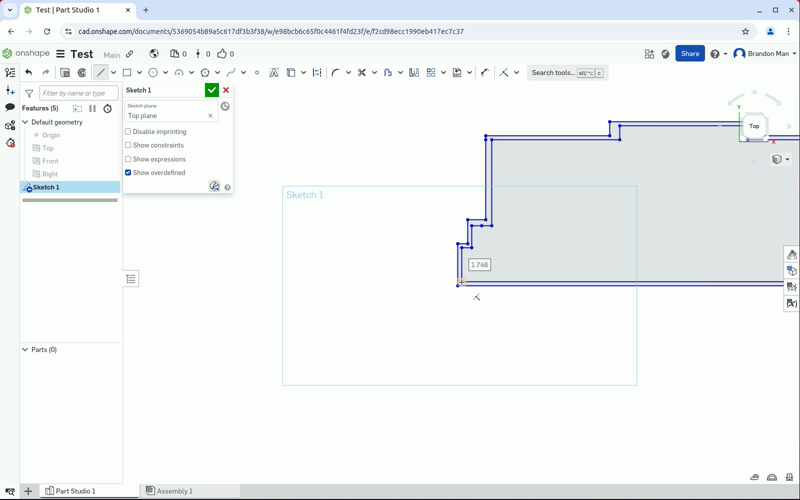
scroll(-6)
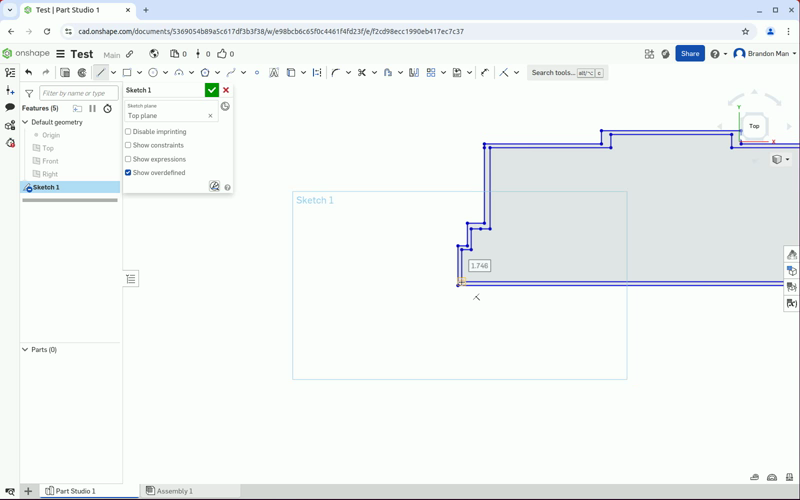
scroll(-6)
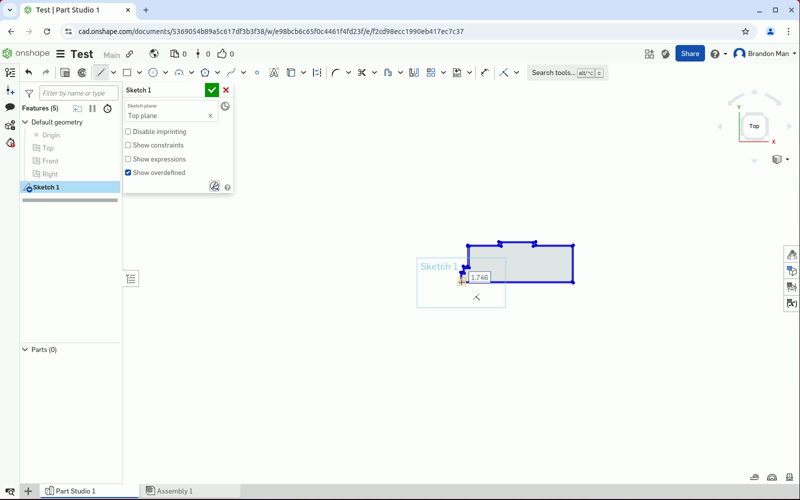
key(esc)
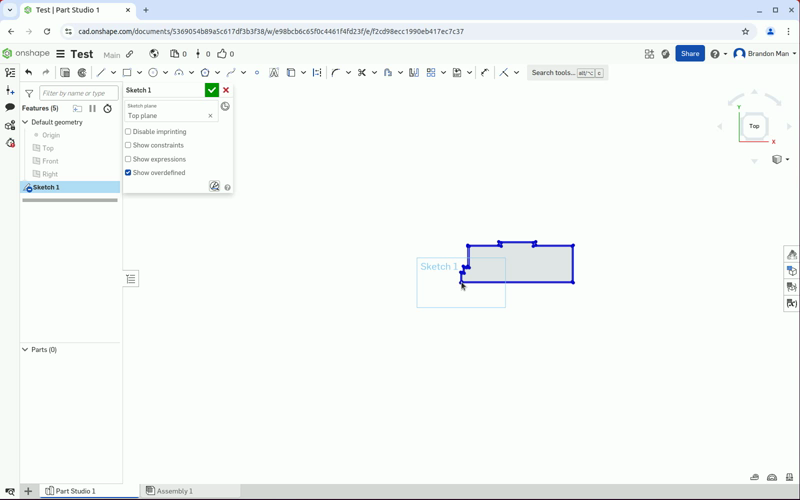
mouse_move(570, 282)
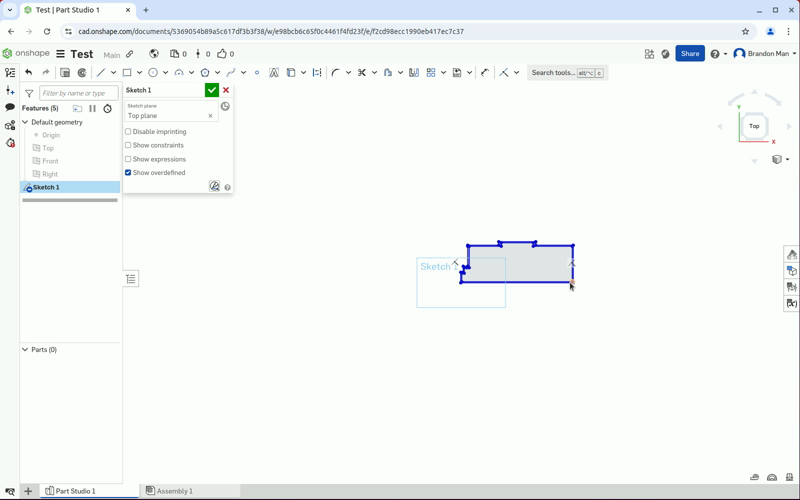
scroll(6)
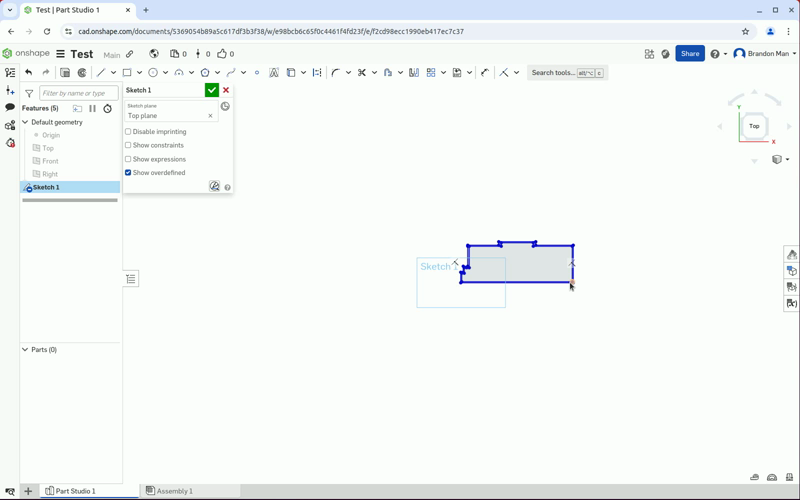
scroll(6)
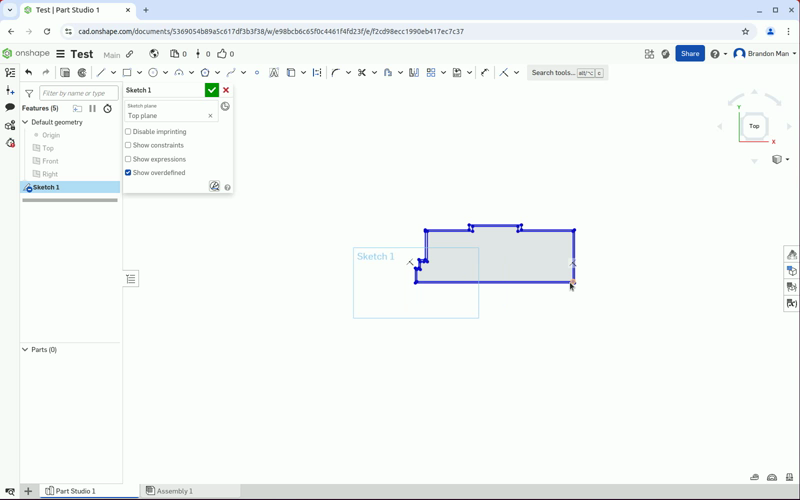
scroll(6)
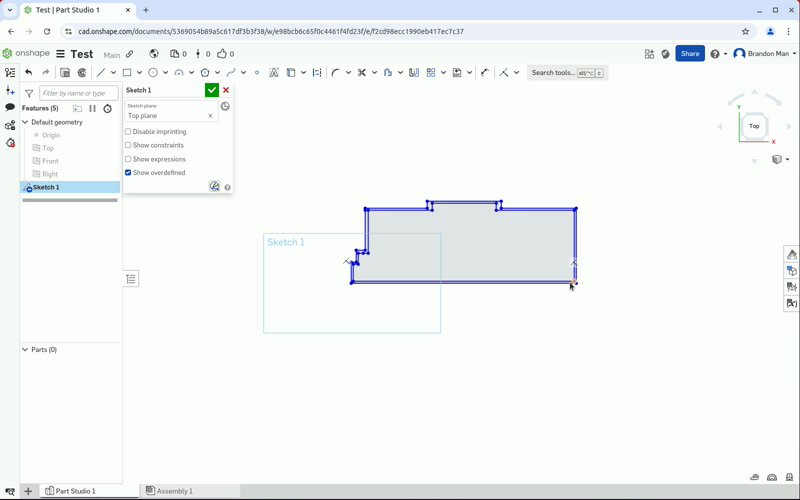
scroll(6)
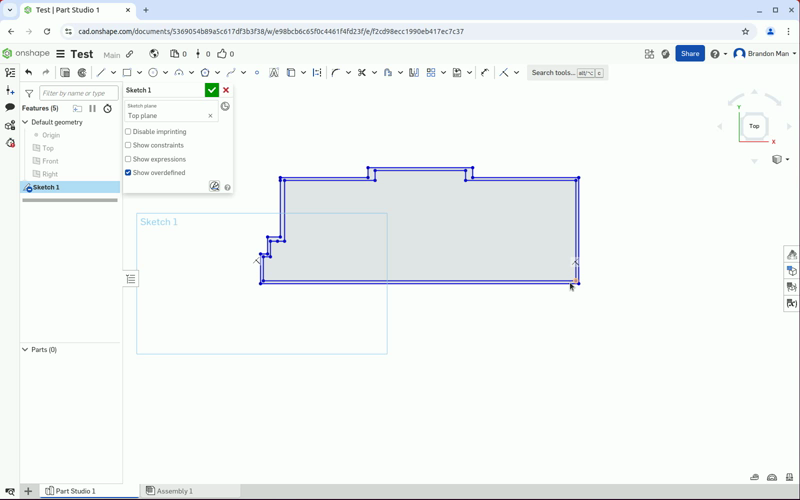
scroll(6)
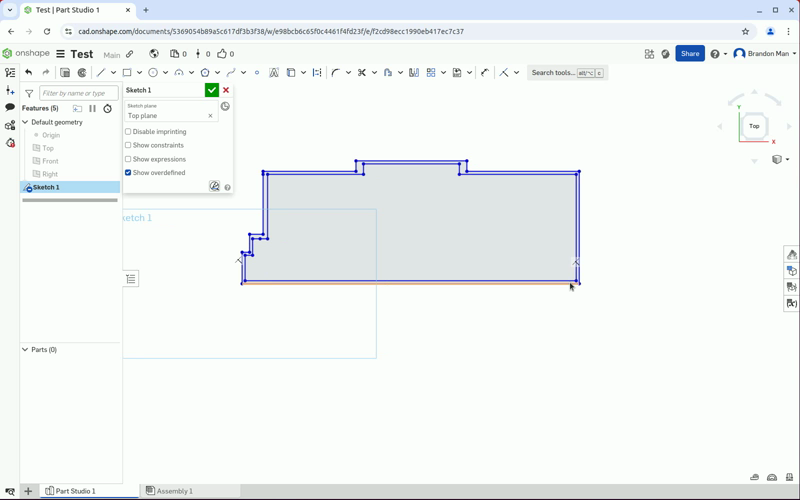
scroll(6)
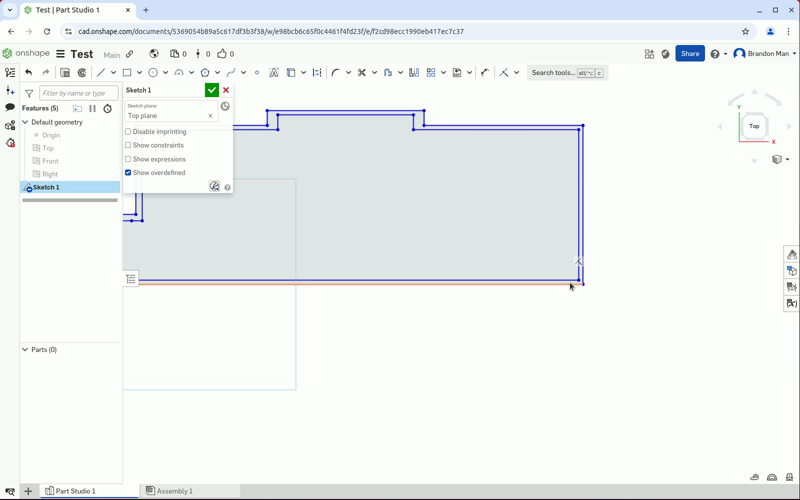
scroll(6)
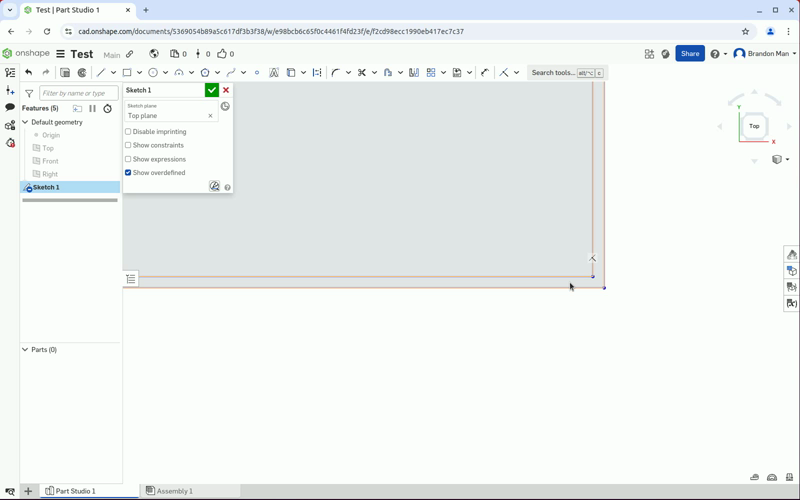
click(570, 282)
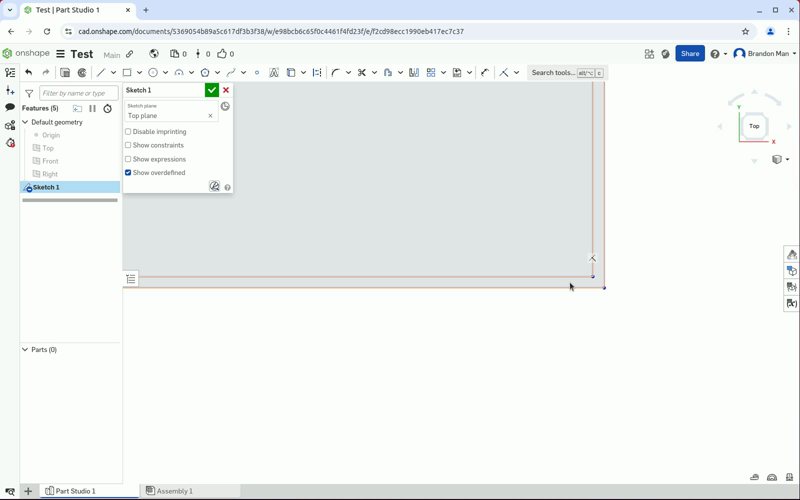
scroll(-6)
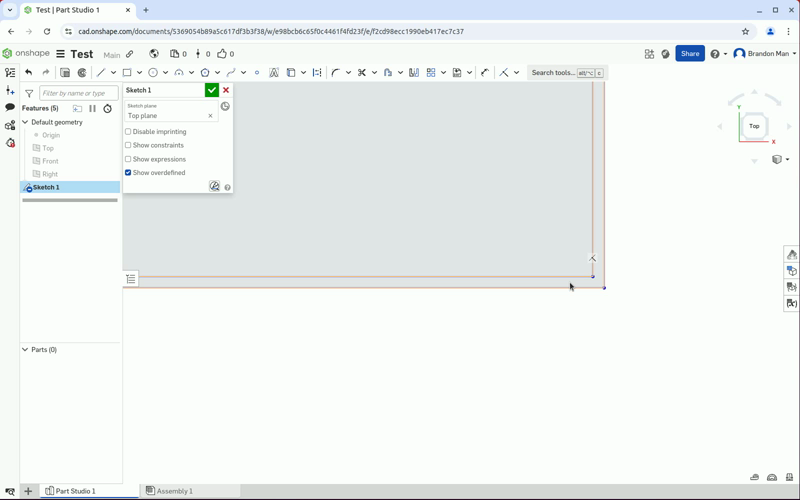
scroll(-6)
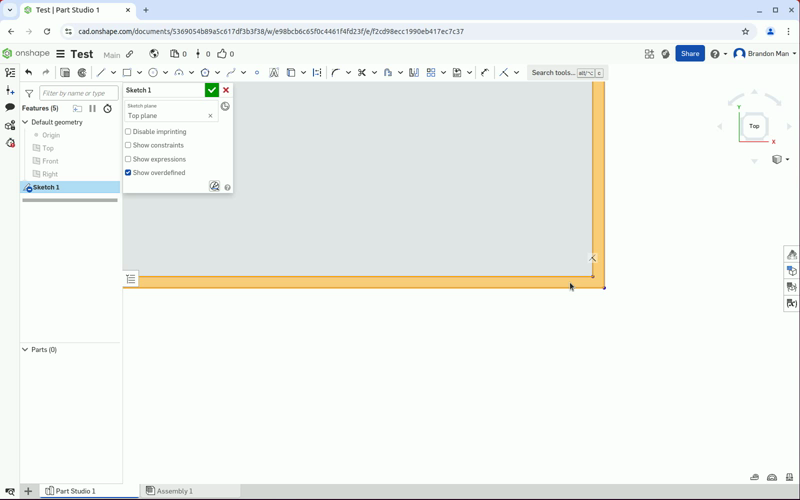
scroll(-6)
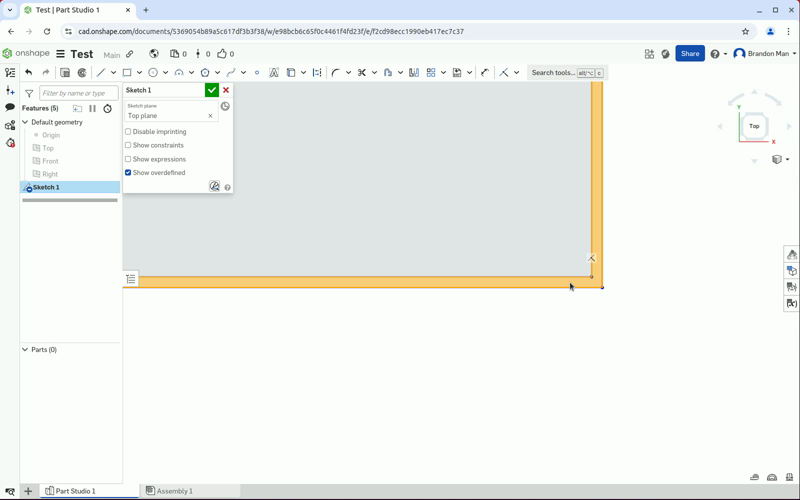
scroll(-6)
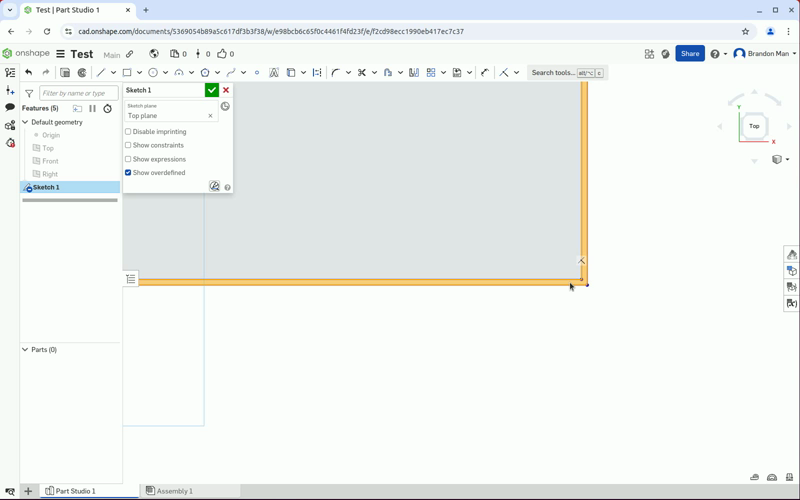
scroll(-6)
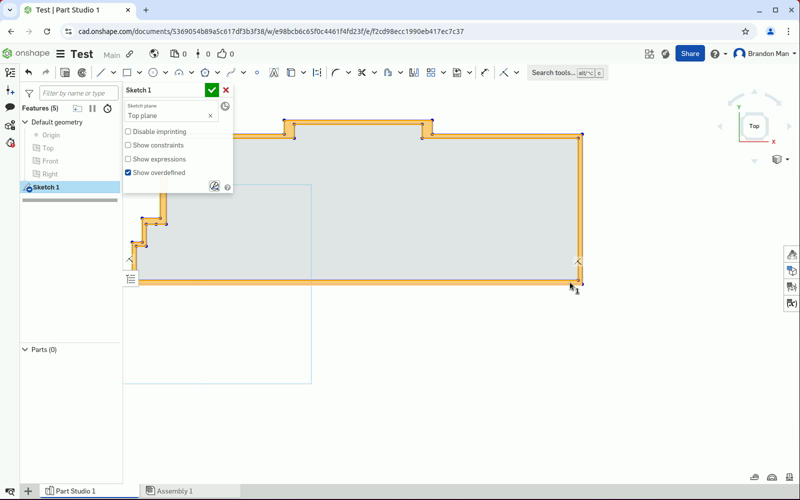
scroll(-6)
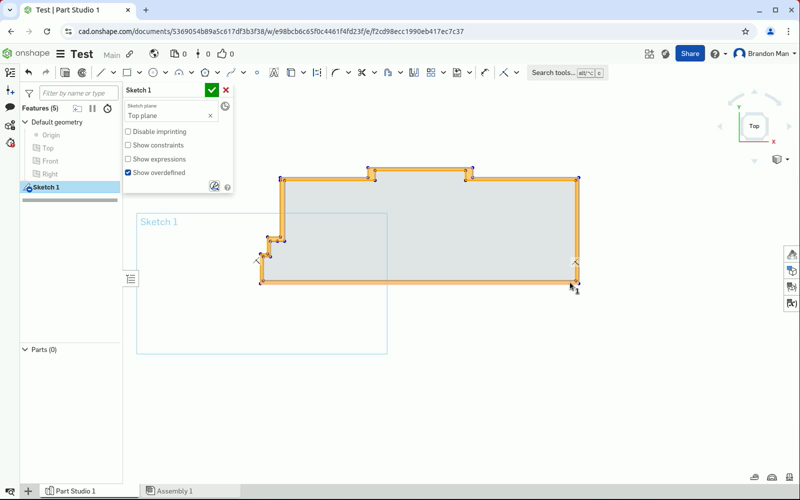
scroll(-6)
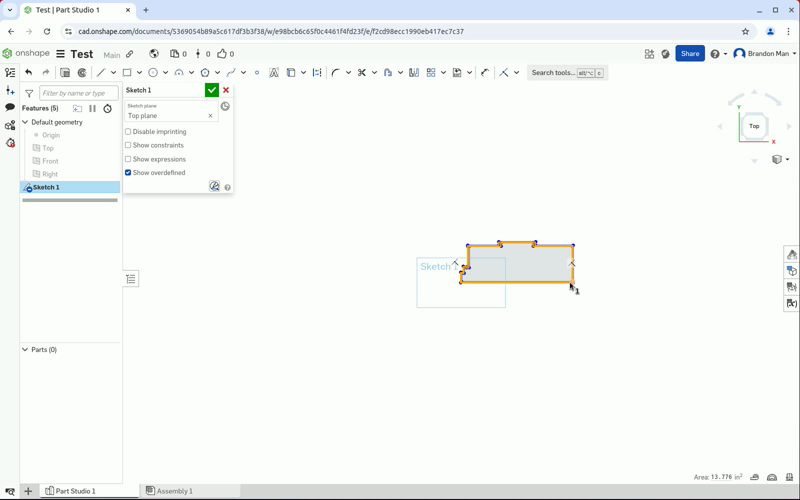
mouse_move(73, 352)
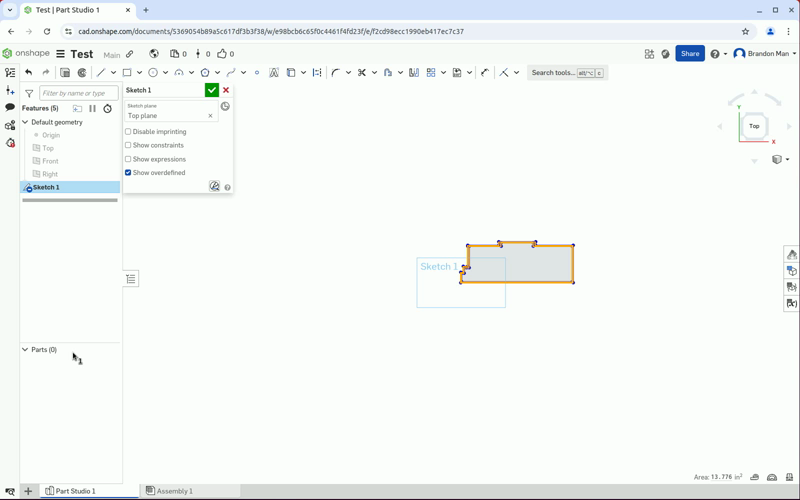
key(shift+y)
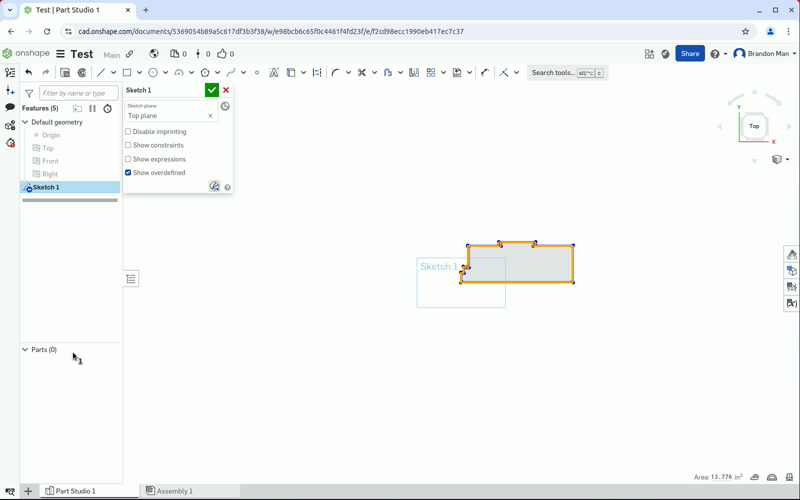
key(shift+e)
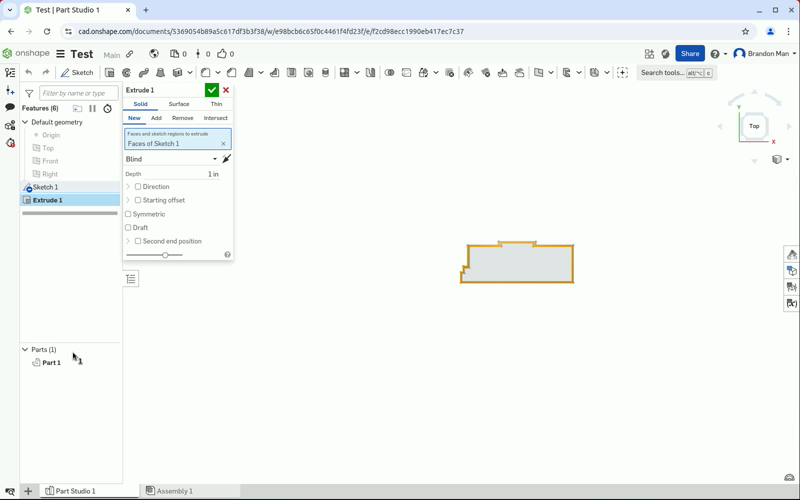
mouse_move(143, 106)
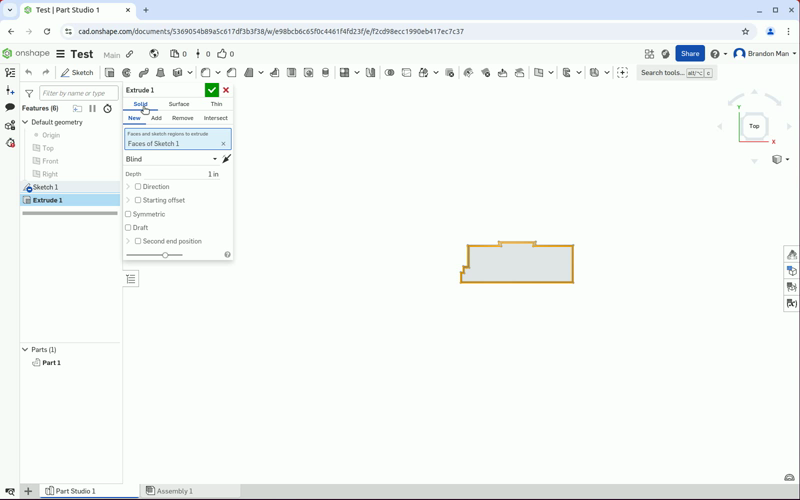
click(143, 106)
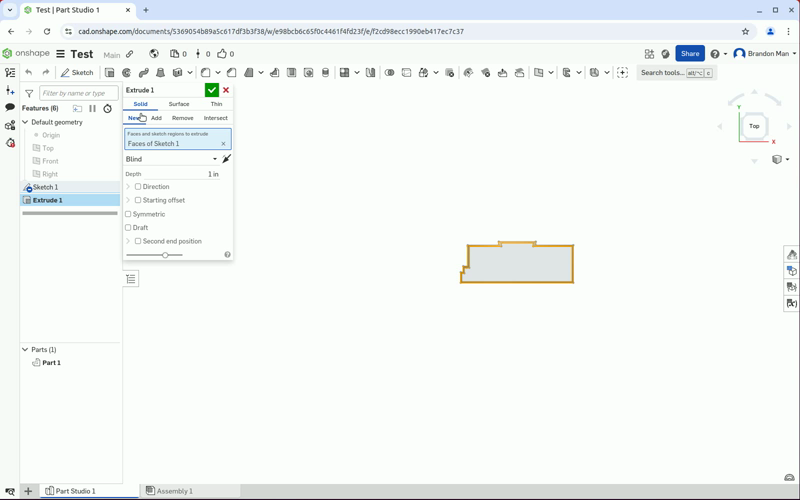
mouse_move(137, 120)
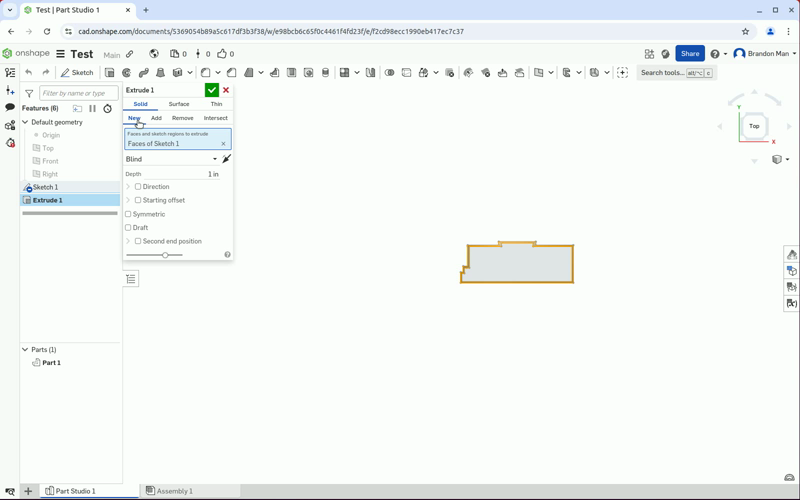
click(137, 120)
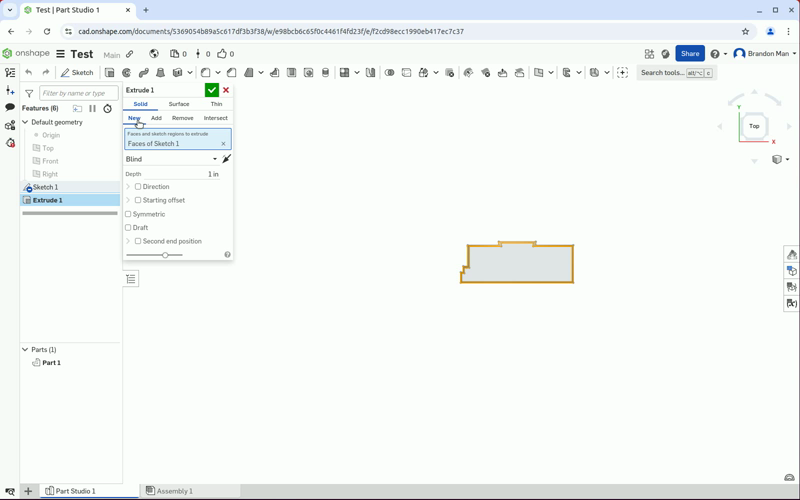
key(tab, 4)
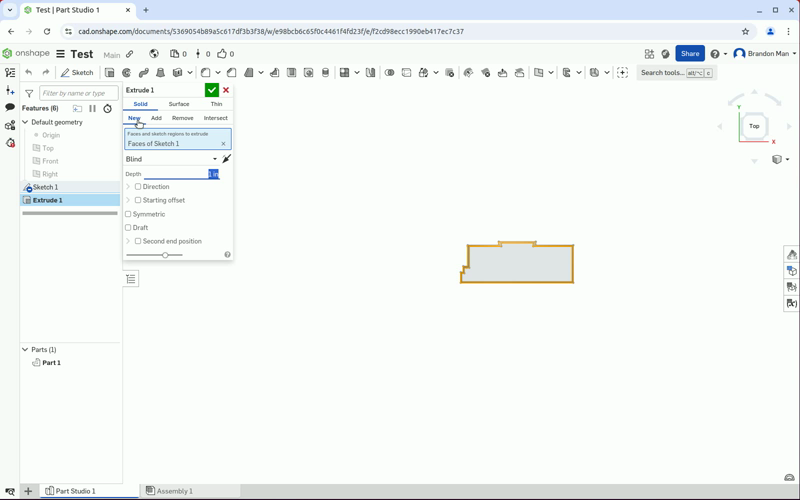
text(3.851)
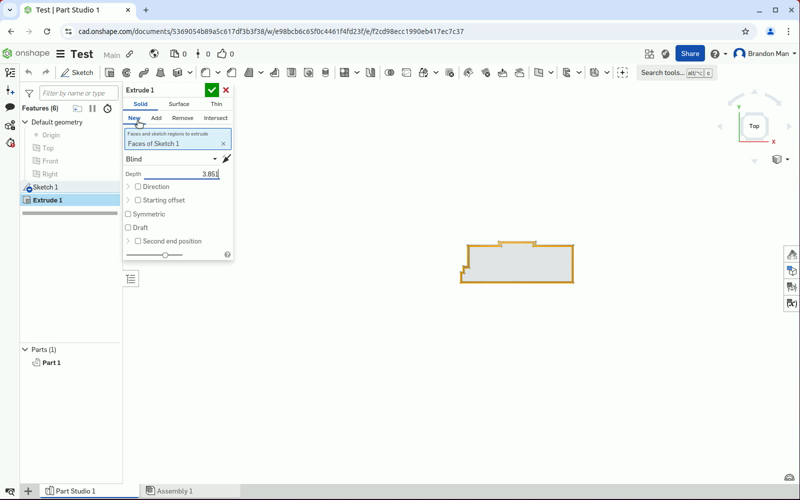
key(enter)
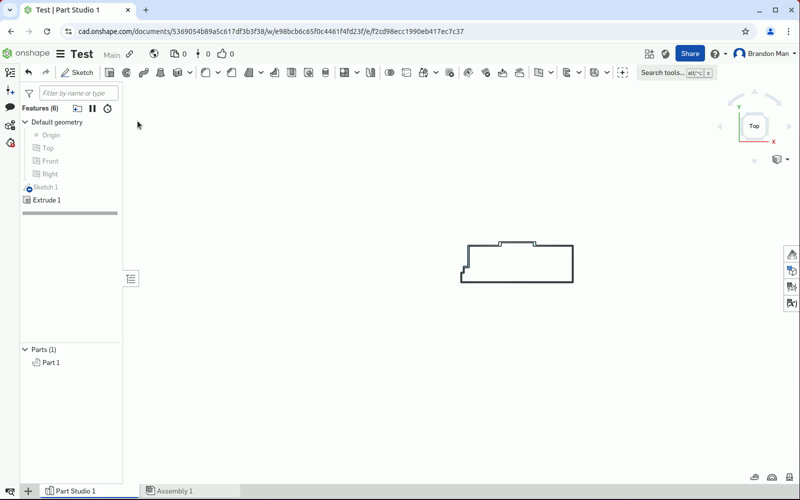
key(shift+h)
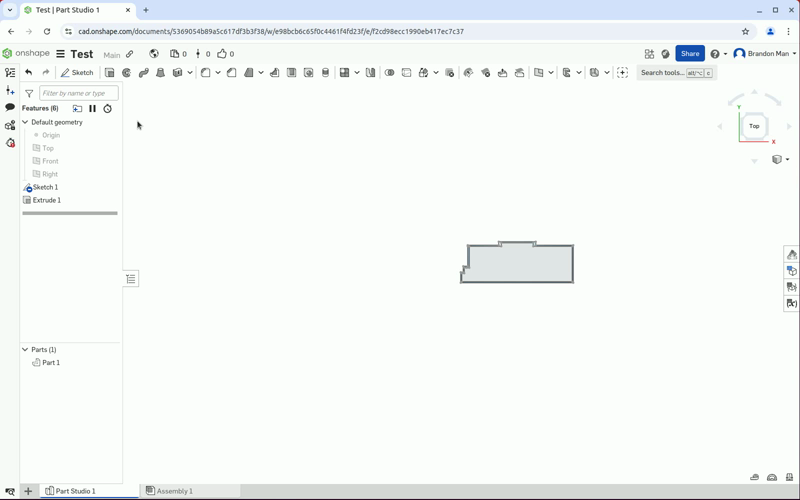
key(shift+h)
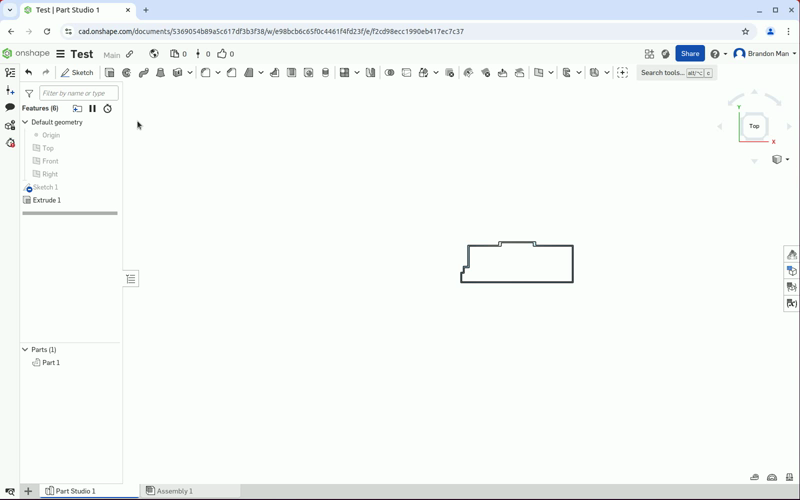
mouse_move(73, 189)
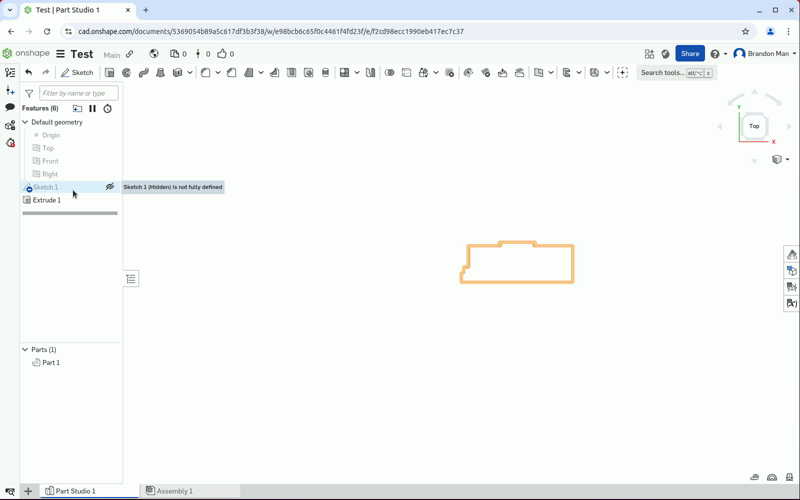
click(73, 189)
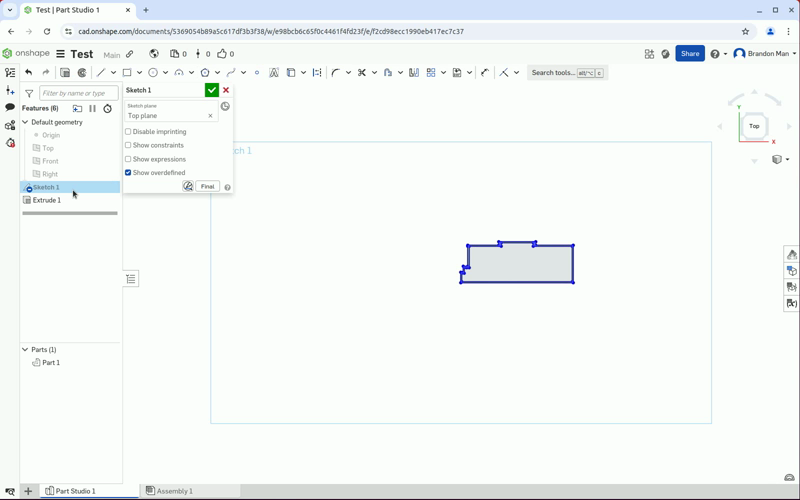
mouse_move(229, 92)
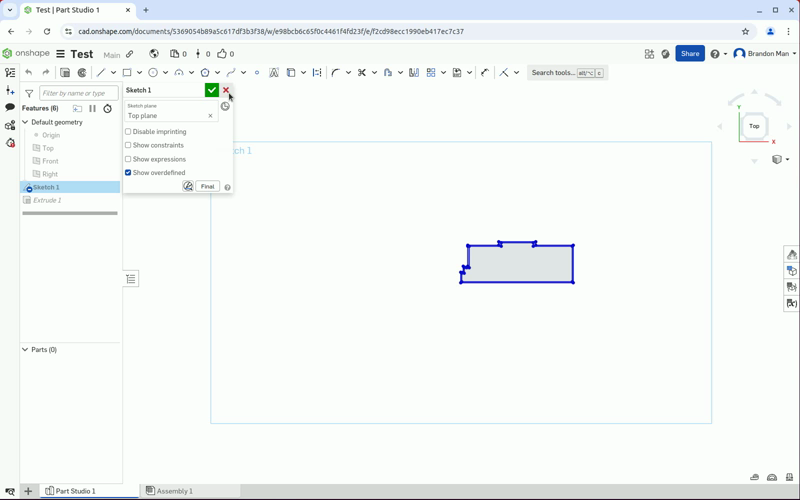
click(229, 92)
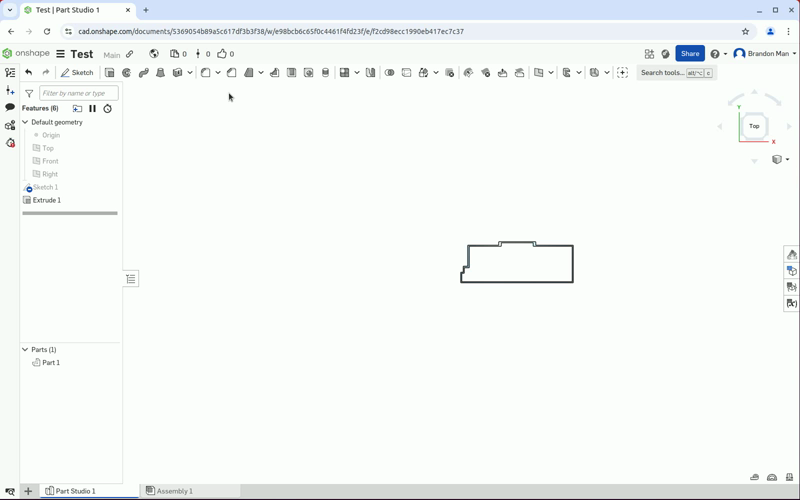
mouse_move(73, 352)
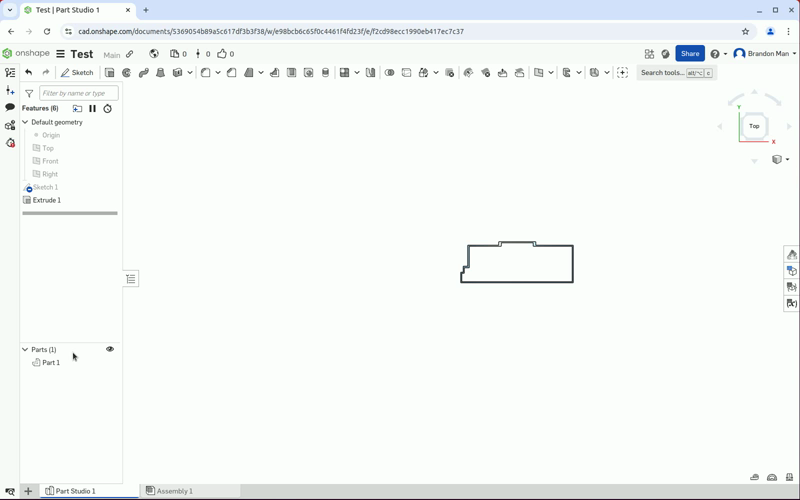
key(y)
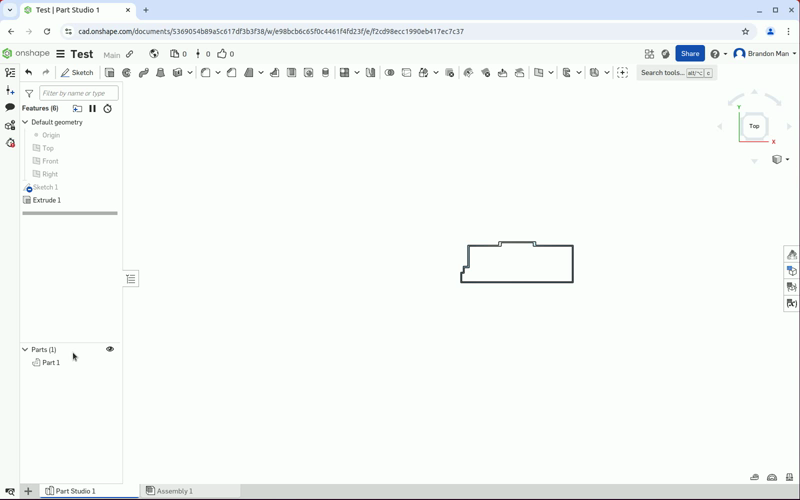
key(shift+p)
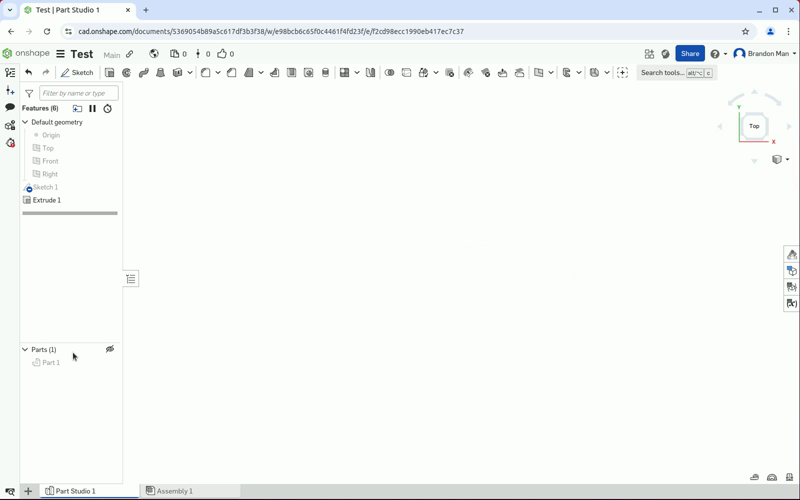
key(space)
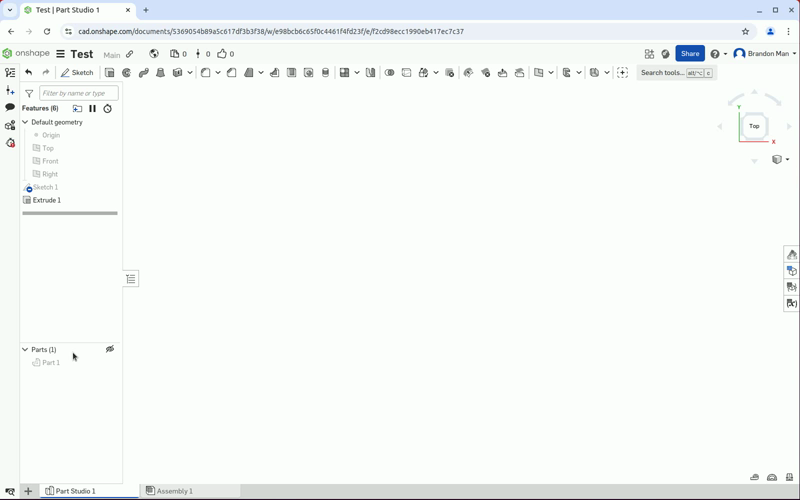
key_down(shift)
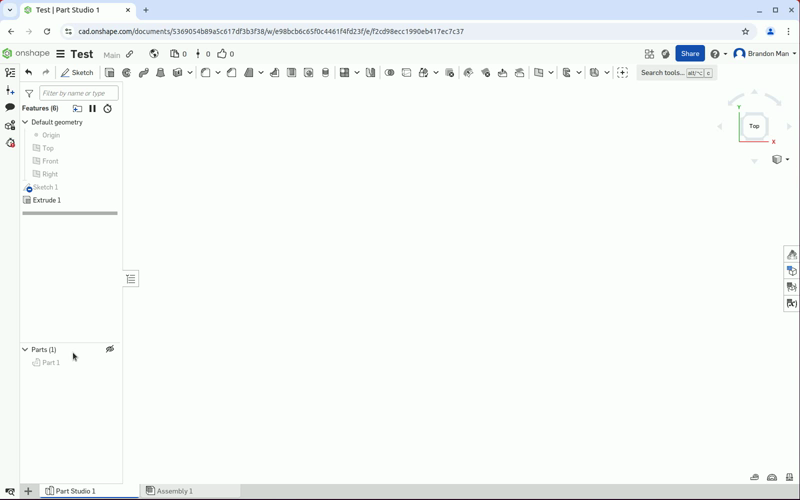
key(up)
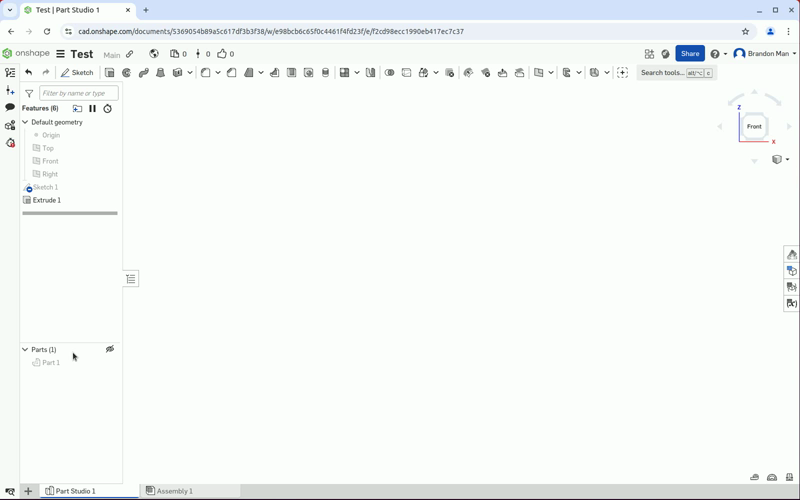
key_up(shift)
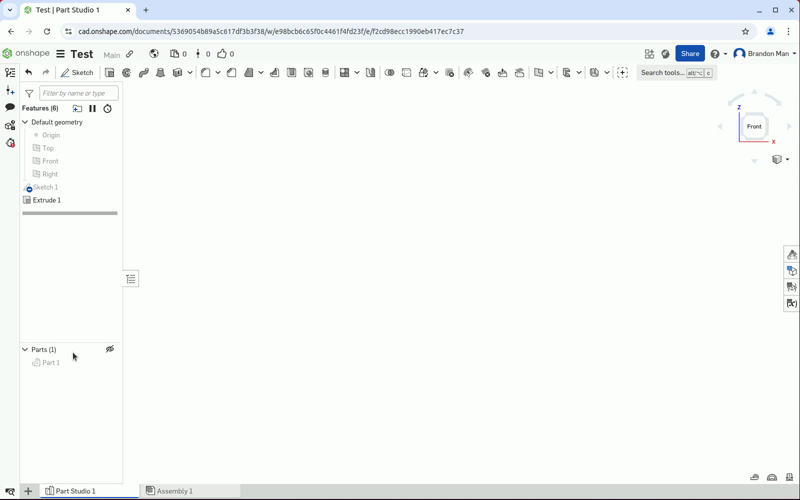
mouse_move(73, 352)
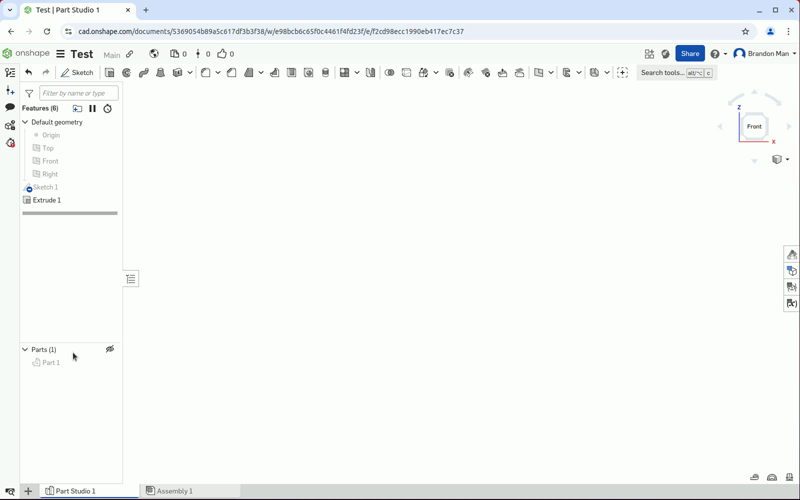
key(shift+y)
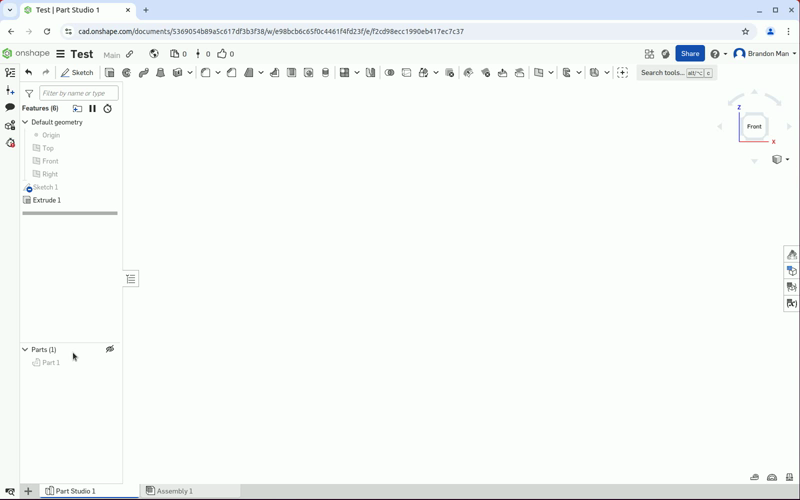
key(shift+s)
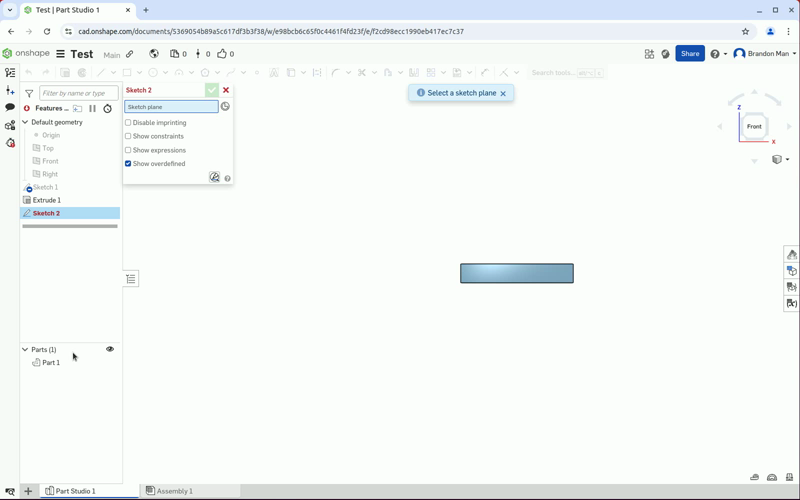
mouse_move(73, 163)
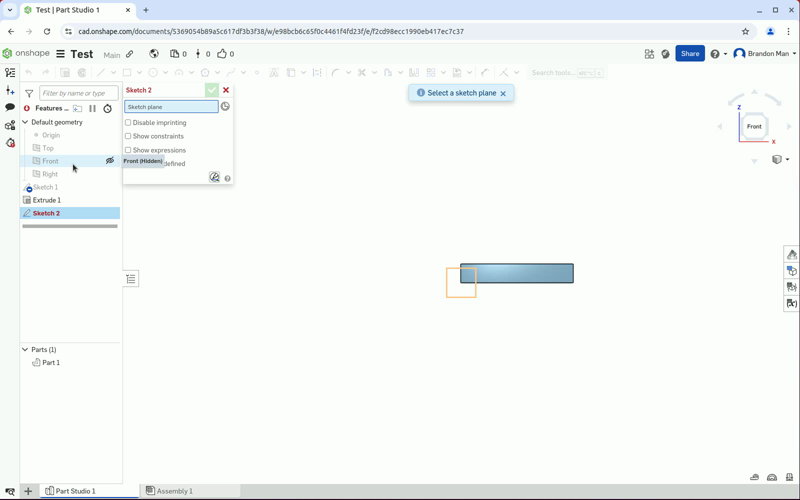
click(73, 163)
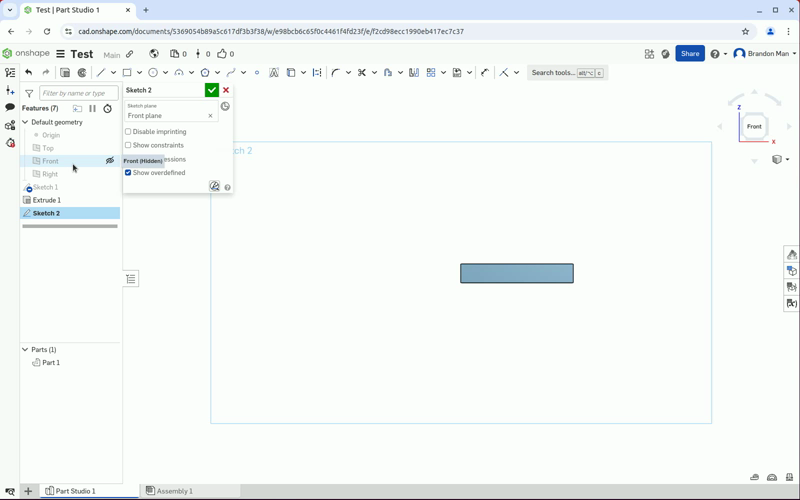
mouse_move(73, 352)
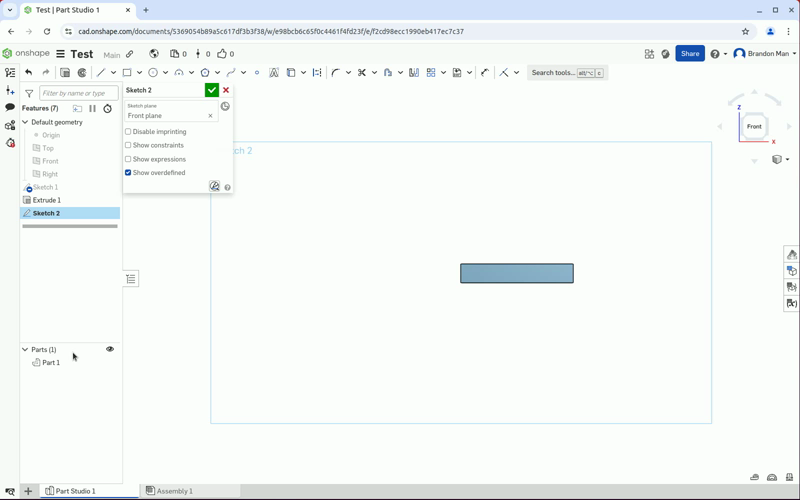
key(y)
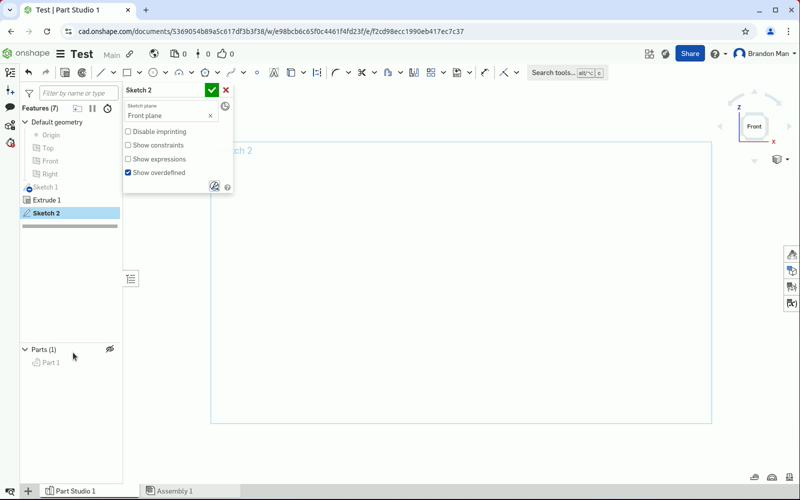
key(l)
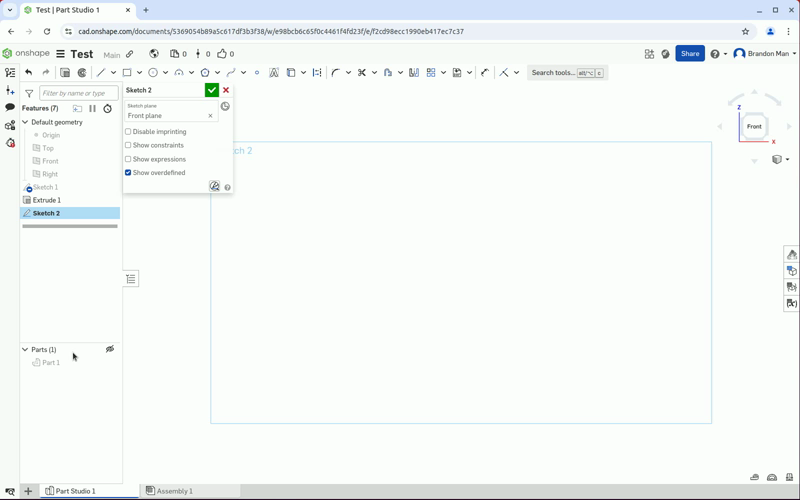
key_down(shift)
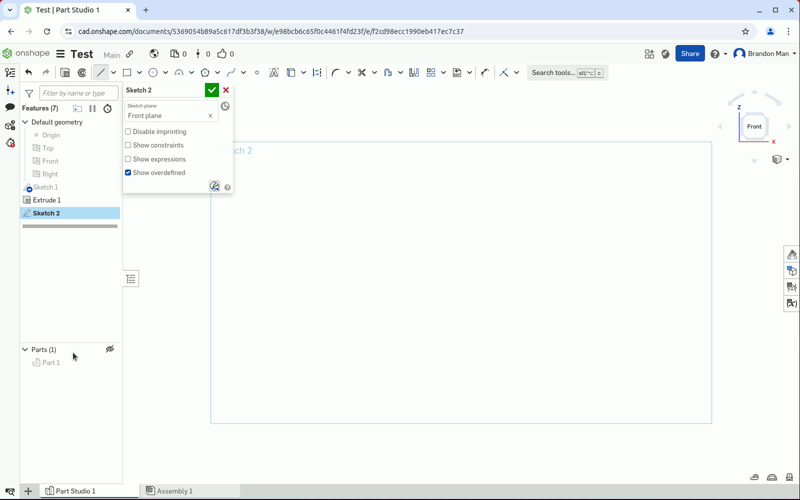
mouse_move(461, 282)
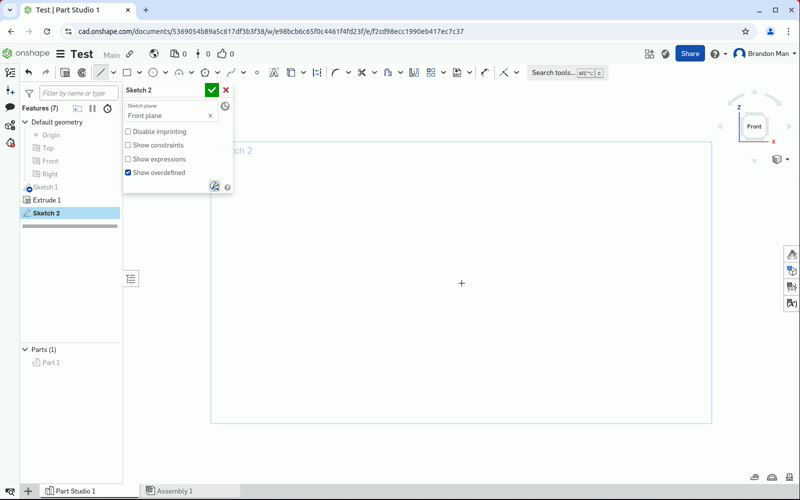
click(461, 282)
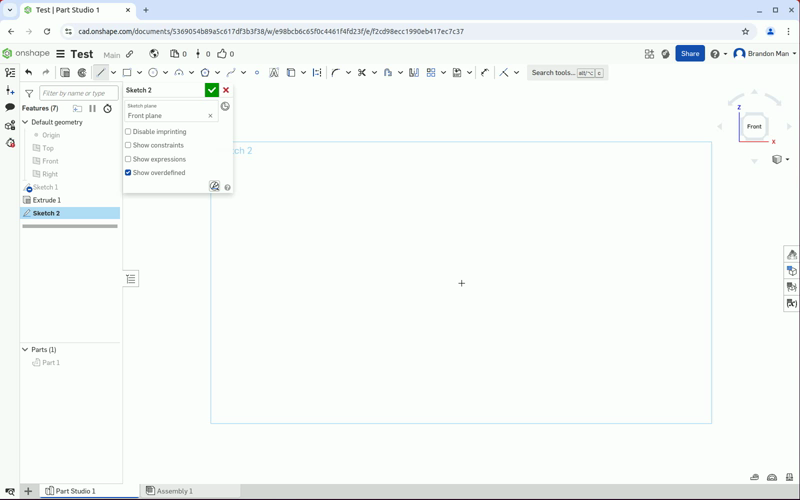
key_up(shift)
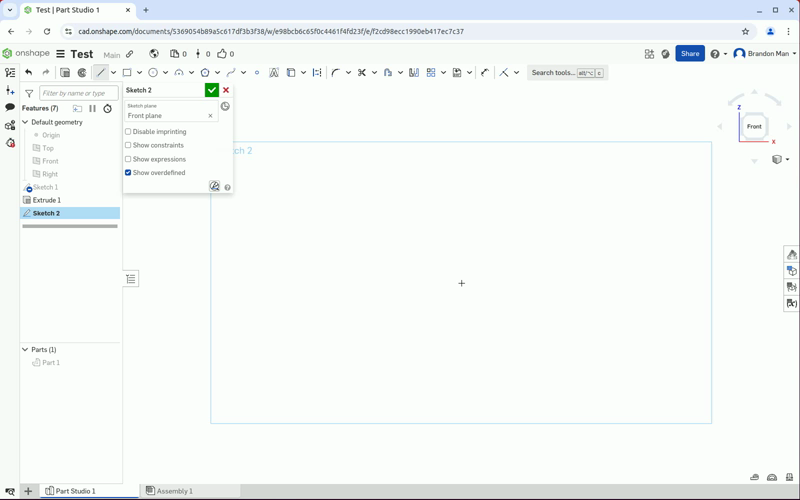
key_down(shift)
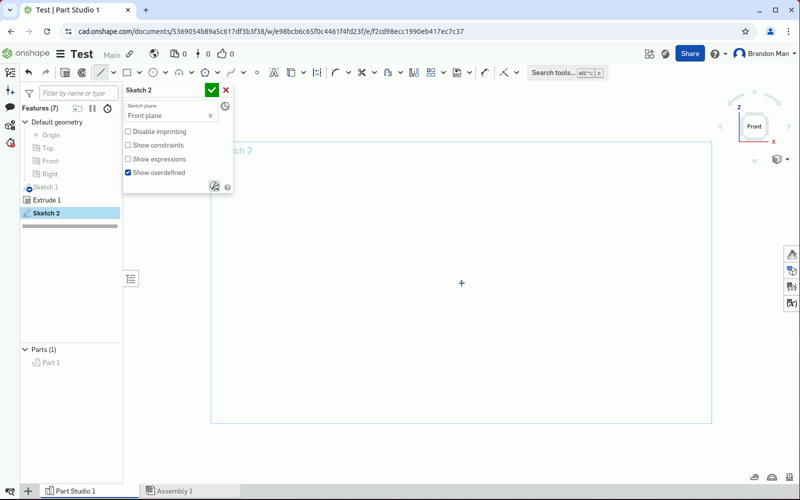
mouse_move(492, 282)
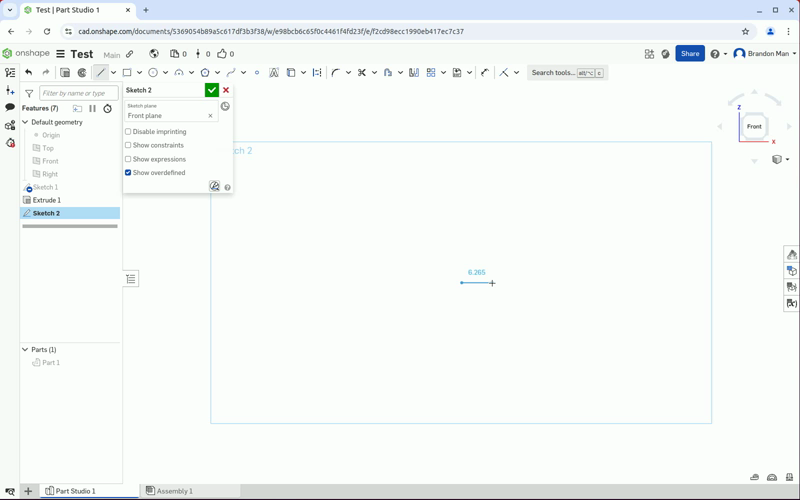
mouse_move(470, 282)
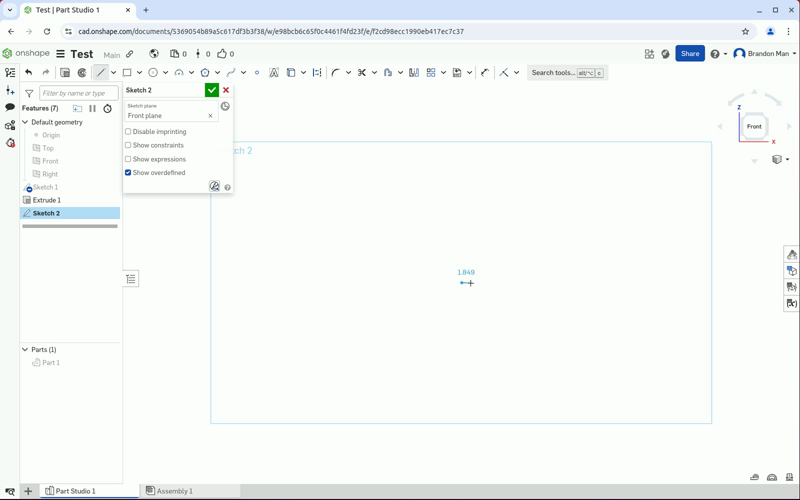
click(470, 282)
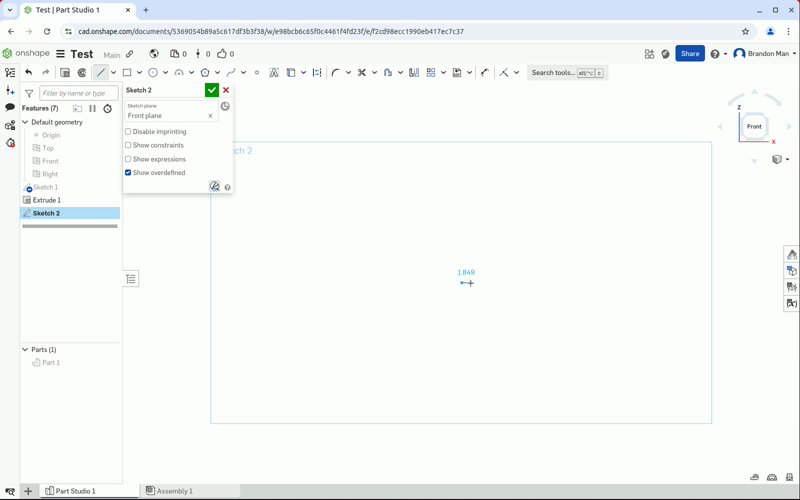
key_up(shift)
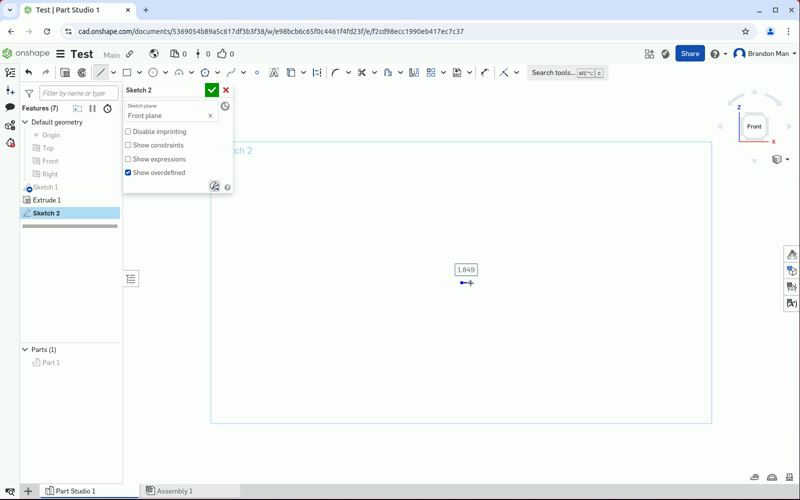
key_down(shift)
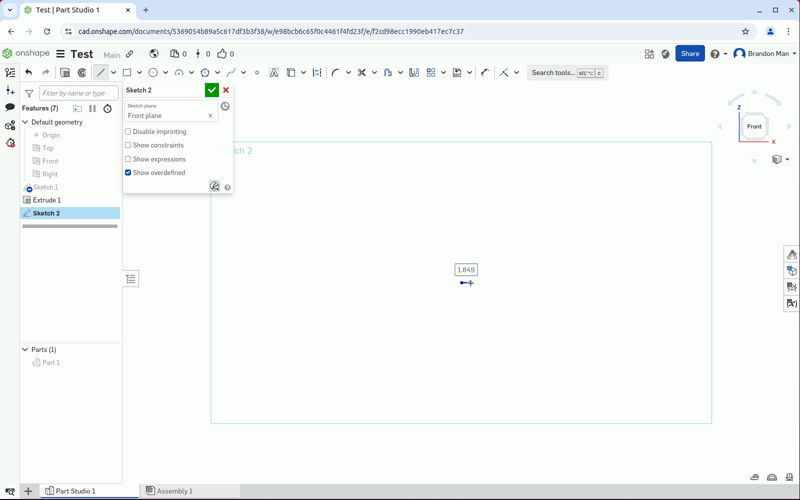
mouse_move(501, 282)
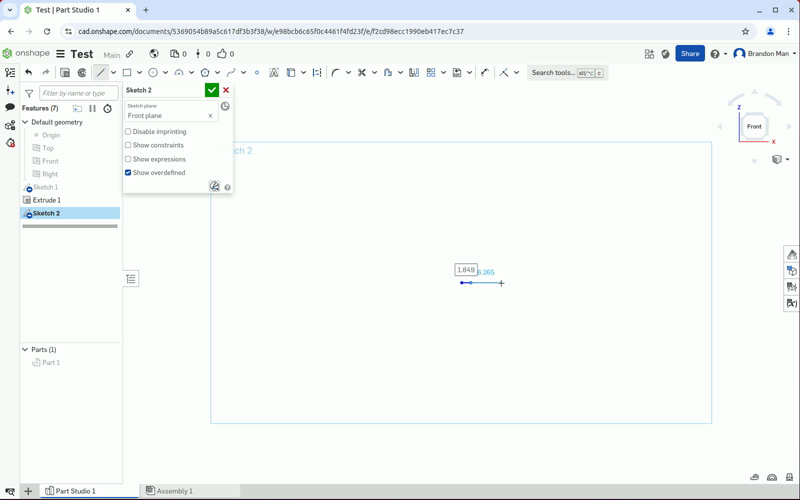
mouse_move(470, 266)
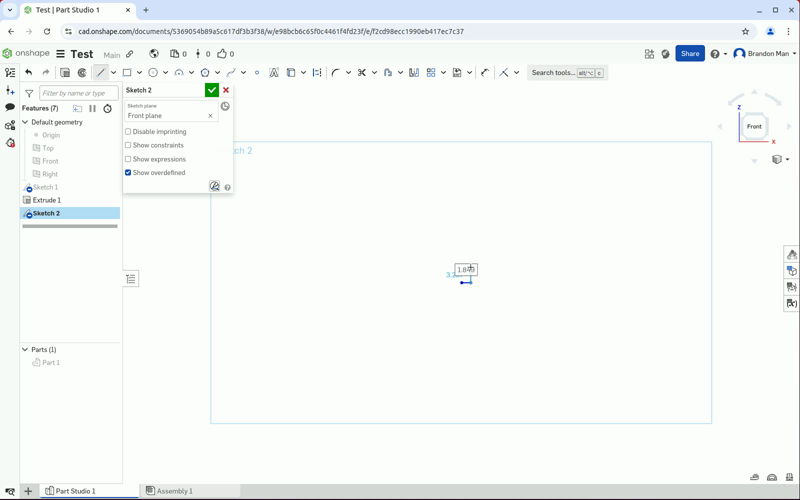
click(470, 266)
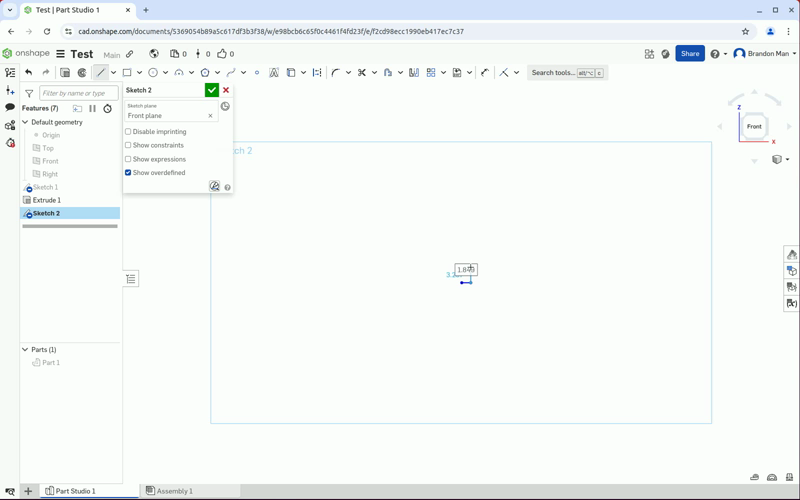
key_up(shift)
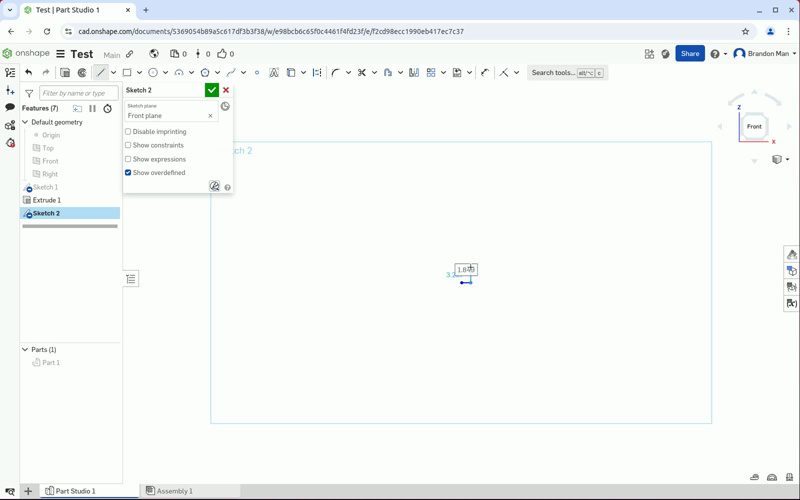
key_down(shift)
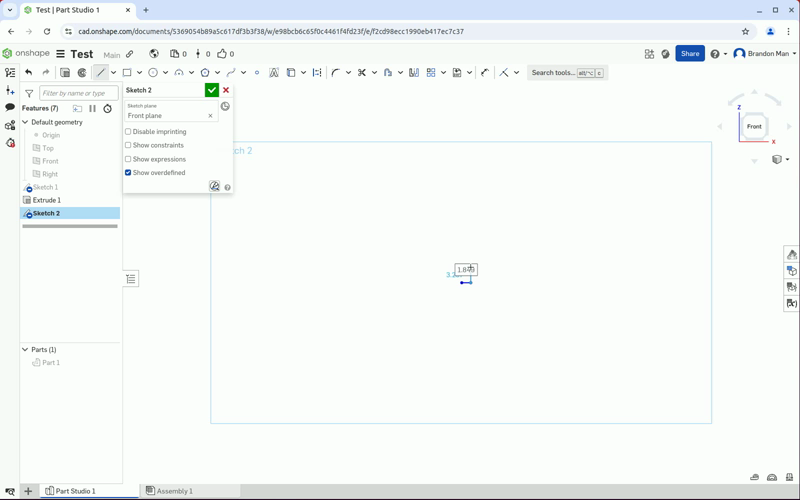
mouse_move(501, 266)
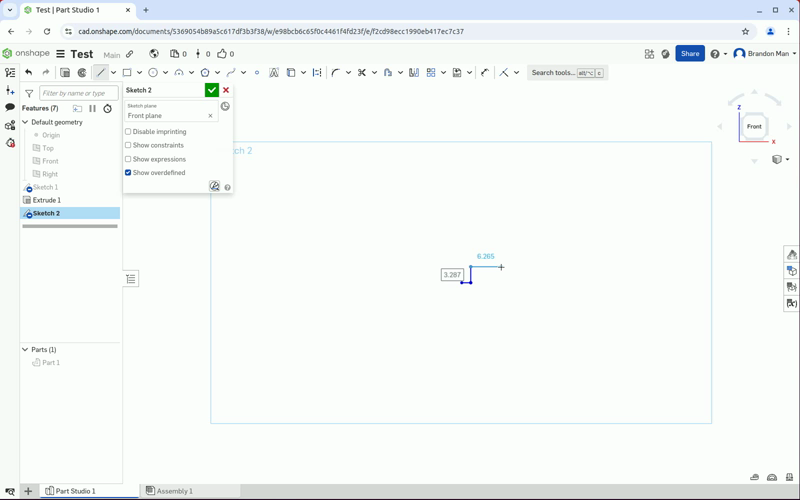
mouse_move(461, 266)
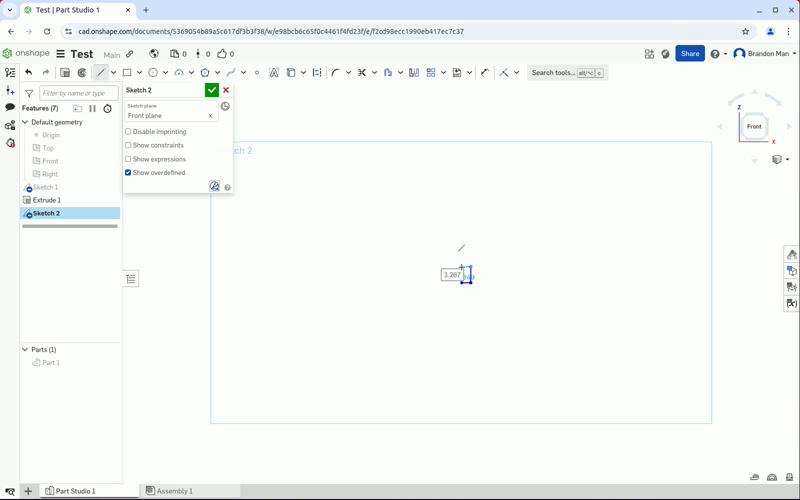
click(461, 266)
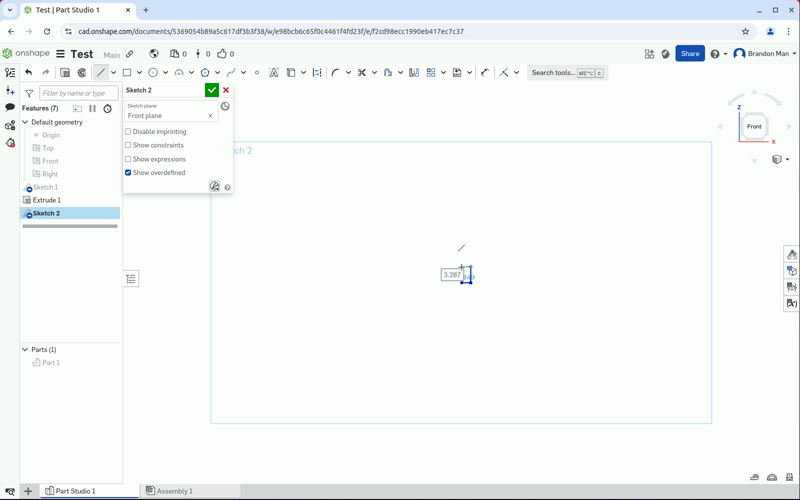
key_up(shift)
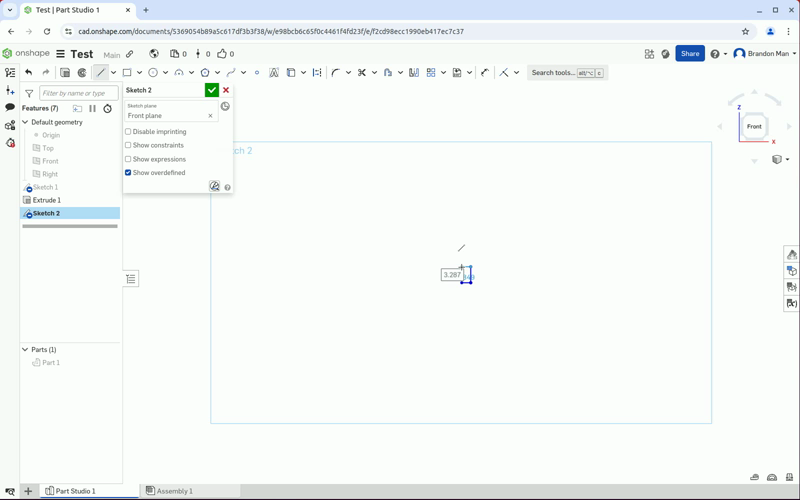
mouse_move(492, 266)
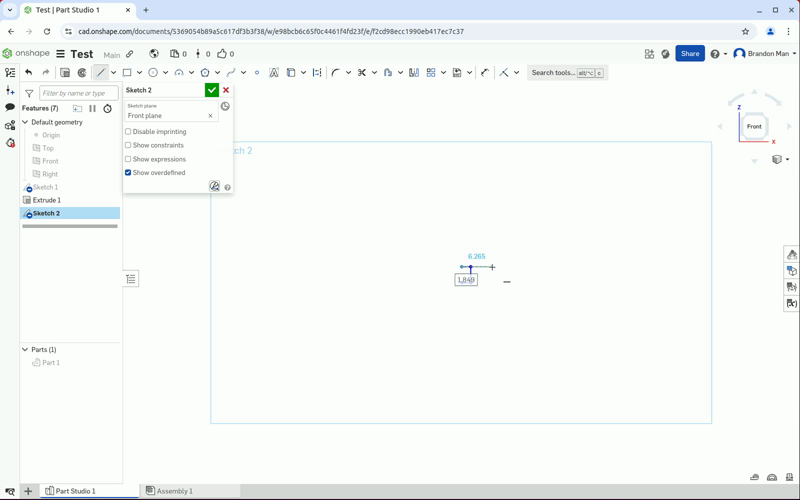
key_down(shift)
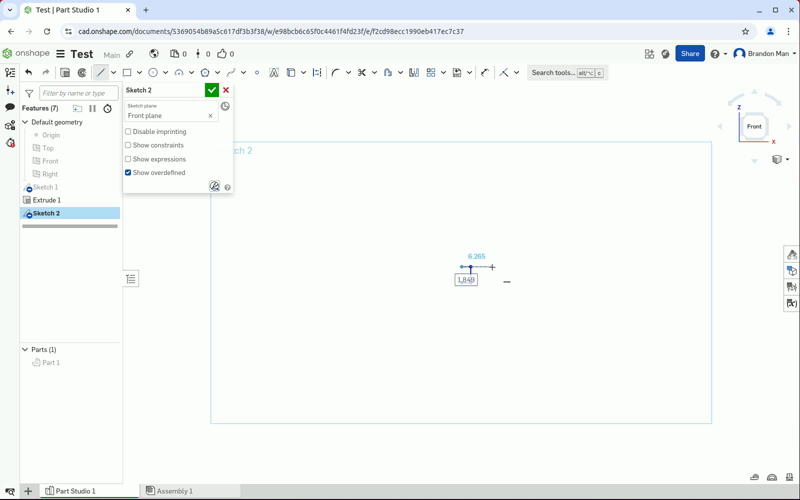
mouse_move(461, 282)
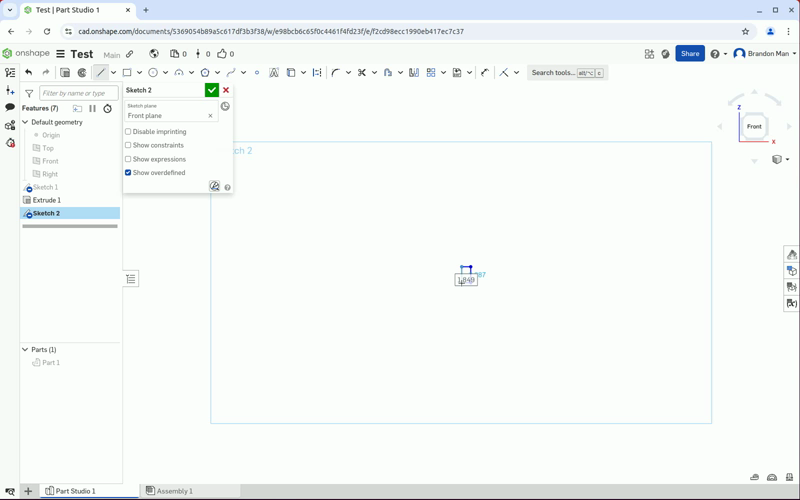
key_up(shift)
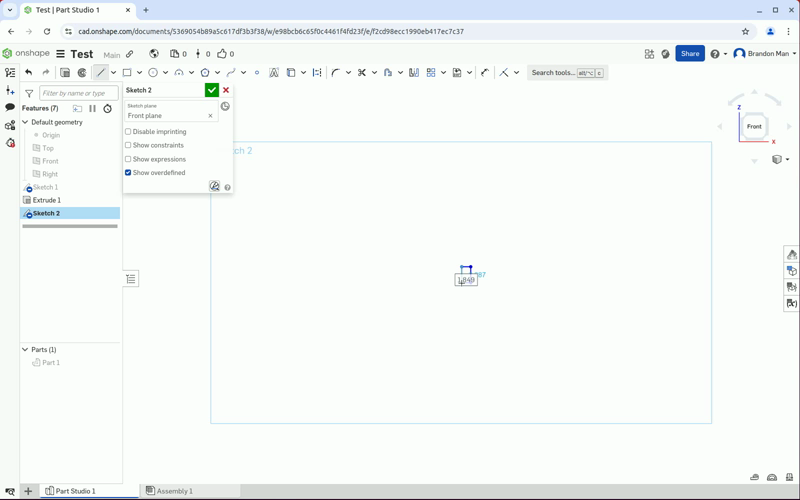
click(461, 282)
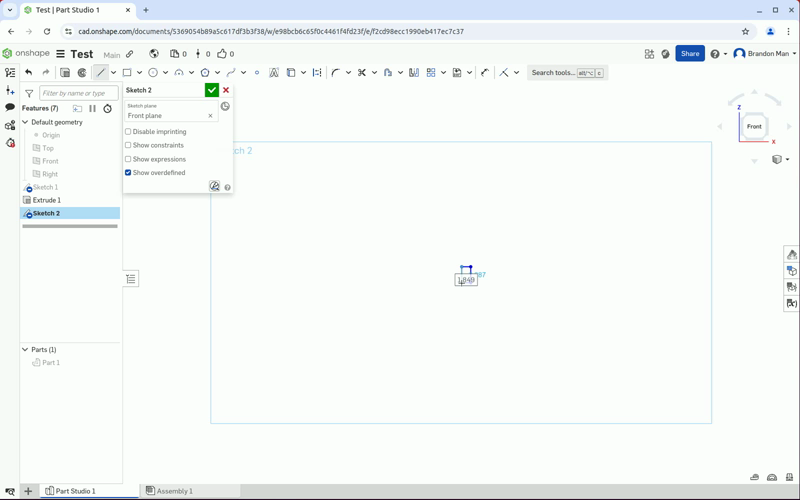
key(esc)
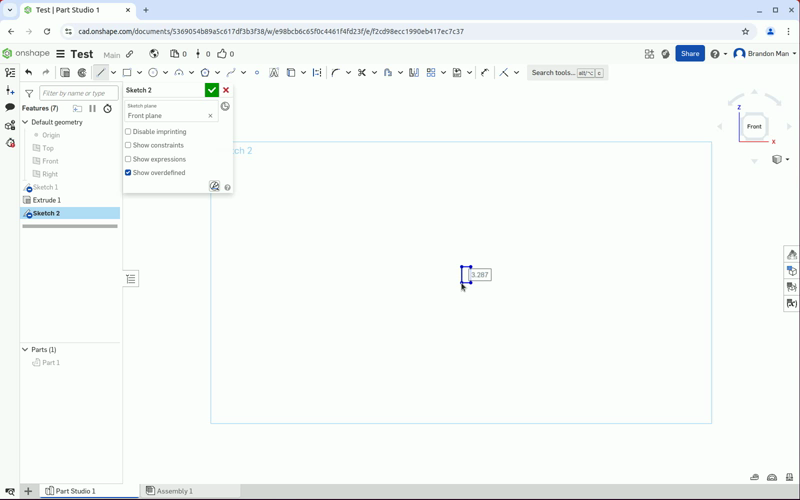
mouse_move(468, 276)
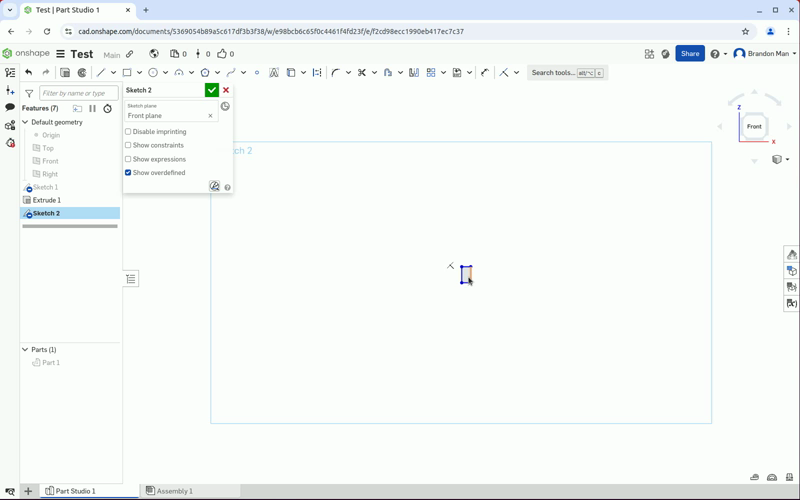
scroll(6)
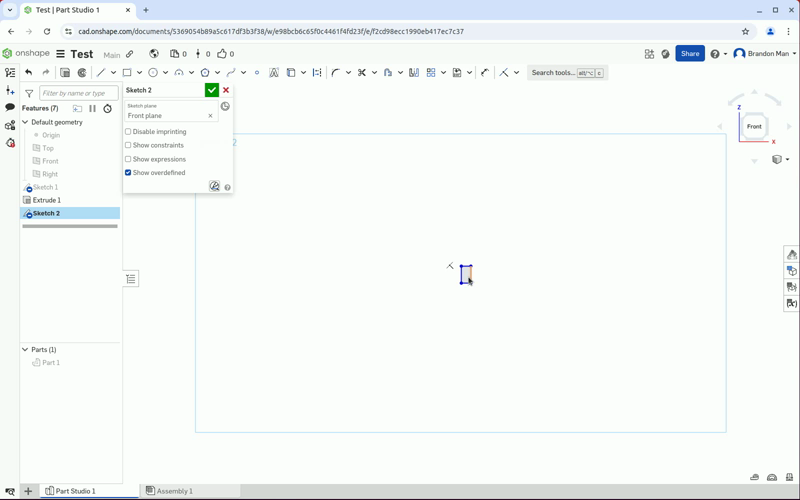
scroll(6)
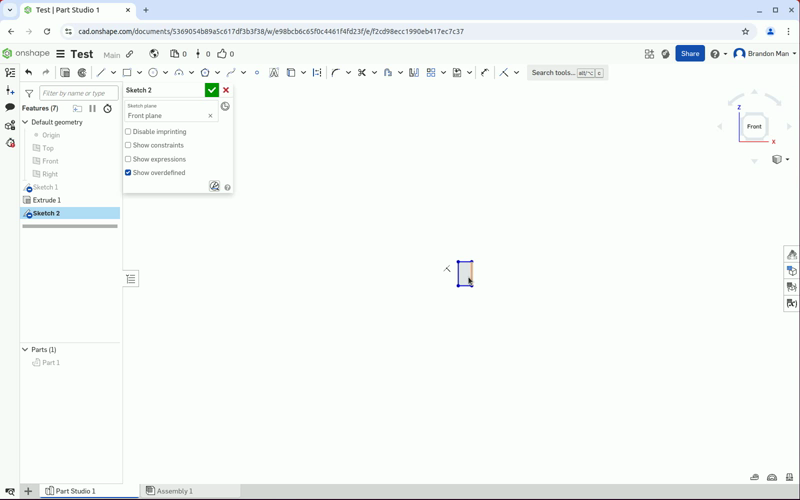
scroll(6)
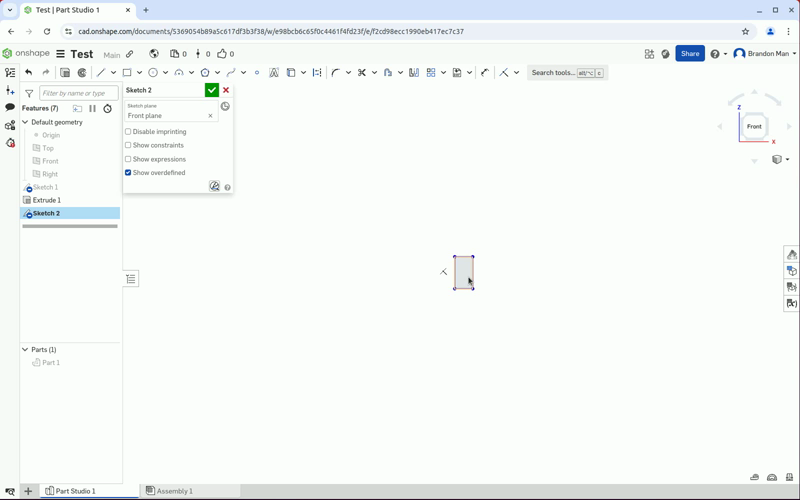
scroll(6)
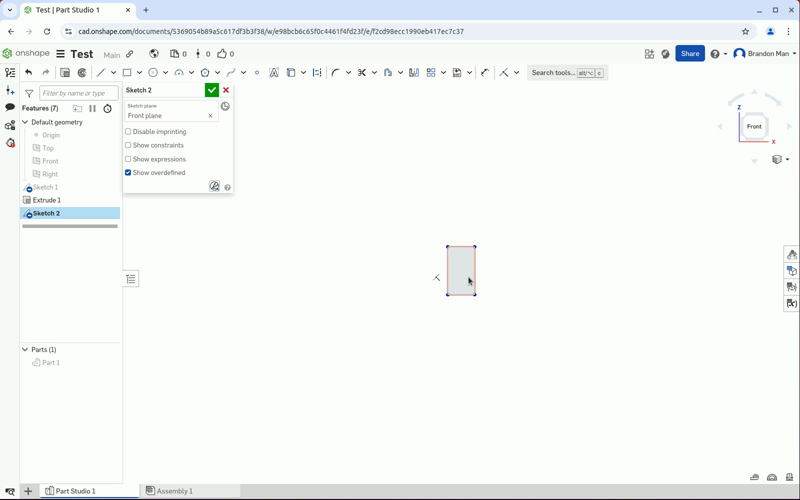
scroll(6)
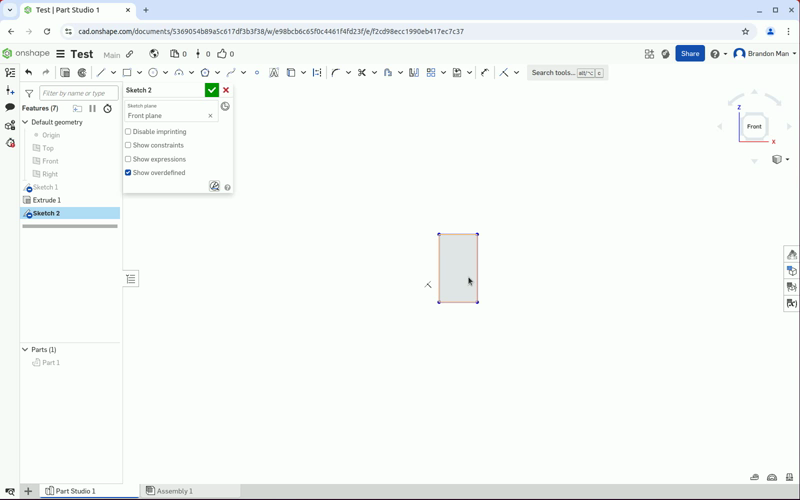
scroll(6)
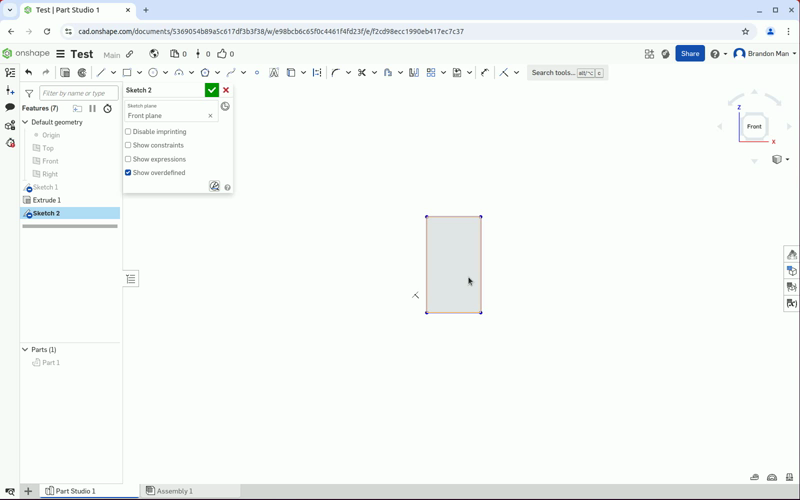
scroll(6)
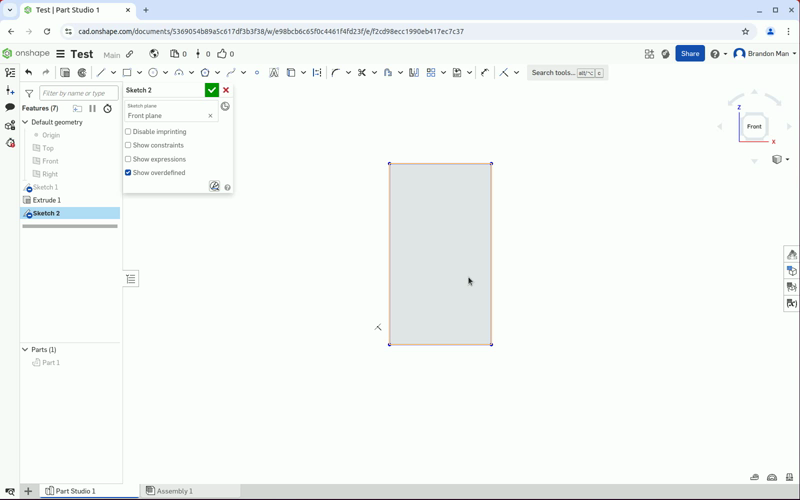
click(468, 276)
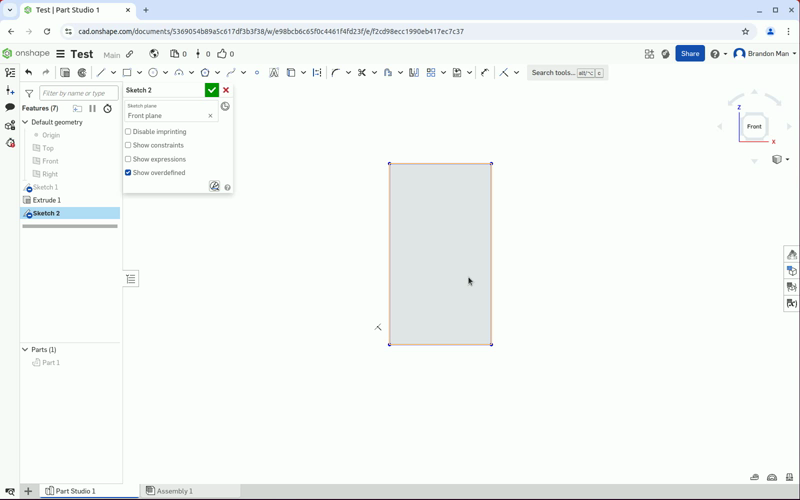
scroll(-6)
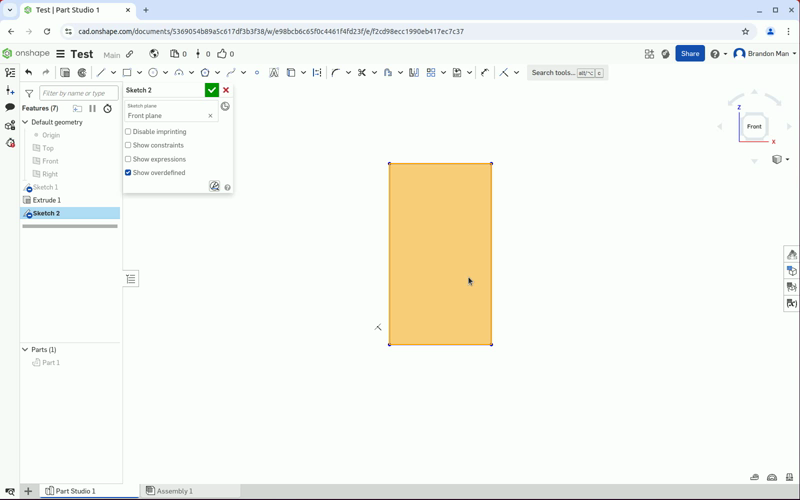
scroll(-6)
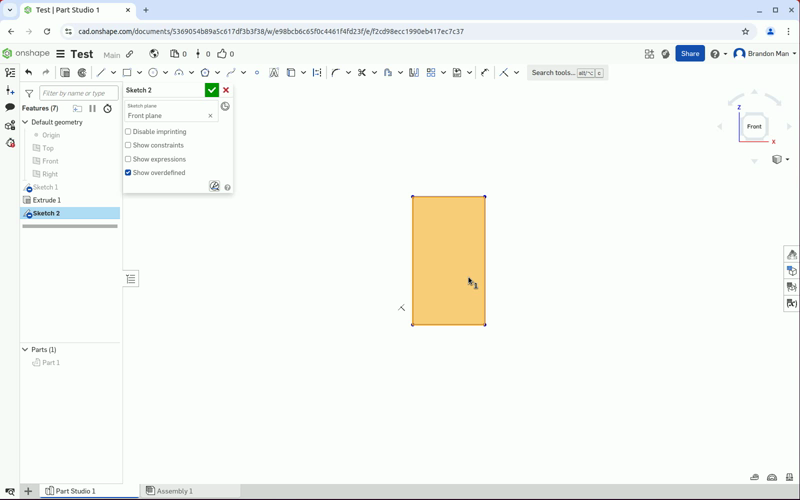
scroll(-6)
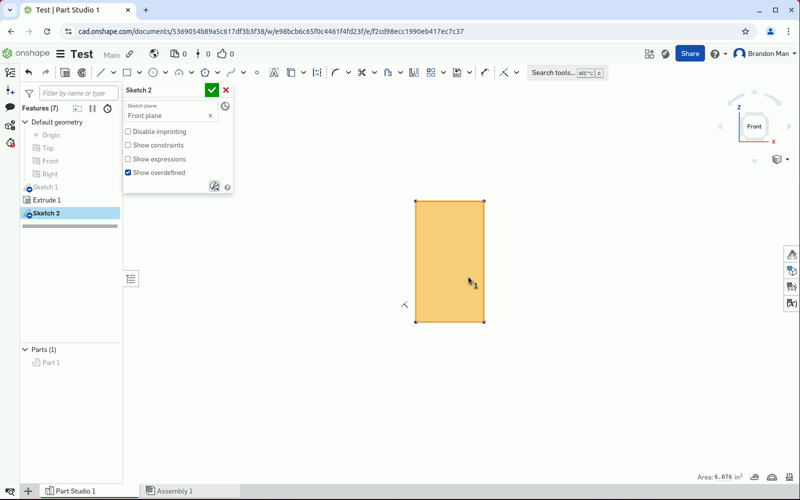
scroll(-6)
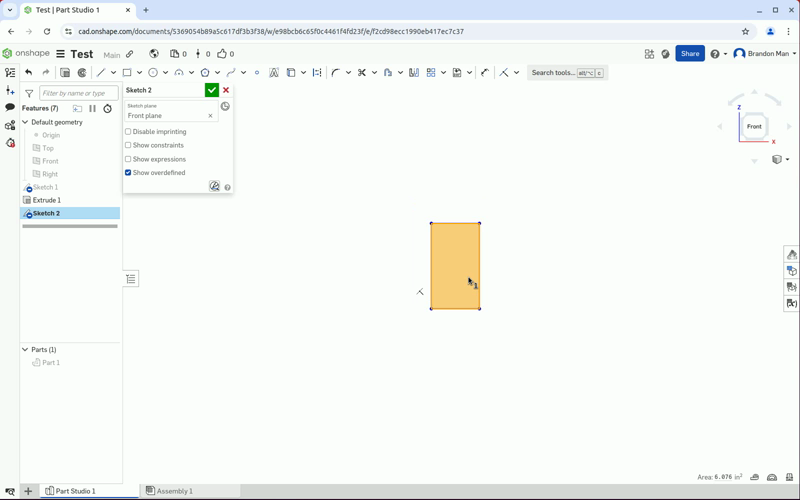
scroll(-6)
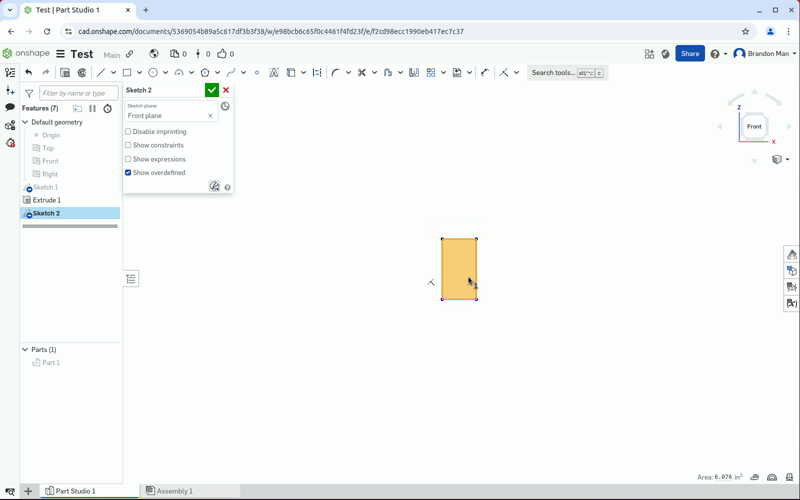
scroll(-6)
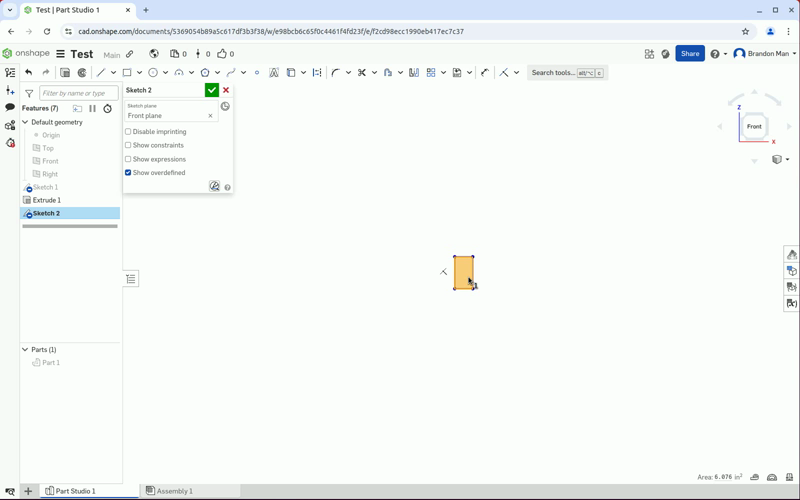
scroll(-6)
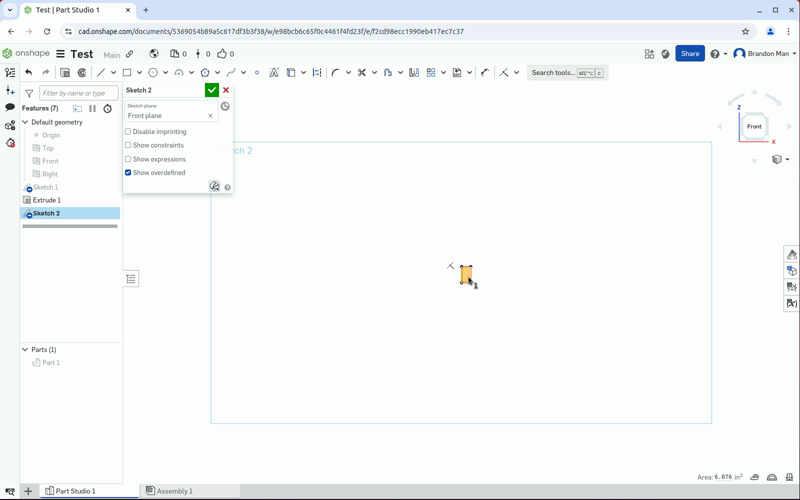
mouse_move(73, 352)
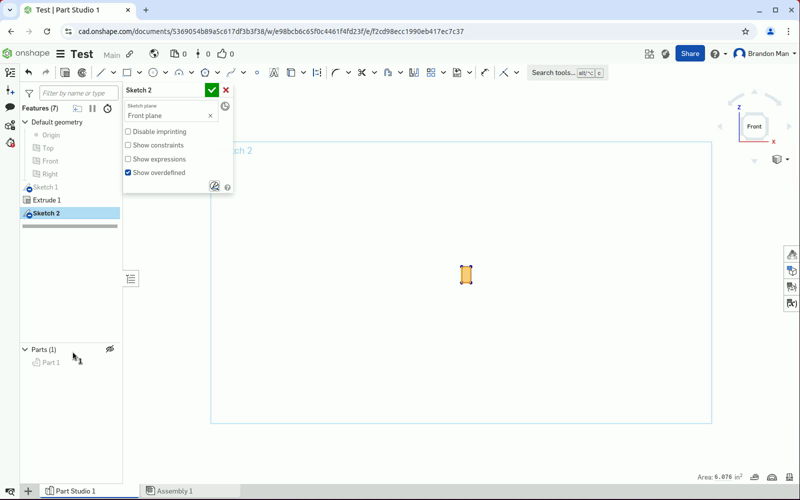
key(shift+y)
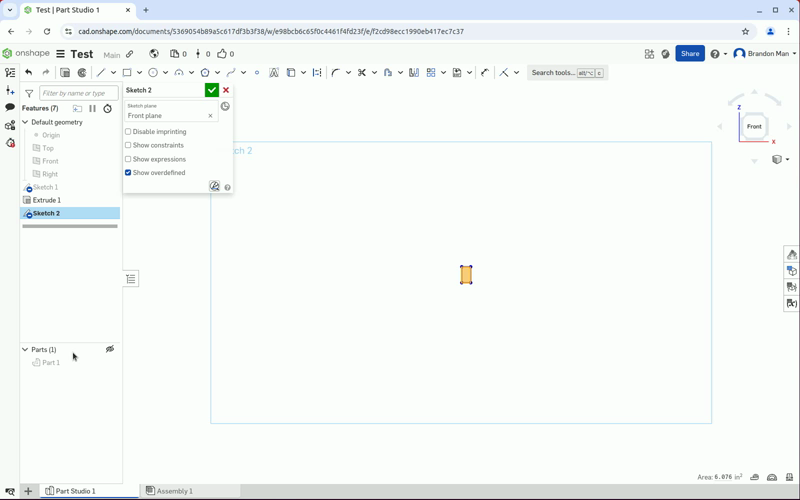
key(shift+e)
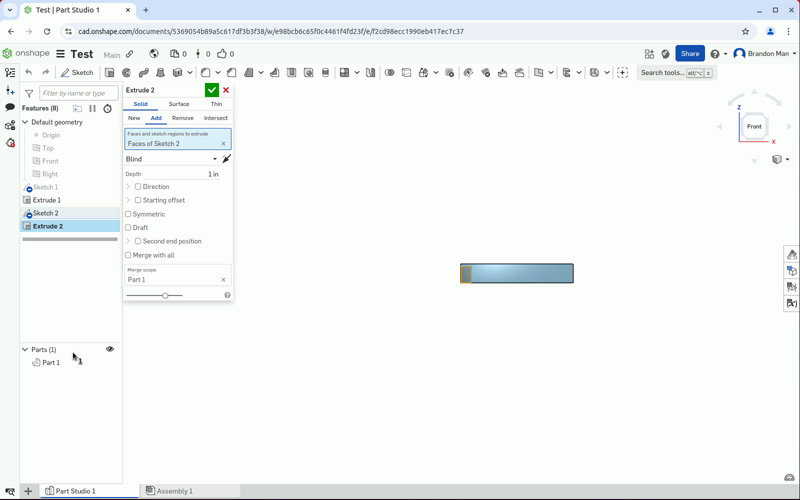
mouse_move(143, 106)
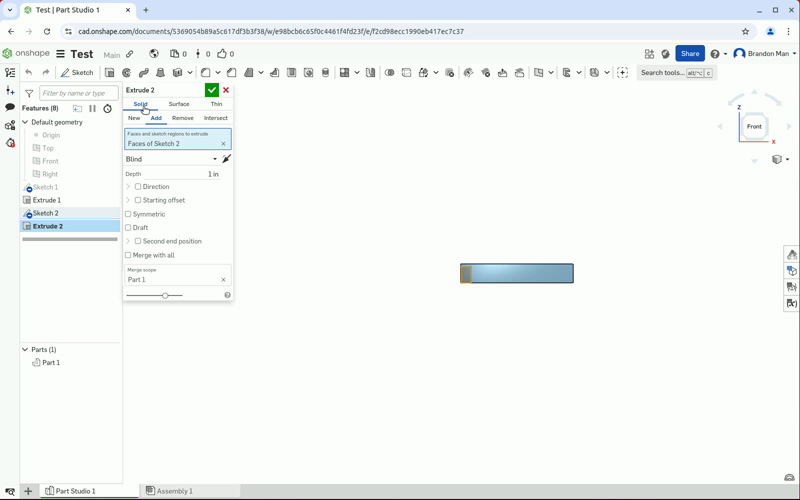
click(143, 106)
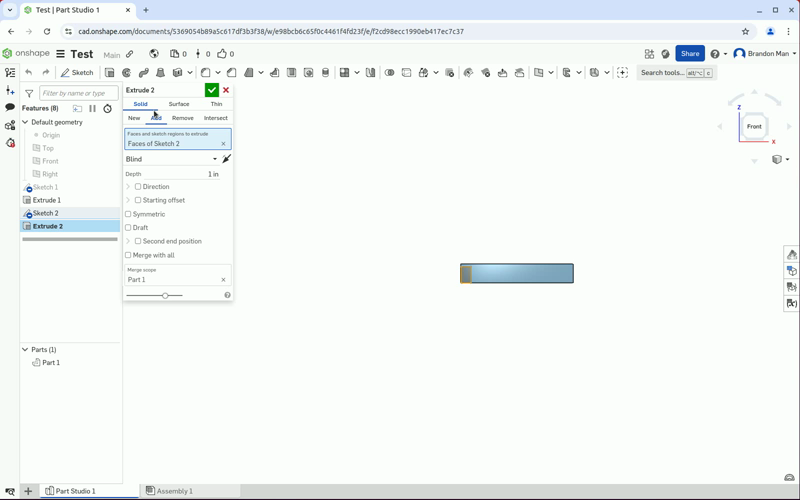
mouse_move(186, 120)
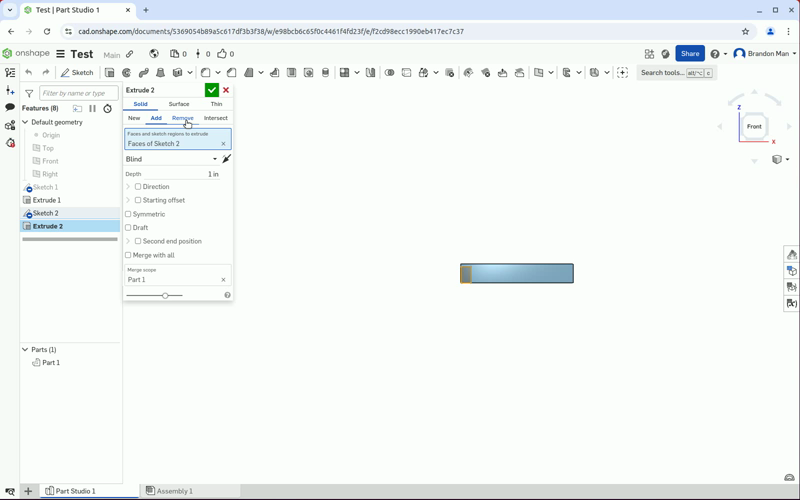
click(186, 120)
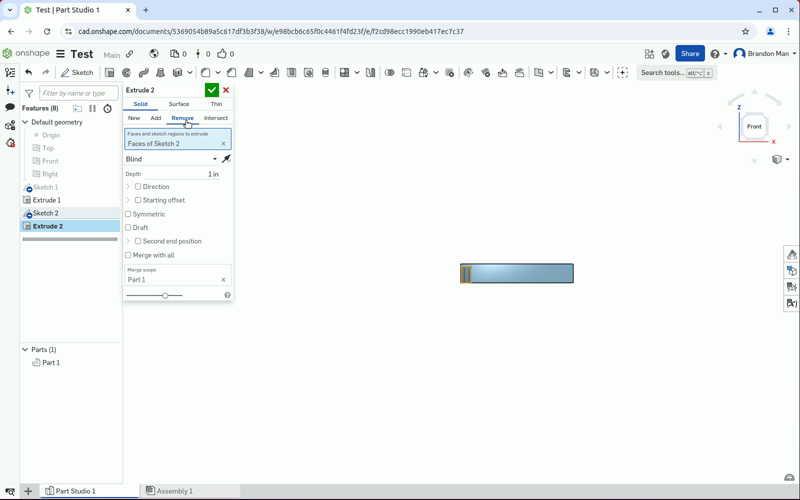
key(tab, 4)
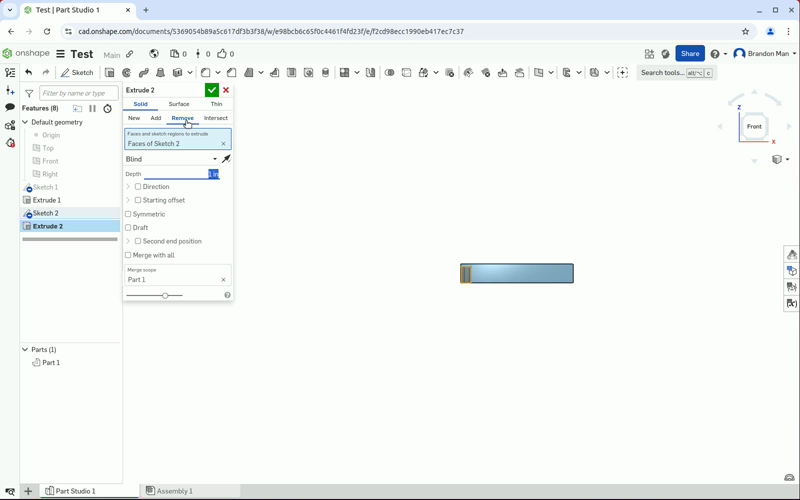
text(0.241)
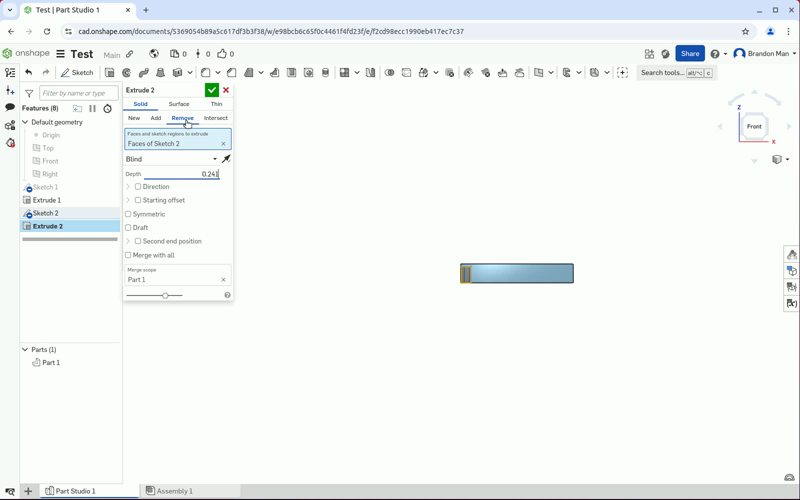
key(tab, 6)
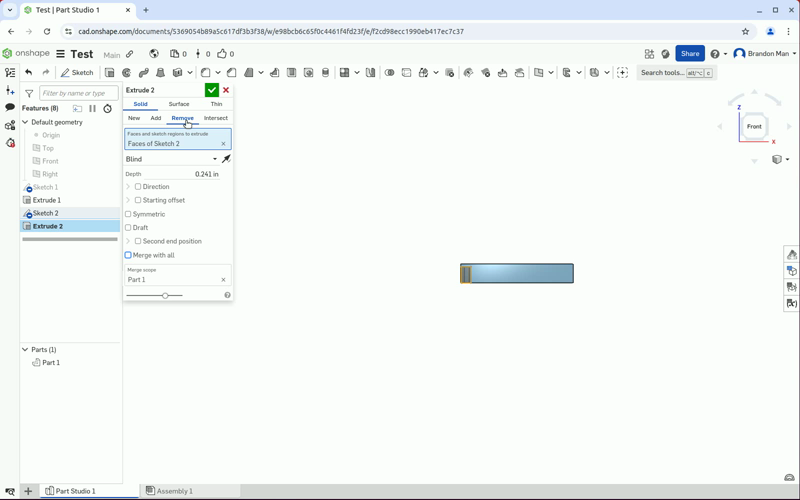
key(space)
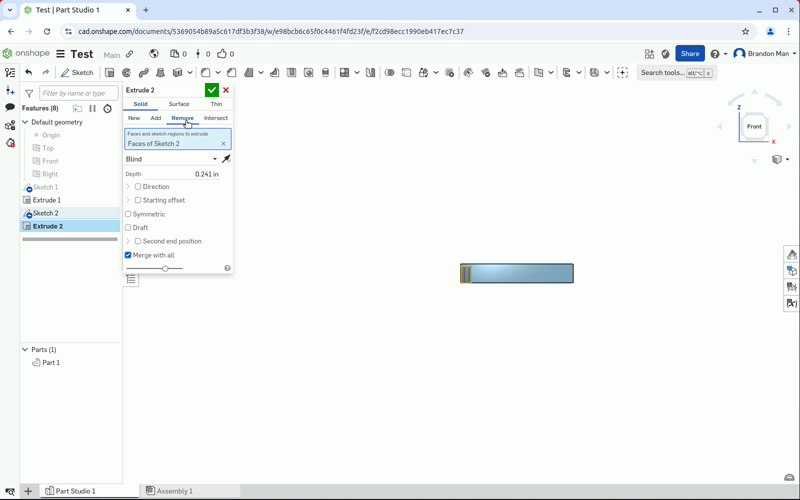
key(enter)
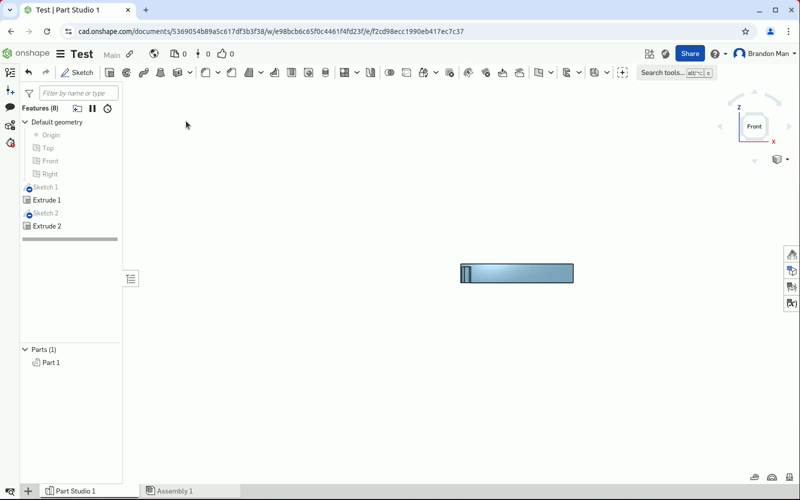
key(shift+h)
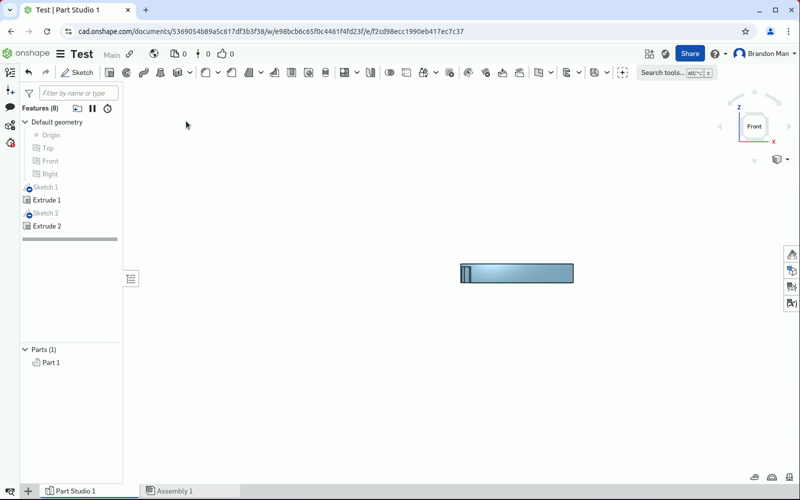
key(shift+h)
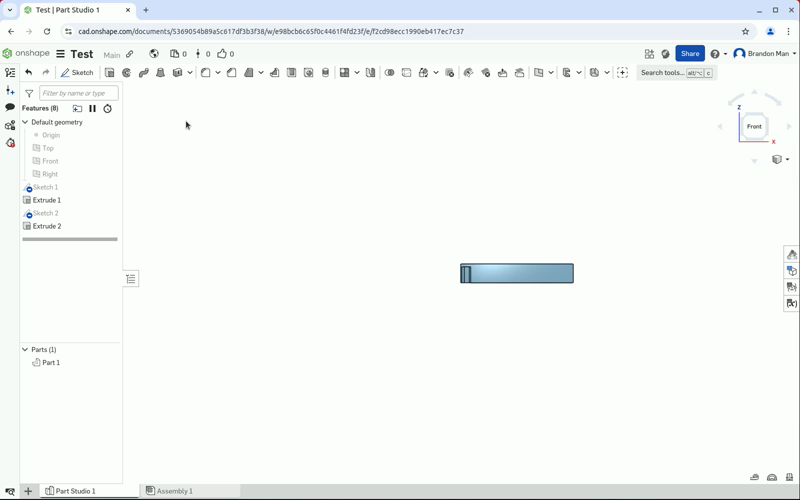
mouse_move(73, 189)
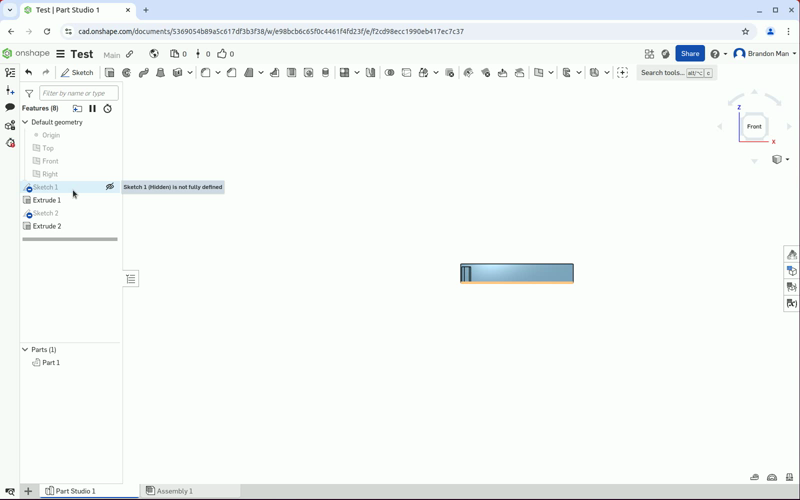
click(73, 189)
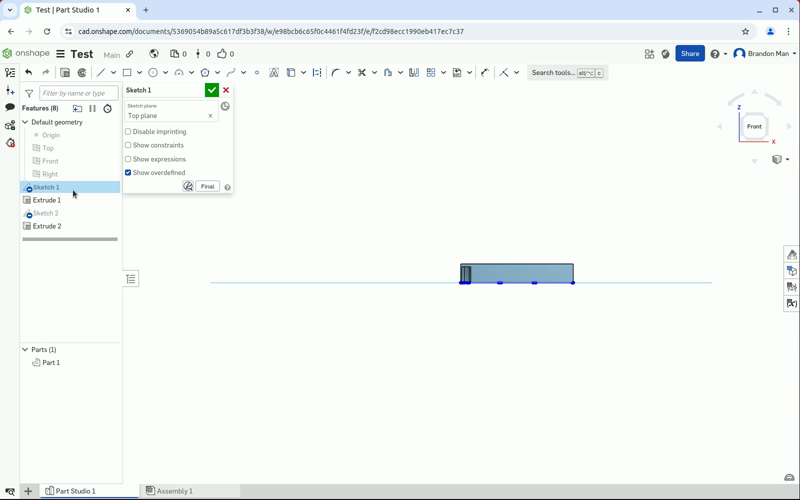
mouse_move(229, 92)
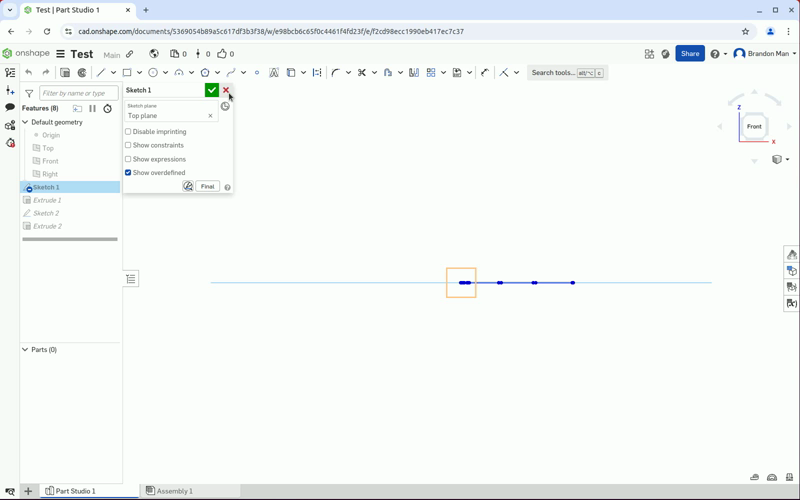
click(229, 92)
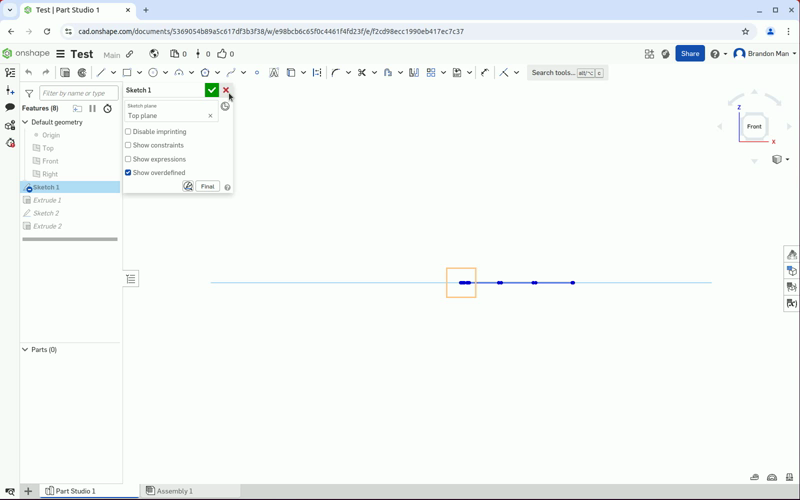
key(shift+s)
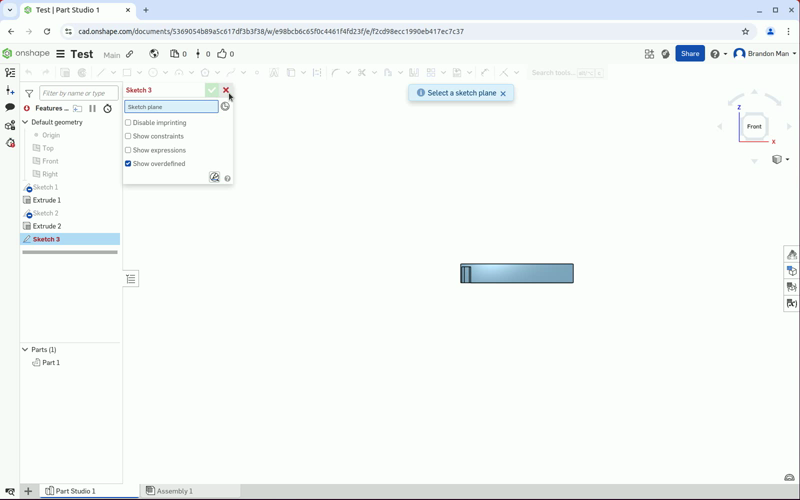
mouse_move(73, 163)
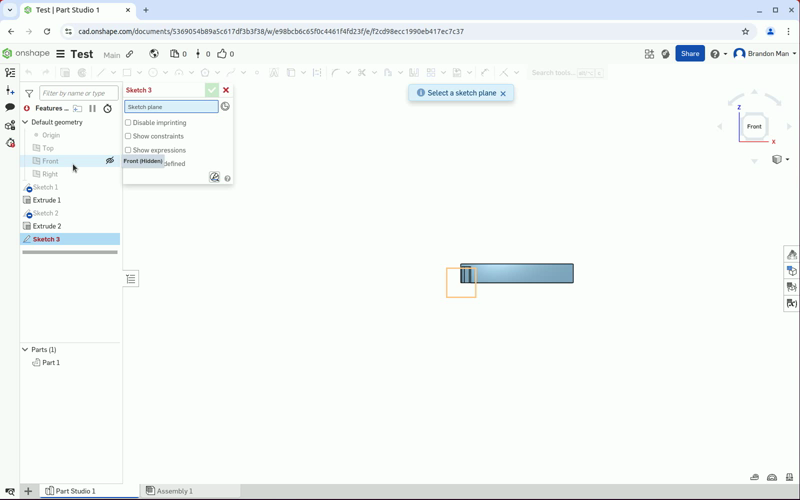
click(73, 163)
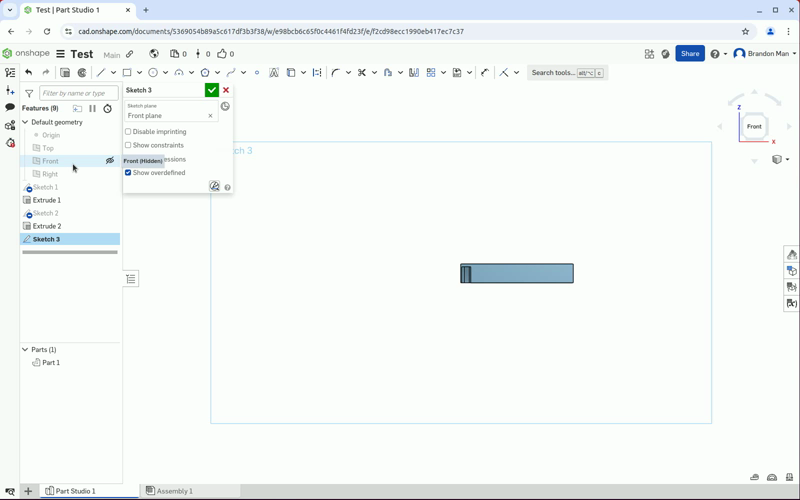
mouse_move(73, 352)
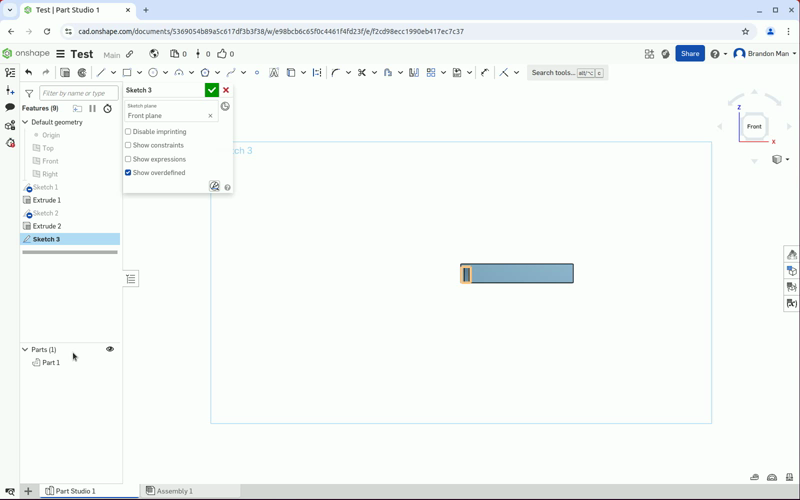
key(y)
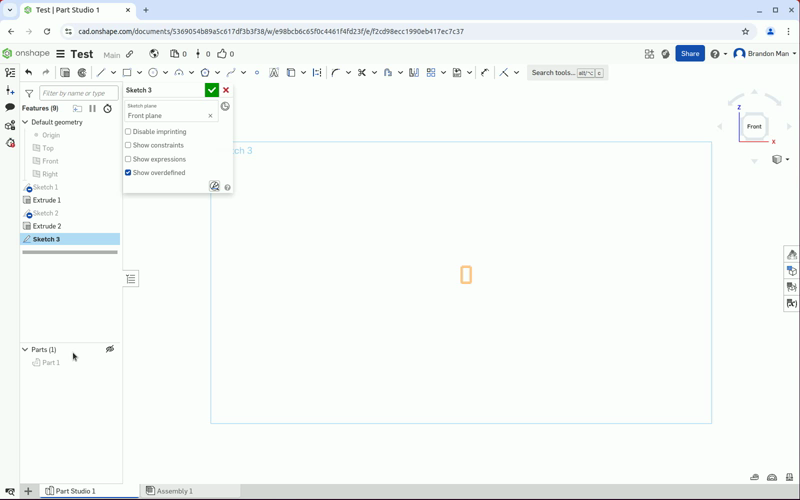
key(l)
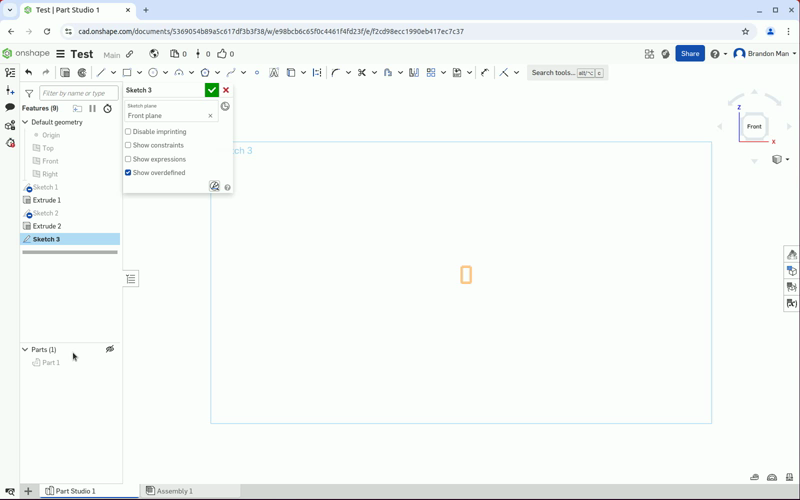
key_down(shift)
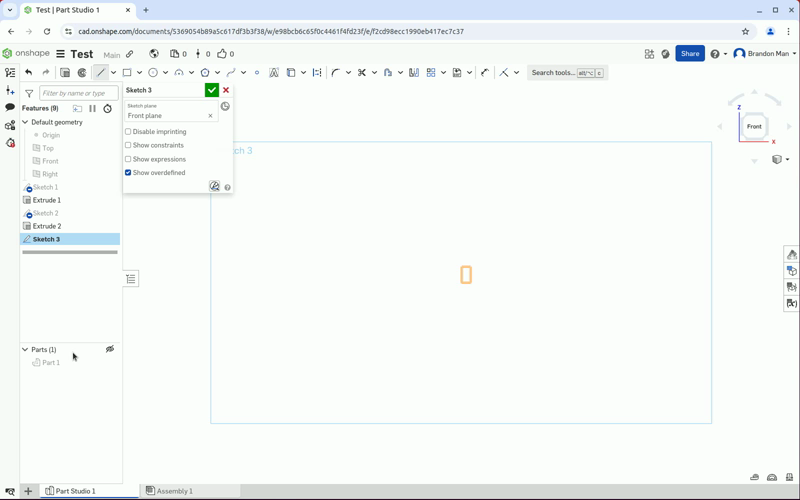
mouse_move(562, 282)
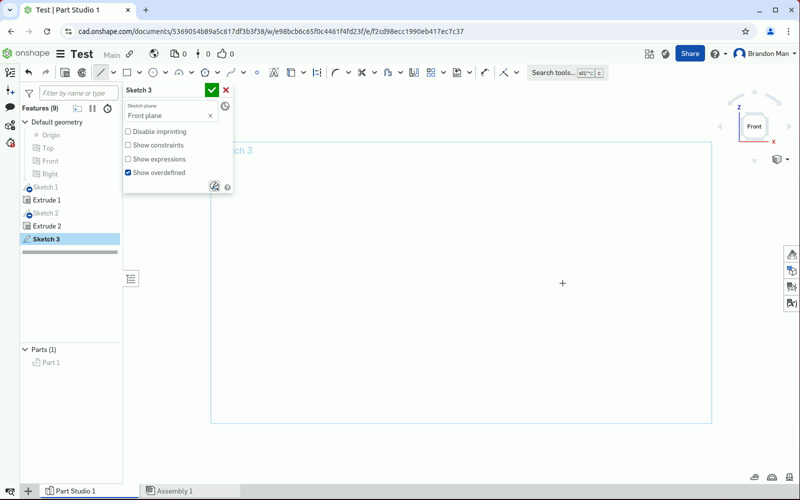
click(562, 282)
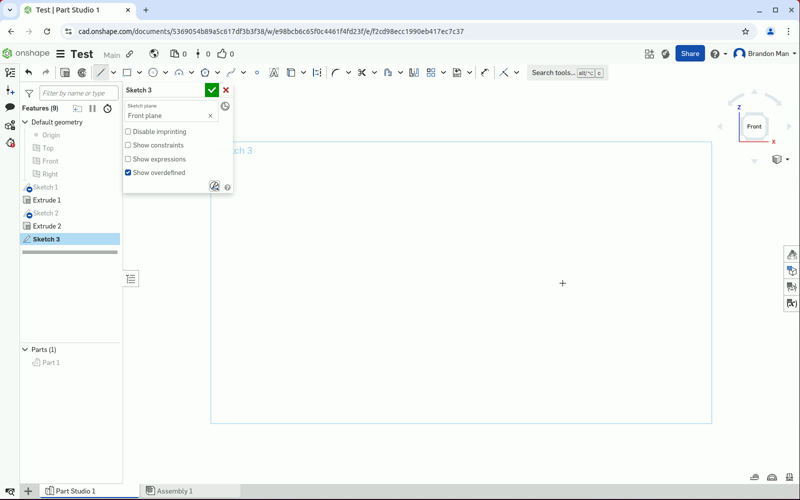
key_up(shift)
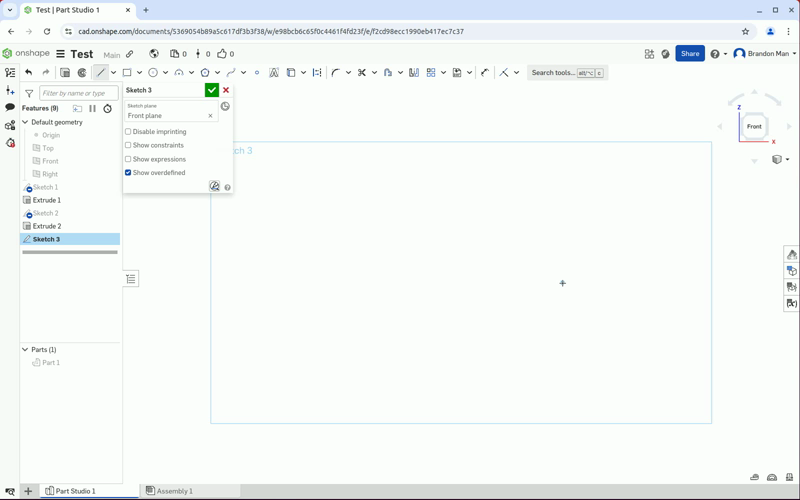
key_down(shift)
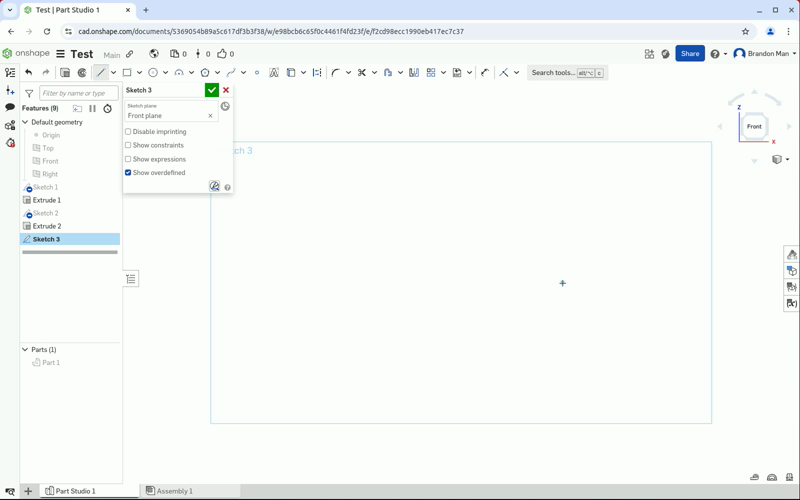
mouse_move(589, 282)
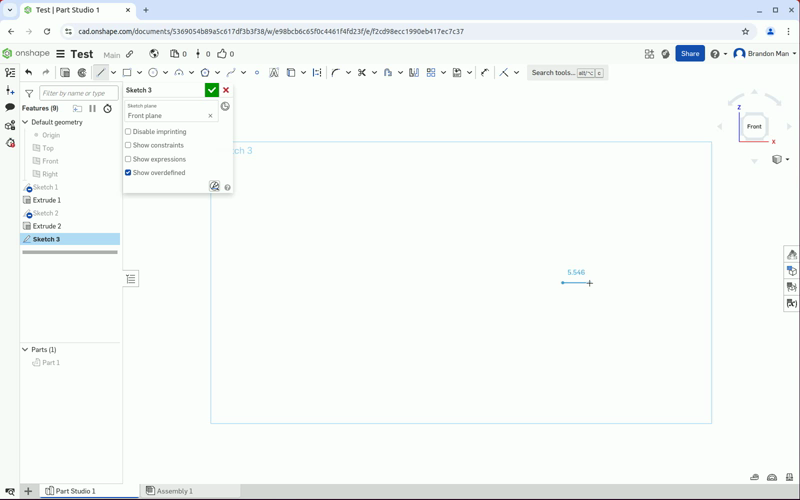
mouse_move(571, 282)
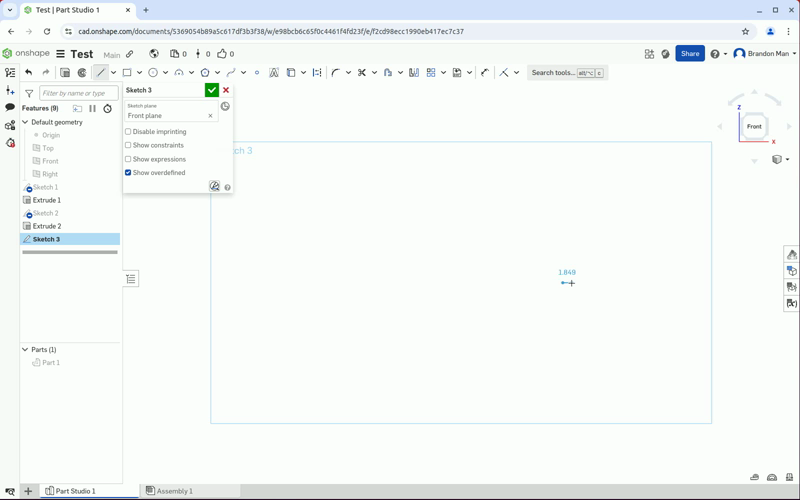
click(571, 282)
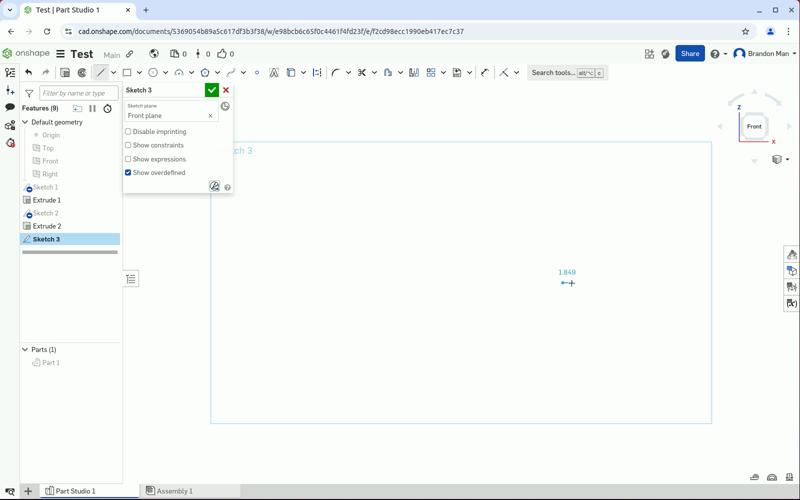
key_up(shift)
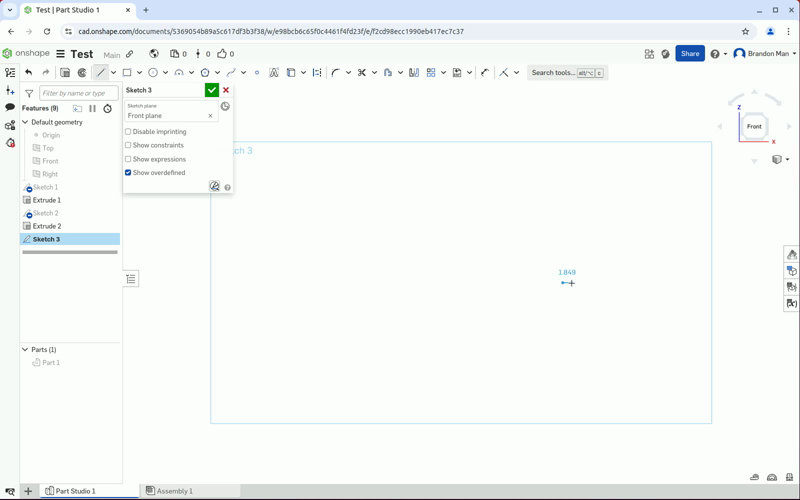
key_down(shift)
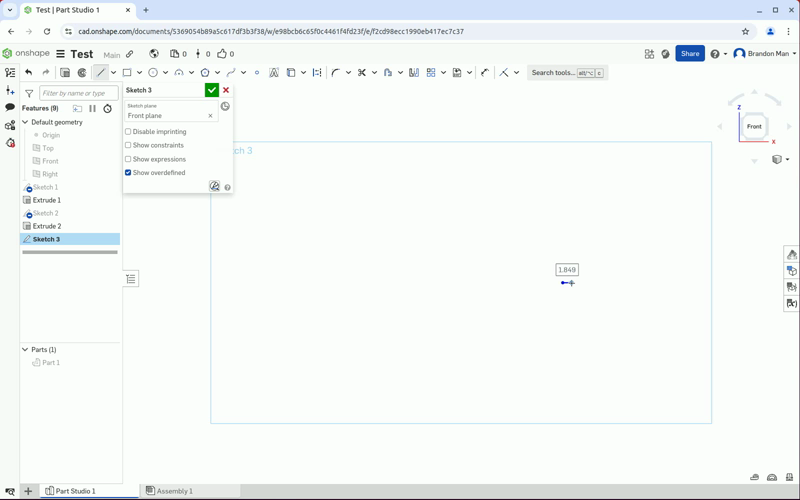
mouse_move(589, 282)
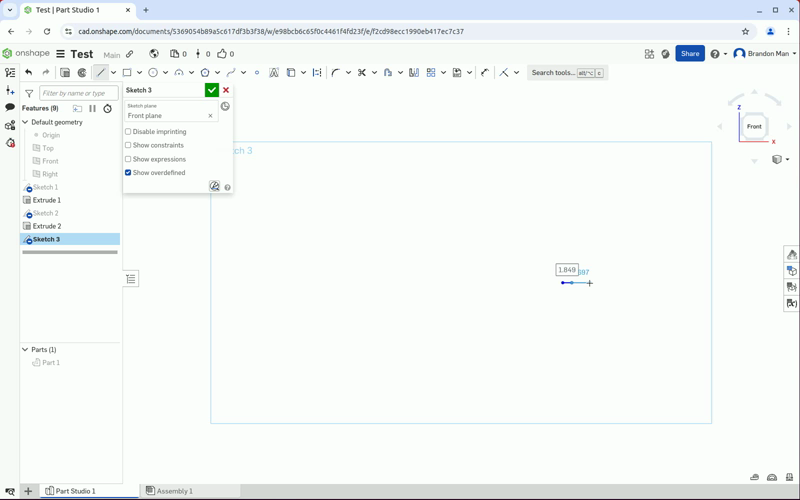
mouse_move(571, 266)
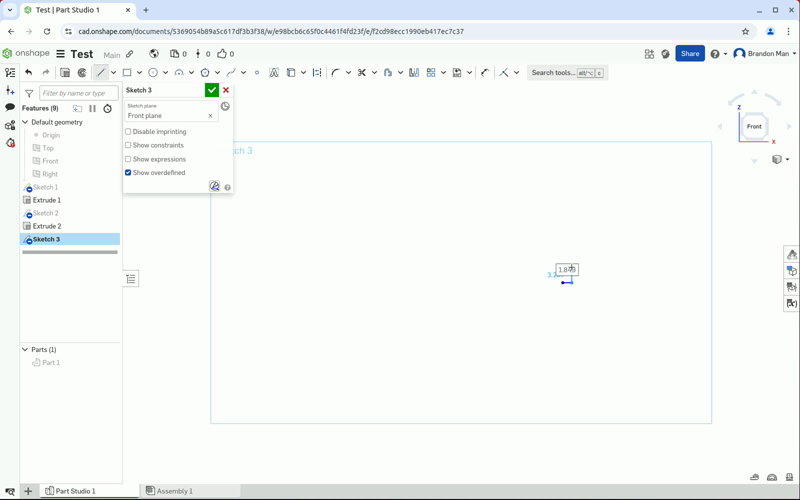
click(571, 266)
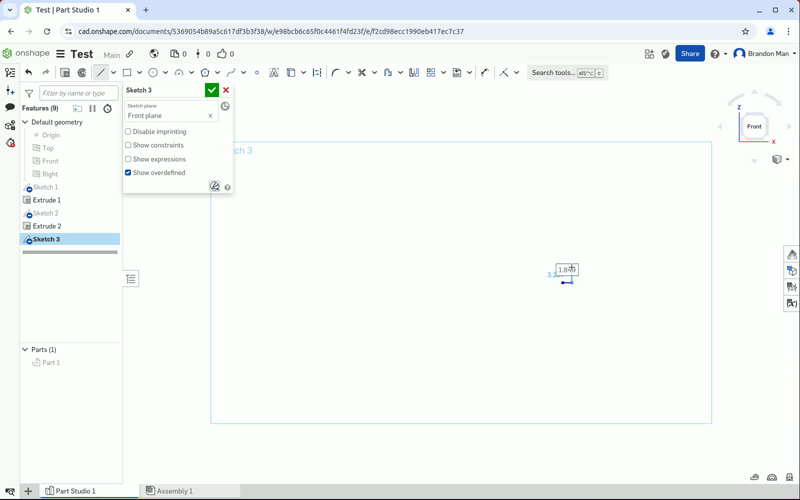
key_up(shift)
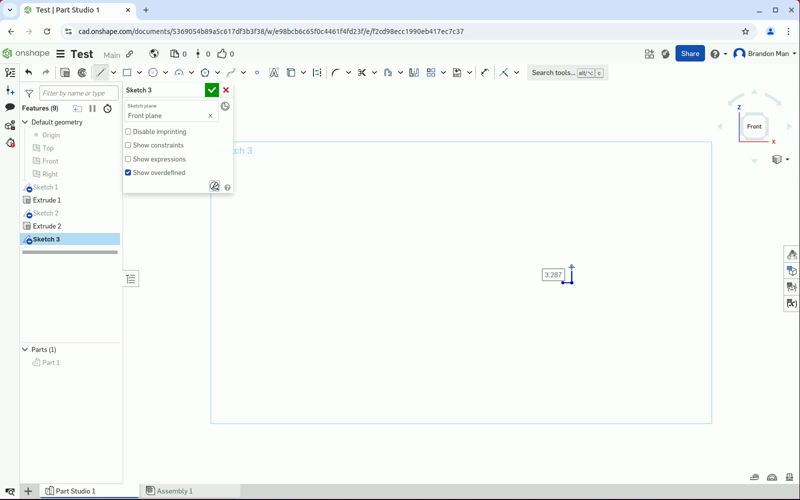
key_down(shift)
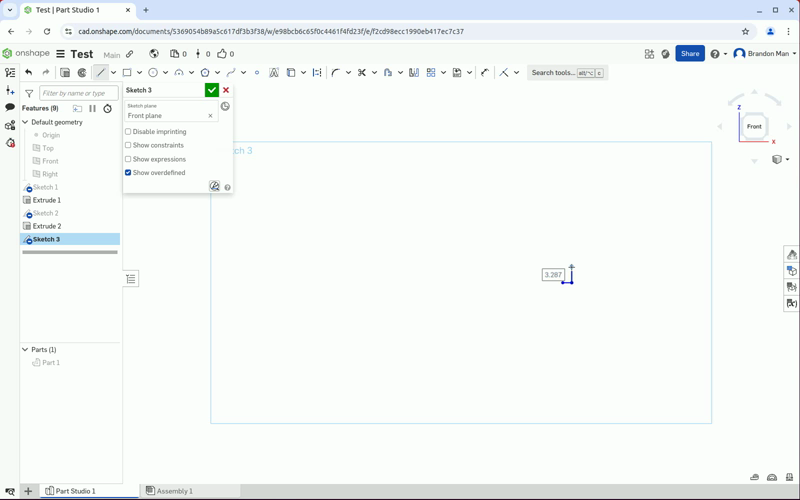
mouse_move(589, 266)
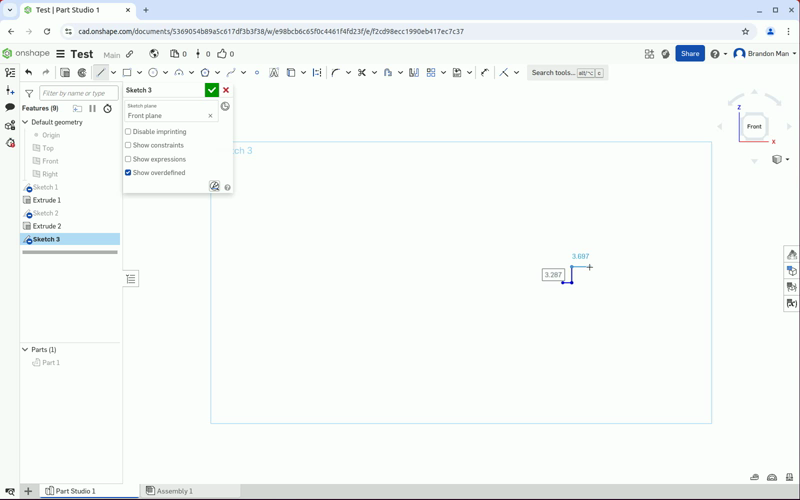
mouse_move(562, 266)
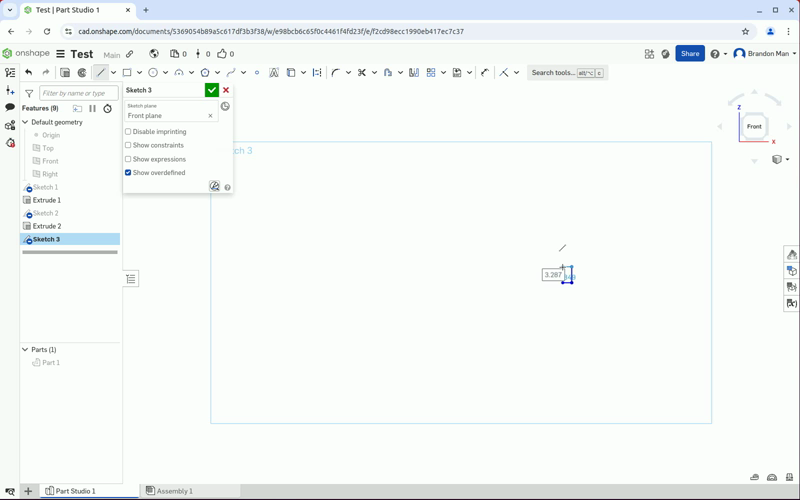
click(562, 266)
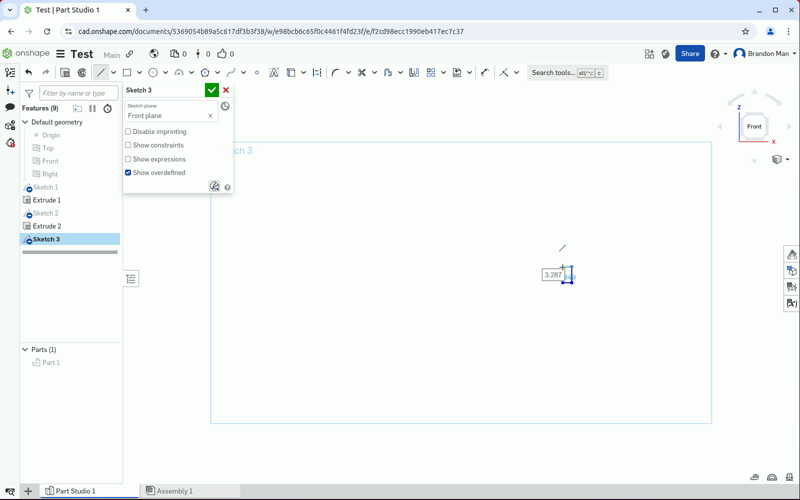
key_up(shift)
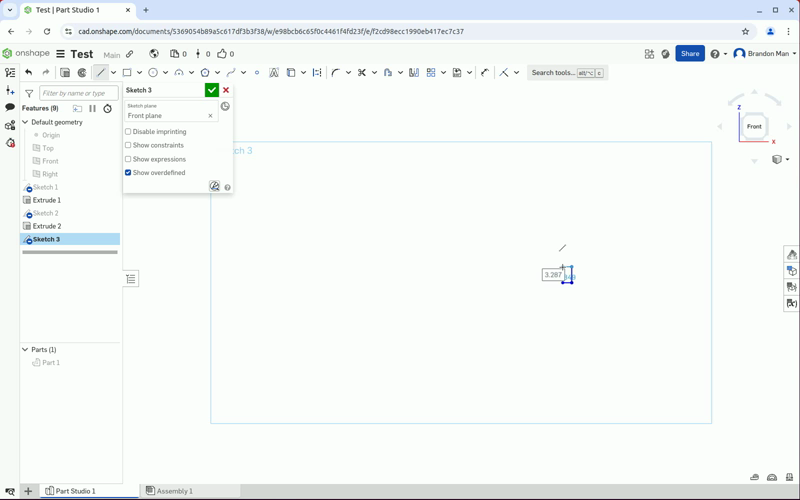
mouse_move(589, 266)
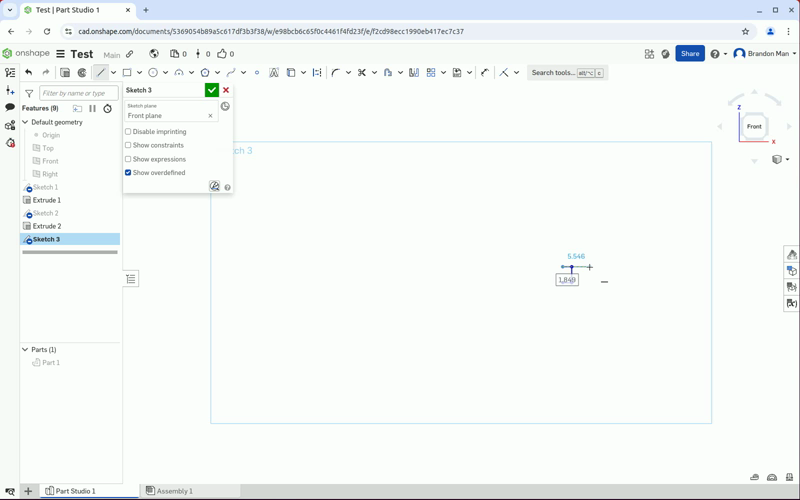
key_down(shift)
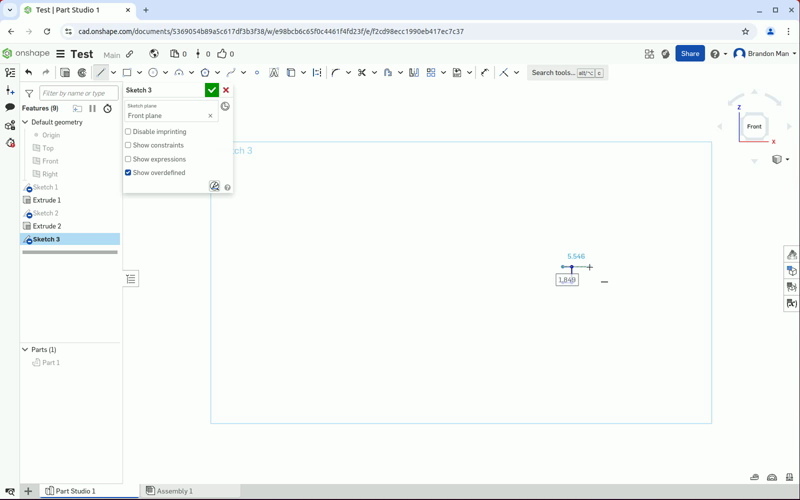
mouse_move(562, 282)
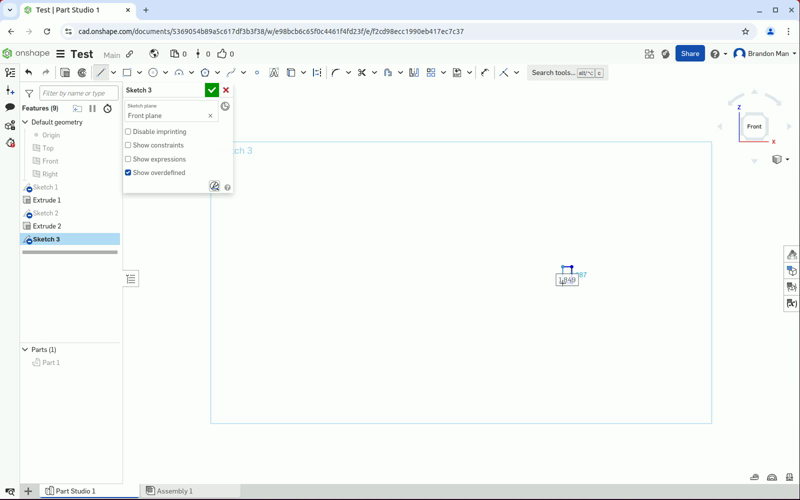
key_up(shift)
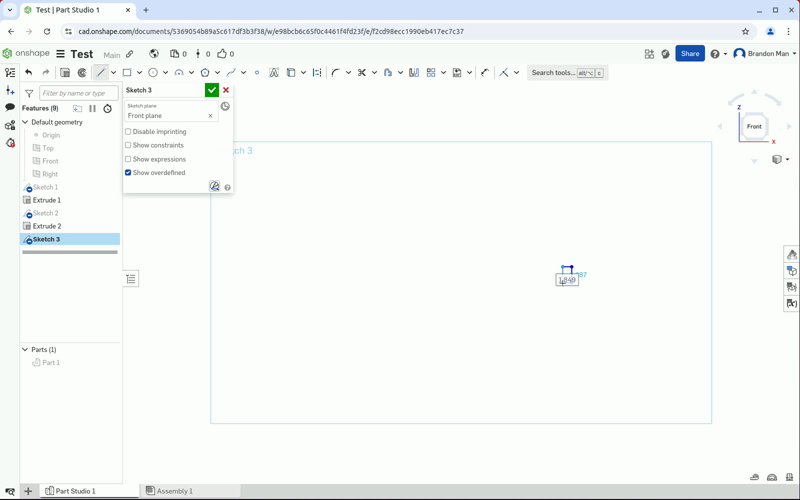
click(562, 282)
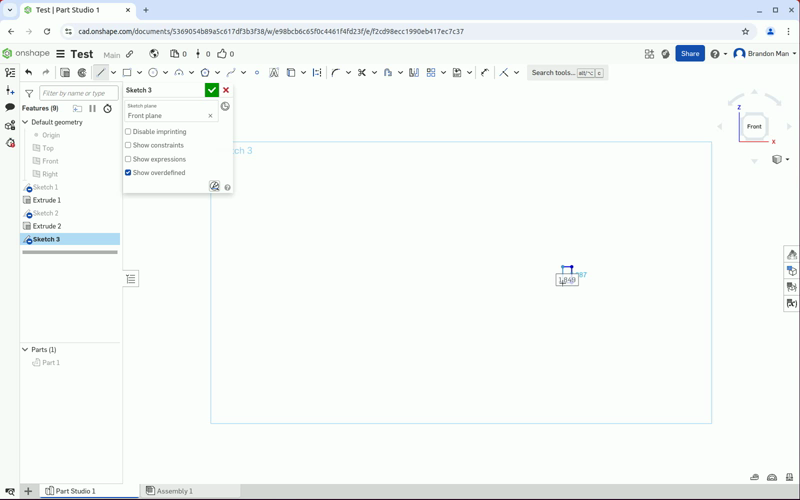
key(esc)
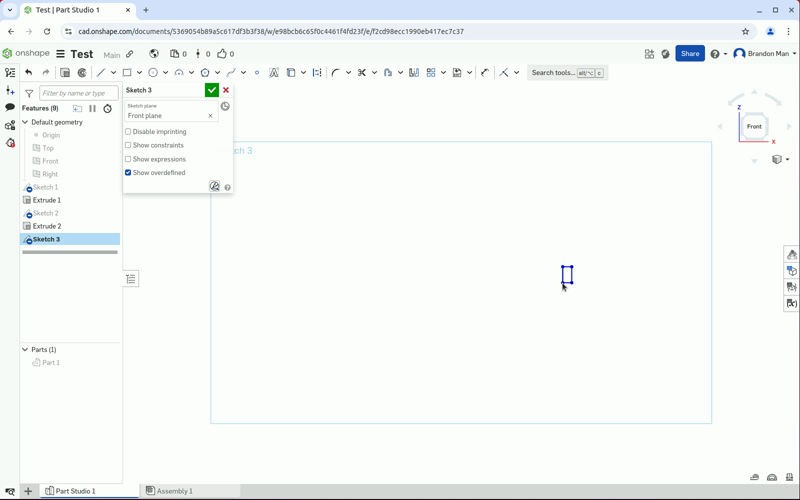
mouse_move(570, 274)
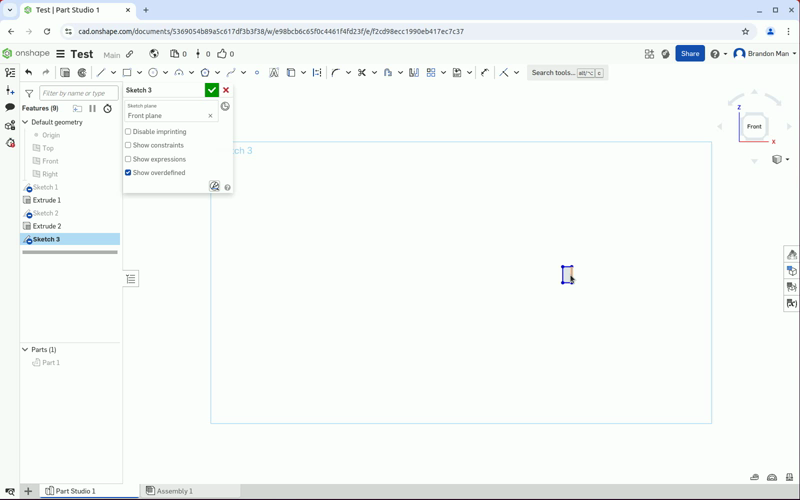
scroll(6)
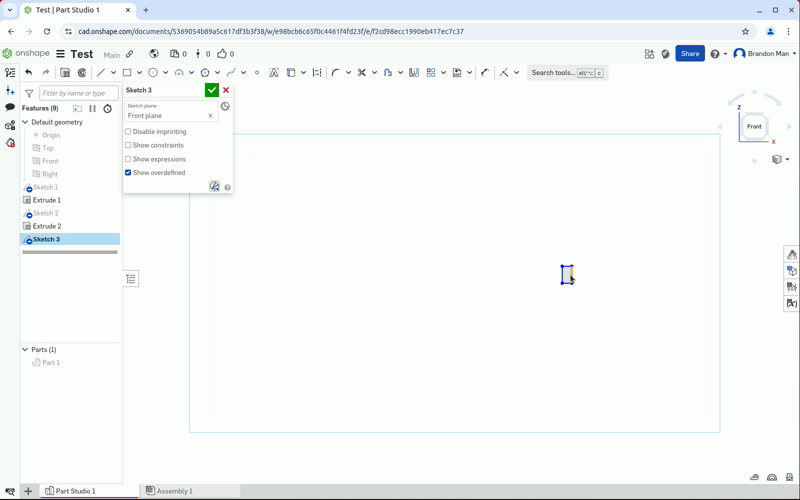
scroll(6)
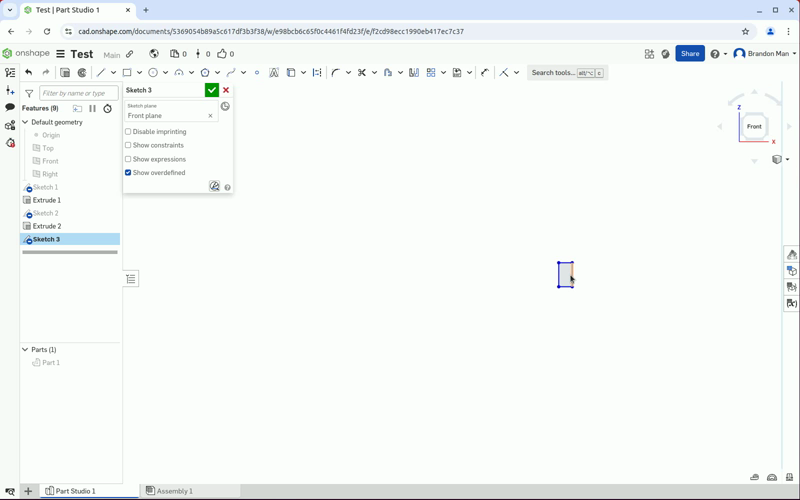
scroll(6)
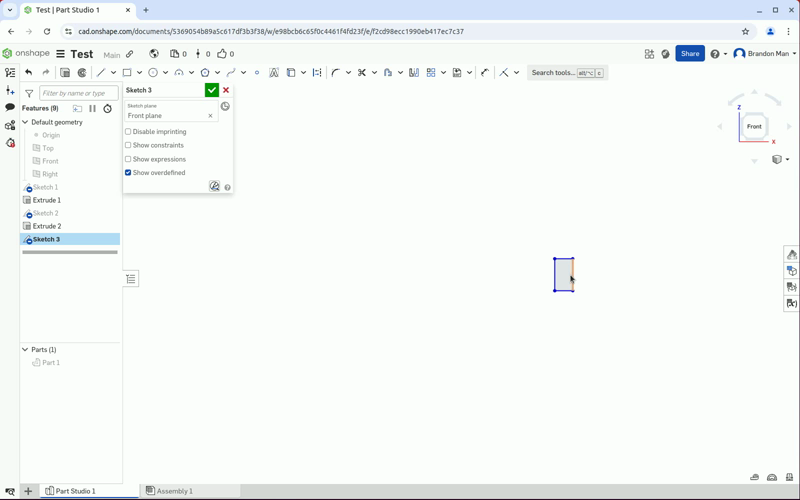
scroll(6)
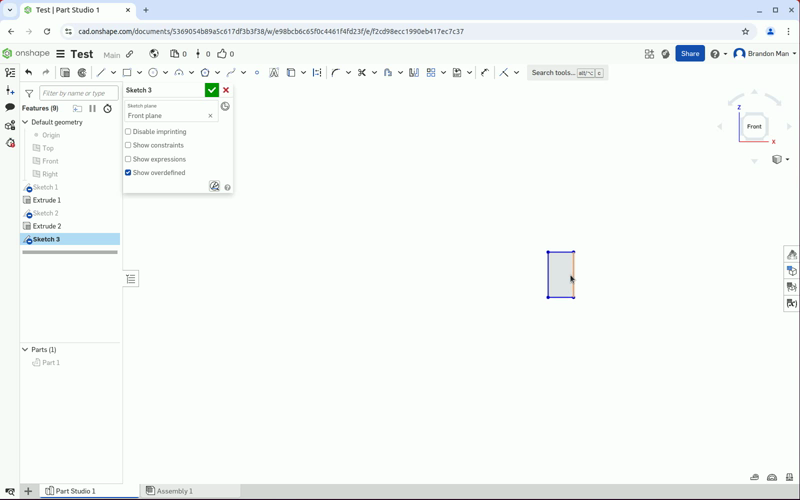
scroll(6)
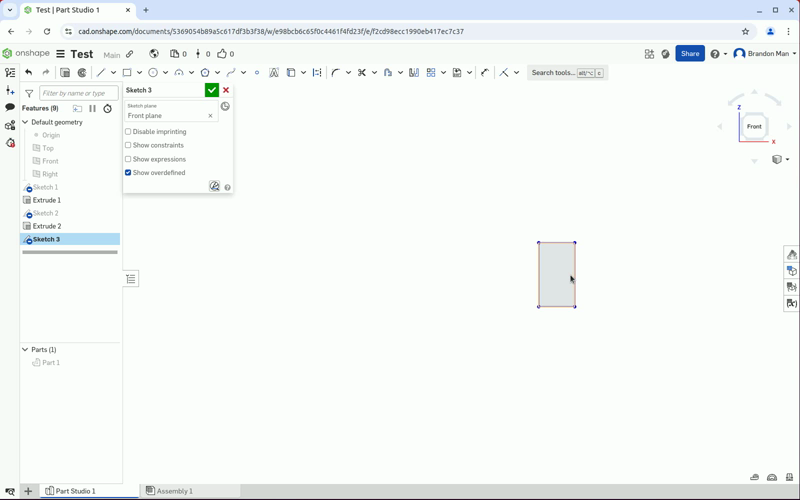
scroll(6)
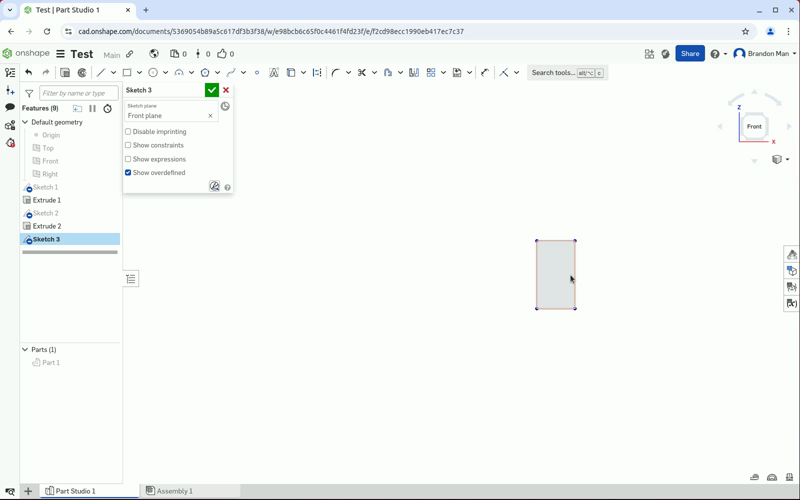
scroll(6)
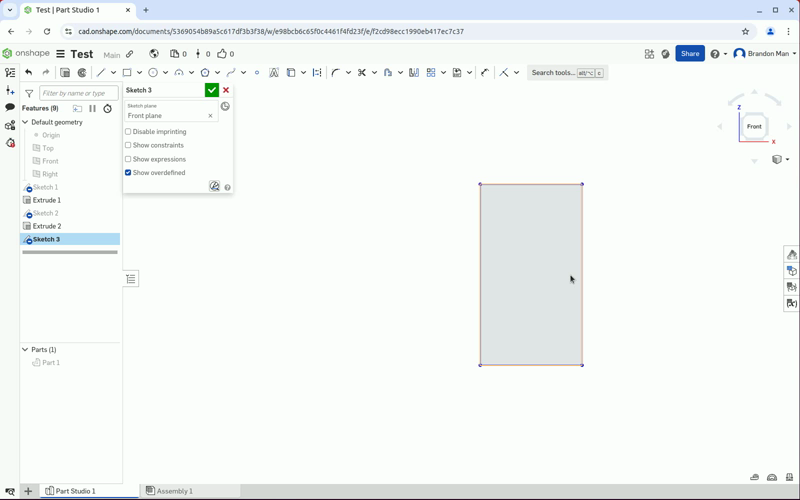
click(570, 274)
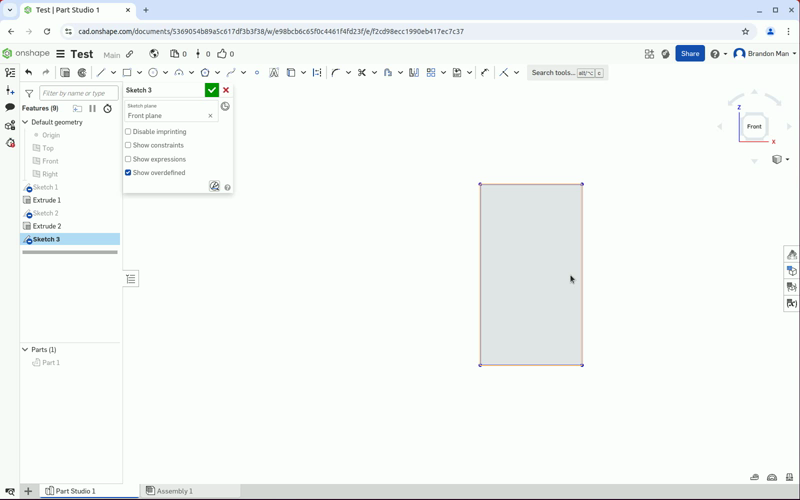
scroll(-6)
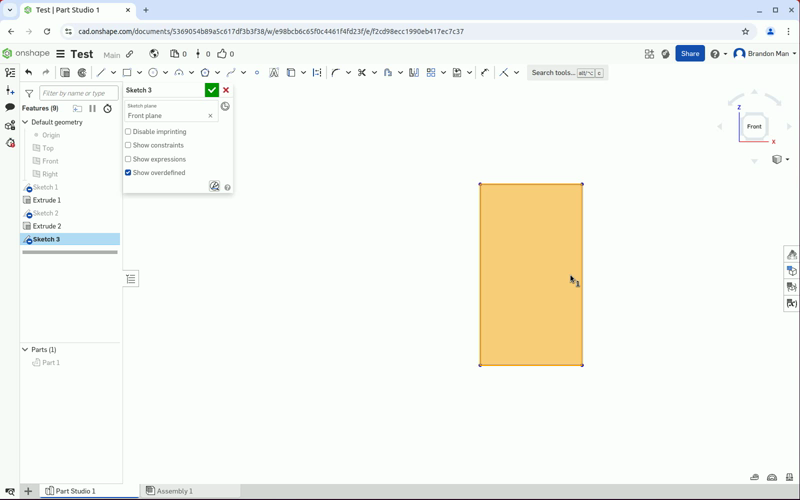
scroll(-6)
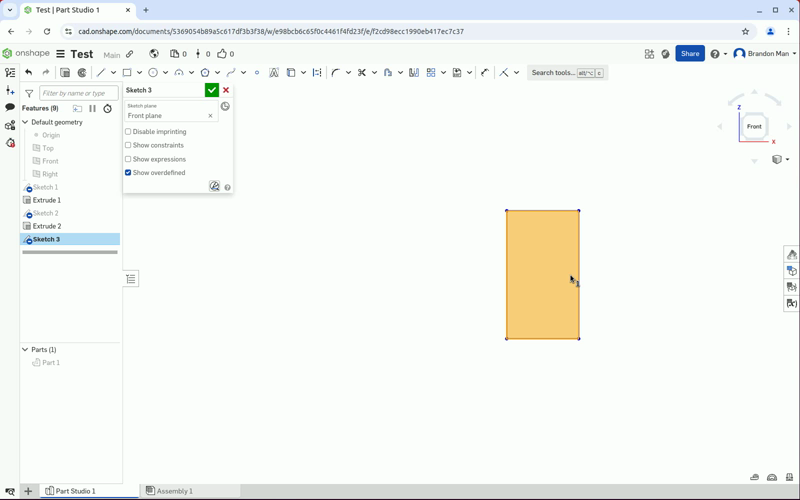
scroll(-6)
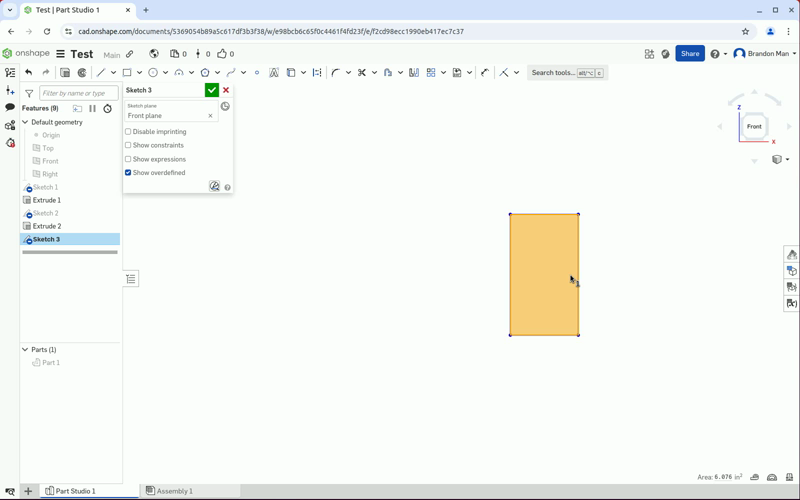
scroll(-6)
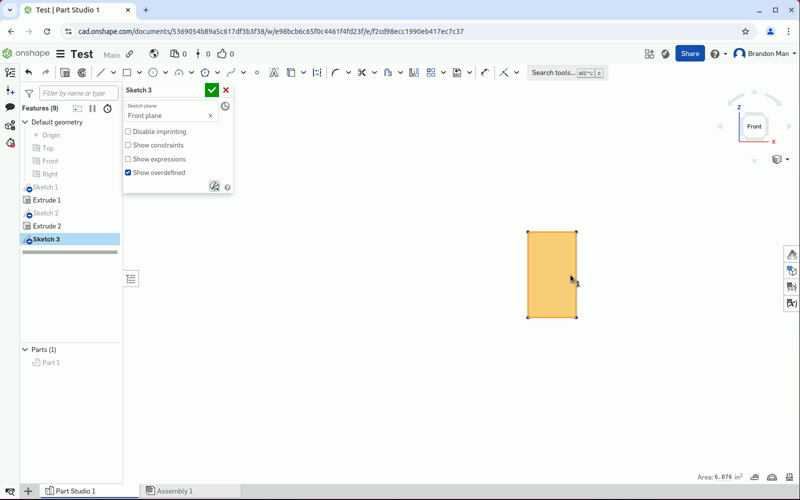
scroll(-6)
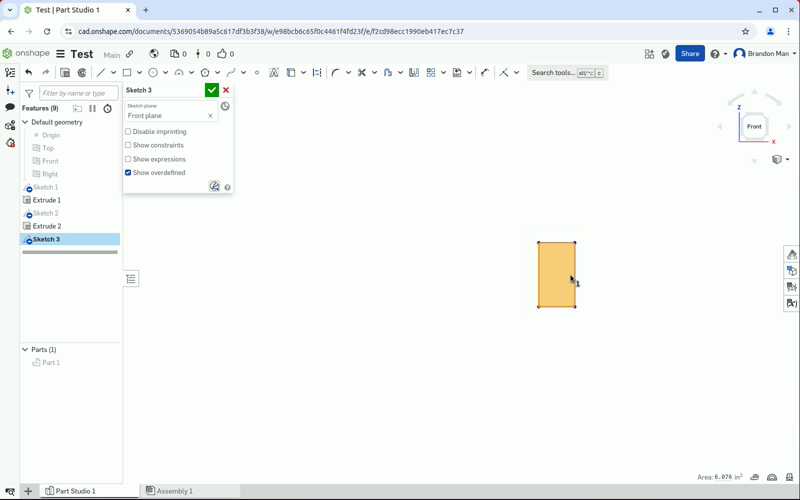
scroll(-6)
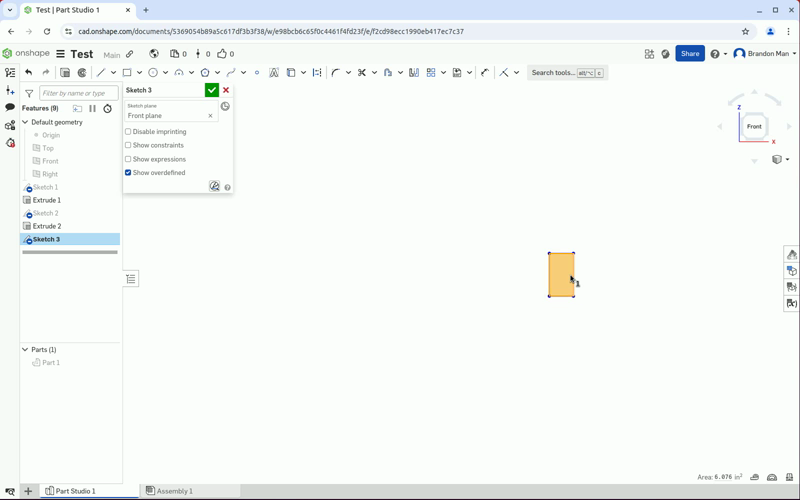
scroll(-6)
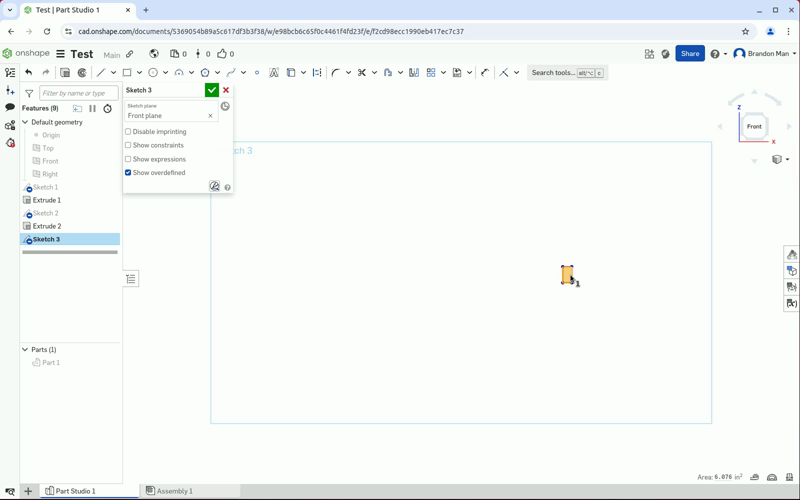
mouse_move(73, 352)
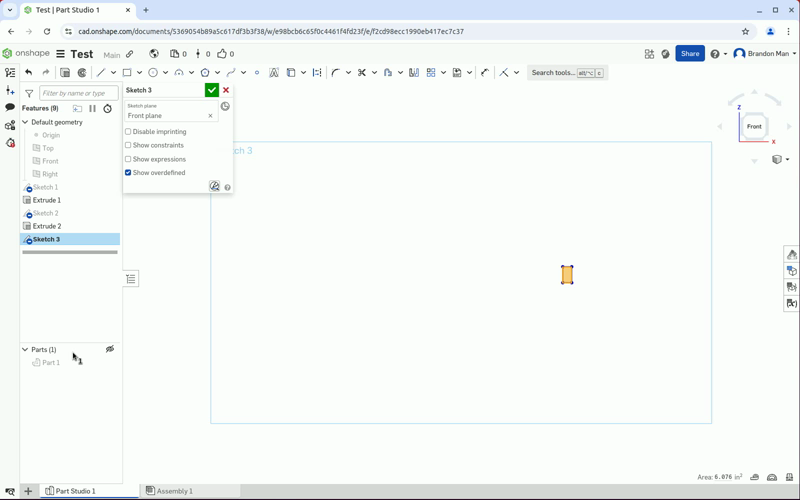
key(shift+y)
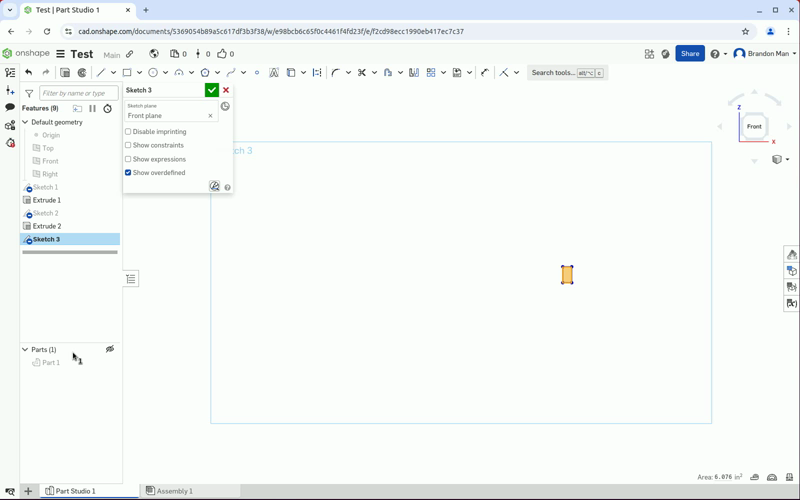
key(shift+e)
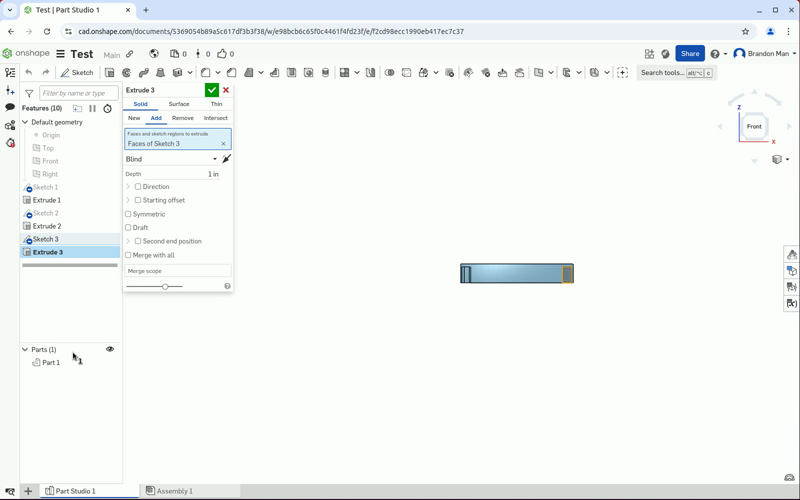
mouse_move(143, 106)
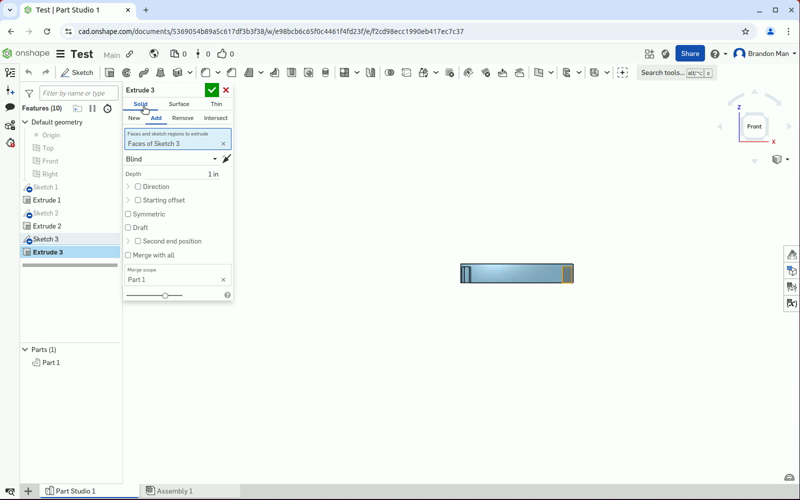
click(143, 106)
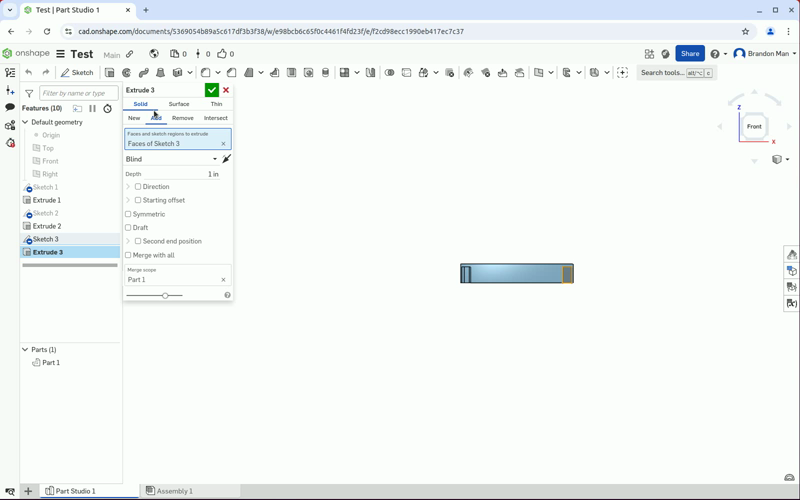
mouse_move(186, 120)
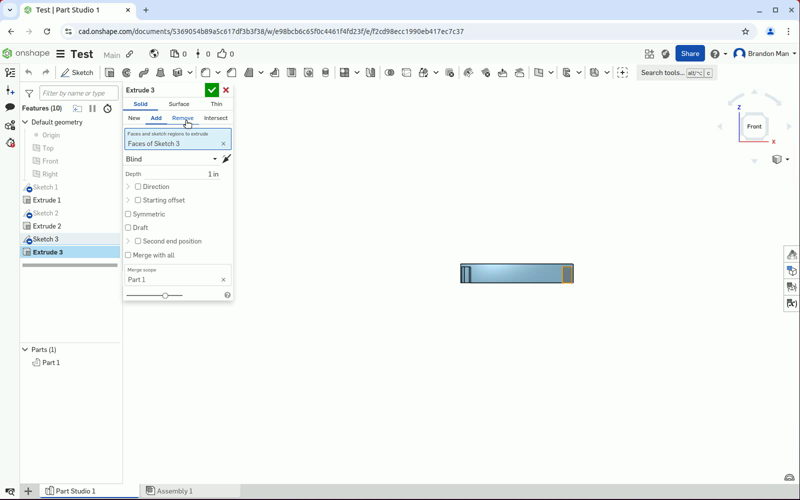
click(186, 120)
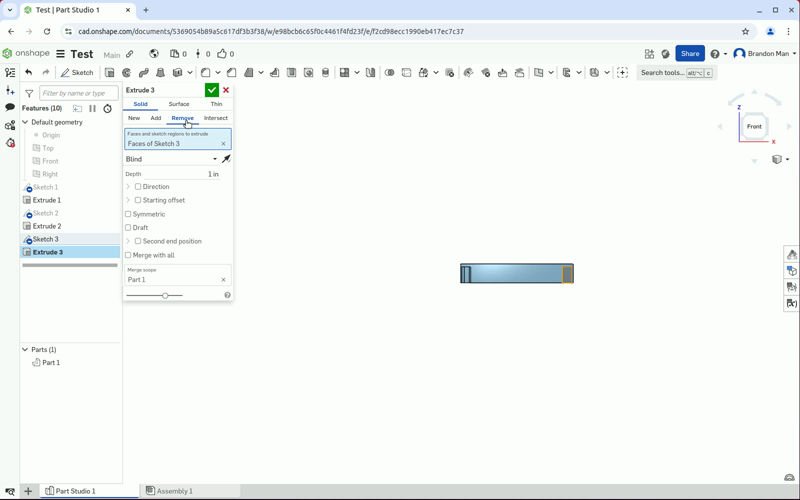
key(tab, 4)
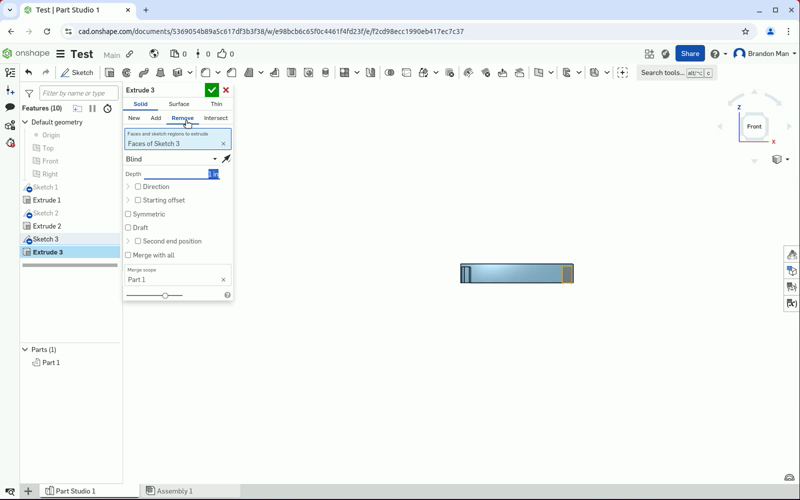
text(0.241)
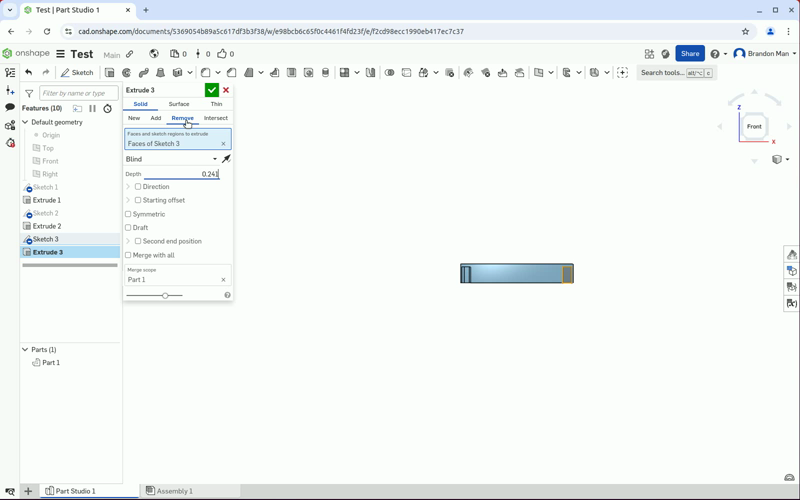
key(tab, 6)
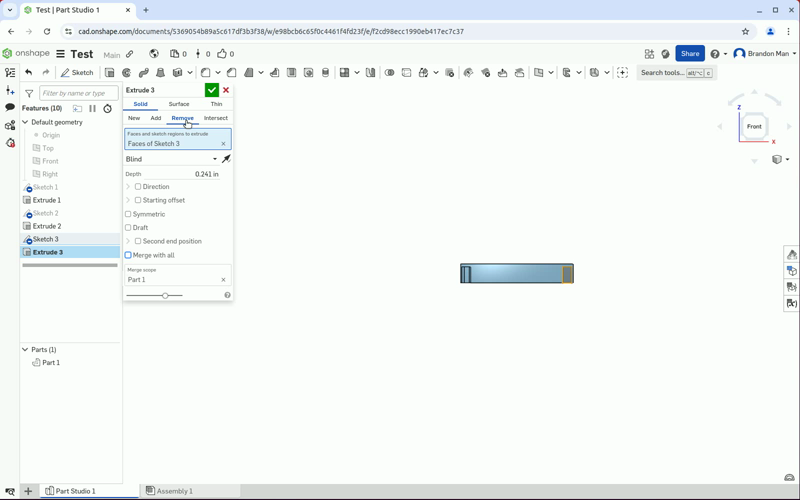
key(space)
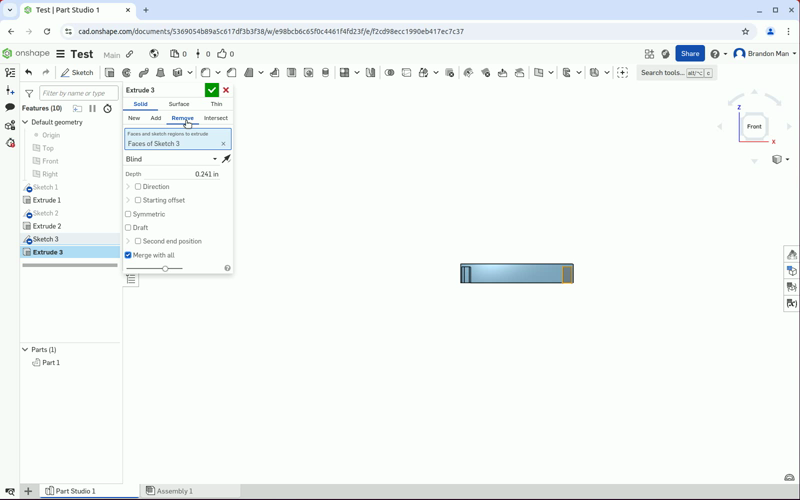
key(enter)
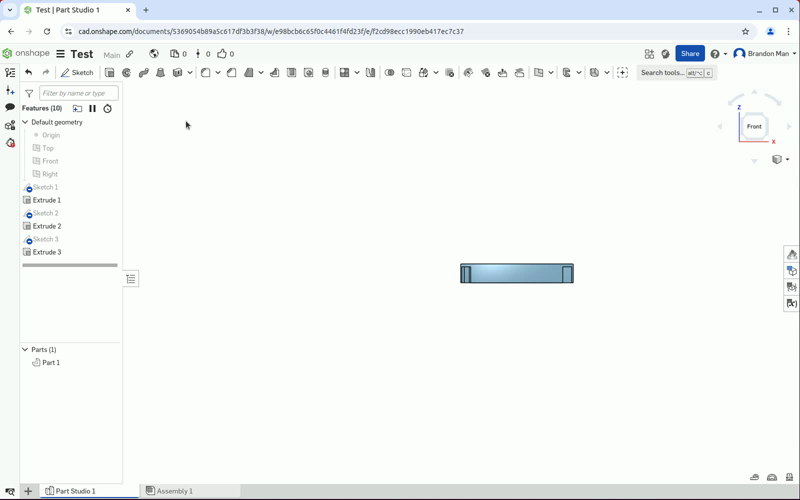
key(shift+h)
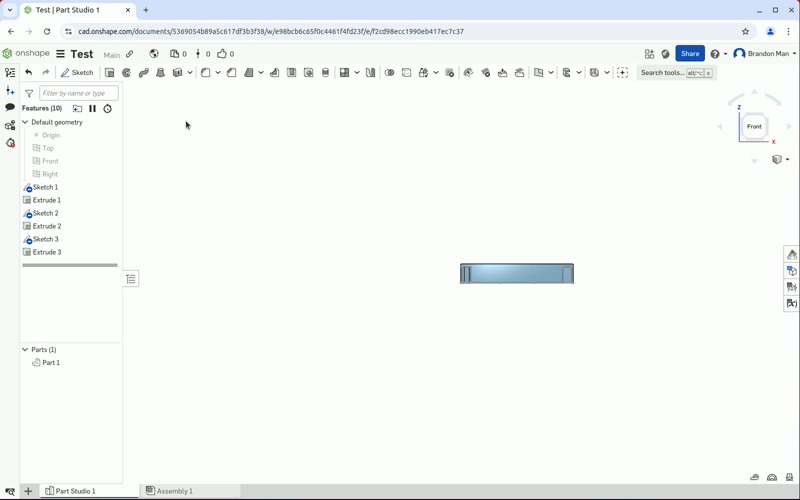
key(shift+h)
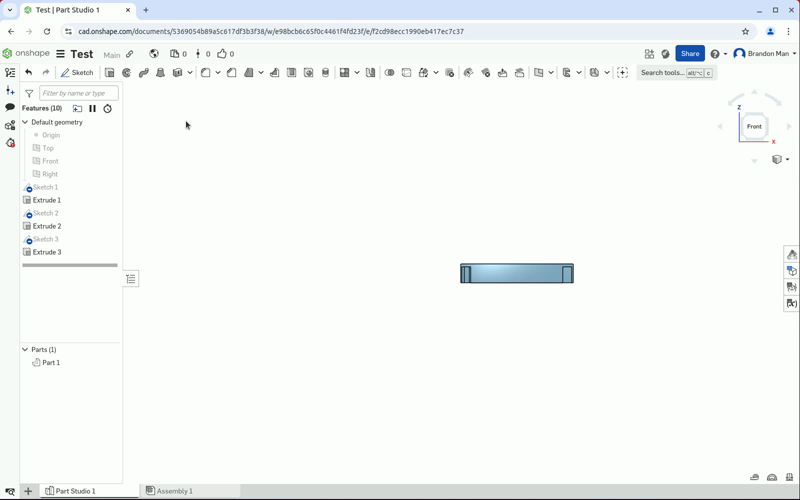
mouse_move(73, 189)
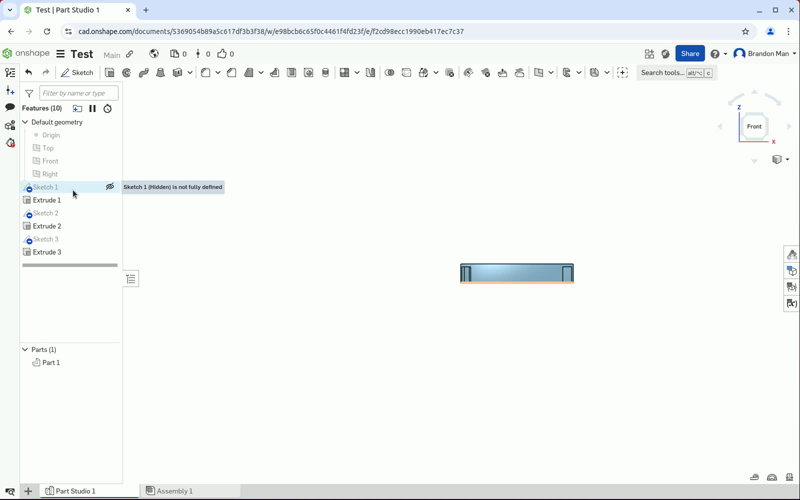
click(73, 189)
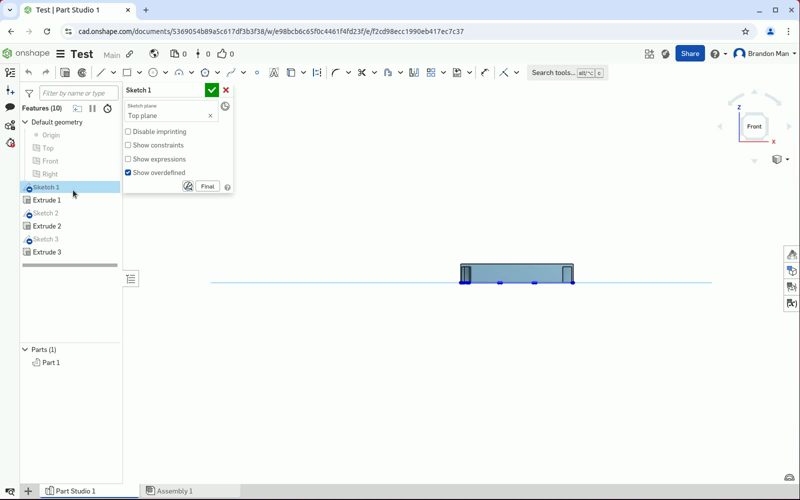
mouse_move(229, 92)
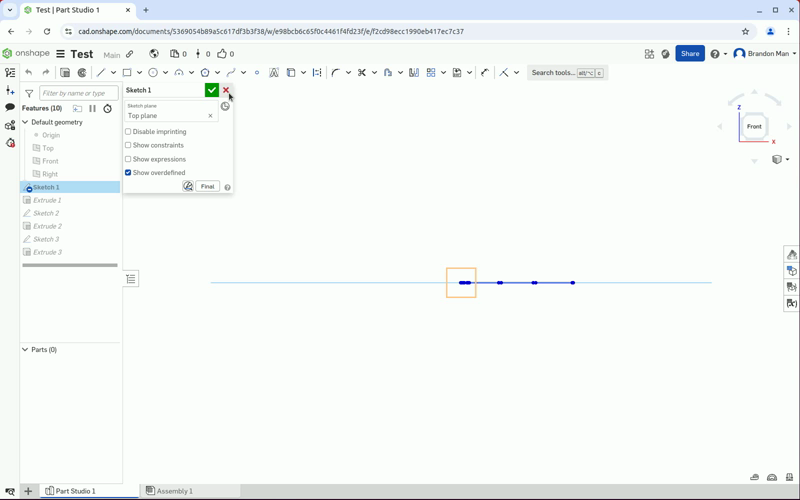
click(229, 92)
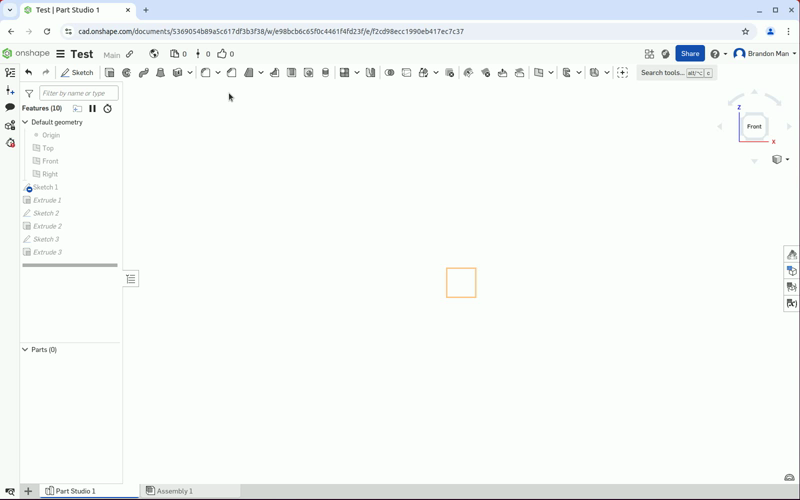
mouse_move(73, 352)
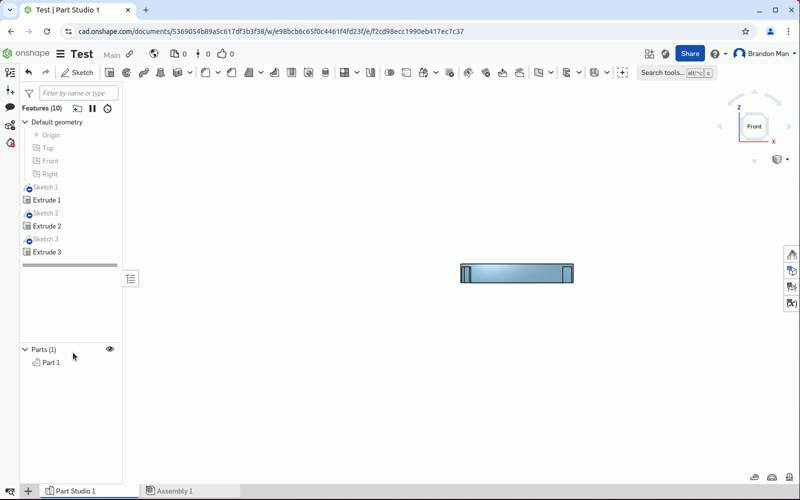
key(y)
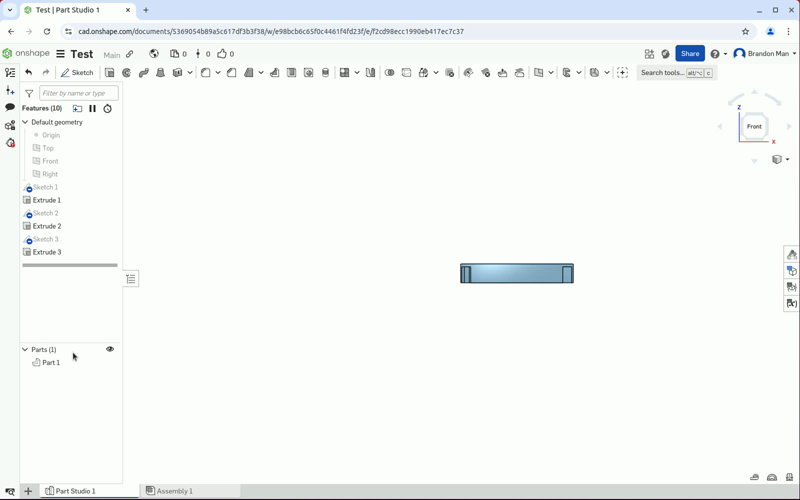
key(shift+p)
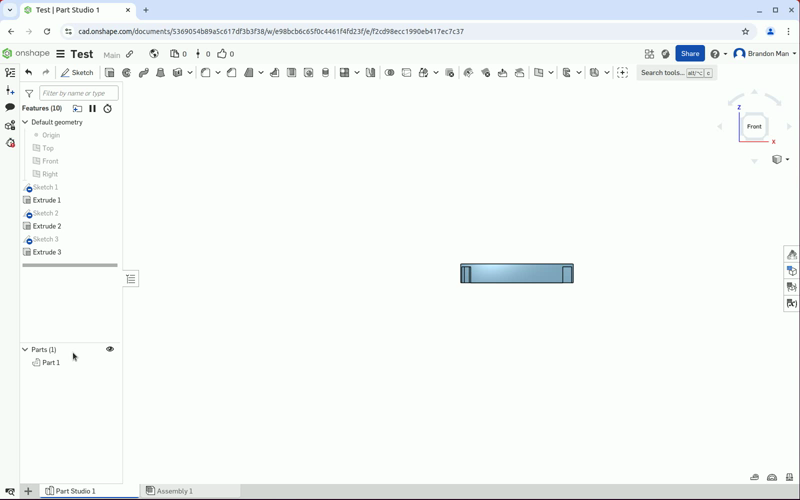
key(space)
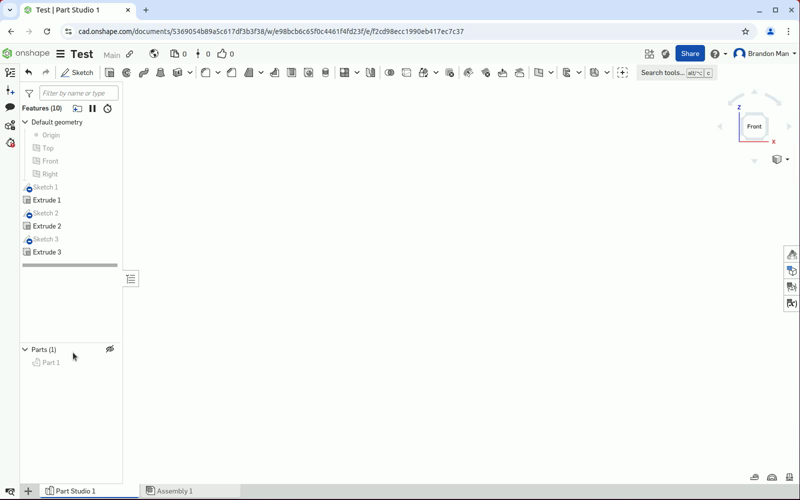
key_down(shift)
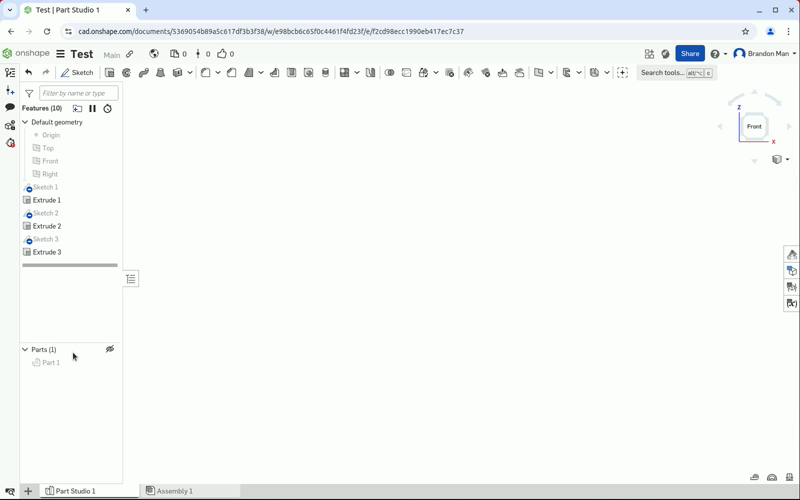
key(down)
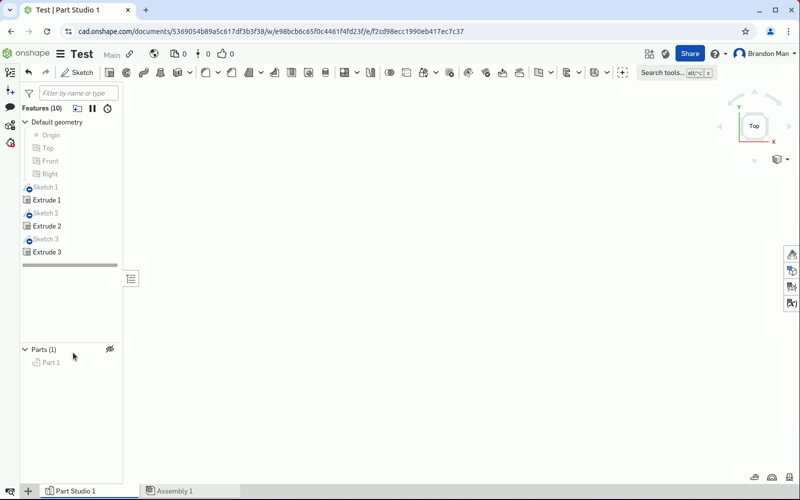
key_up(shift)
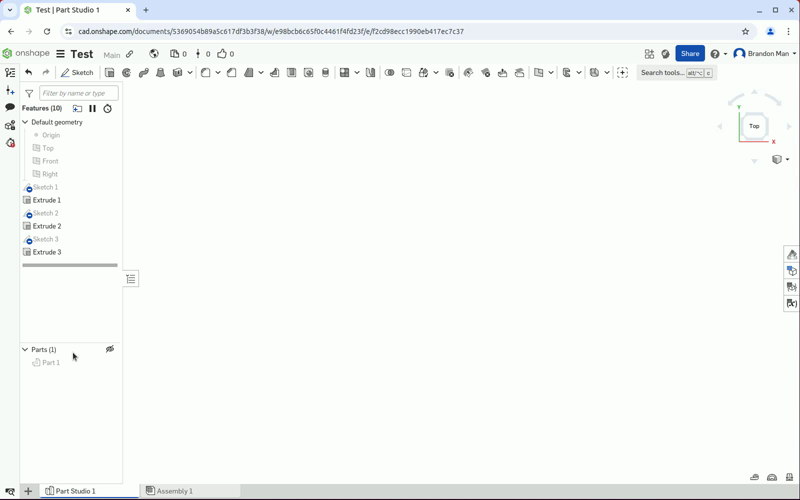
mouse_move(73, 352)
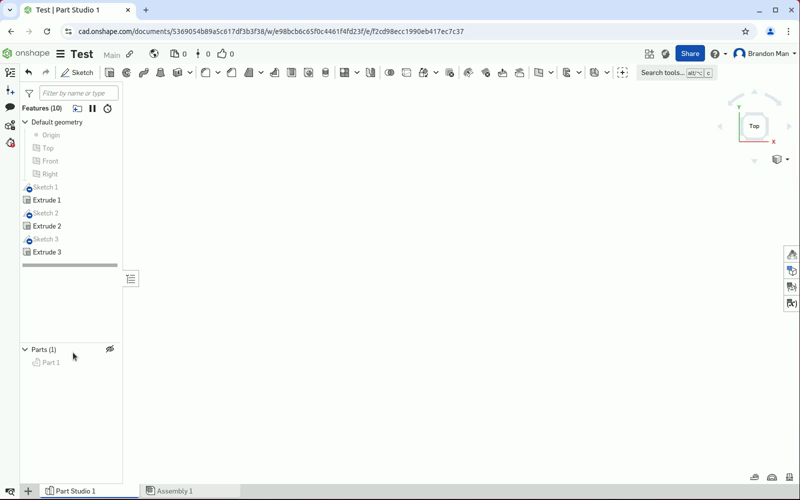
key(shift+y)
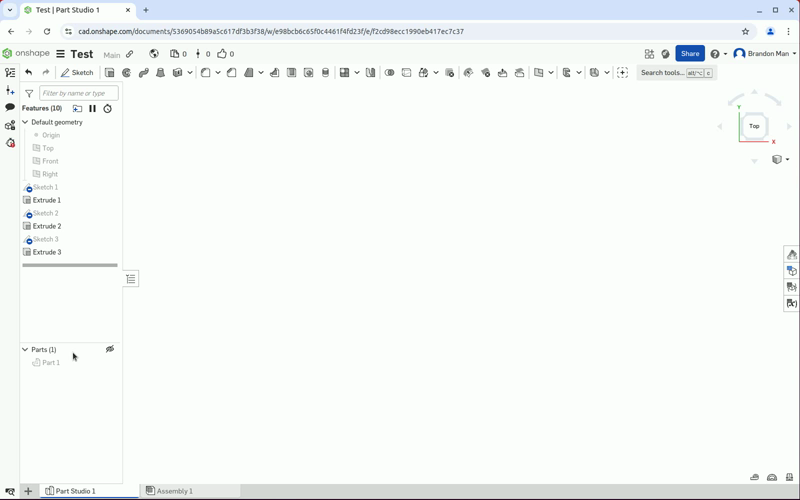
key(shift+s)
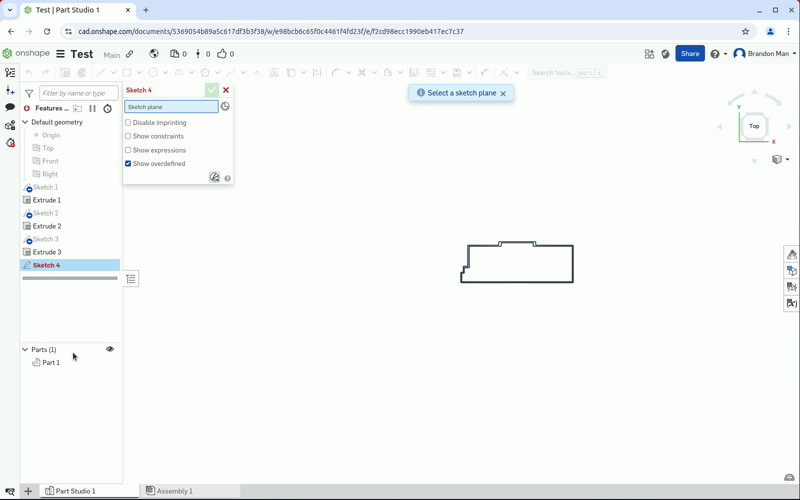
mouse_move(73, 150)
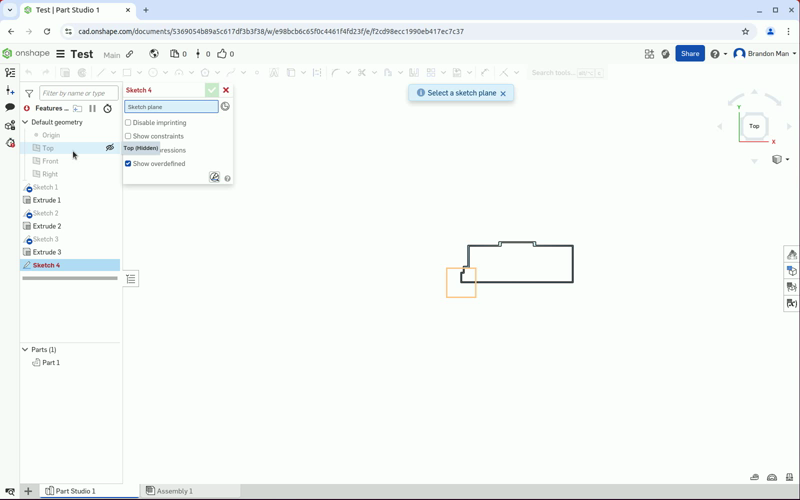
click(73, 150)
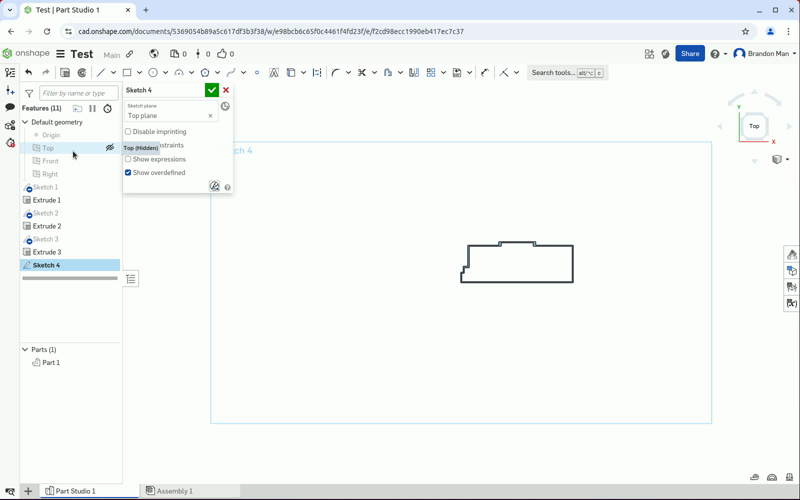
mouse_move(73, 352)
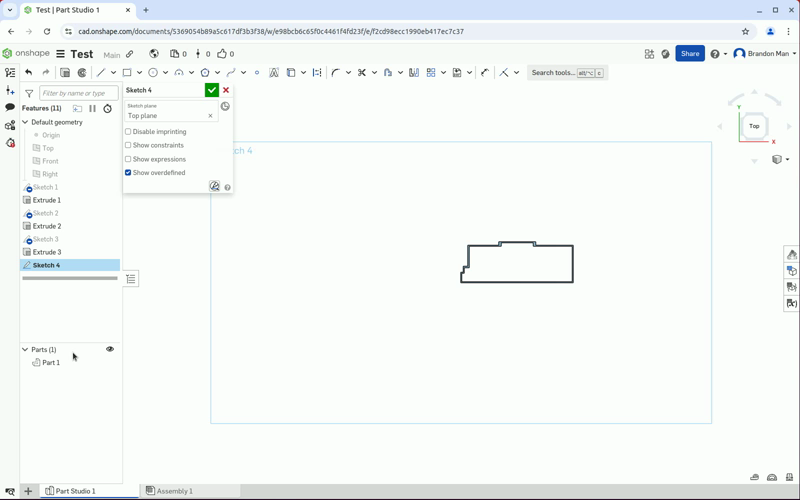
key(y)
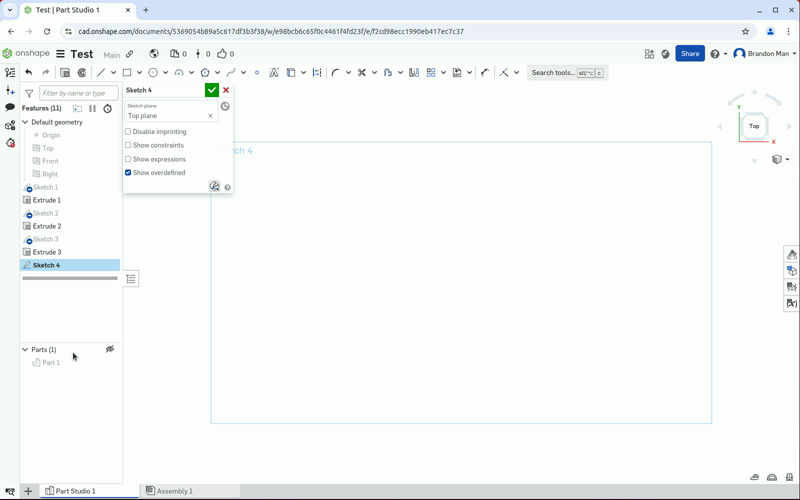
key(l)
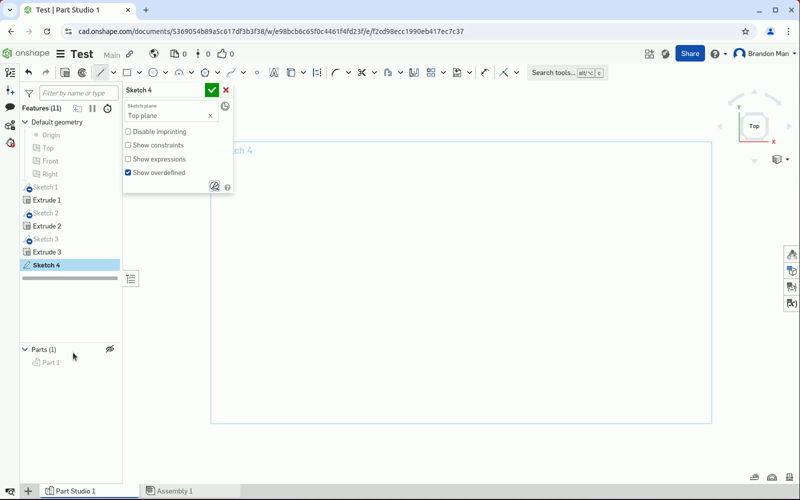
key_down(shift)
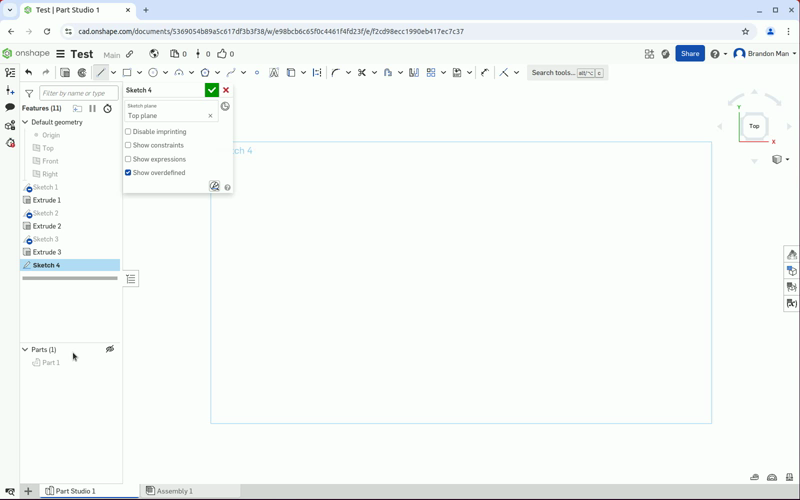
mouse_move(470, 267)
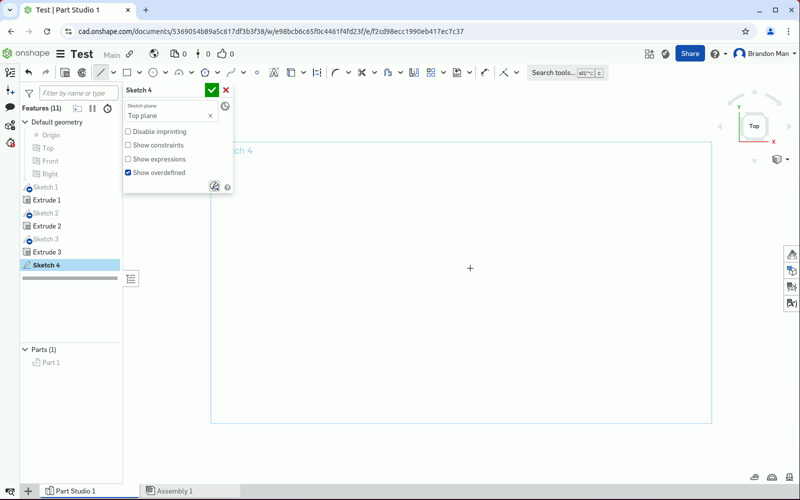
click(470, 267)
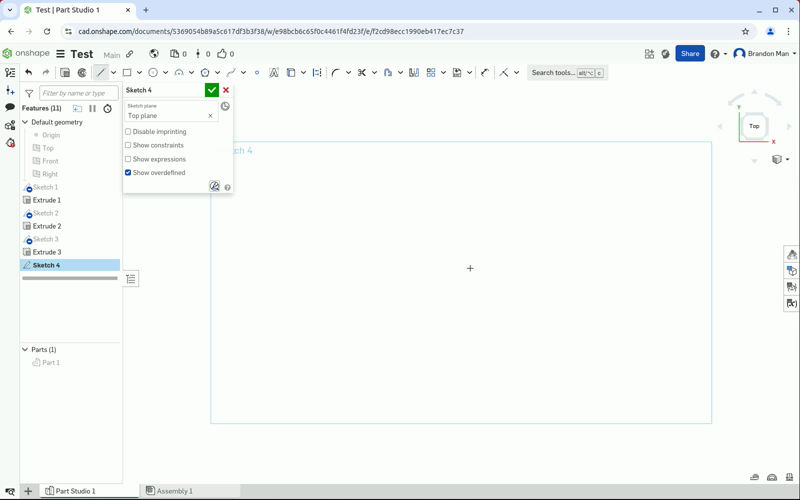
key_up(shift)
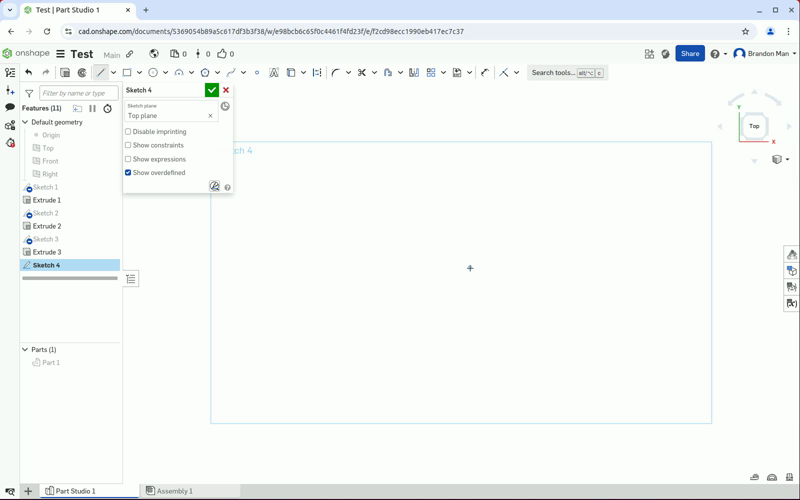
key_down(shift)
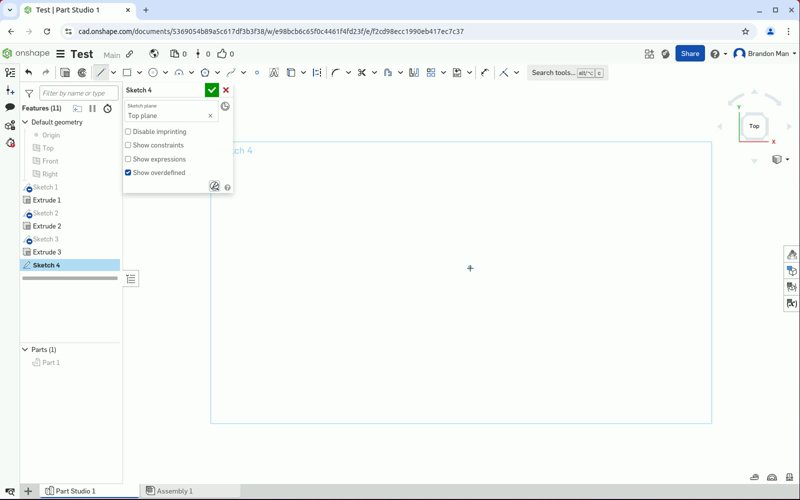
mouse_move(500, 267)
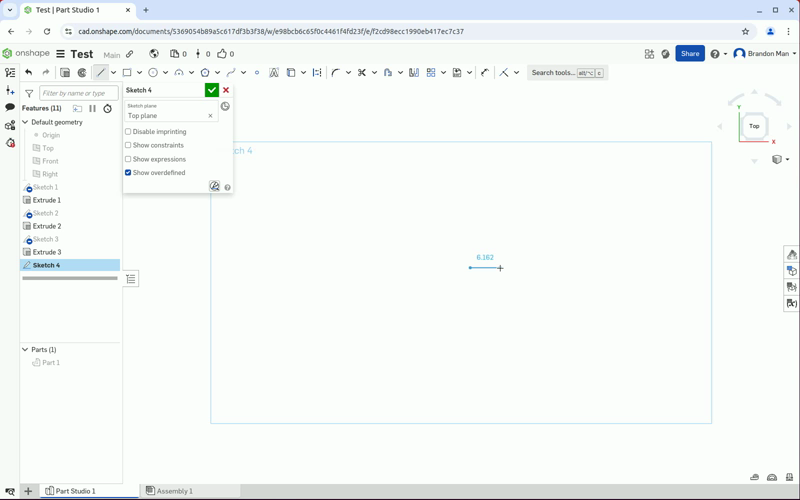
mouse_move(486, 267)
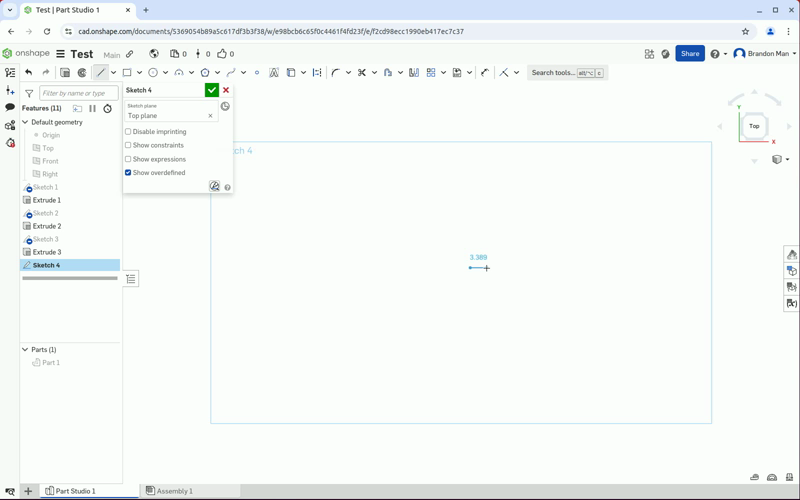
click(486, 267)
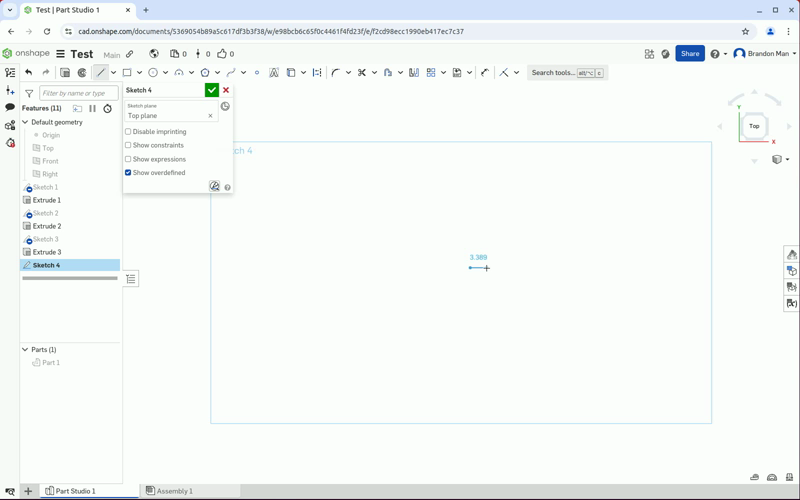
key_up(shift)
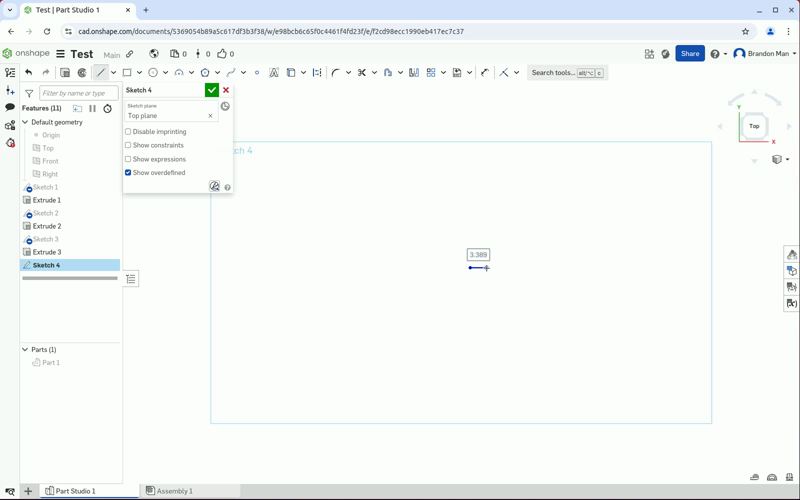
key_down(shift)
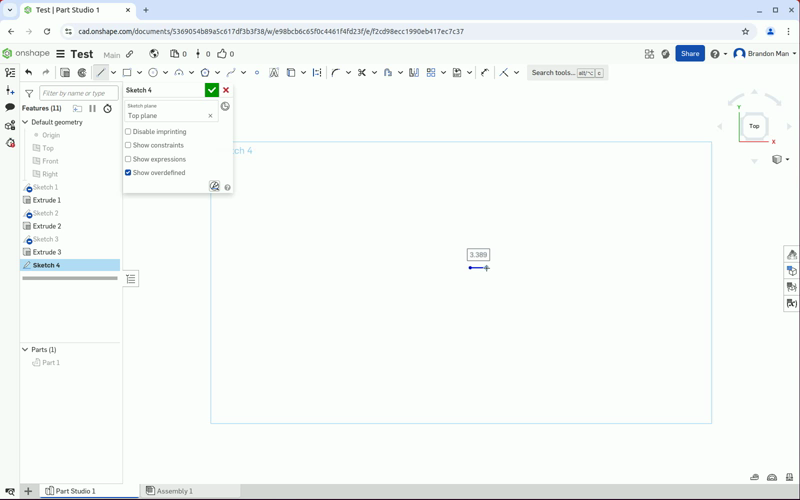
mouse_move(516, 267)
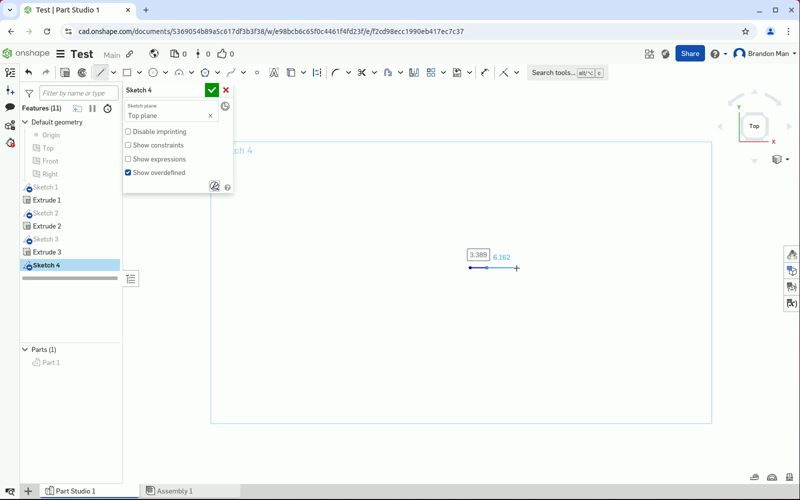
mouse_move(486, 245)
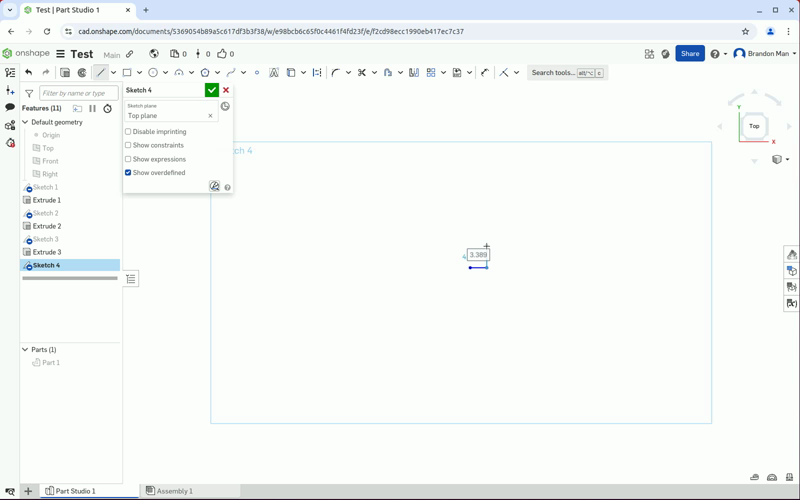
click(486, 245)
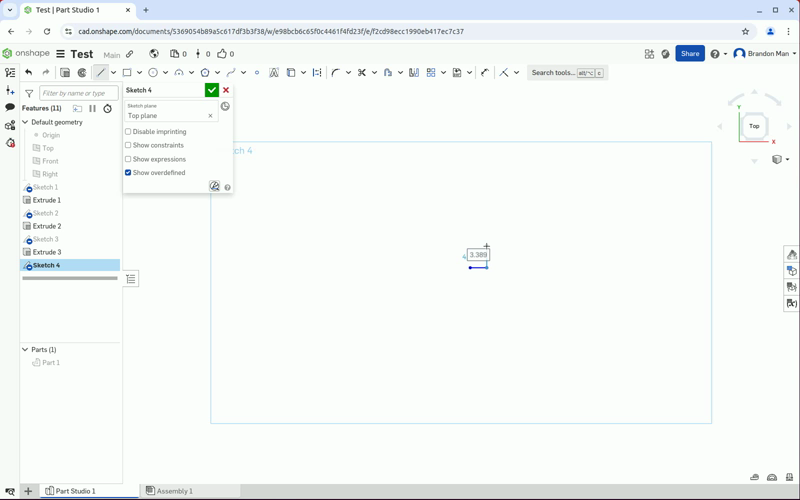
key_up(shift)
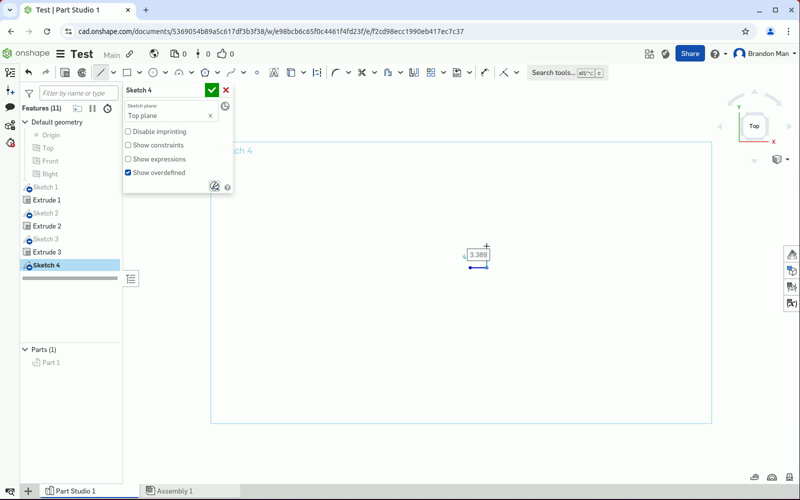
key_down(shift)
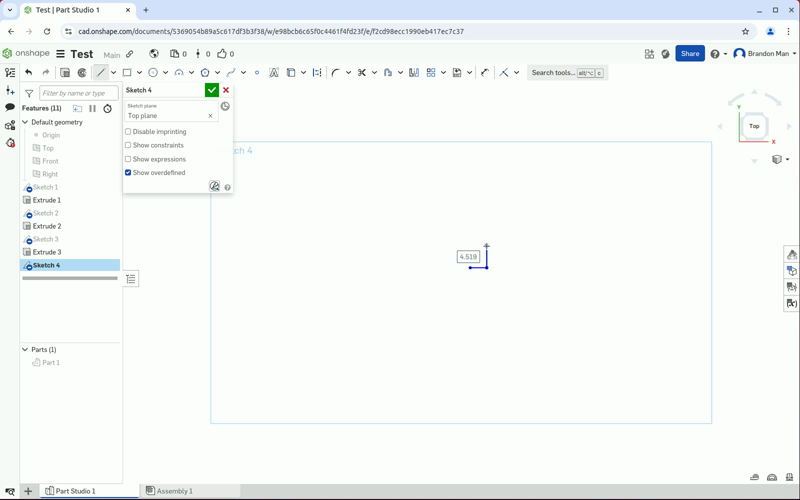
mouse_move(516, 245)
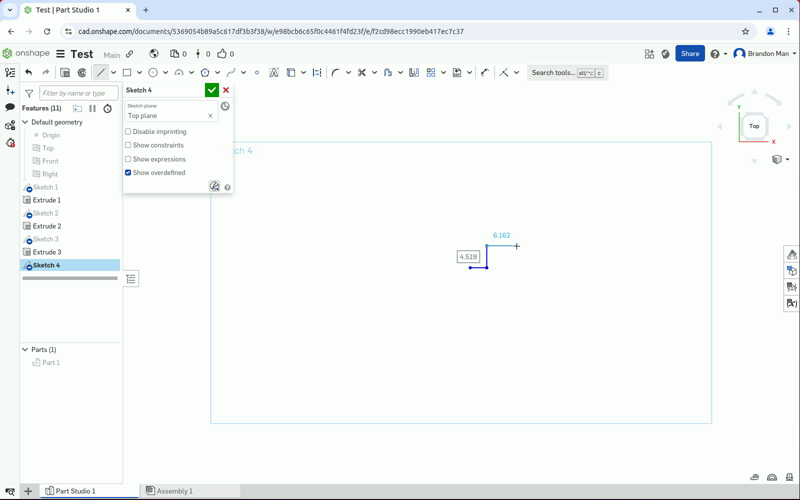
mouse_move(485, 245)
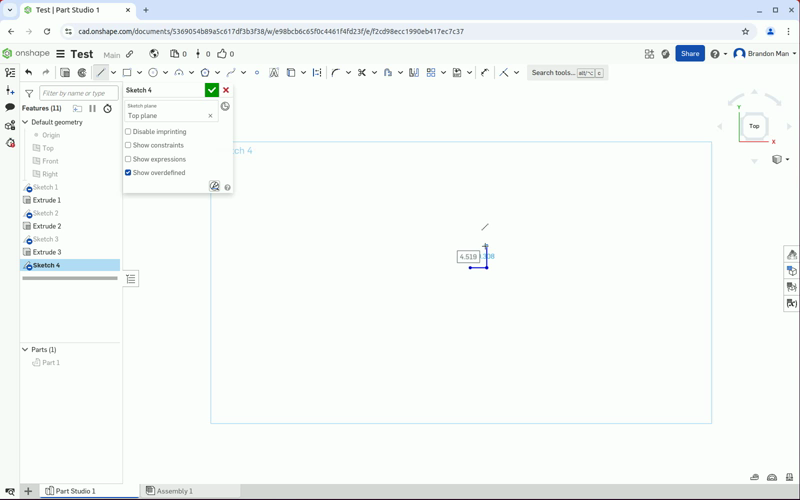
scroll(6)
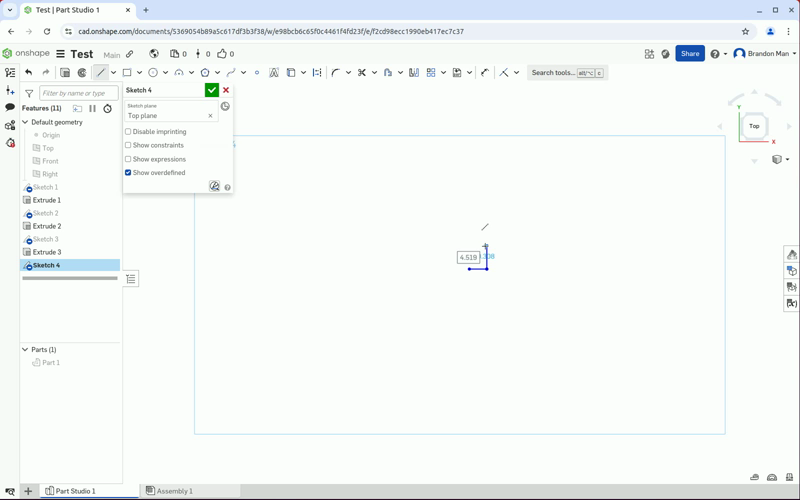
scroll(6)
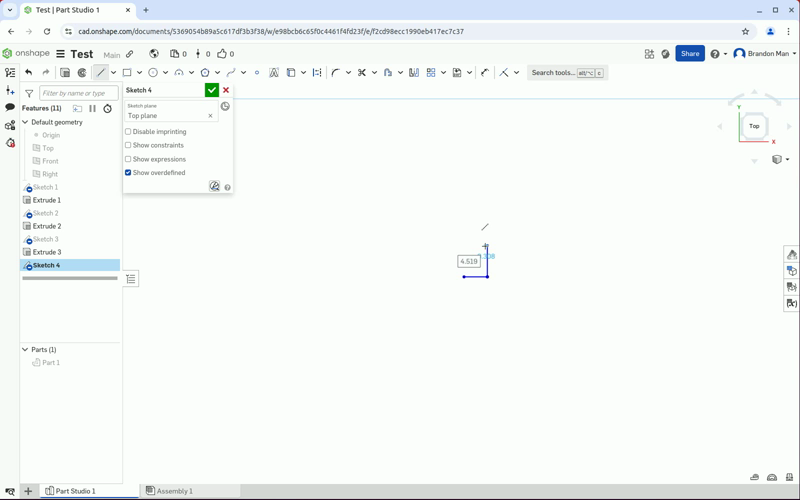
scroll(6)
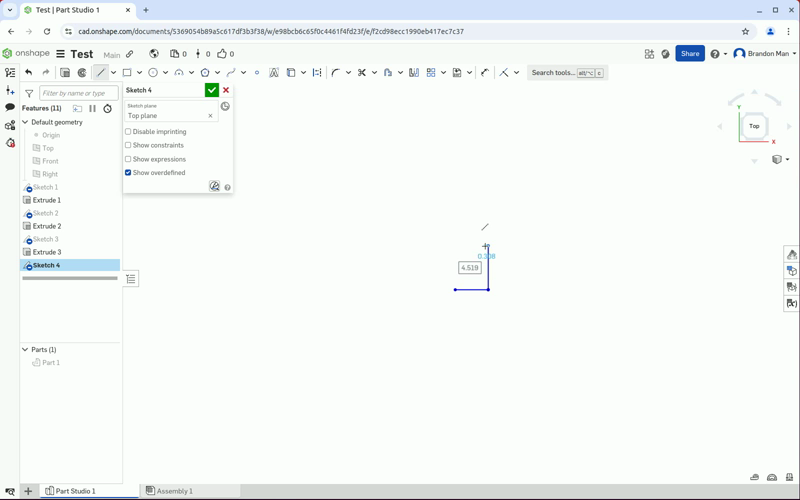
scroll(6)
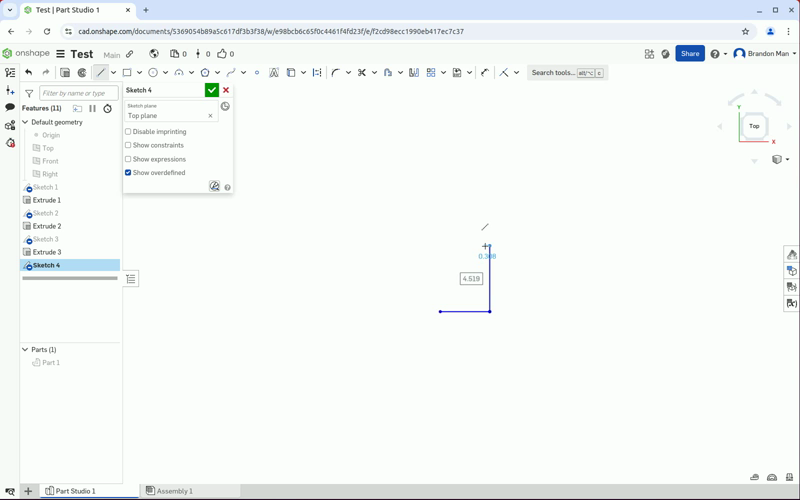
scroll(6)
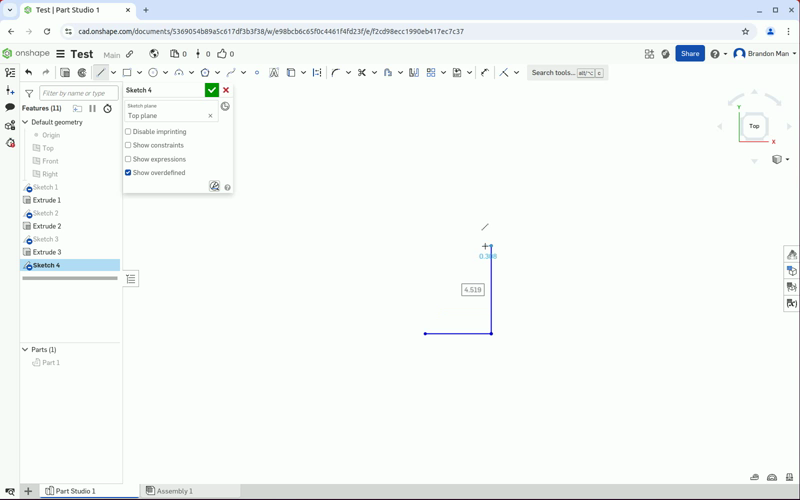
scroll(6)
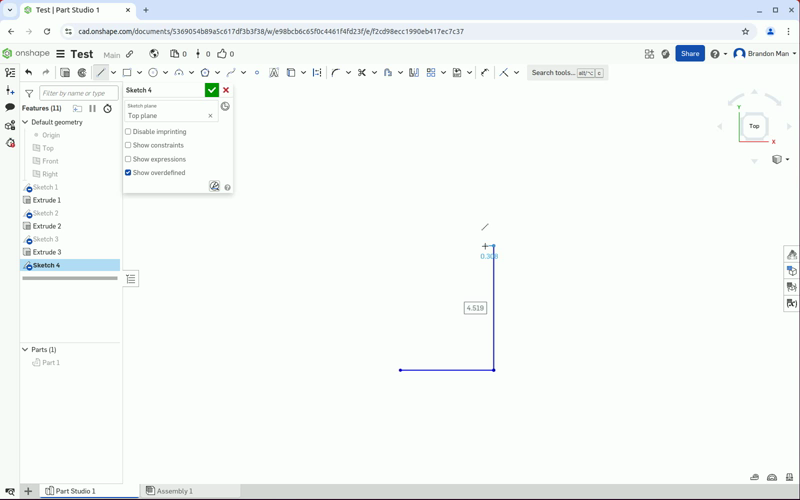
scroll(6)
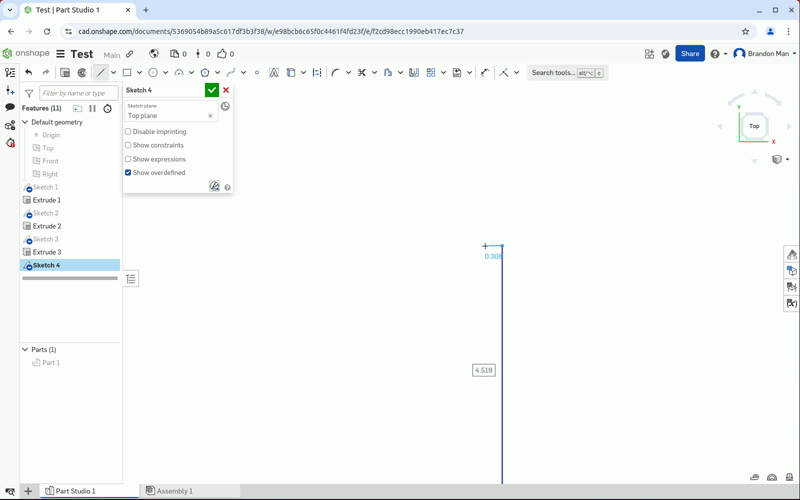
click(485, 245)
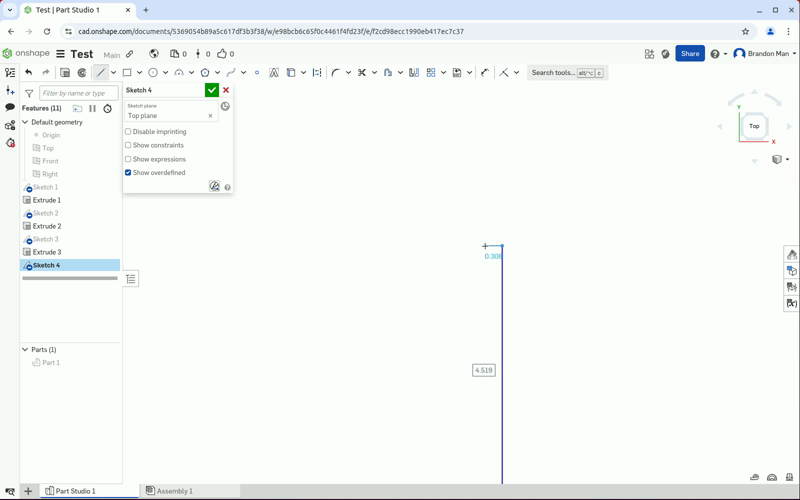
scroll(-6)
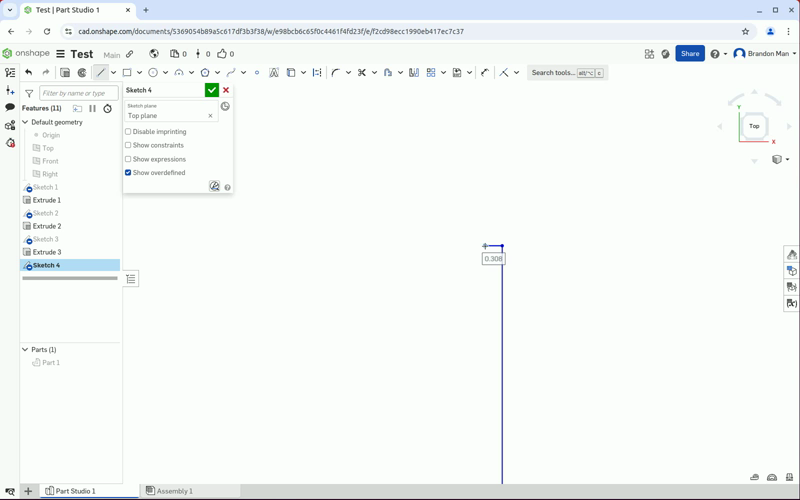
scroll(-6)
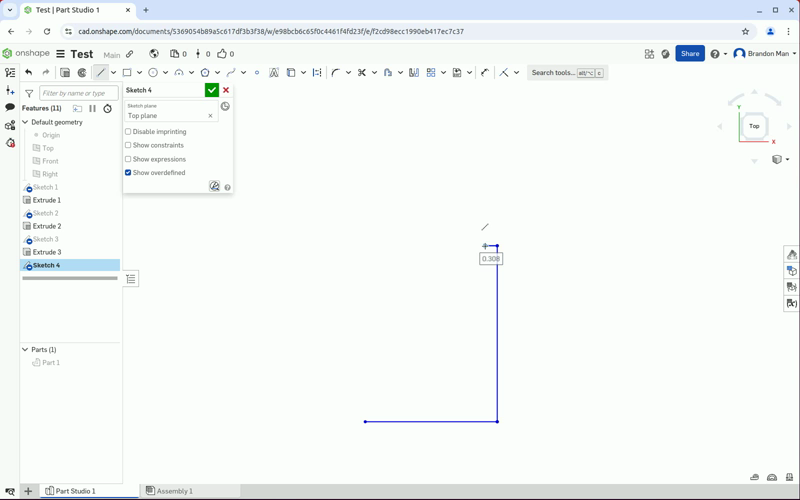
scroll(-6)
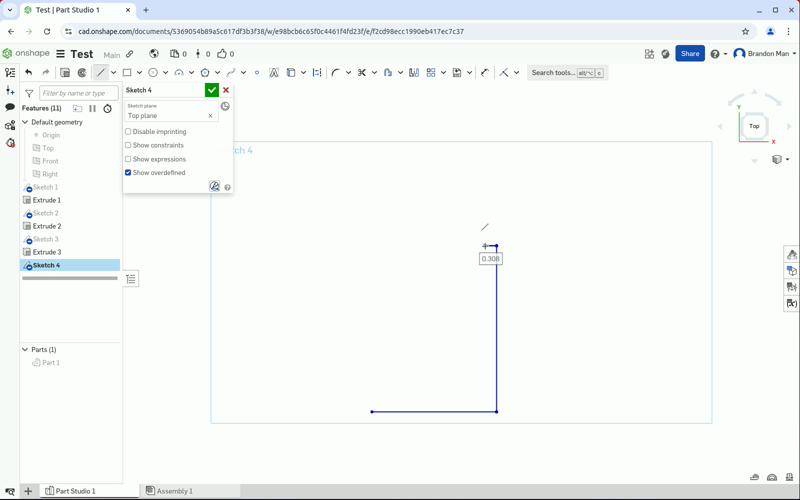
scroll(-6)
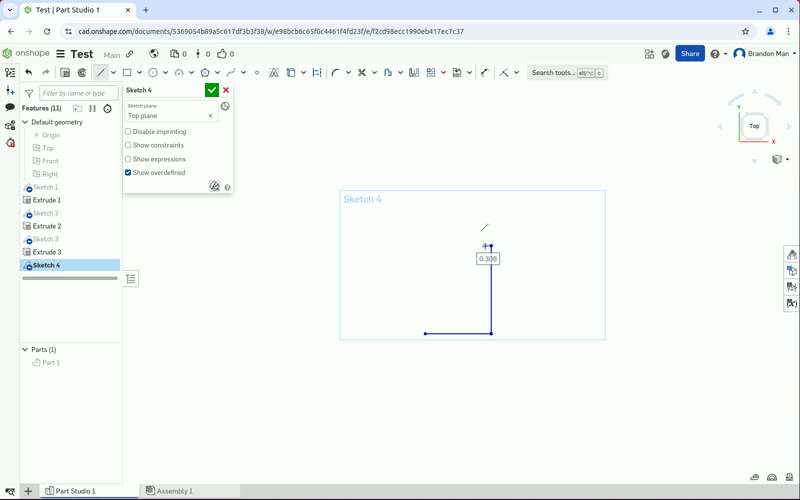
scroll(-6)
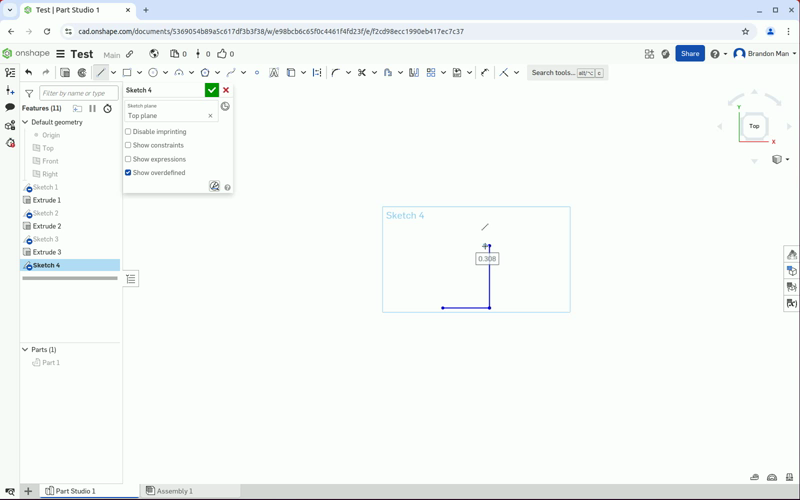
scroll(-6)
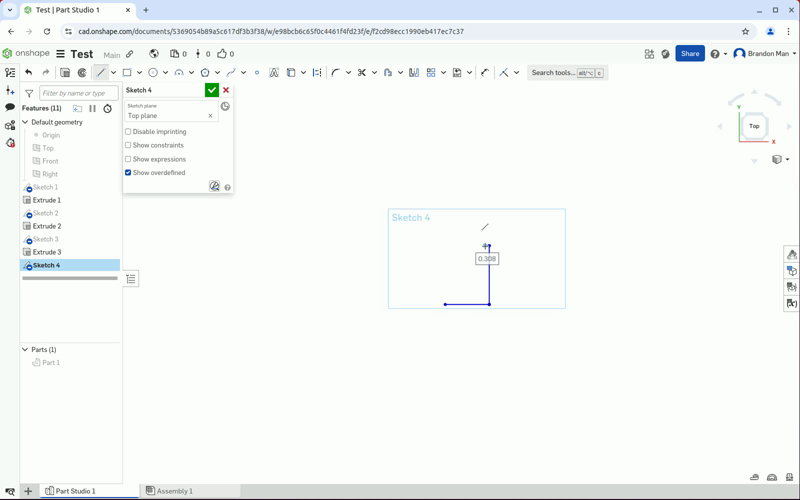
scroll(-6)
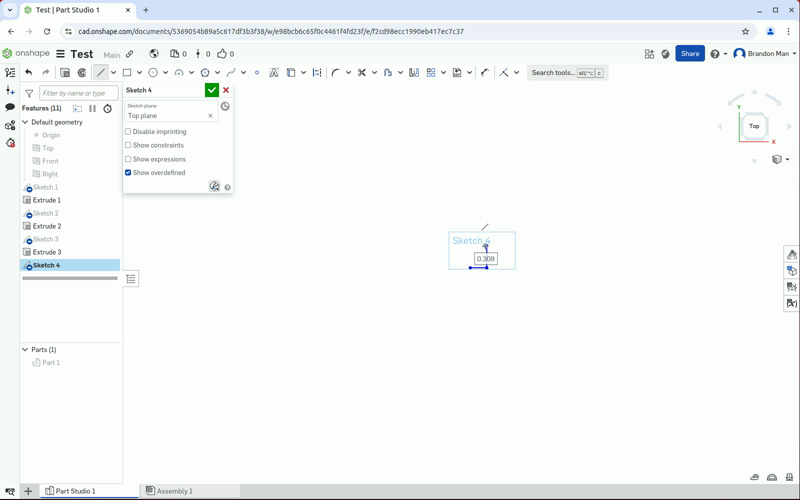
key_up(shift)
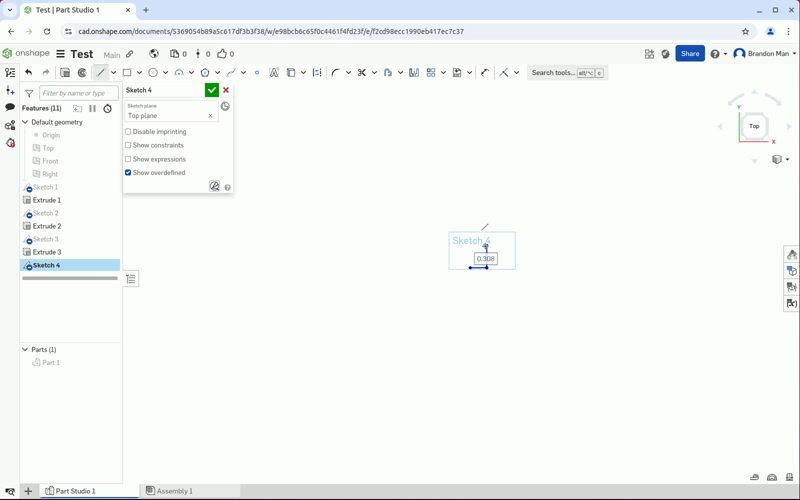
key_down(shift)
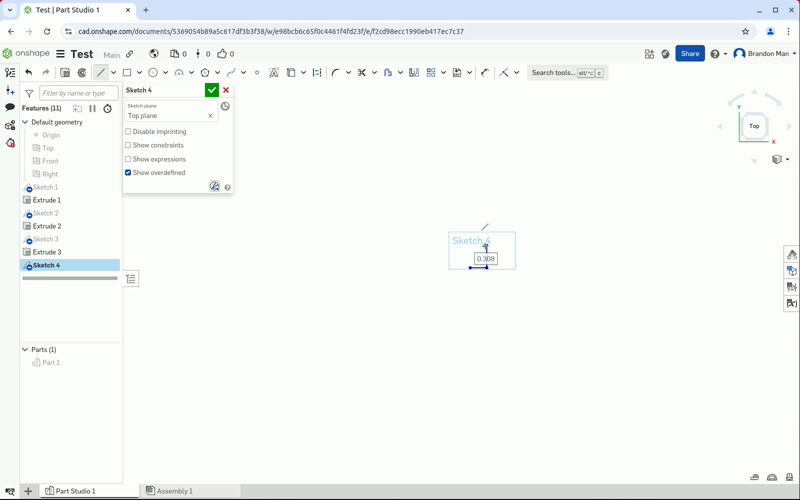
mouse_move(515, 245)
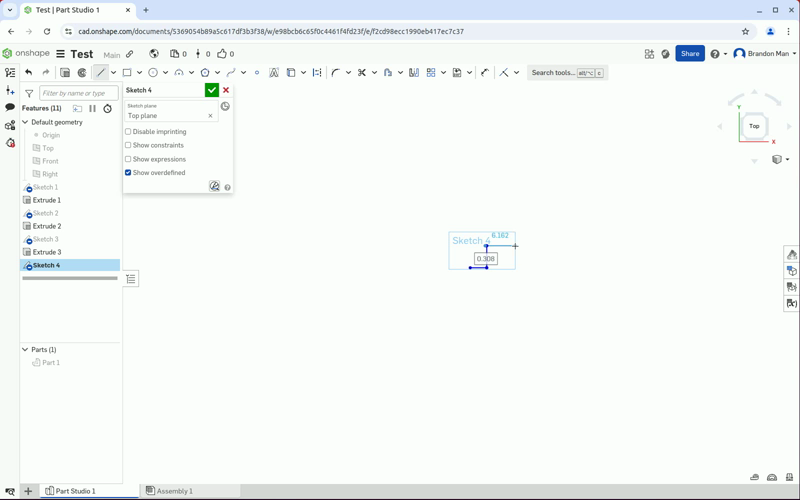
mouse_move(485, 266)
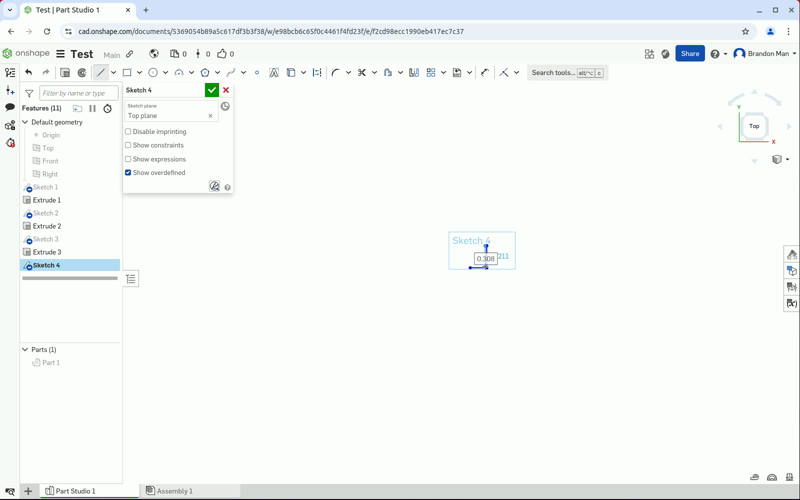
scroll(6)
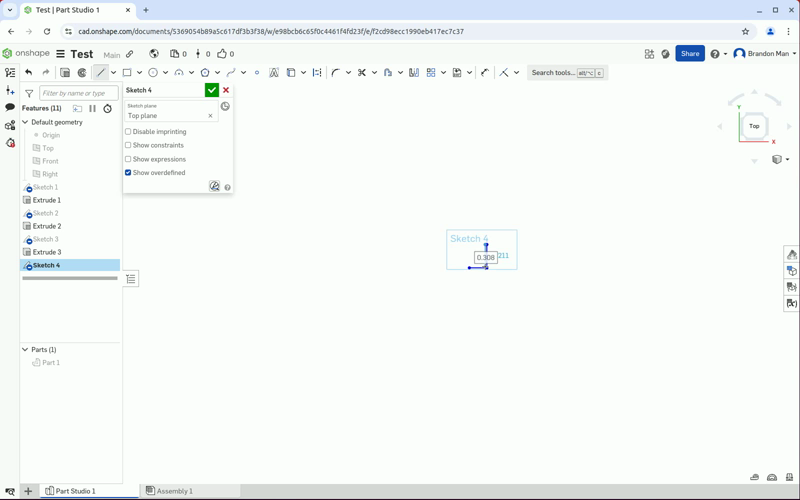
scroll(6)
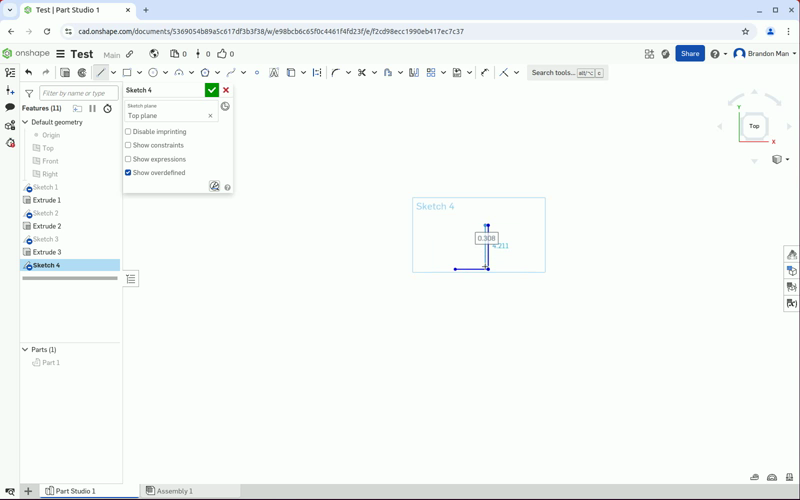
scroll(6)
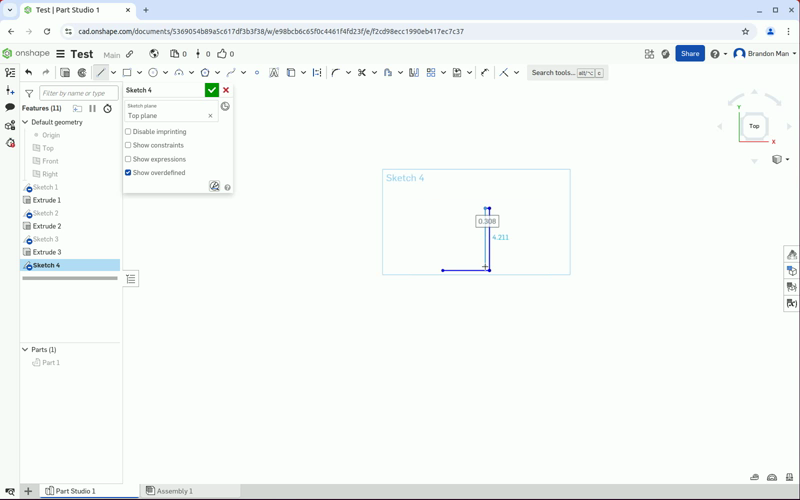
scroll(6)
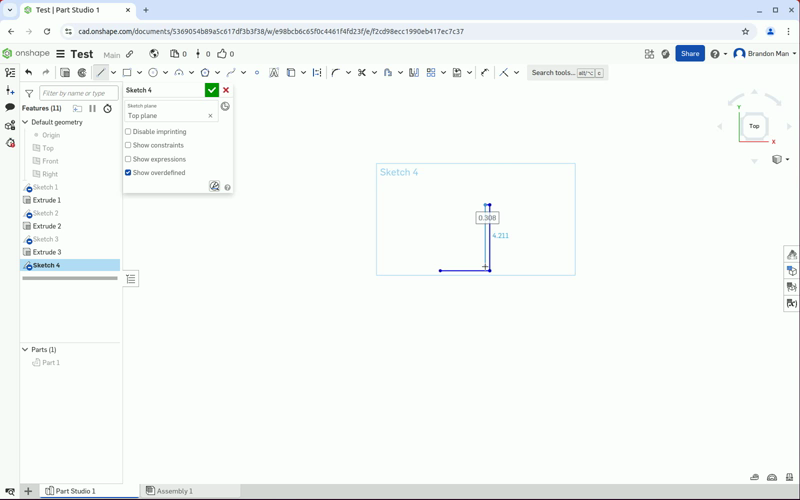
scroll(6)
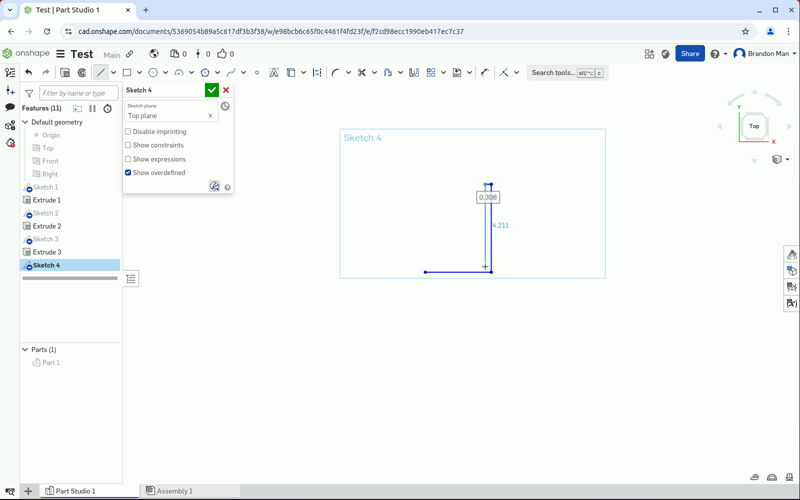
scroll(6)
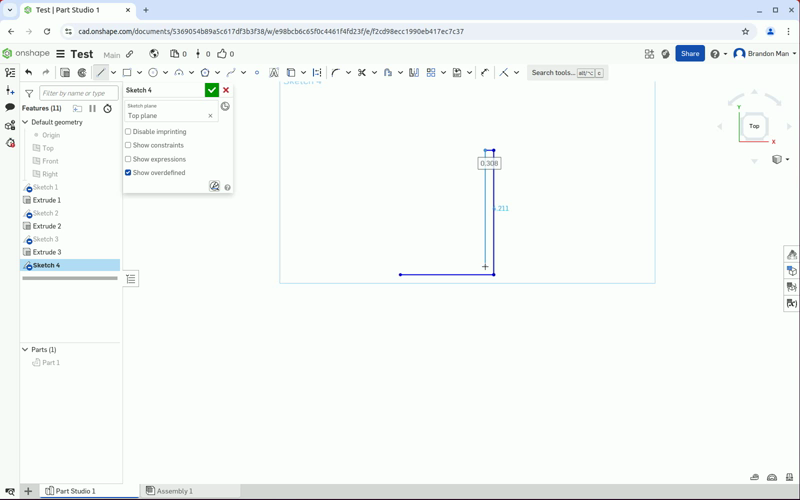
scroll(6)
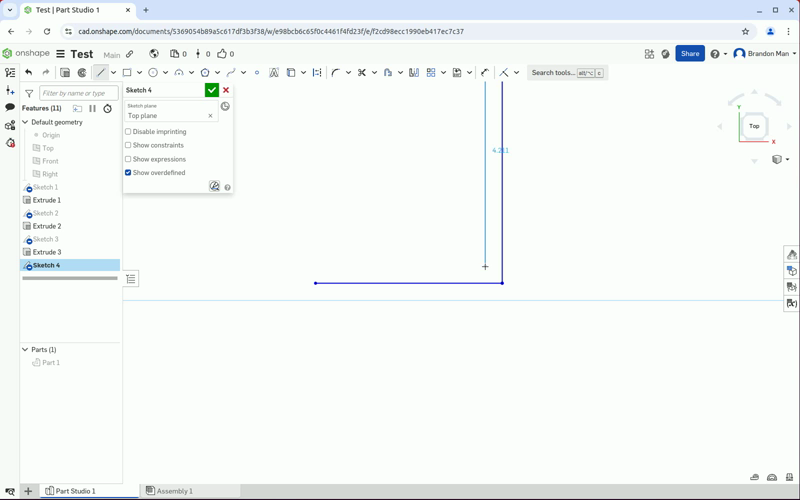
click(485, 266)
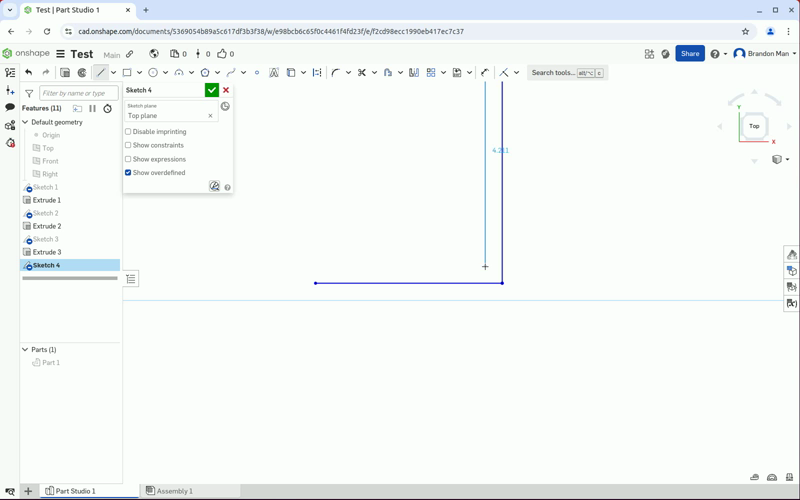
scroll(-6)
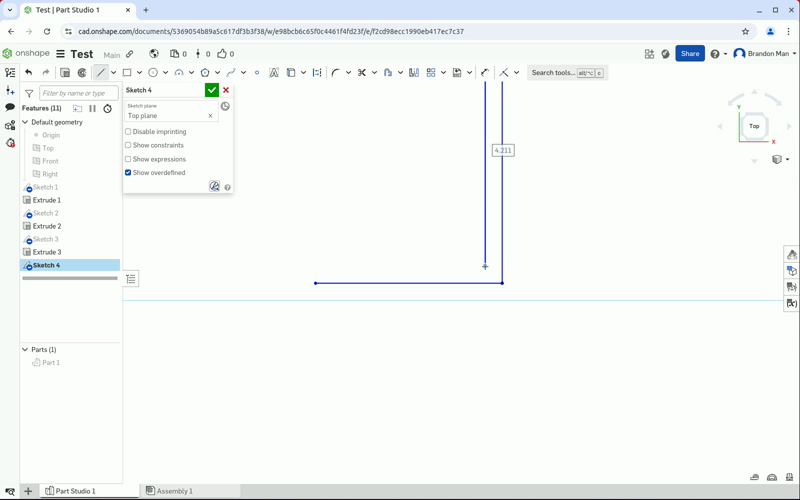
scroll(-6)
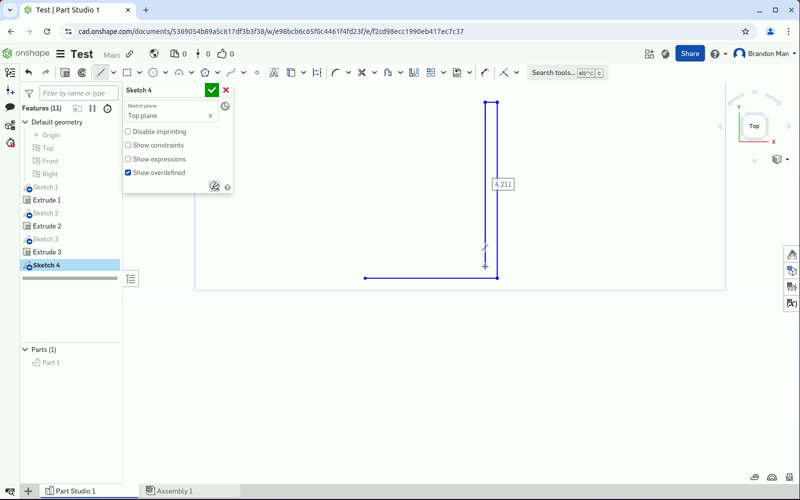
scroll(-6)
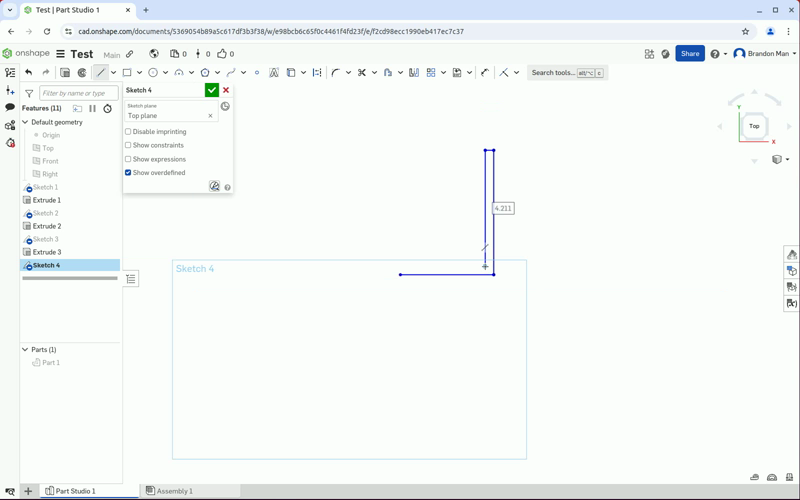
scroll(-6)
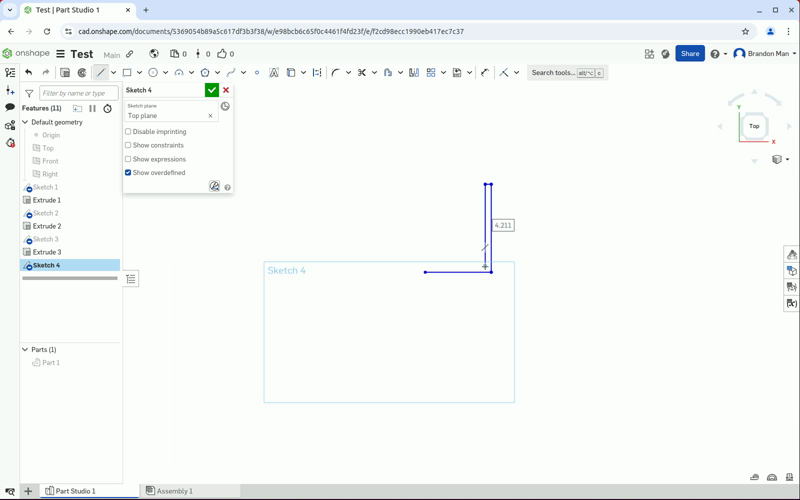
scroll(-6)
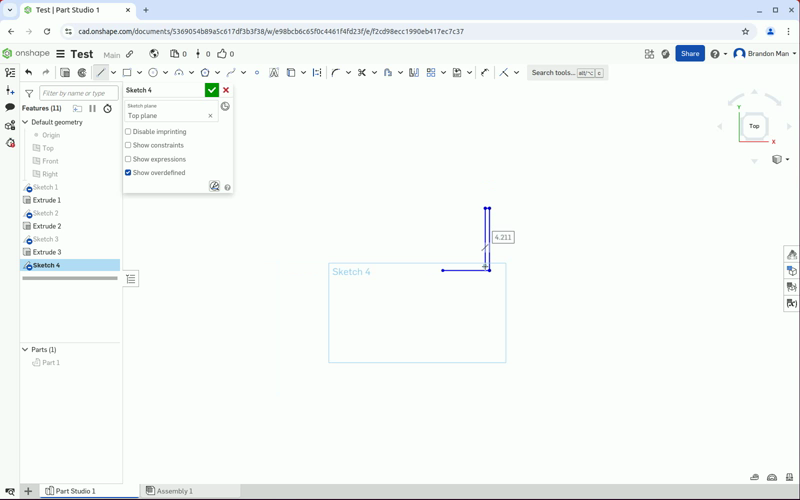
scroll(-6)
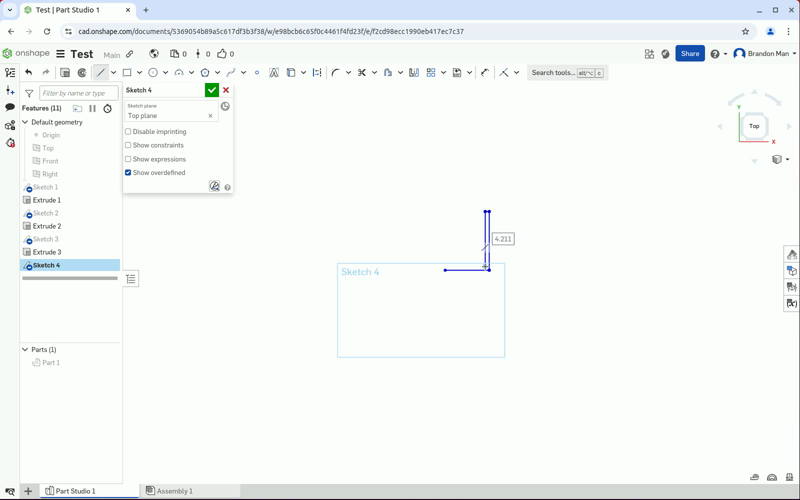
scroll(-6)
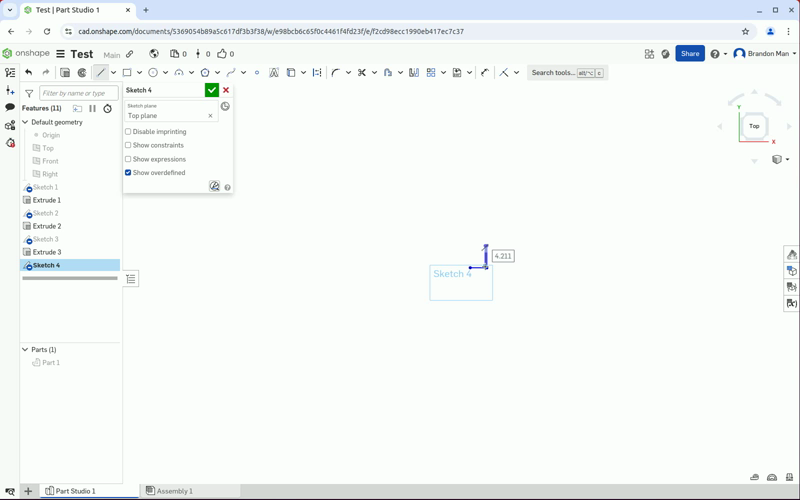
key_up(shift)
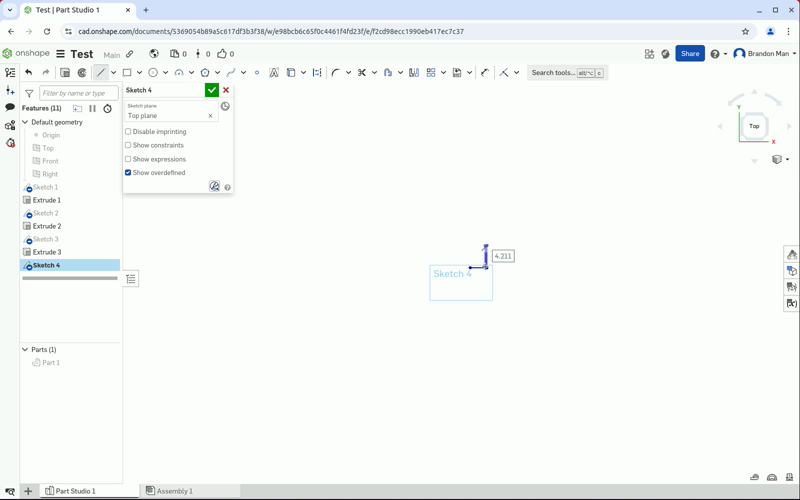
key_down(shift)
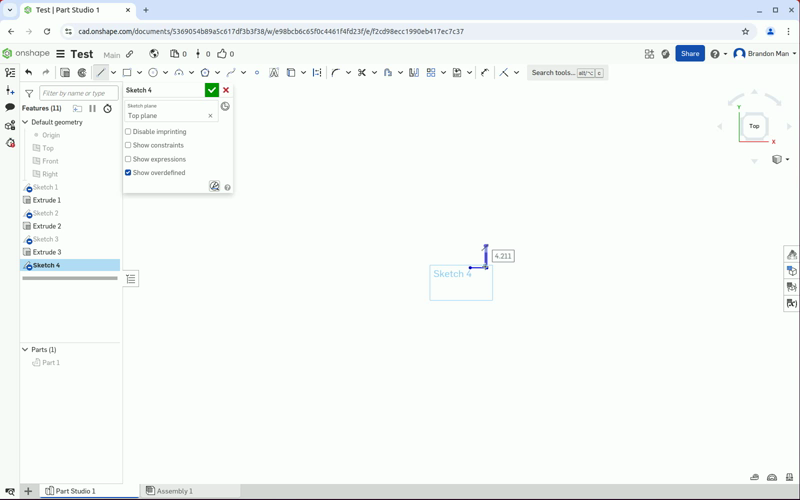
mouse_move(515, 266)
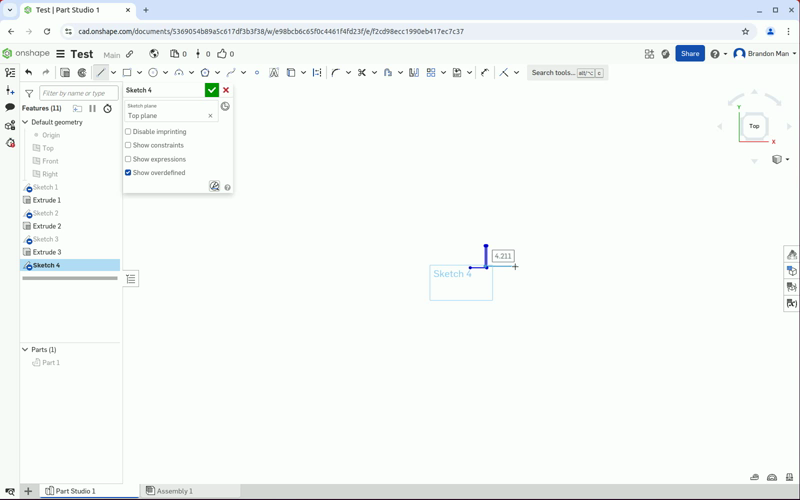
mouse_move(470, 266)
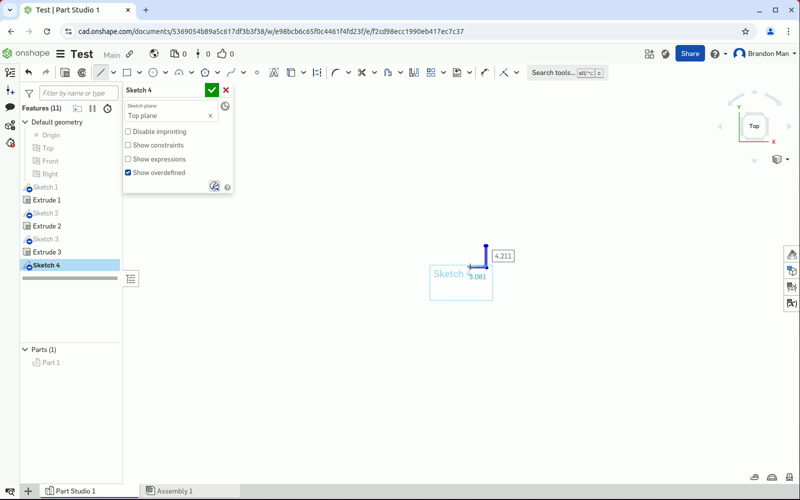
scroll(6)
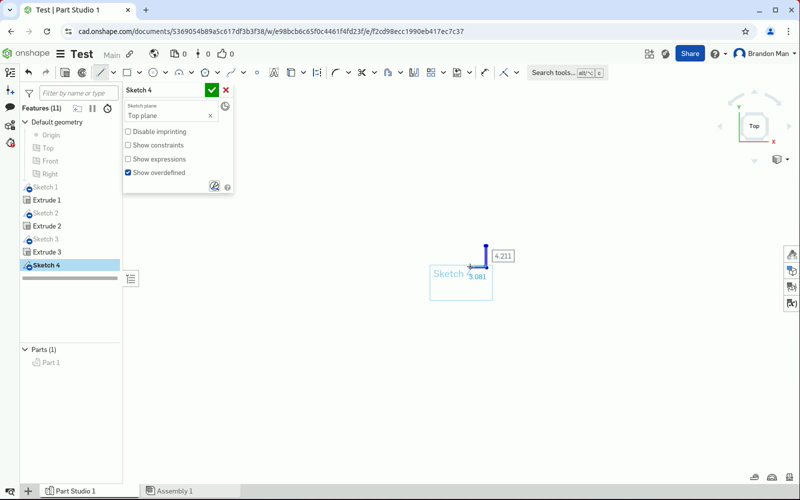
scroll(6)
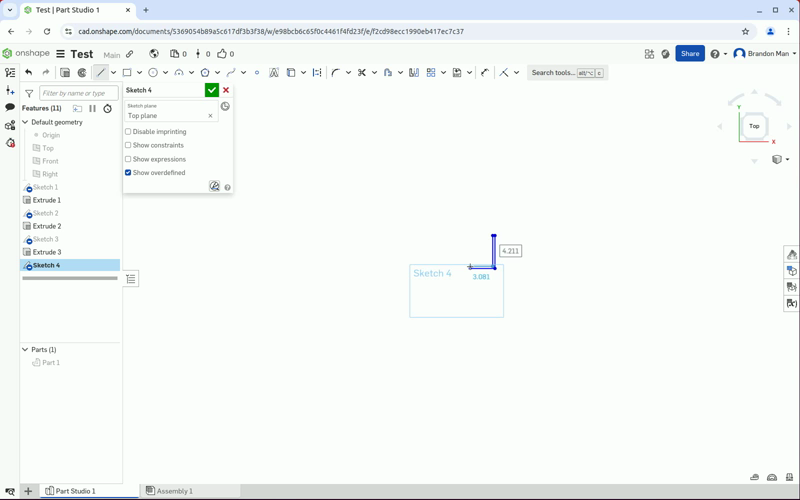
scroll(6)
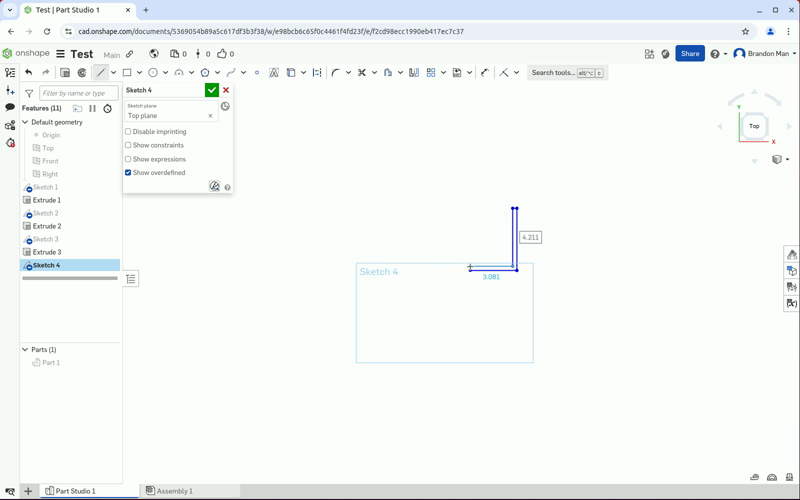
scroll(6)
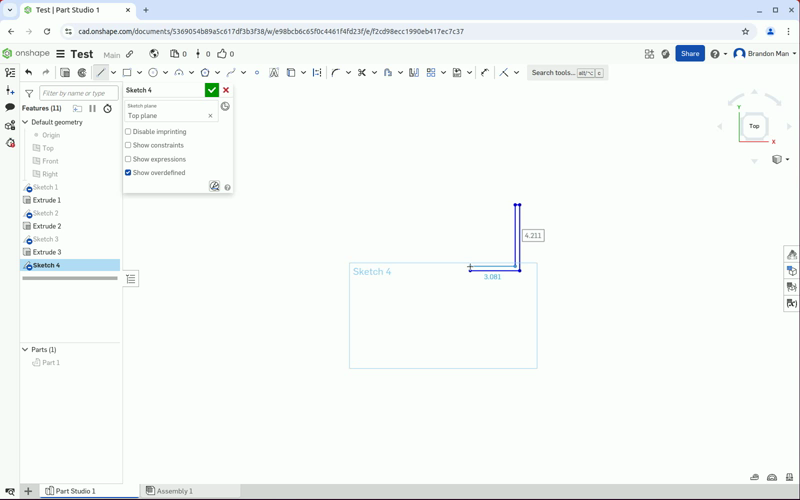
scroll(6)
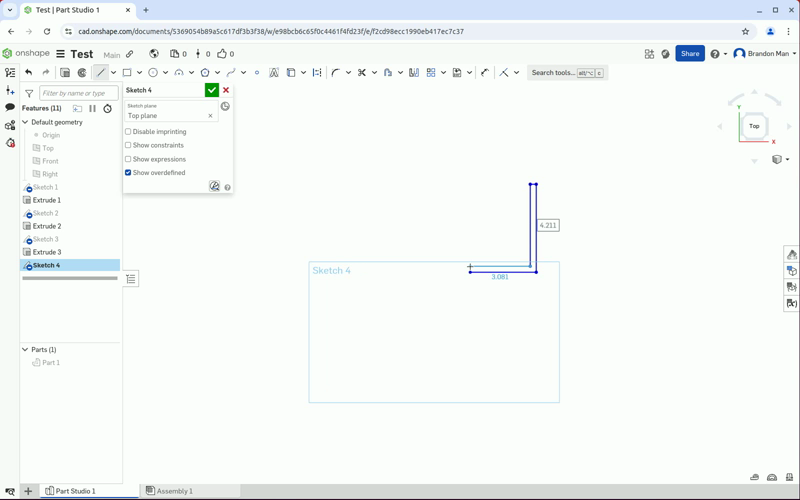
scroll(6)
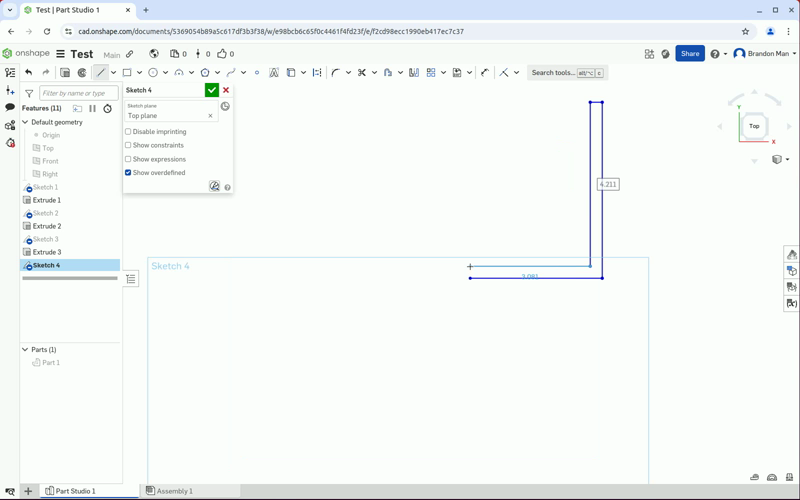
scroll(6)
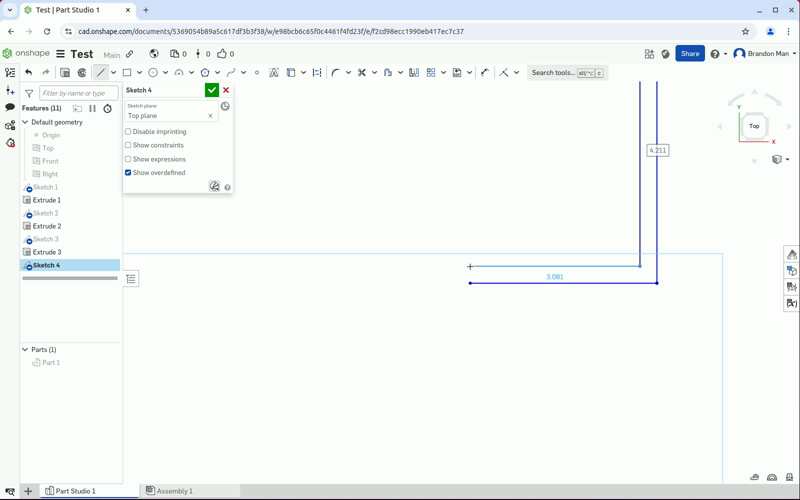
click(470, 266)
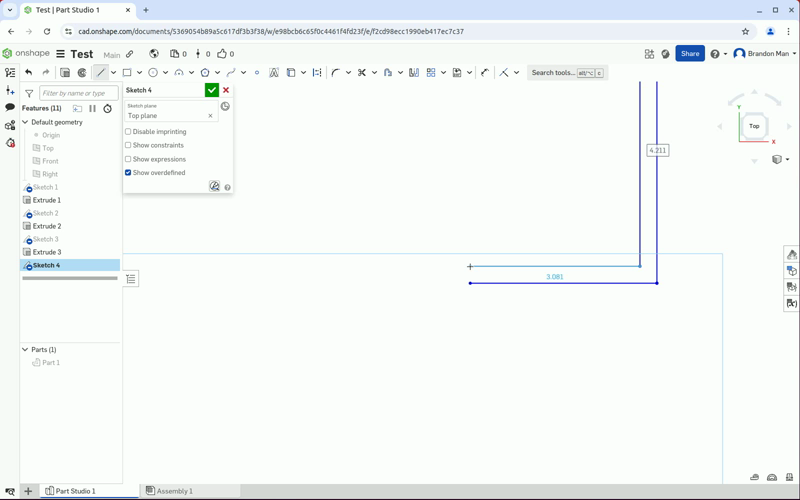
scroll(-6)
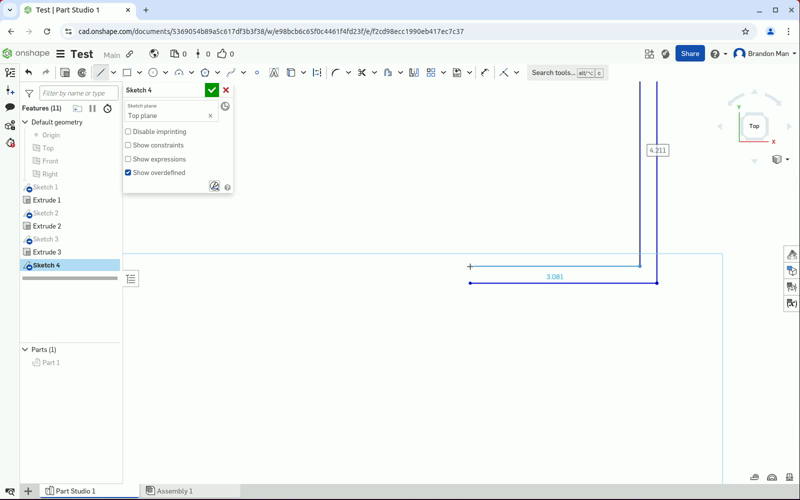
scroll(-6)
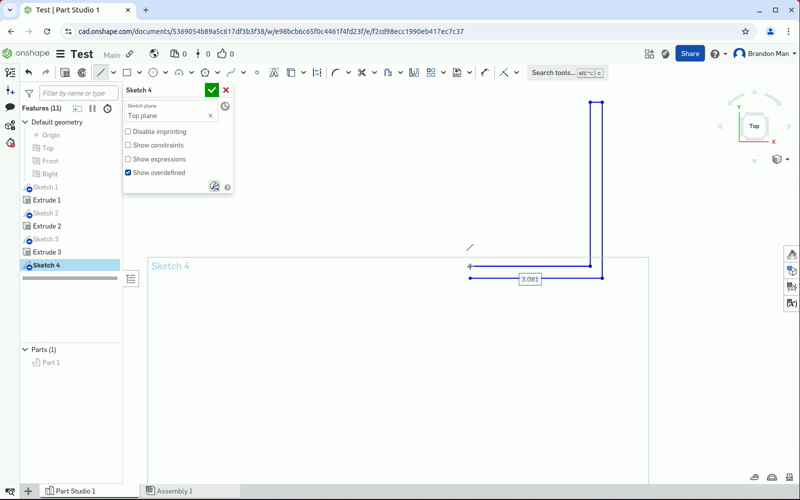
scroll(-6)
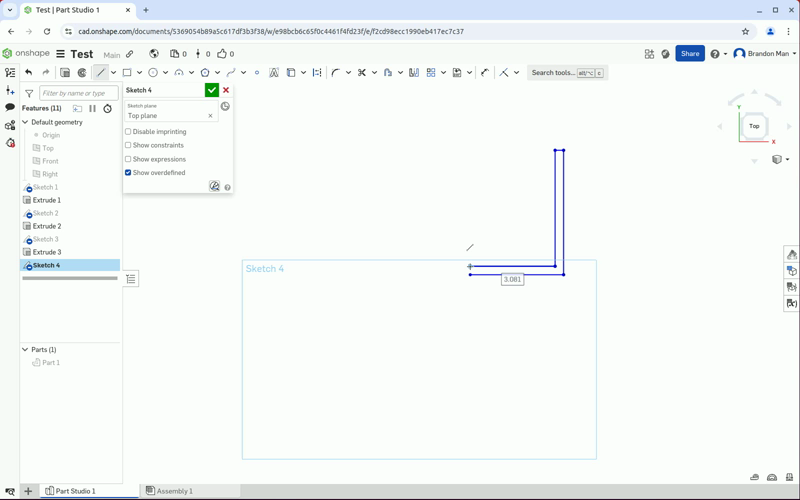
scroll(-6)
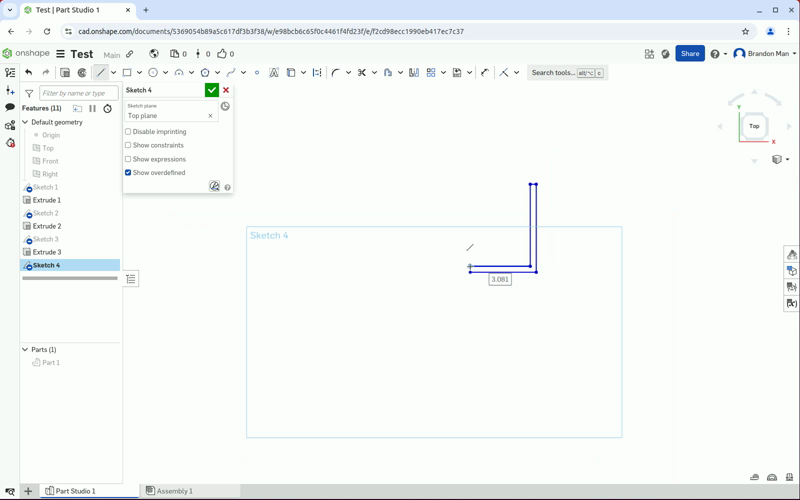
scroll(-6)
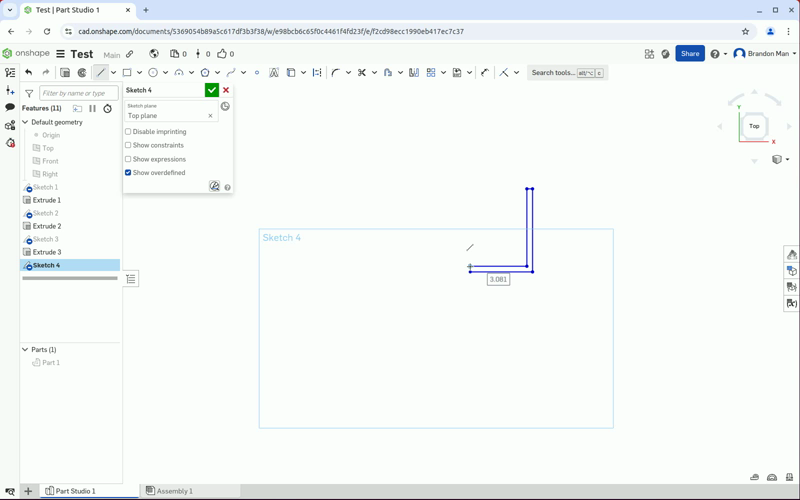
scroll(-6)
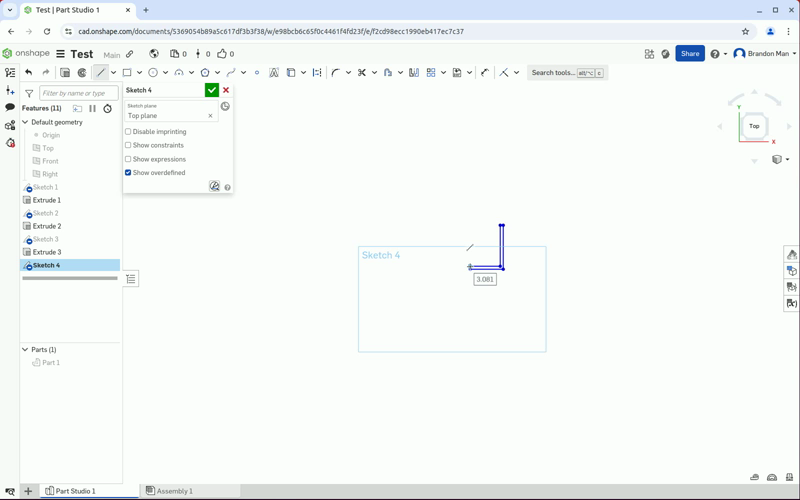
scroll(-6)
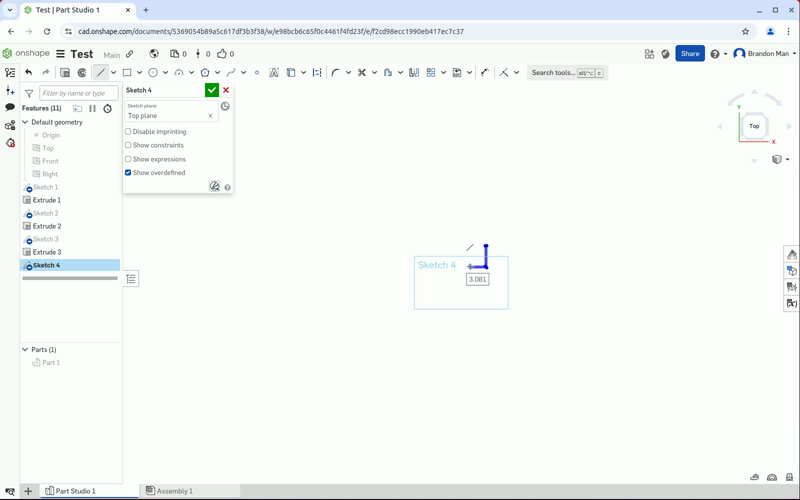
key_up(shift)
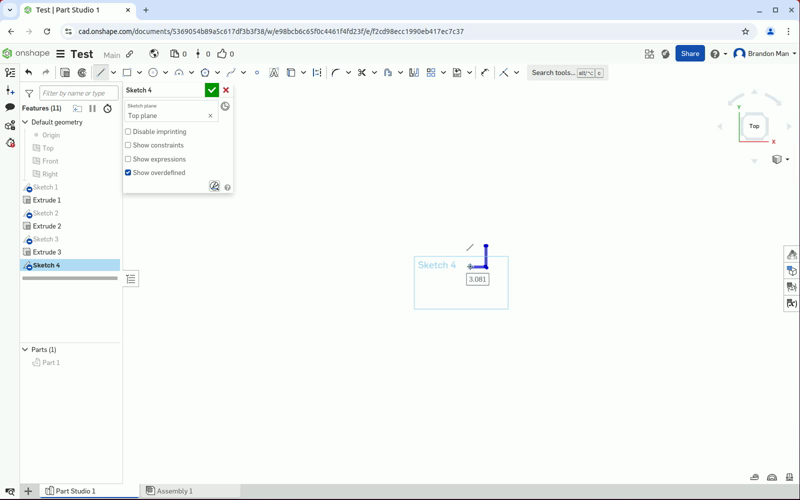
mouse_move(500, 266)
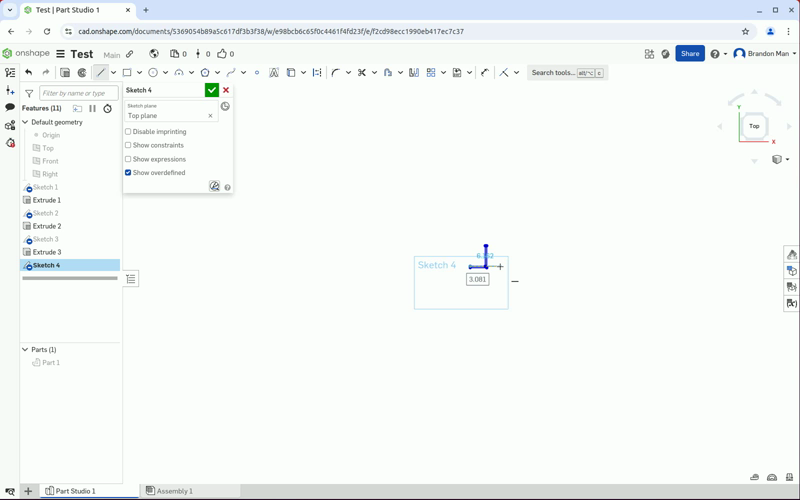
key_down(shift)
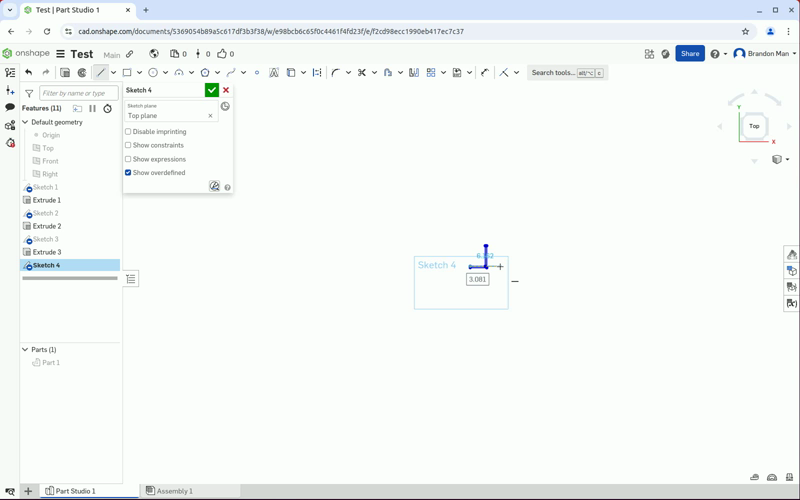
mouse_move(470, 267)
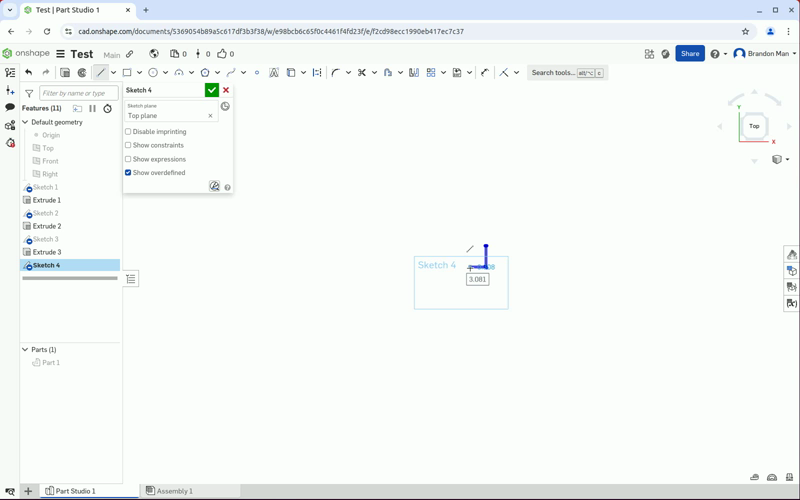
scroll(6)
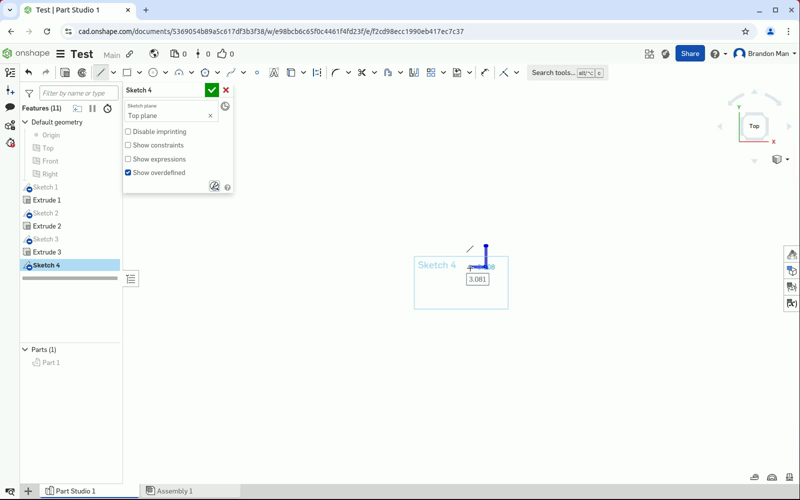
scroll(6)
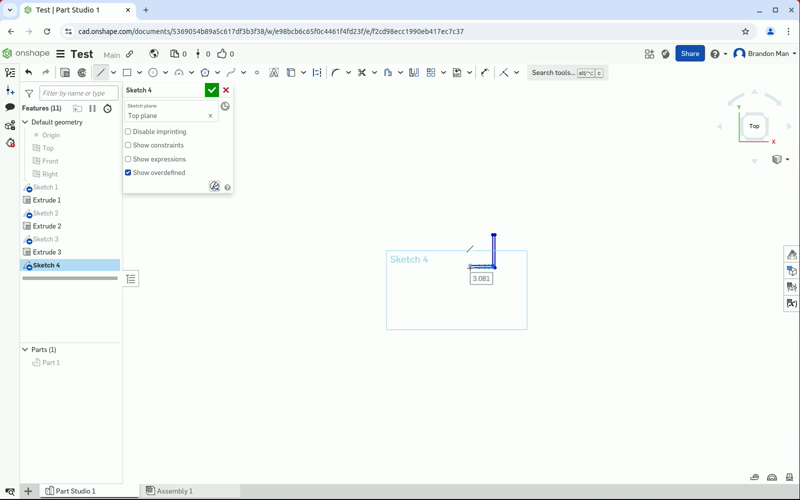
scroll(6)
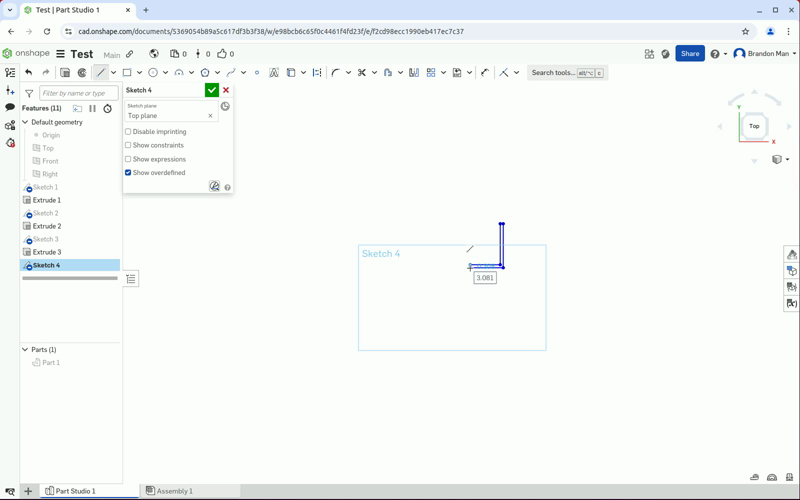
scroll(6)
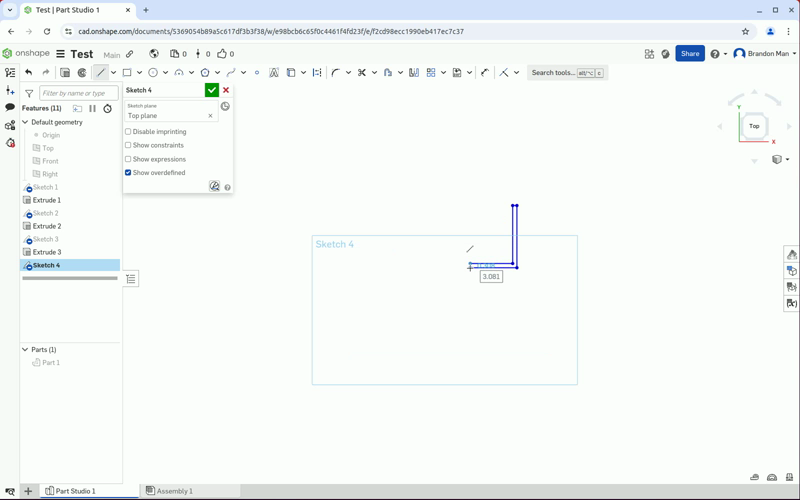
scroll(6)
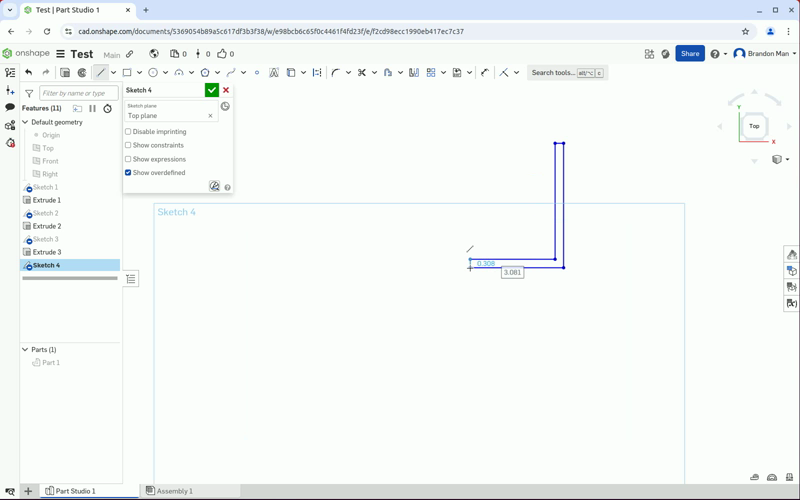
scroll(6)
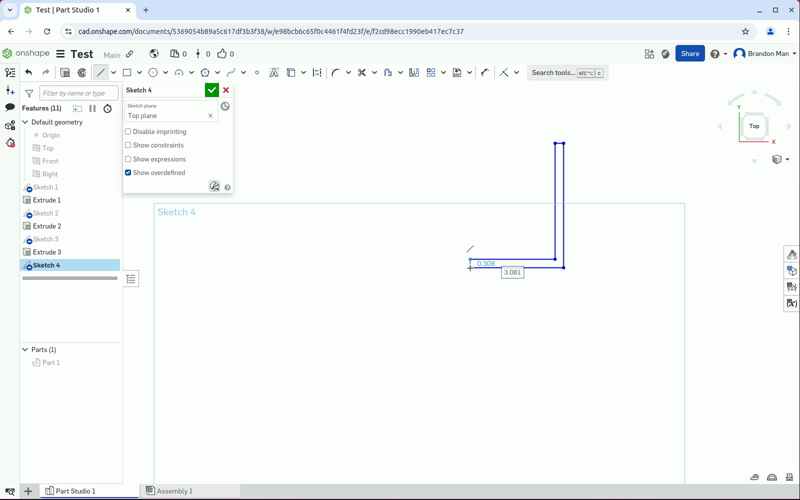
scroll(6)
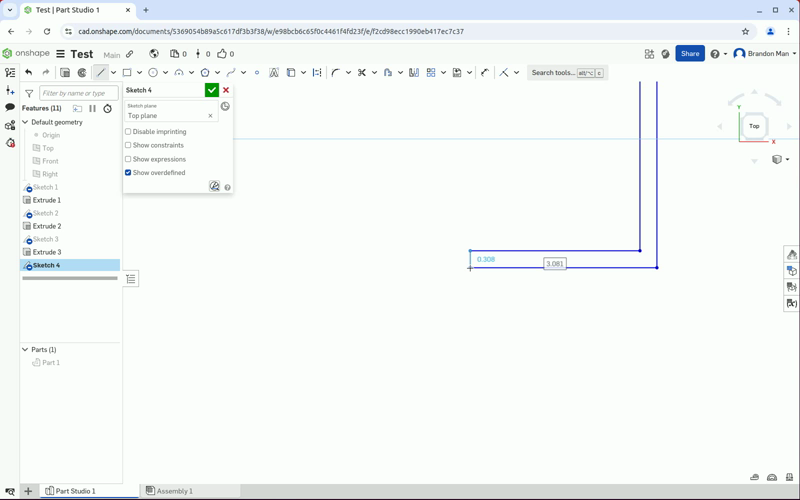
key_up(shift)
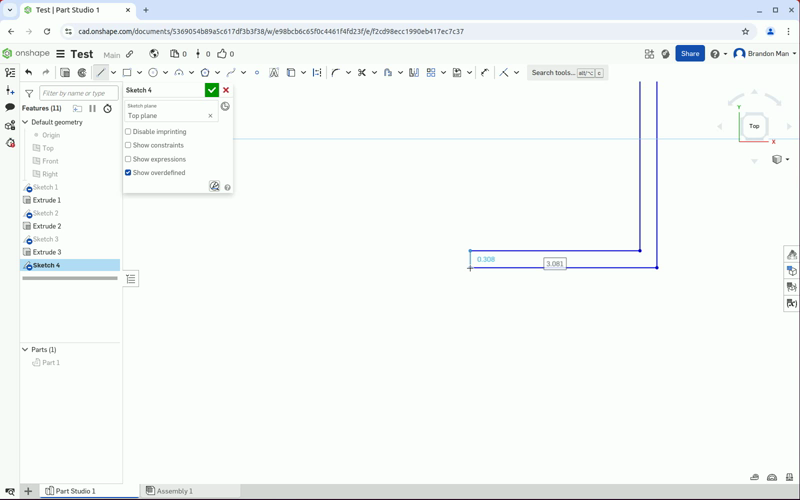
click(470, 267)
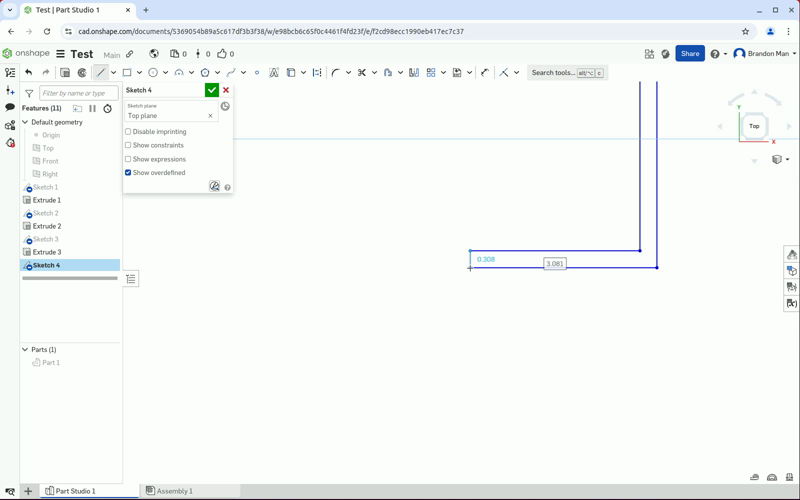
scroll(-6)
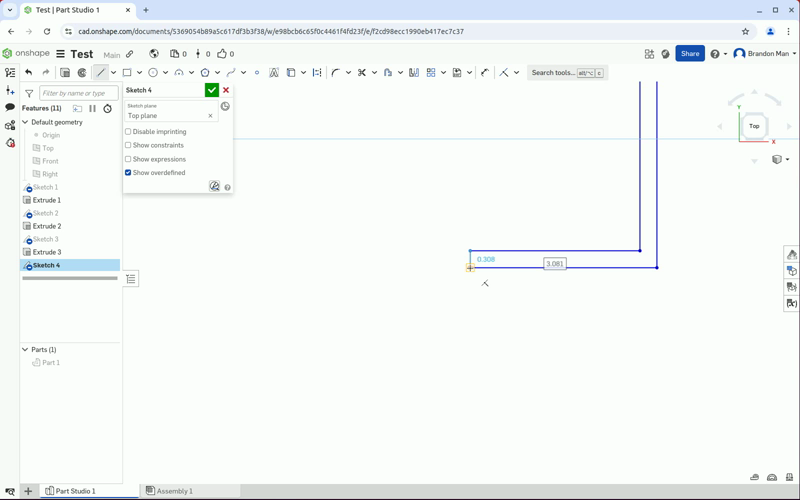
scroll(-6)
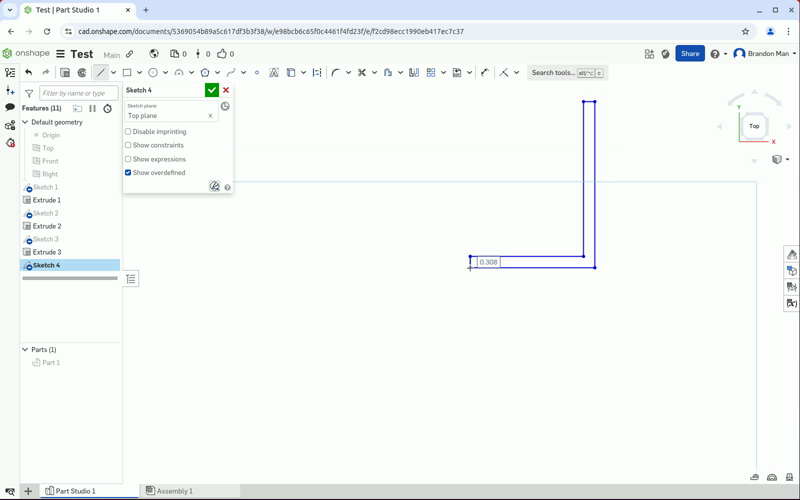
scroll(-6)
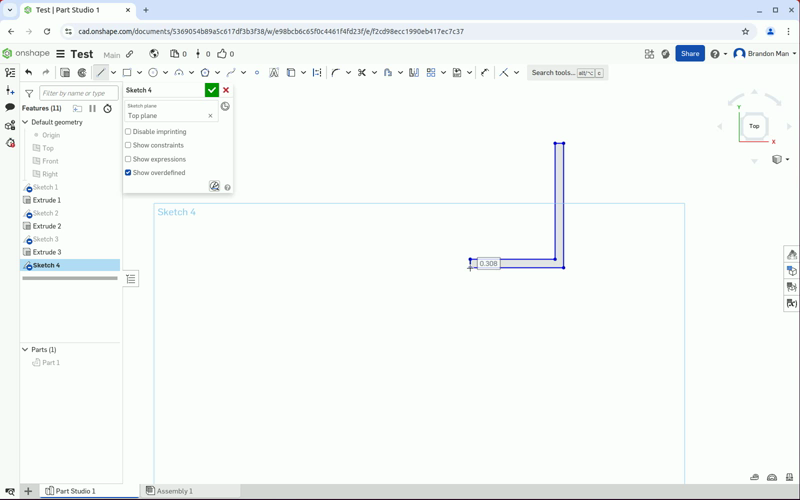
scroll(-6)
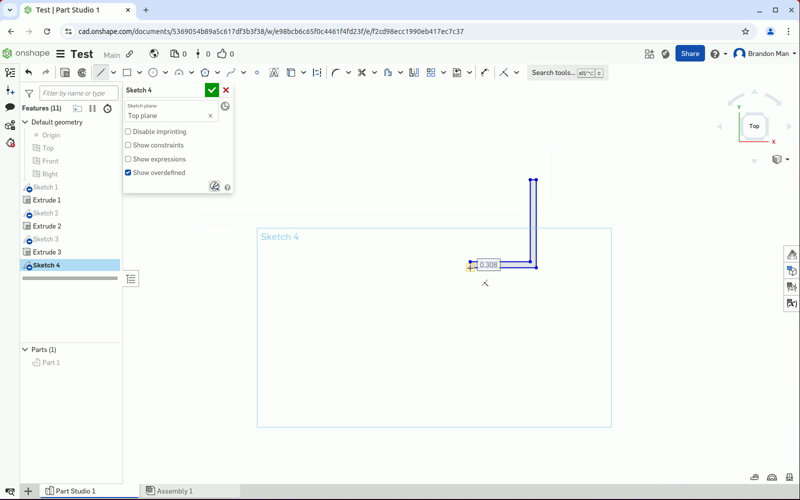
scroll(-6)
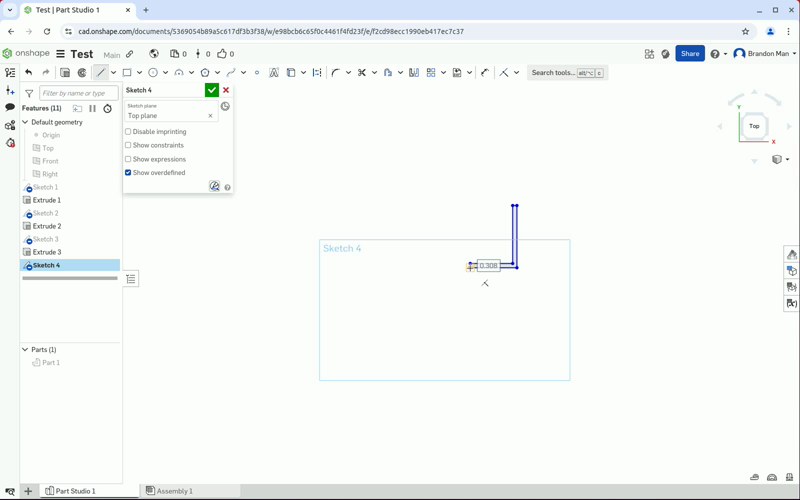
scroll(-6)
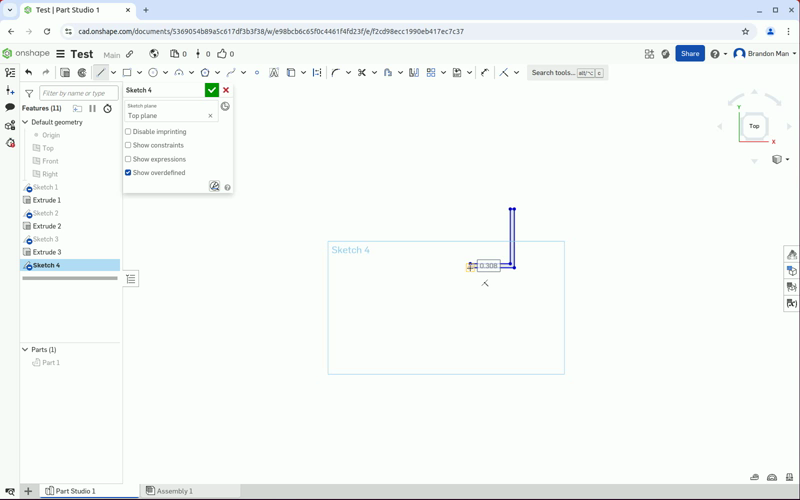
scroll(-6)
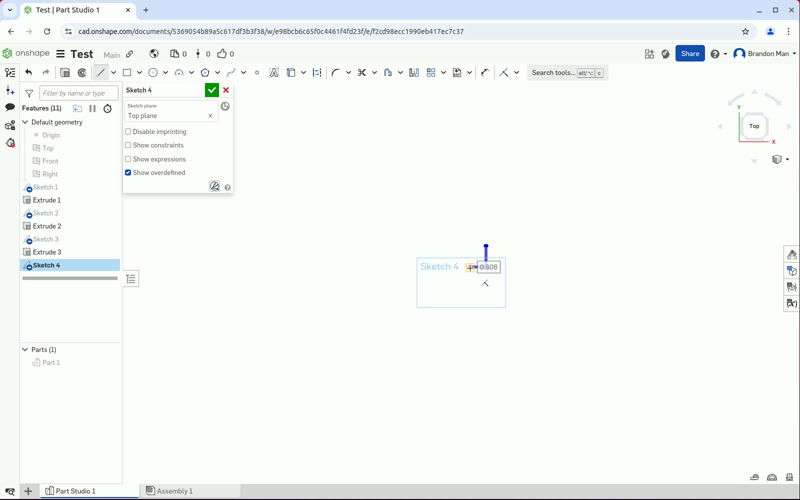
key(esc)
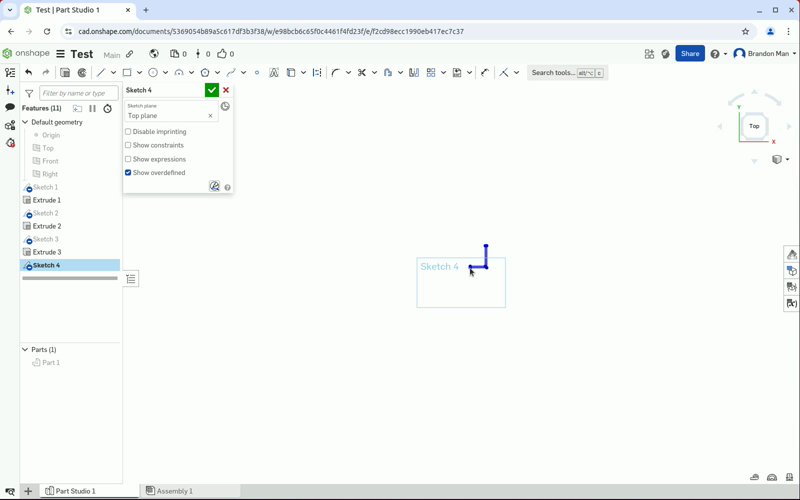
mouse_move(475, 267)
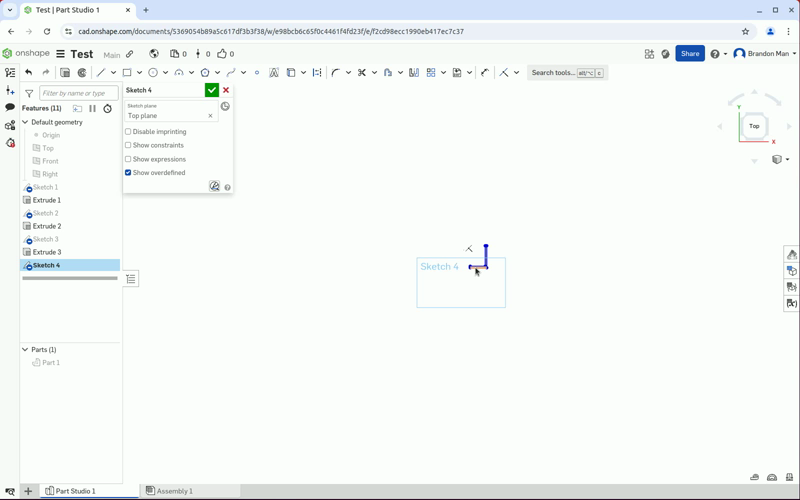
scroll(6)
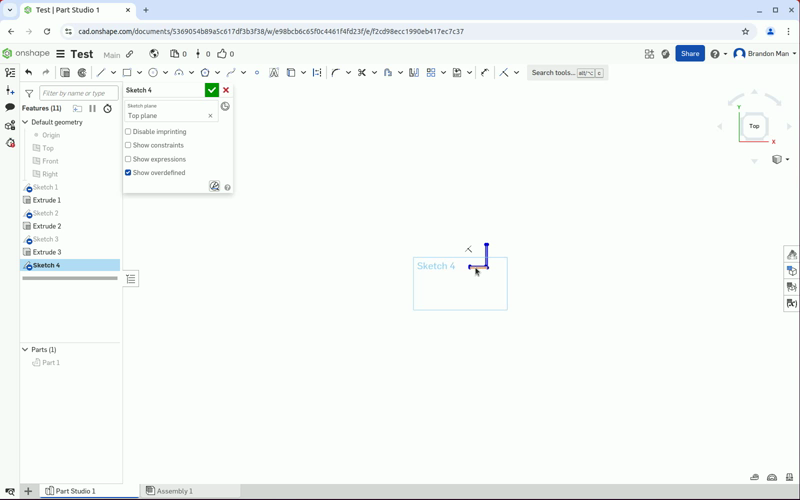
scroll(6)
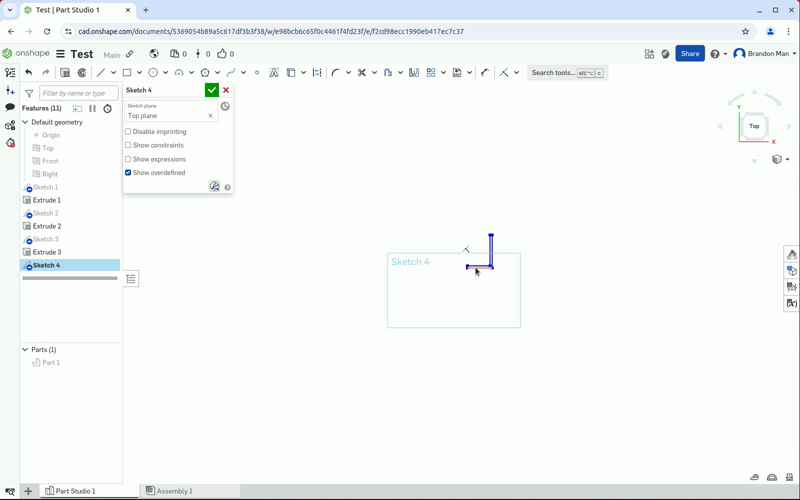
scroll(6)
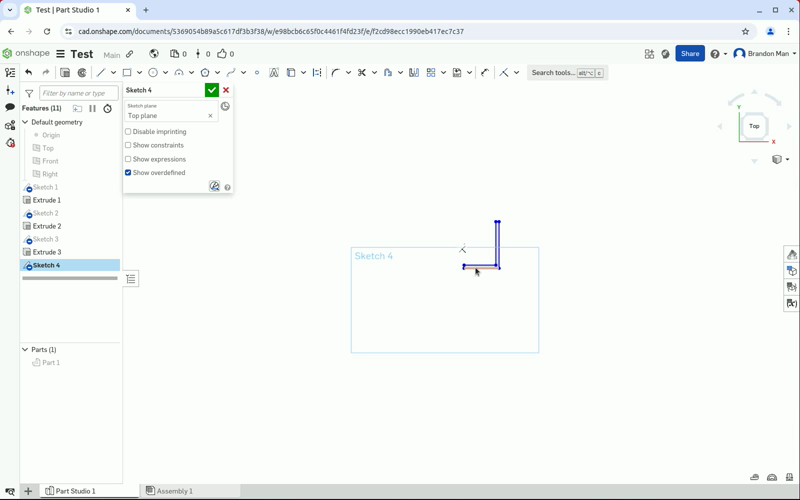
scroll(6)
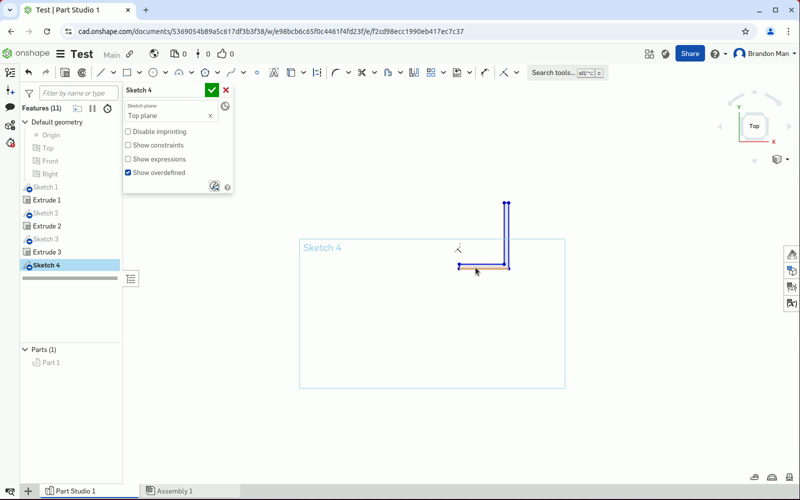
scroll(6)
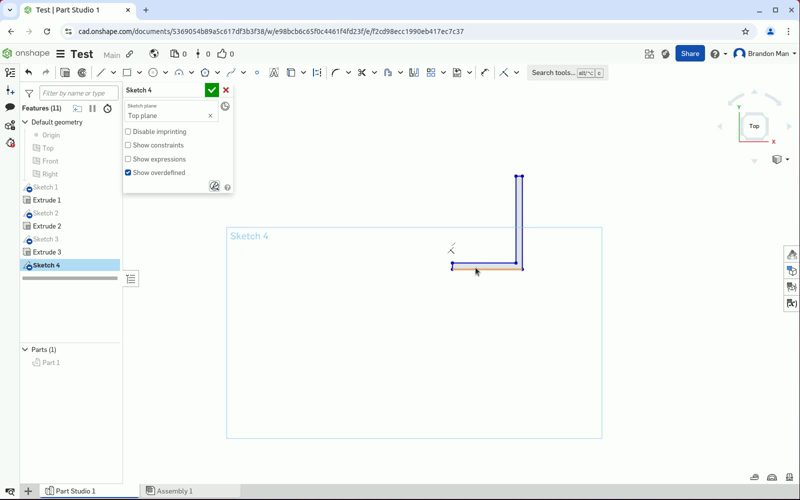
scroll(6)
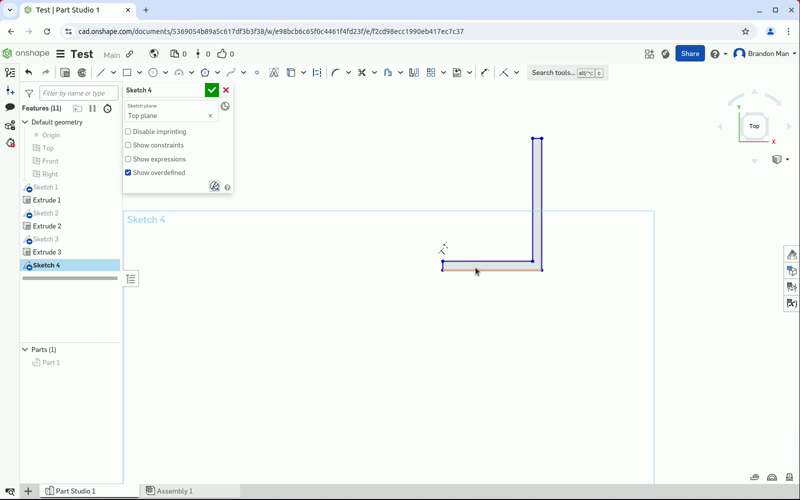
scroll(6)
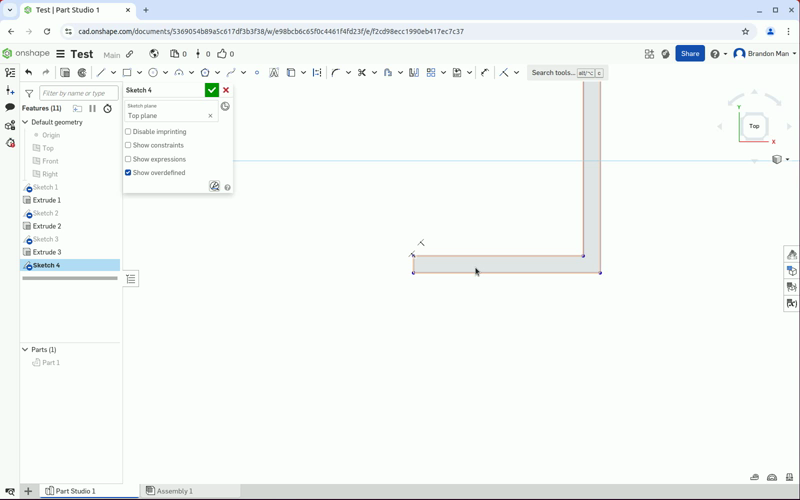
click(475, 267)
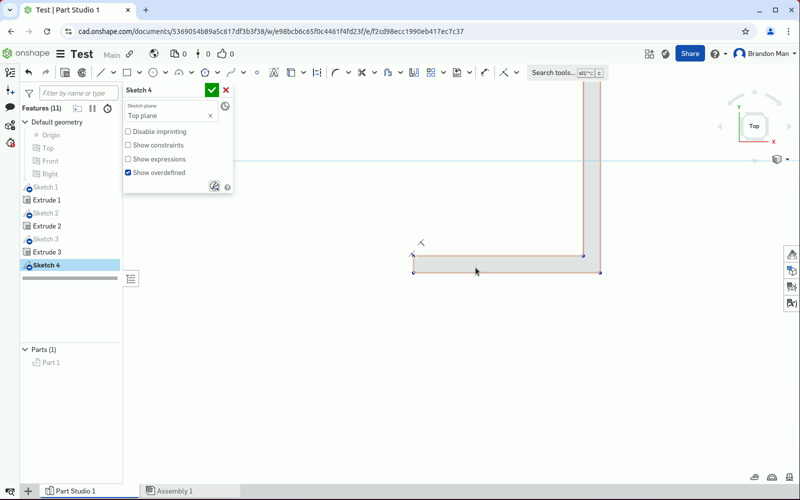
scroll(-6)
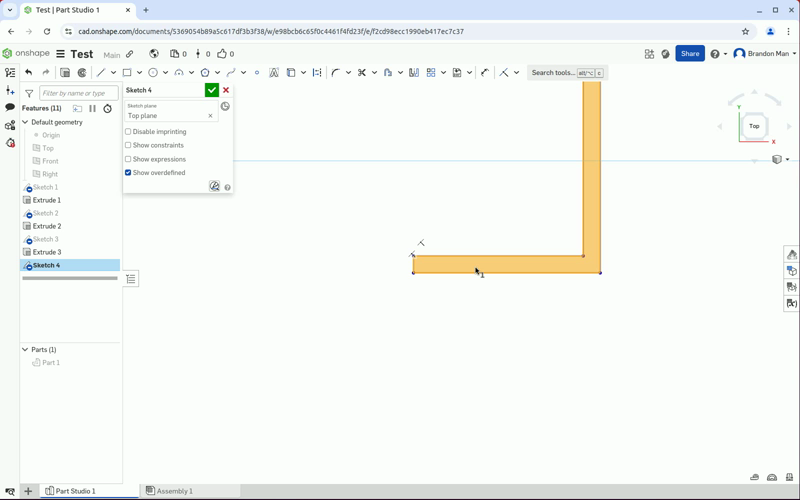
scroll(-6)
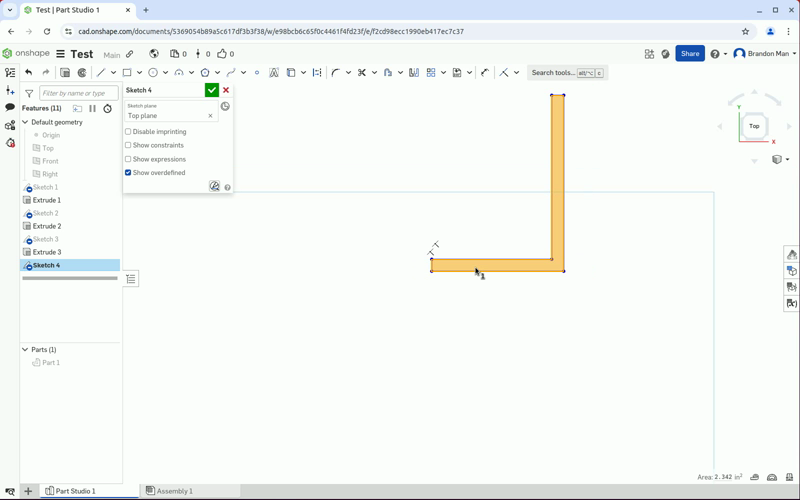
scroll(-6)
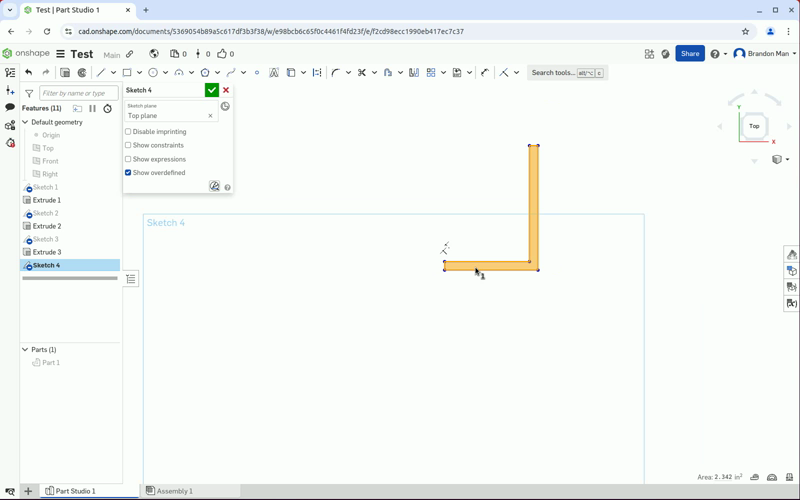
scroll(-6)
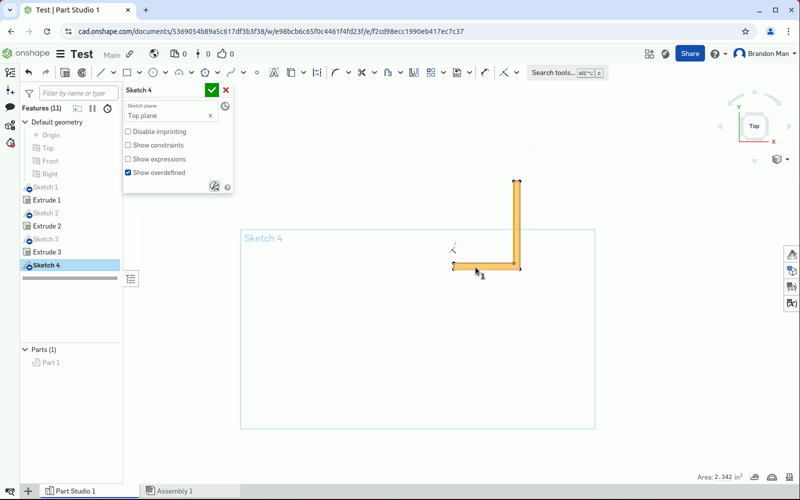
scroll(-6)
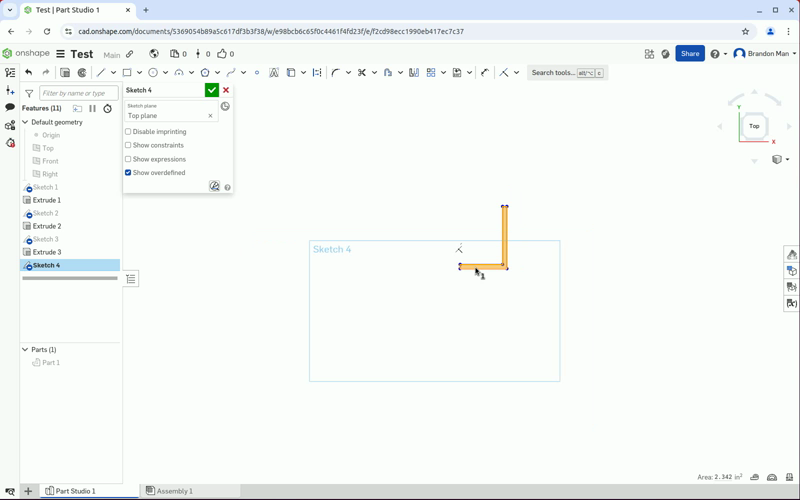
scroll(-6)
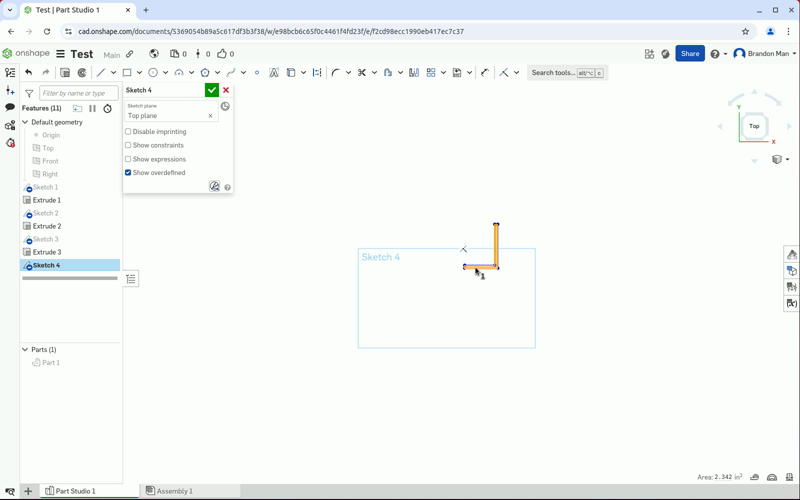
scroll(-6)
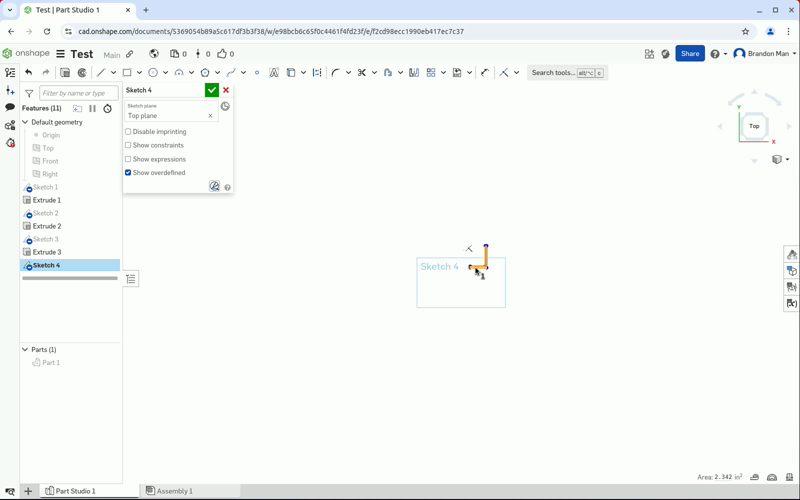
mouse_move(73, 352)
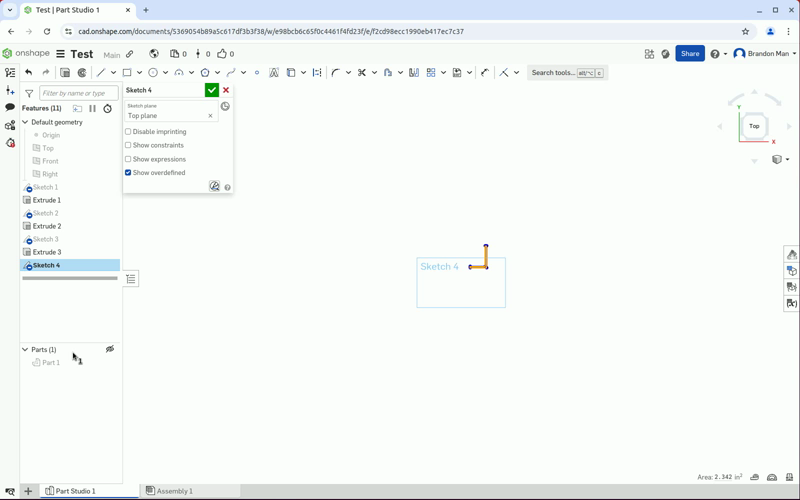
key(shift+y)
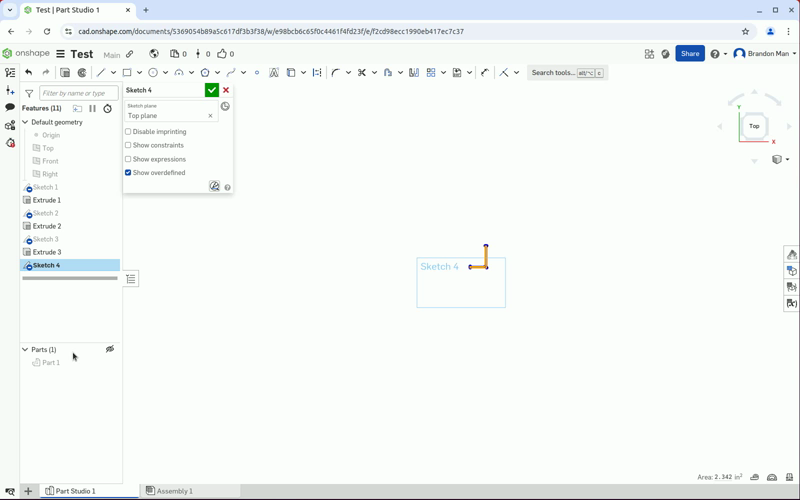
key(shift+e)
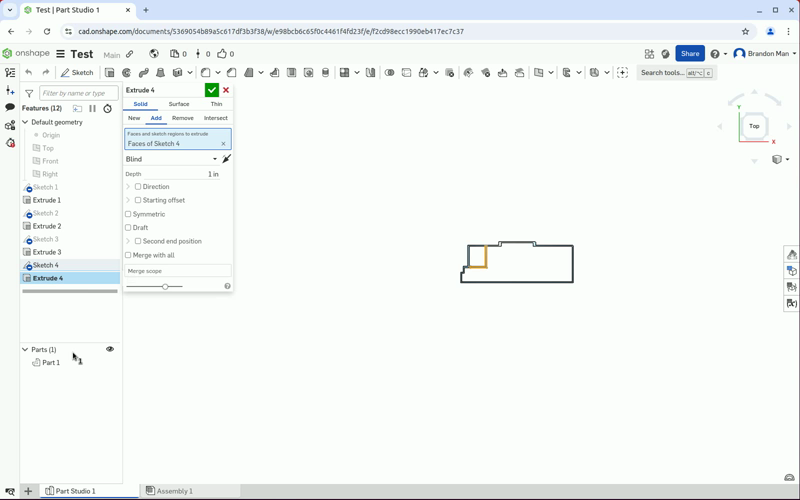
mouse_move(143, 106)
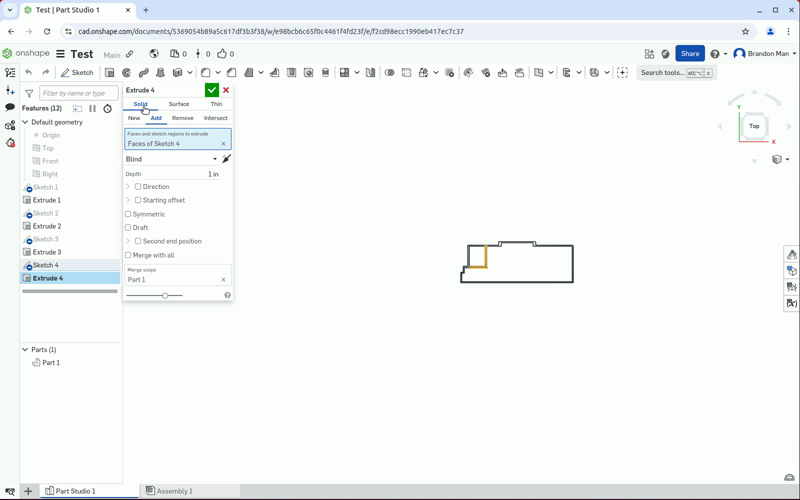
click(143, 106)
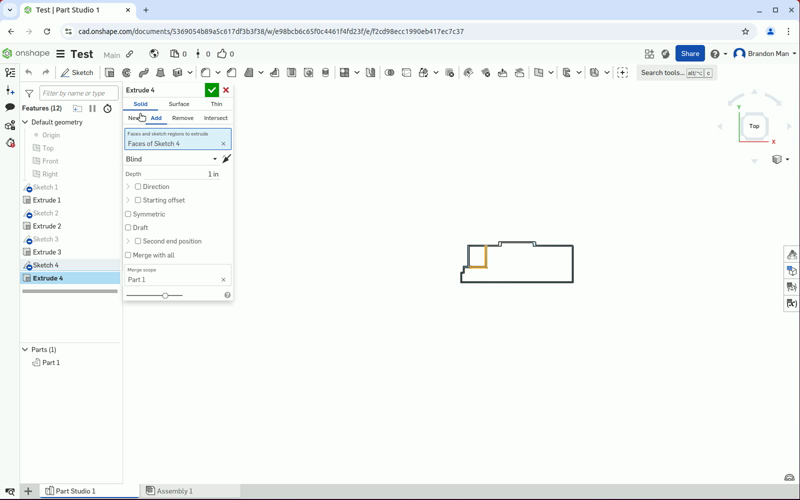
mouse_move(137, 120)
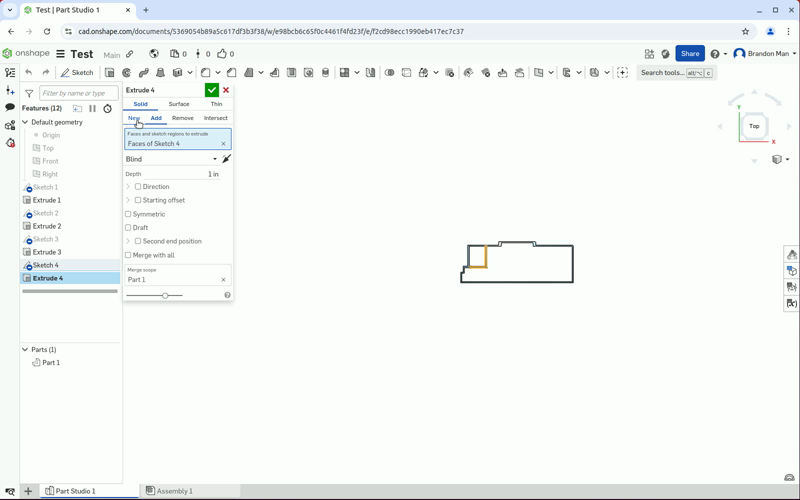
click(137, 120)
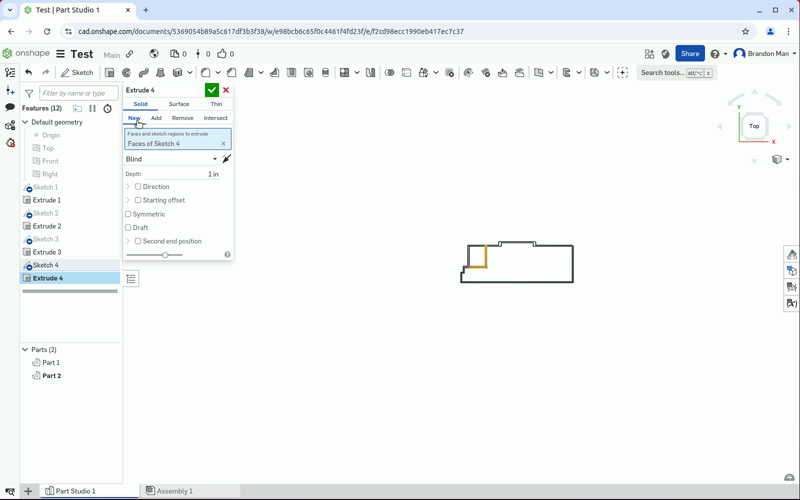
key(tab, 4)
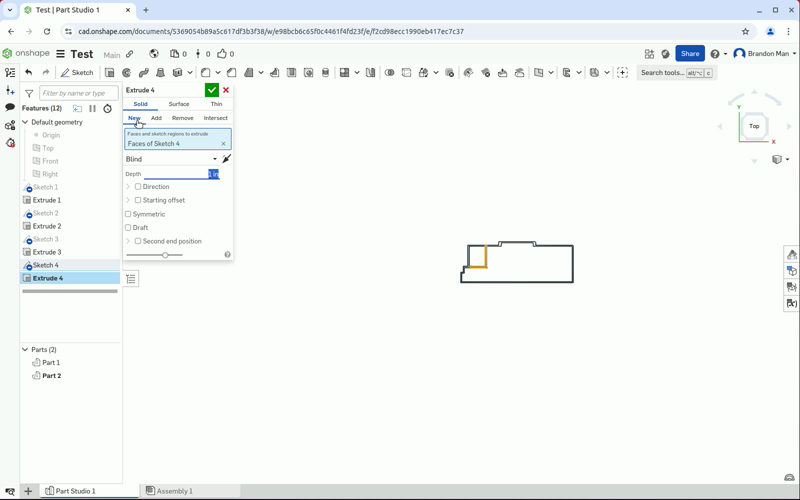
text(3.851)
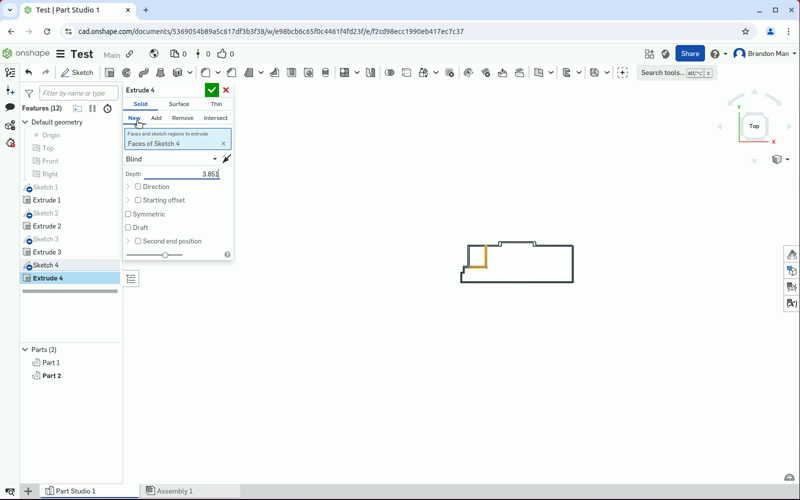
key(enter)
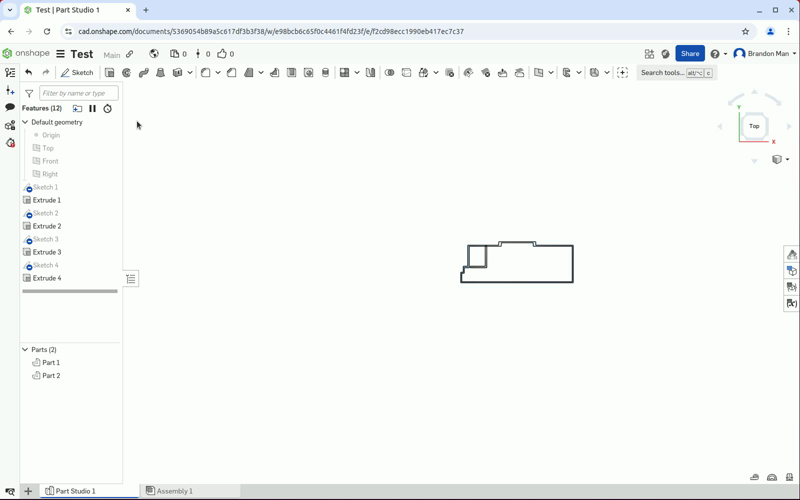
key(shift+h)
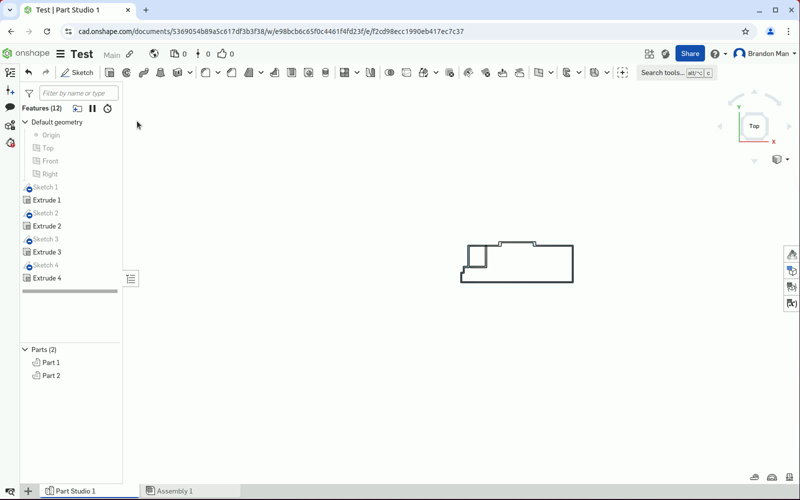
key(shift+h)
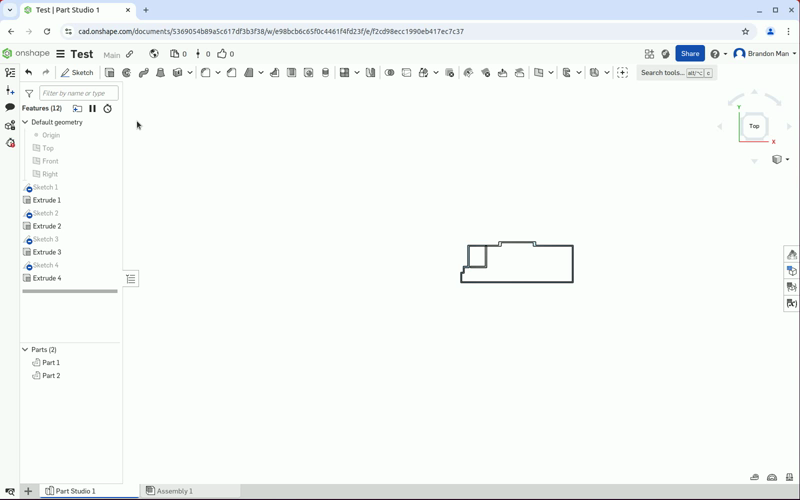
mouse_move(73, 189)
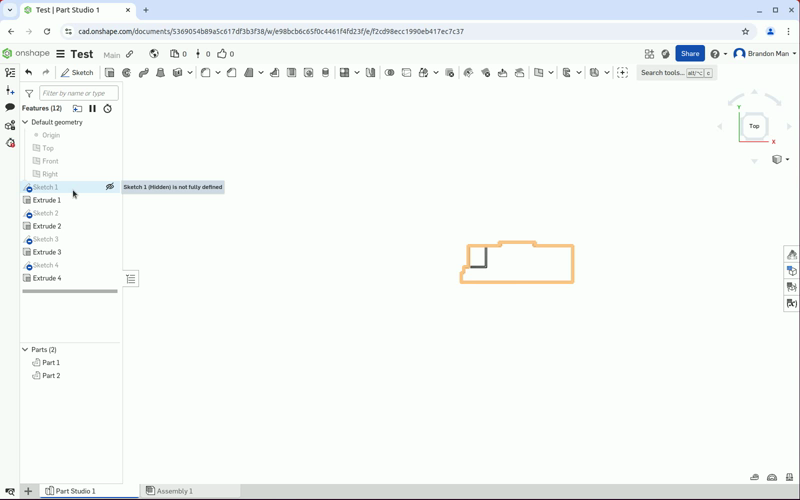
click(73, 189)
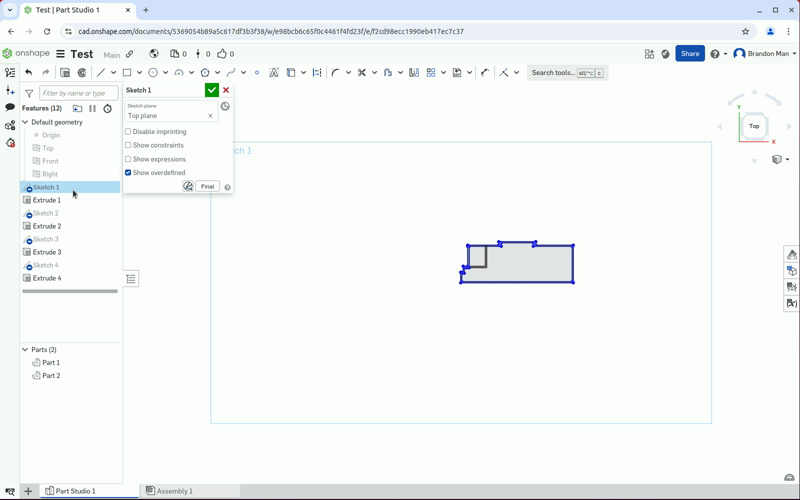
mouse_move(229, 92)
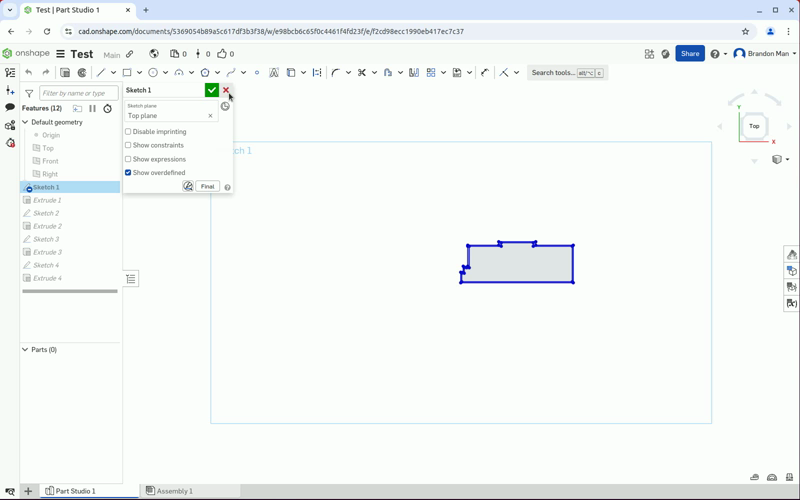
click(229, 92)
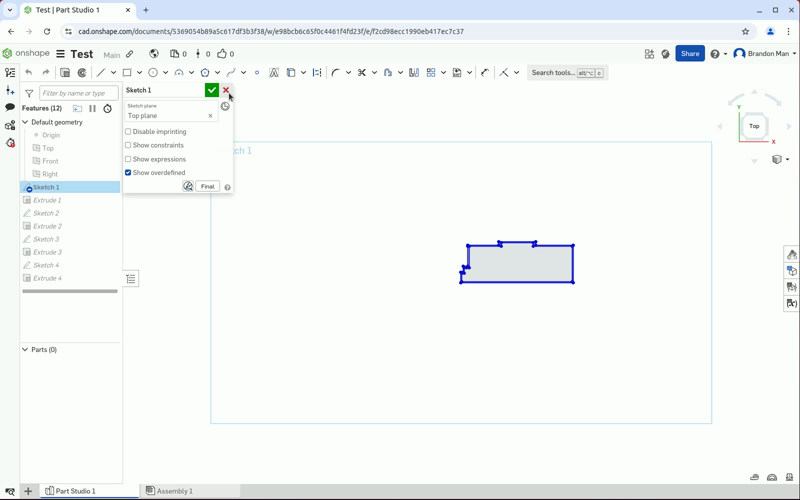
key(shift+s)
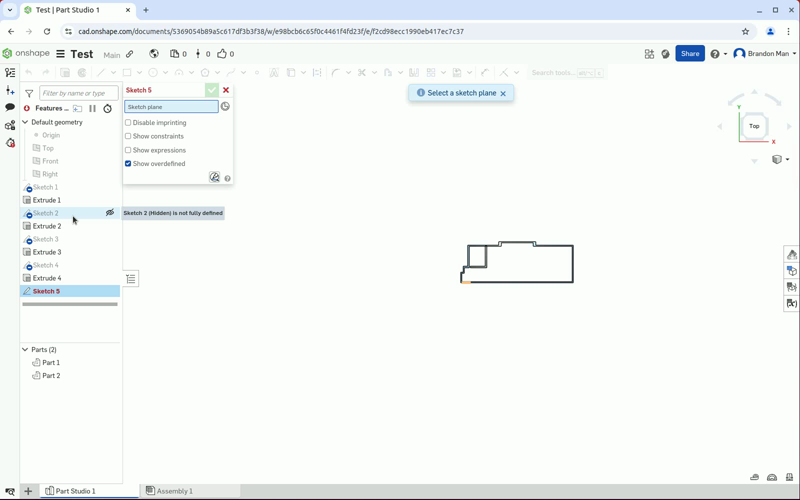
scroll(3)
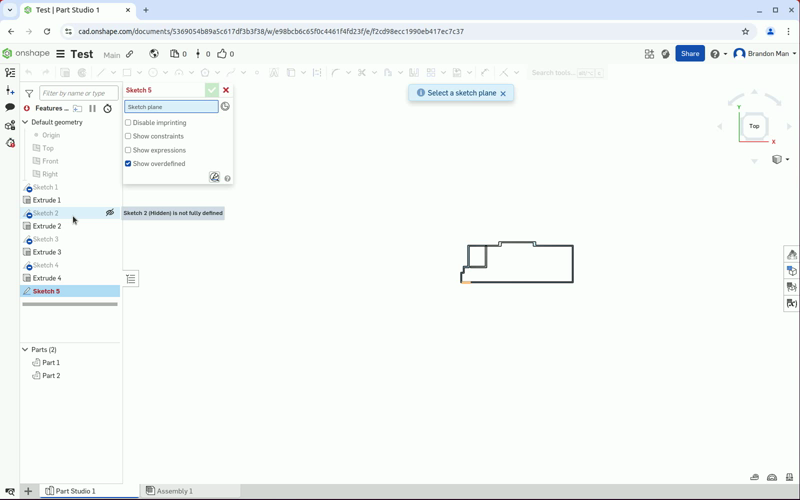
mouse_move(73, 150)
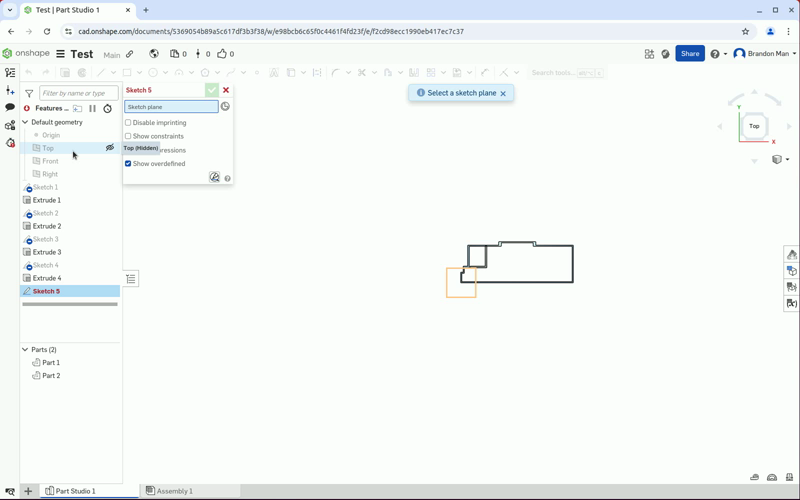
click(73, 150)
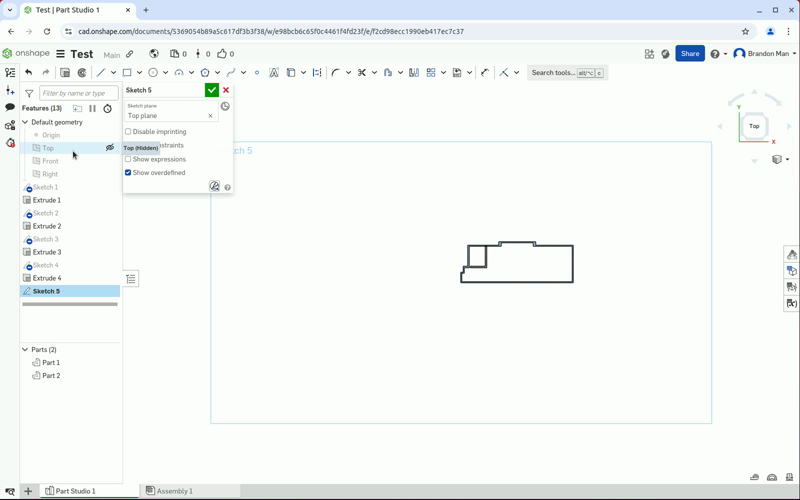
mouse_move(73, 352)
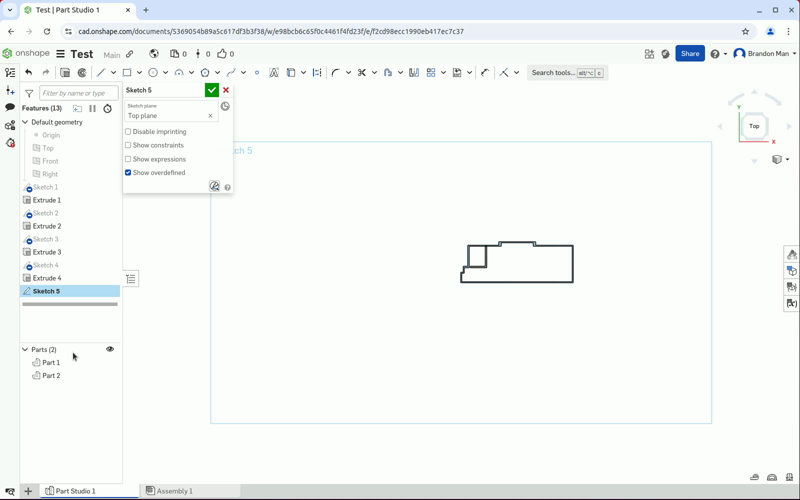
key(y)
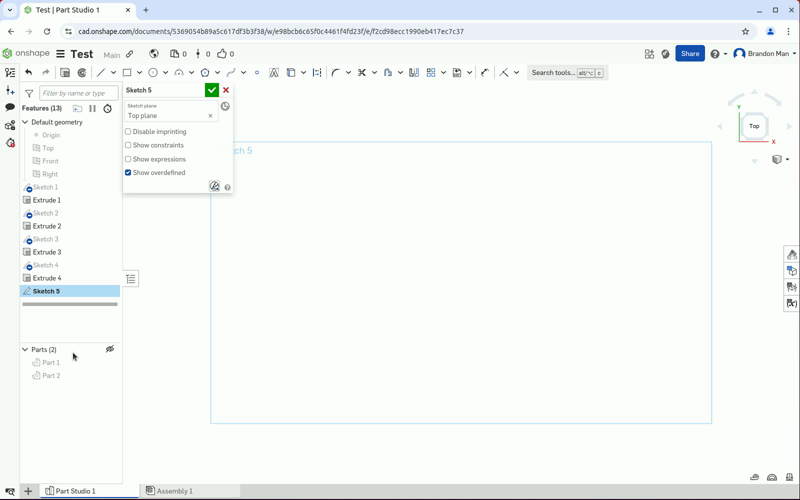
key(l)
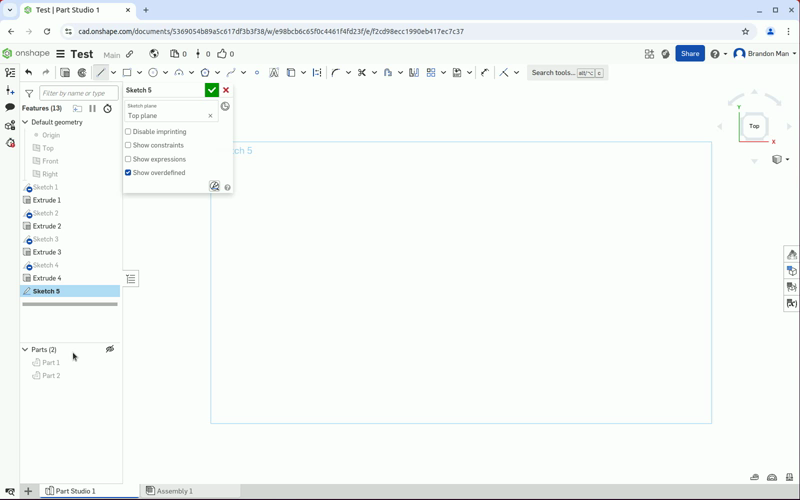
key_down(shift)
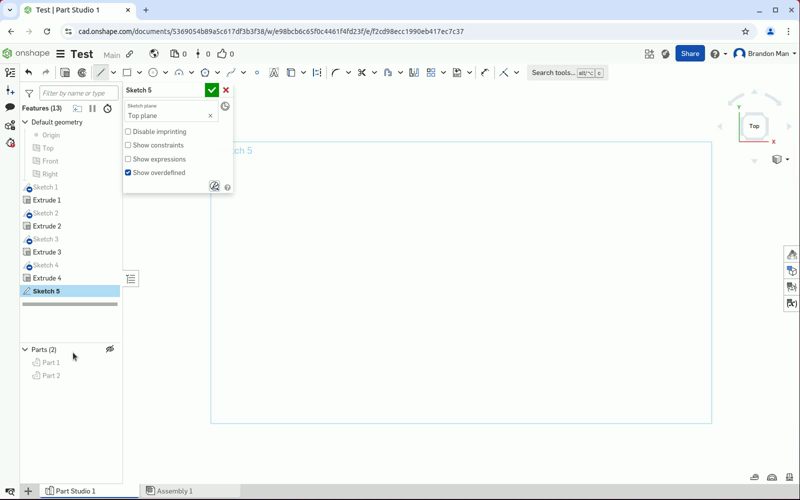
mouse_move(511, 281)
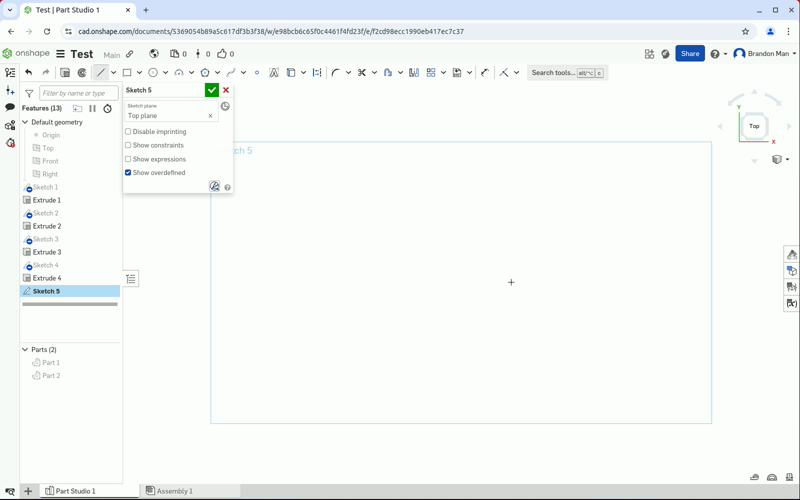
click(511, 281)
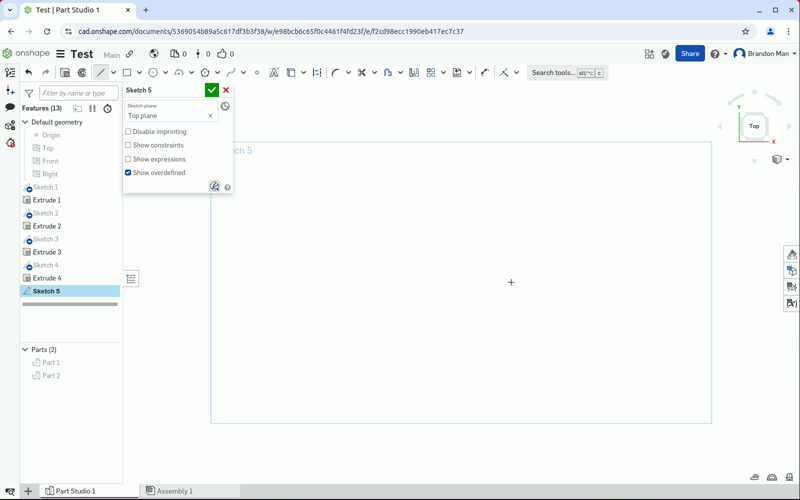
key_up(shift)
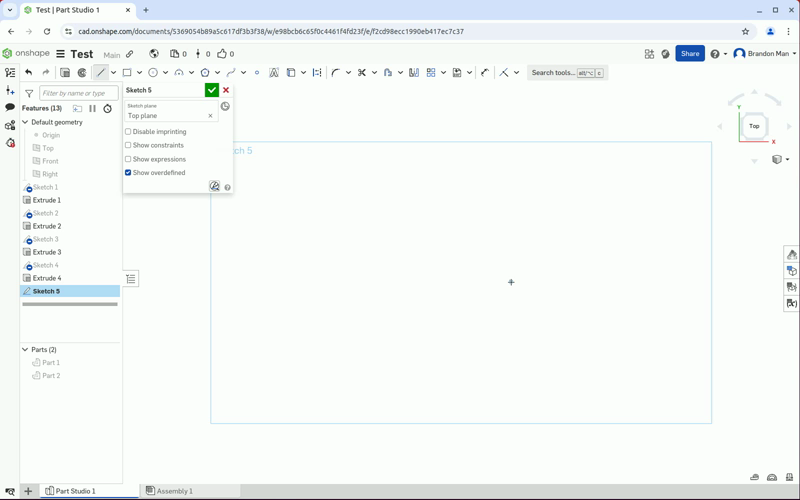
key_down(shift)
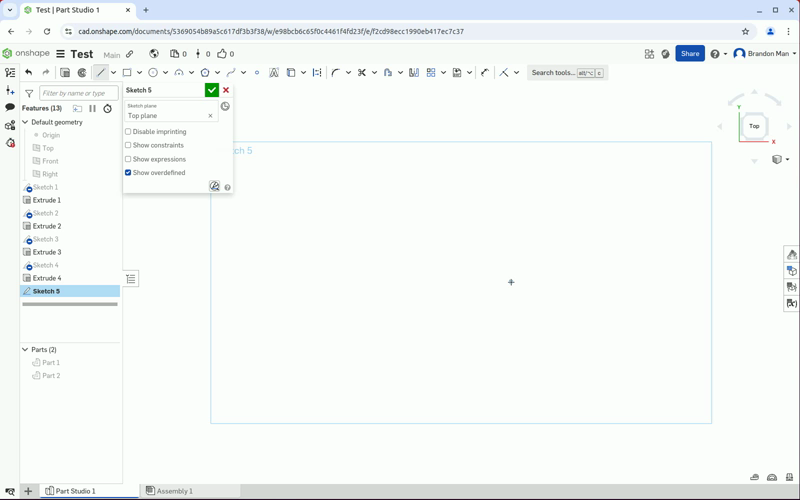
mouse_move(541, 281)
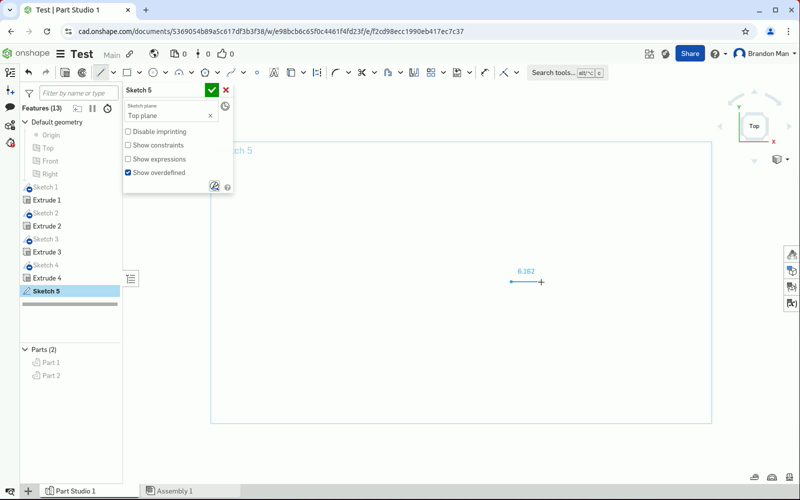
mouse_move(512, 281)
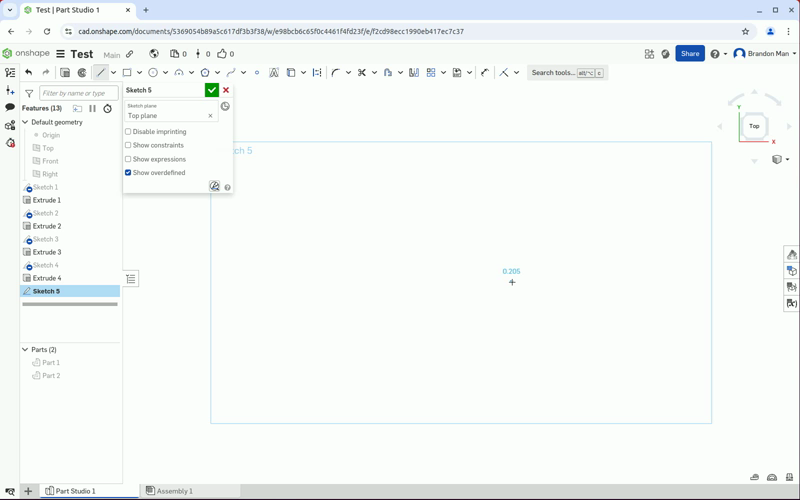
scroll(6)
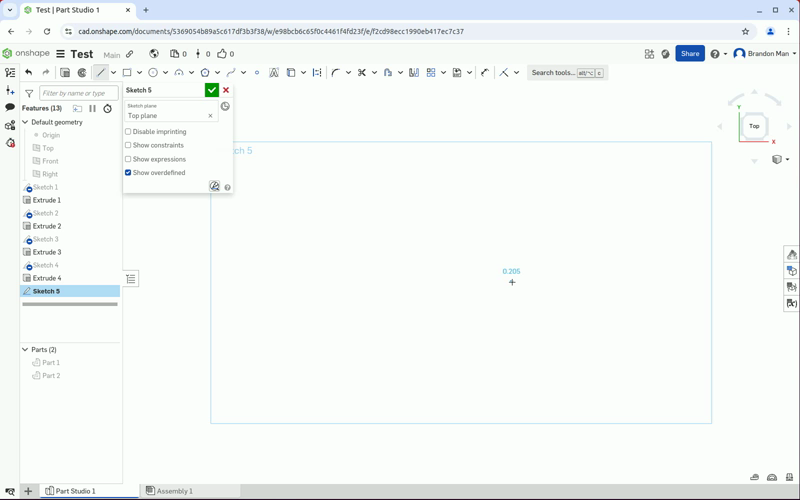
scroll(6)
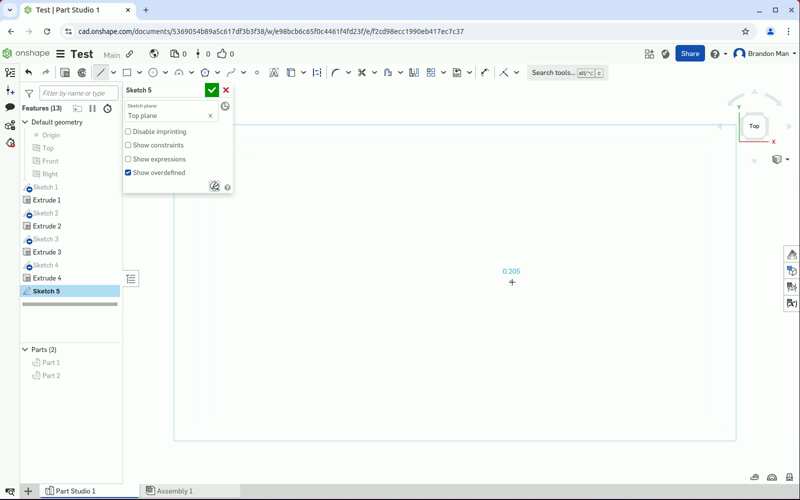
scroll(6)
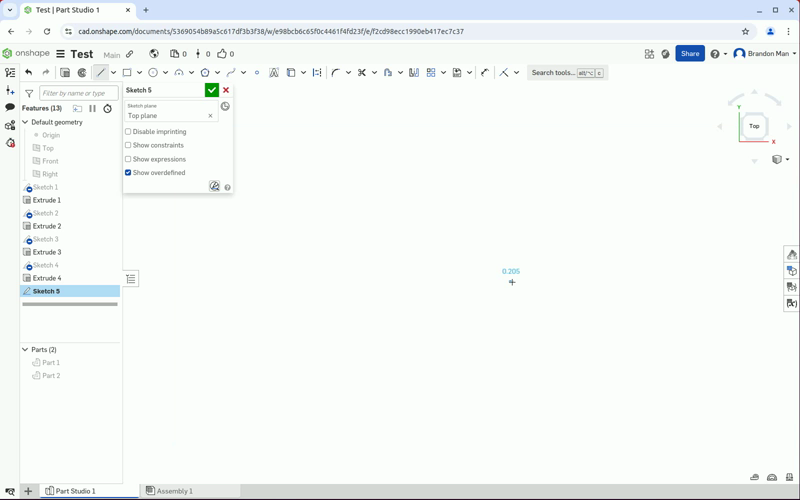
scroll(6)
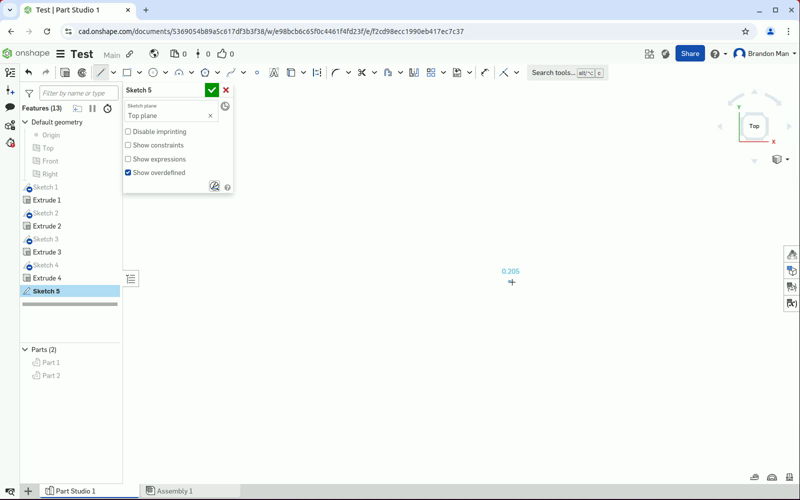
scroll(6)
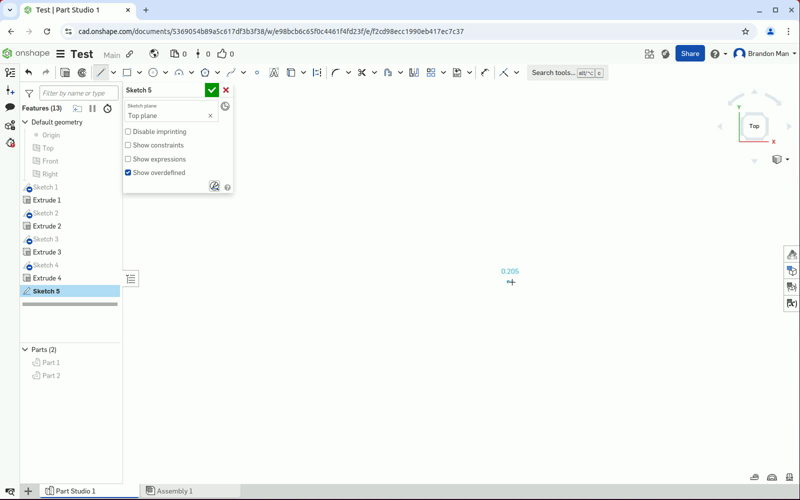
scroll(6)
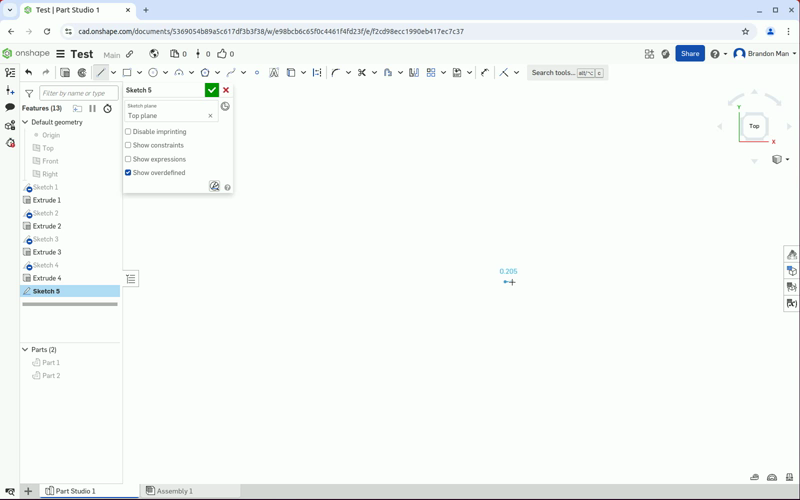
scroll(6)
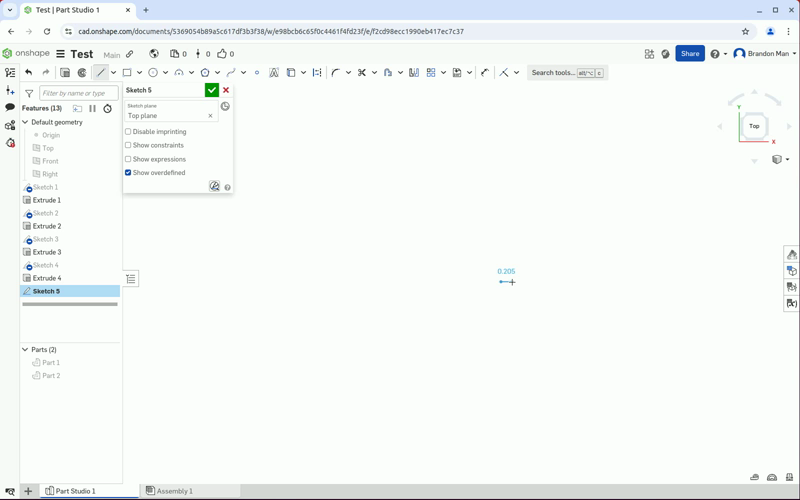
click(512, 281)
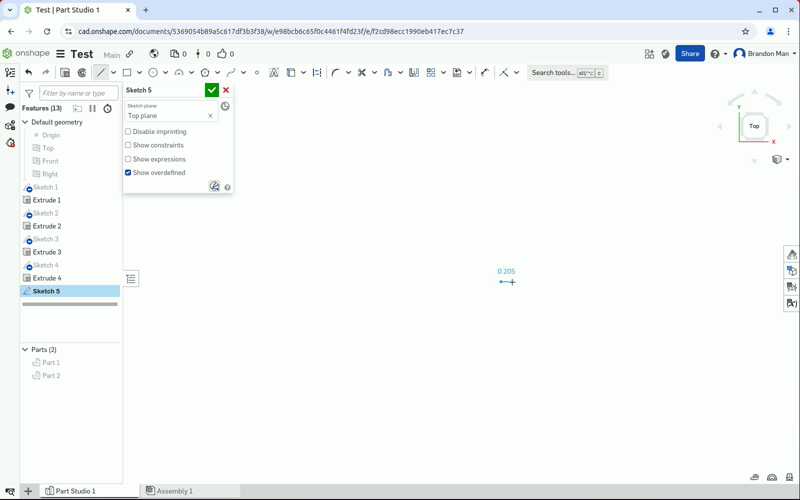
scroll(-6)
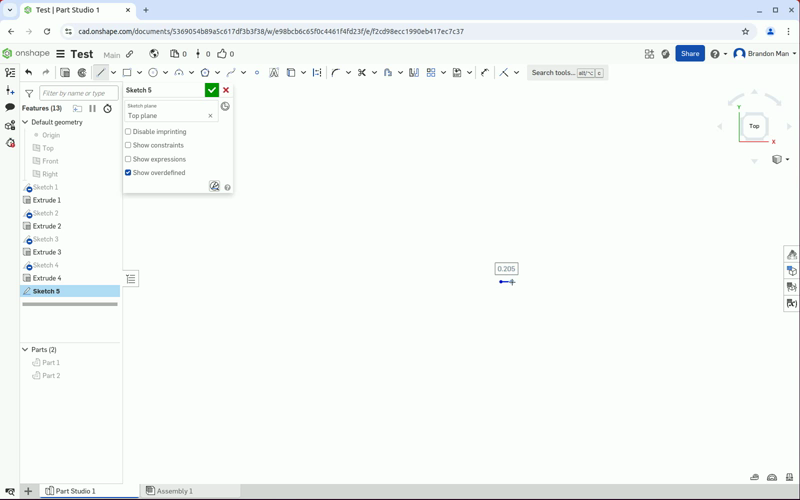
scroll(-6)
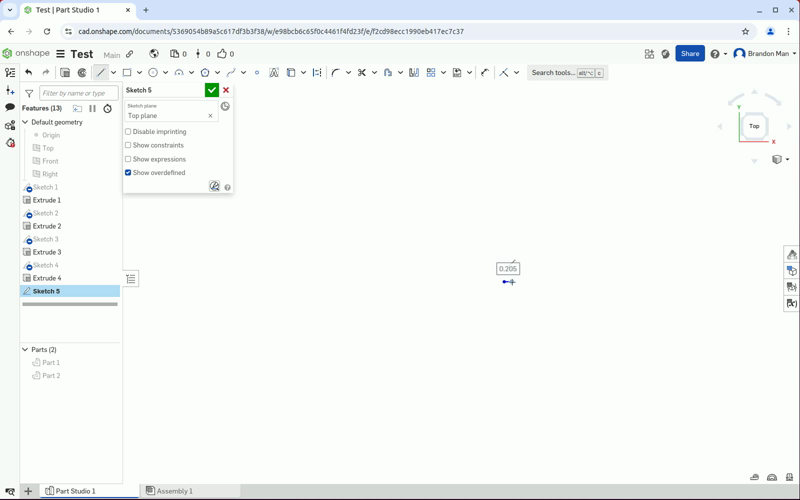
scroll(-6)
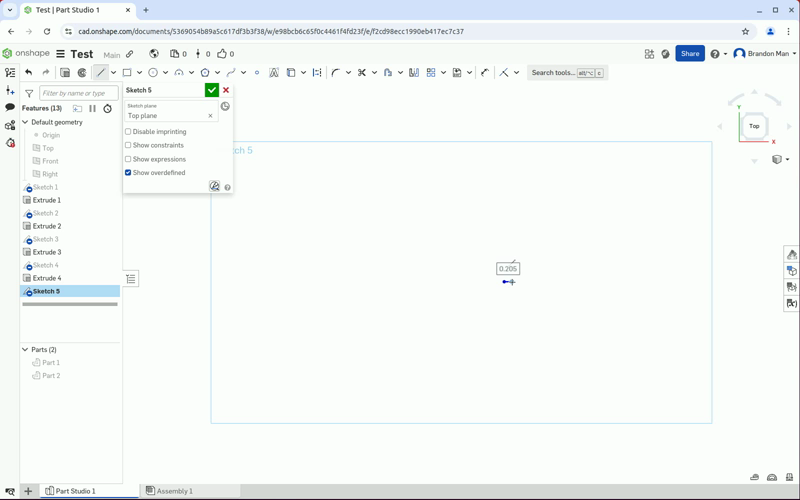
scroll(-6)
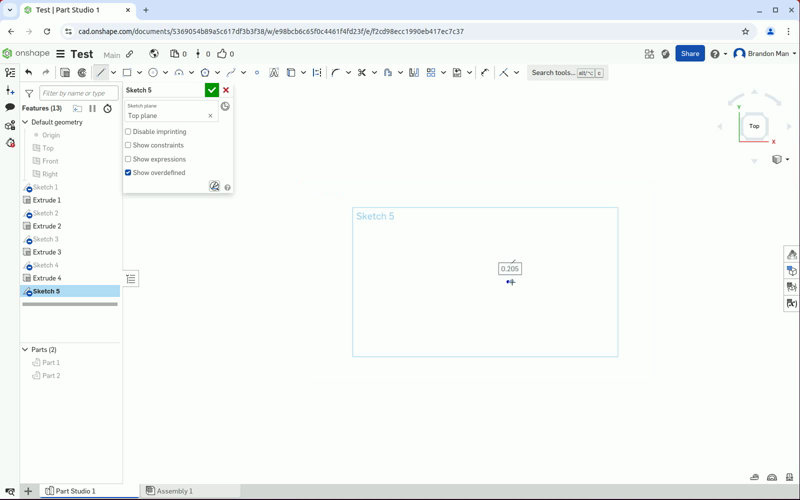
scroll(-6)
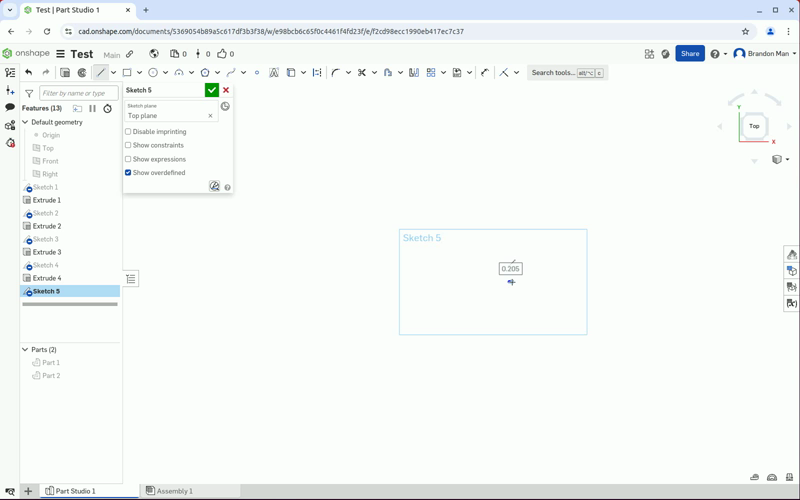
scroll(-6)
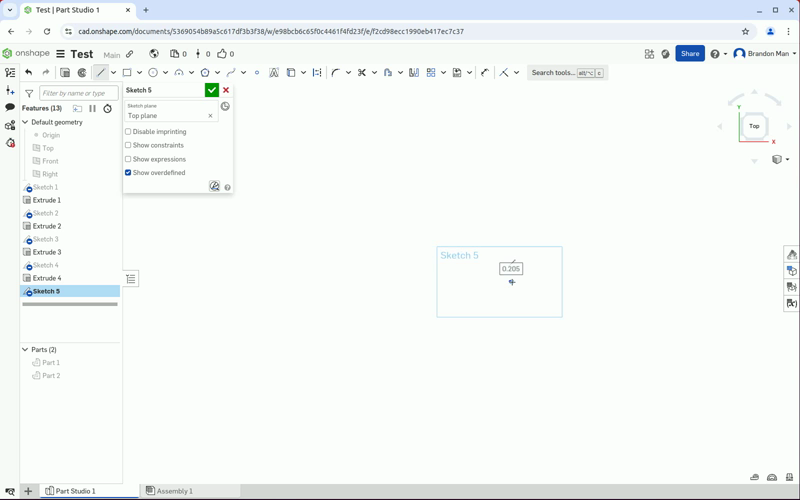
scroll(-6)
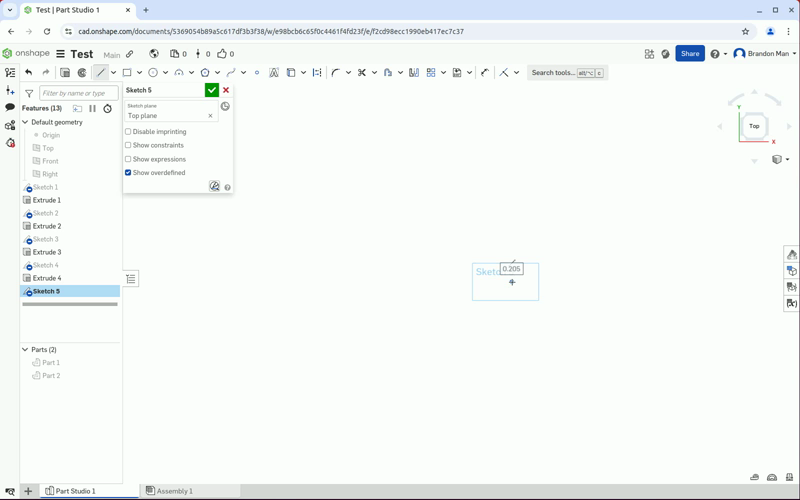
key_up(shift)
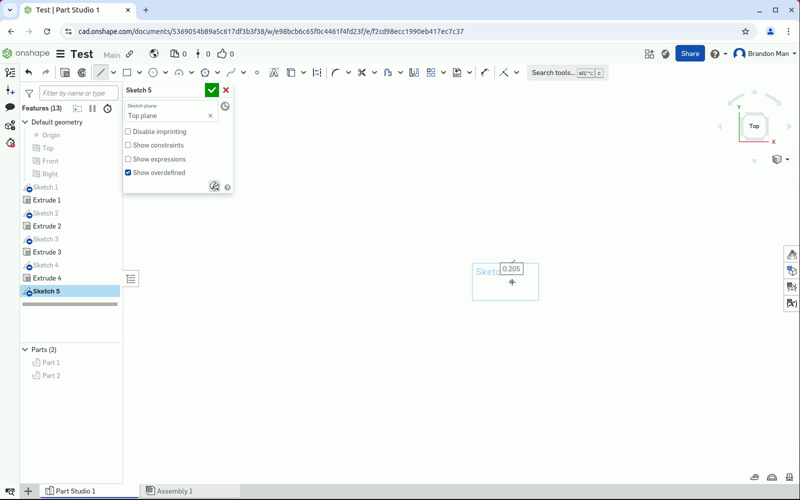
key_down(shift)
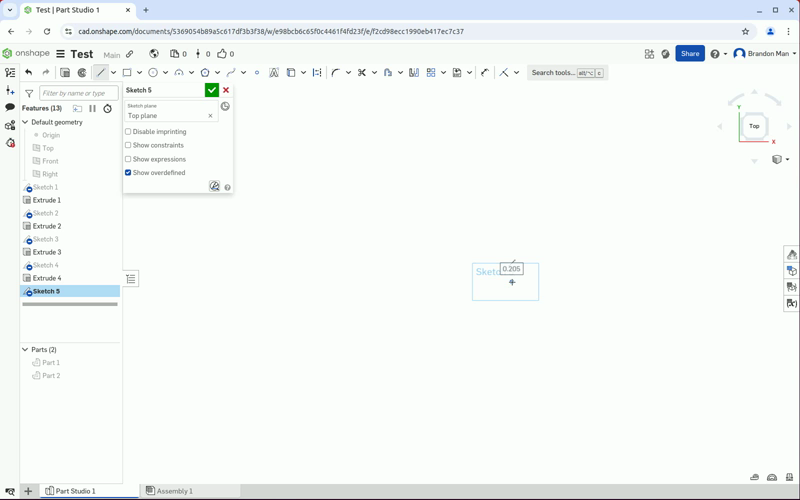
mouse_move(542, 281)
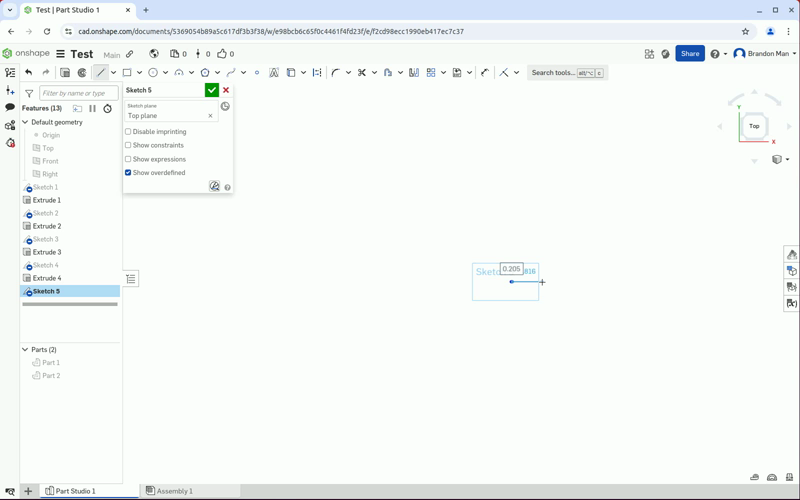
mouse_move(512, 242)
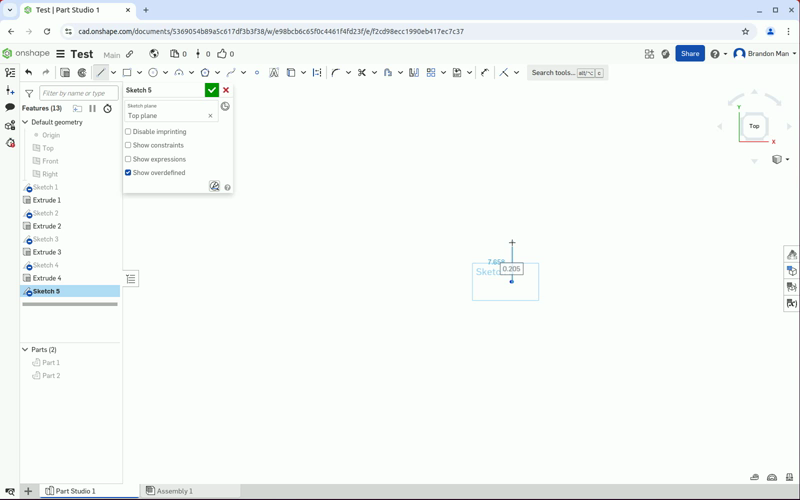
click(512, 242)
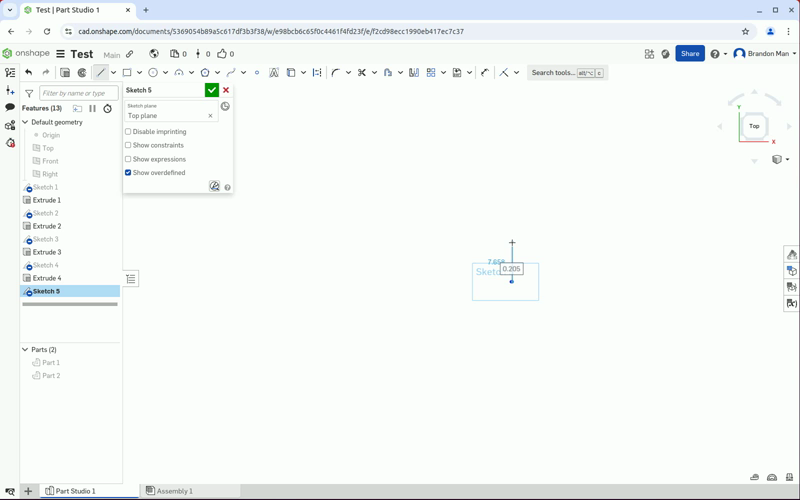
key_up(shift)
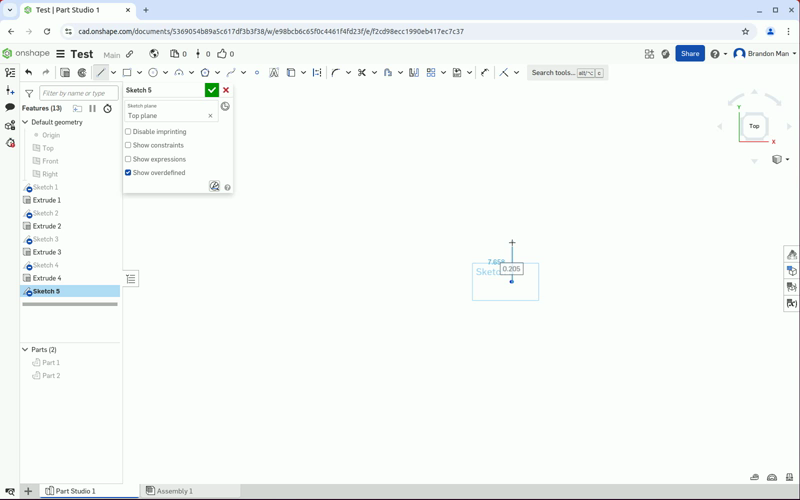
key_down(shift)
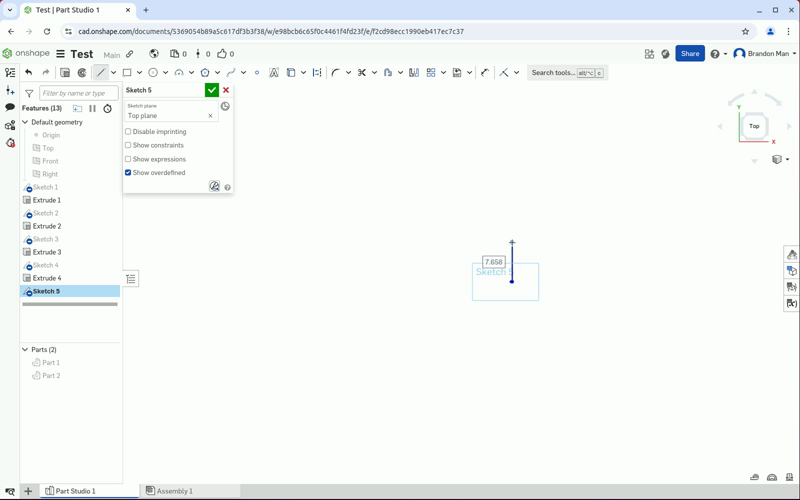
mouse_move(542, 242)
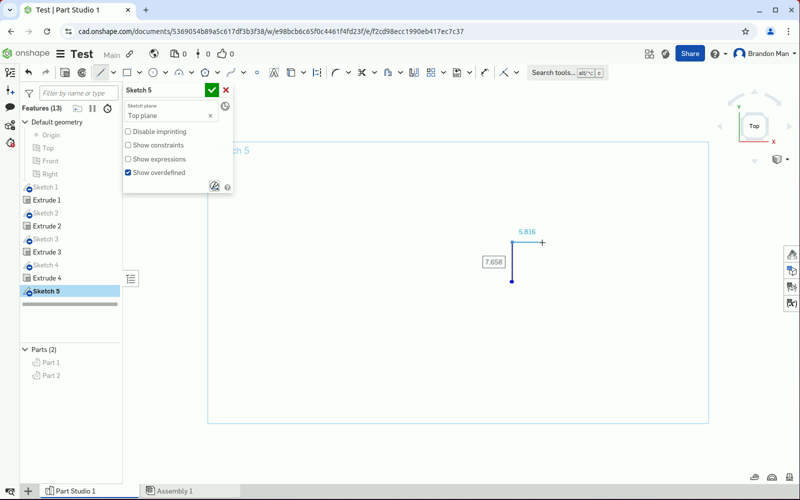
mouse_move(511, 242)
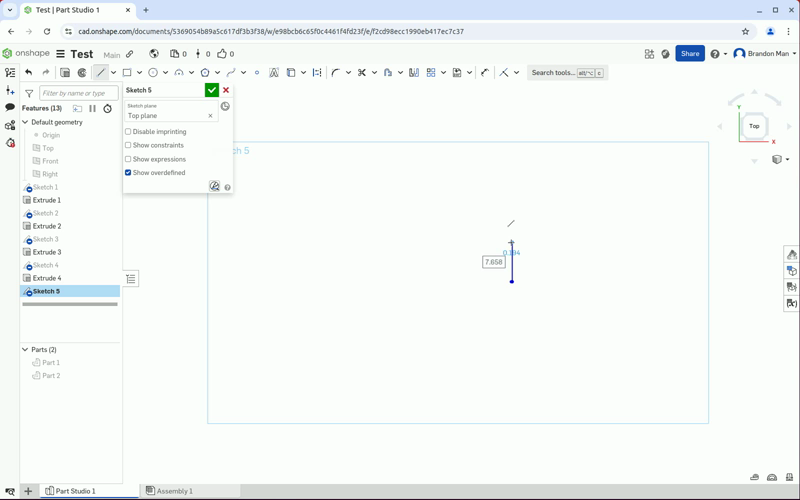
scroll(6)
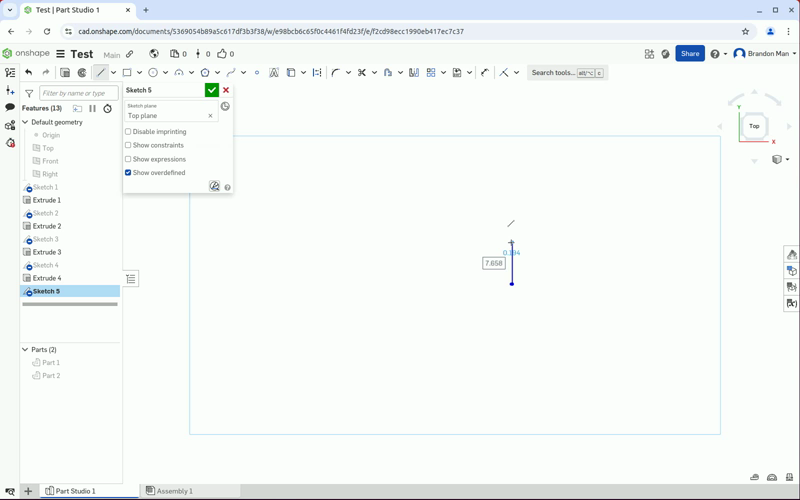
scroll(6)
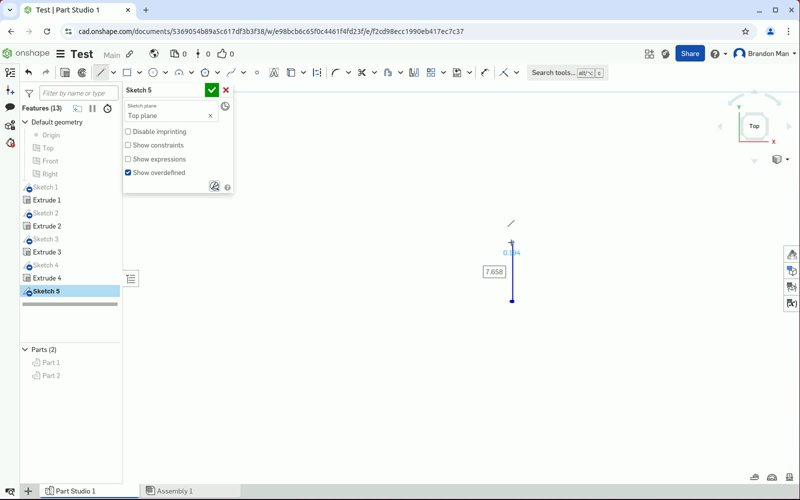
scroll(6)
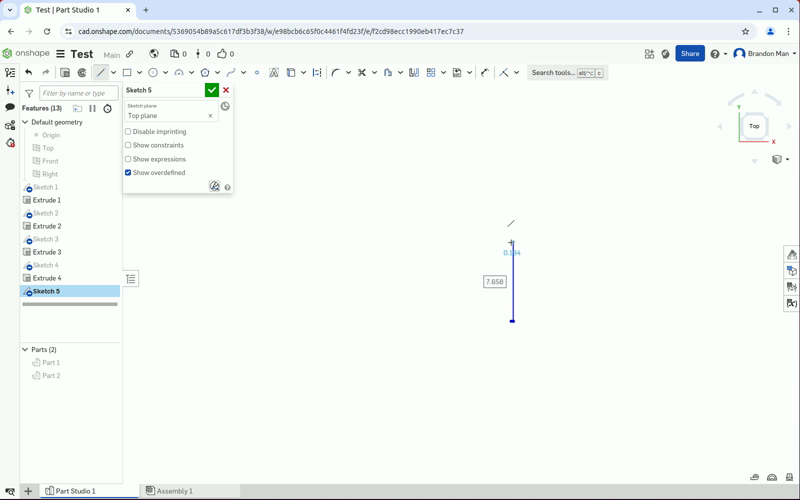
scroll(6)
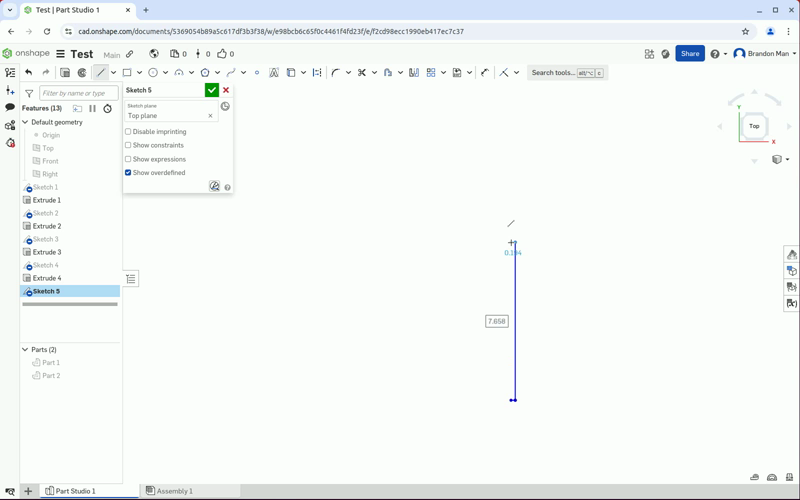
scroll(6)
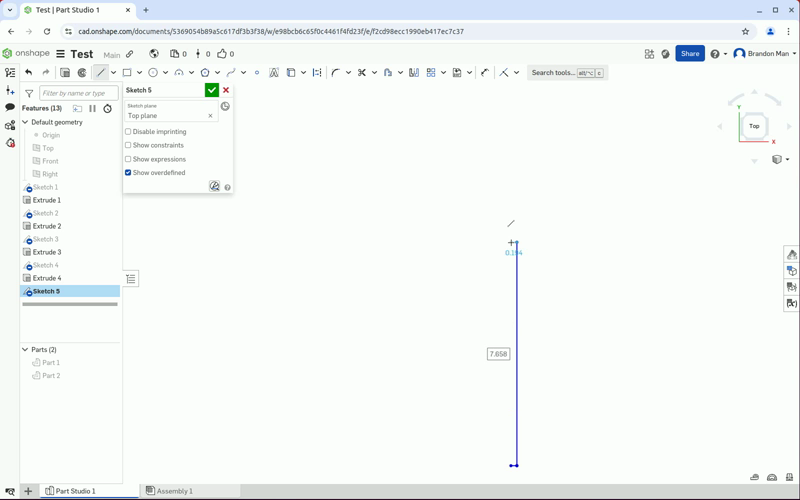
scroll(6)
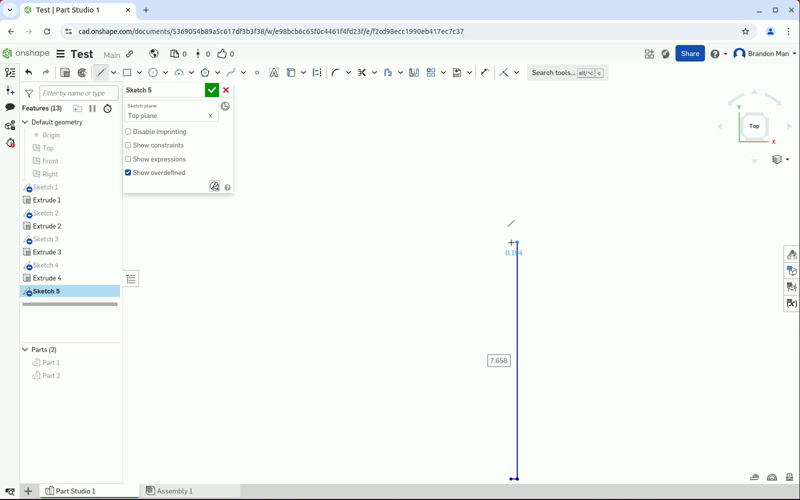
scroll(6)
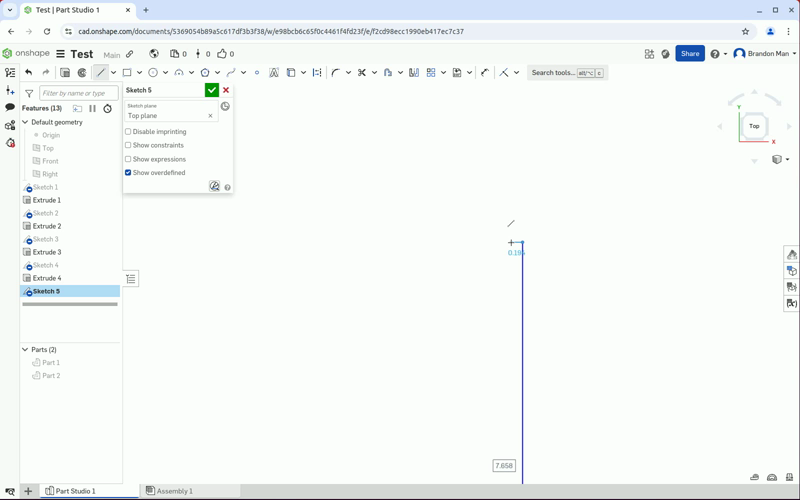
click(511, 242)
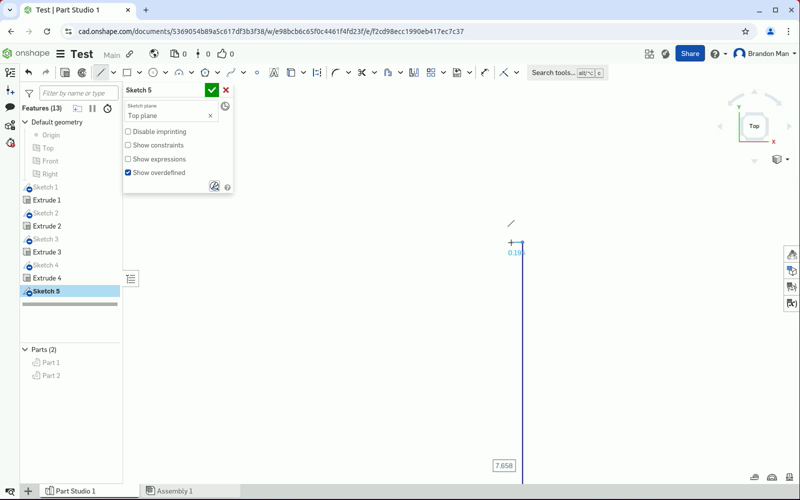
scroll(-6)
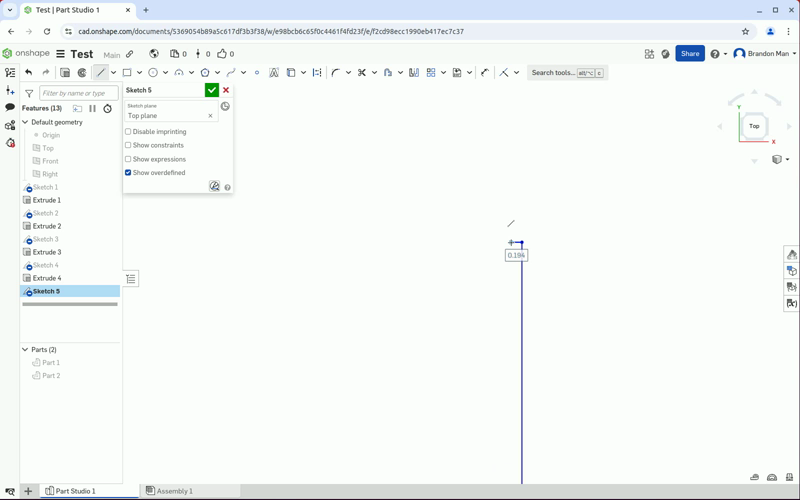
scroll(-6)
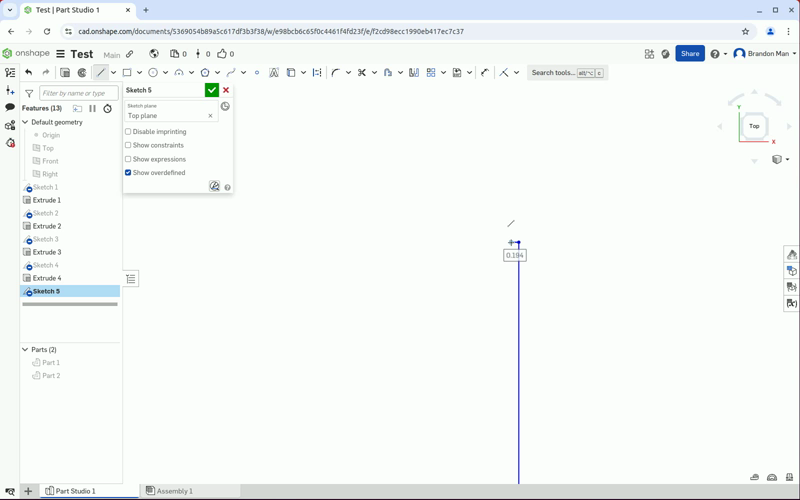
scroll(-6)
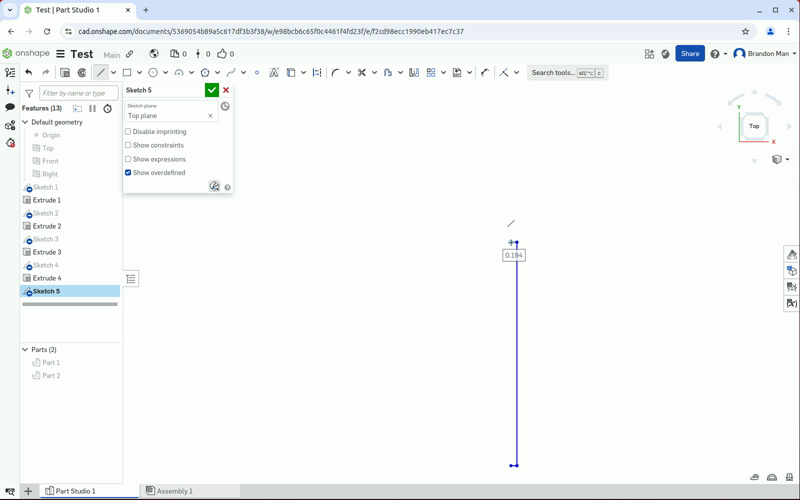
scroll(-6)
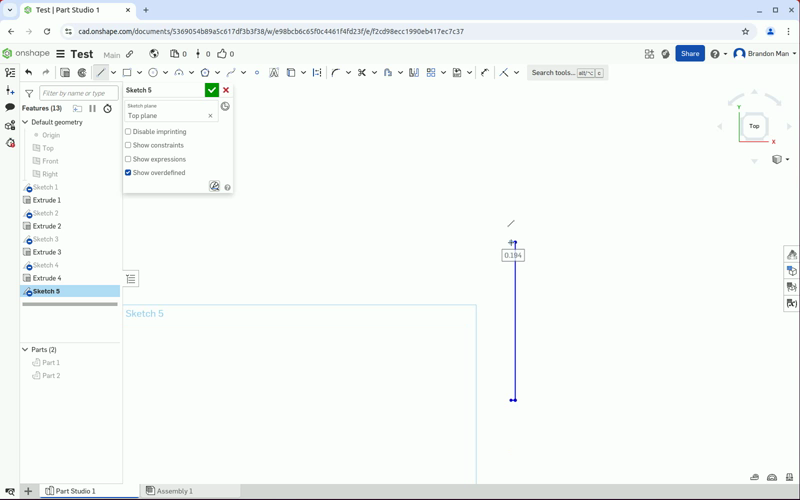
scroll(-6)
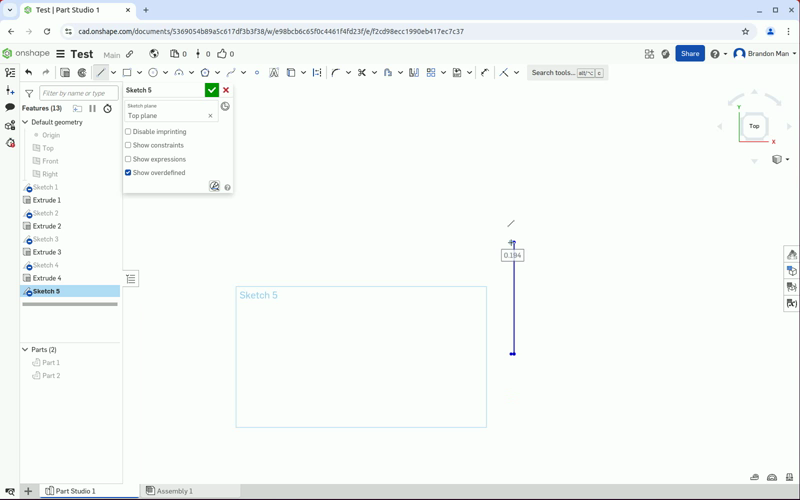
scroll(-6)
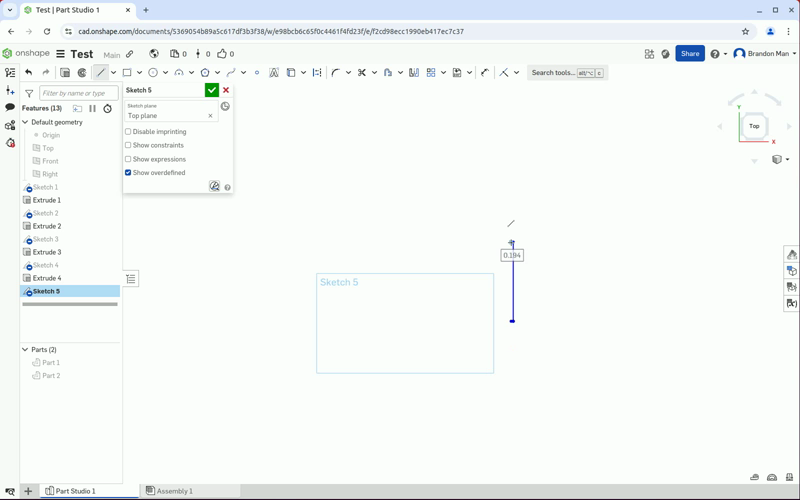
scroll(-6)
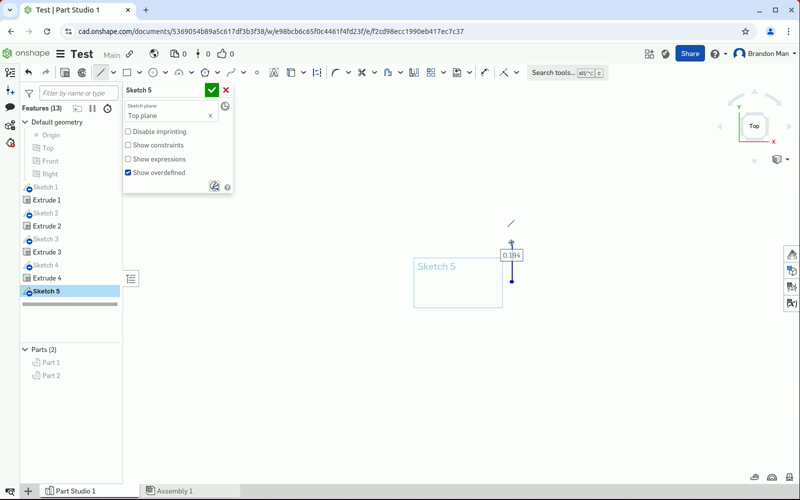
key_up(shift)
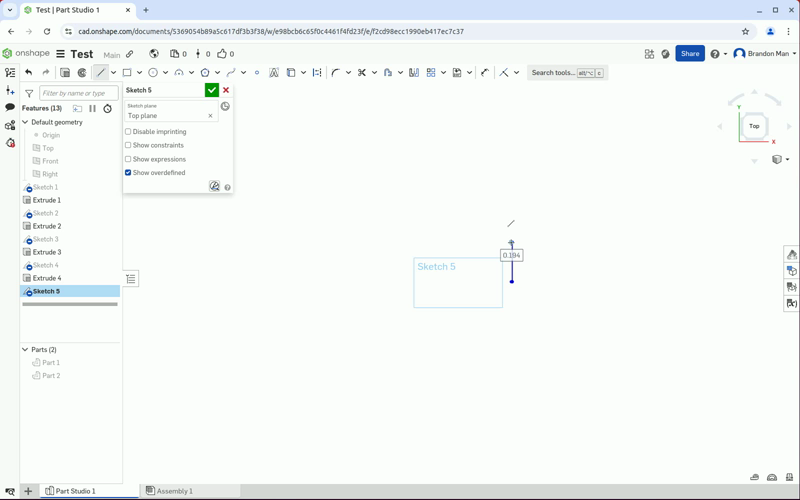
mouse_move(541, 242)
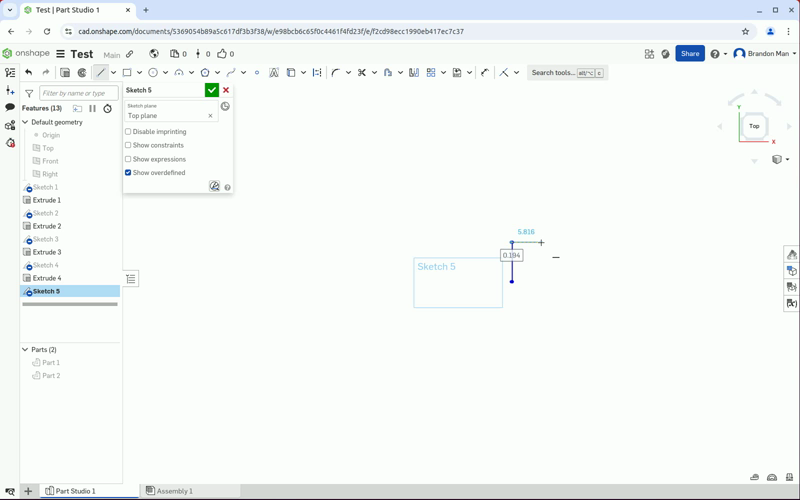
key_down(shift)
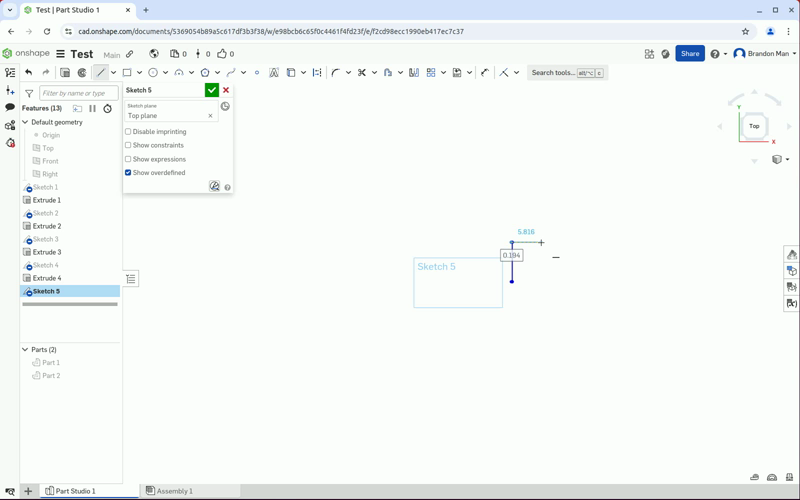
mouse_move(511, 281)
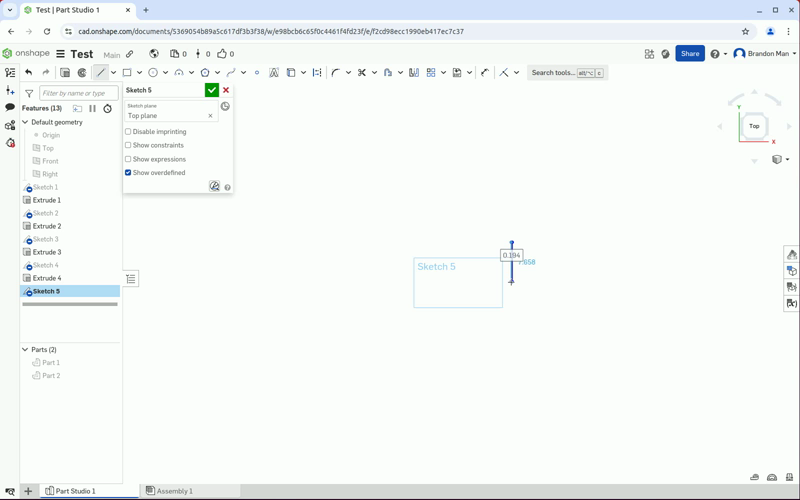
scroll(6)
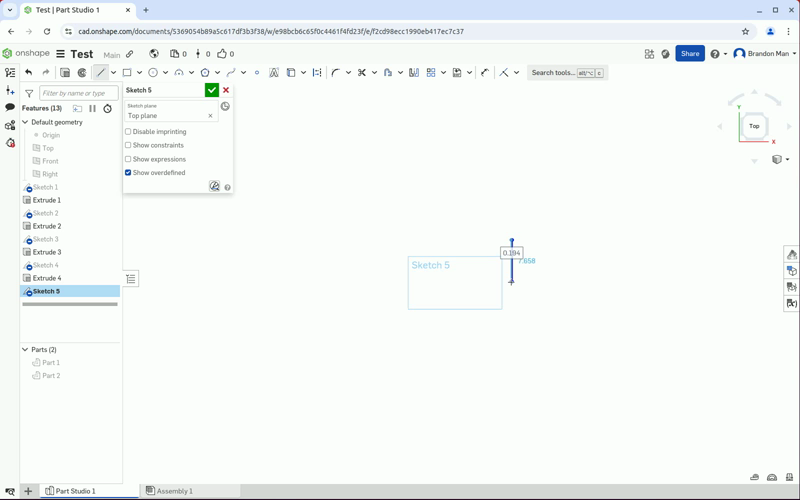
scroll(6)
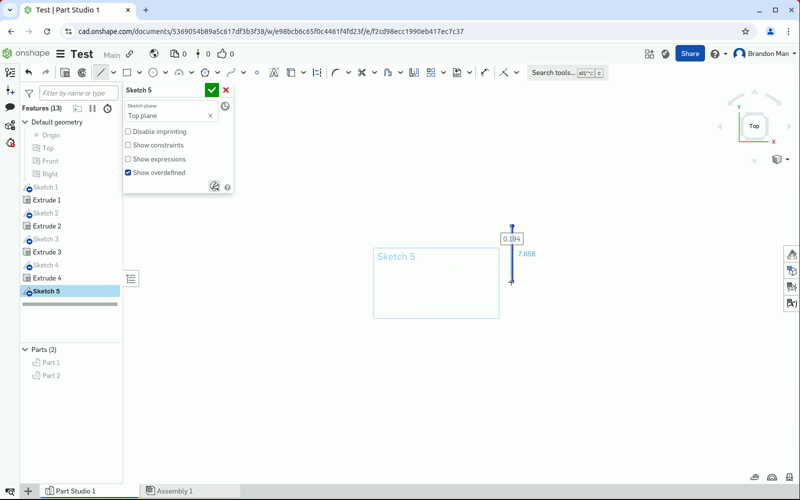
scroll(6)
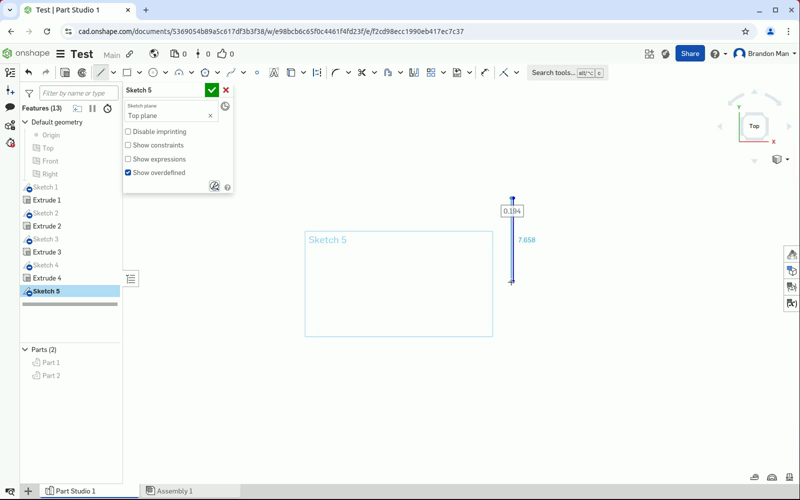
scroll(6)
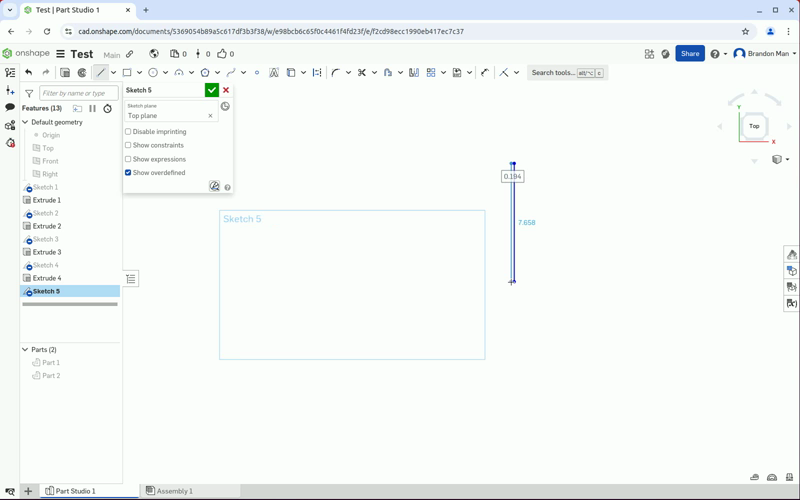
scroll(6)
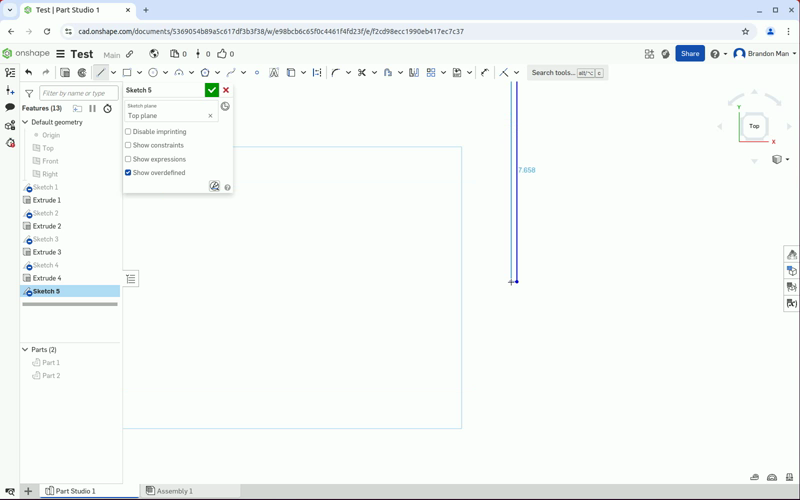
scroll(6)
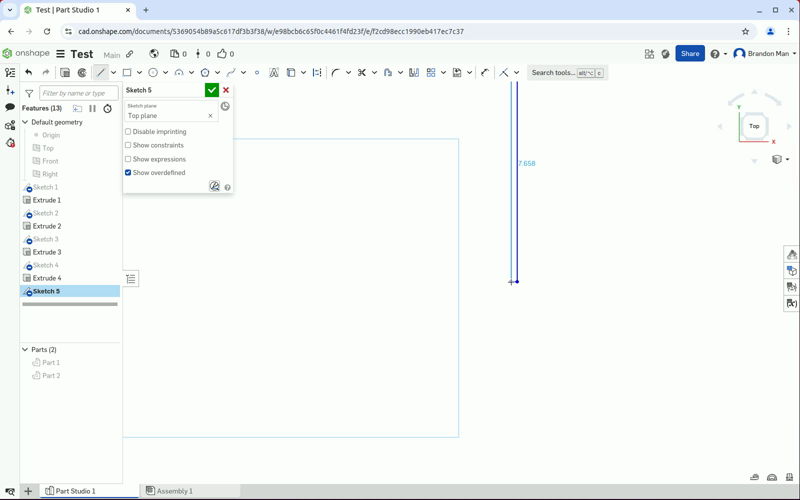
scroll(6)
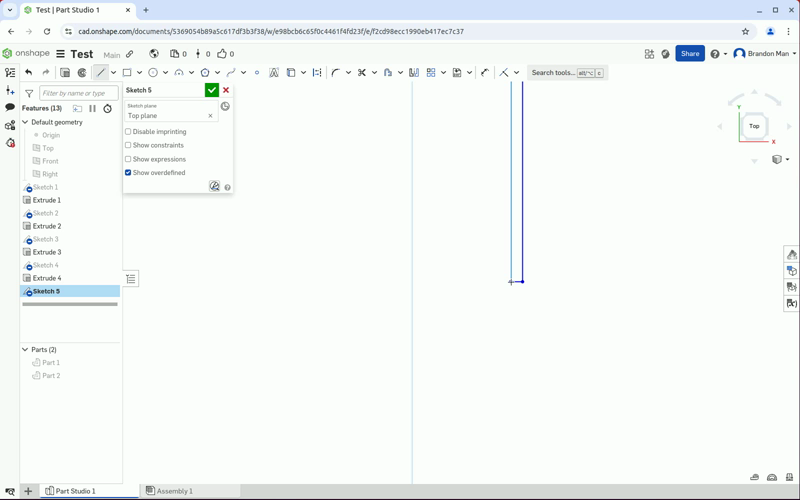
key_up(shift)
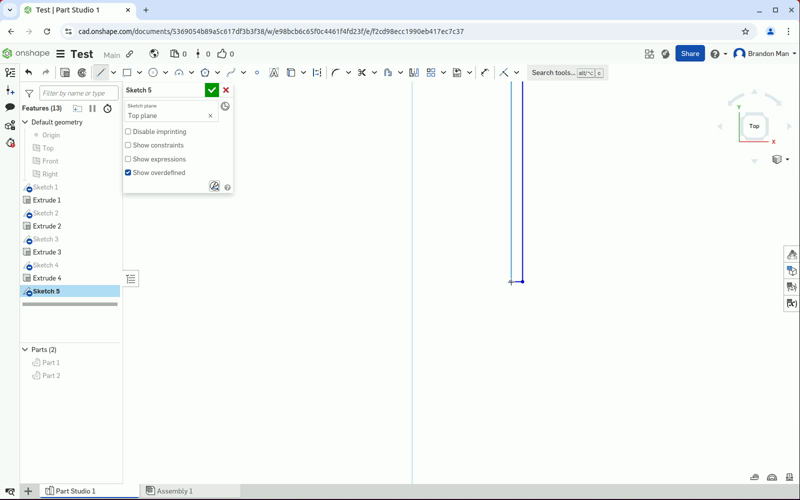
click(511, 281)
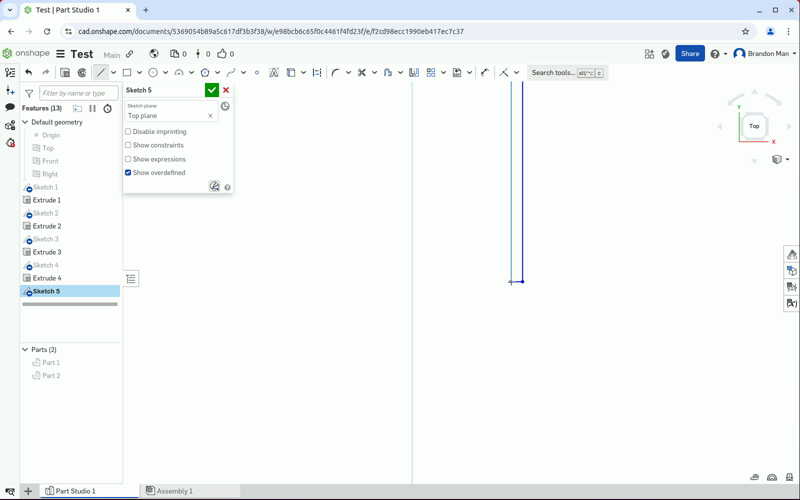
scroll(-6)
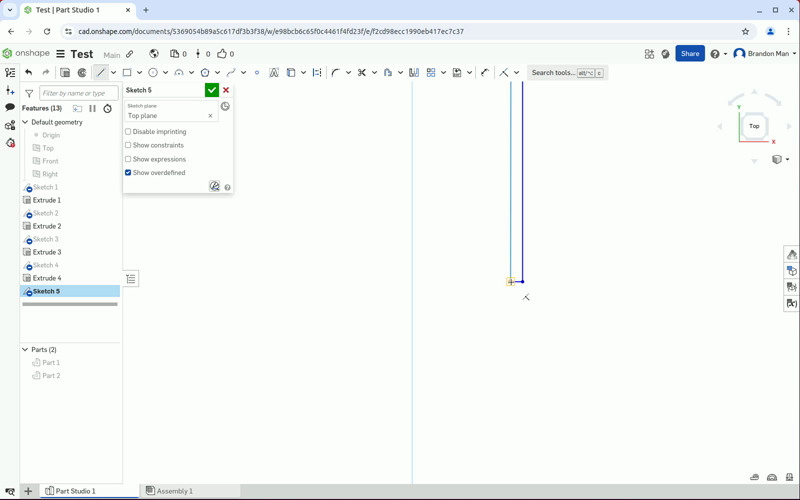
scroll(-6)
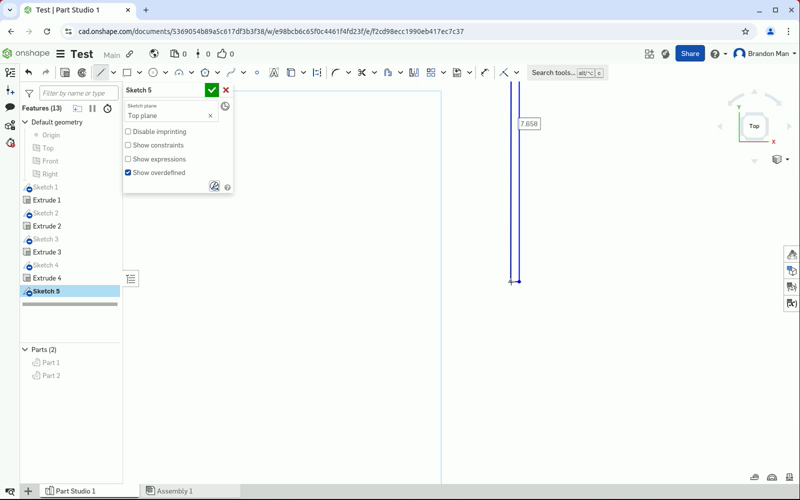
scroll(-6)
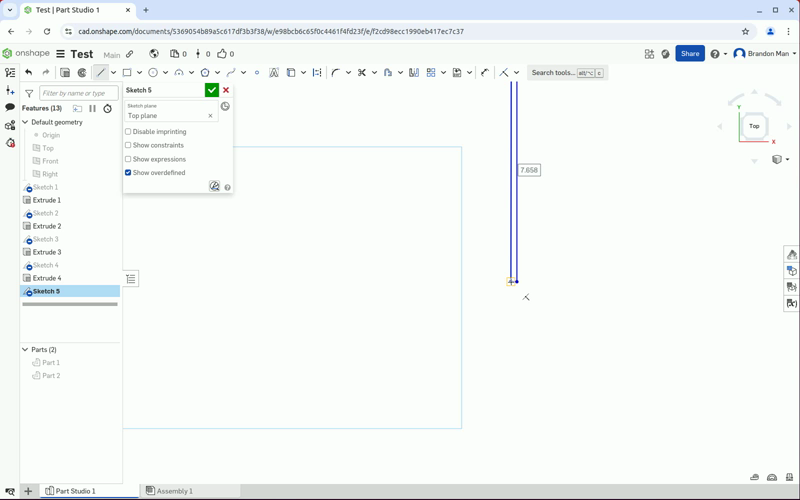
scroll(-6)
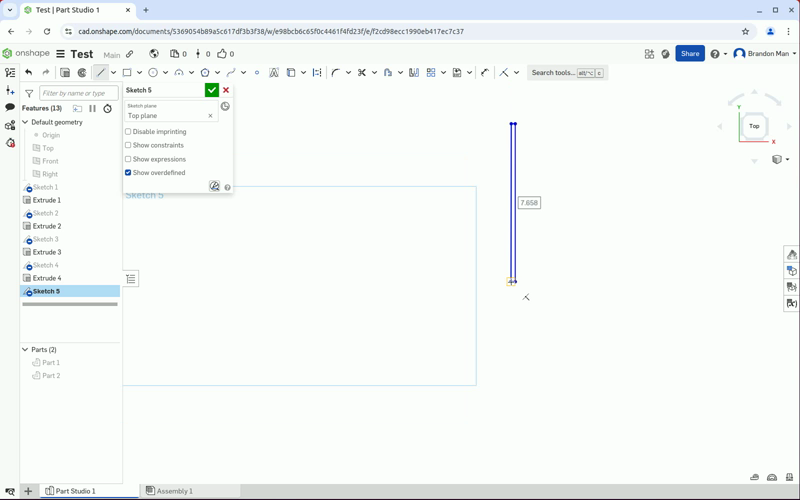
scroll(-6)
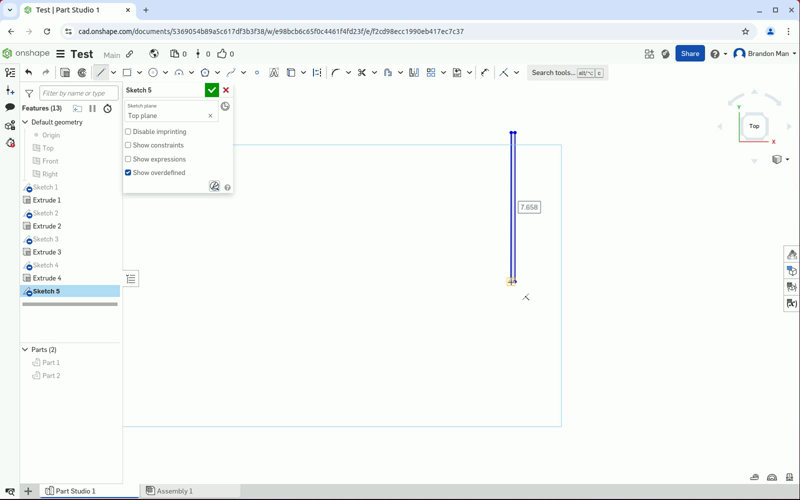
scroll(-6)
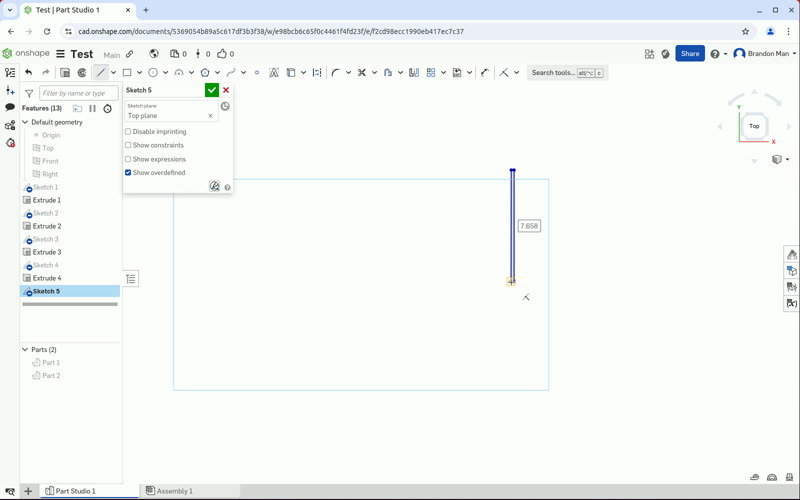
scroll(-6)
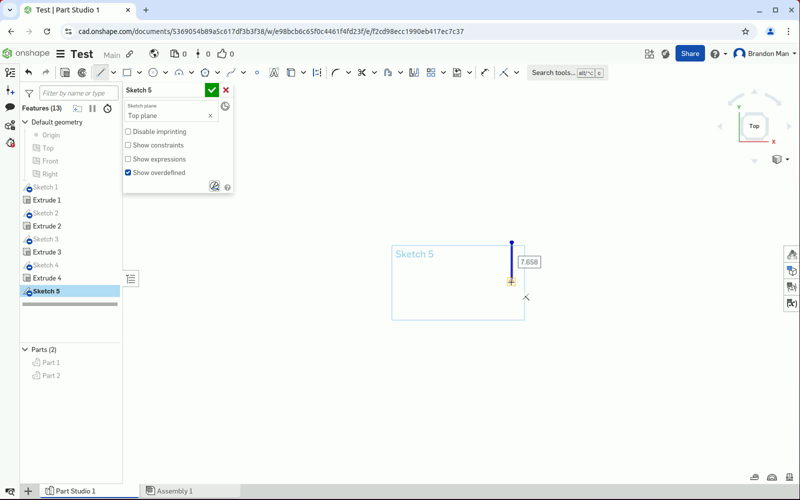
key(esc)
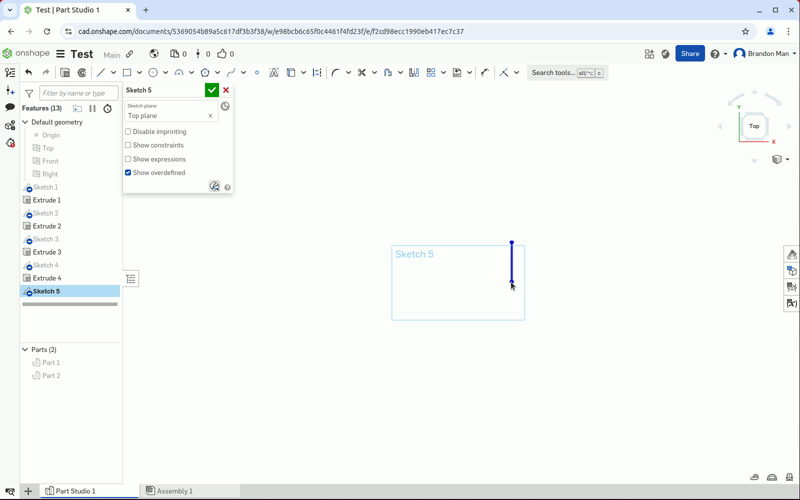
mouse_move(512, 275)
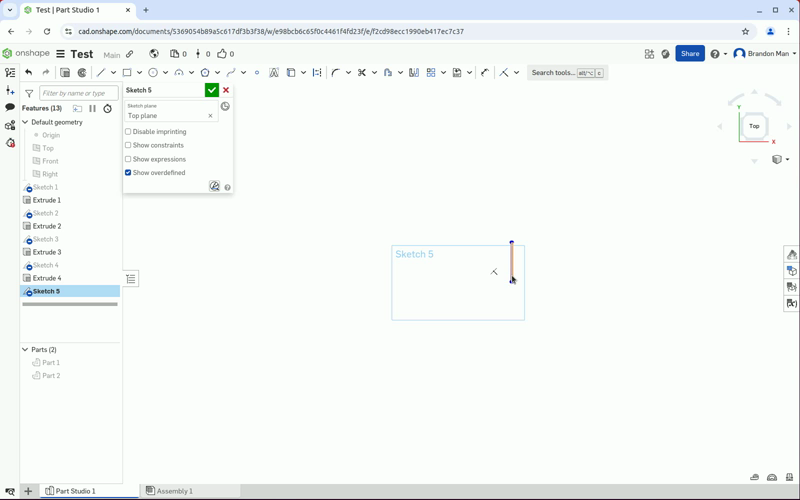
scroll(6)
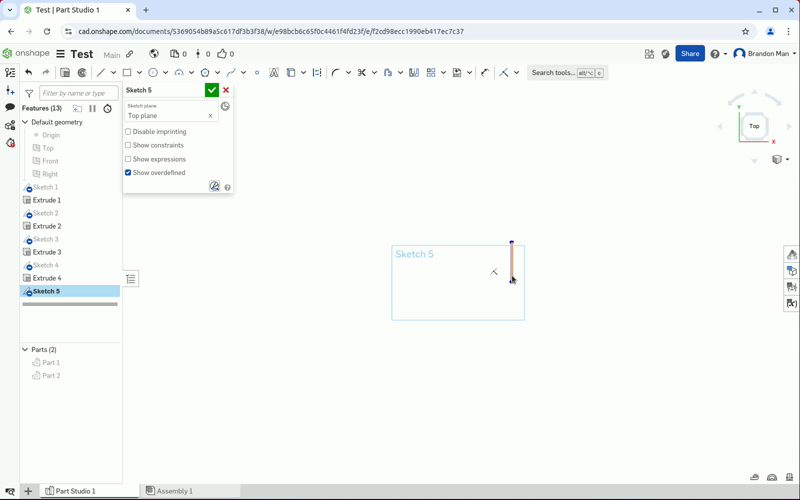
scroll(6)
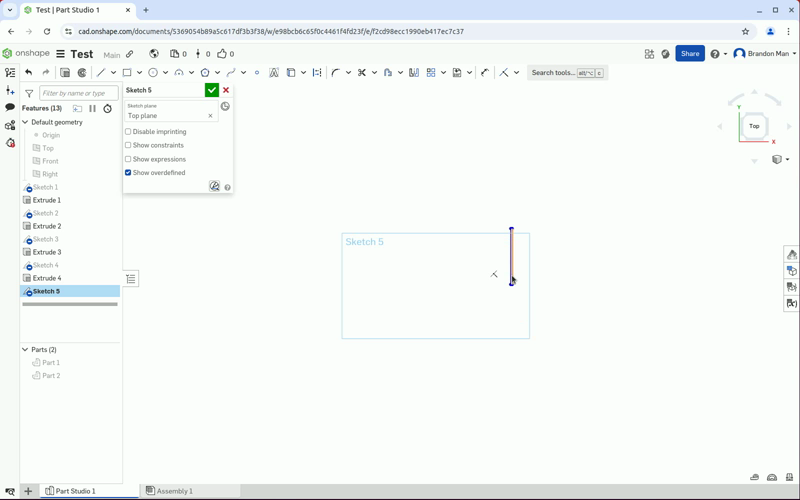
scroll(6)
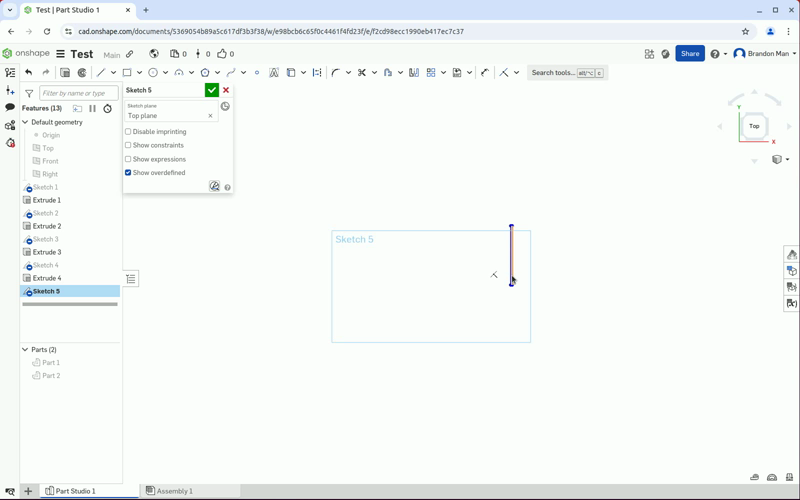
scroll(6)
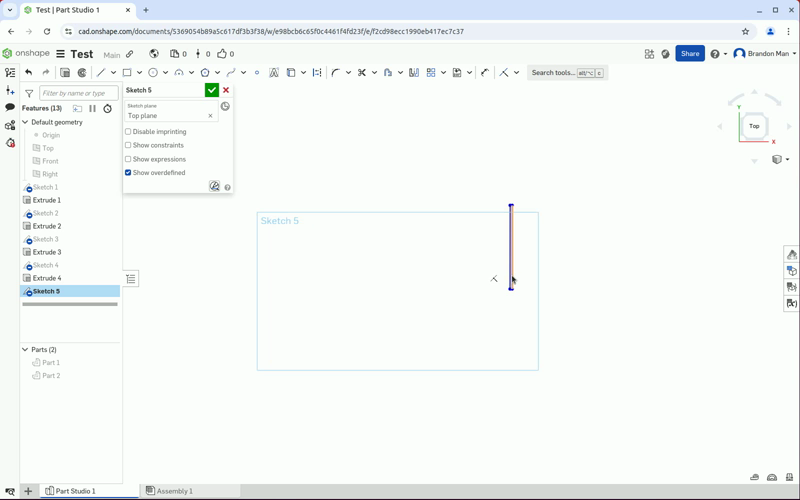
scroll(6)
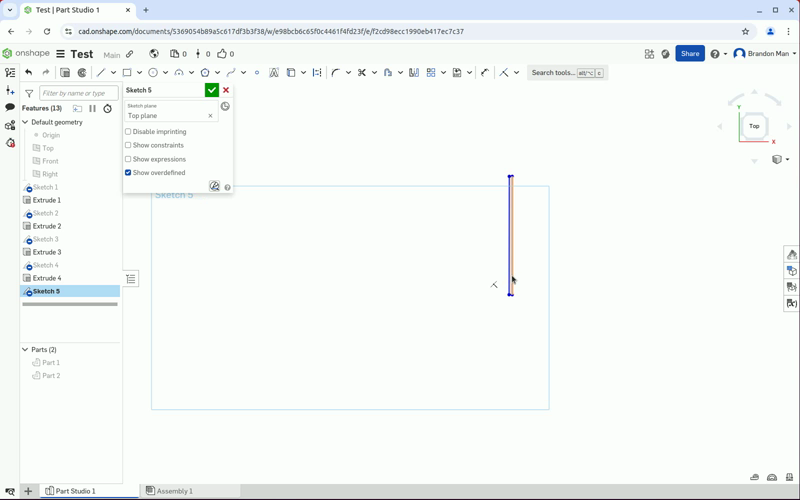
scroll(6)
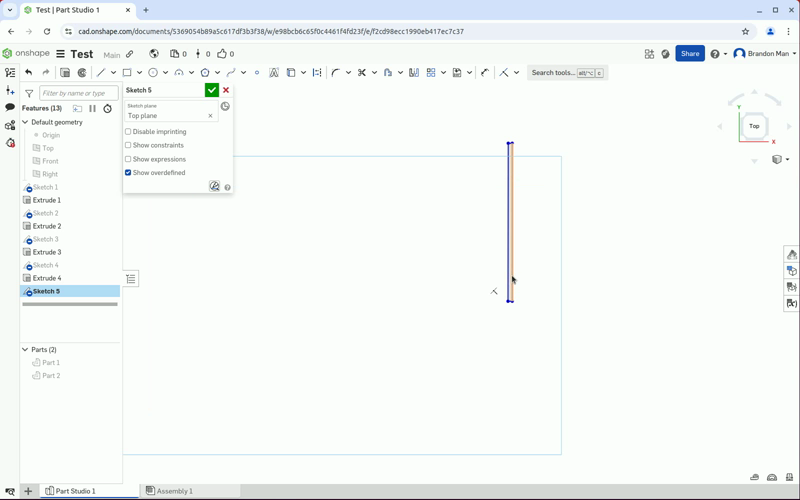
scroll(6)
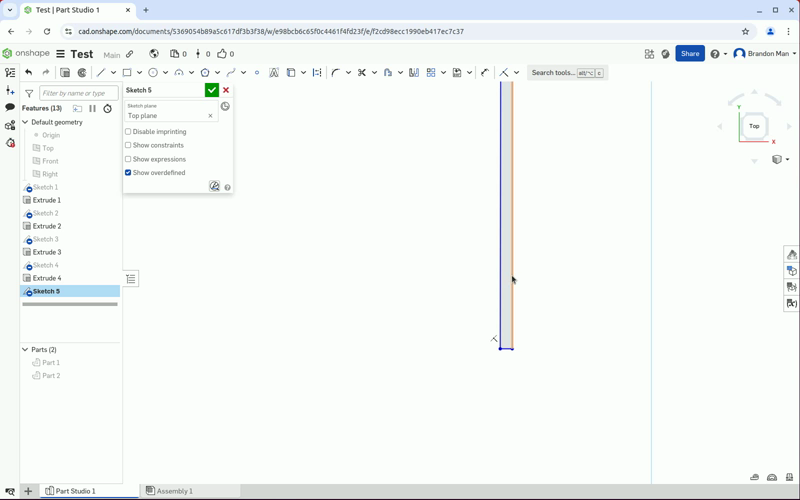
click(512, 275)
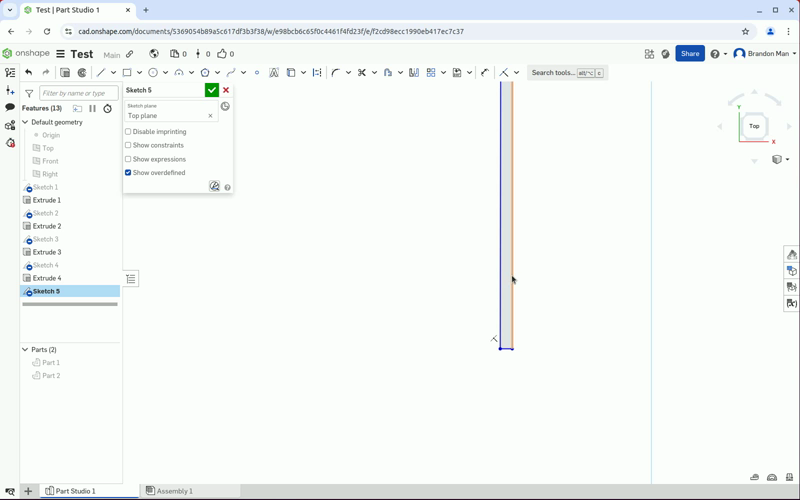
scroll(-6)
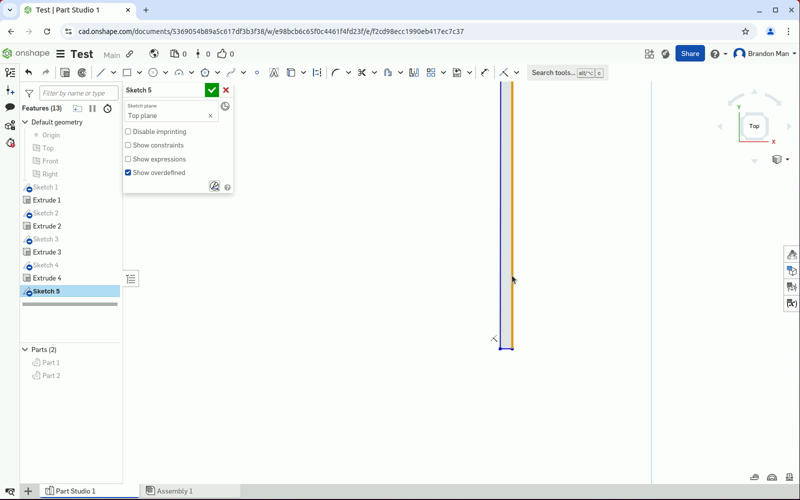
scroll(-6)
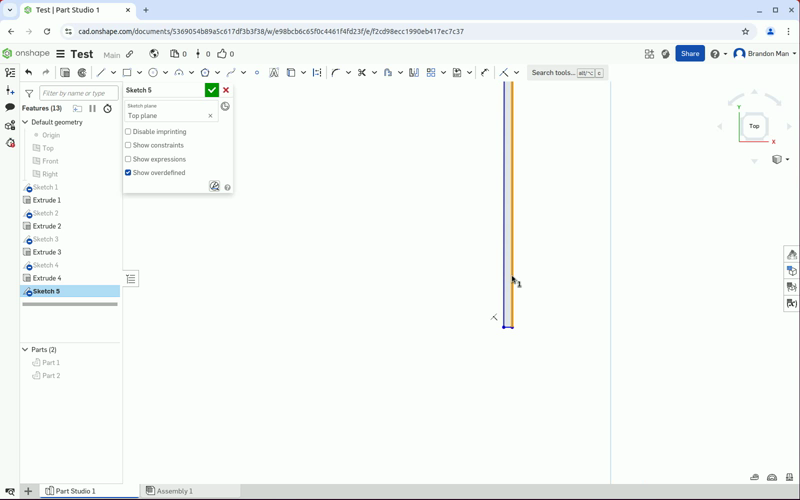
scroll(-6)
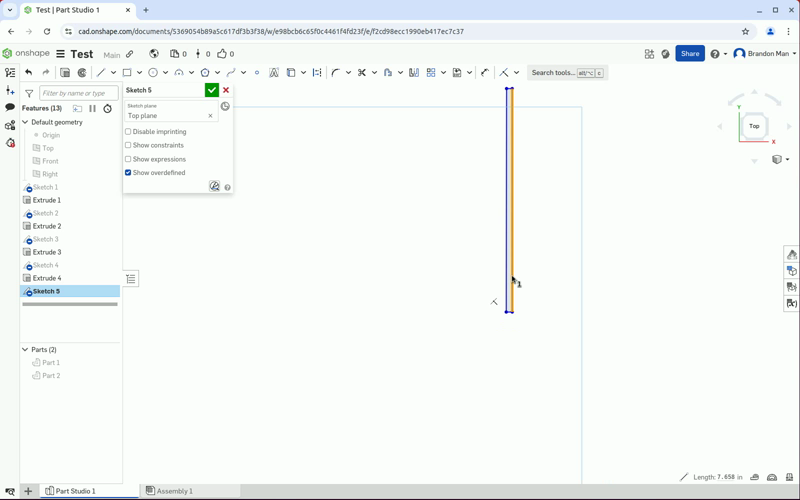
scroll(-6)
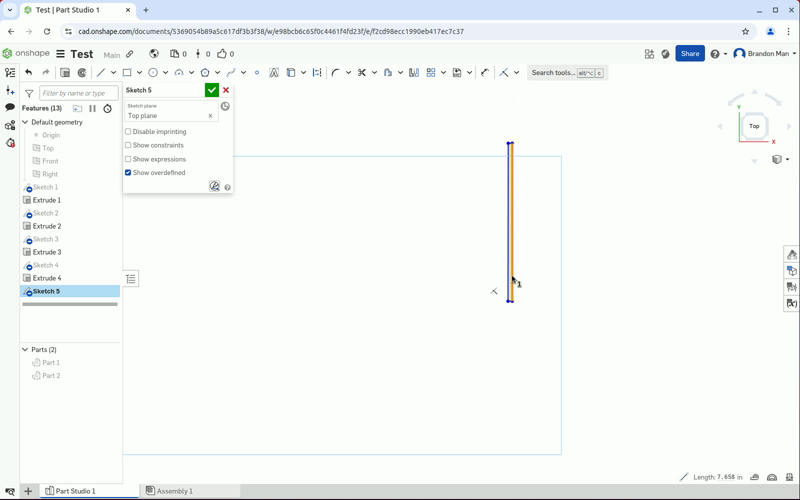
scroll(-6)
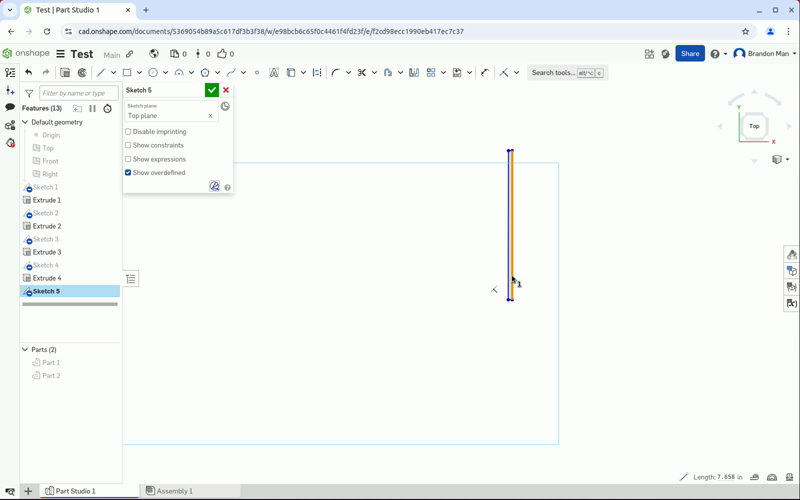
scroll(-6)
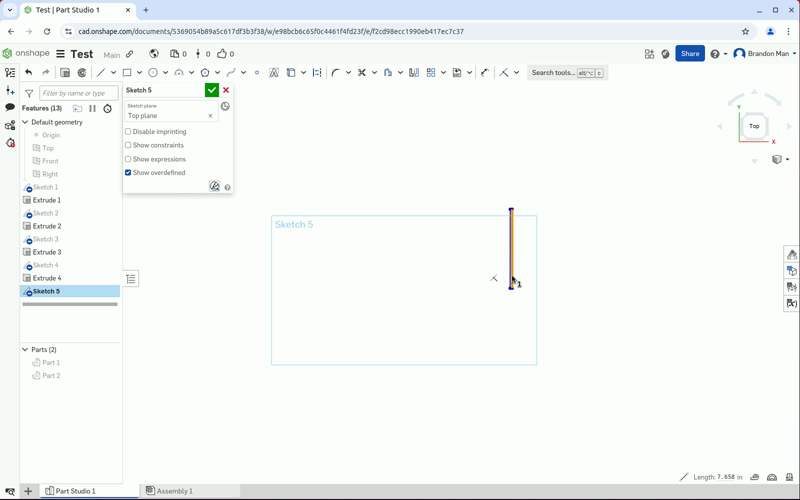
scroll(-6)
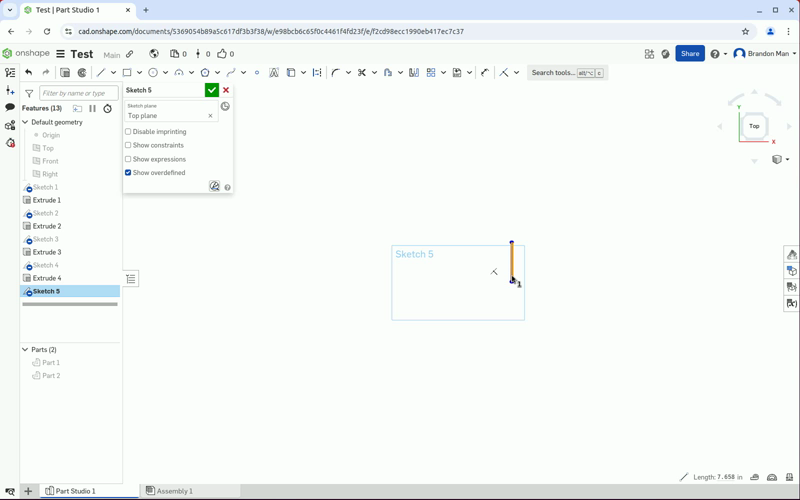
mouse_move(73, 352)
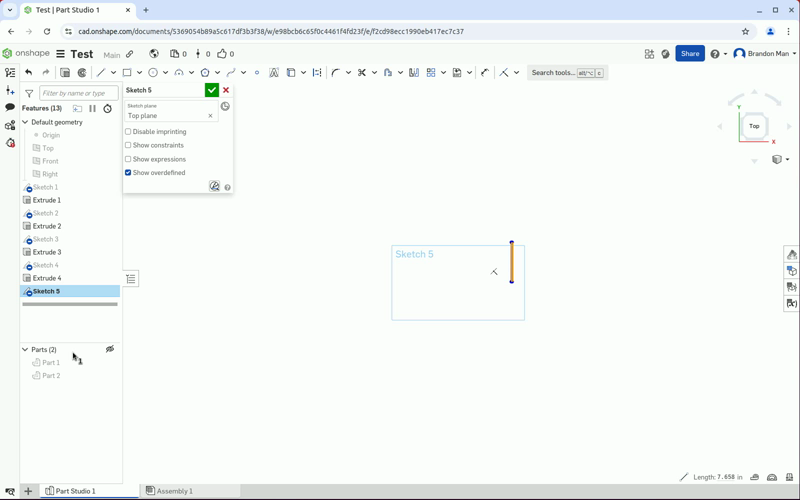
key(shift+y)
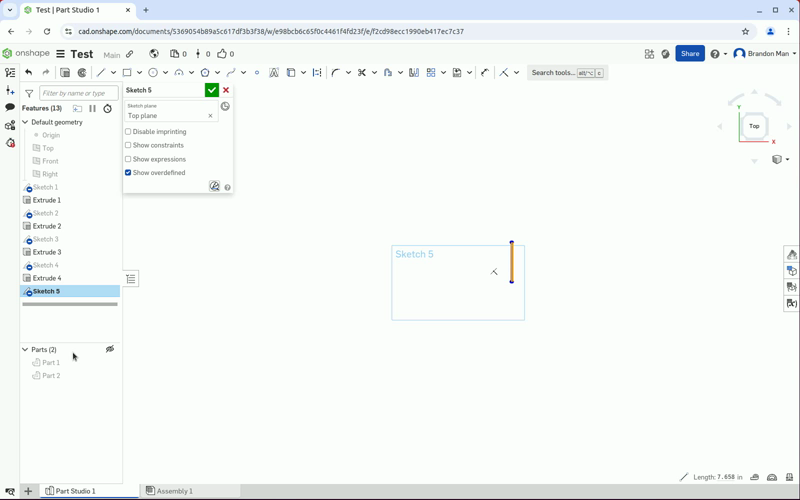
key(shift+e)
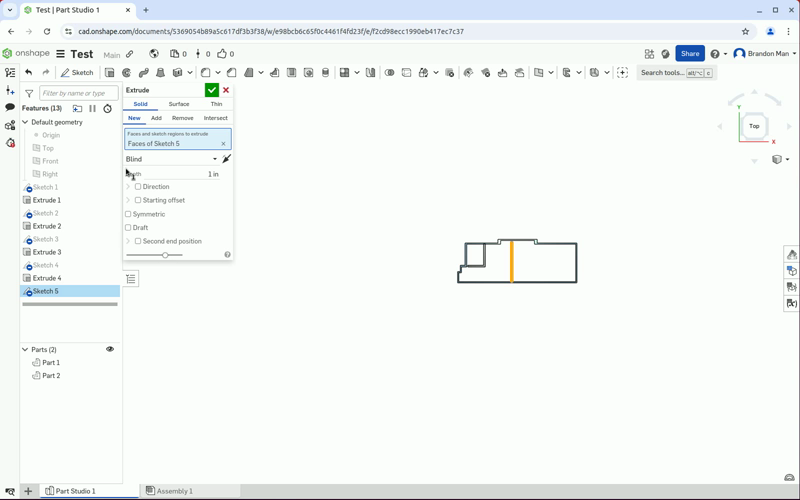
mouse_move(143, 106)
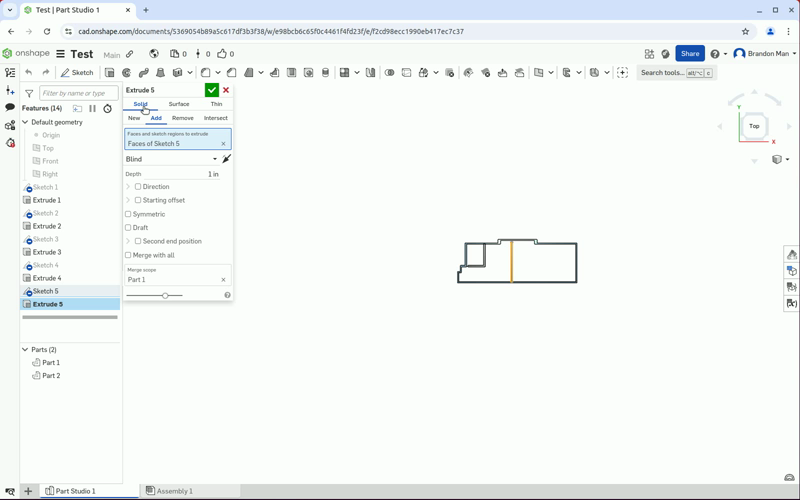
click(143, 106)
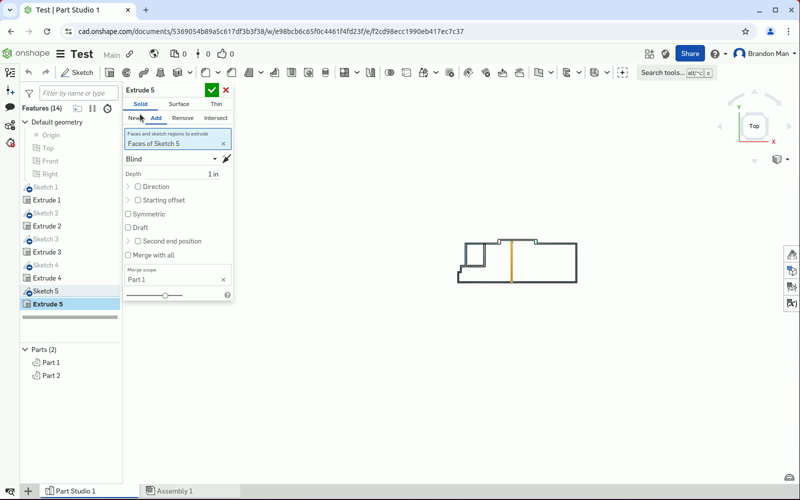
mouse_move(137, 120)
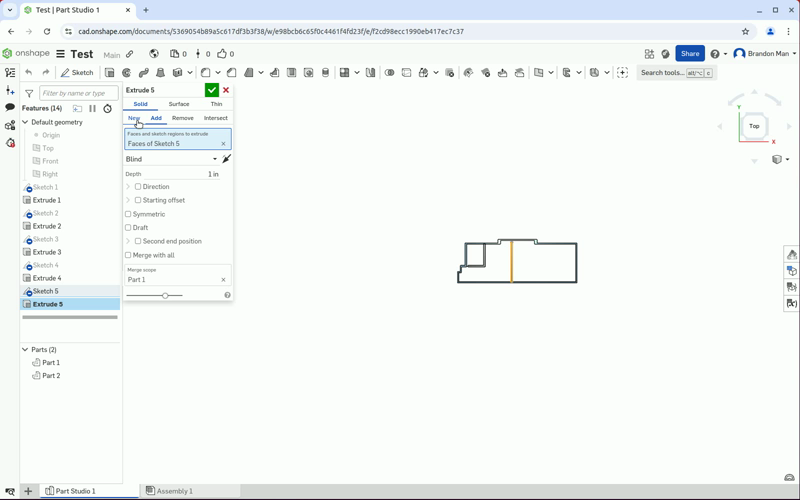
click(137, 120)
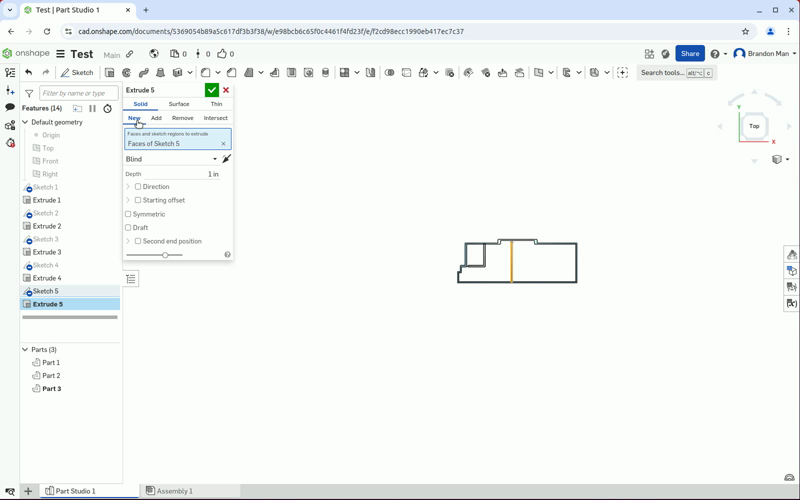
key(tab, 4)
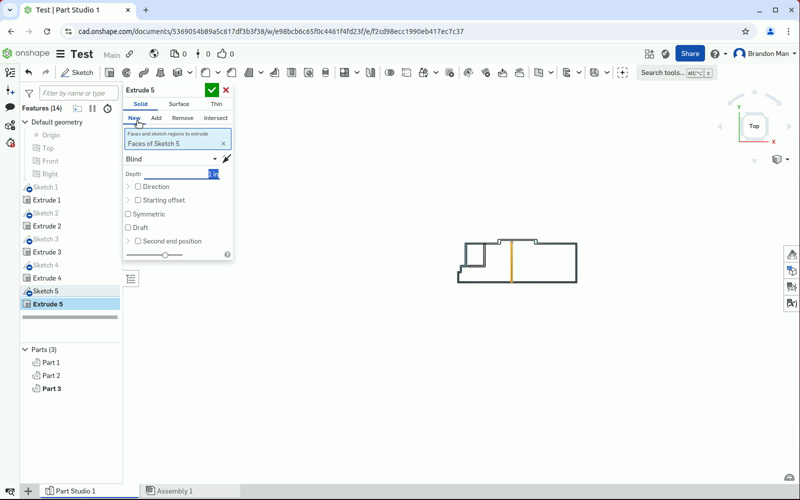
text(3.851)
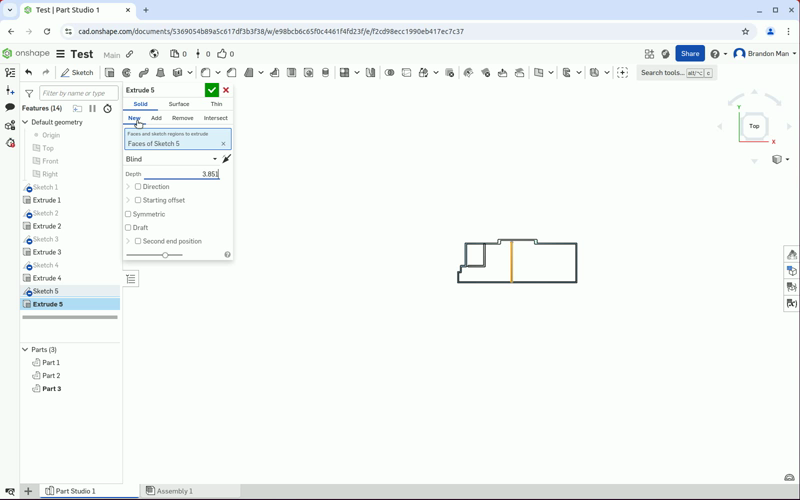
key(enter)
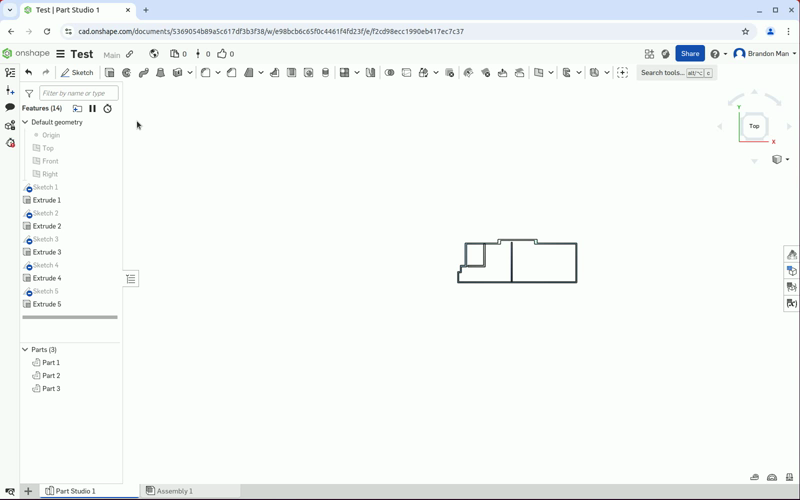
key(shift+h)
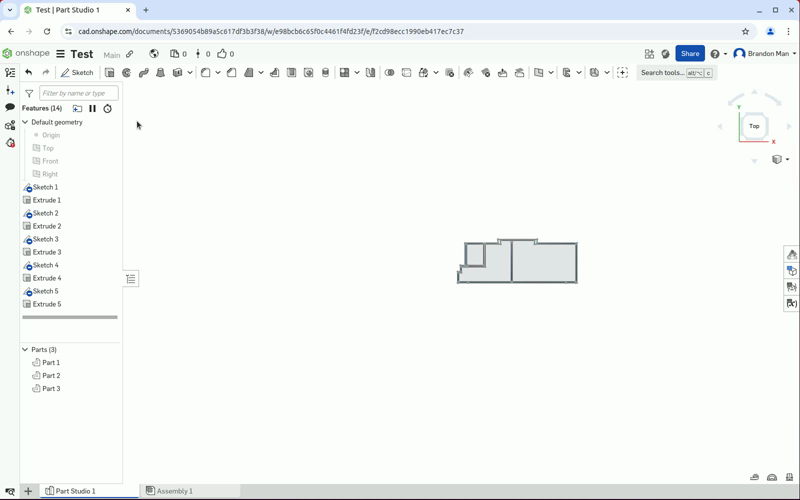
key(shift+h)
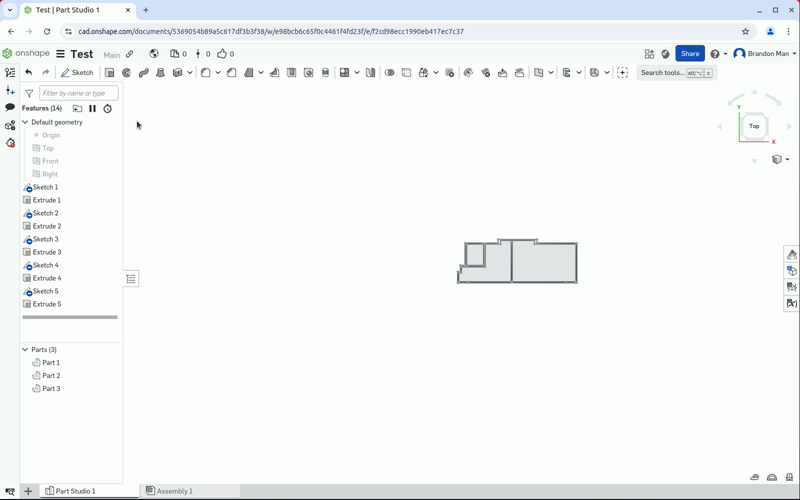
key(shift+7)
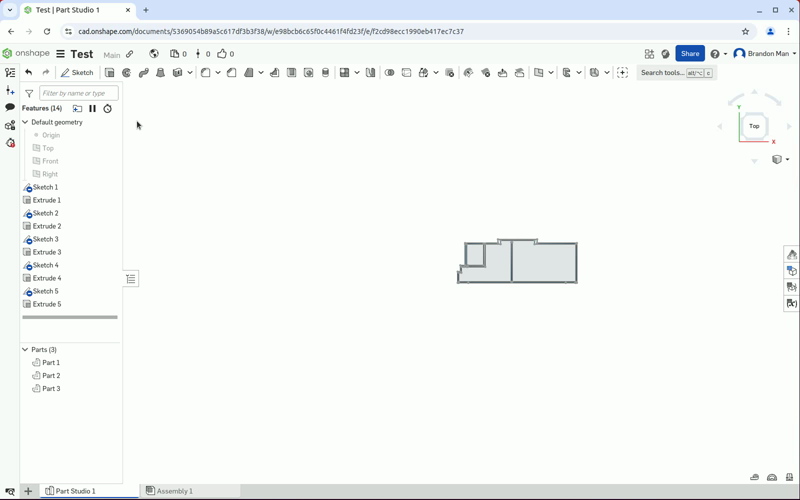
key(up, 3)
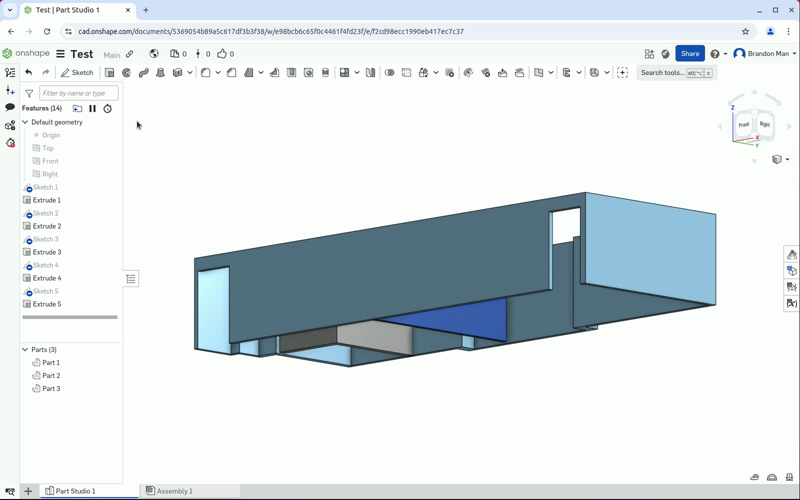
key(left, 3)
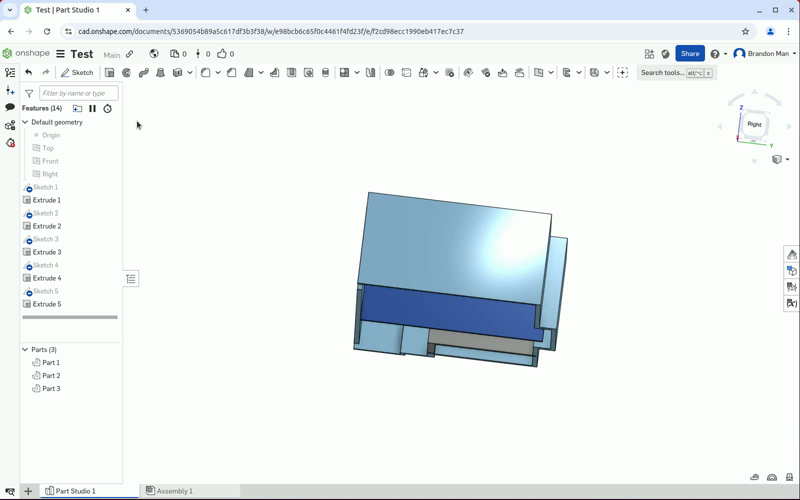
key(right, 3)
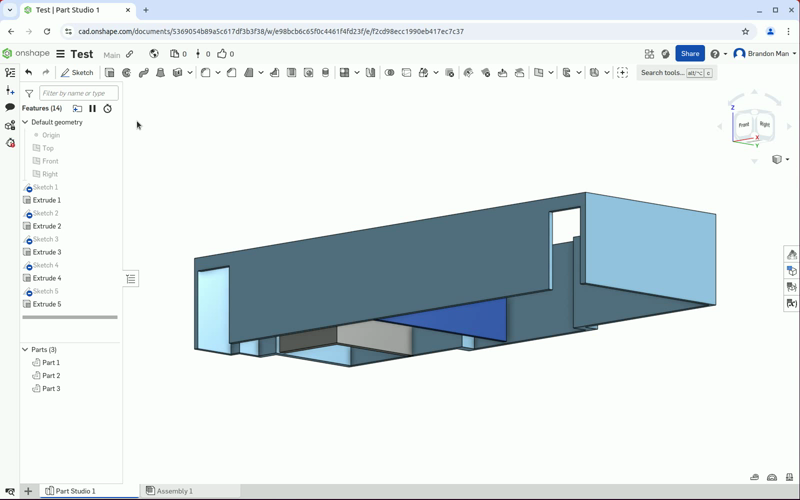
key(down, 3)
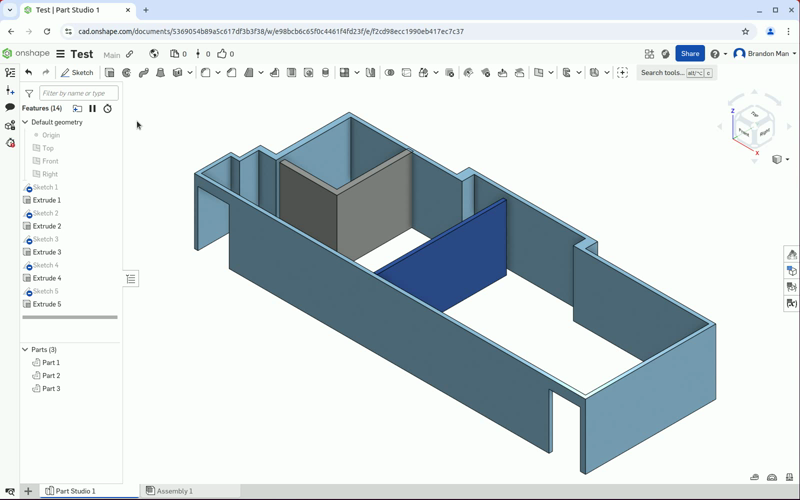
mouse_move(73, 189)
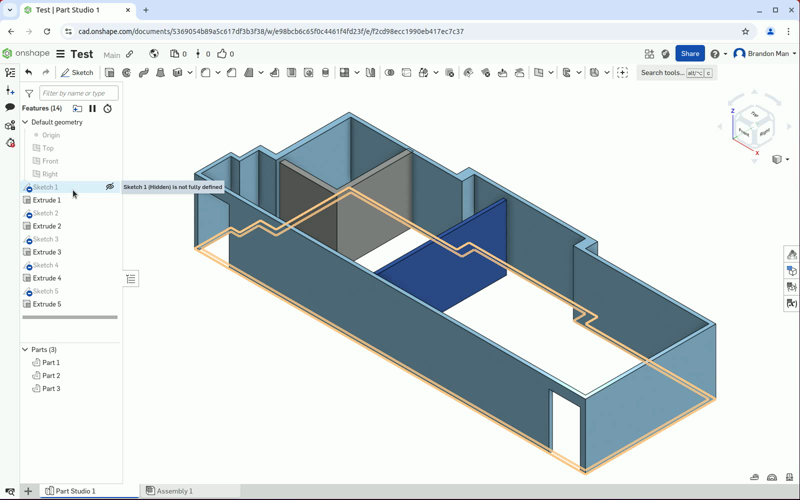
click(73, 189)